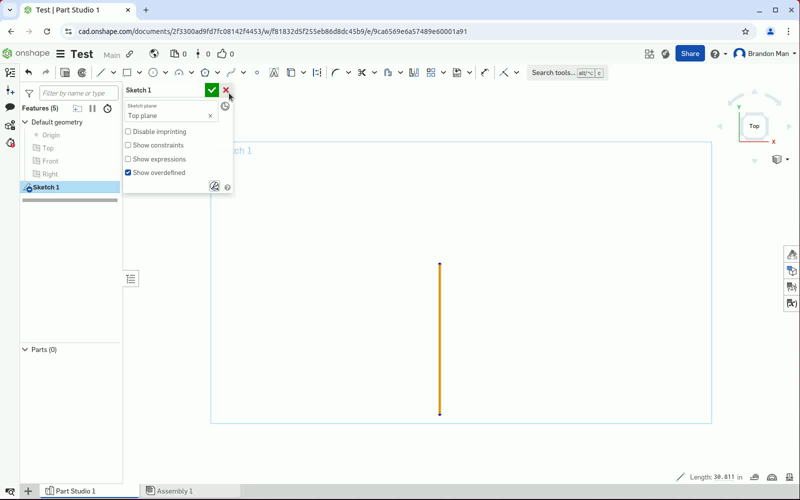
key(shift+h)
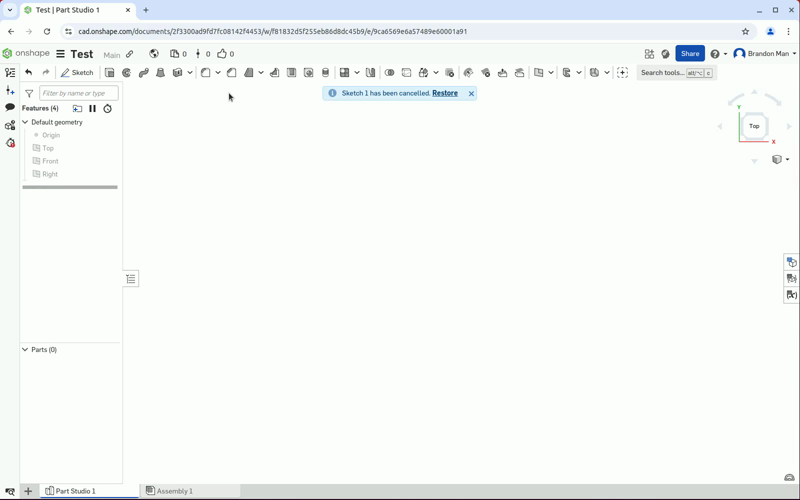
mouse_move(73, 352)
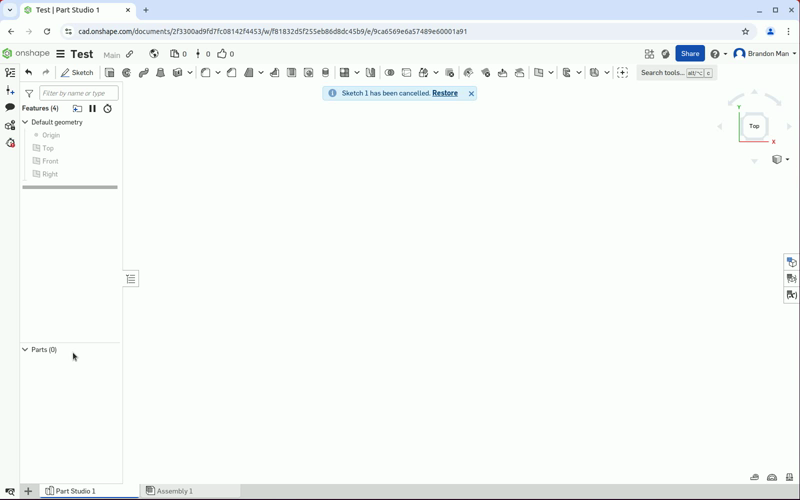
key(y)
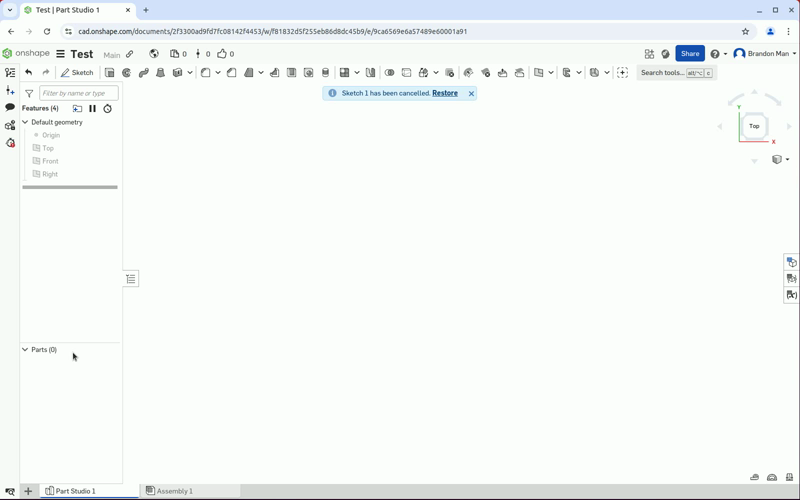
key(shift+p)
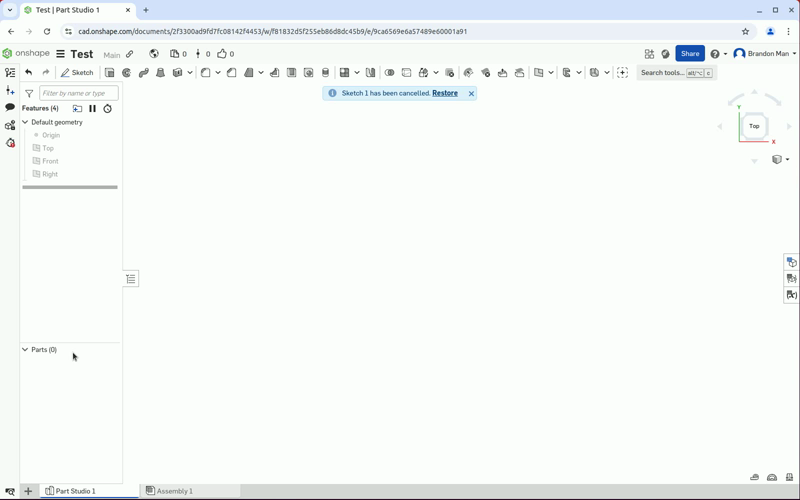
key(space)
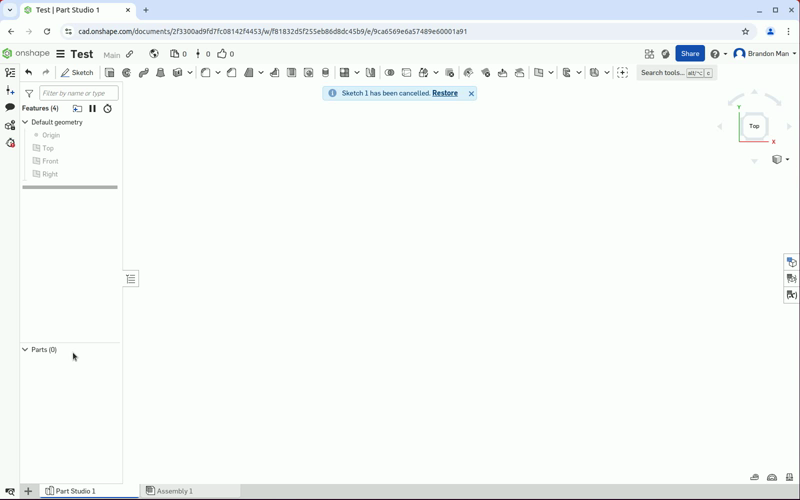
key_down(shift)
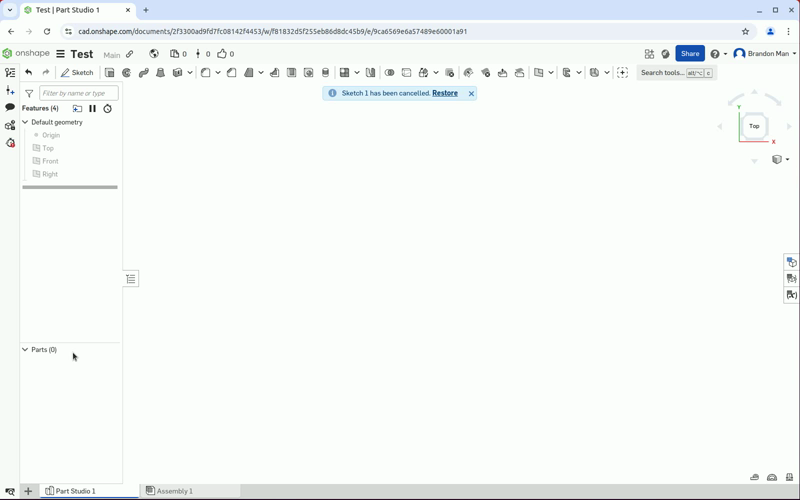
key(up)
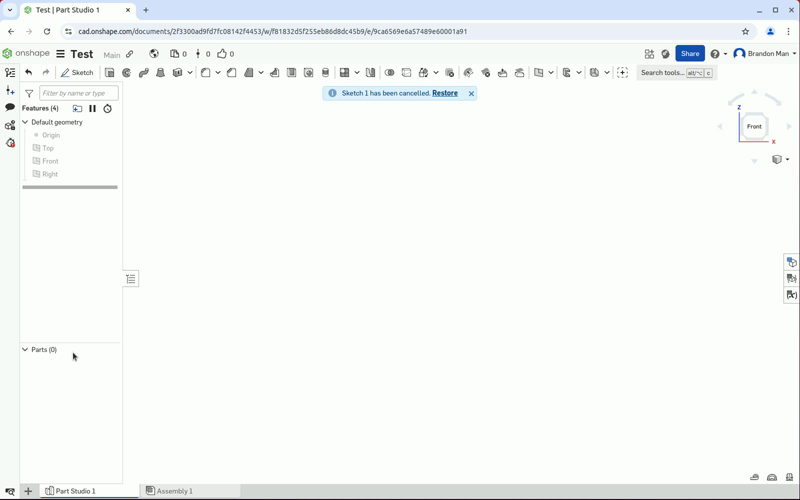
key_up(shift)
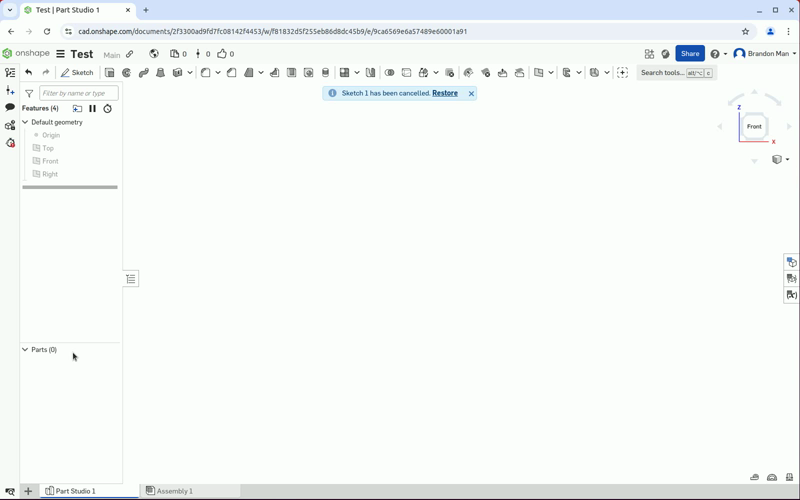
mouse_move(73, 352)
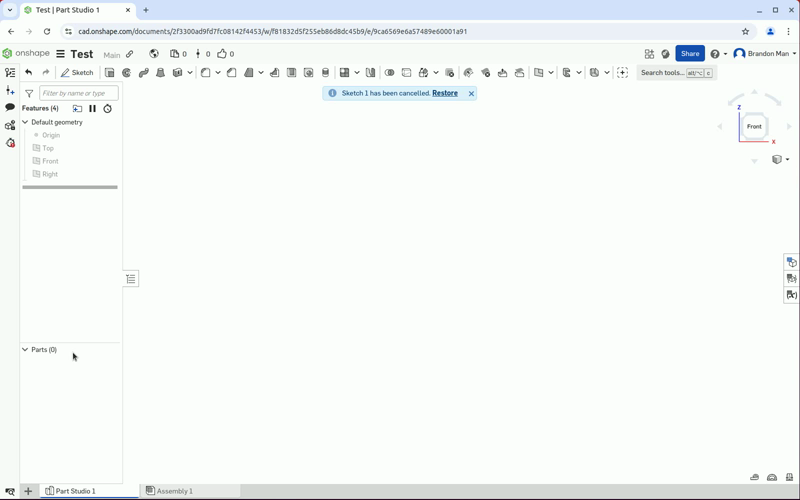
key(shift+y)
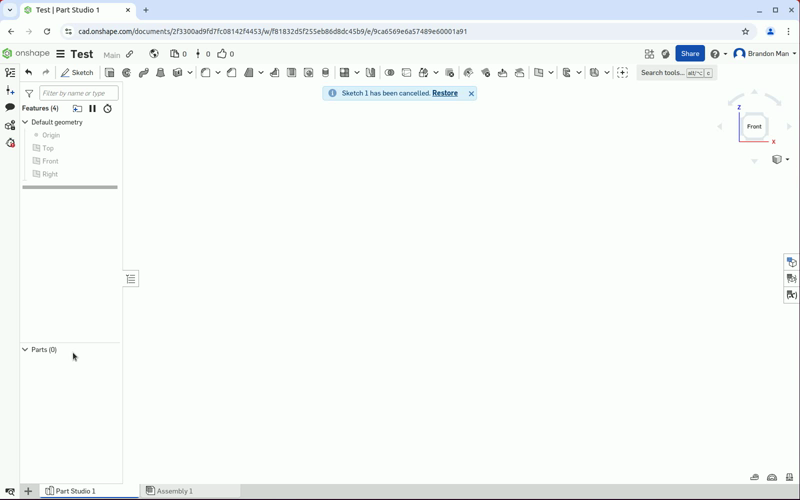
key(shift+s)
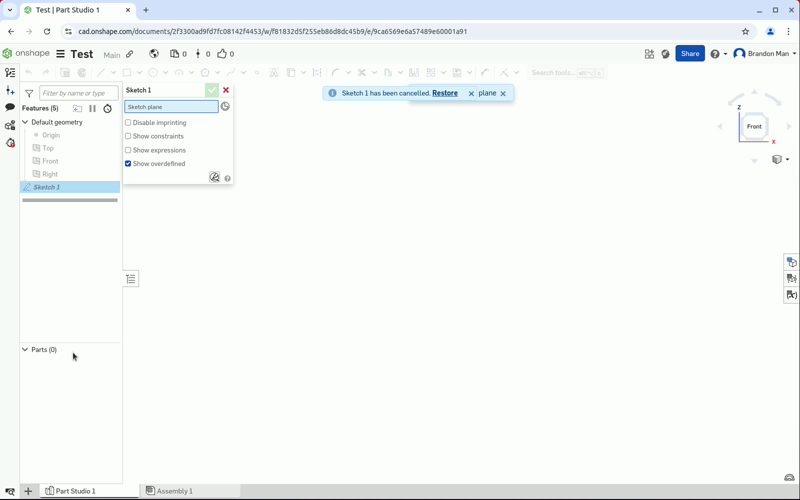
mouse_move(73, 163)
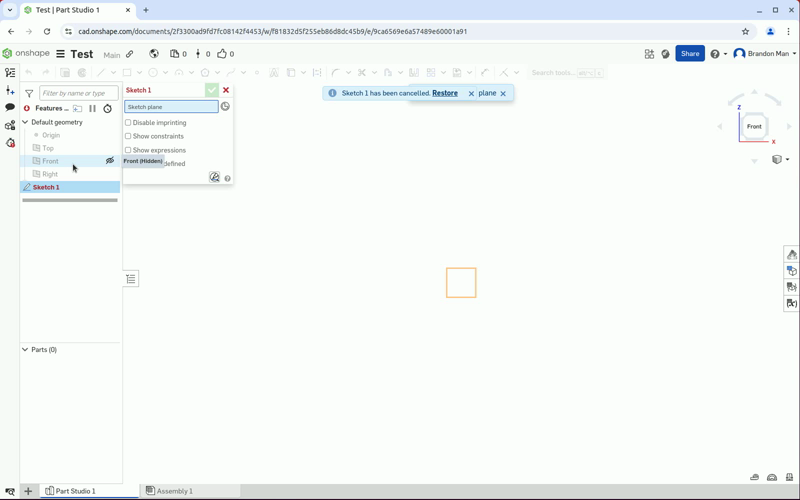
click(73, 163)
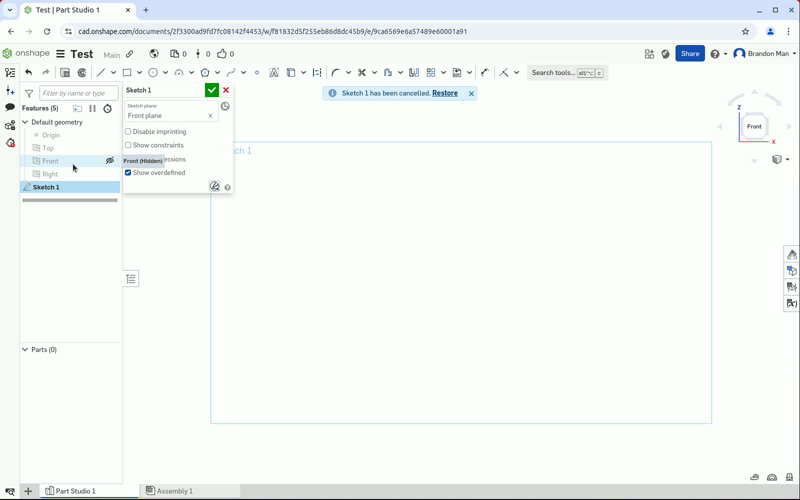
mouse_move(73, 352)
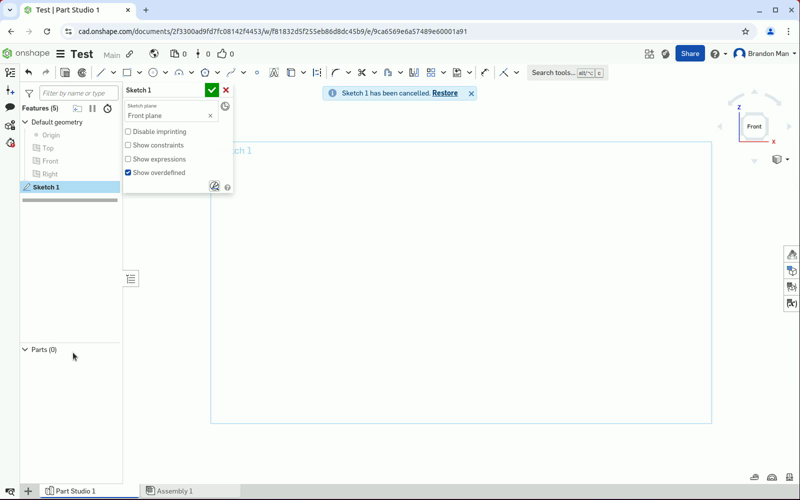
key(y)
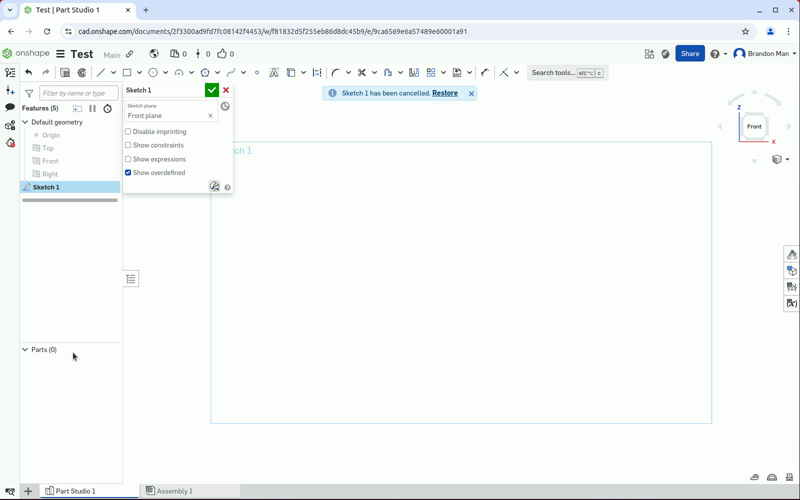
key(l)
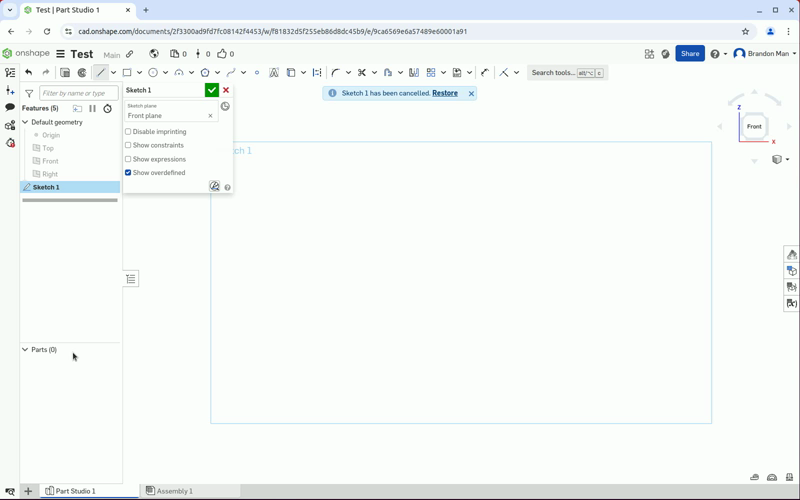
key_down(shift)
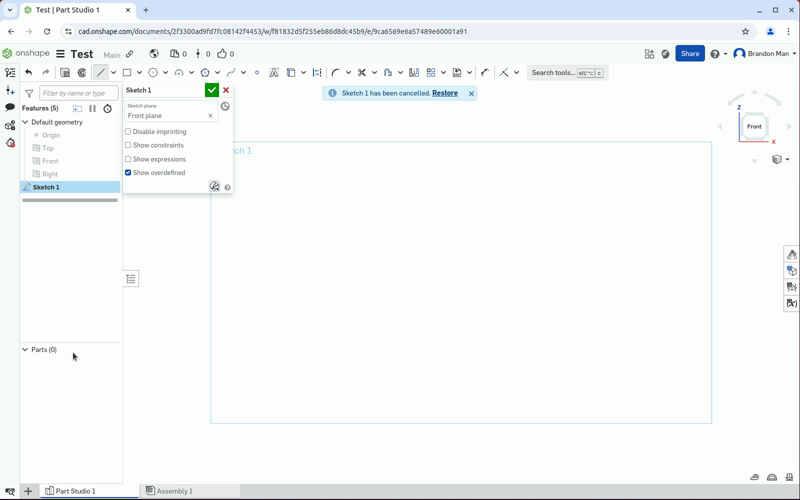
mouse_move(348, 227)
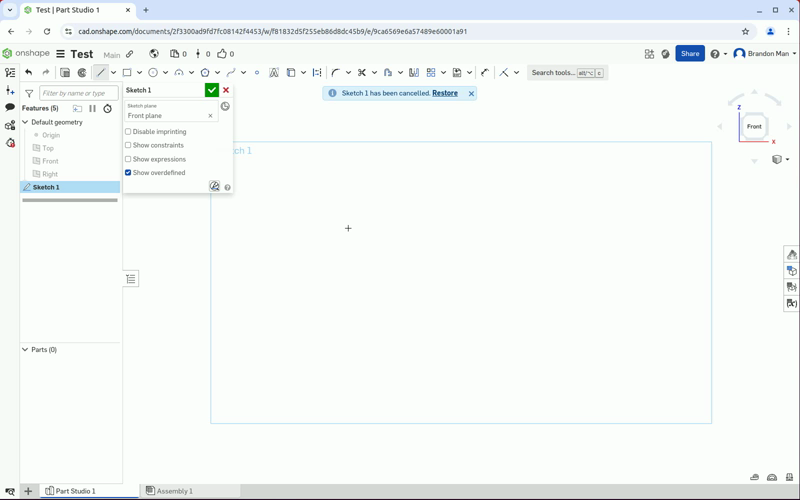
click(348, 227)
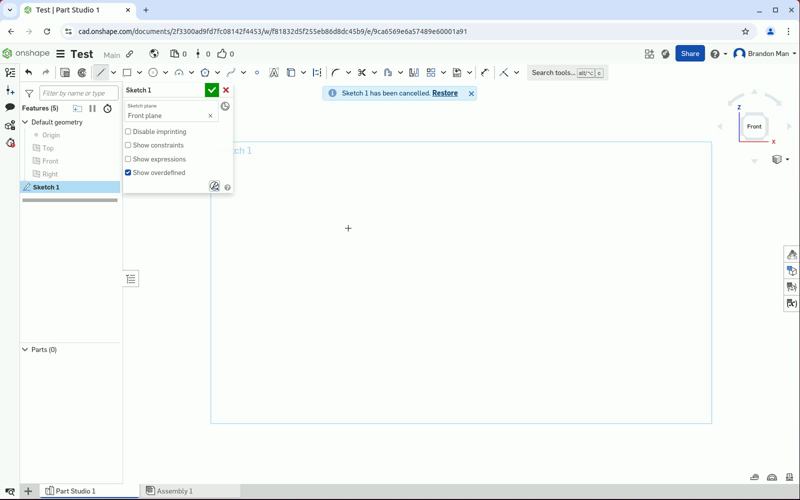
key_up(shift)
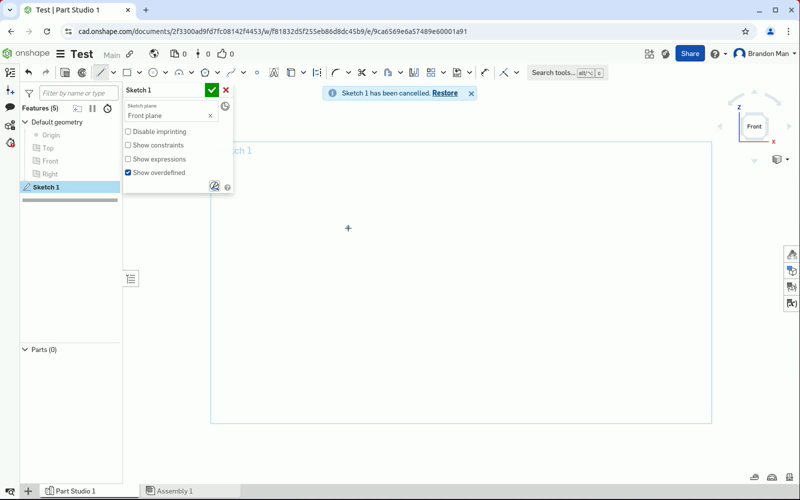
key_down(shift)
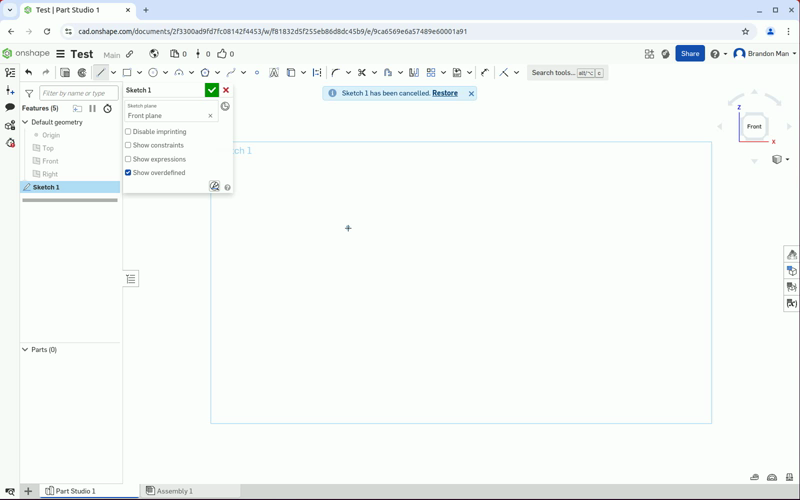
mouse_move(378, 227)
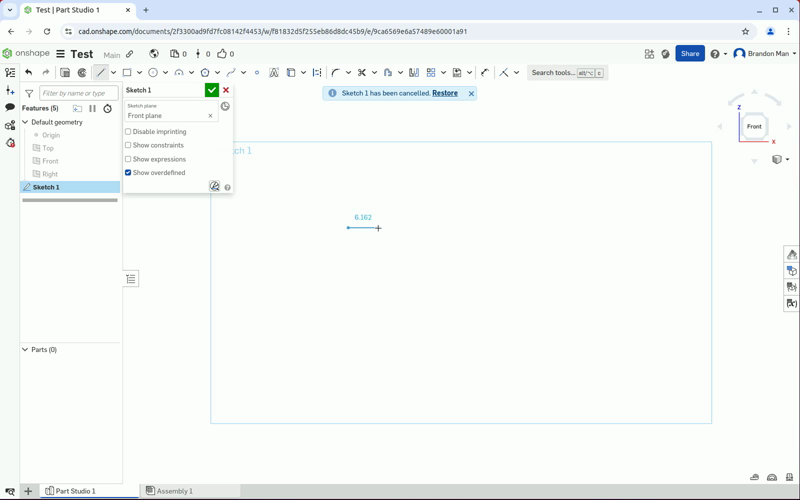
mouse_move(349, 220)
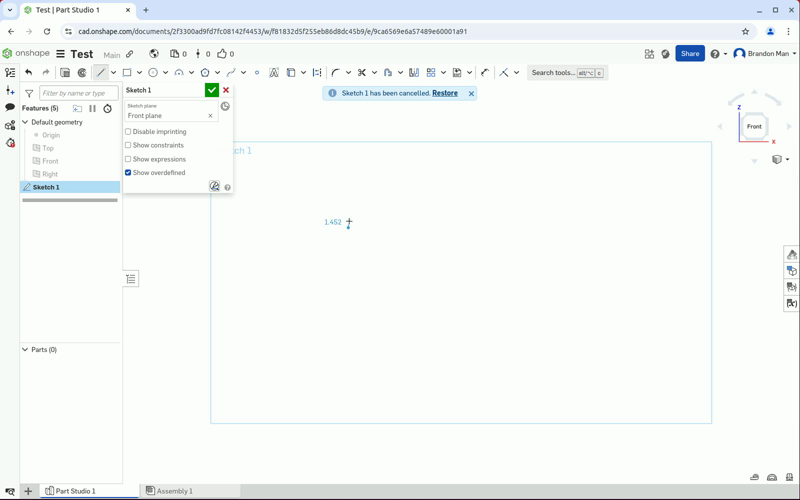
scroll(6)
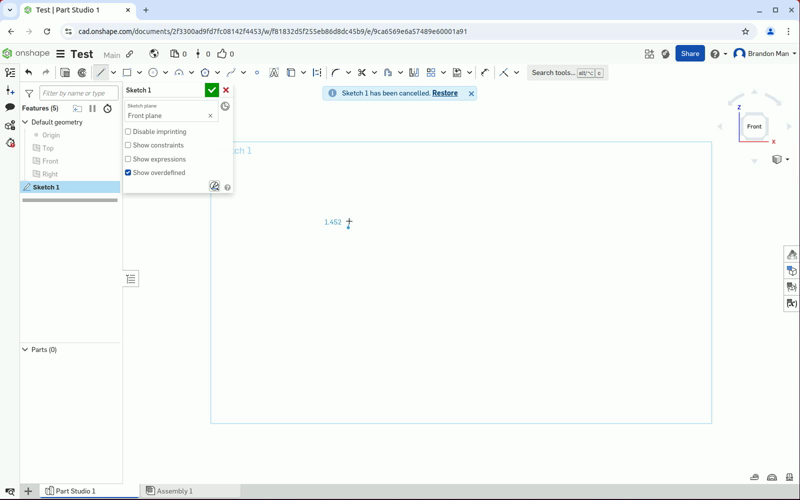
scroll(6)
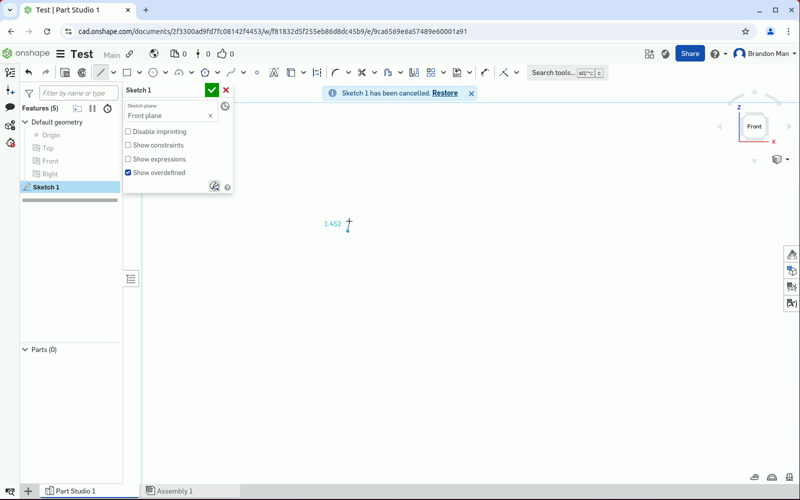
scroll(6)
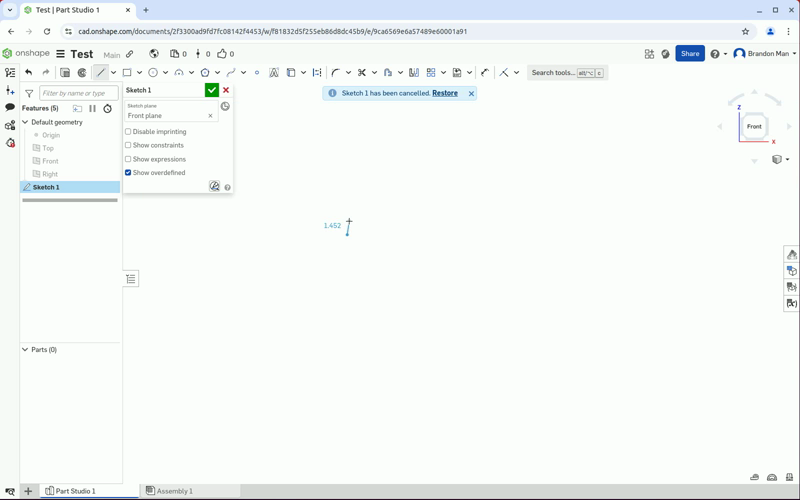
scroll(6)
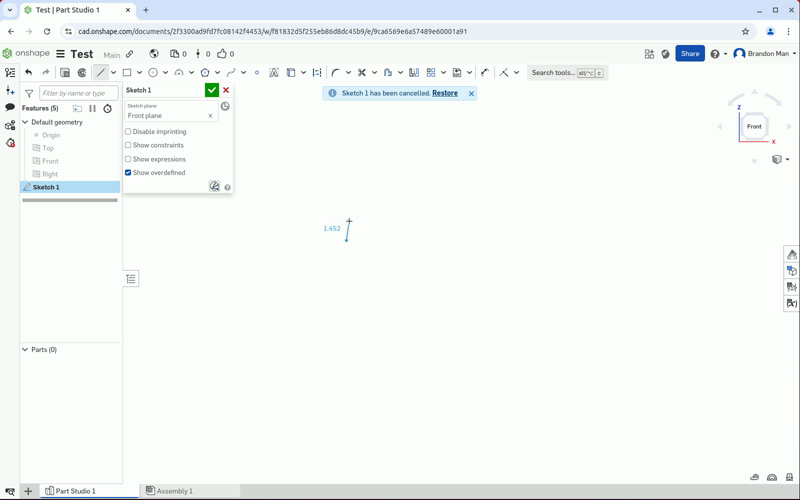
scroll(6)
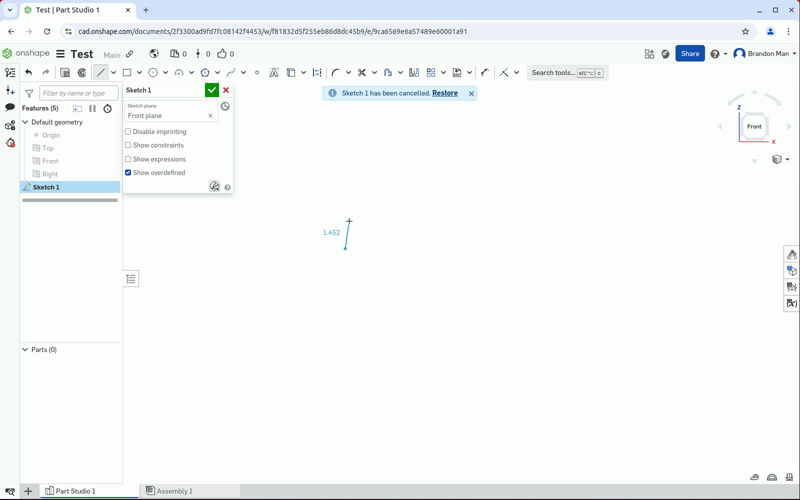
scroll(6)
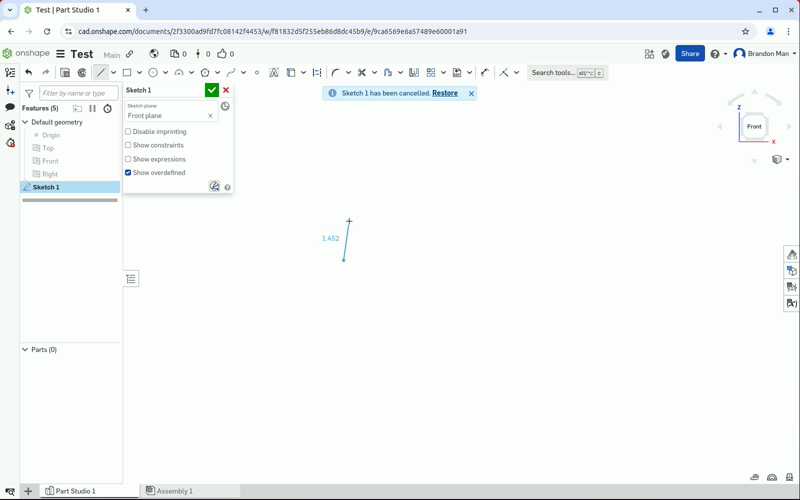
scroll(6)
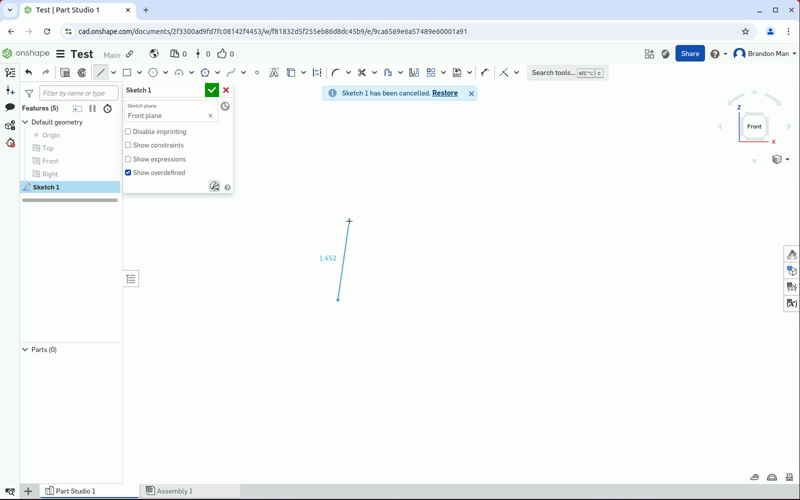
click(349, 220)
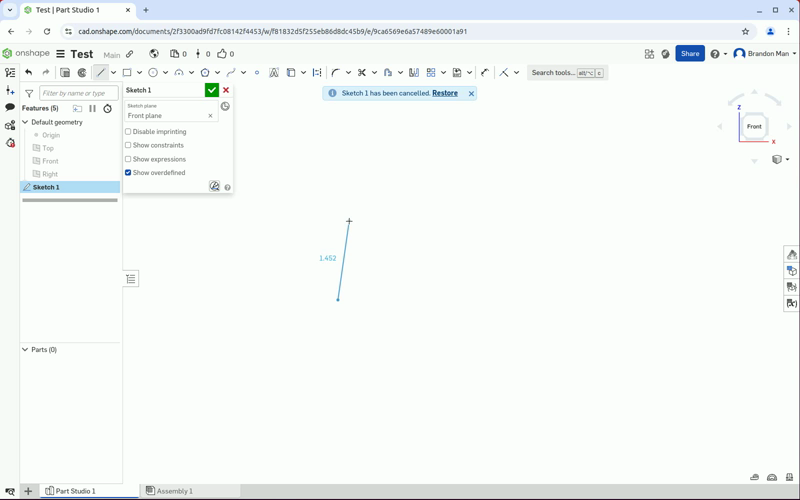
scroll(-6)
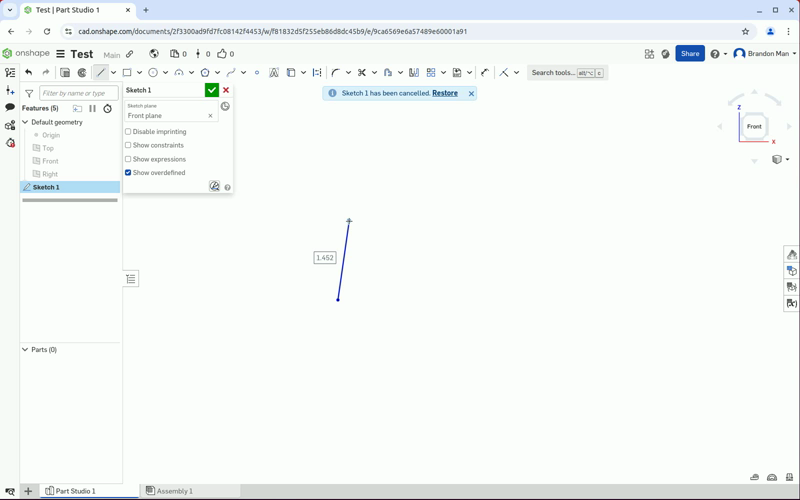
scroll(-6)
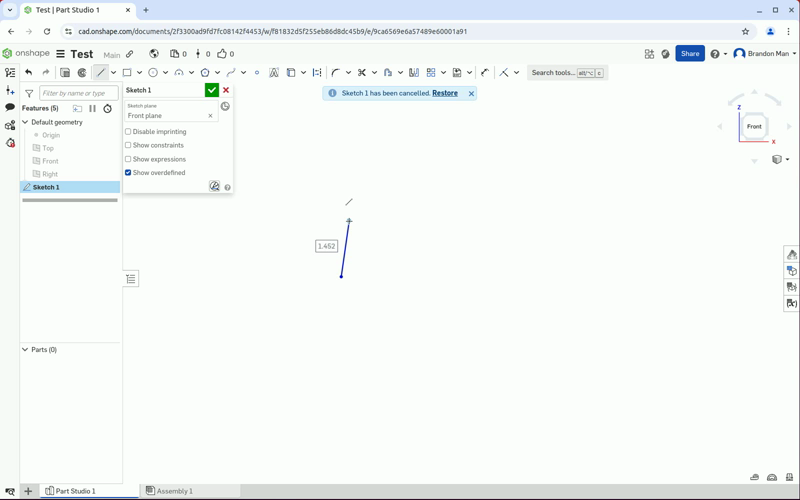
scroll(-6)
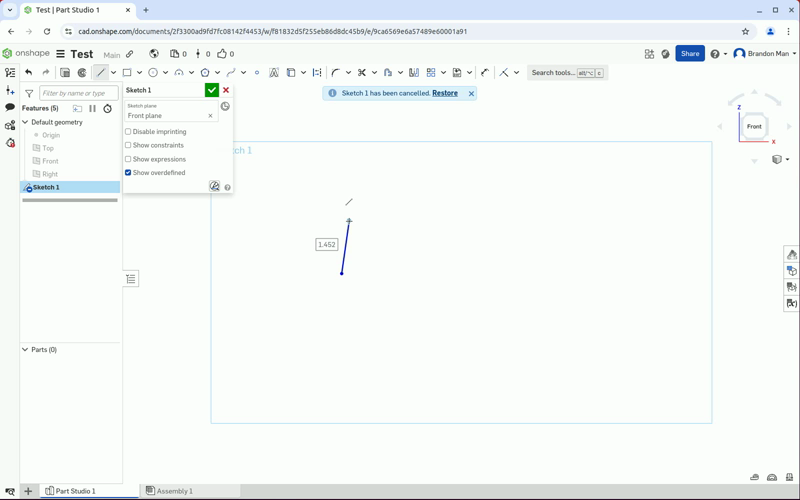
scroll(-6)
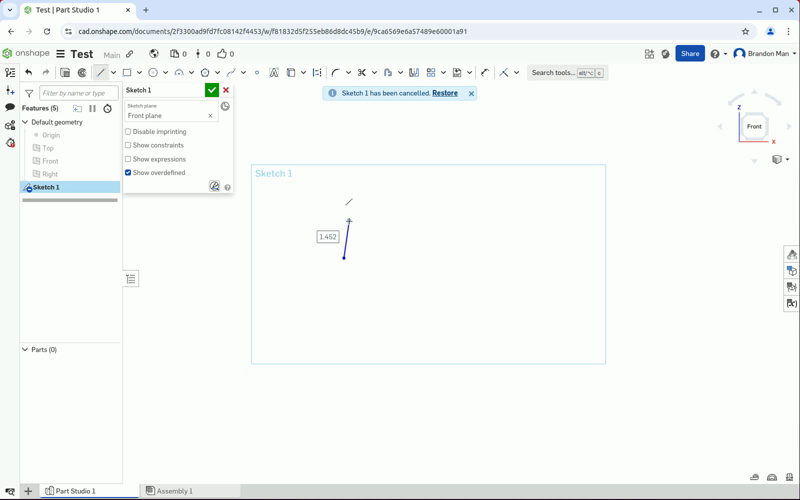
scroll(-6)
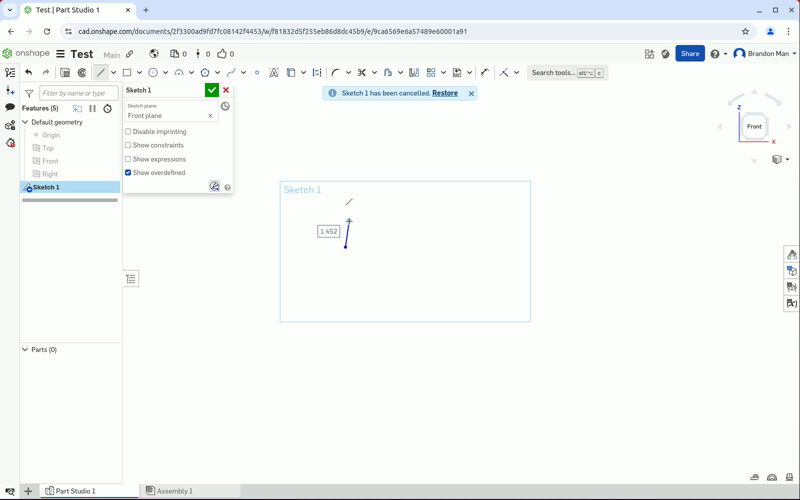
scroll(-6)
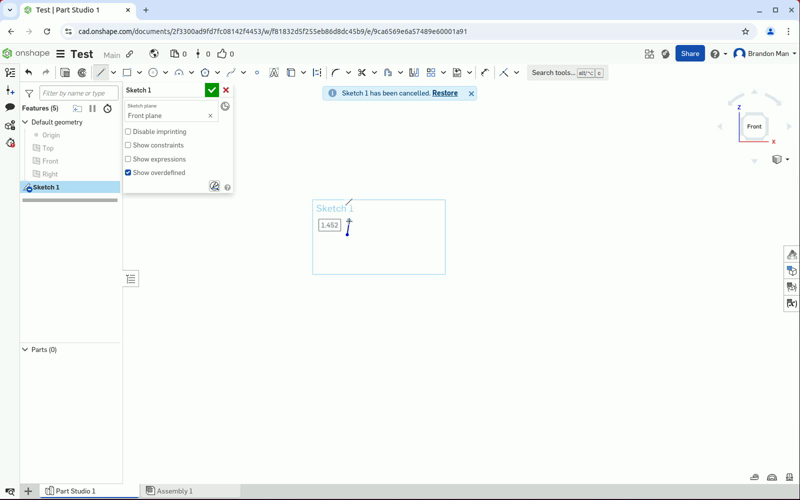
scroll(-6)
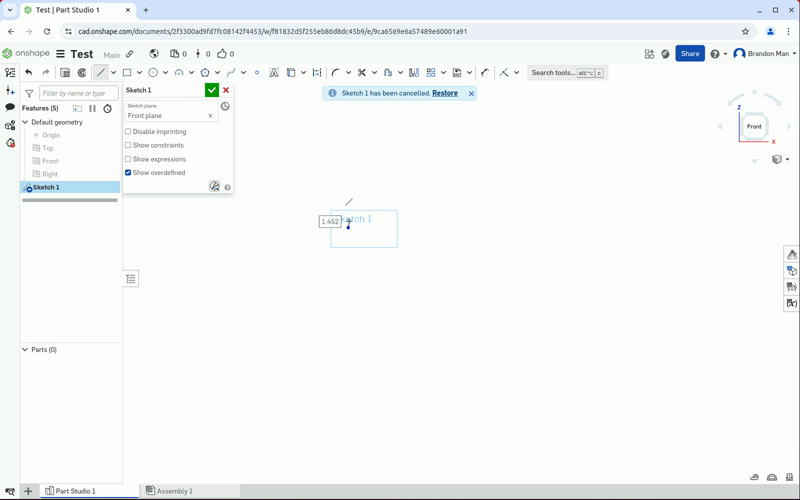
key_up(shift)
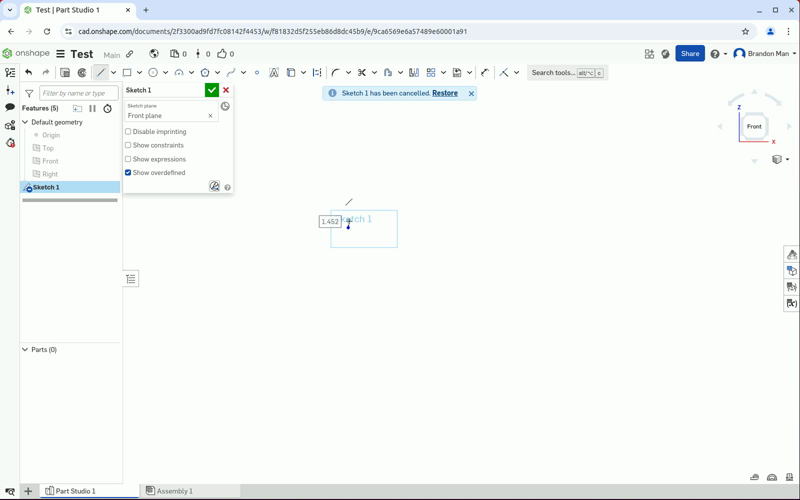
key(esc)
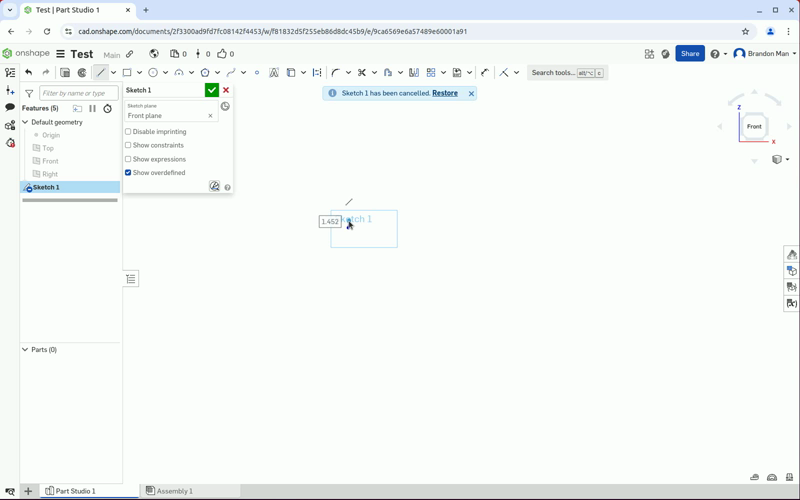
key(a)
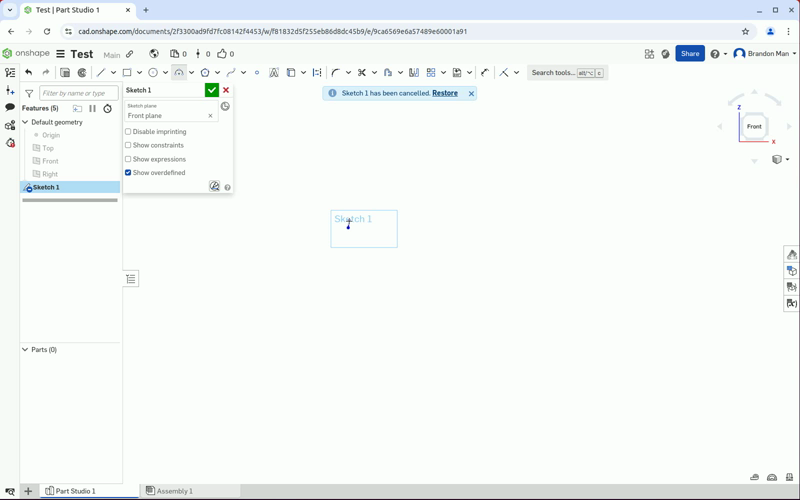
mouse_move(349, 220)
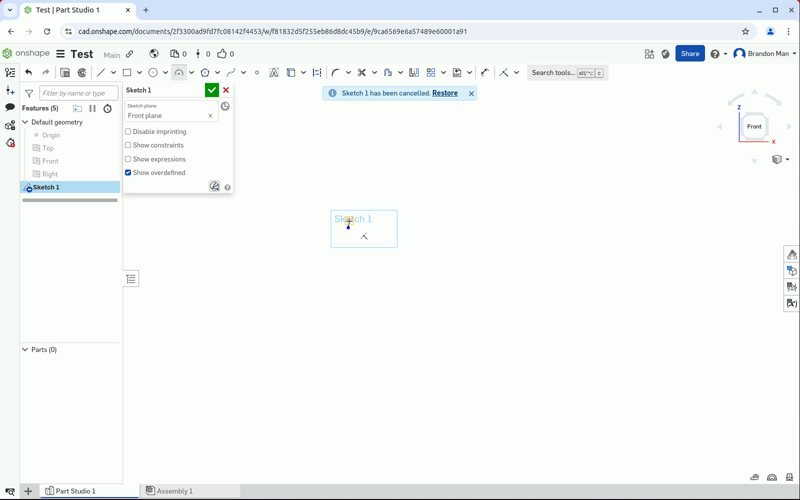
click(349, 220)
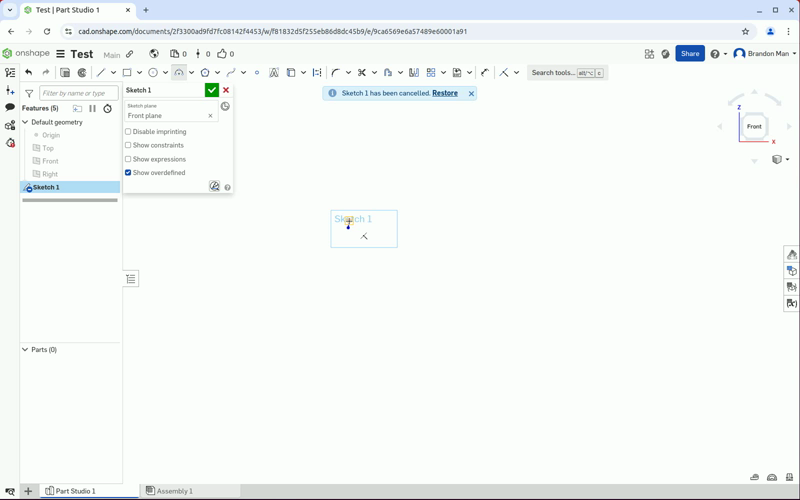
mouse_move(348, 227)
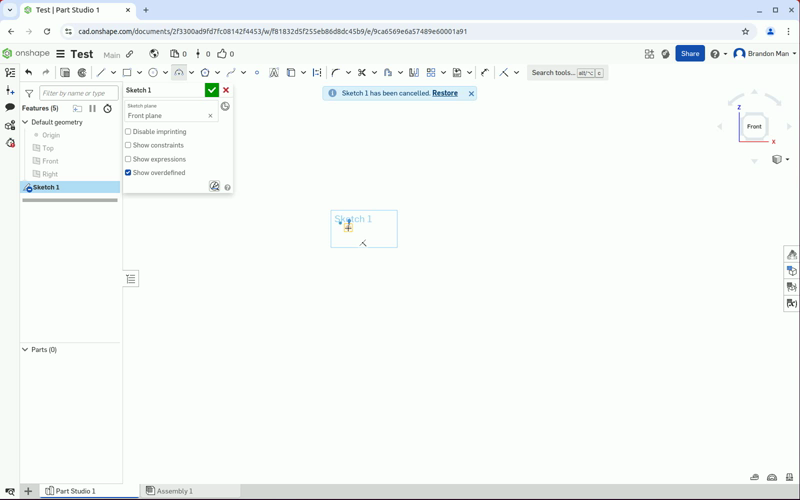
scroll(6)
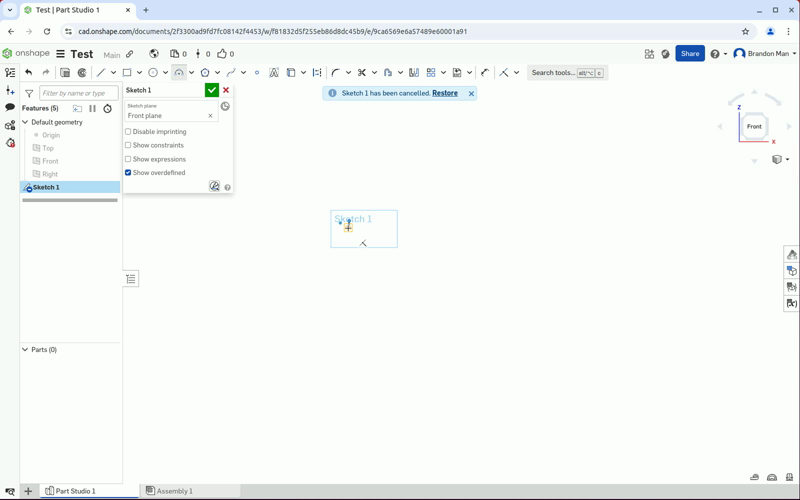
scroll(6)
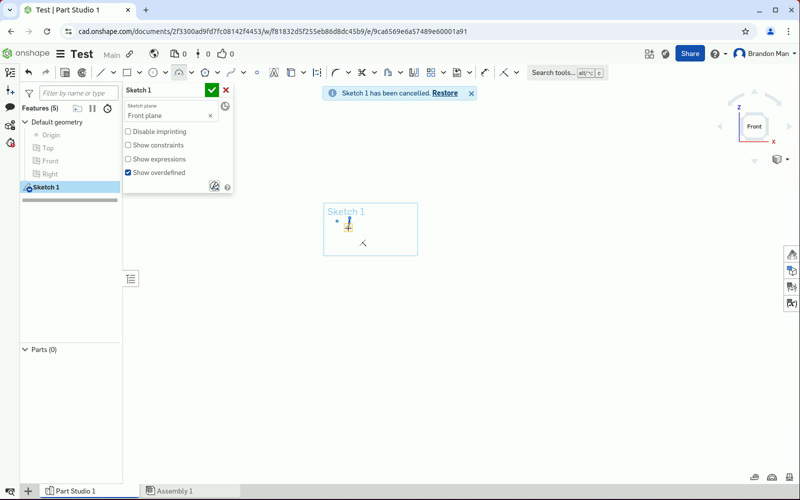
scroll(6)
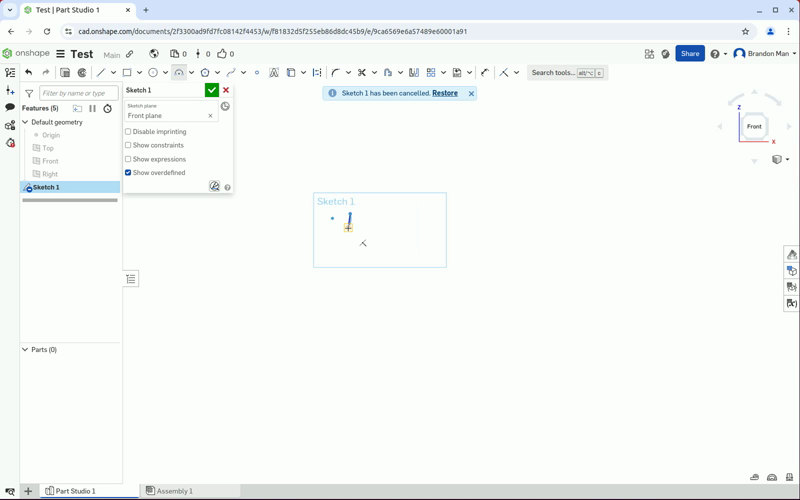
scroll(6)
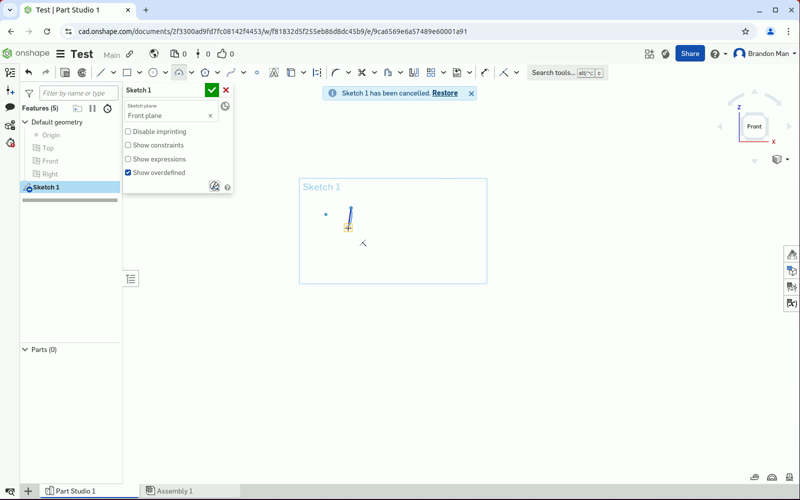
scroll(6)
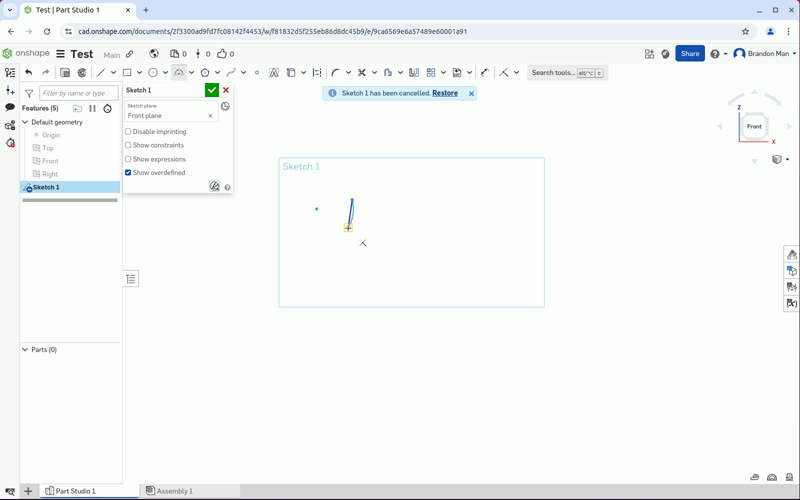
scroll(6)
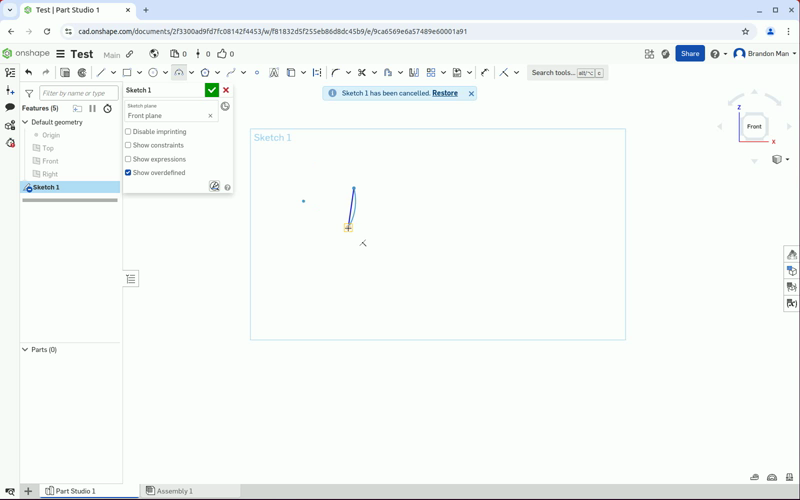
scroll(6)
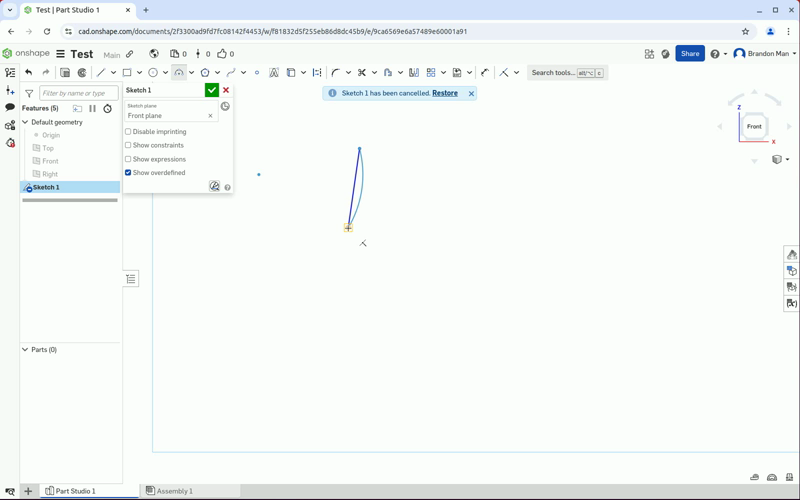
click(348, 227)
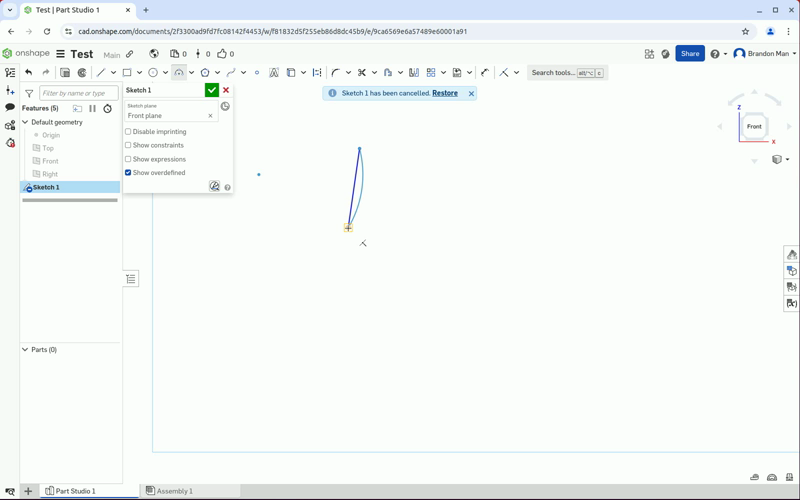
scroll(-6)
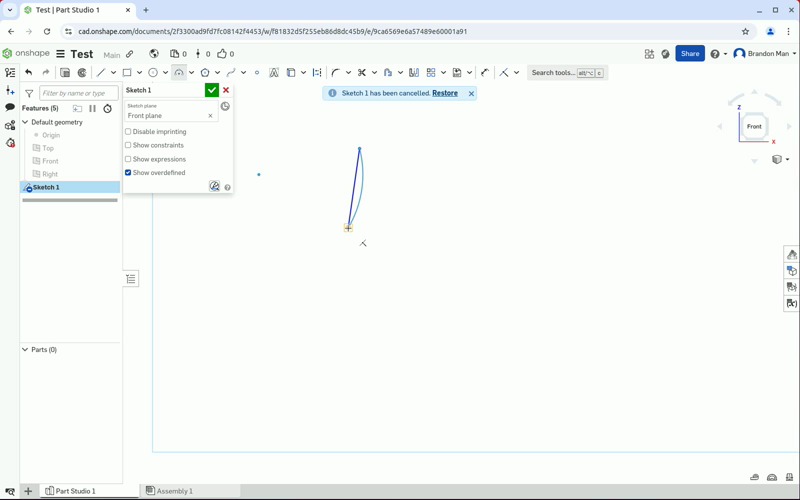
scroll(-6)
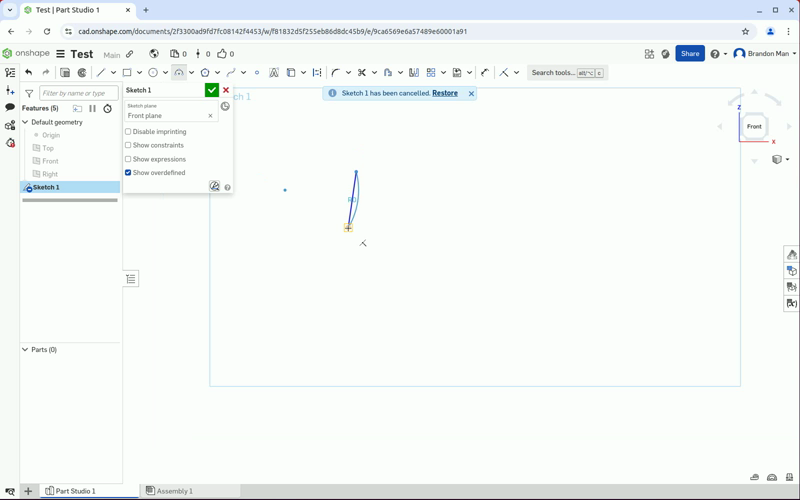
scroll(-6)
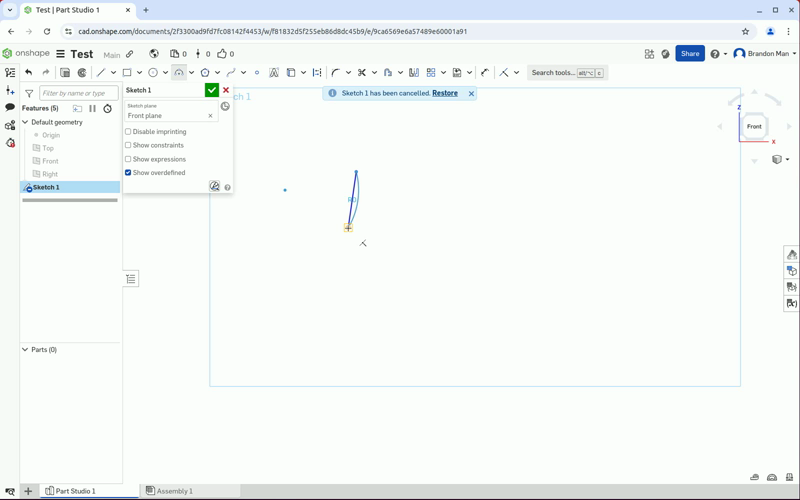
scroll(-6)
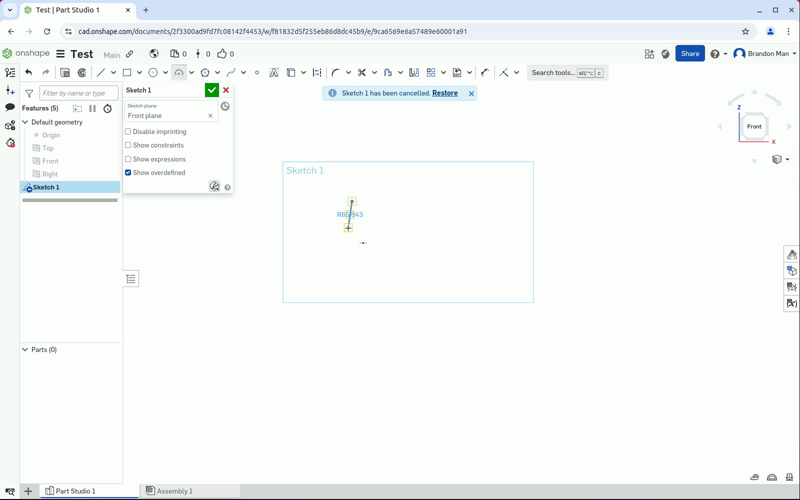
scroll(-6)
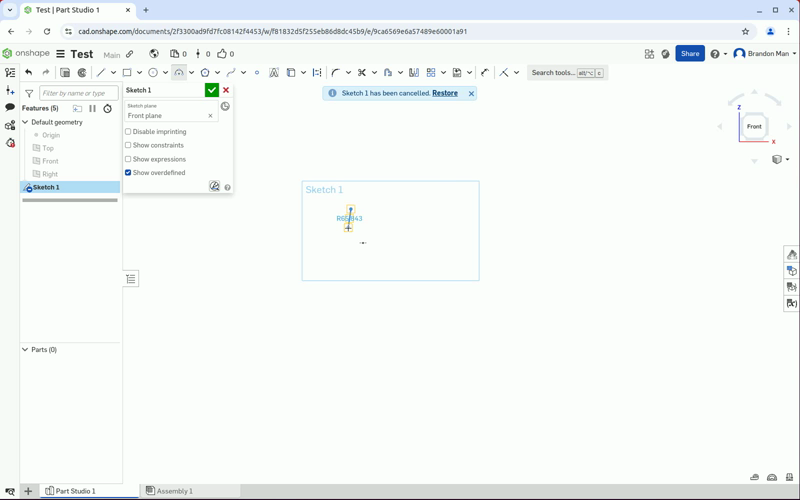
scroll(-6)
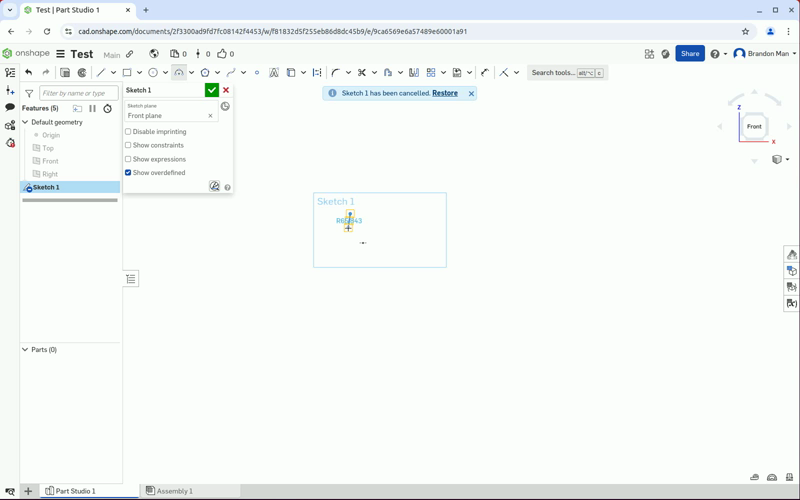
scroll(-6)
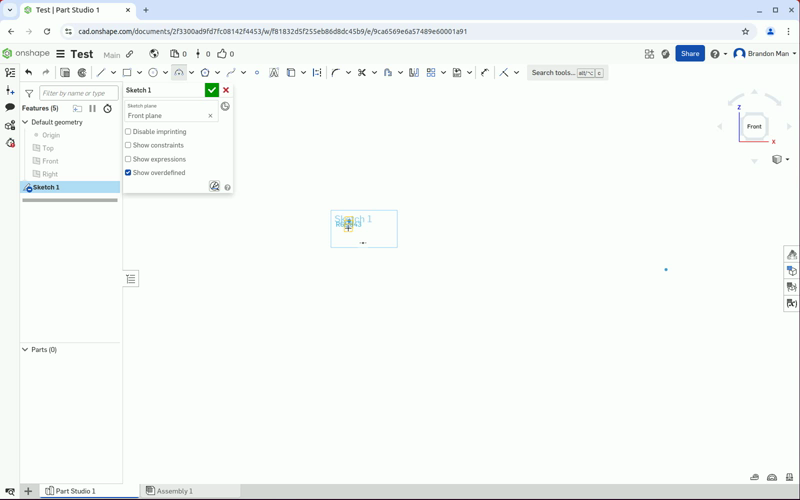
key_down(shift)
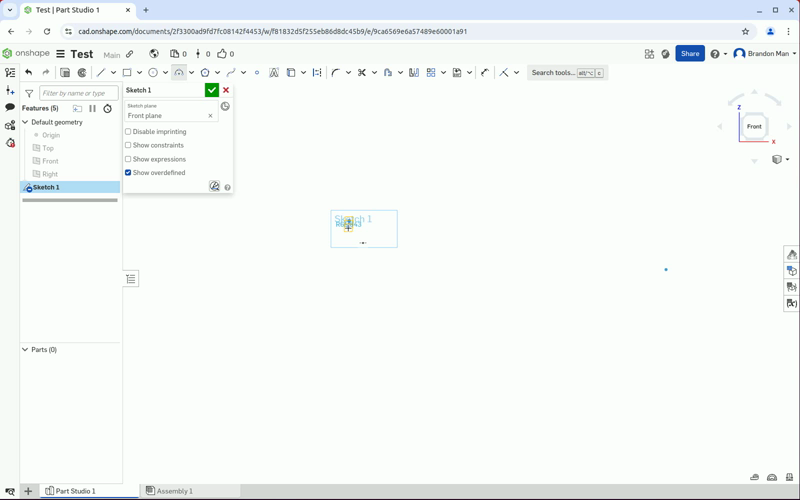
mouse_move(347, 224)
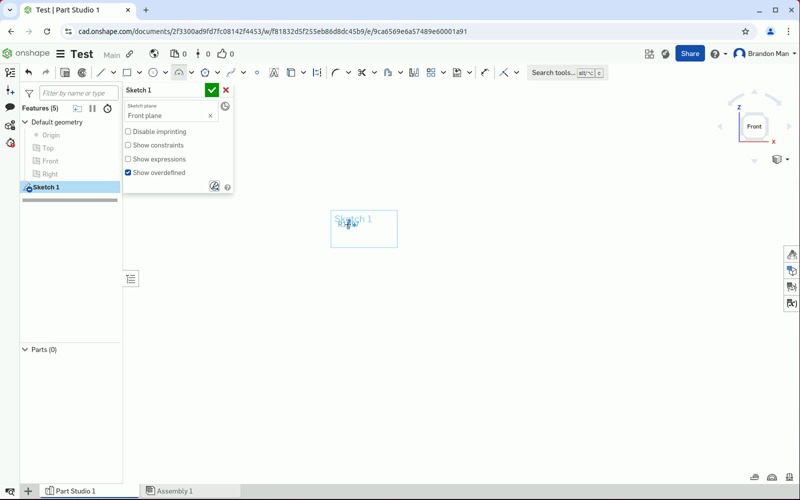
scroll(6)
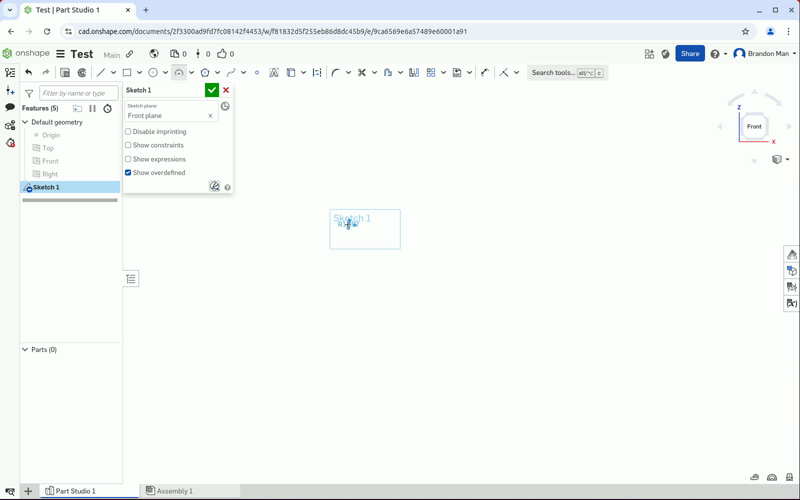
scroll(6)
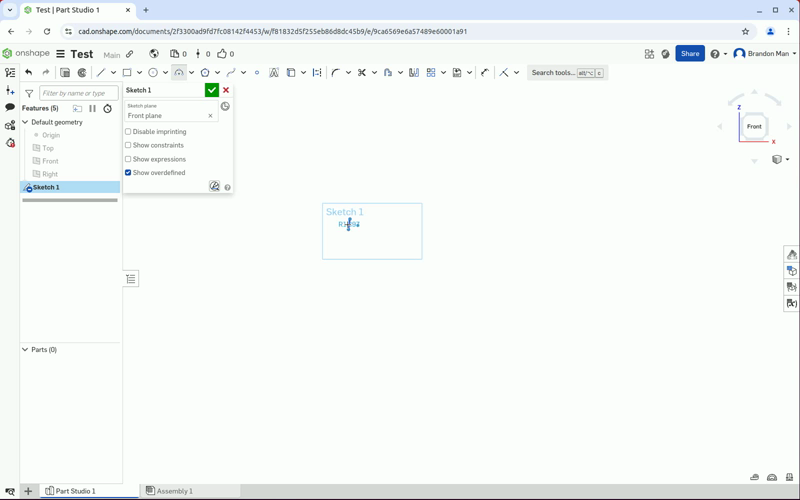
scroll(6)
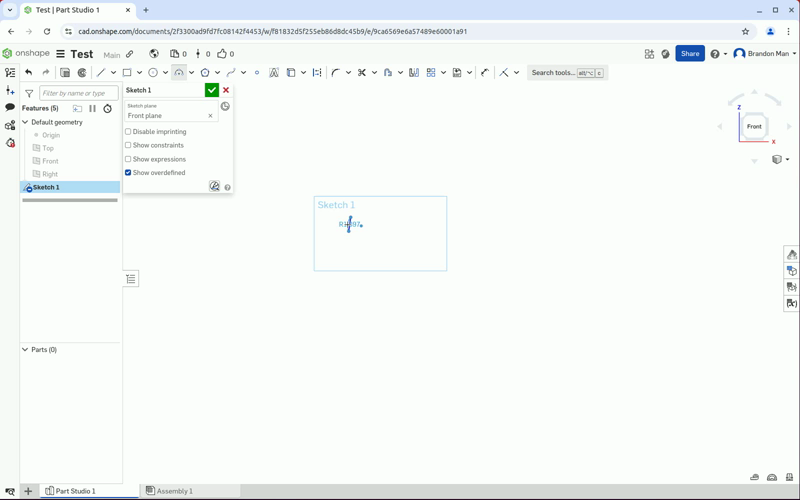
scroll(6)
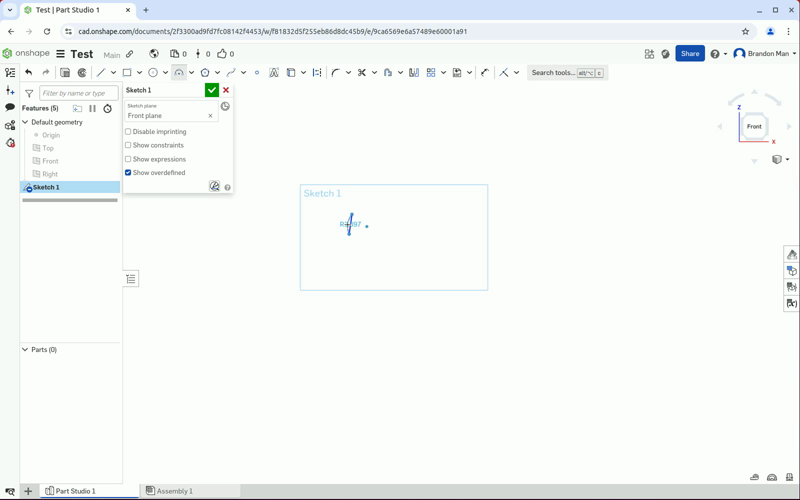
scroll(6)
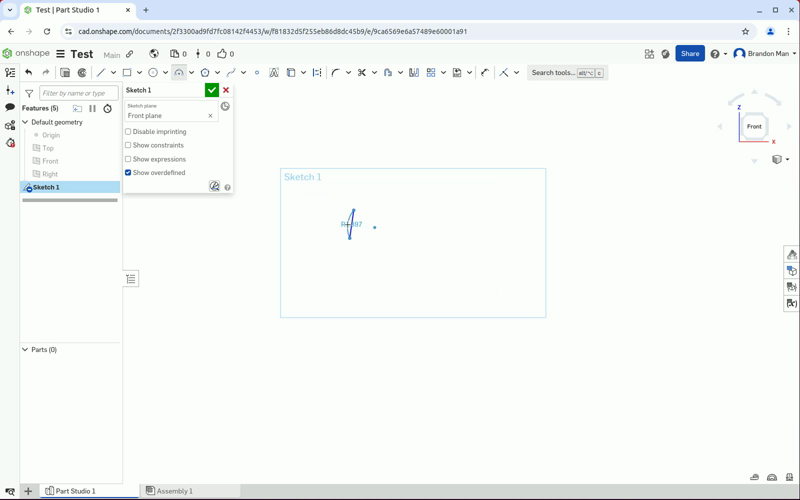
scroll(6)
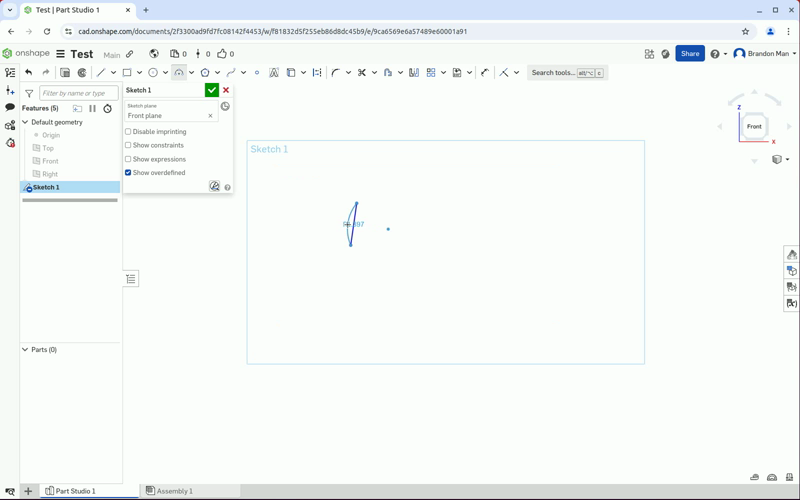
scroll(6)
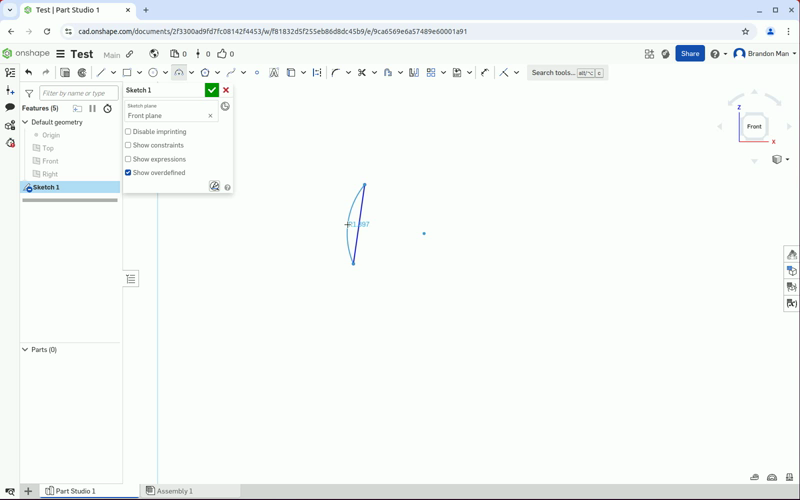
click(347, 224)
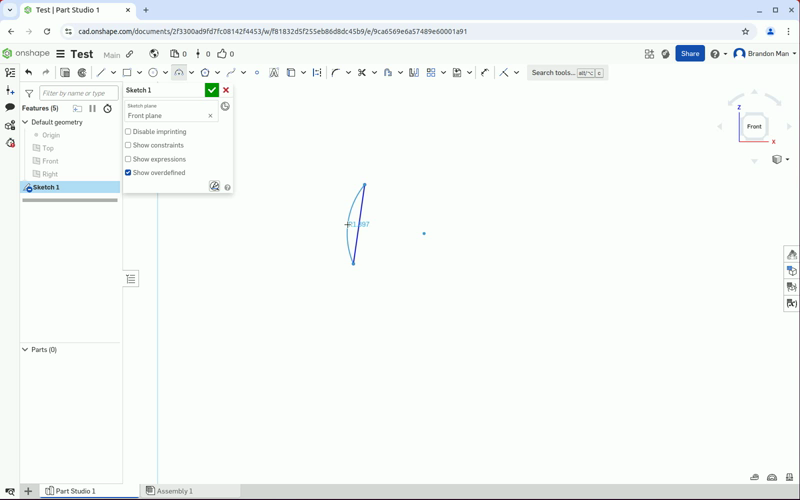
scroll(-6)
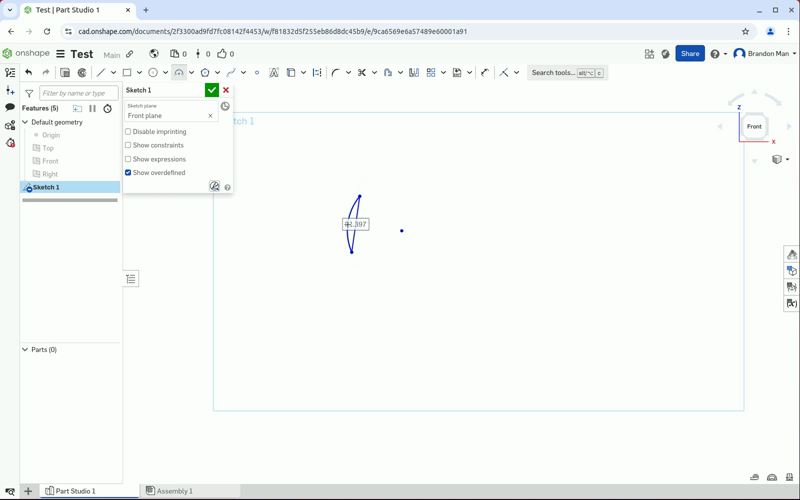
scroll(-6)
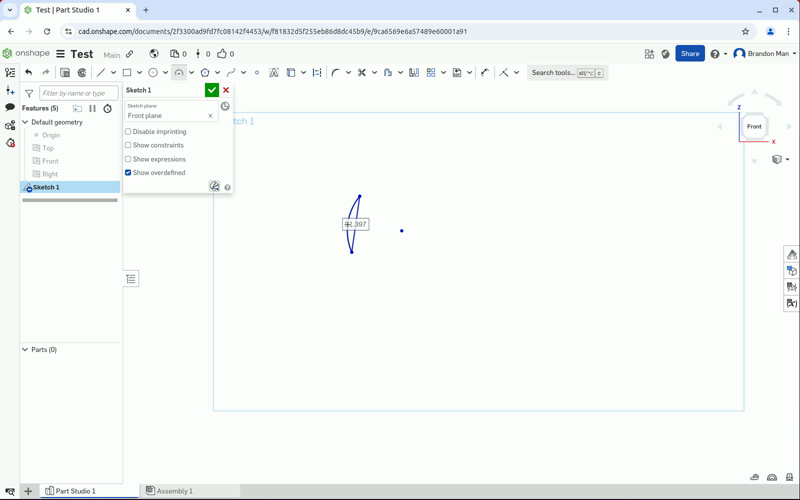
scroll(-6)
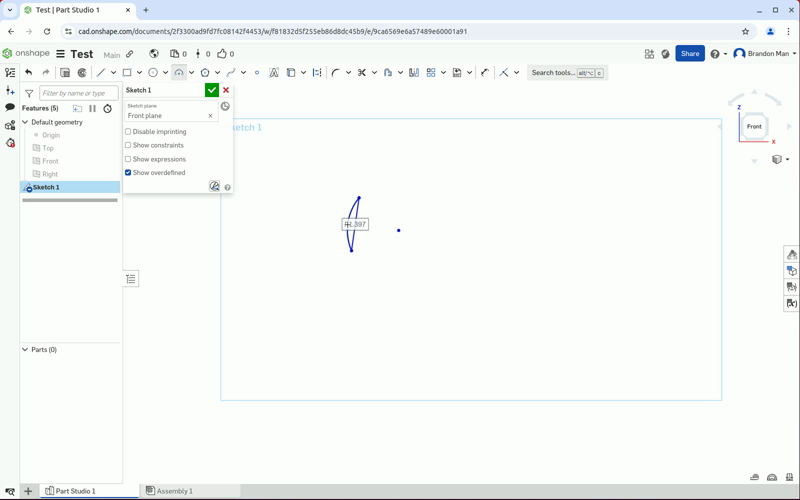
scroll(-6)
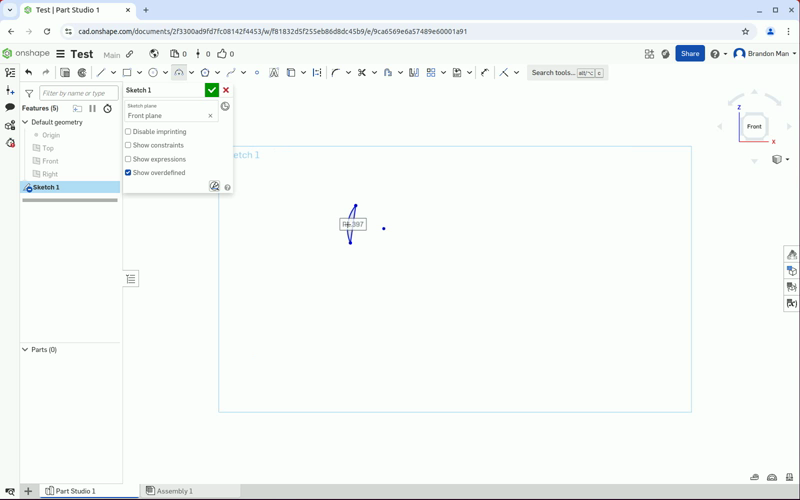
scroll(-6)
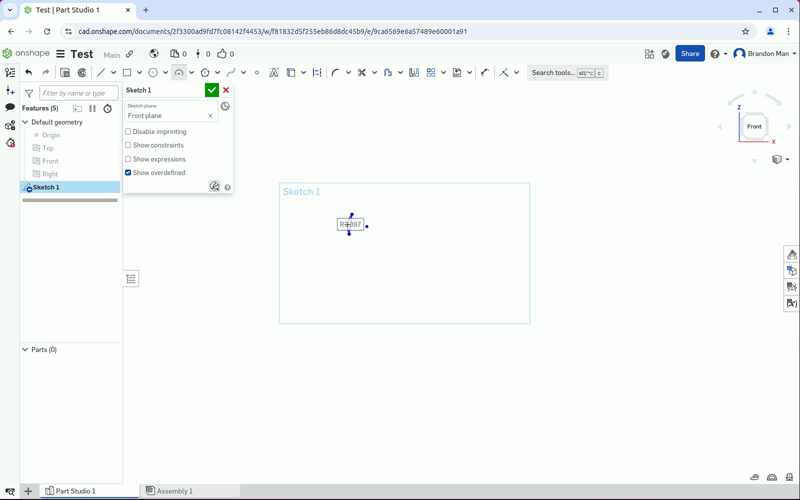
scroll(-6)
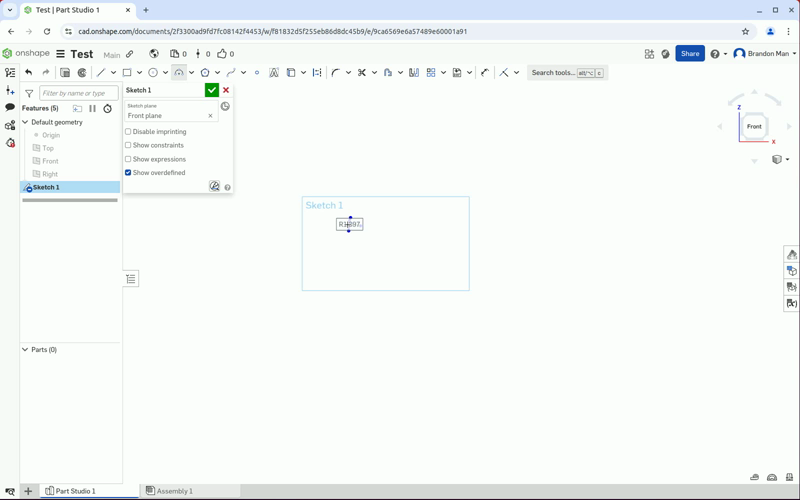
scroll(-6)
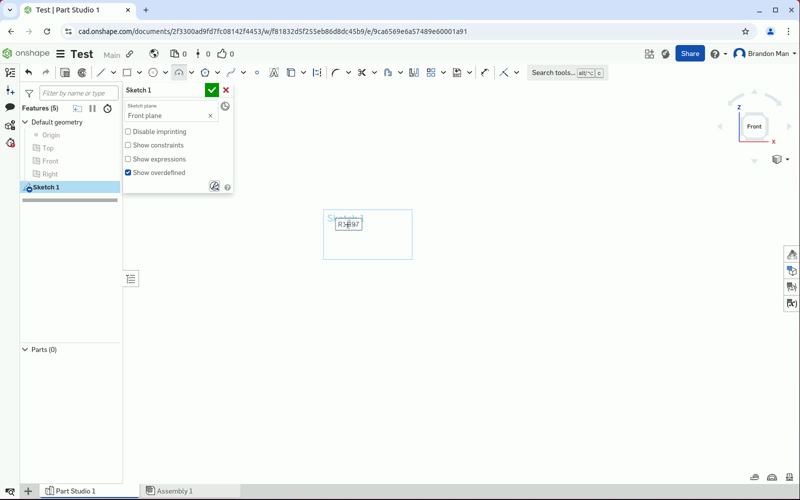
key_up(shift)
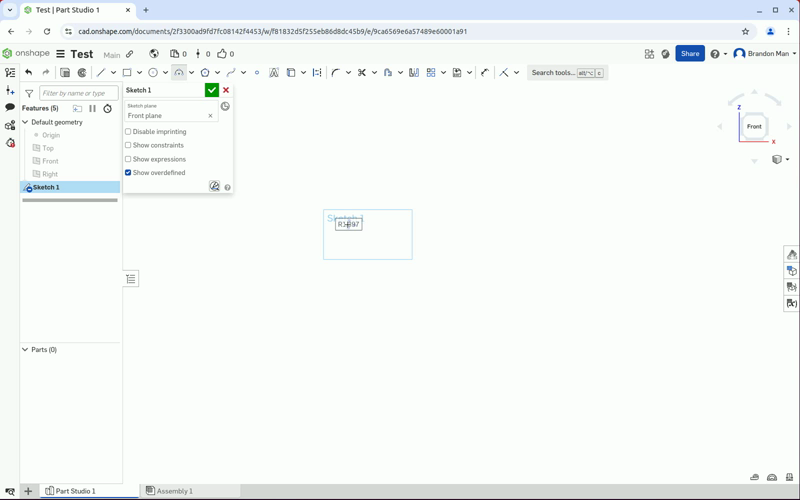
key(esc)
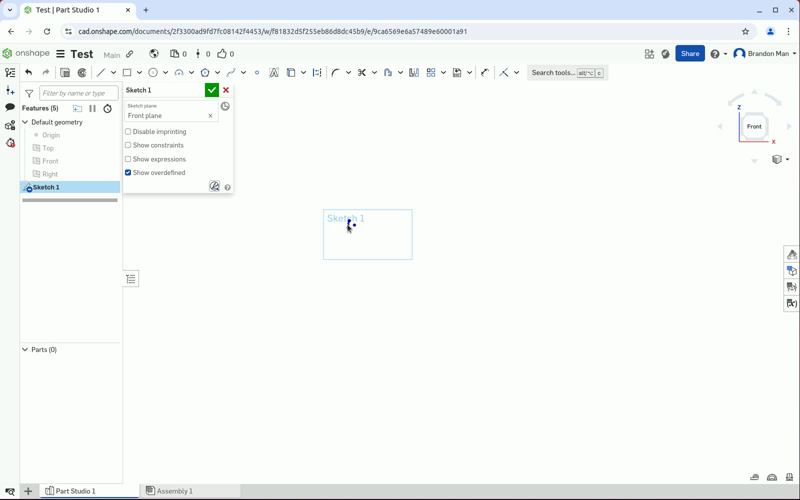
mouse_move(348, 224)
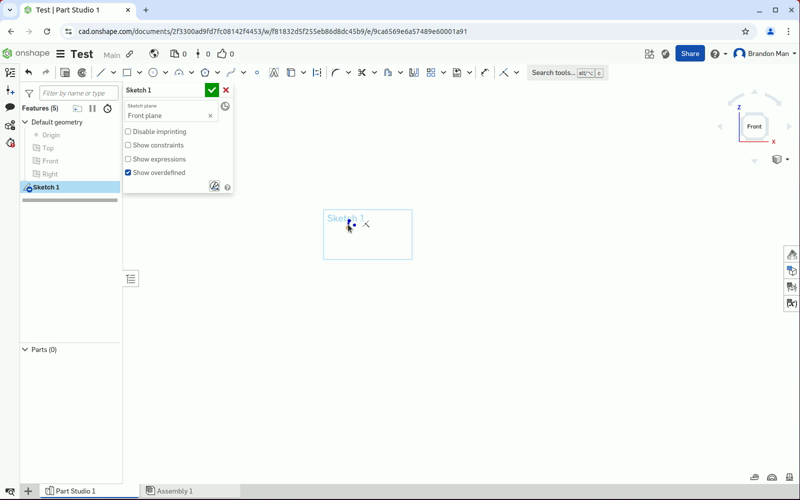
scroll(6)
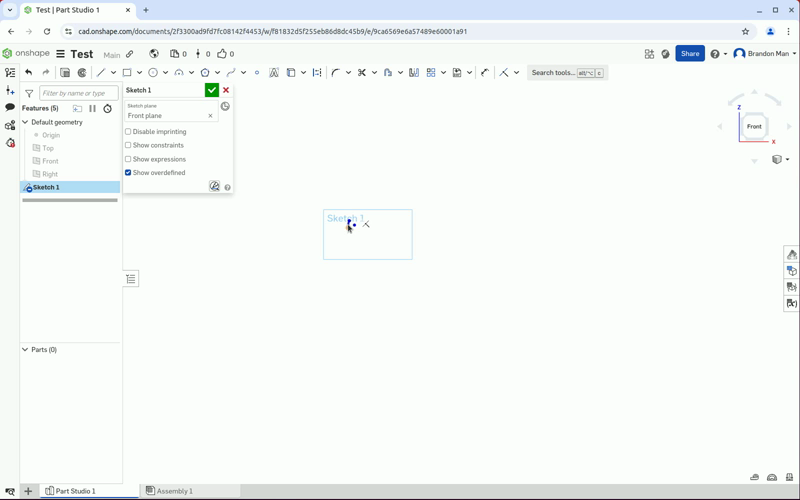
scroll(6)
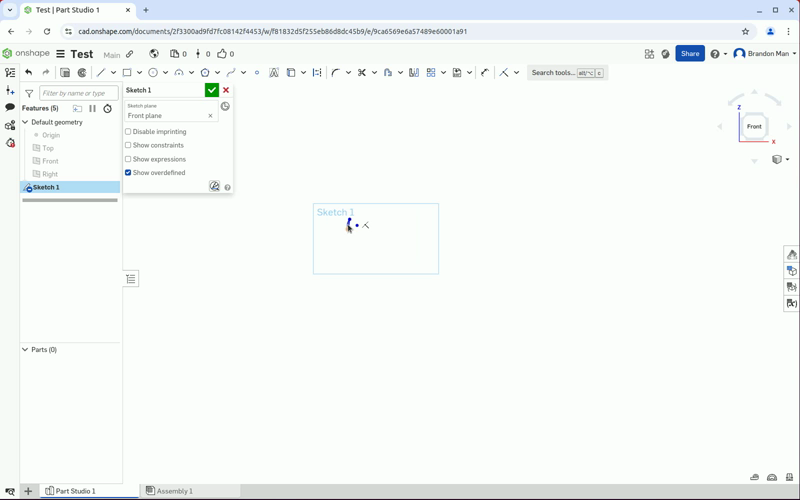
scroll(6)
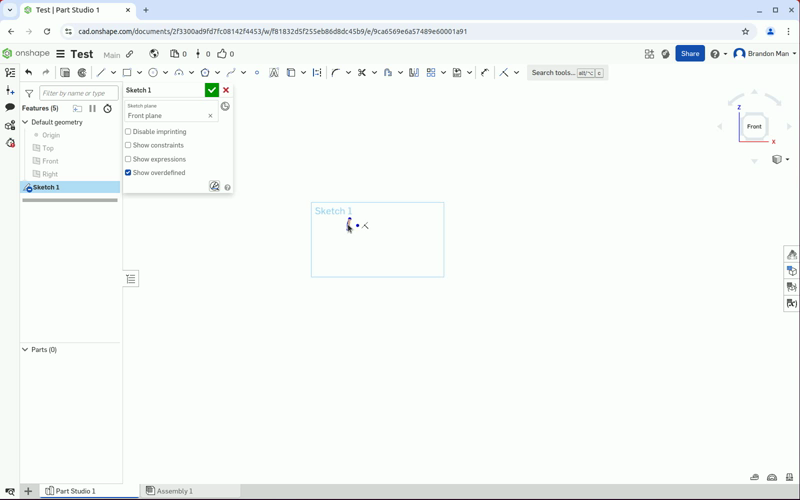
scroll(6)
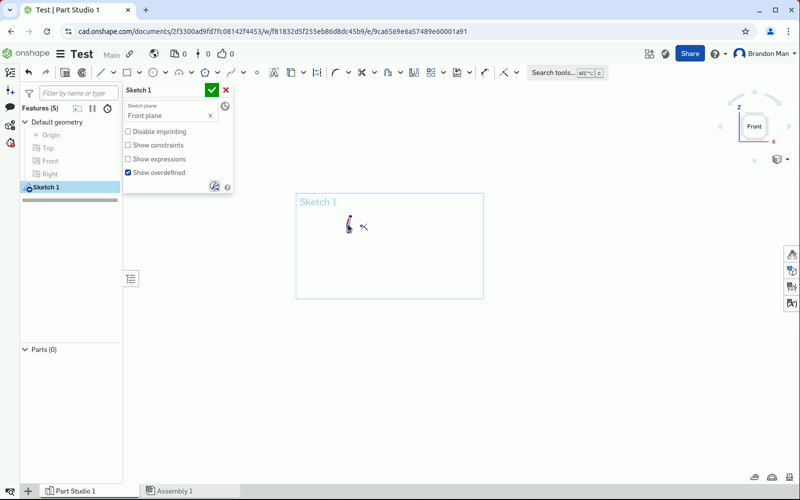
scroll(6)
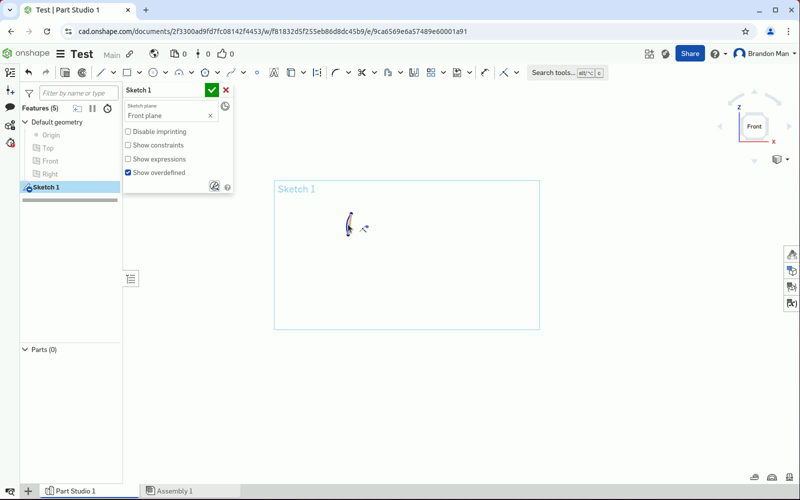
scroll(6)
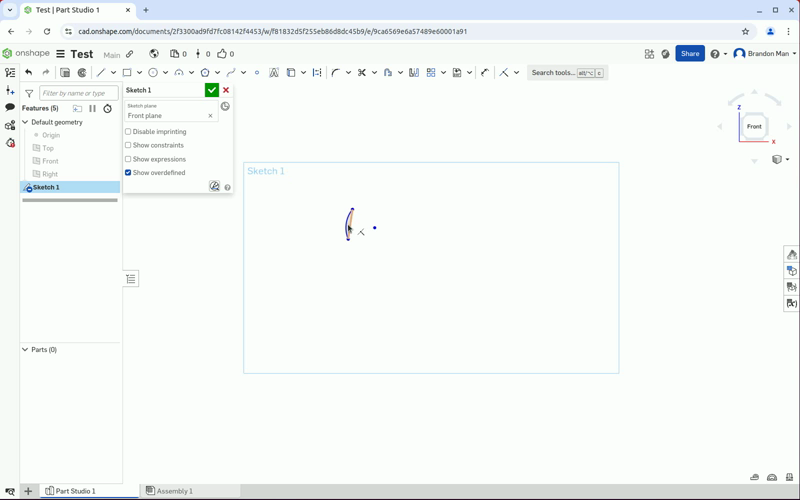
scroll(6)
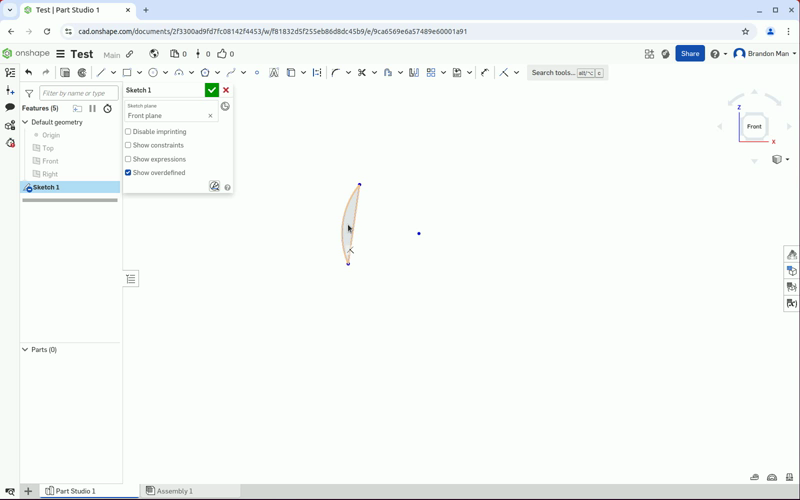
click(348, 224)
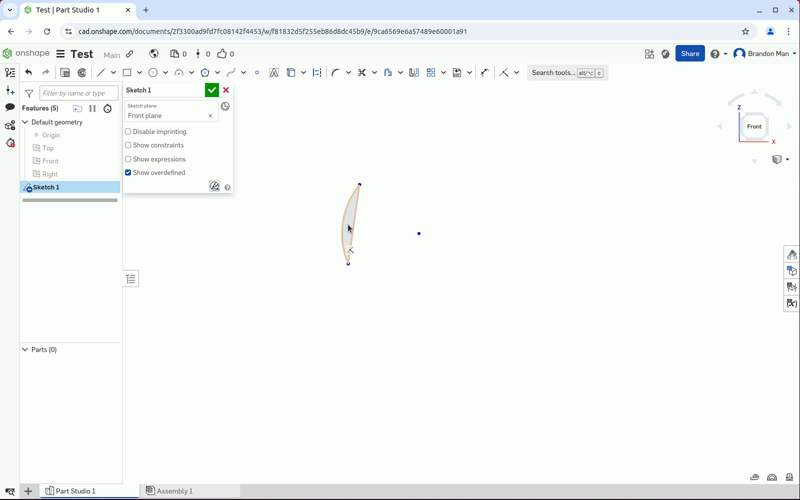
scroll(-6)
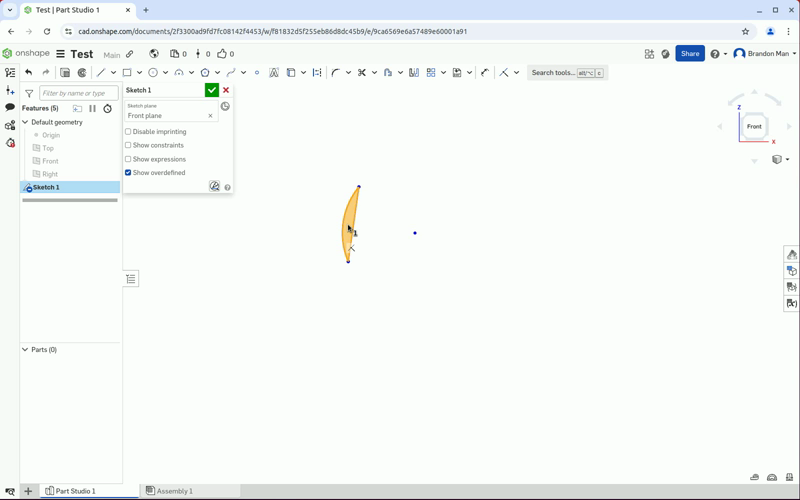
scroll(-6)
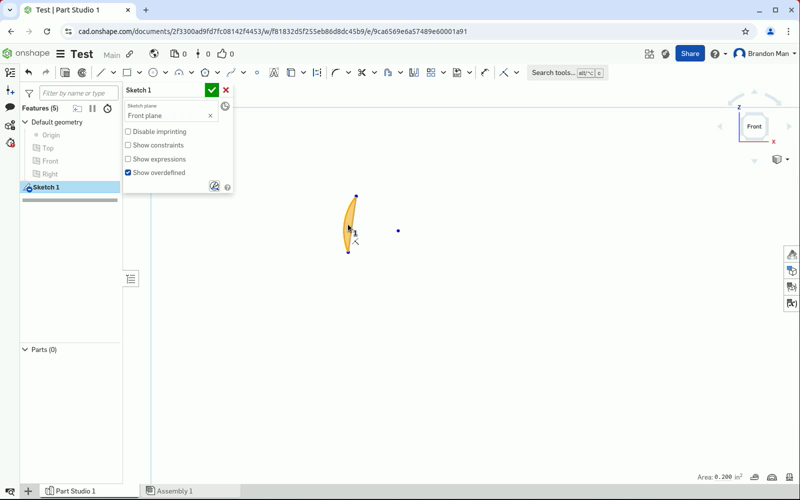
scroll(-6)
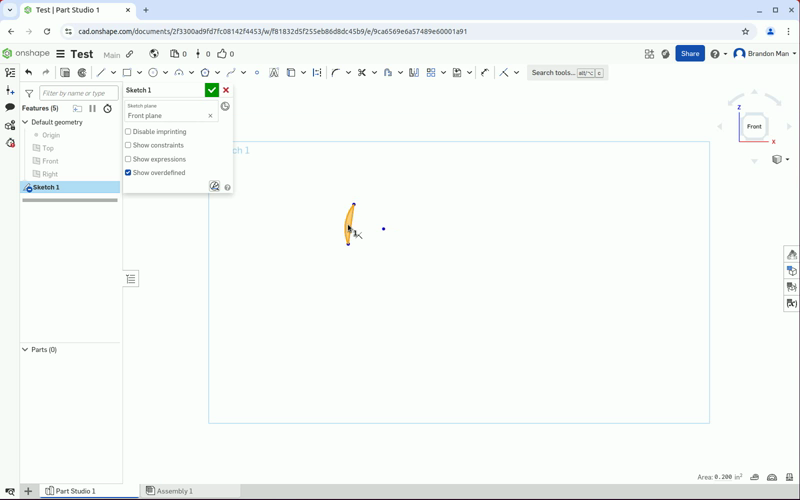
scroll(-6)
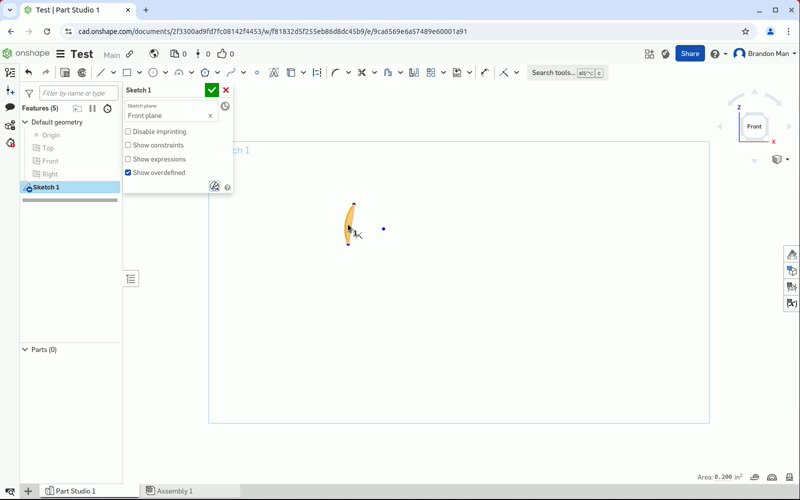
scroll(-6)
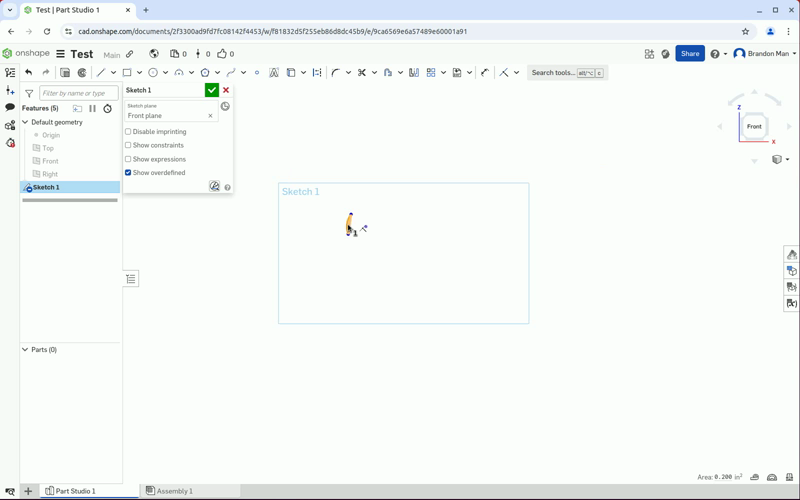
scroll(-6)
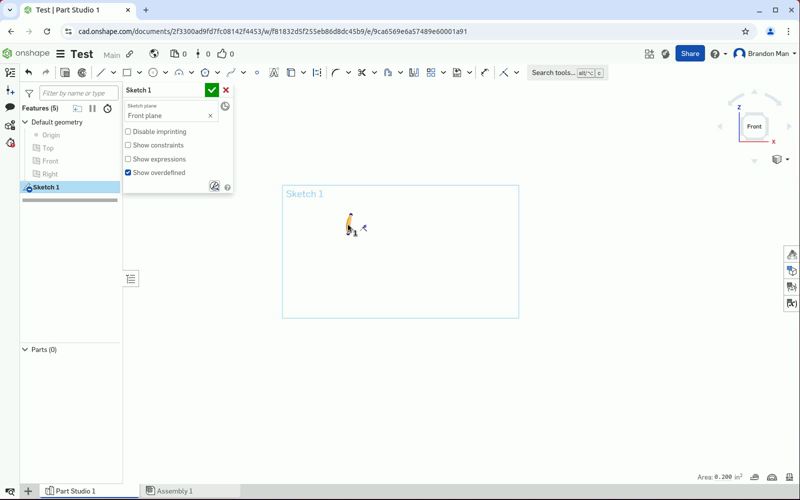
scroll(-6)
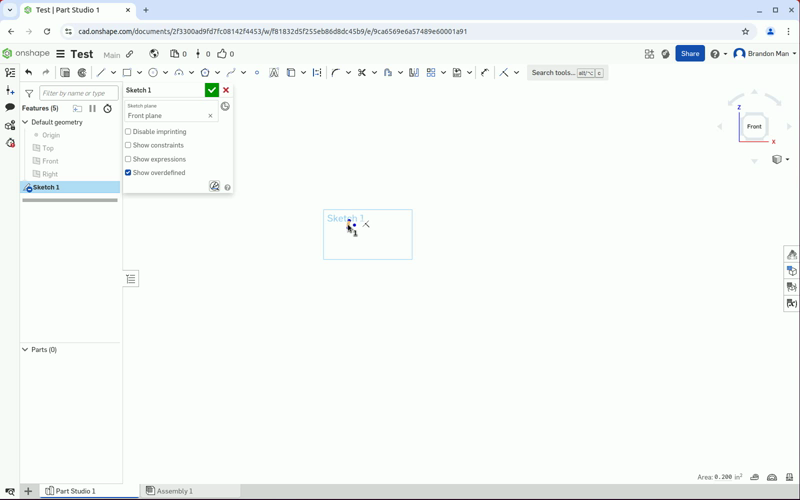
mouse_move(73, 352)
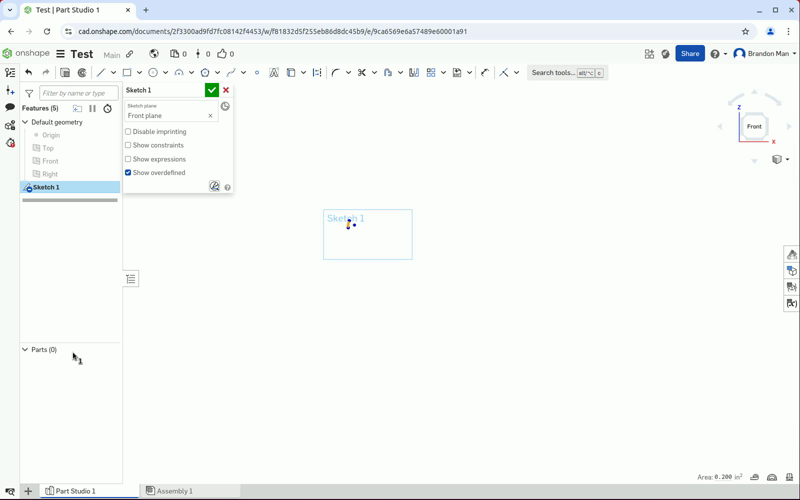
key(shift+y)
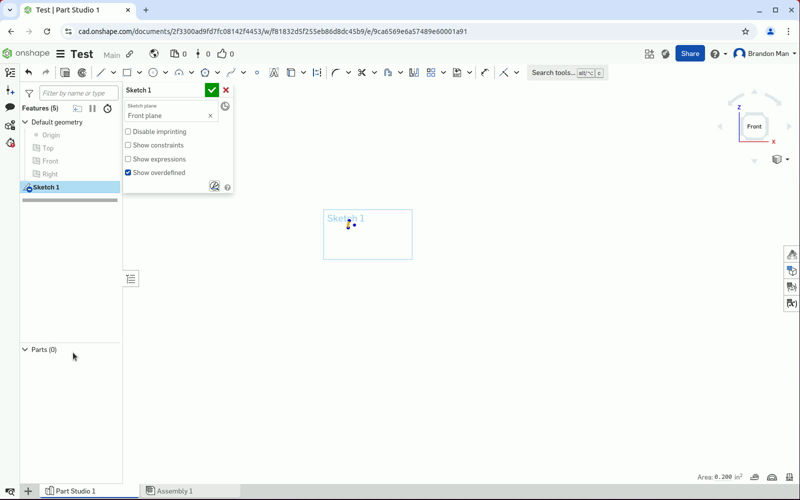
key(shift+e)
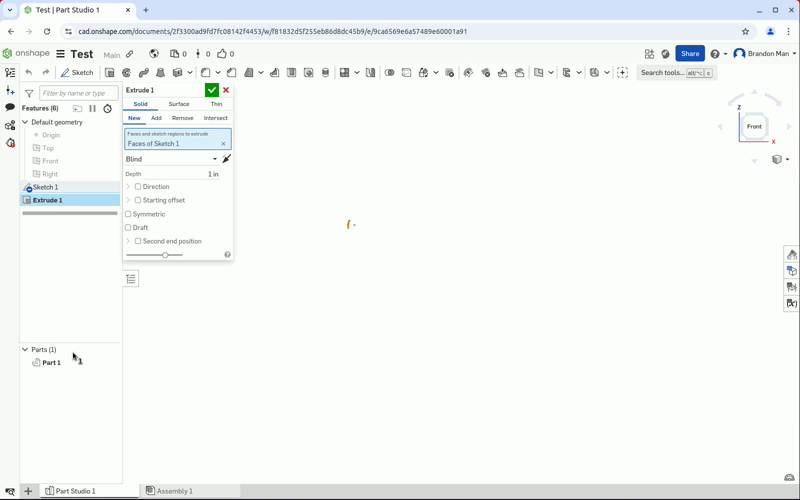
mouse_move(143, 106)
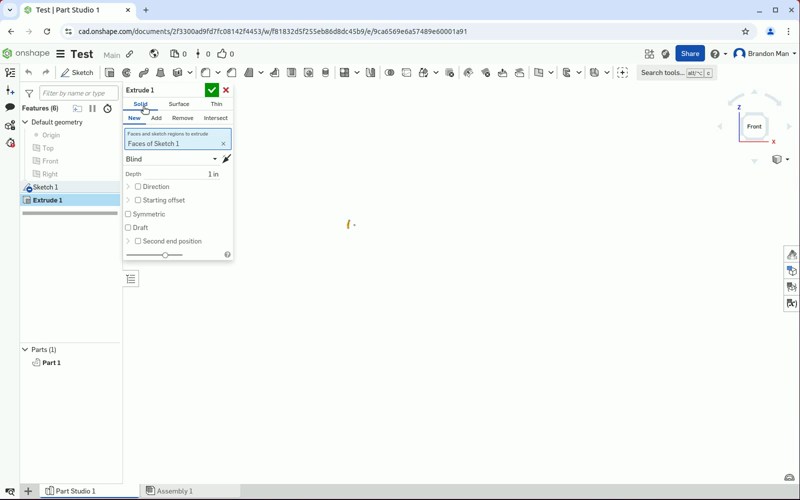
click(143, 106)
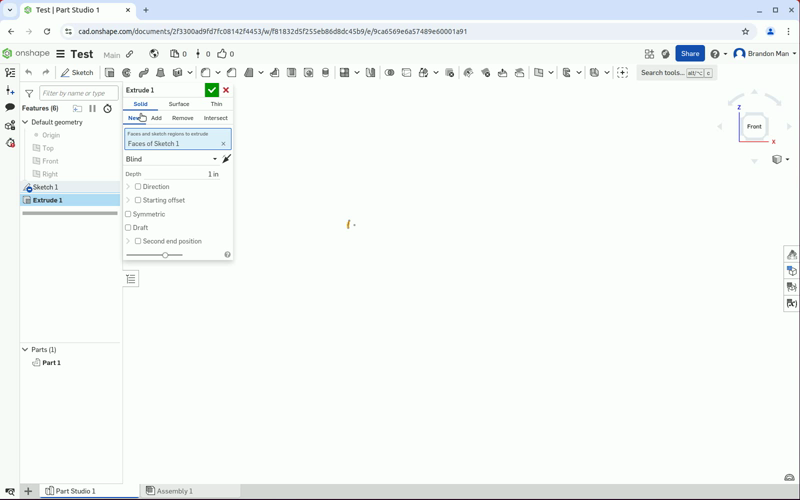
mouse_move(137, 120)
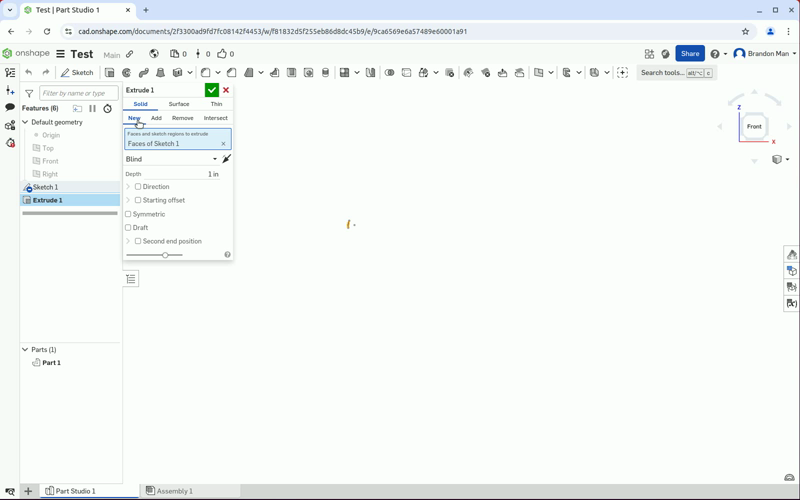
click(137, 120)
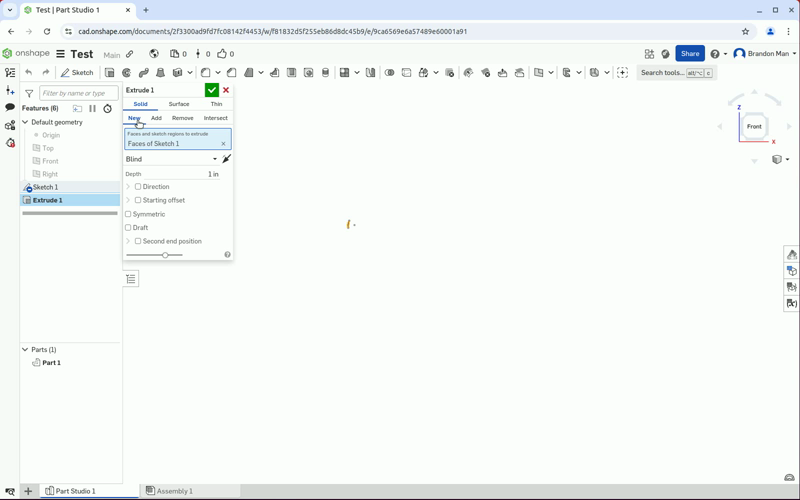
key(tab, 4)
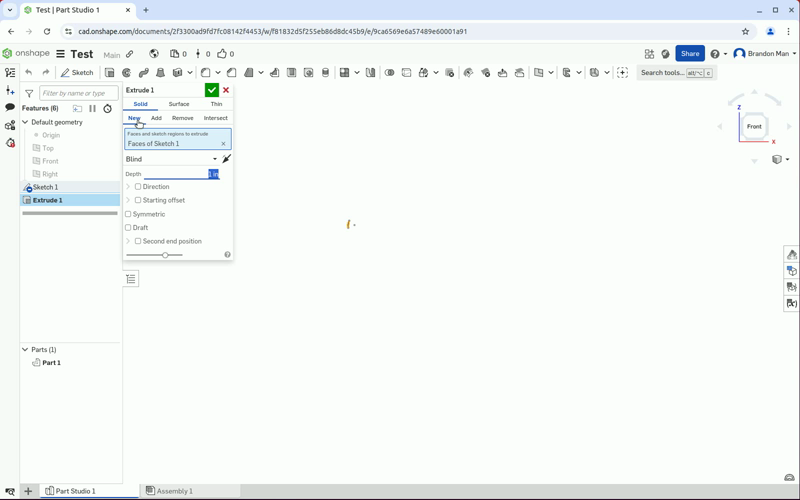
text(0.481)
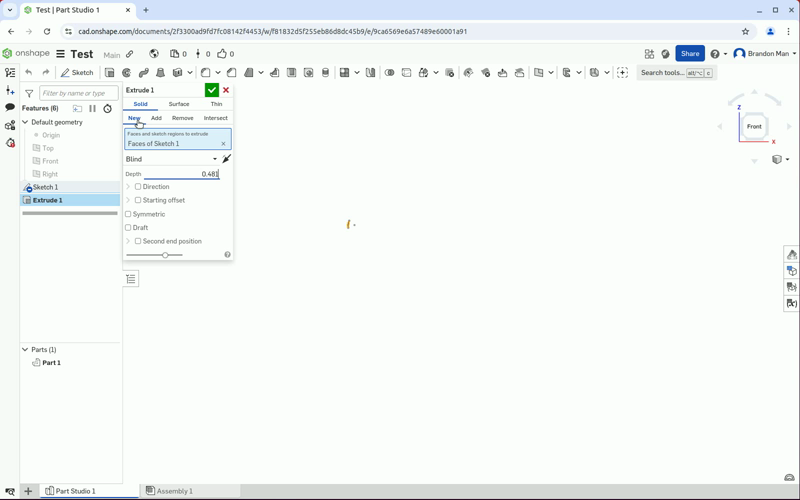
key(enter)
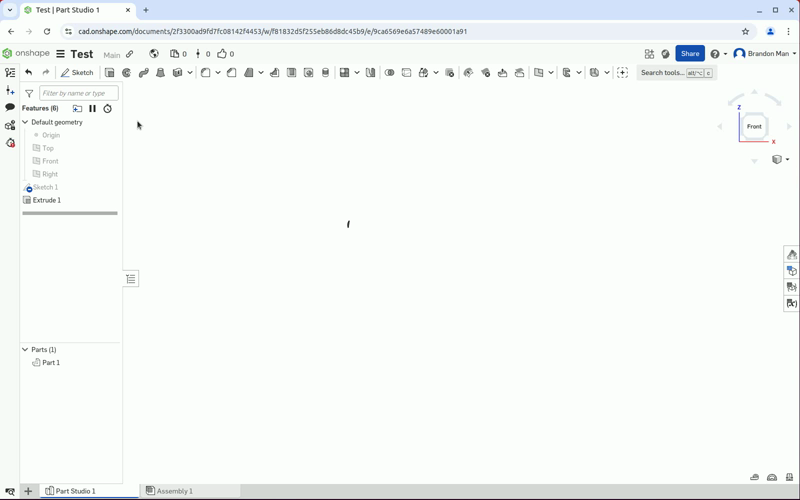
key(shift+h)
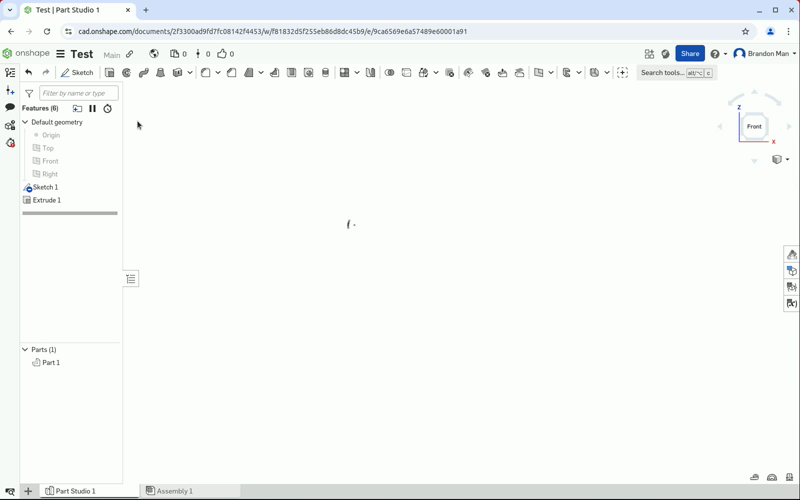
key(shift+h)
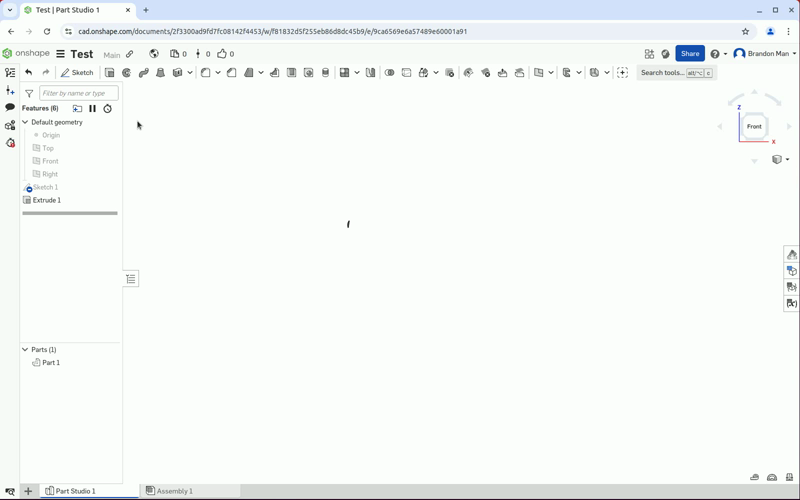
mouse_move(73, 189)
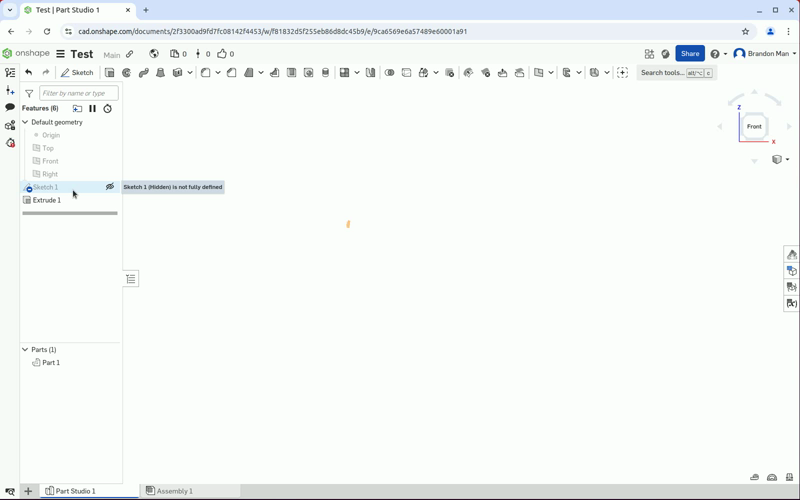
click(73, 189)
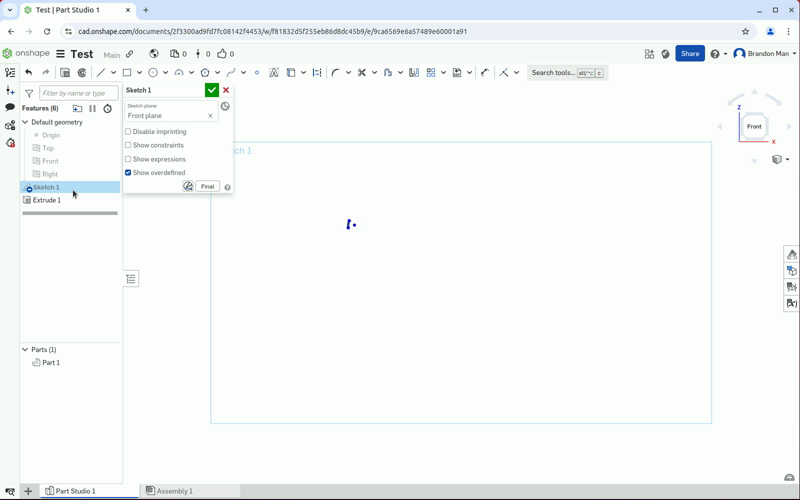
mouse_move(229, 92)
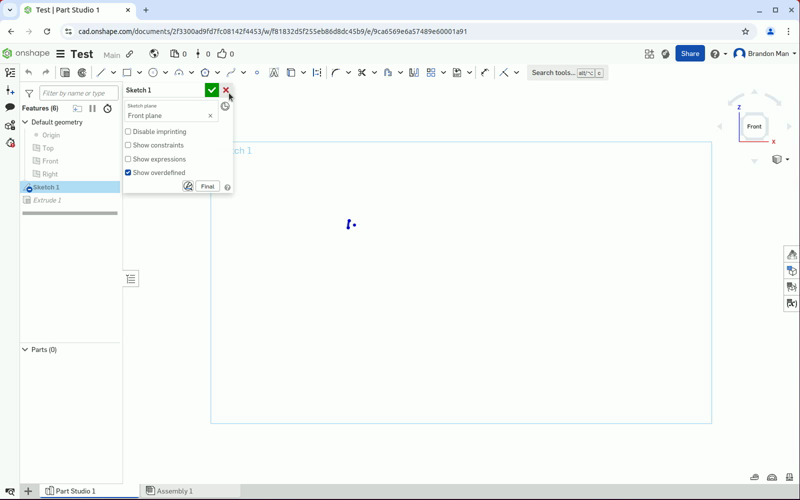
click(229, 92)
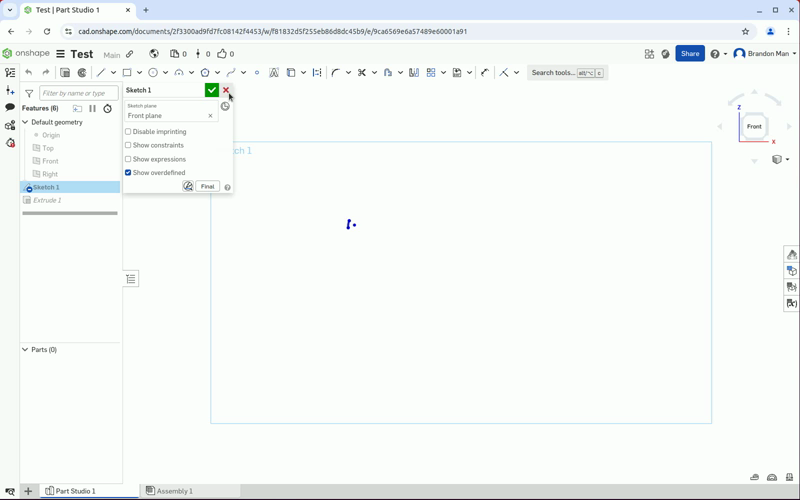
key(shift+s)
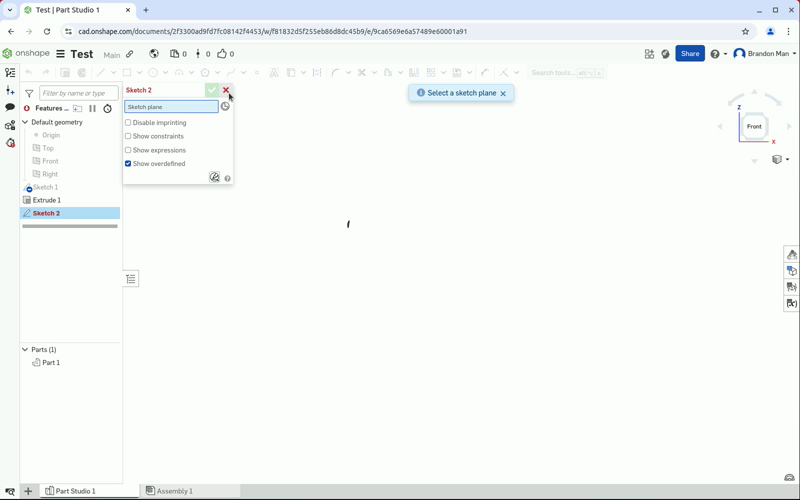
mouse_move(73, 163)
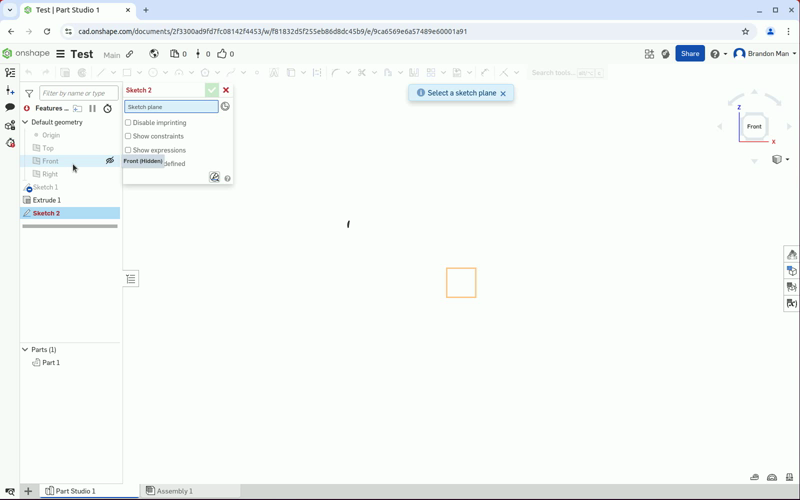
click(73, 163)
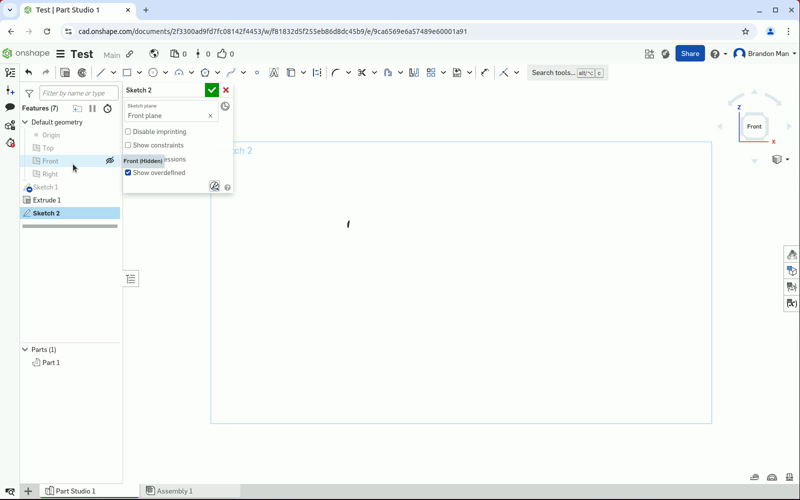
mouse_move(73, 352)
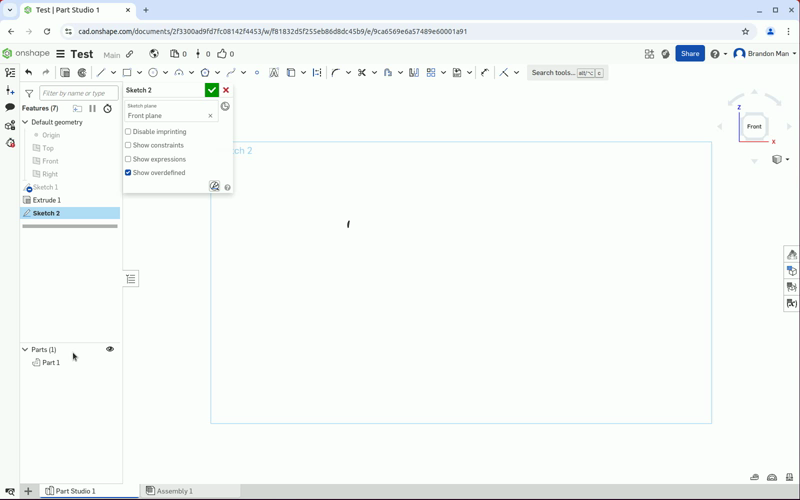
key(y)
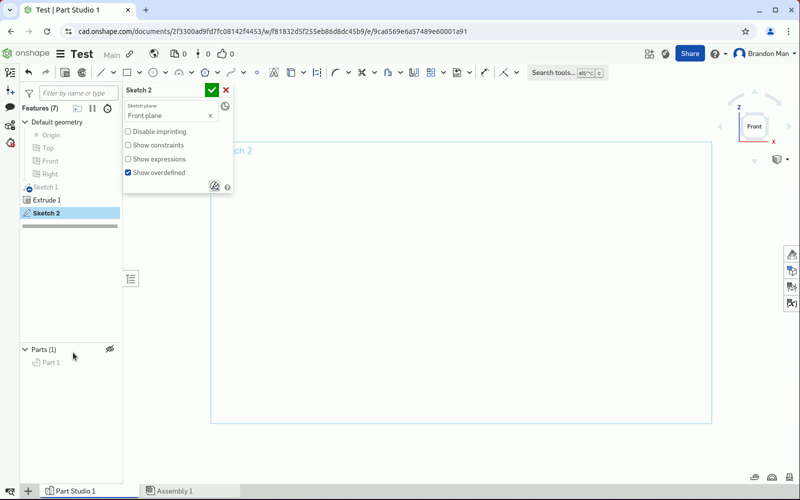
key(l)
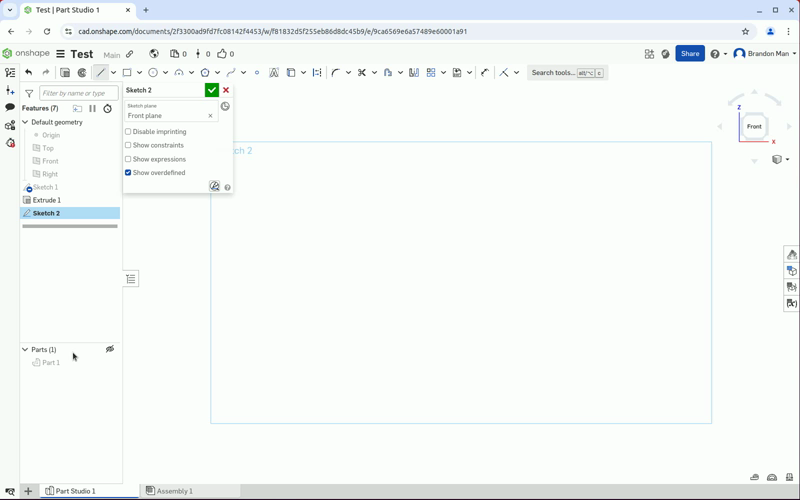
key_down(shift)
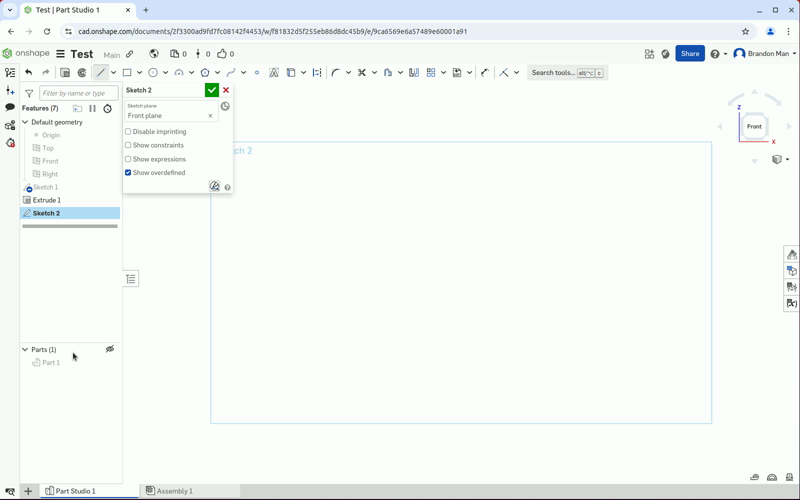
mouse_move(375, 222)
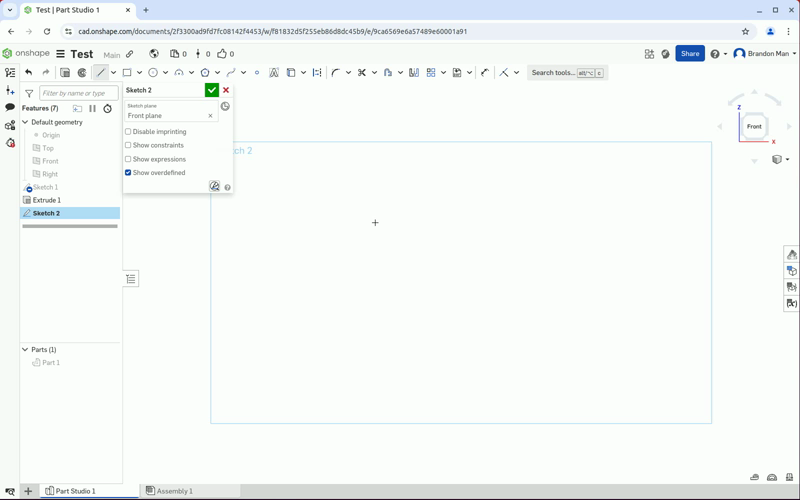
click(375, 222)
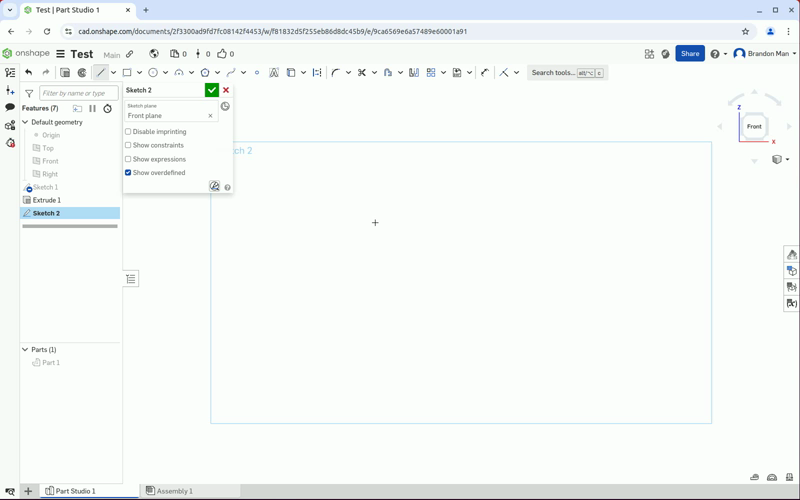
key_up(shift)
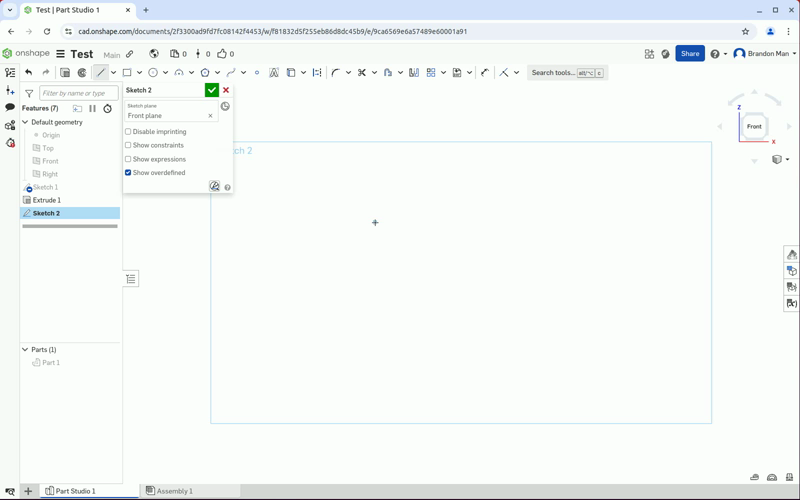
key_down(shift)
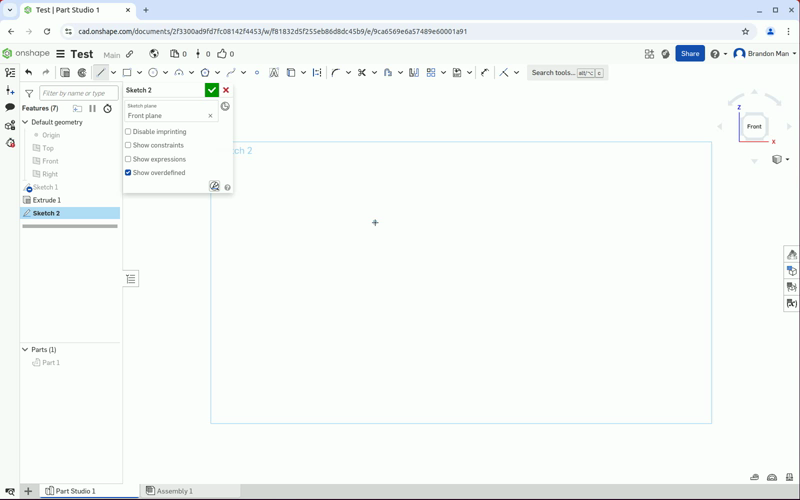
mouse_move(405, 222)
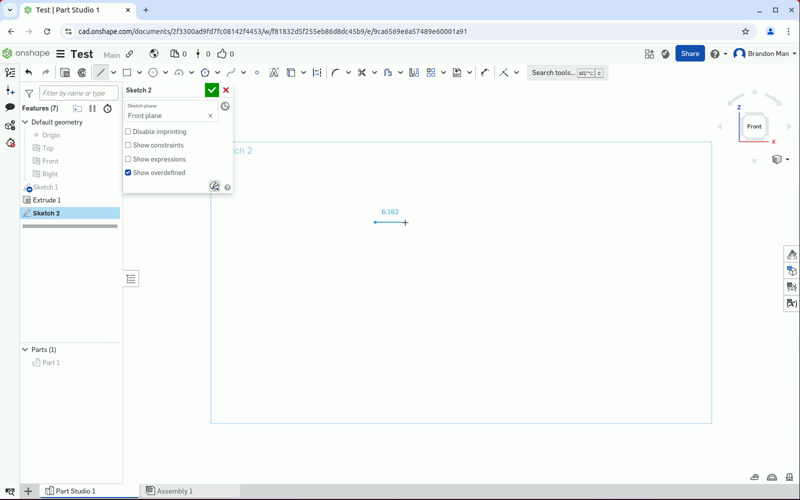
mouse_move(376, 228)
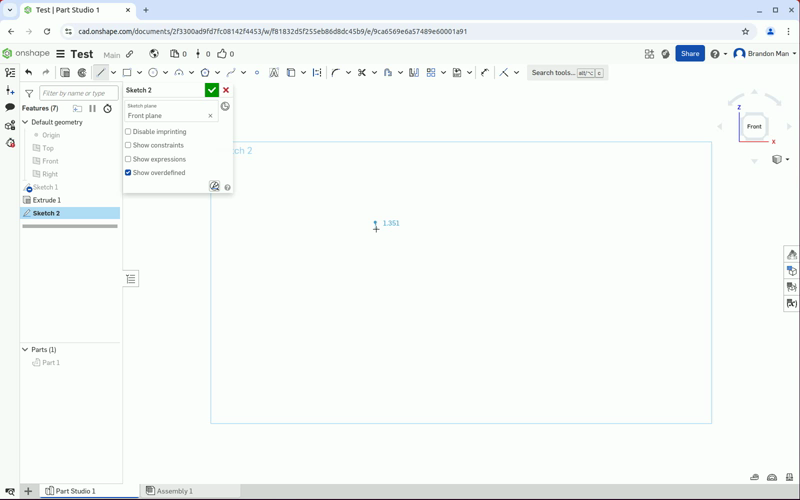
scroll(6)
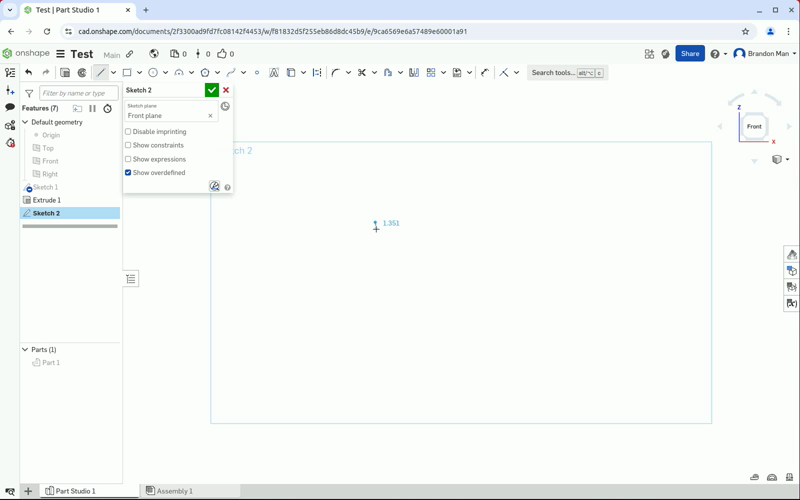
scroll(6)
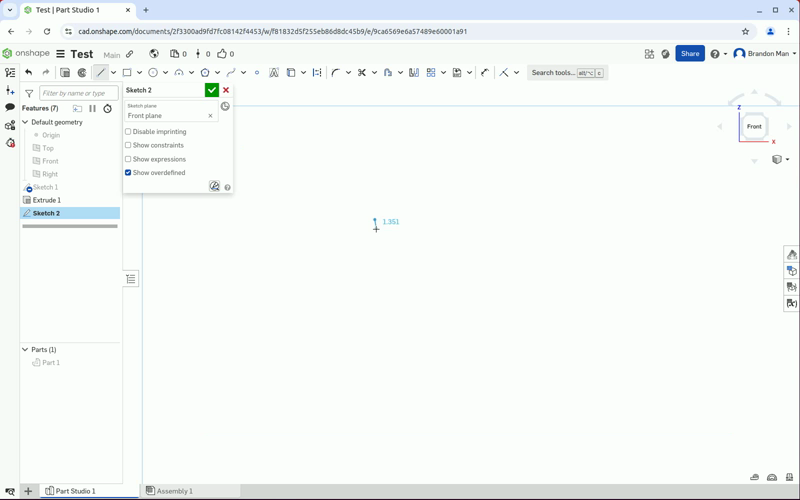
scroll(6)
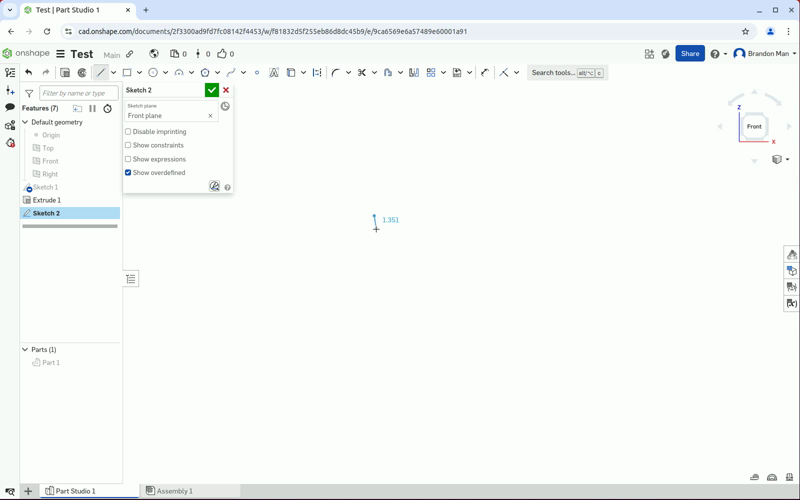
scroll(6)
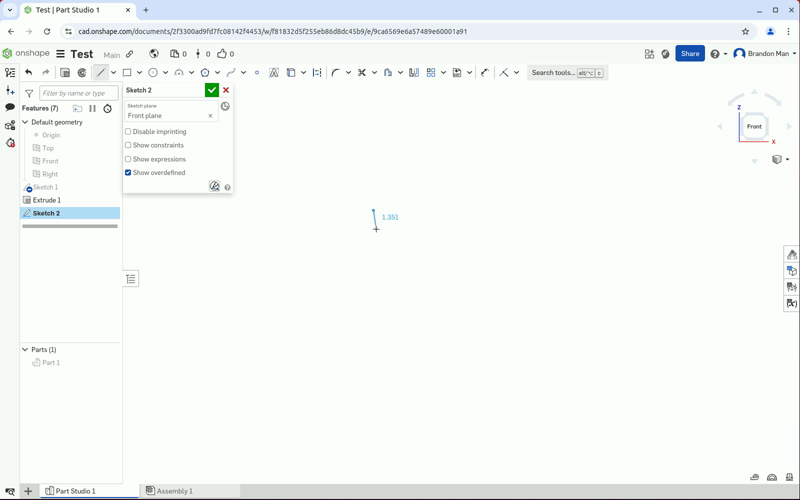
scroll(6)
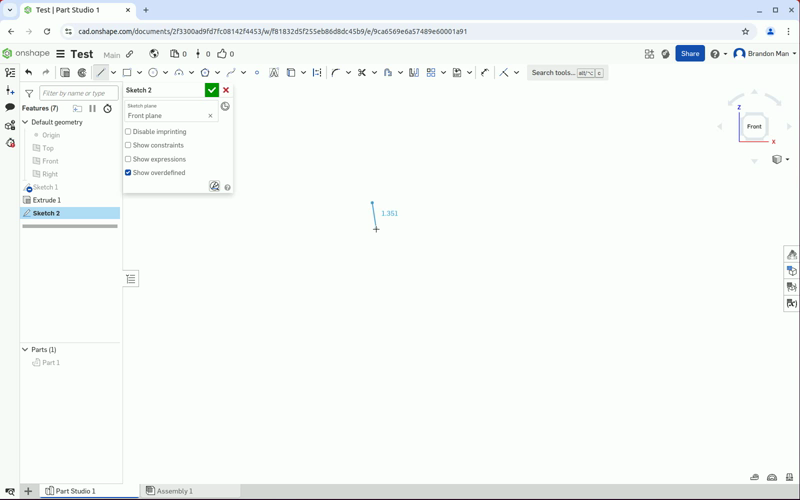
scroll(6)
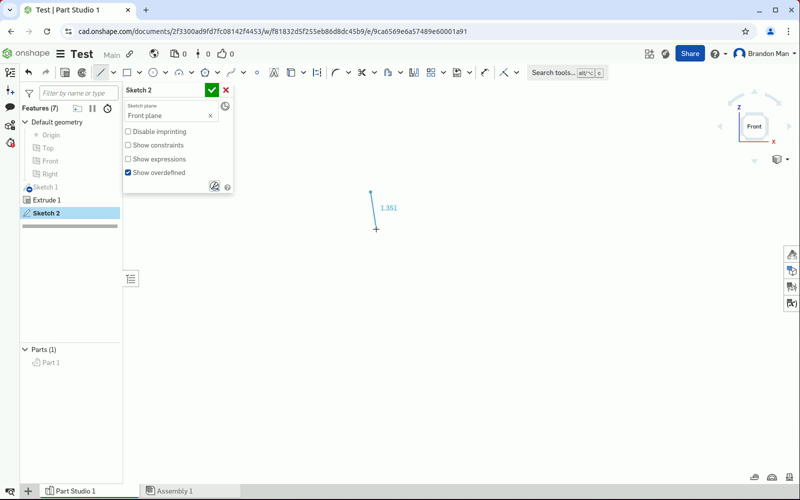
scroll(6)
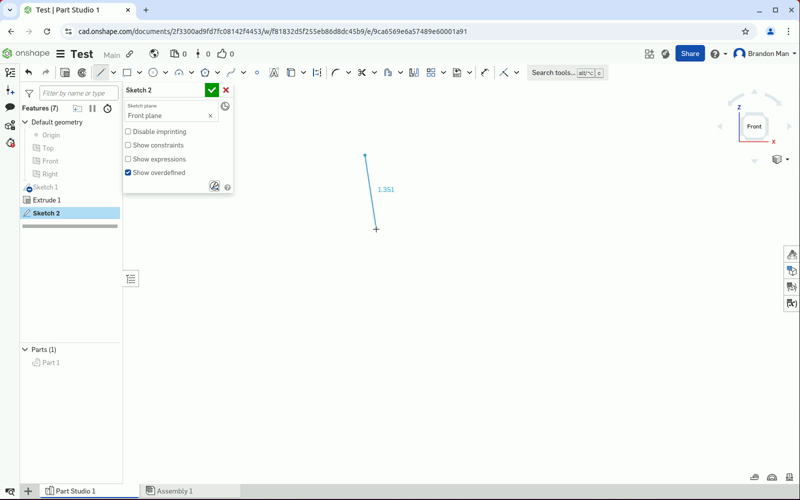
click(376, 228)
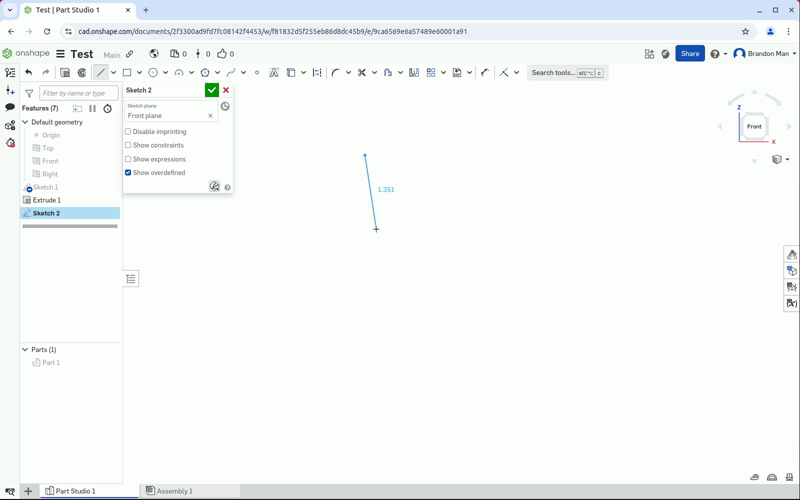
scroll(-6)
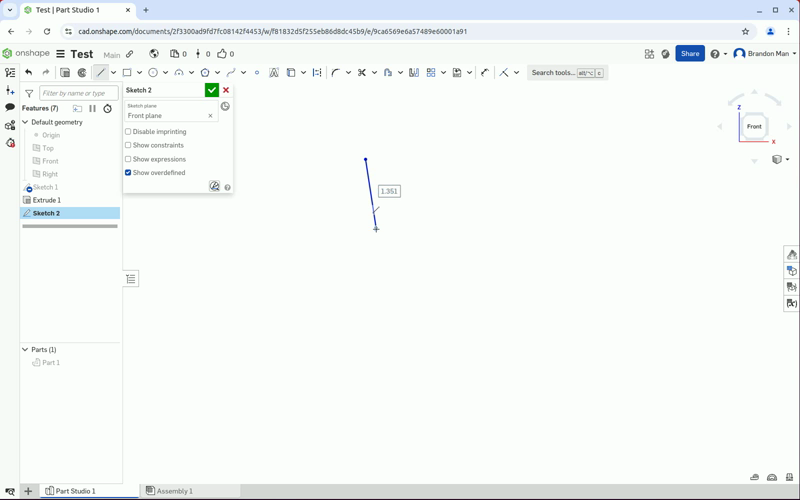
scroll(-6)
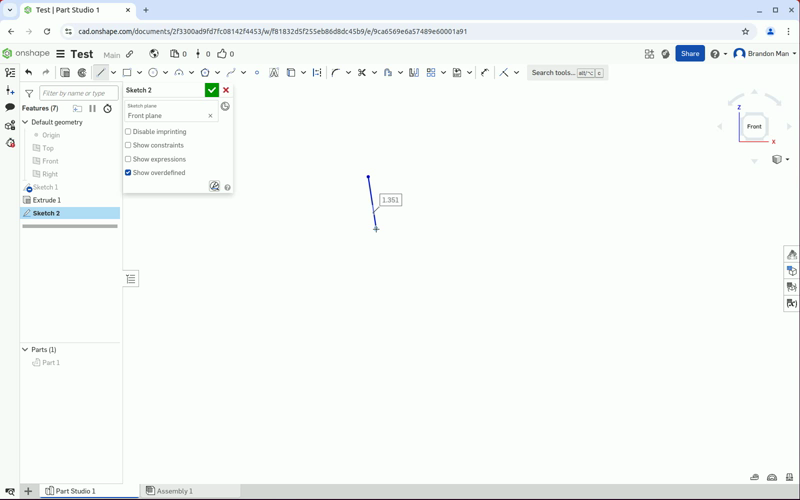
scroll(-6)
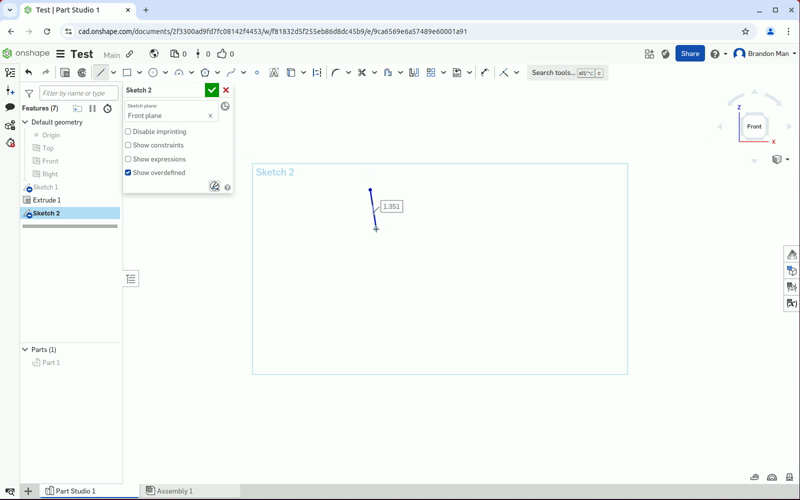
scroll(-6)
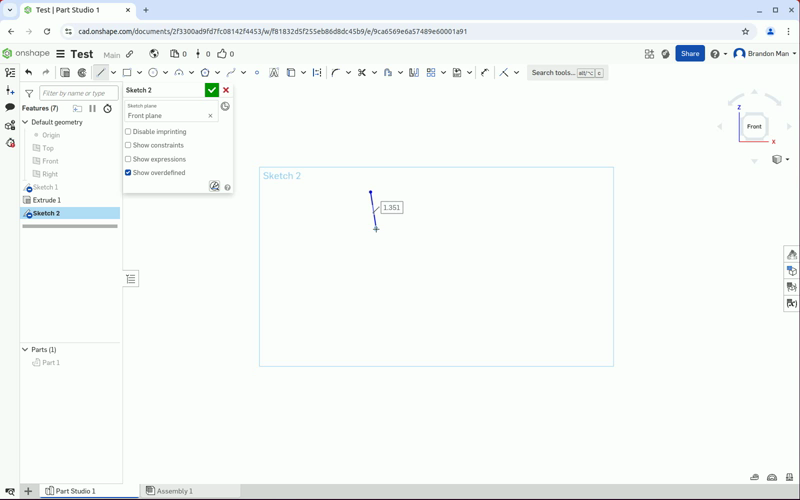
scroll(-6)
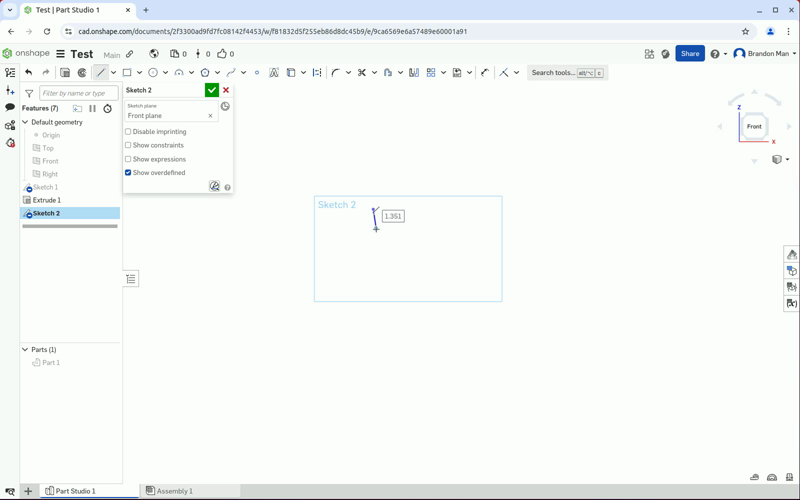
scroll(-6)
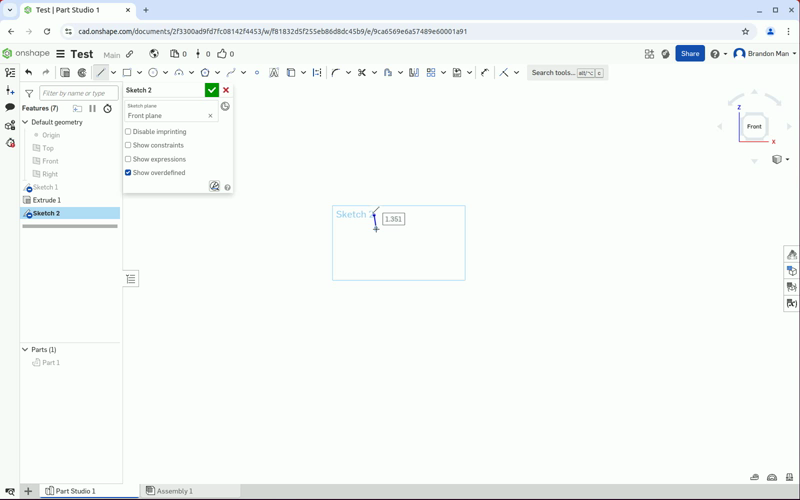
scroll(-6)
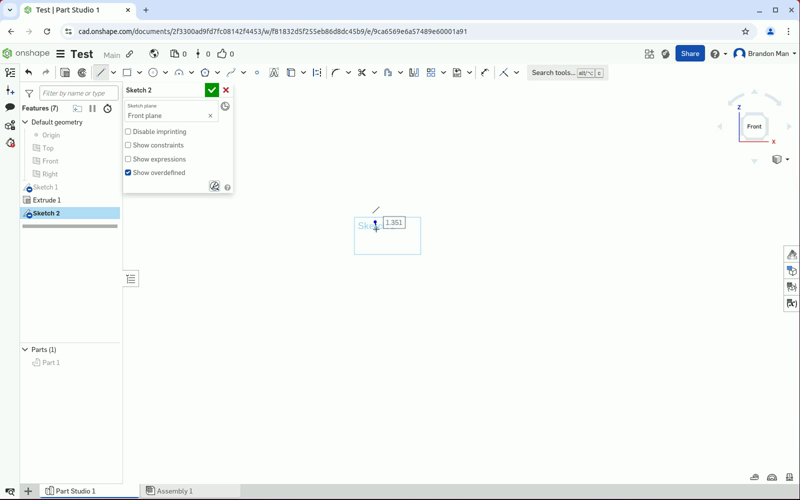
key_up(shift)
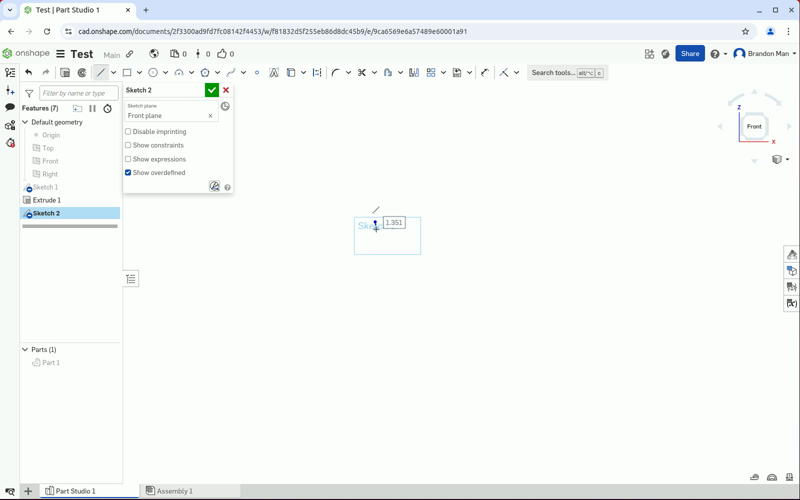
key(esc)
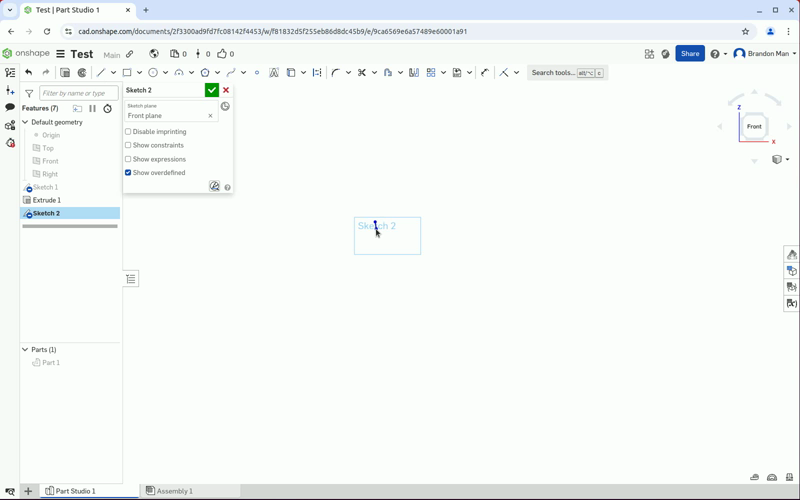
key(a)
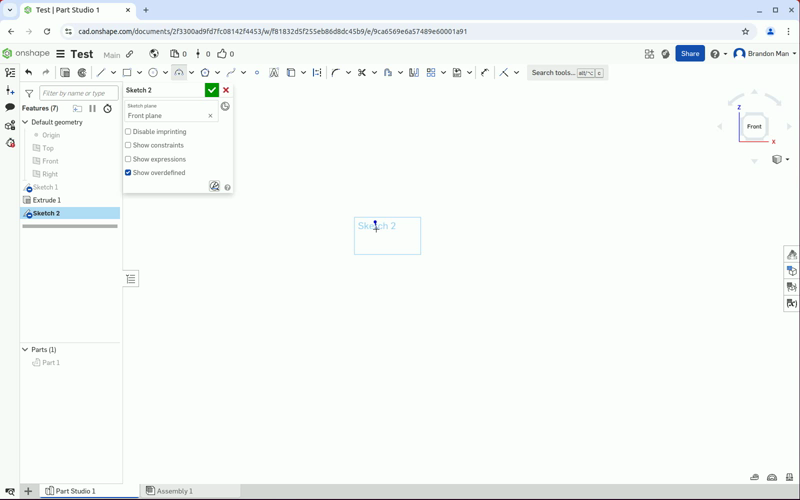
mouse_move(376, 228)
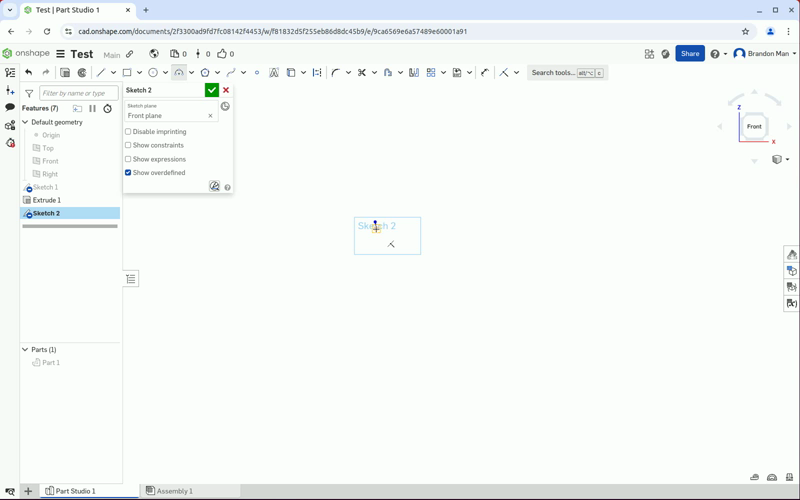
click(376, 228)
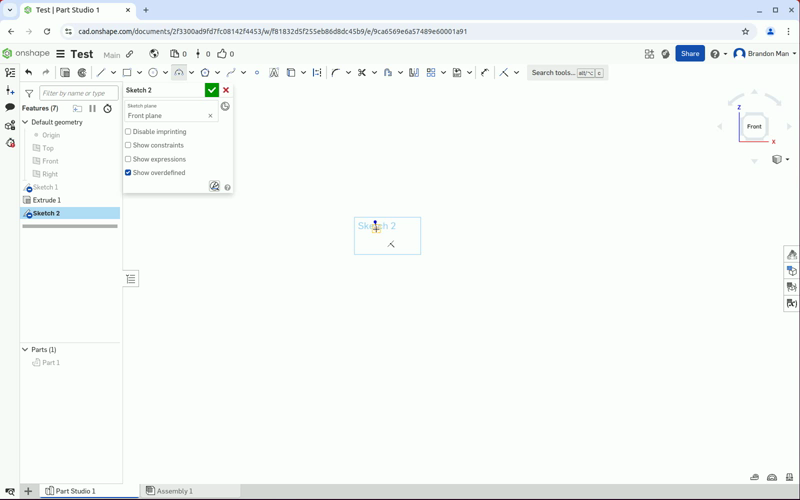
mouse_move(375, 222)
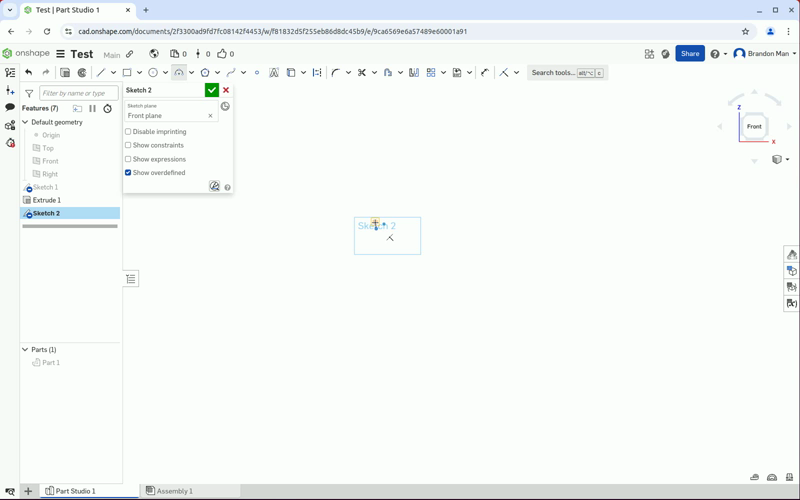
scroll(6)
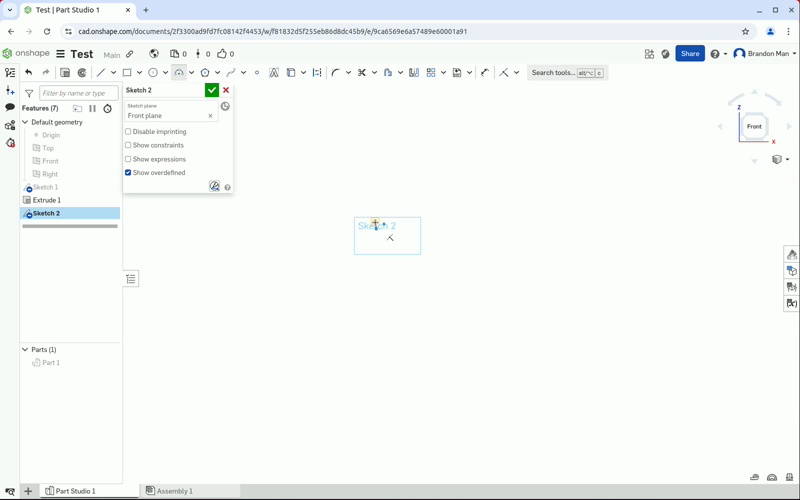
scroll(6)
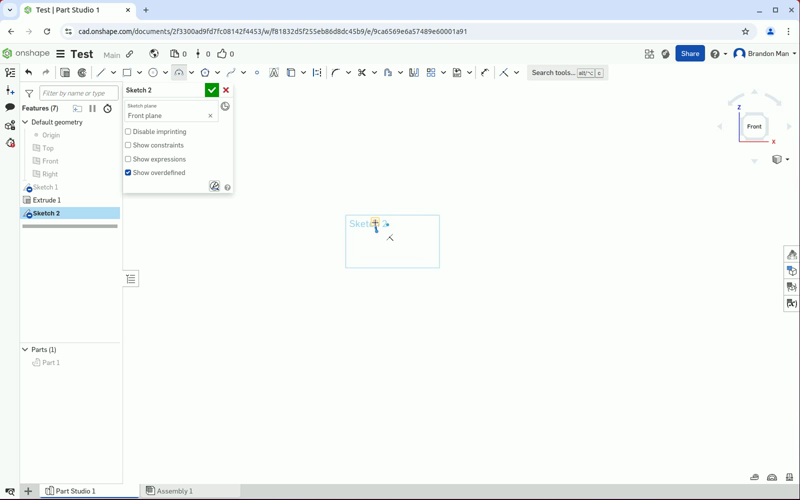
scroll(6)
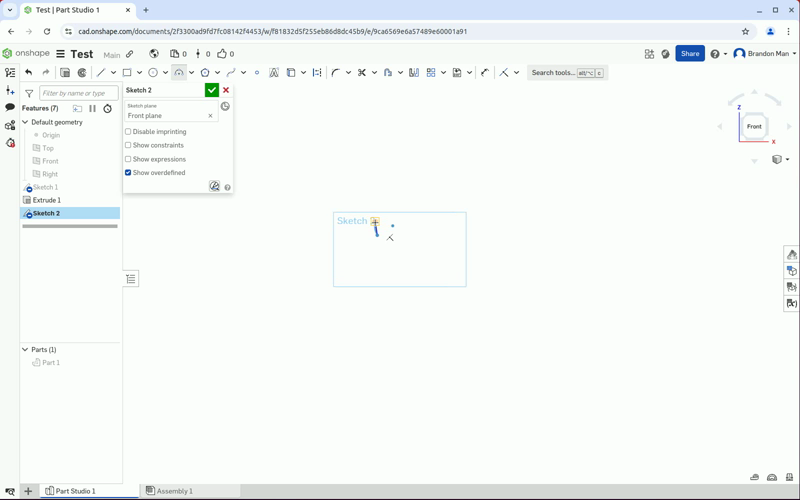
scroll(6)
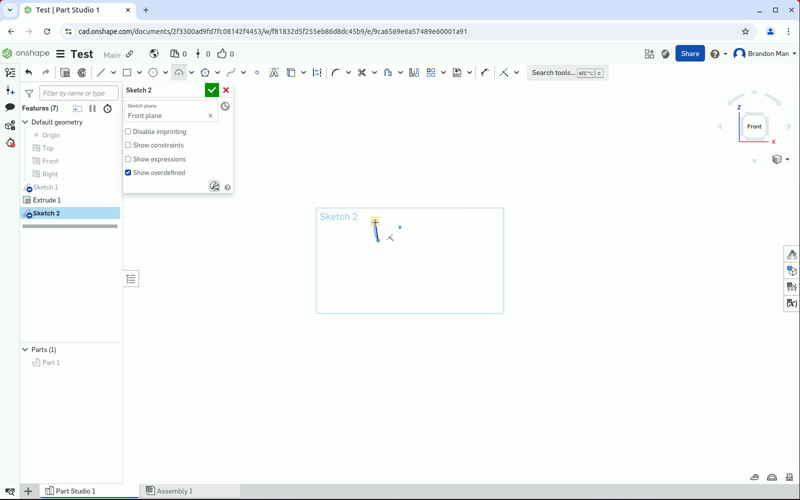
scroll(6)
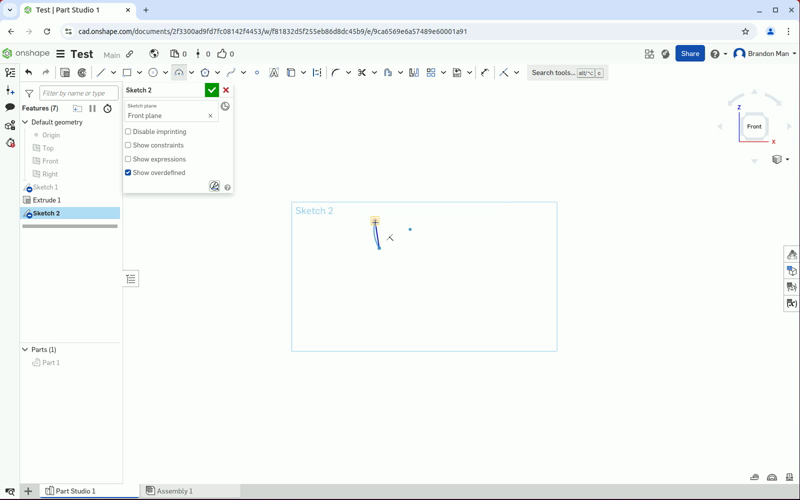
scroll(6)
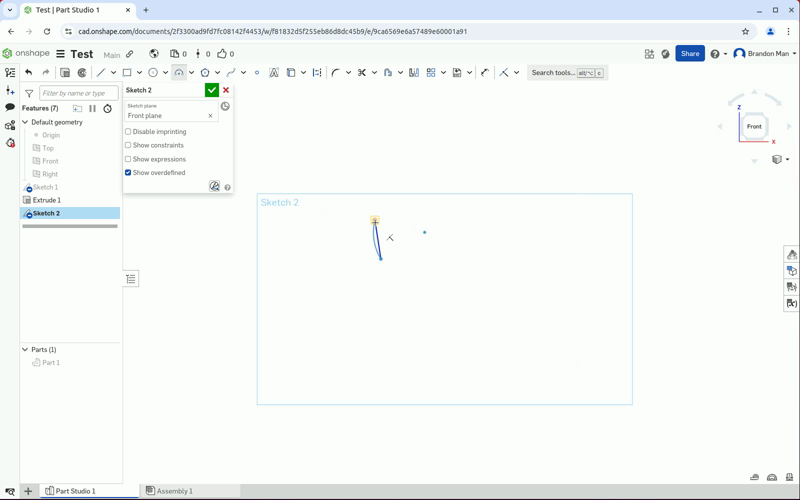
scroll(6)
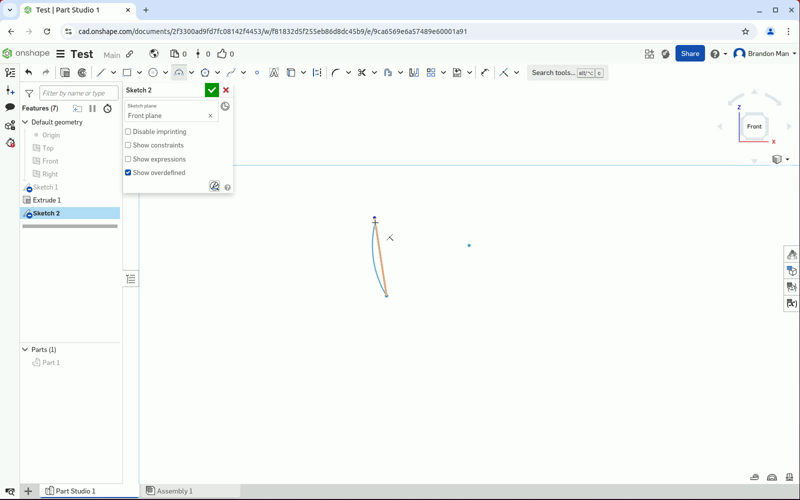
click(375, 222)
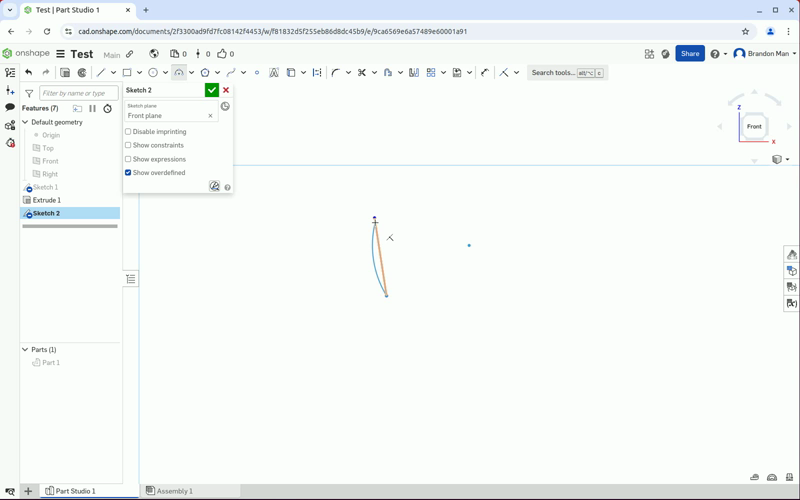
scroll(-6)
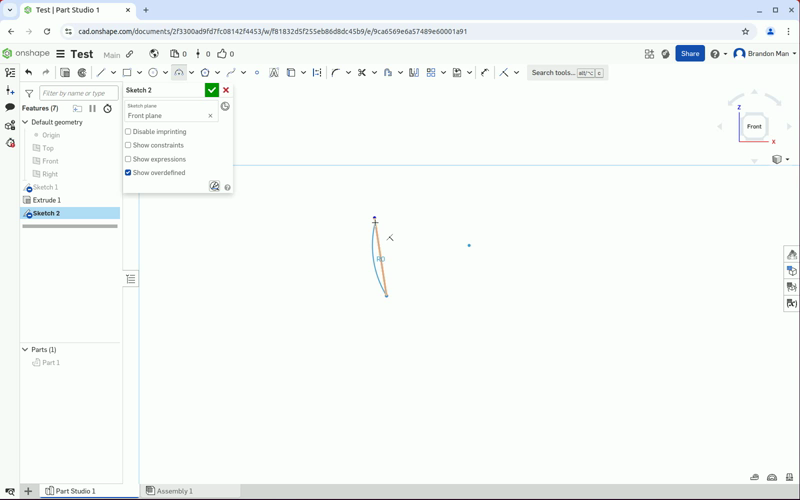
scroll(-6)
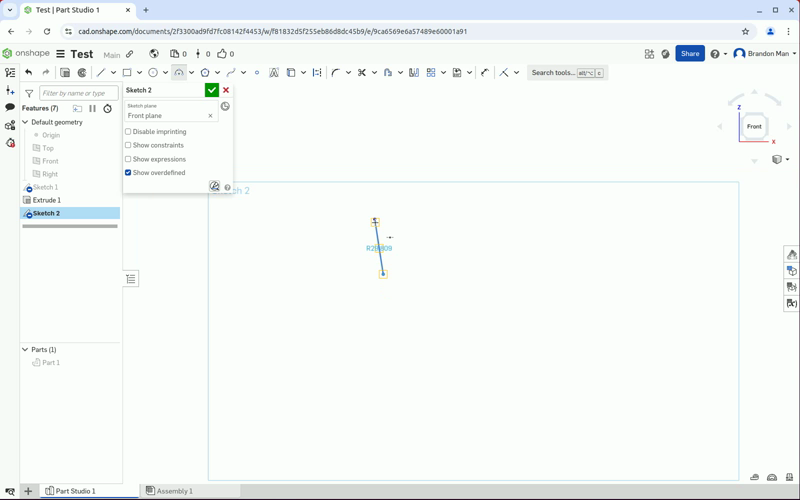
scroll(-6)
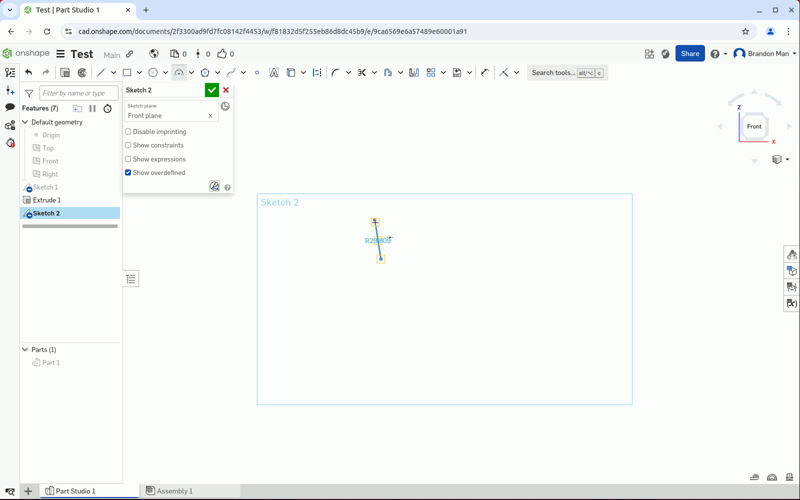
scroll(-6)
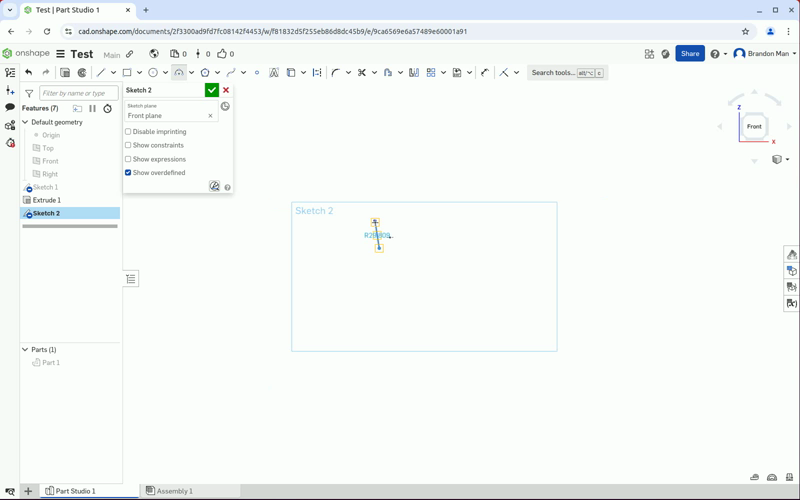
scroll(-6)
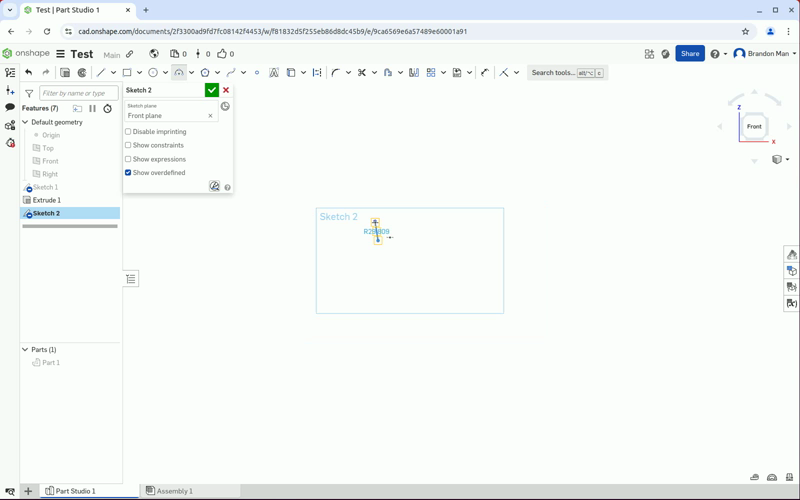
scroll(-6)
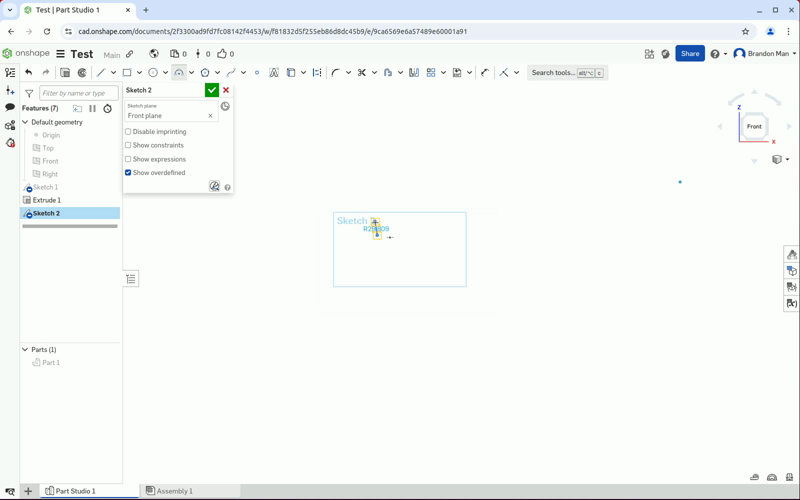
scroll(-6)
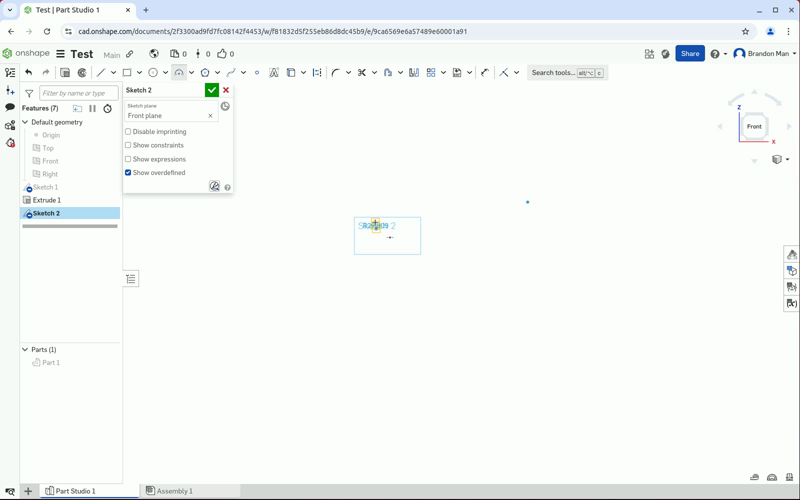
key_down(shift)
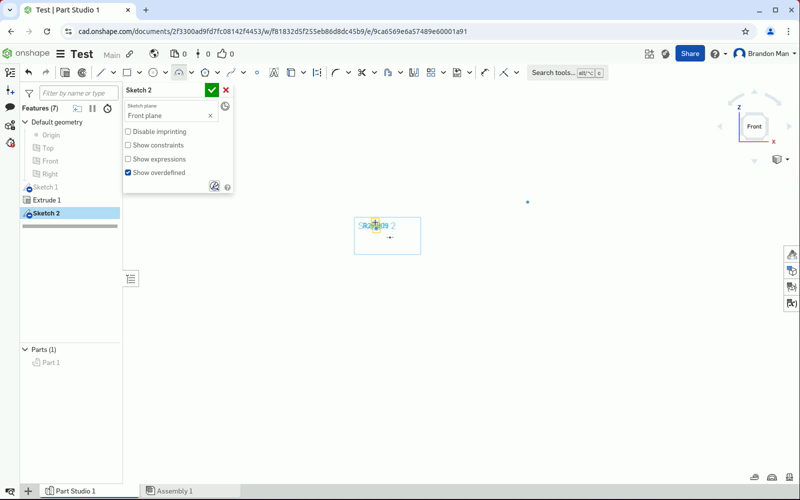
mouse_move(376, 225)
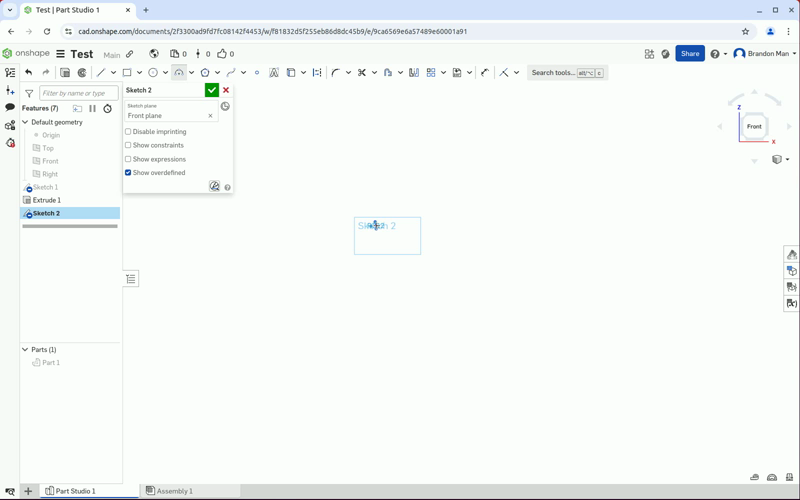
scroll(6)
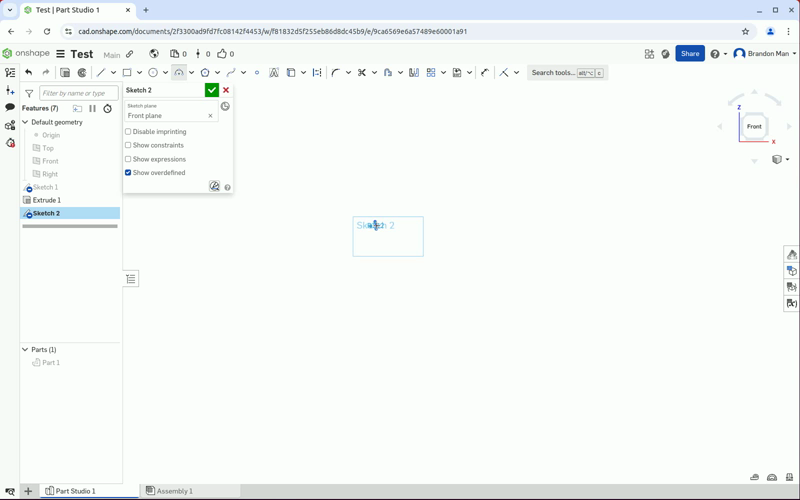
scroll(6)
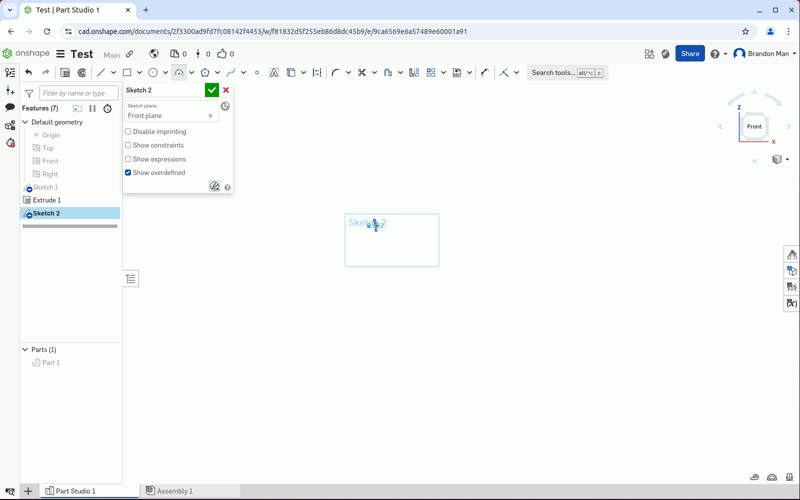
scroll(6)
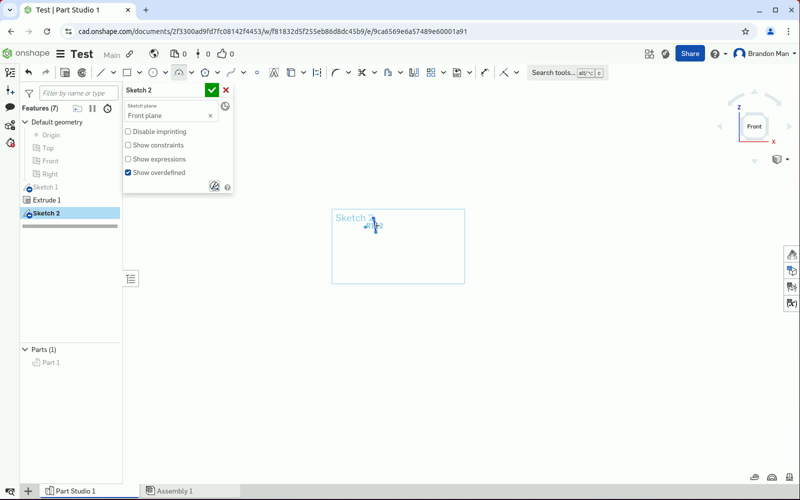
scroll(6)
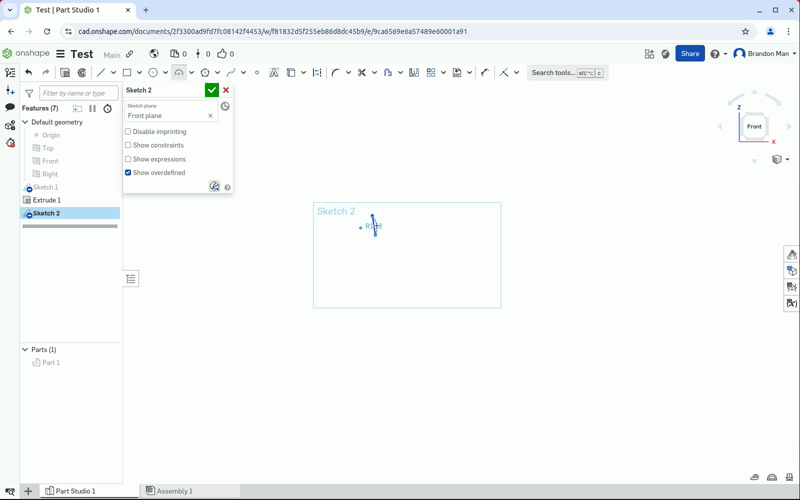
scroll(6)
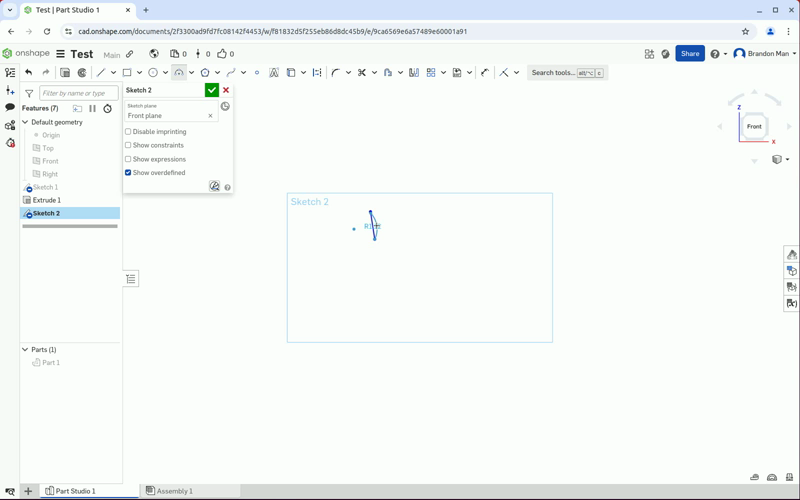
scroll(6)
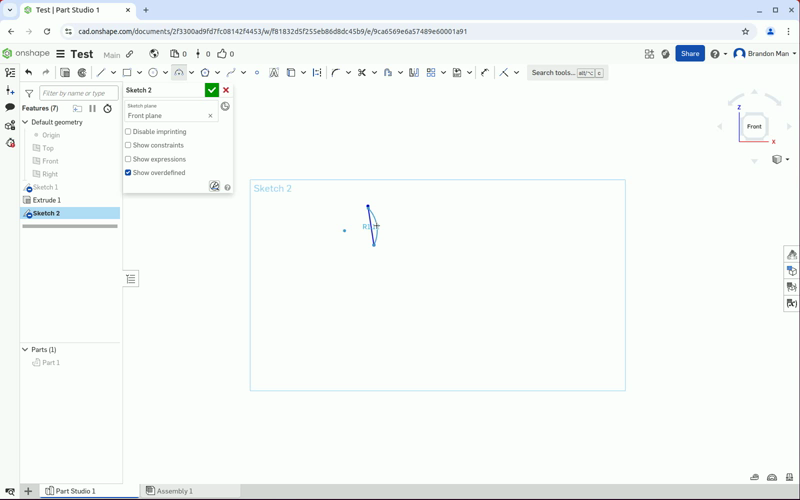
scroll(6)
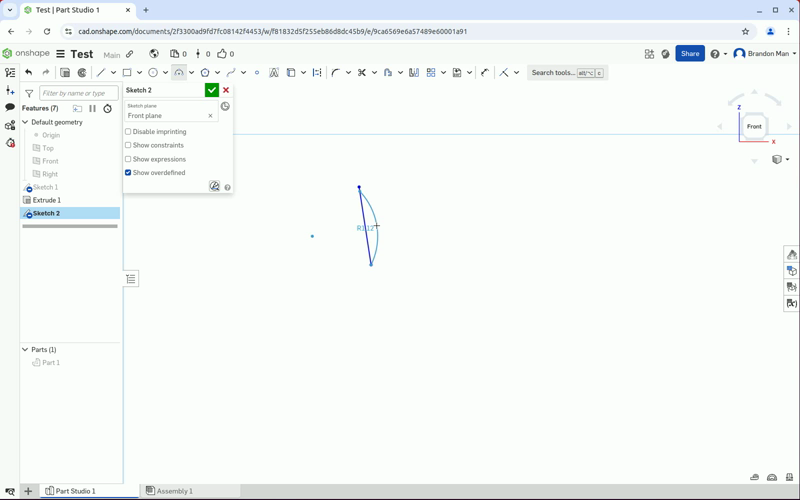
click(376, 225)
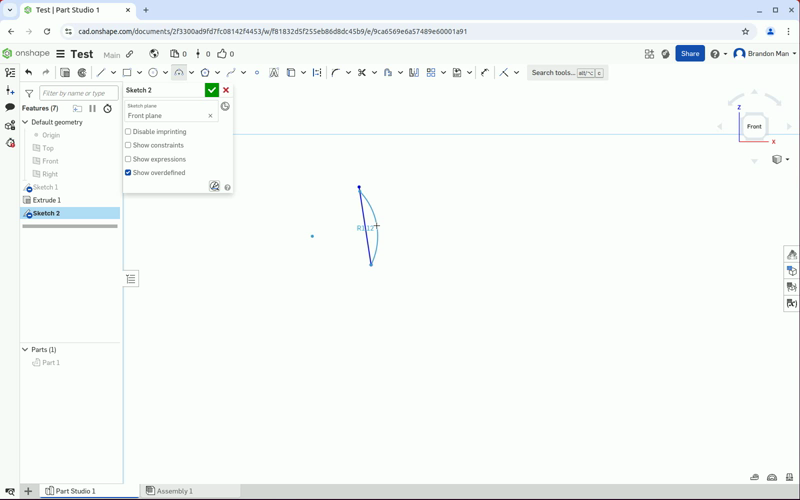
scroll(-6)
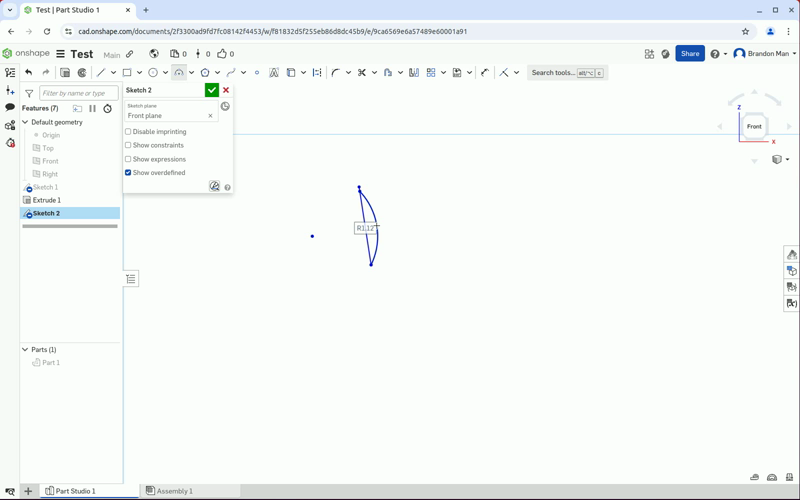
scroll(-6)
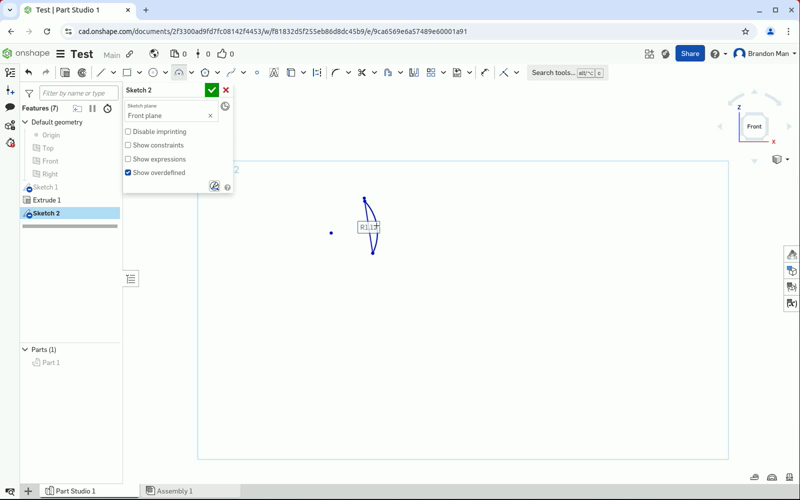
scroll(-6)
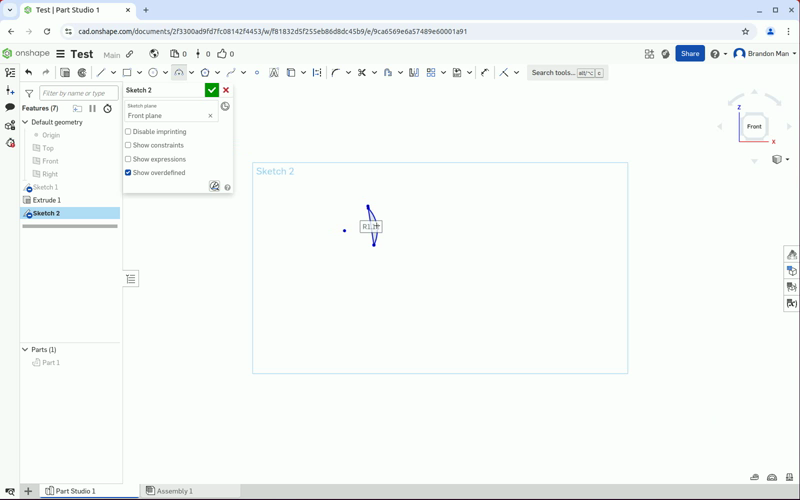
scroll(-6)
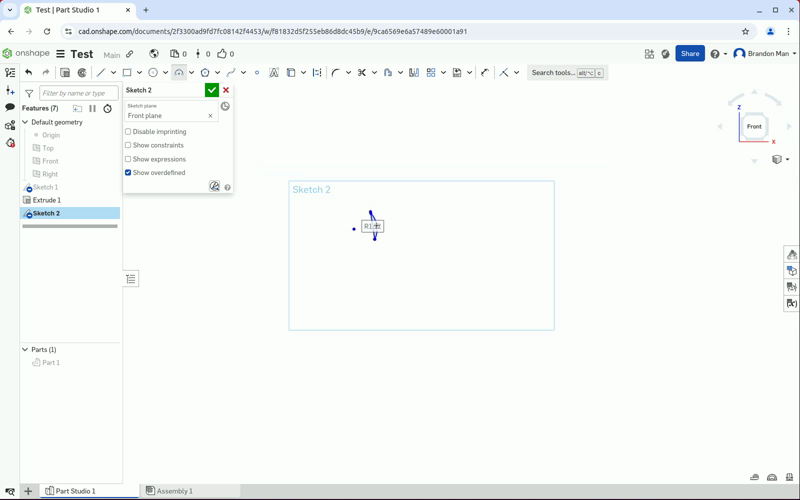
scroll(-6)
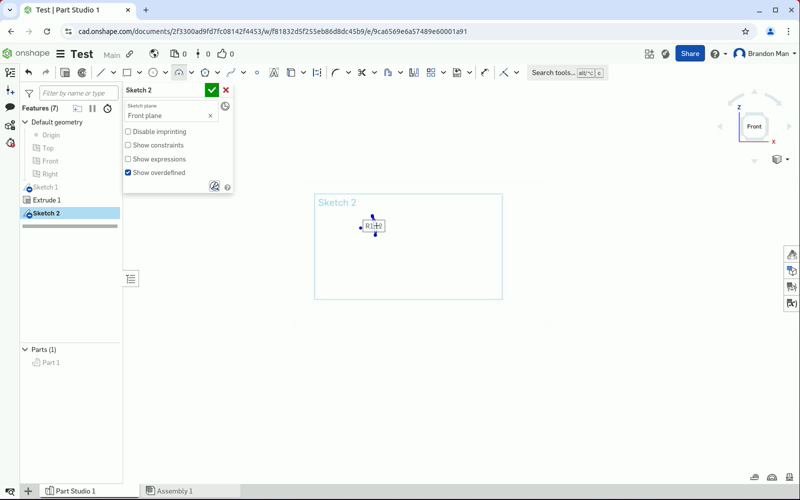
scroll(-6)
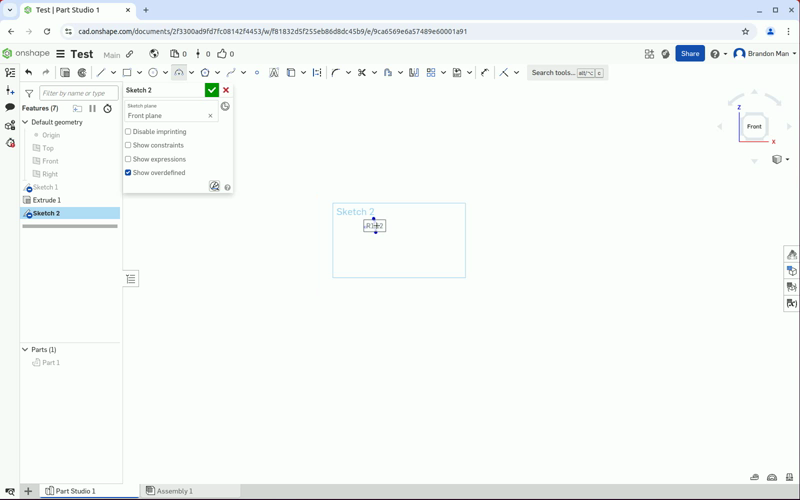
scroll(-6)
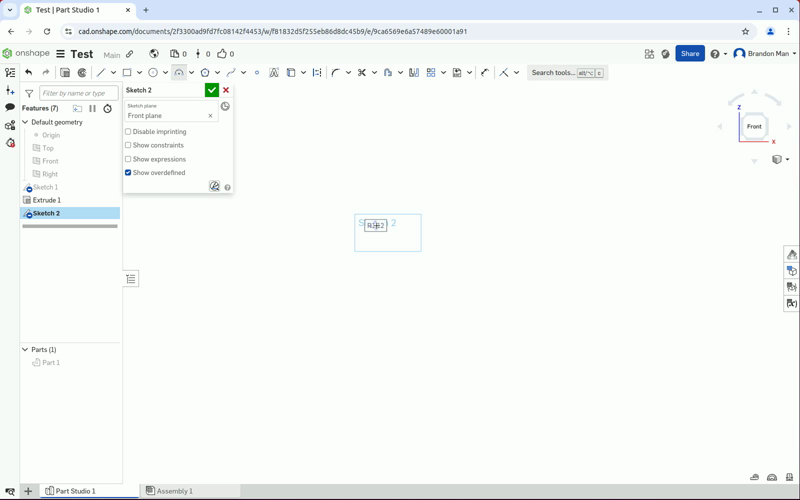
key_up(shift)
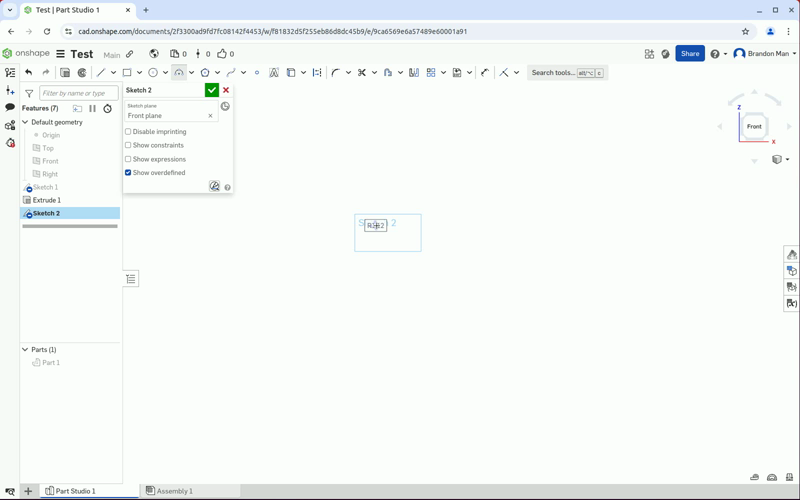
key(esc)
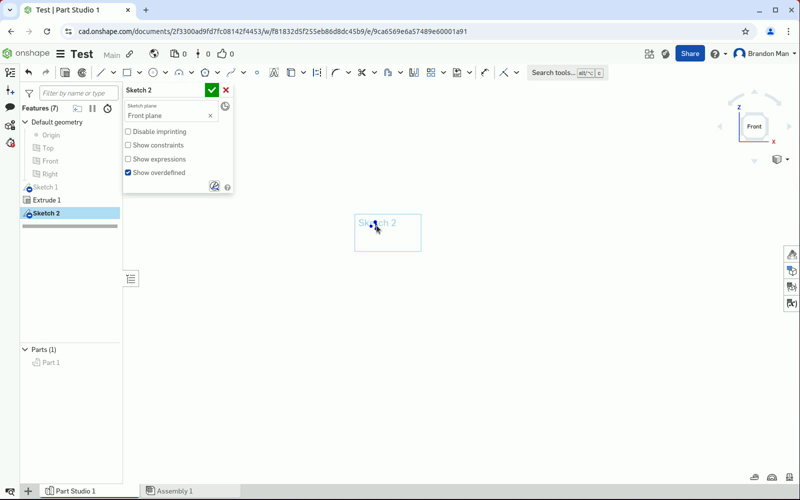
mouse_move(375, 225)
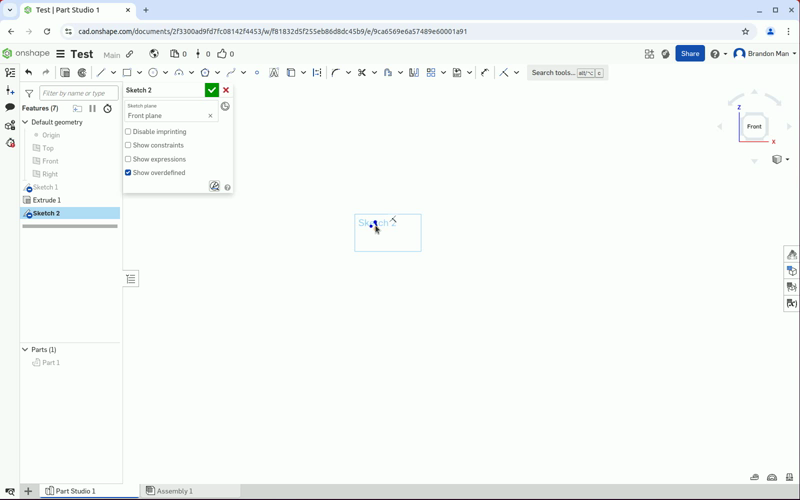
scroll(6)
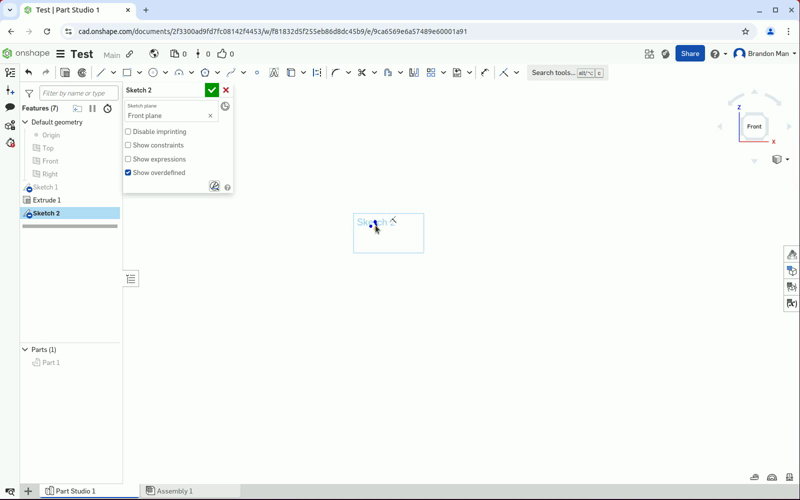
scroll(6)
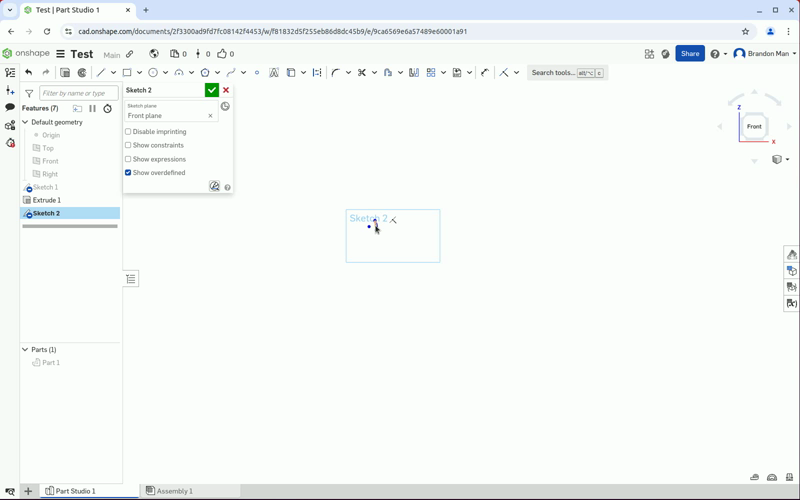
scroll(6)
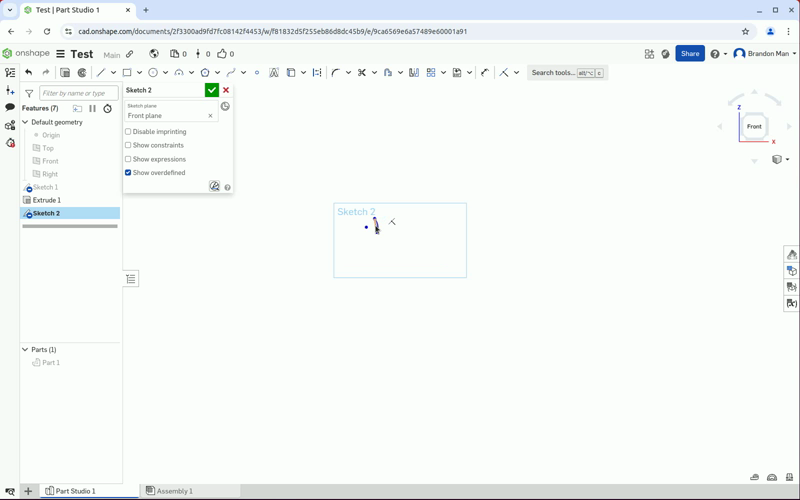
scroll(6)
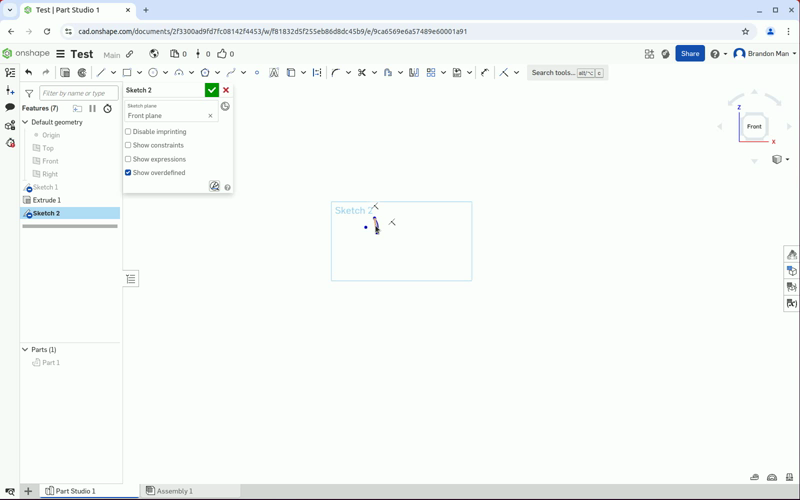
scroll(6)
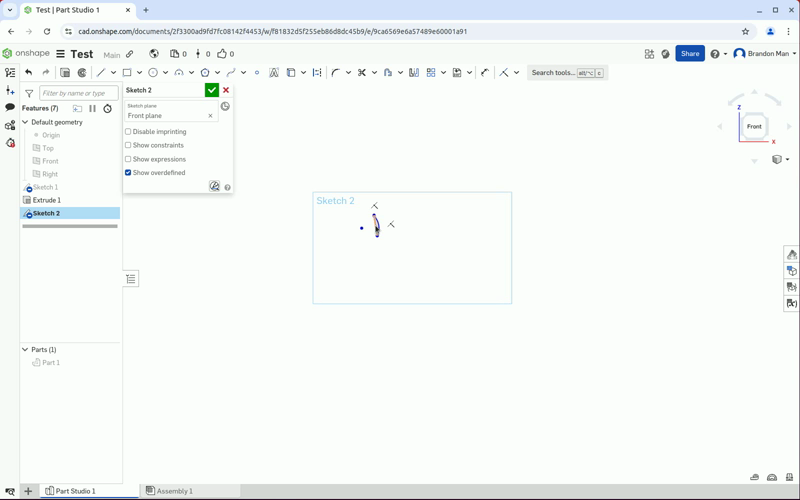
scroll(6)
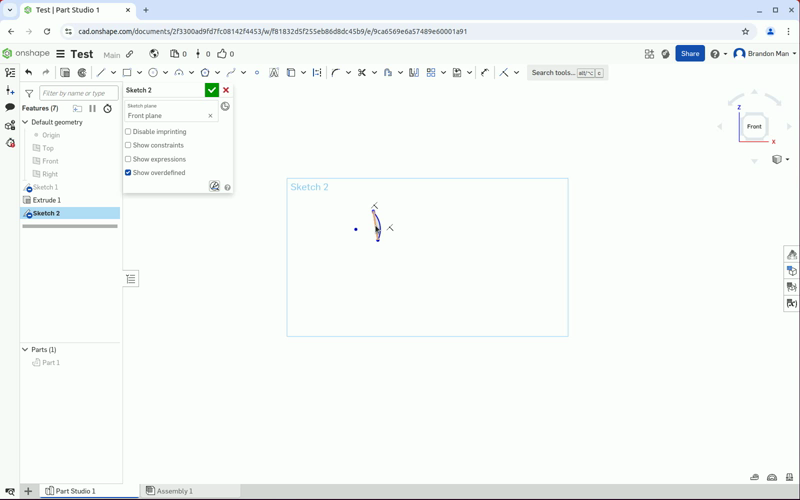
scroll(6)
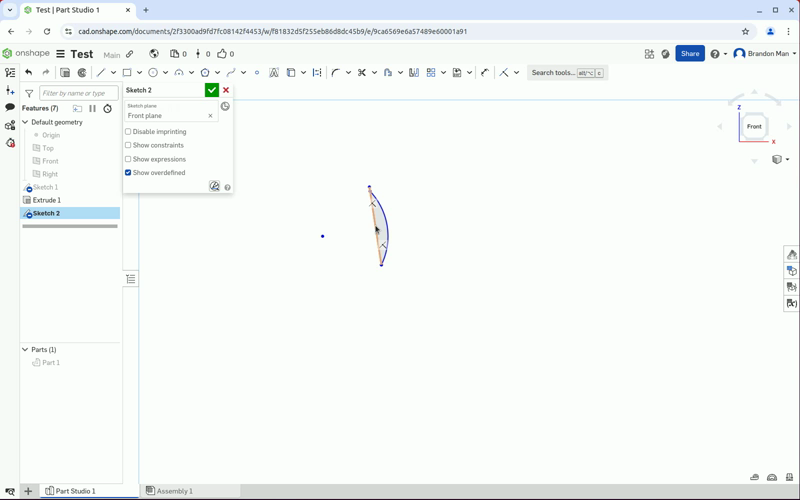
click(375, 225)
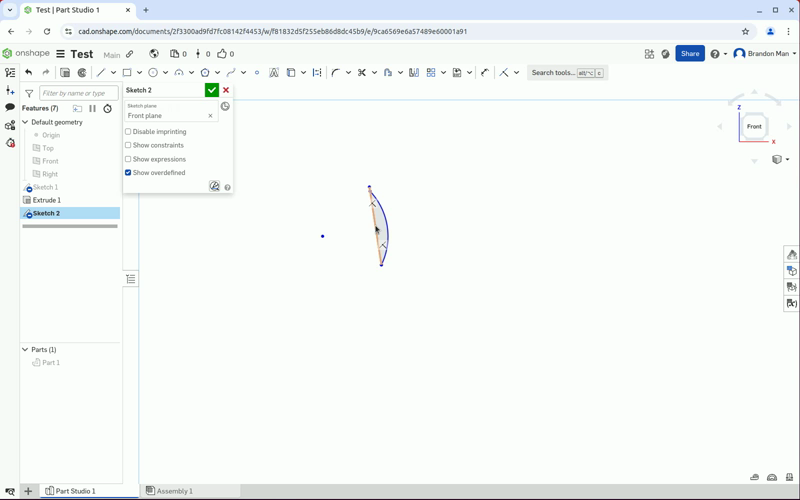
scroll(-6)
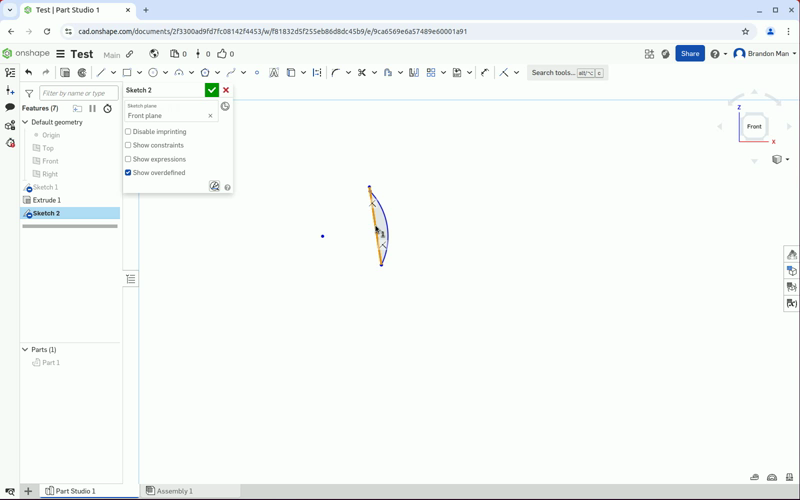
scroll(-6)
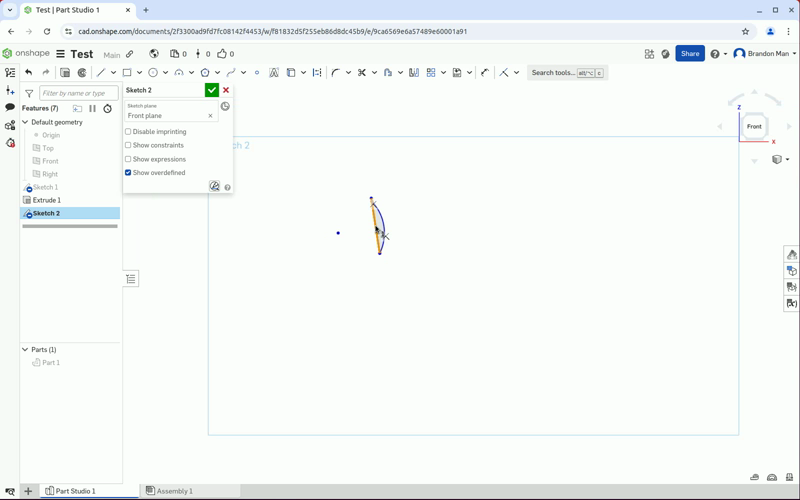
scroll(-6)
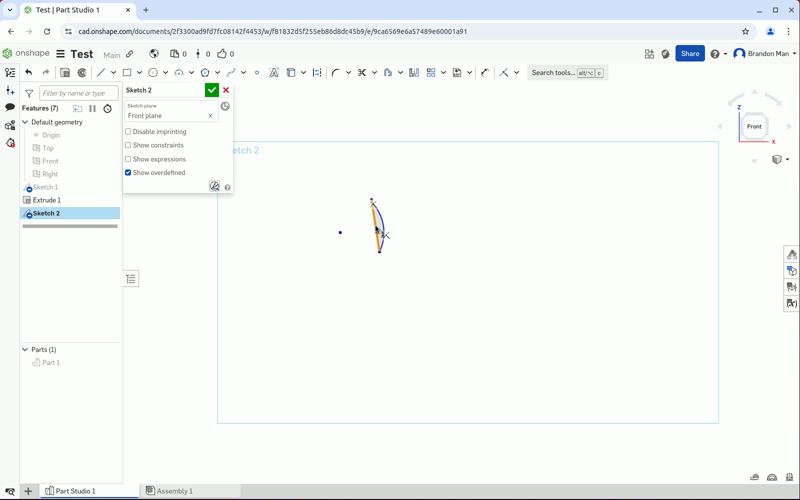
scroll(-6)
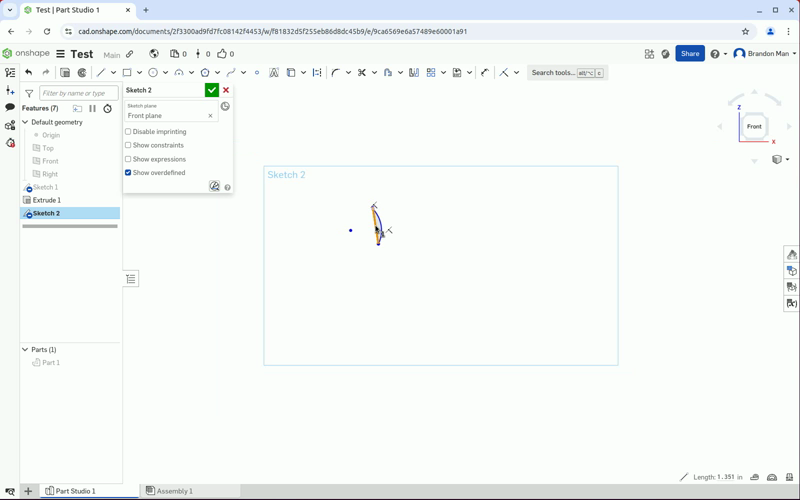
scroll(-6)
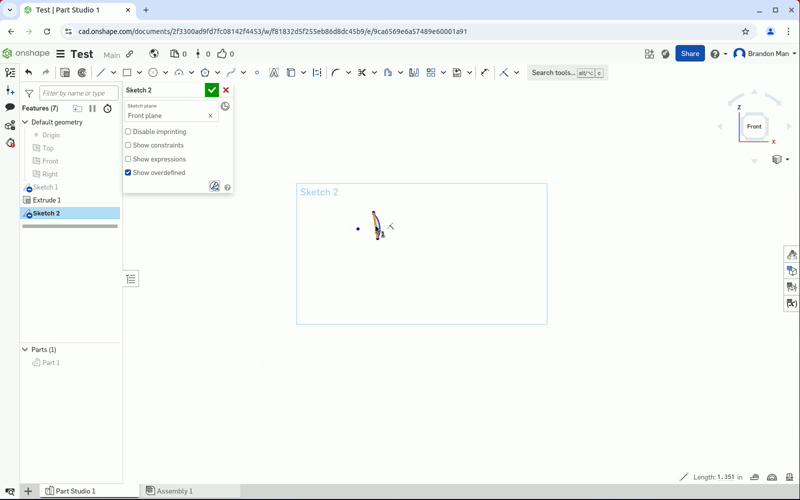
scroll(-6)
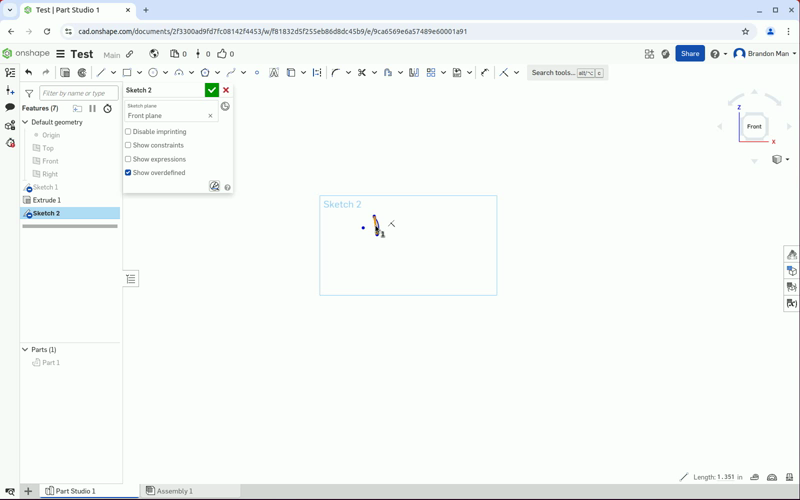
scroll(-6)
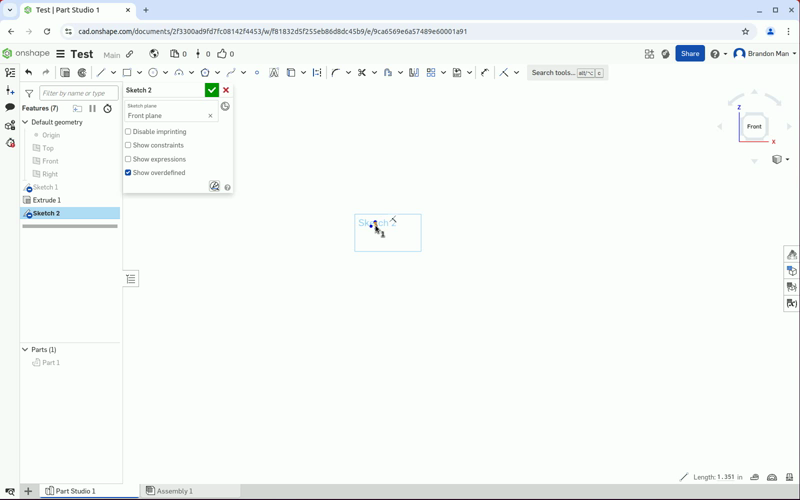
mouse_move(73, 352)
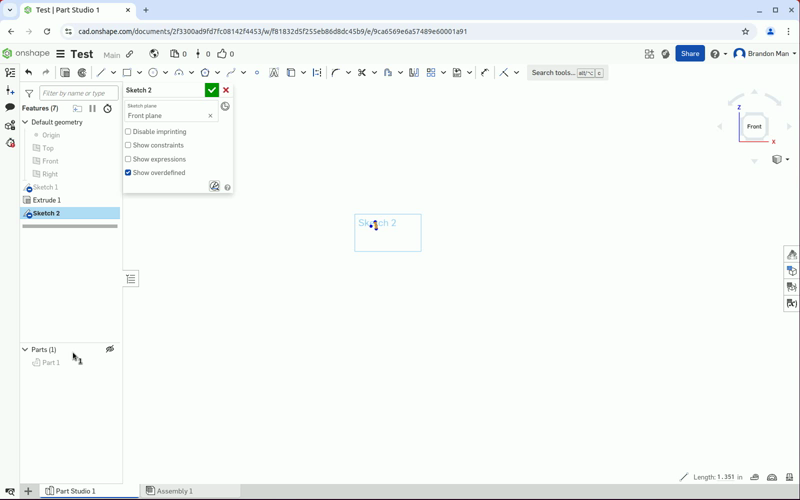
key(shift+y)
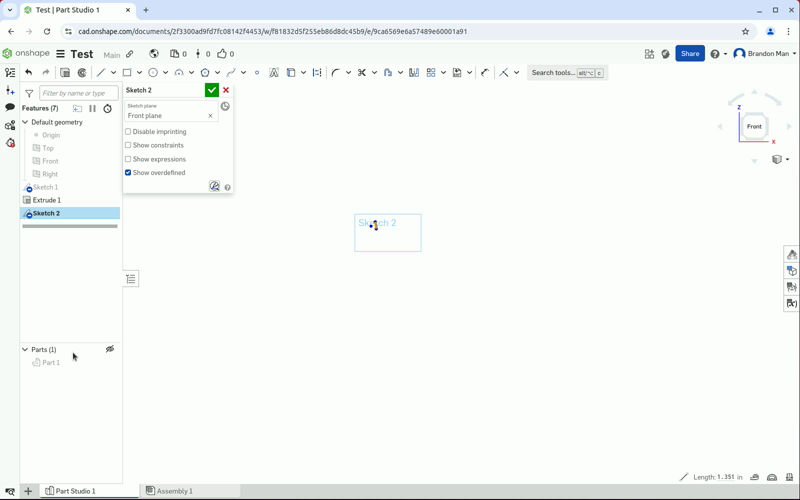
key(shift+e)
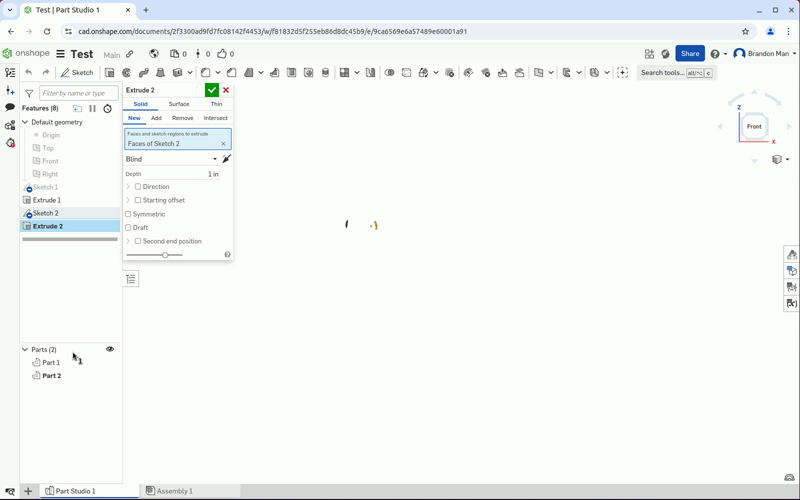
mouse_move(143, 106)
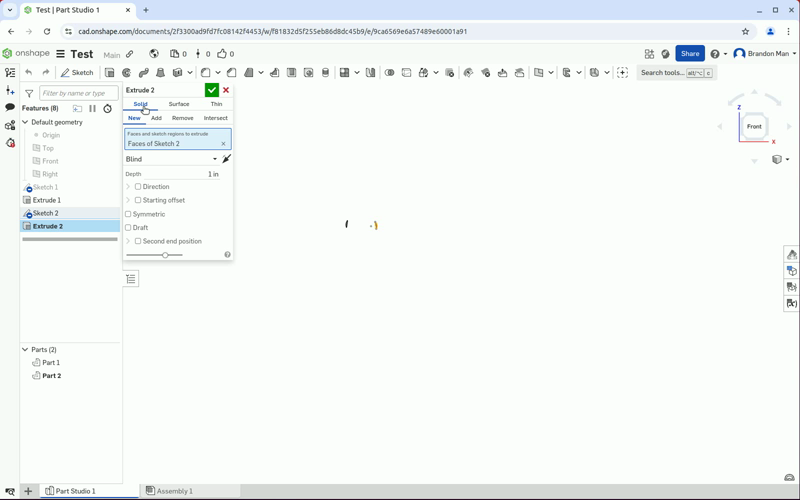
click(143, 106)
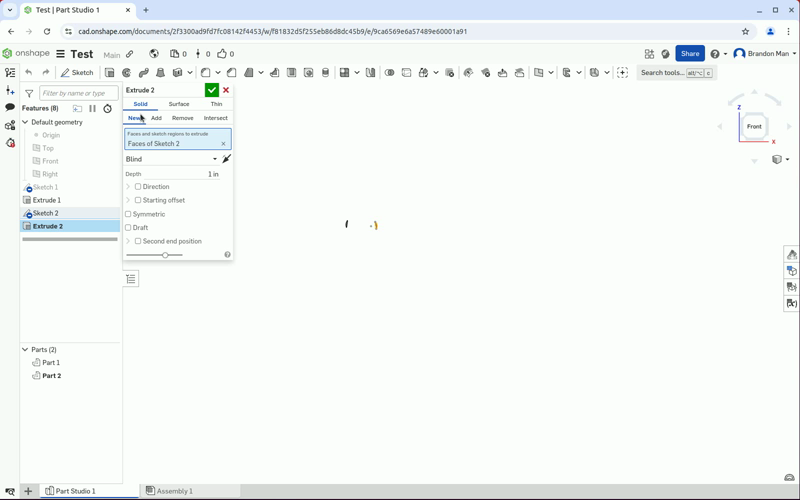
mouse_move(137, 120)
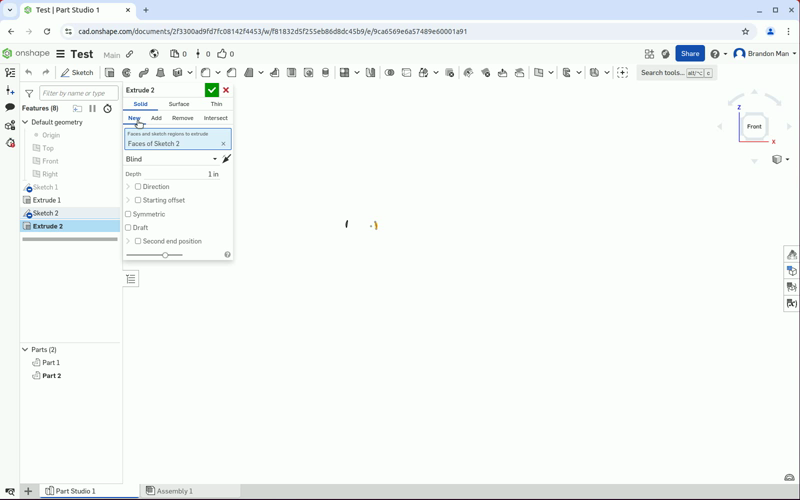
click(137, 120)
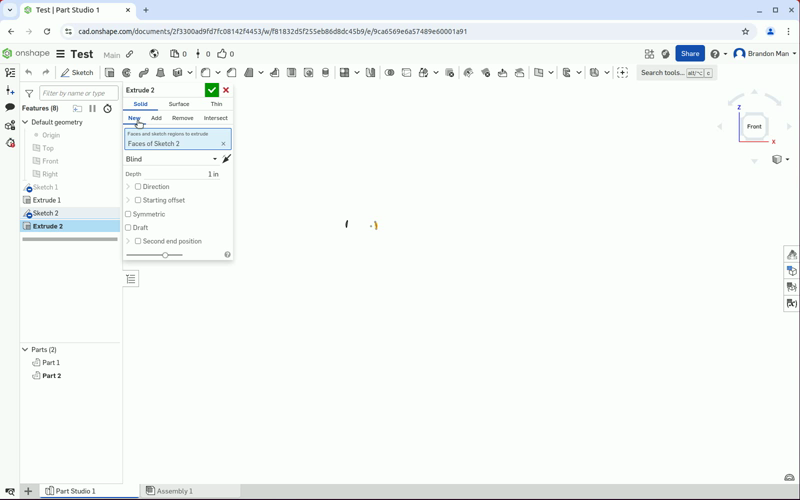
key(tab, 4)
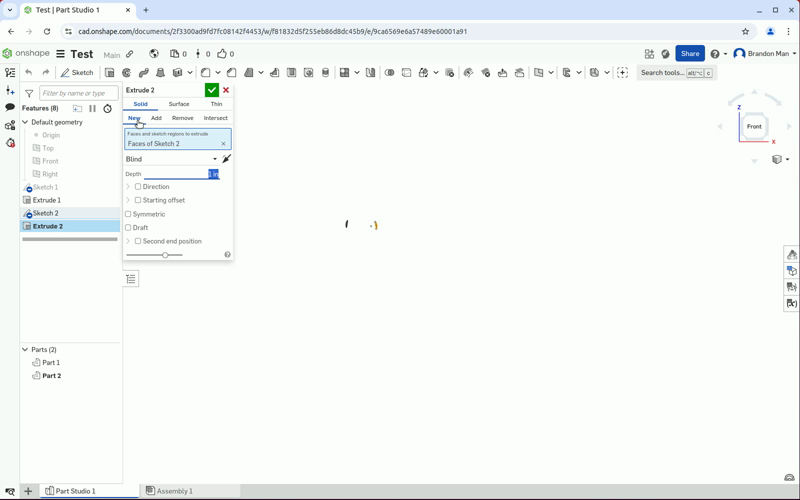
text(0.481)
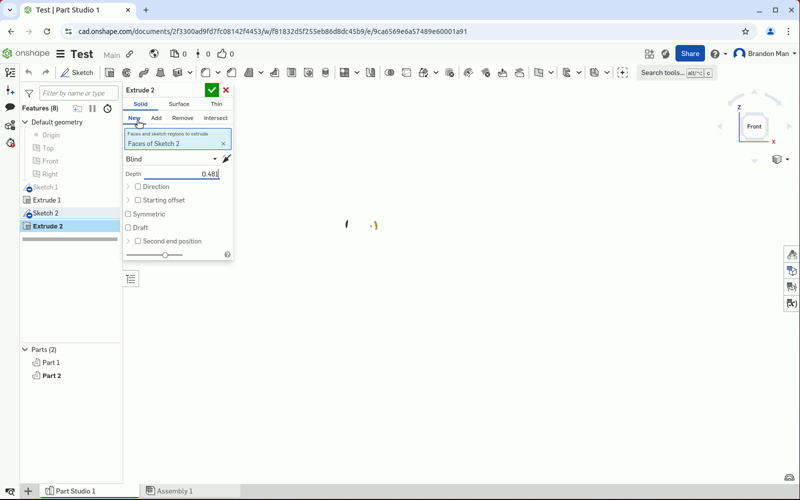
key(enter)
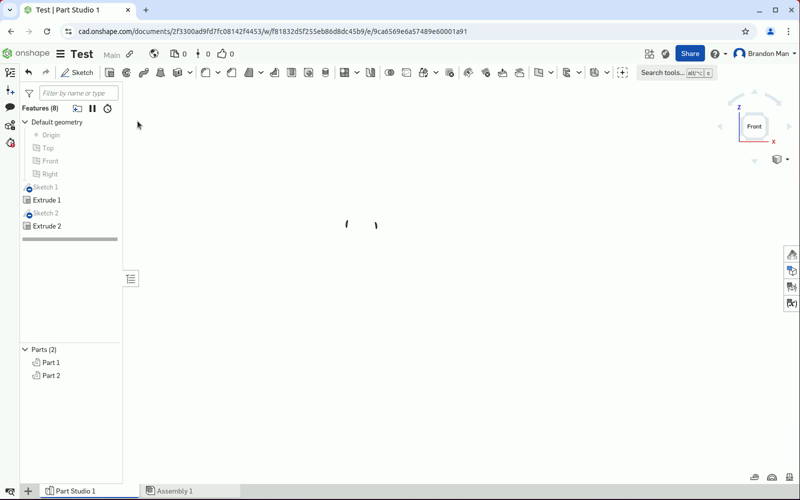
key(shift+h)
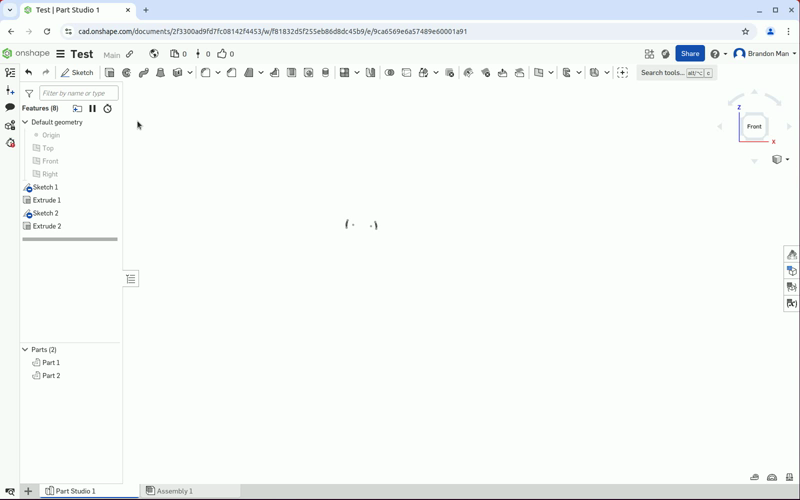
key(shift+h)
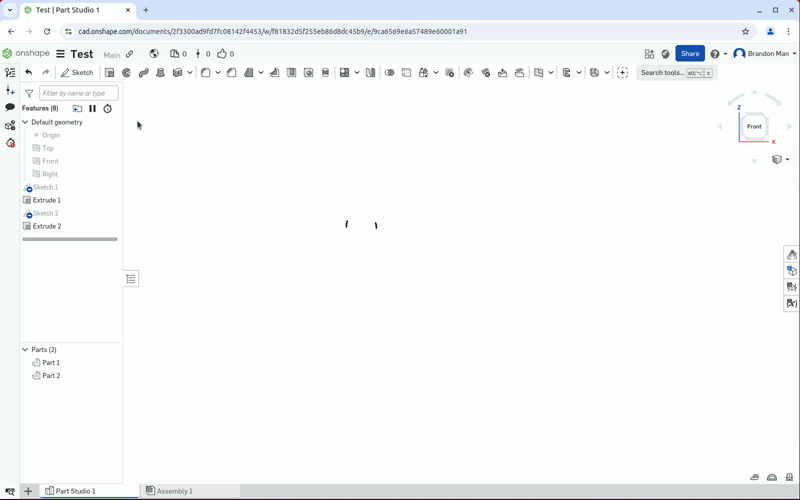
mouse_move(73, 189)
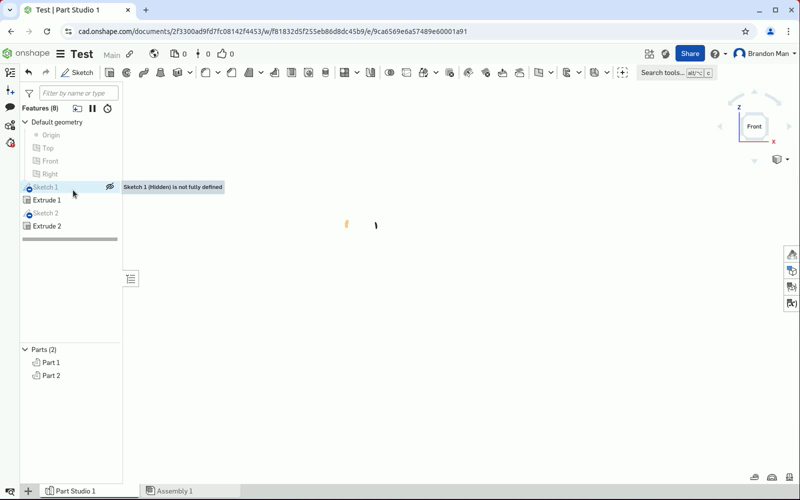
click(73, 189)
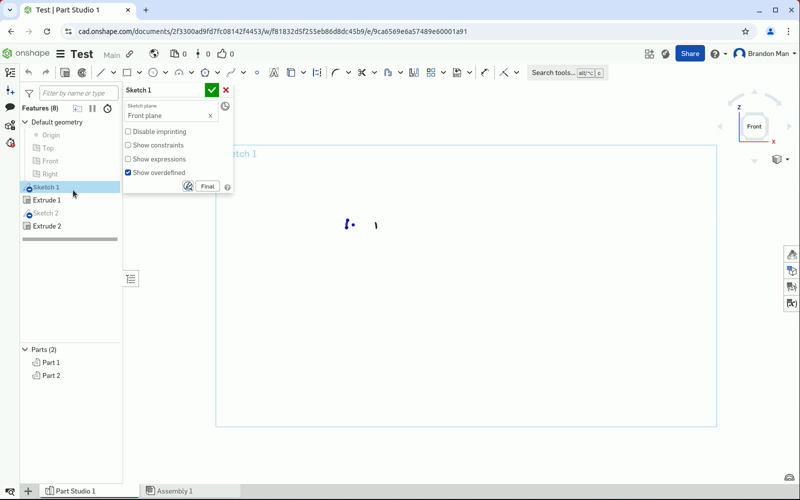
mouse_move(229, 92)
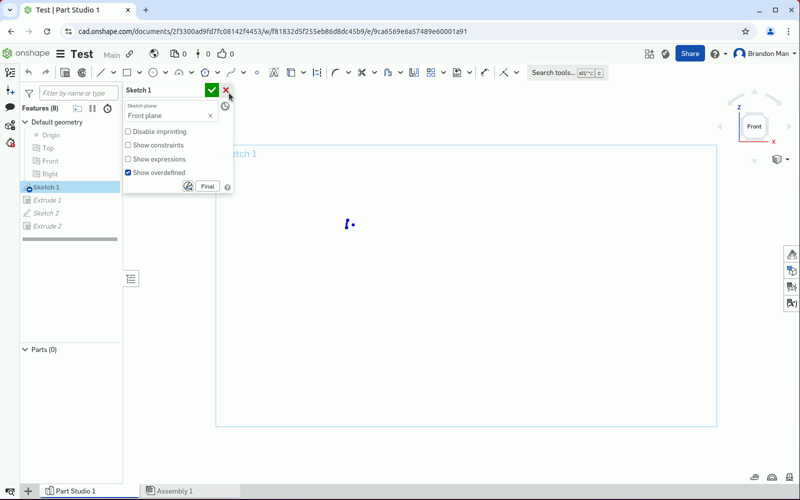
click(229, 92)
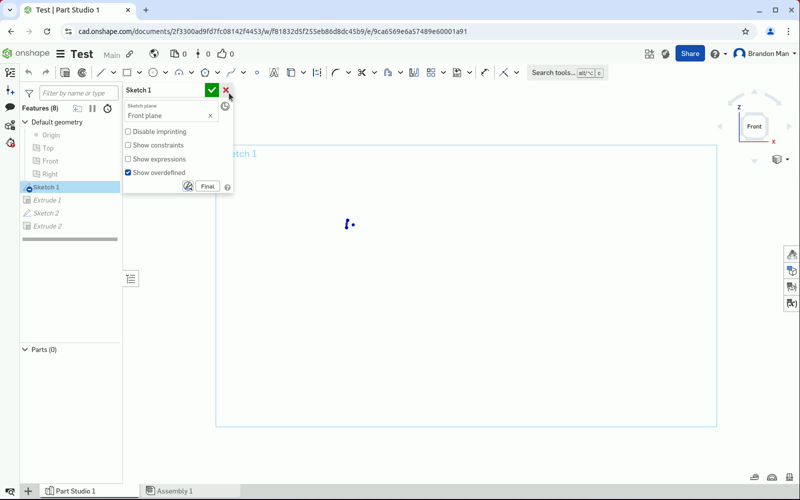
key(shift+s)
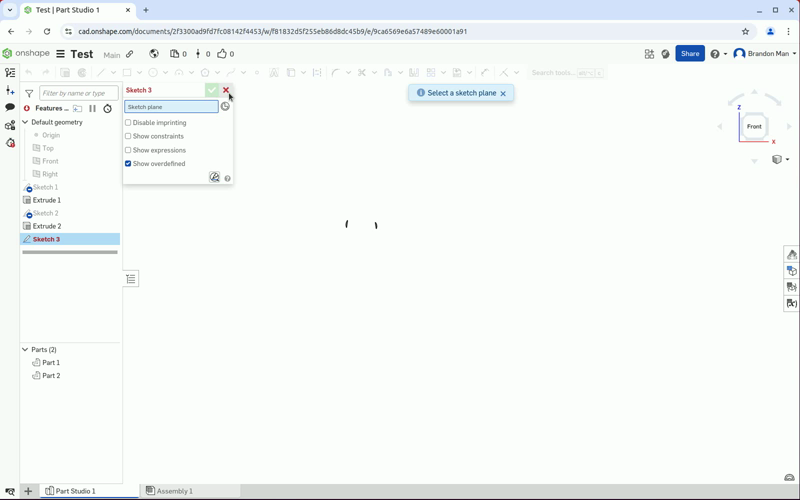
mouse_move(73, 163)
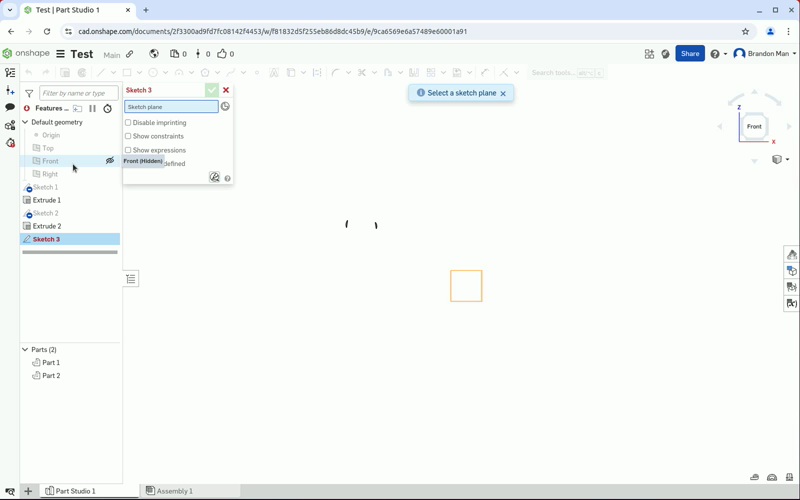
click(73, 163)
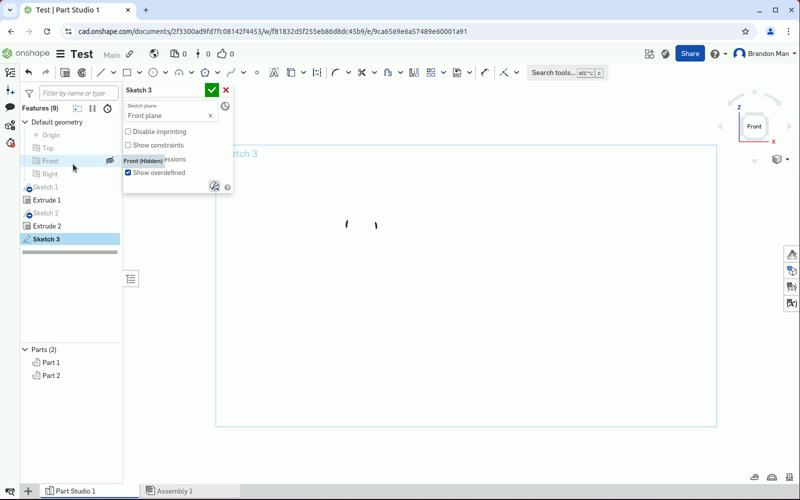
mouse_move(73, 352)
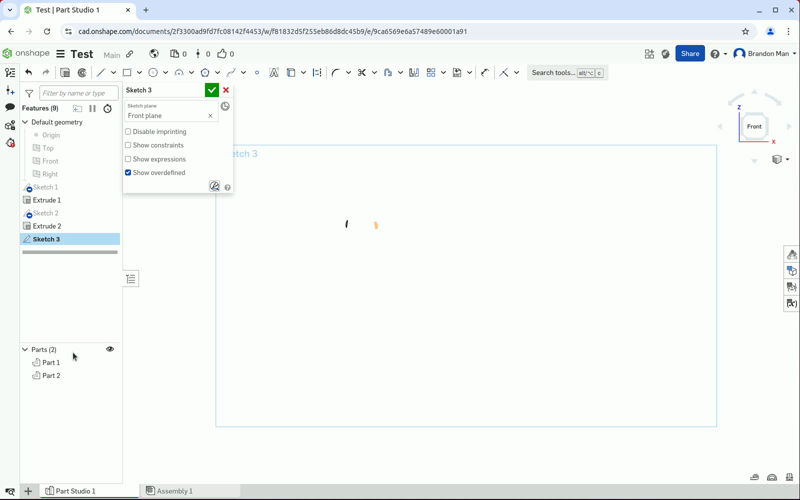
key(y)
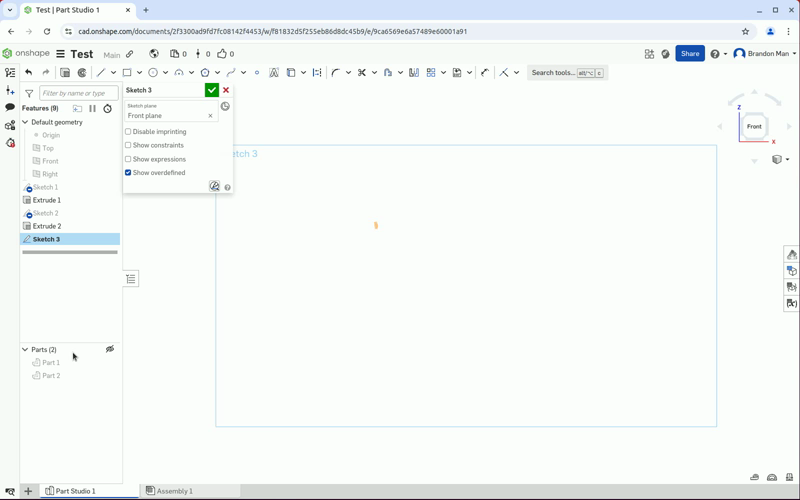
key(c)
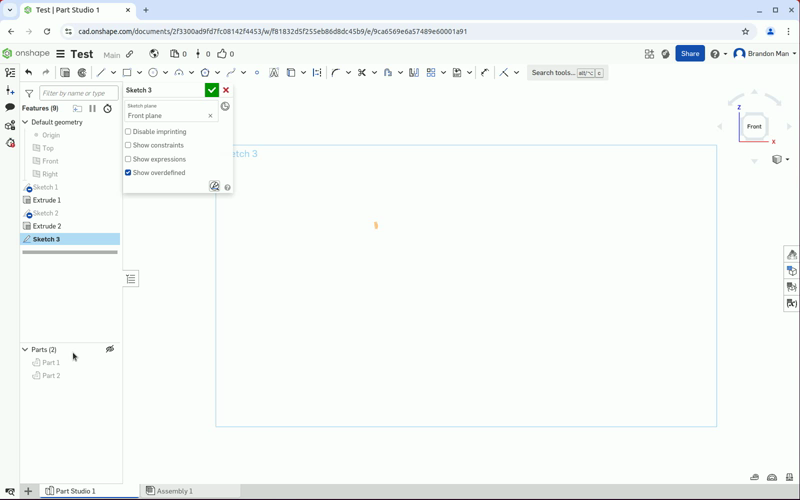
key_down(shift)
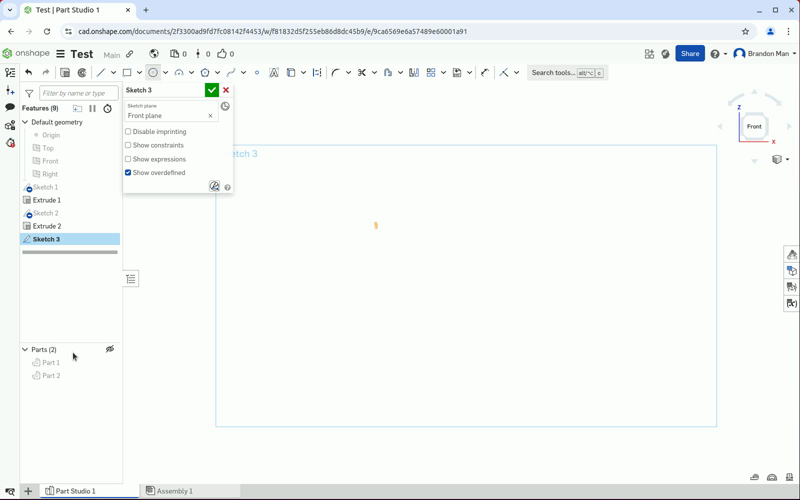
mouse_move(362, 180)
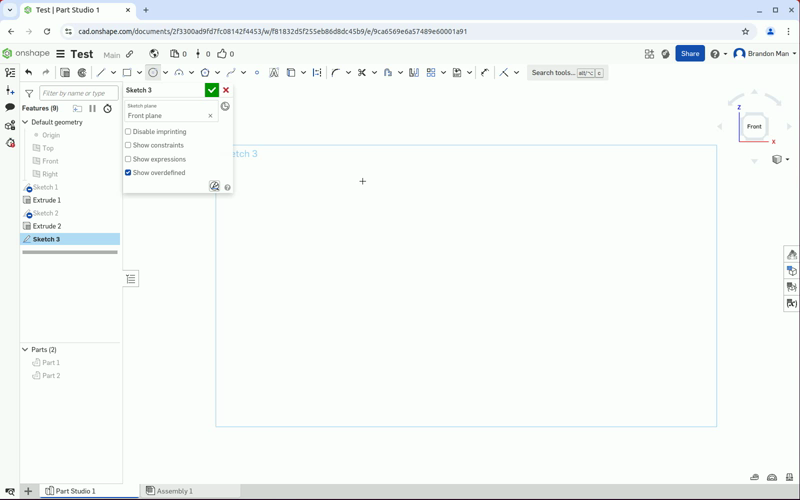
click(362, 180)
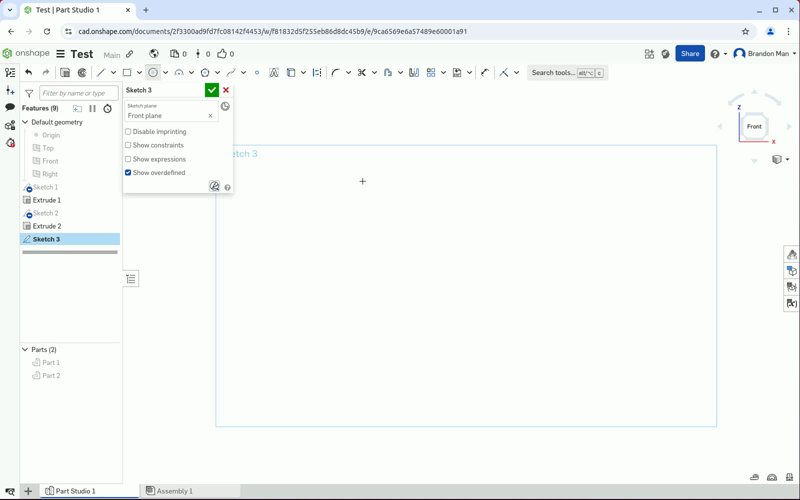
key_up(shift)
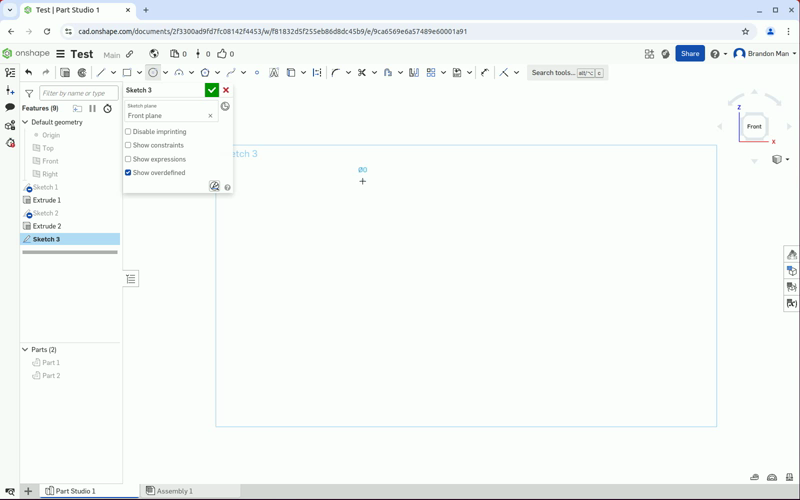
mouse_move(371, 180)
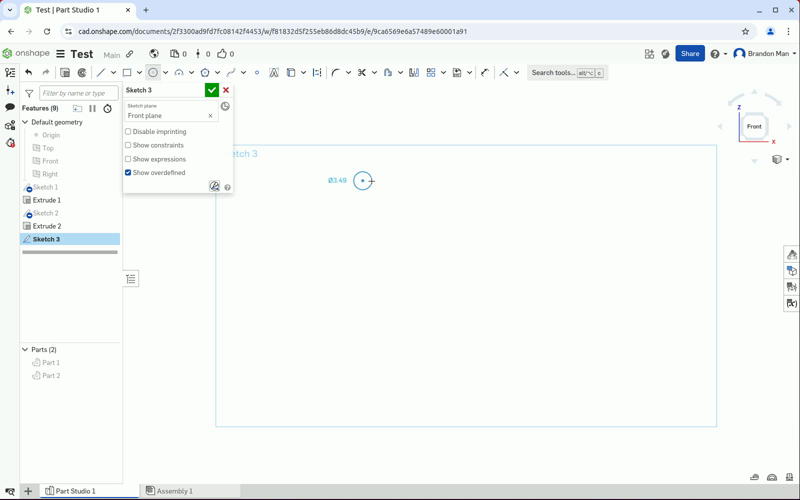
click(371, 180)
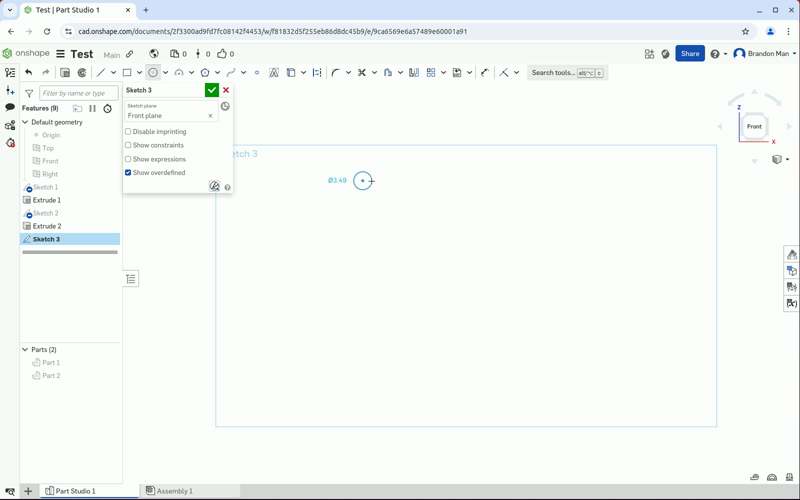
key(esc)
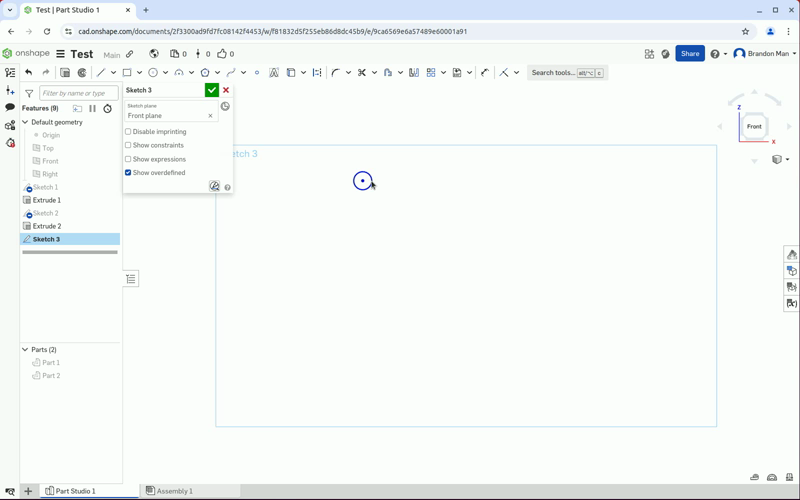
key(c)
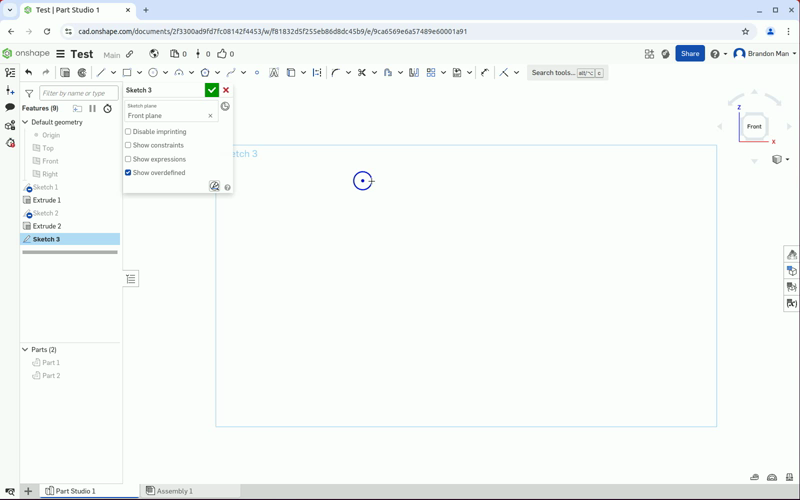
key_down(shift)
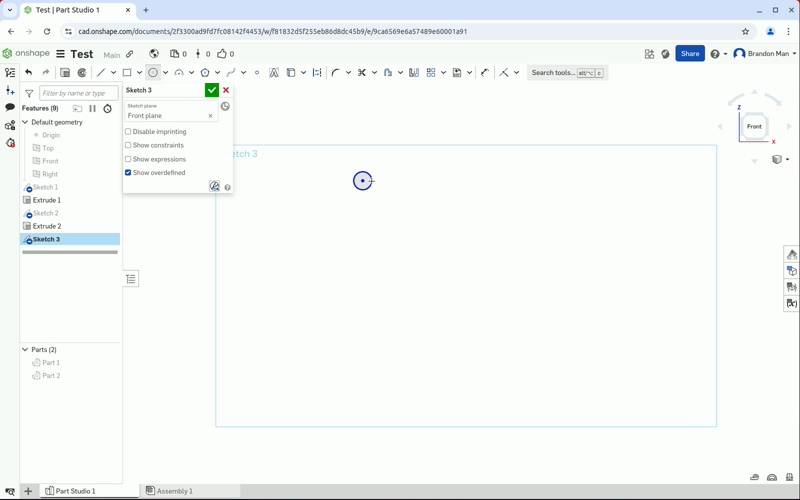
mouse_move(362, 180)
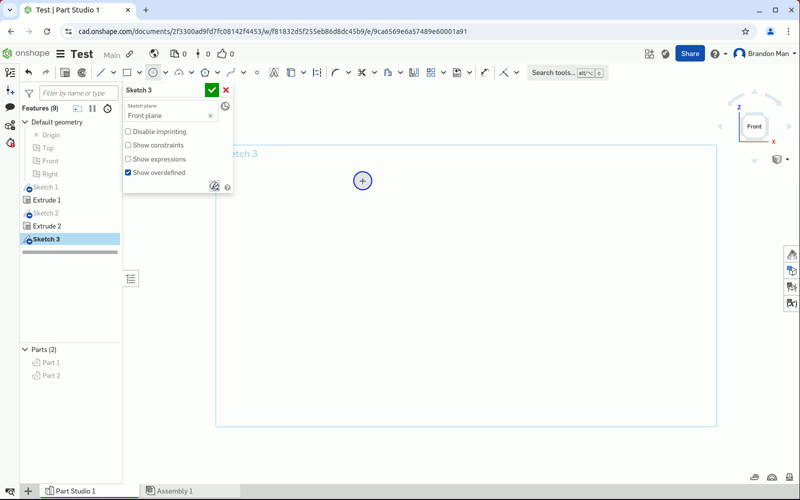
click(362, 180)
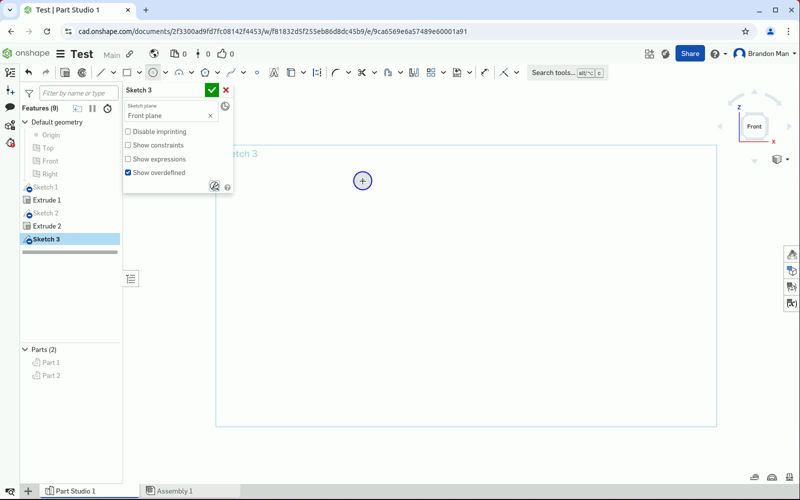
key_up(shift)
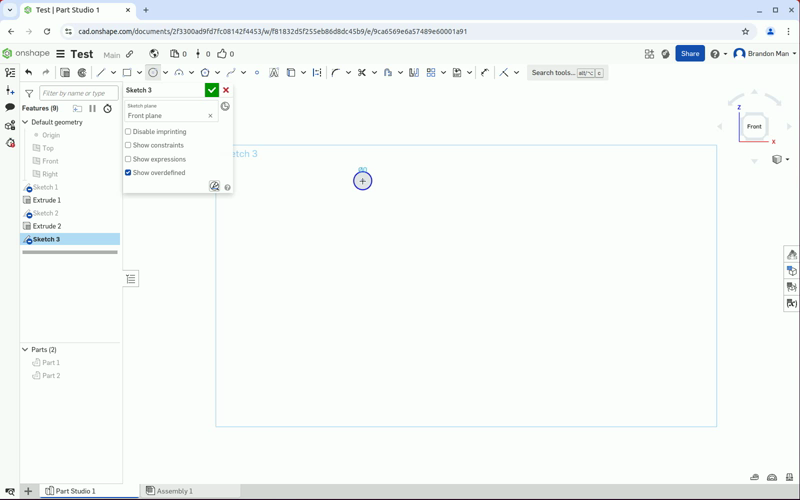
mouse_move(365, 180)
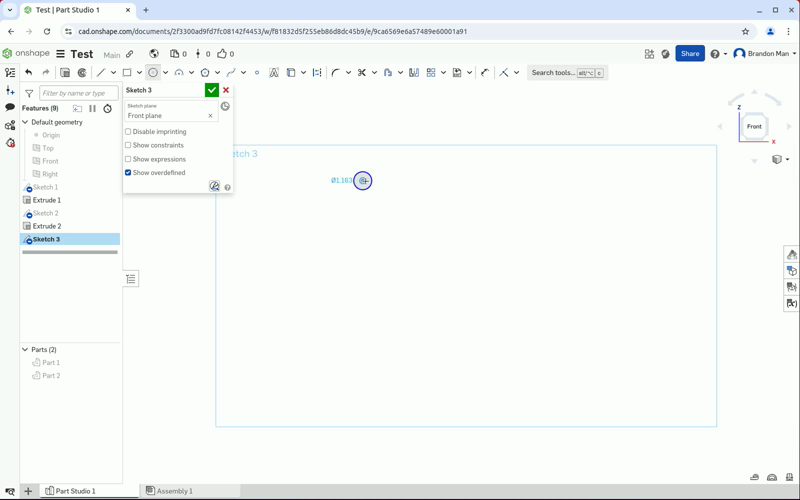
scroll(6)
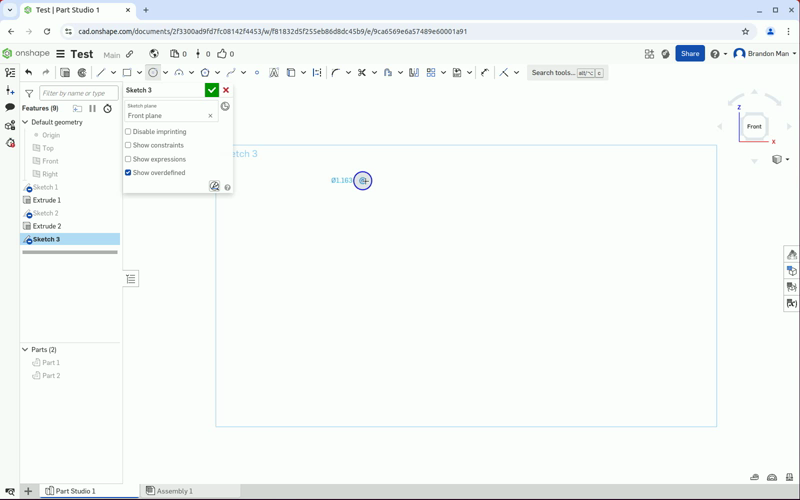
scroll(6)
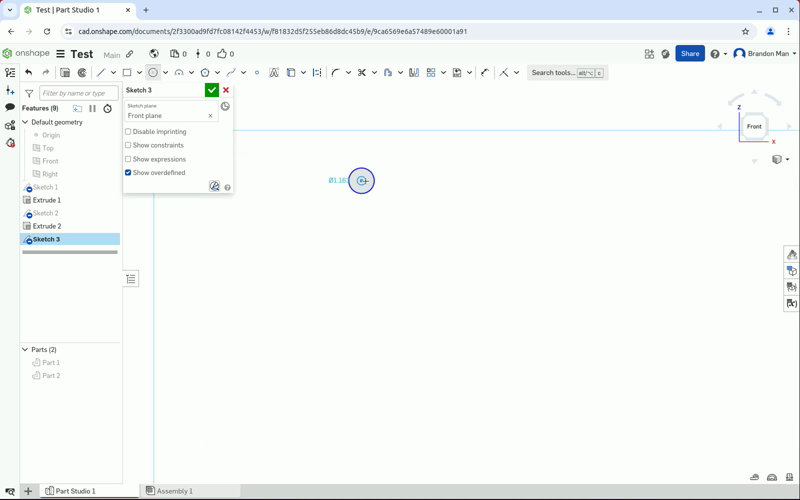
scroll(6)
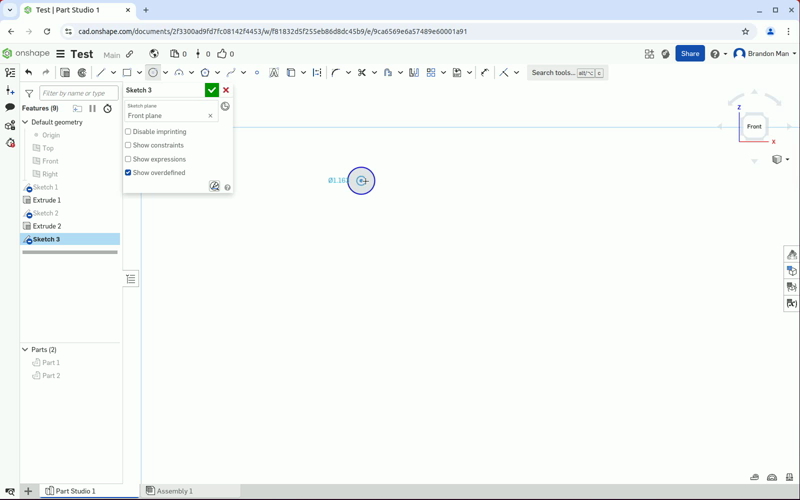
scroll(6)
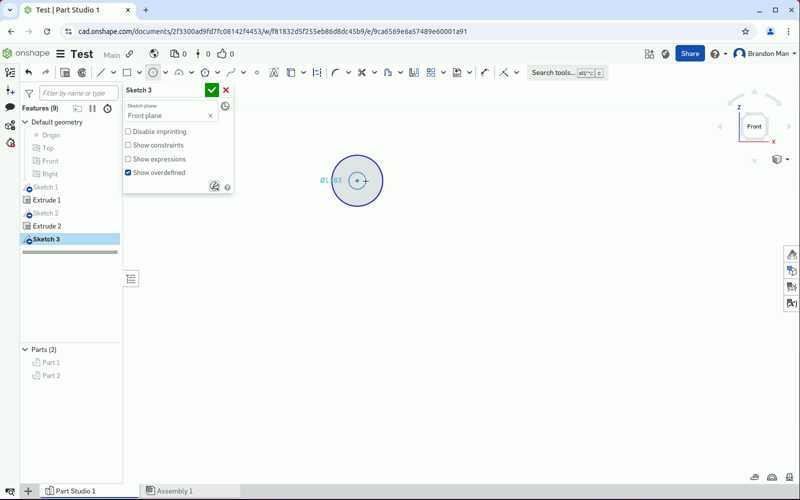
scroll(6)
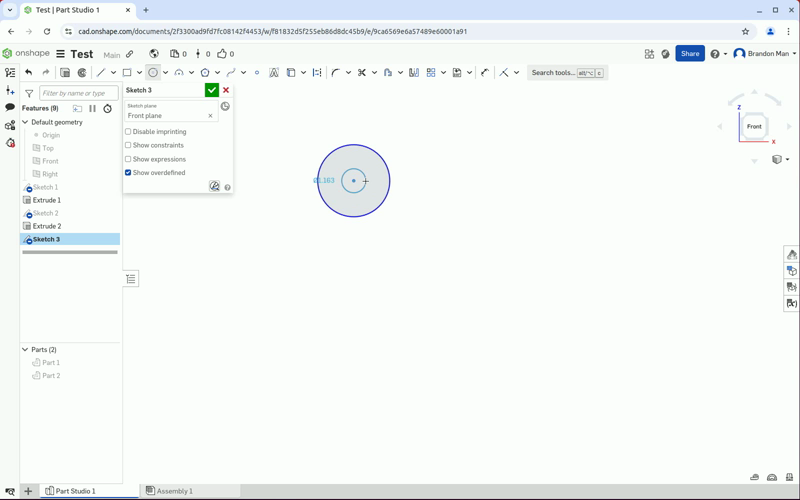
scroll(6)
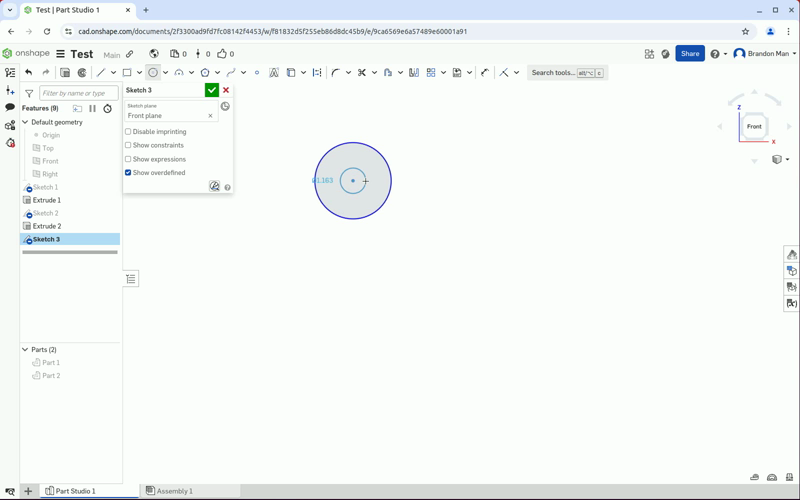
scroll(6)
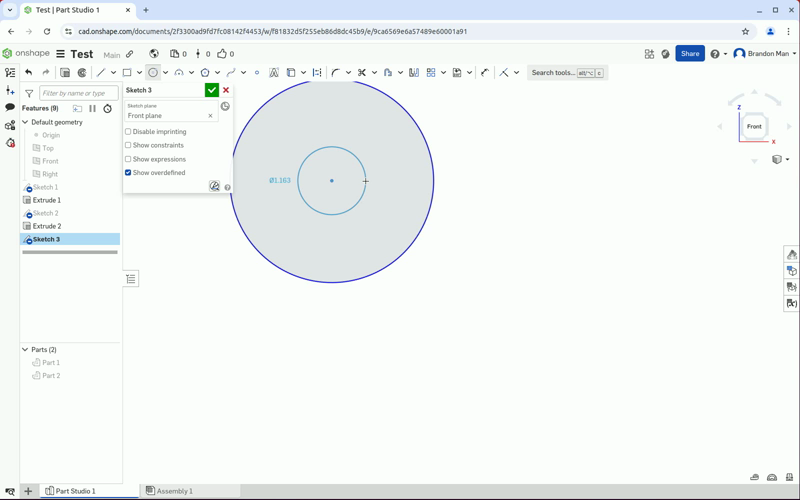
click(365, 180)
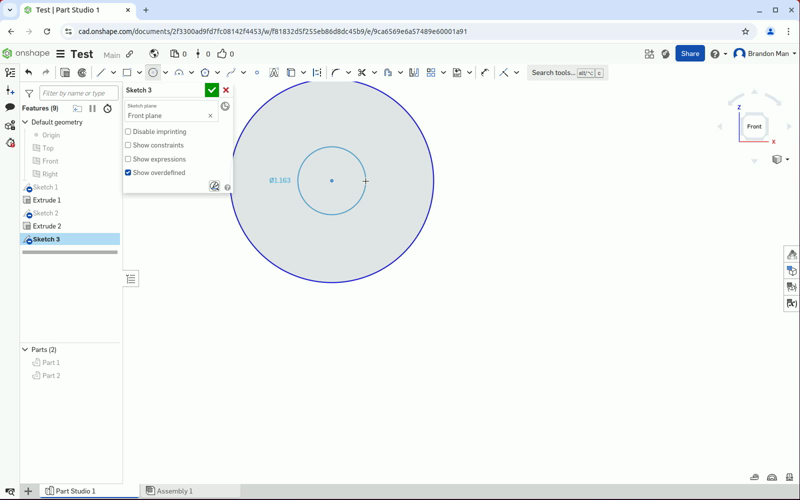
scroll(-6)
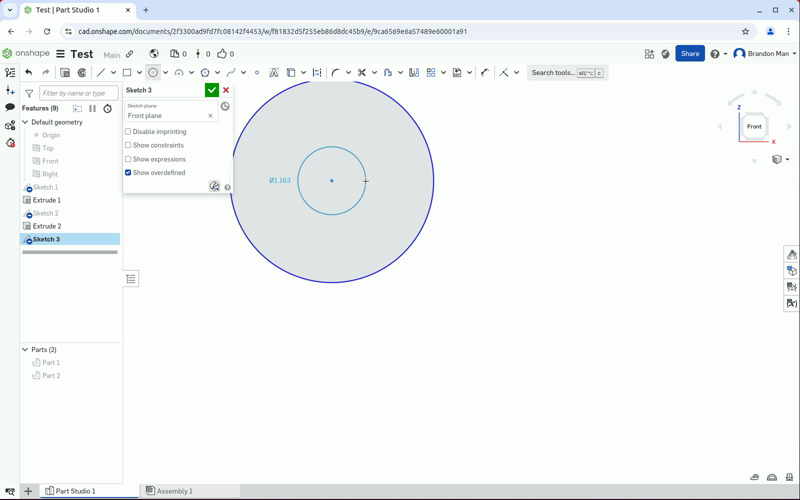
scroll(-6)
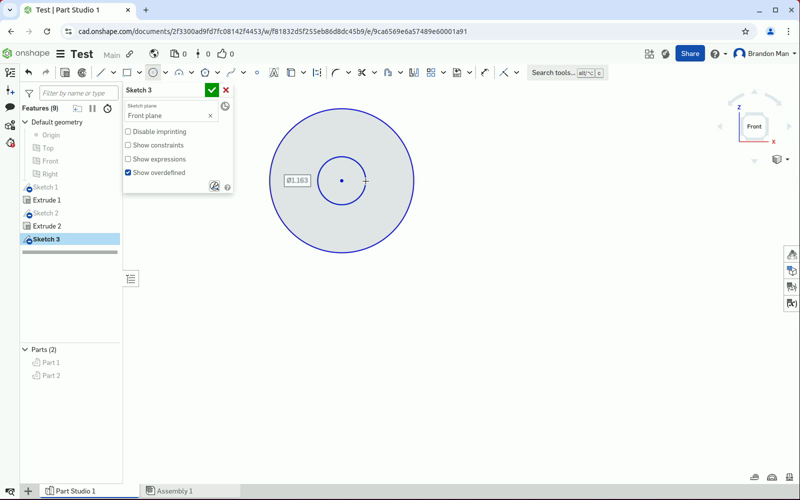
scroll(-6)
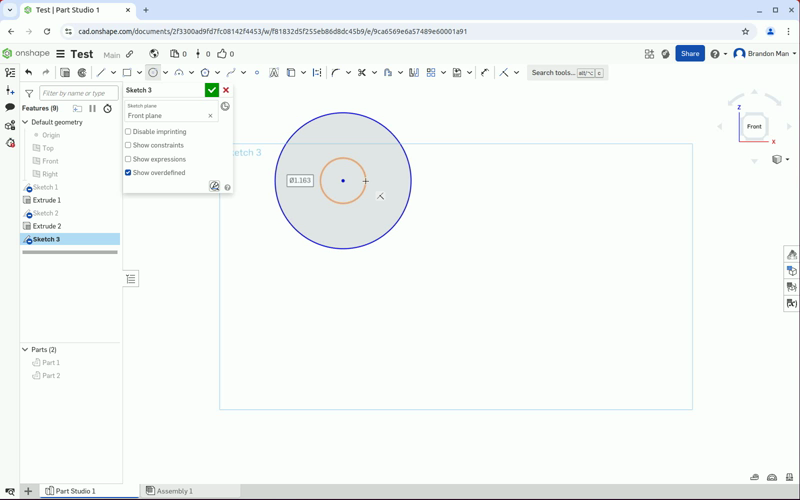
scroll(-6)
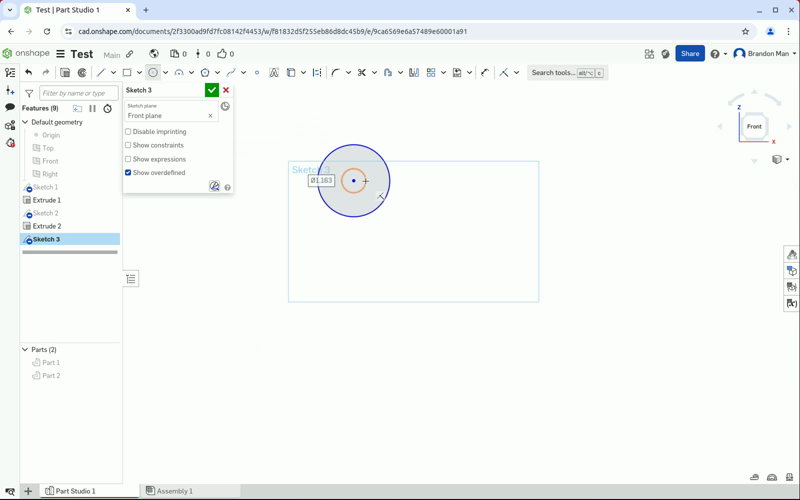
scroll(-6)
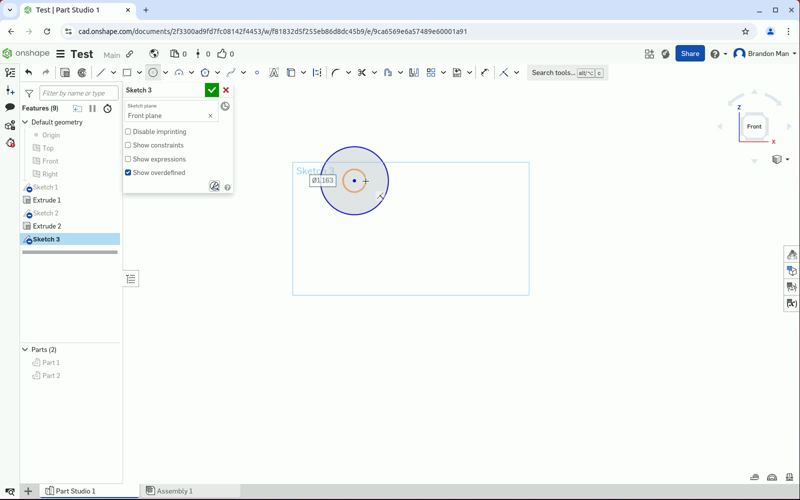
scroll(-6)
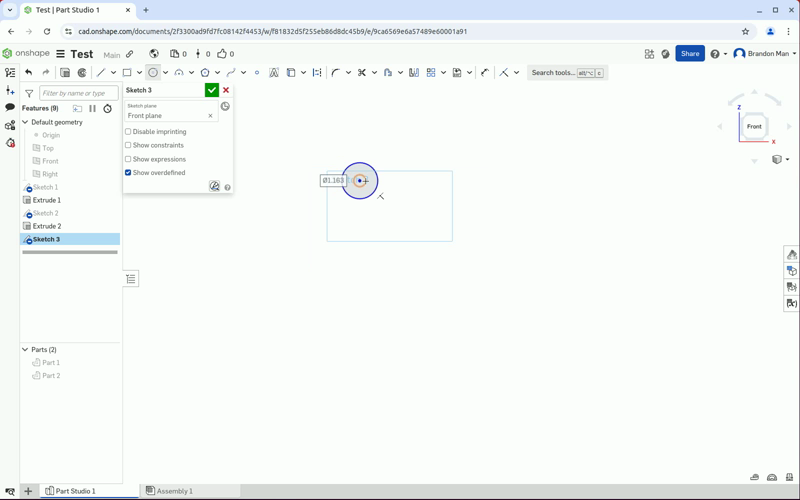
scroll(-6)
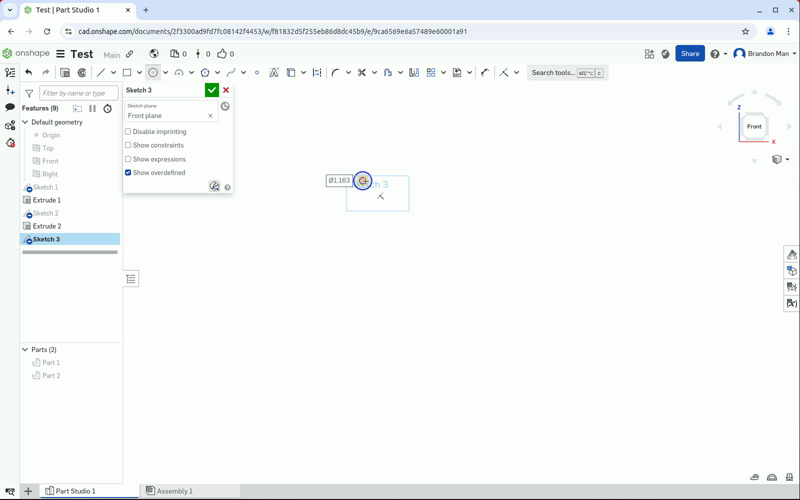
key(esc)
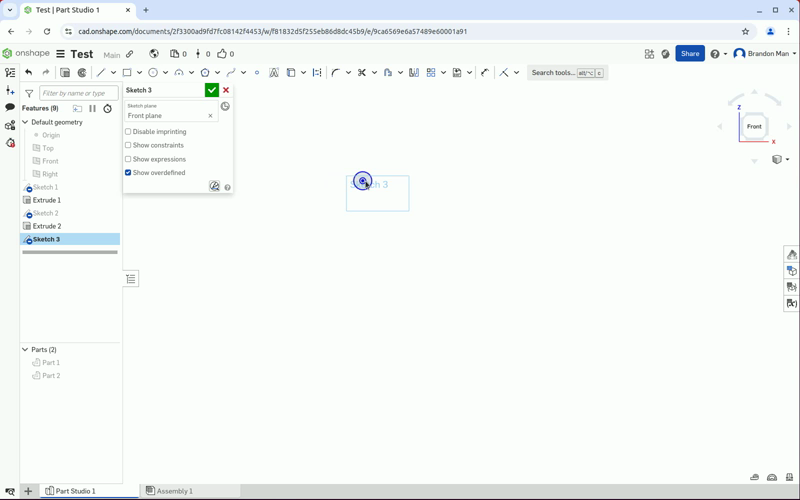
mouse_move(369, 179)
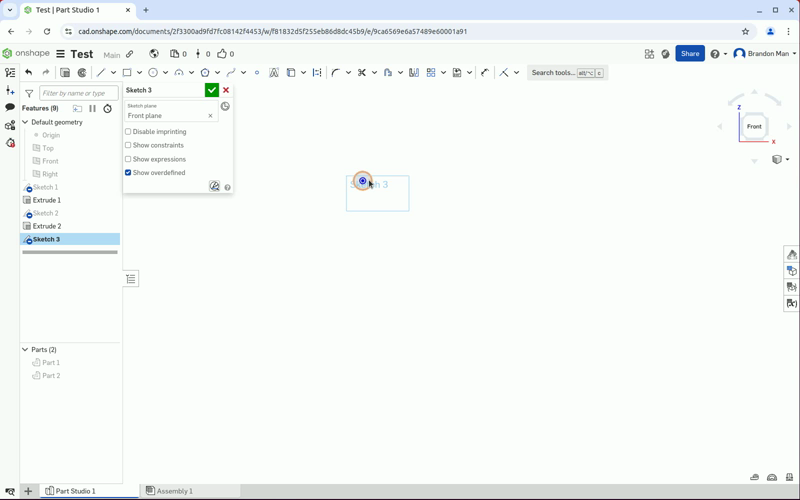
scroll(6)
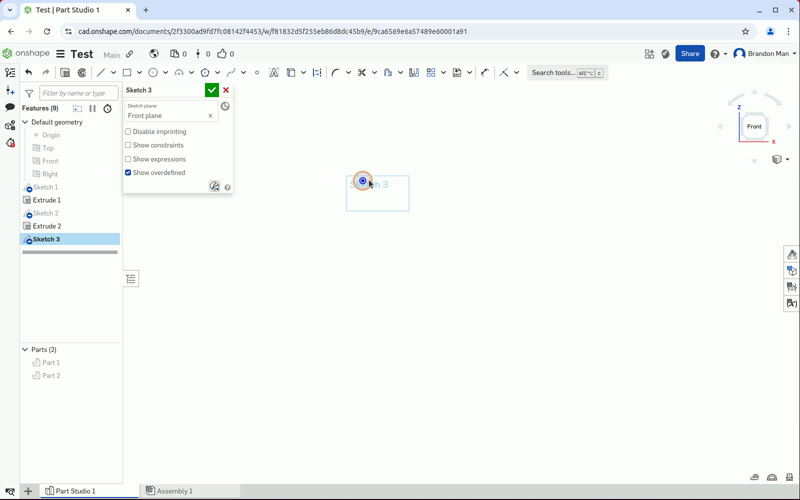
scroll(6)
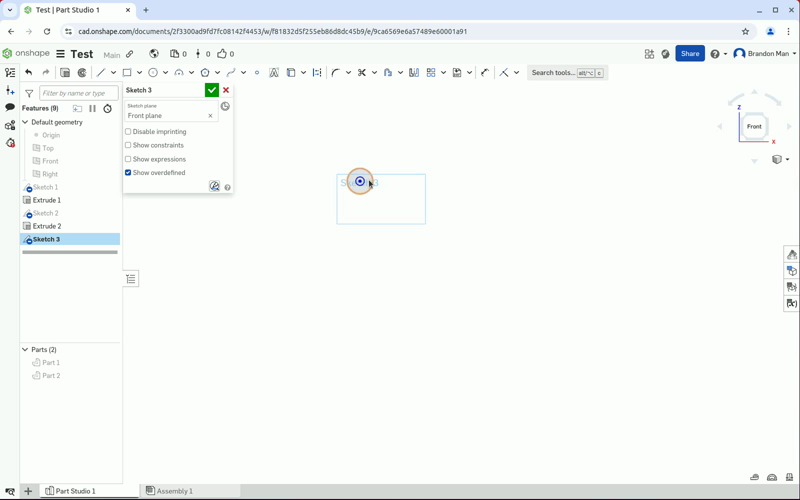
scroll(6)
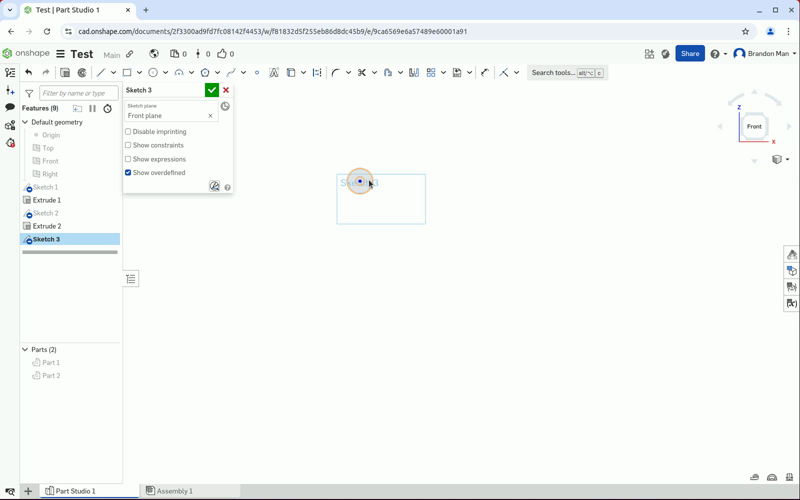
scroll(6)
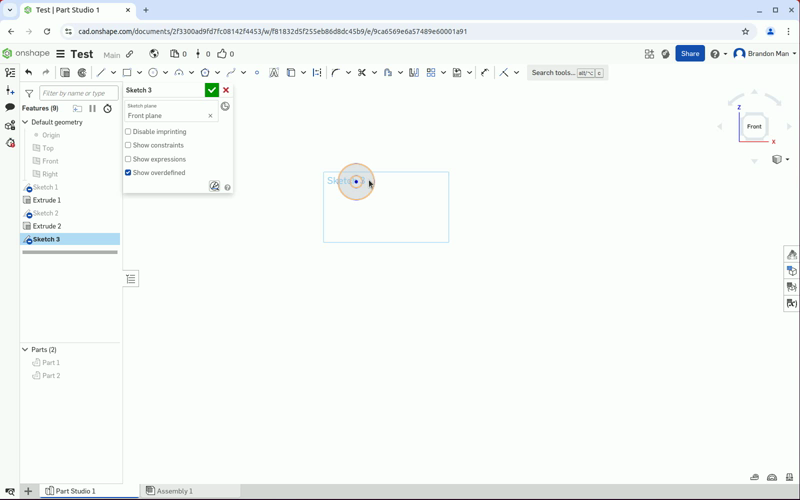
scroll(6)
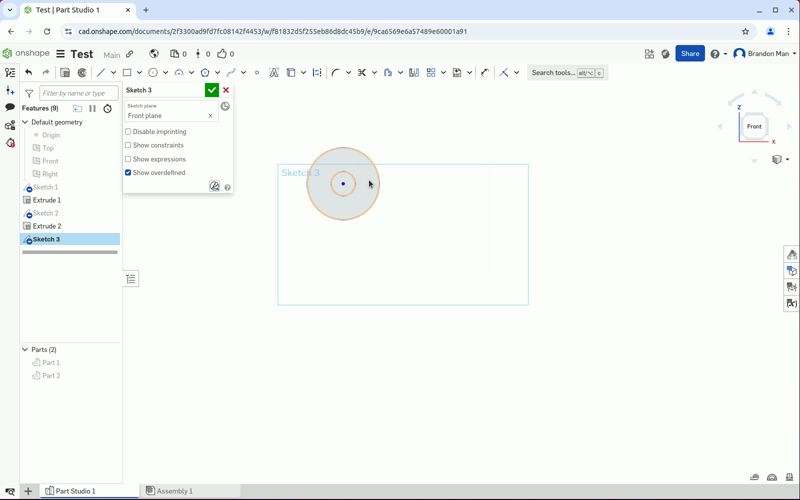
scroll(6)
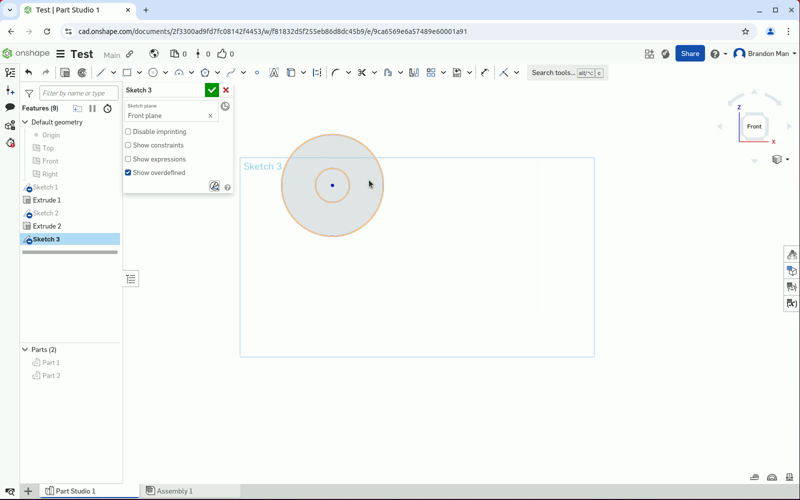
scroll(6)
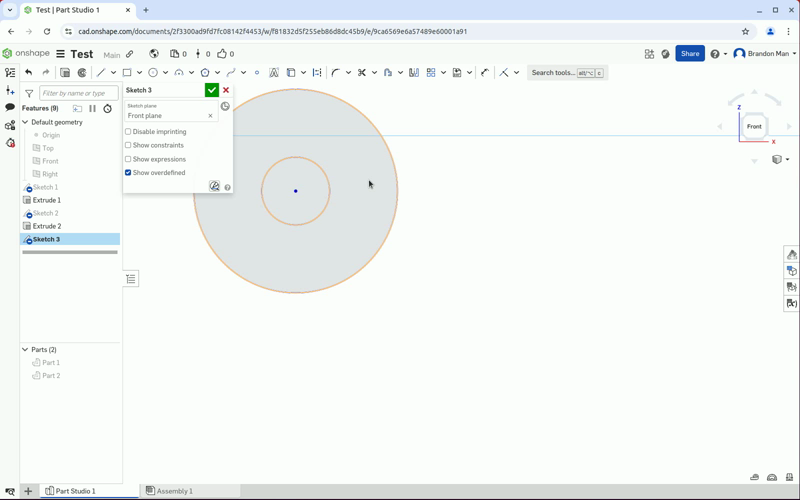
click(369, 179)
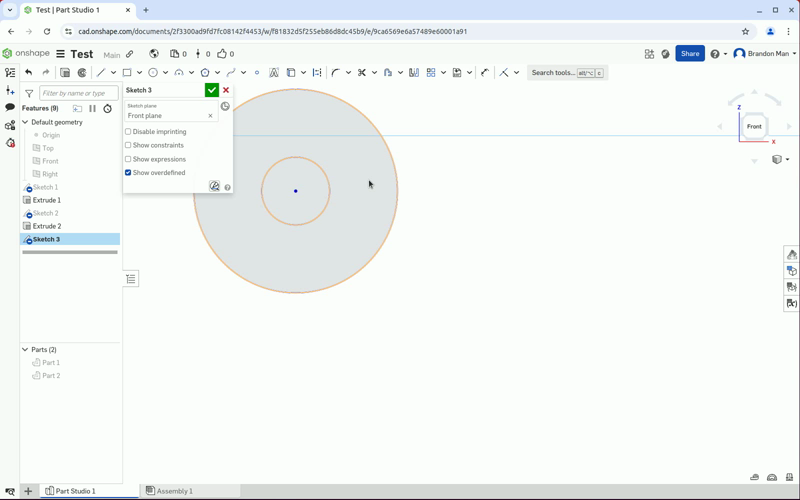
scroll(-6)
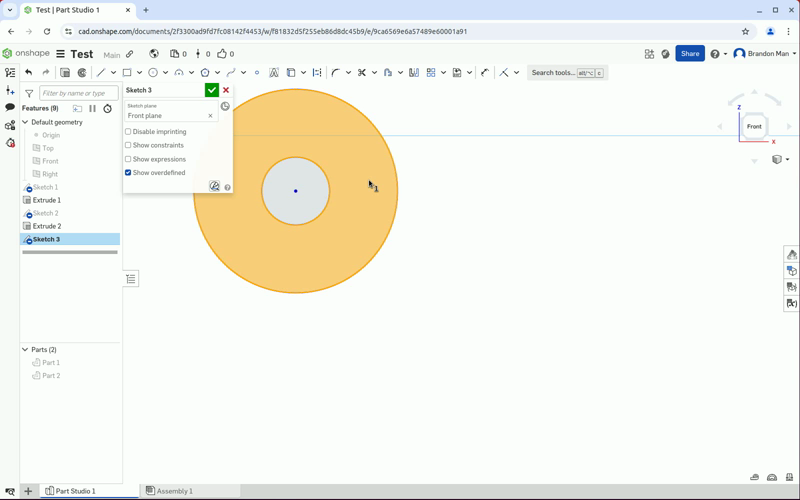
scroll(-6)
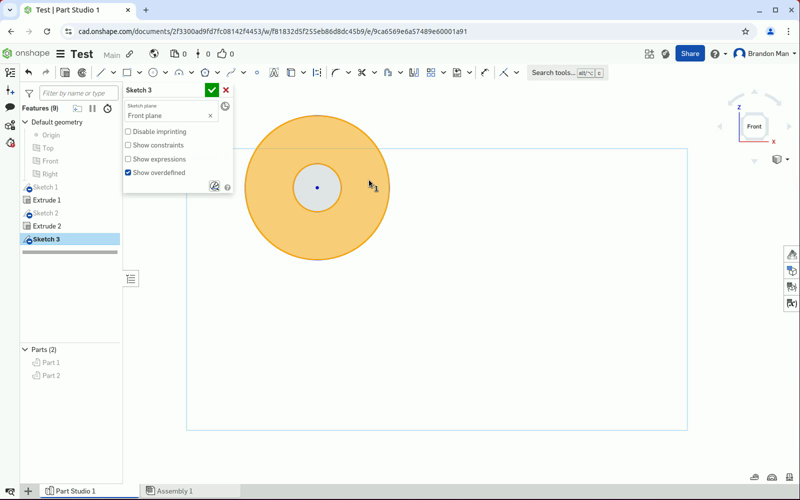
scroll(-6)
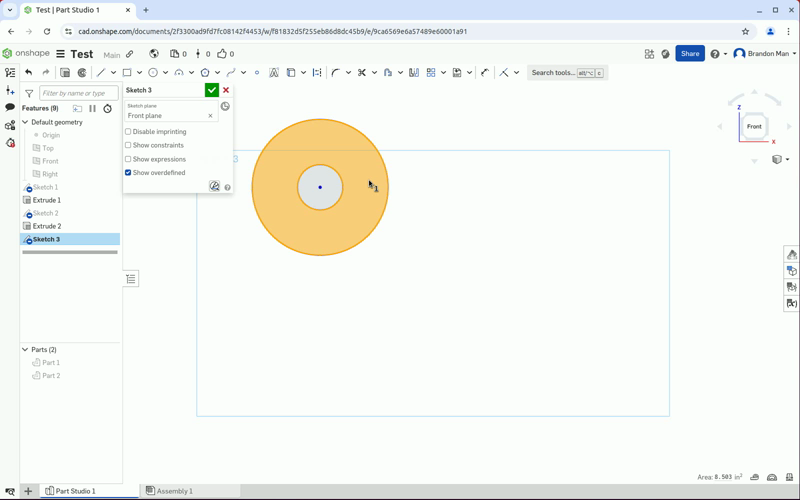
scroll(-6)
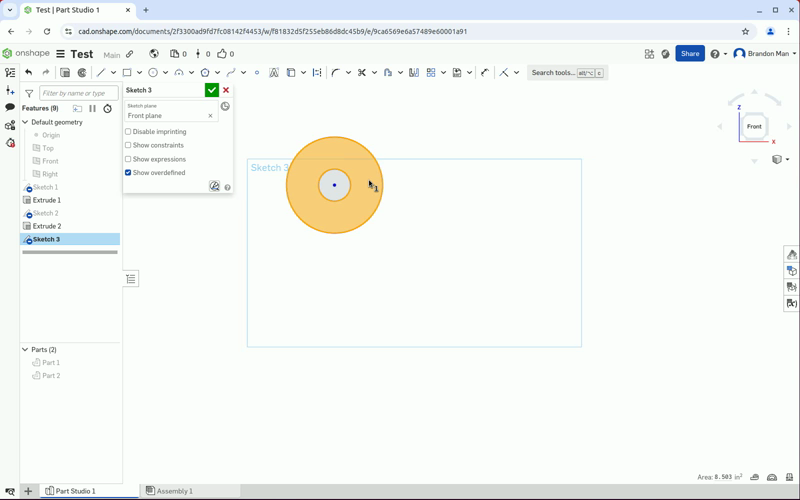
scroll(-6)
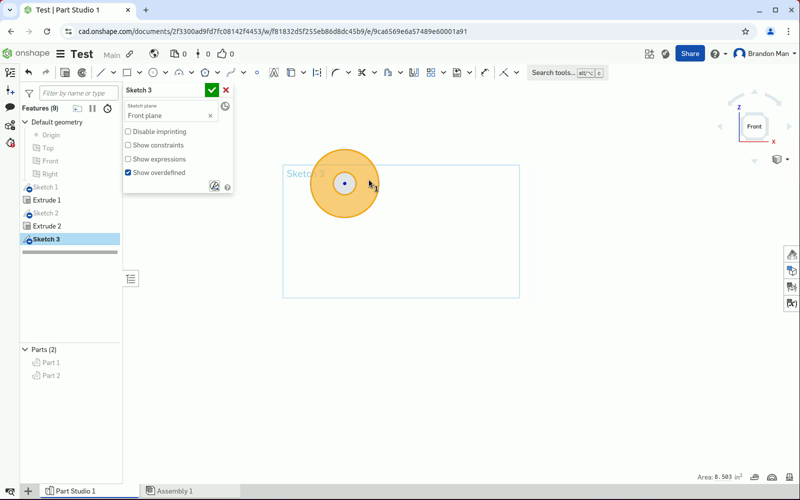
scroll(-6)
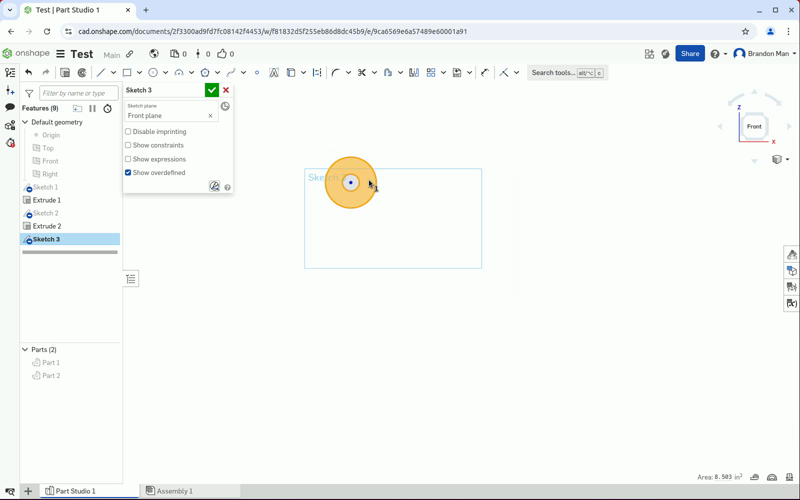
scroll(-6)
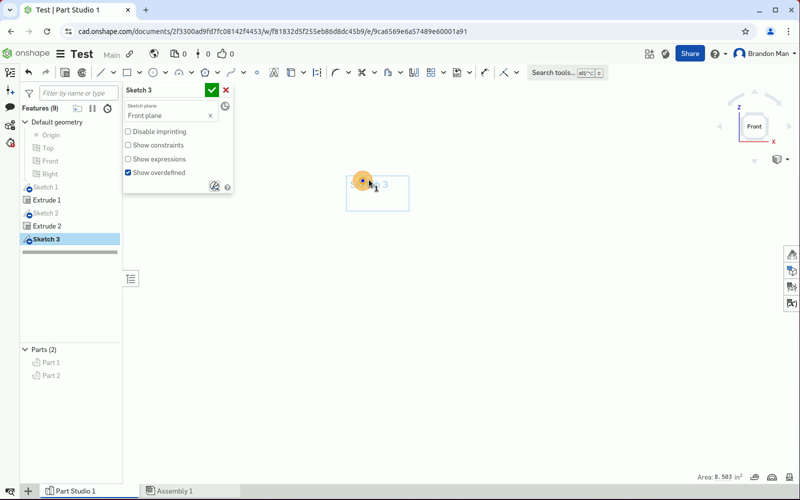
mouse_move(73, 352)
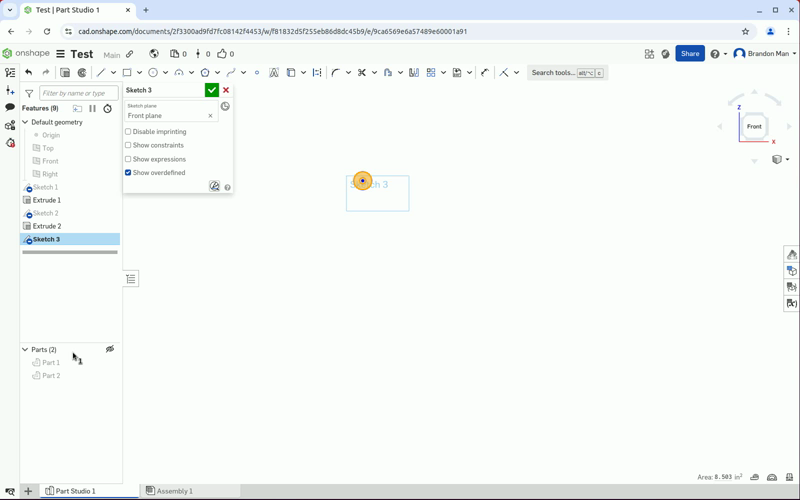
key(shift+y)
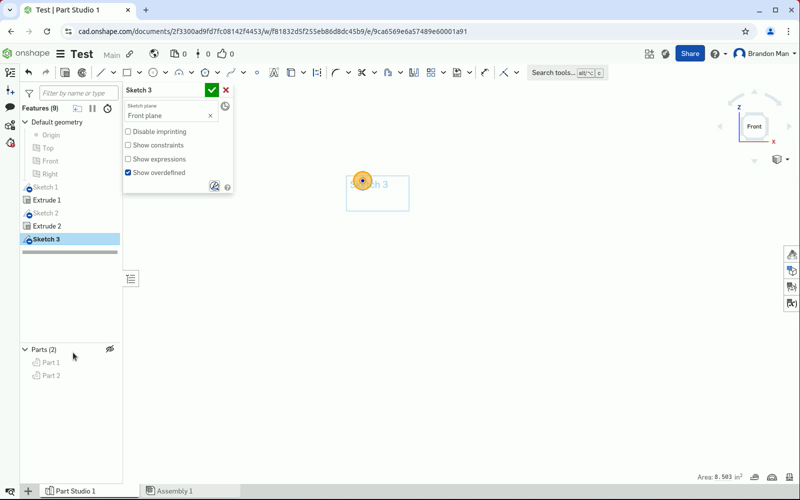
key(shift+e)
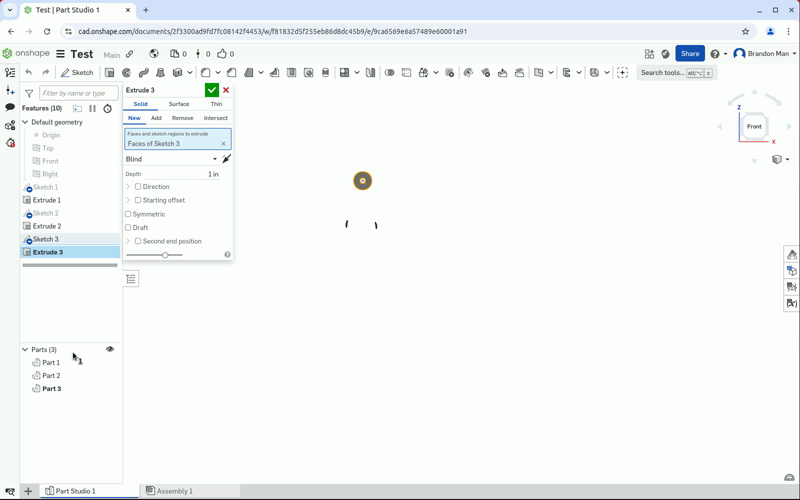
mouse_move(143, 106)
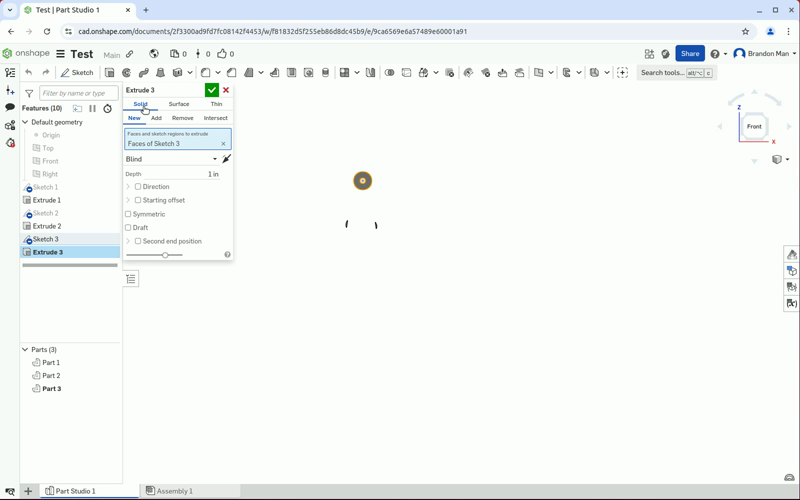
click(143, 106)
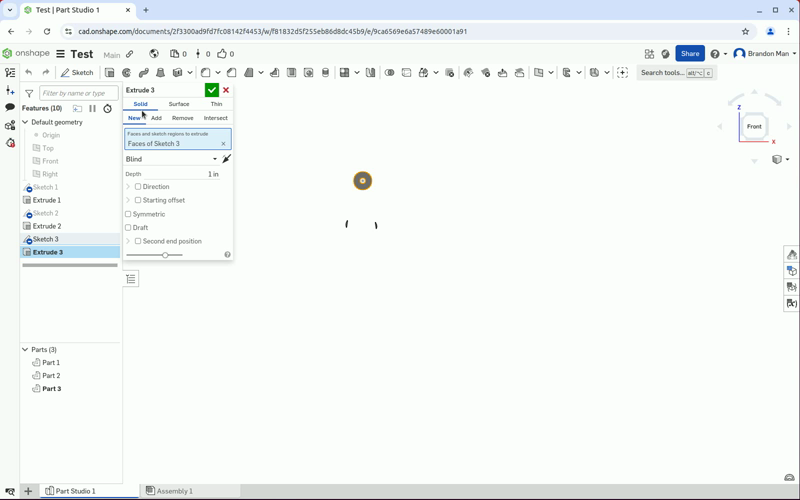
mouse_move(137, 120)
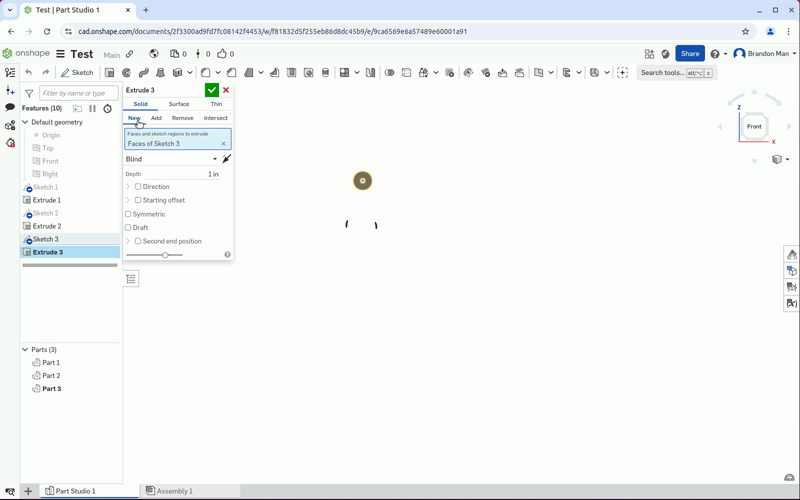
click(137, 120)
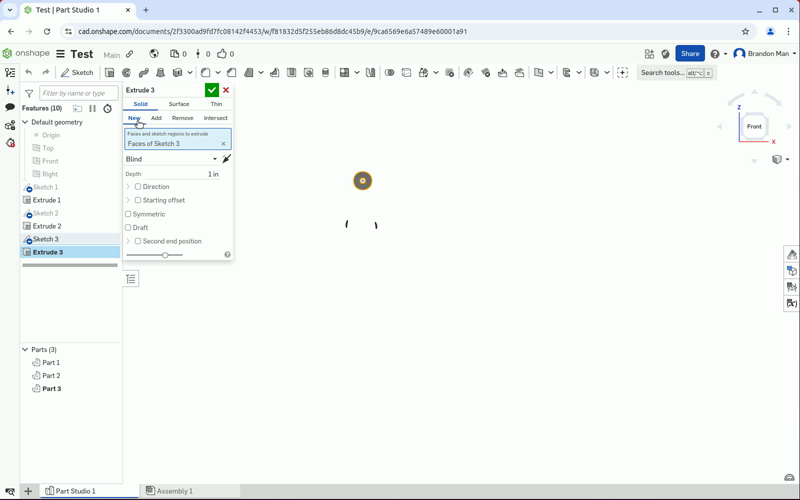
key(tab, 4)
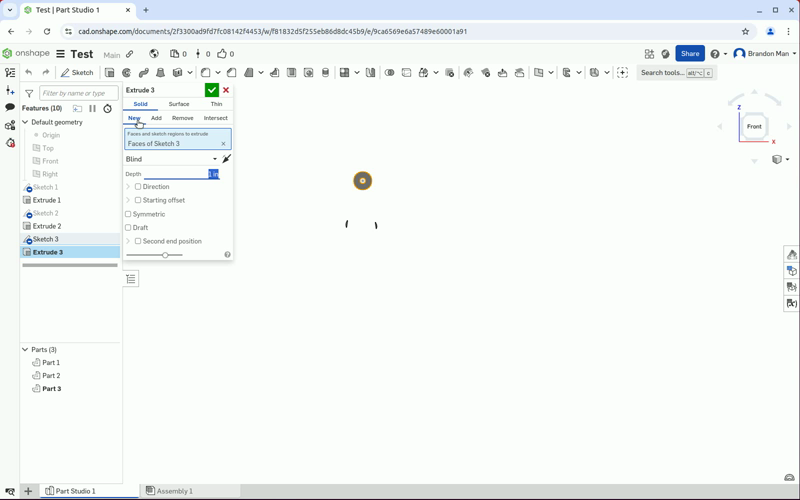
text(0.481)
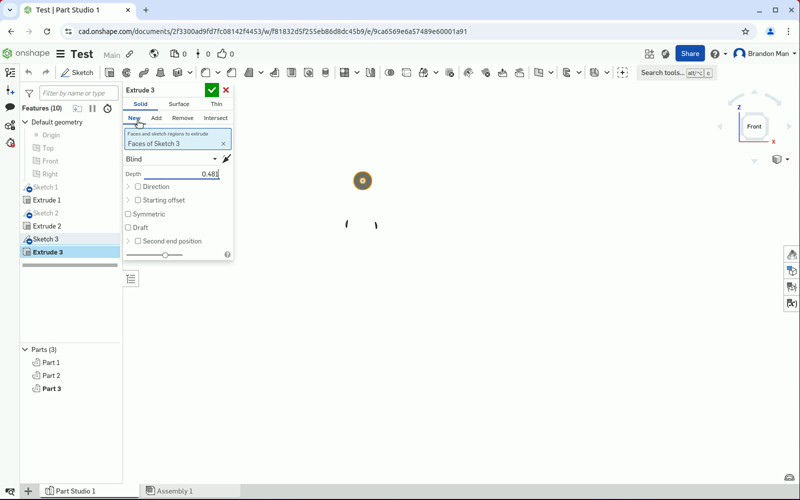
key(enter)
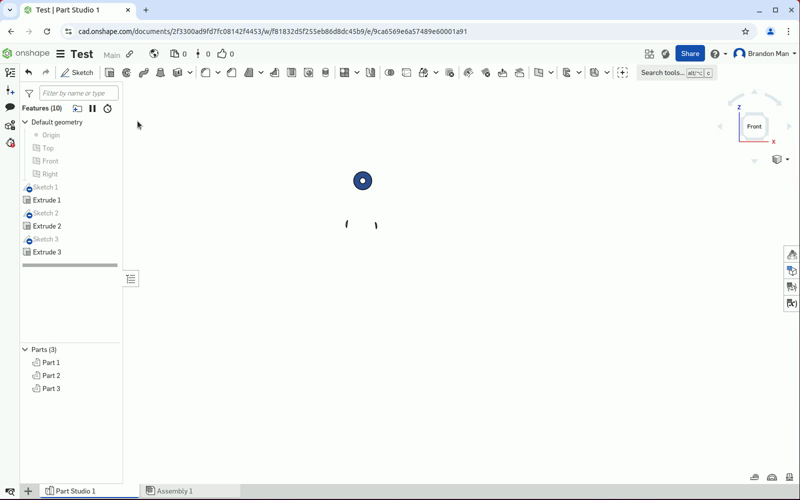
key(shift+h)
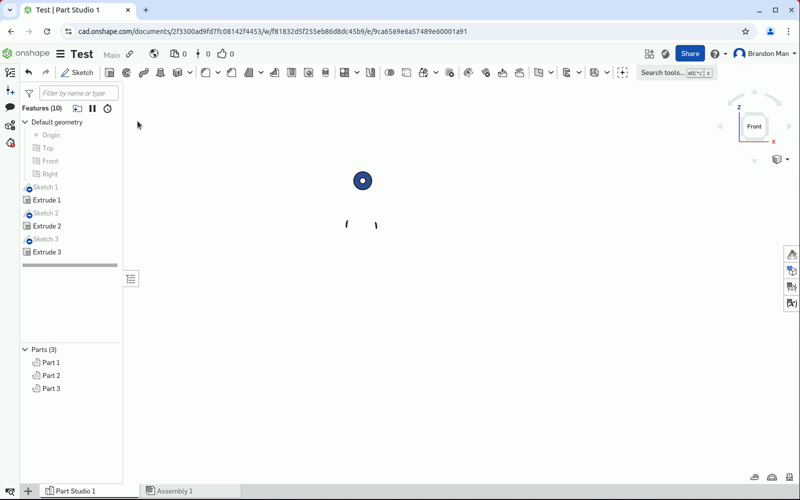
key(shift+h)
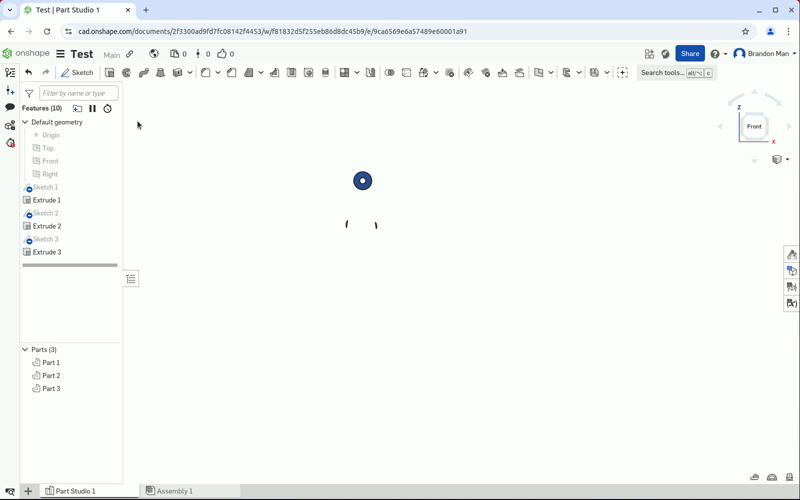
mouse_move(73, 189)
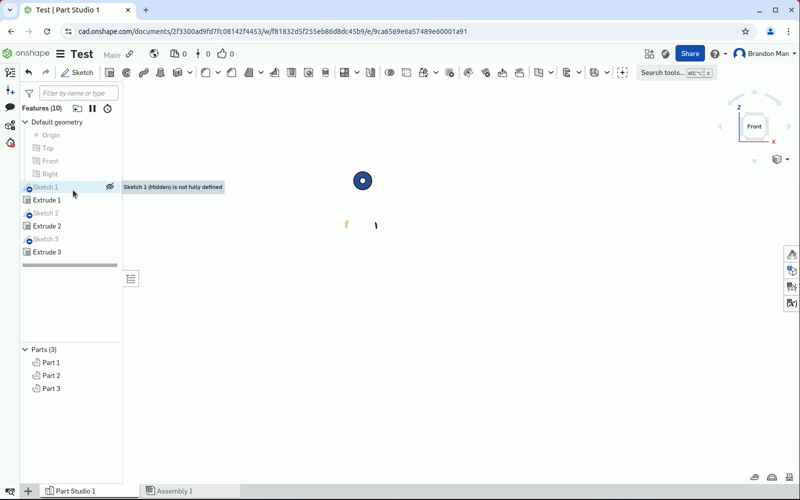
click(73, 189)
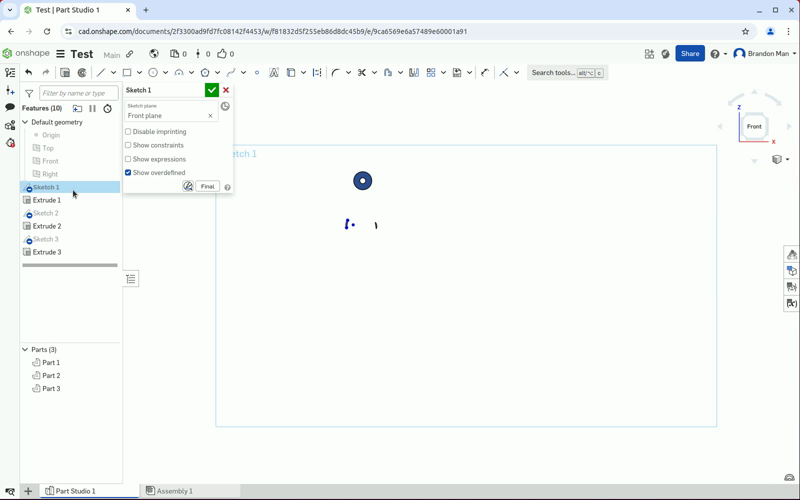
mouse_move(229, 92)
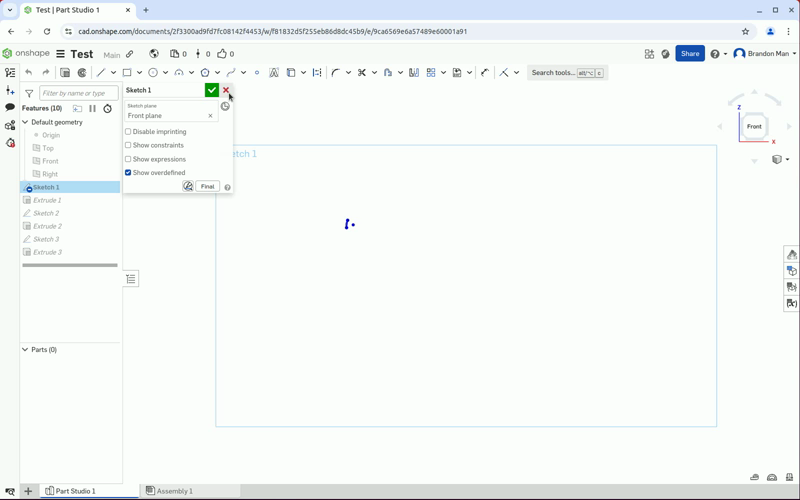
click(229, 92)
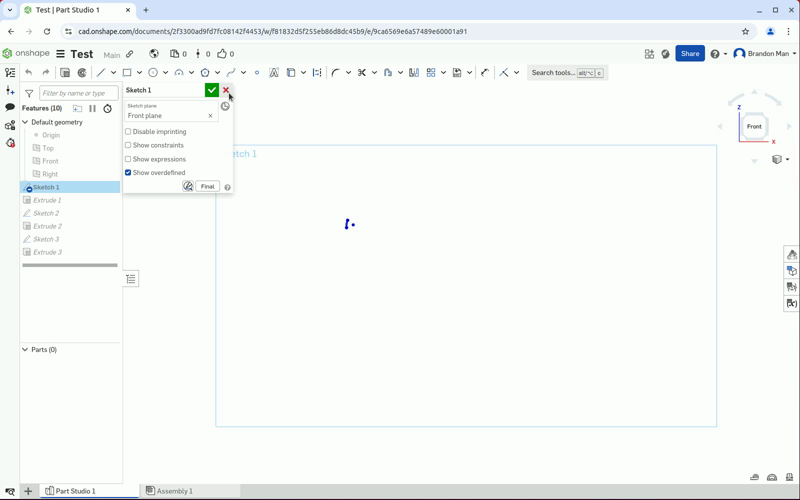
key(shift+s)
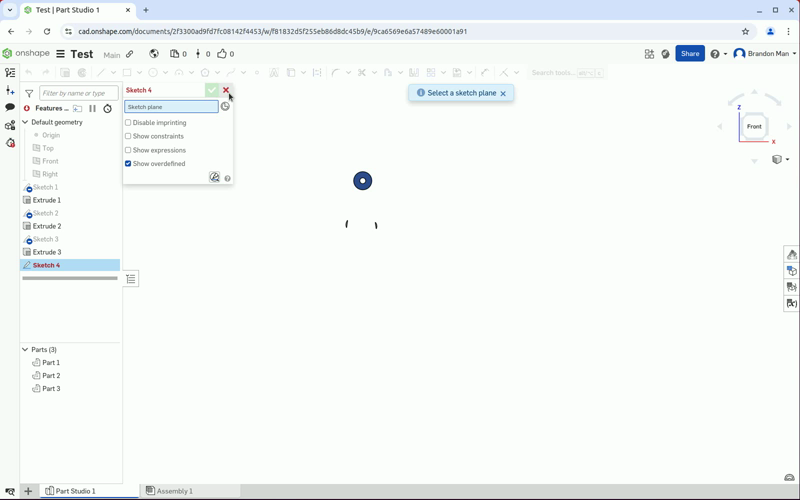
mouse_move(73, 163)
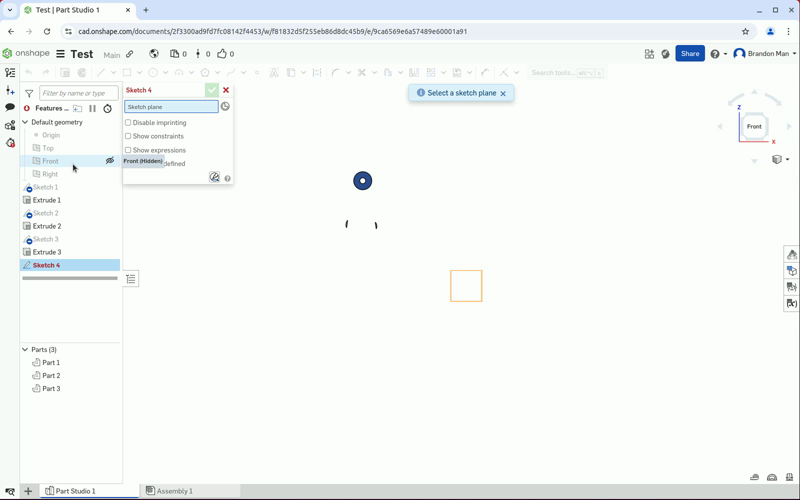
click(73, 163)
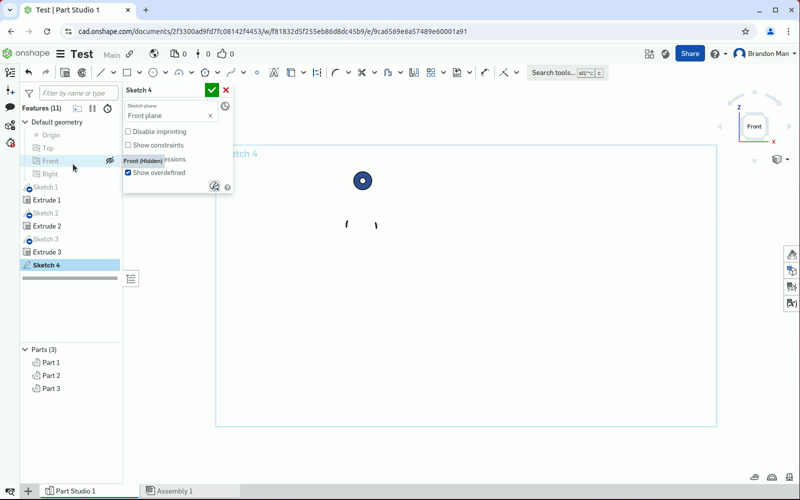
mouse_move(73, 352)
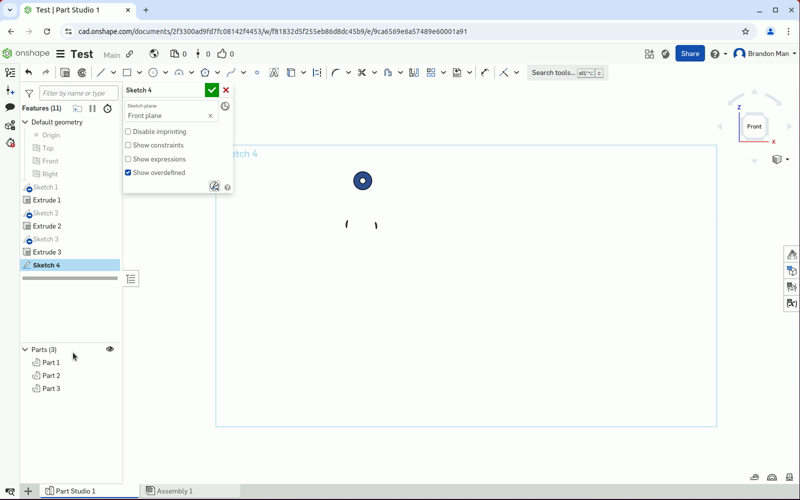
key(y)
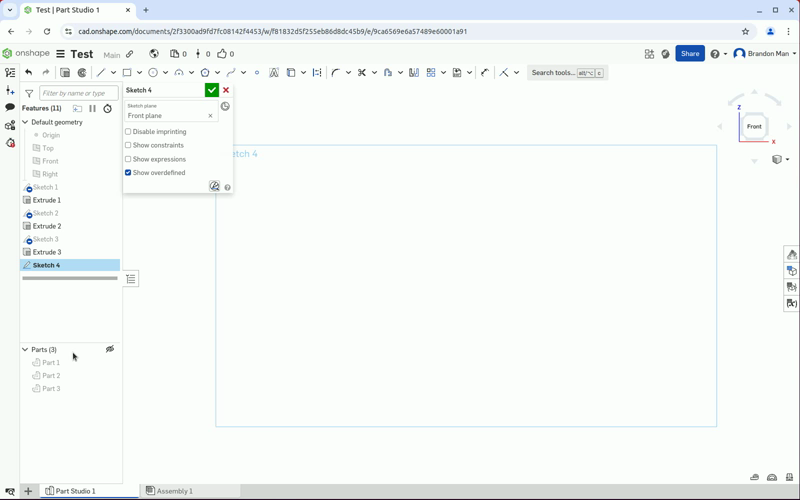
key(c)
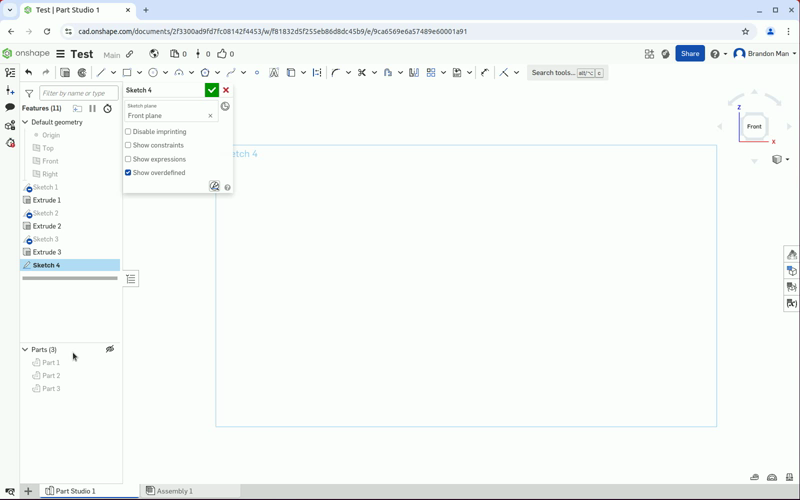
key_down(shift)
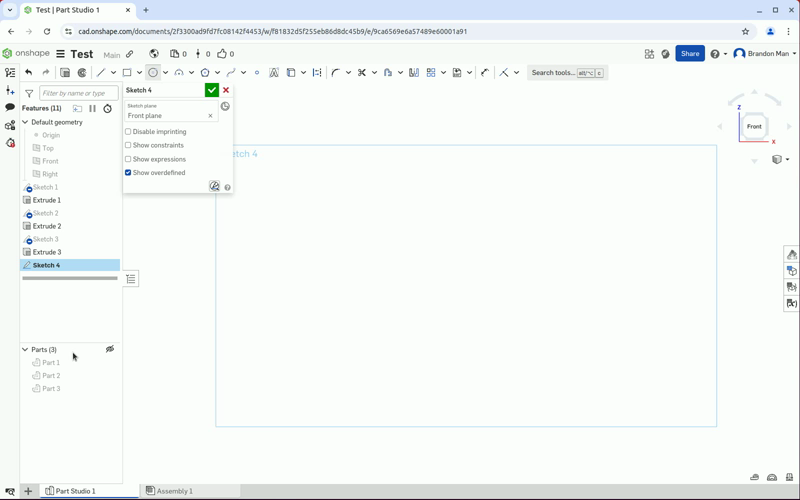
mouse_move(362, 282)
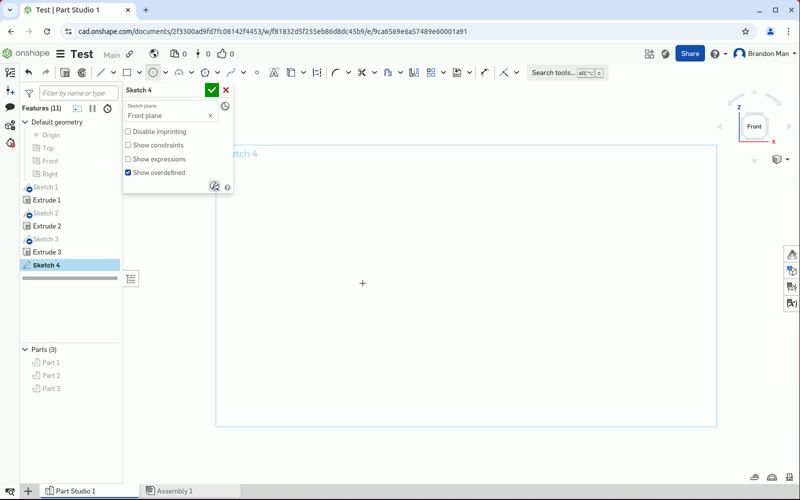
click(362, 282)
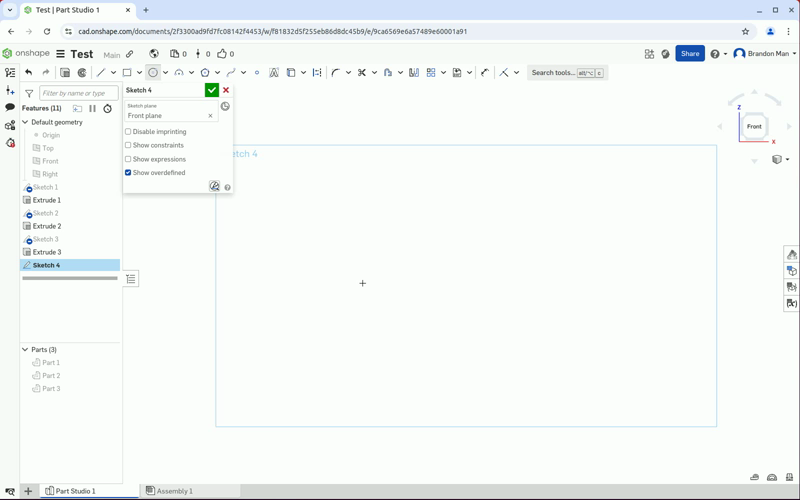
key_up(shift)
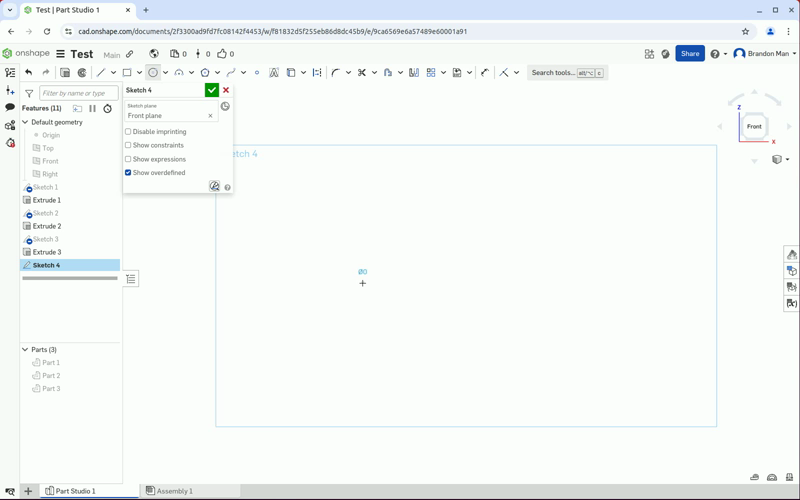
mouse_move(371, 282)
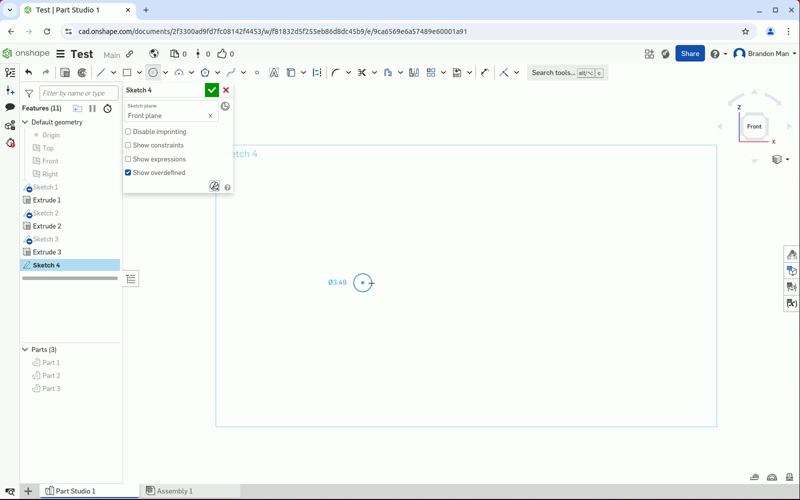
click(371, 282)
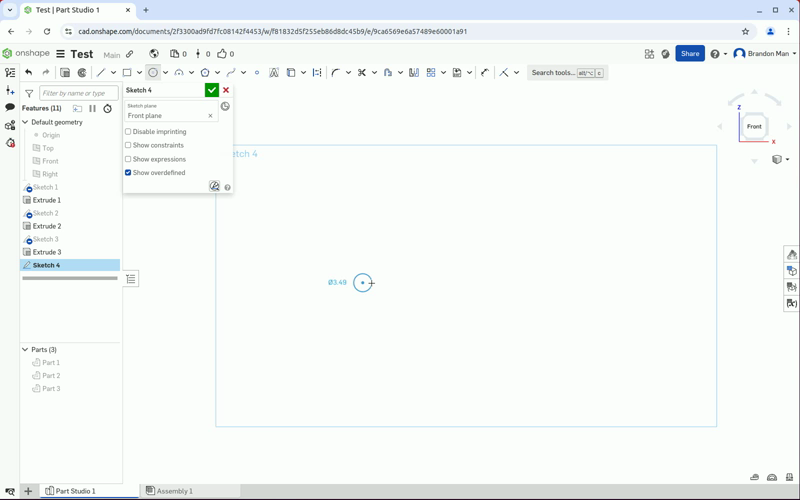
key(esc)
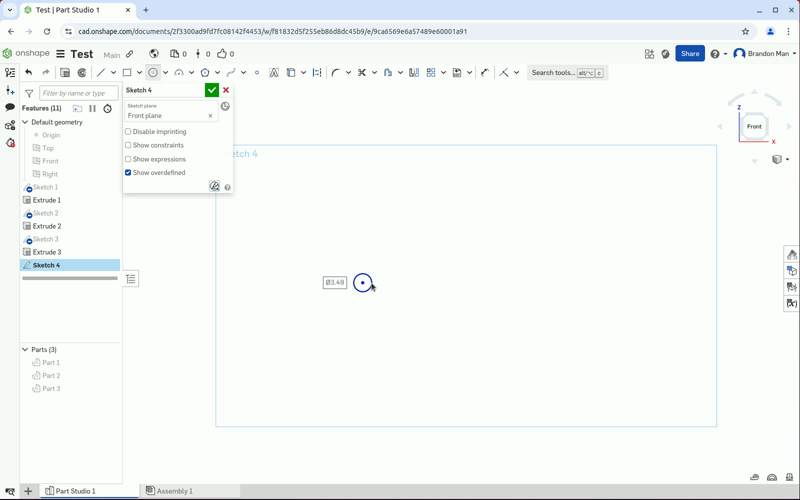
key(c)
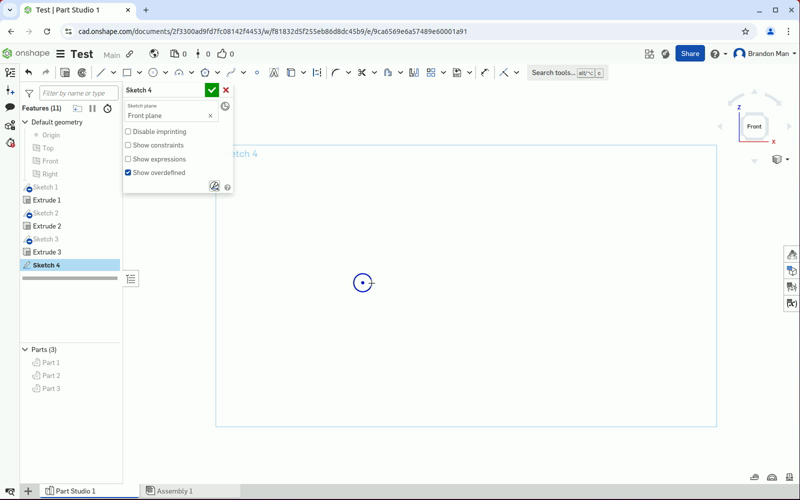
key_down(shift)
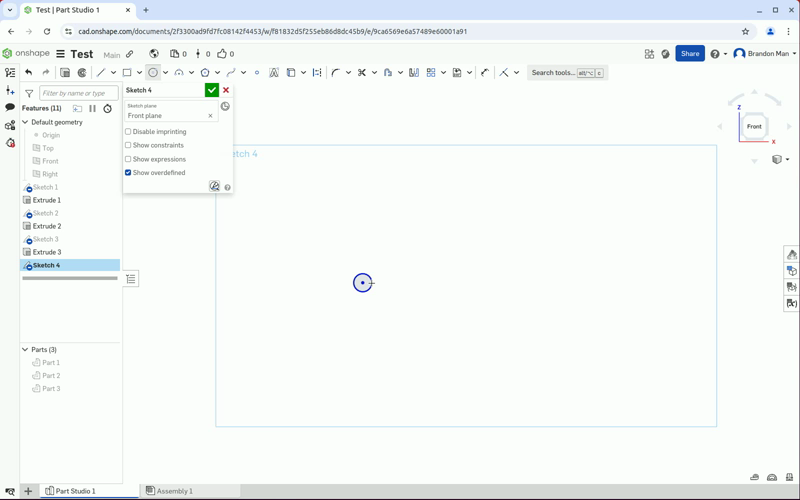
mouse_move(362, 282)
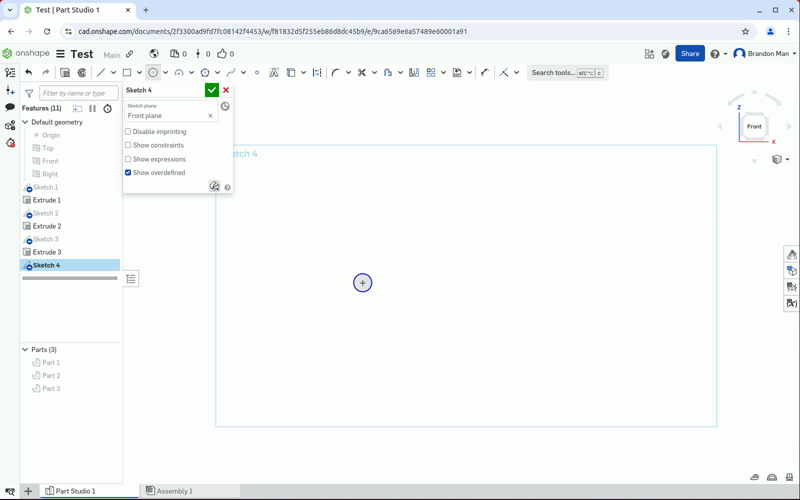
click(362, 282)
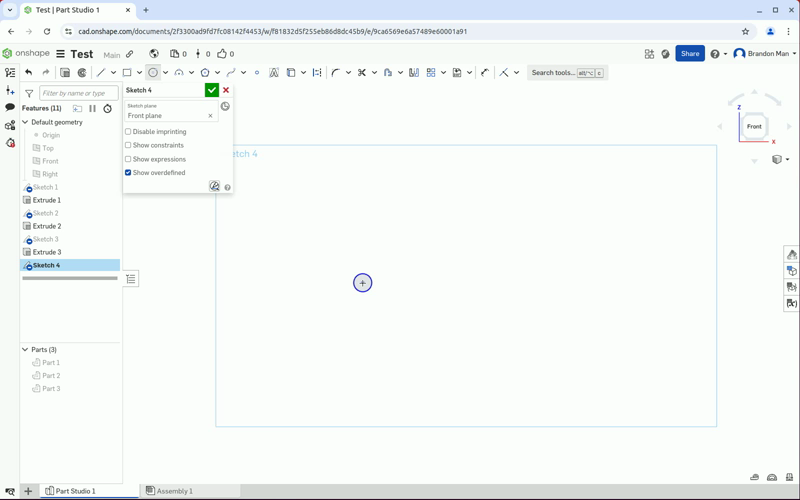
key_up(shift)
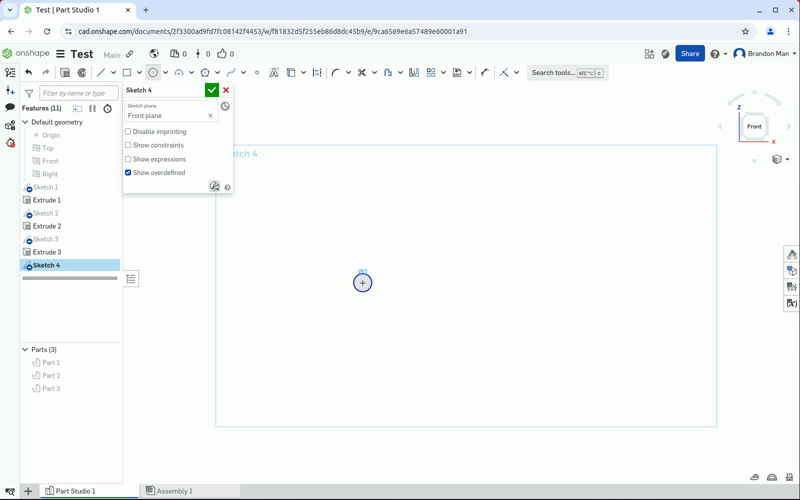
mouse_move(365, 282)
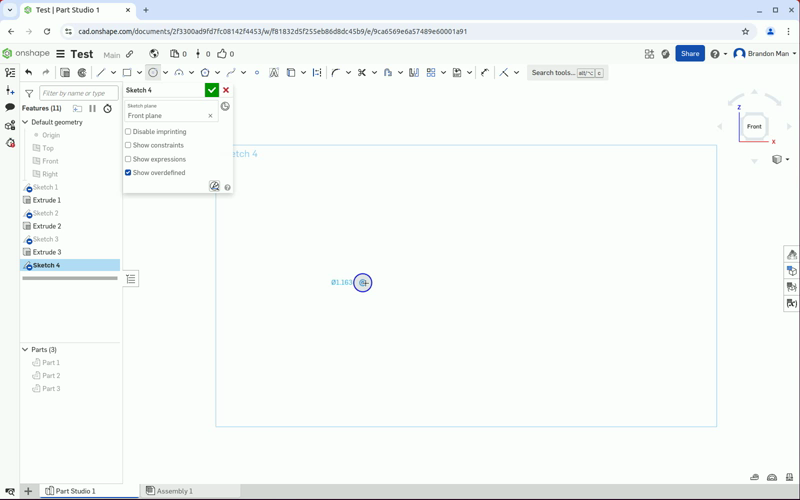
scroll(6)
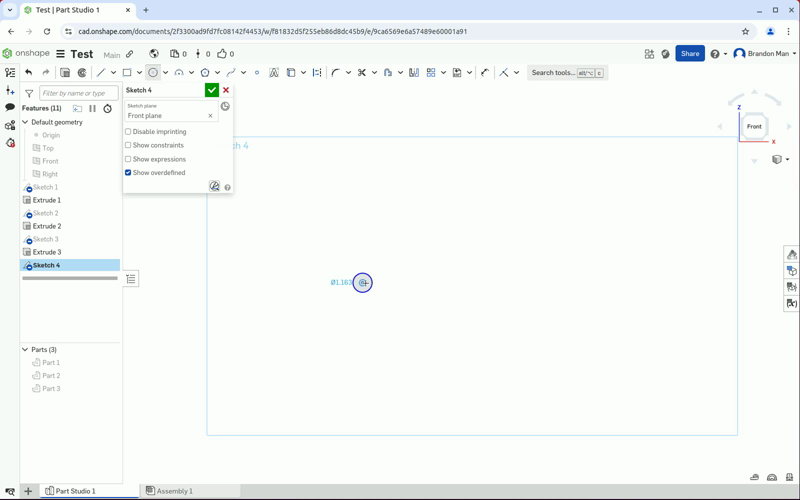
scroll(6)
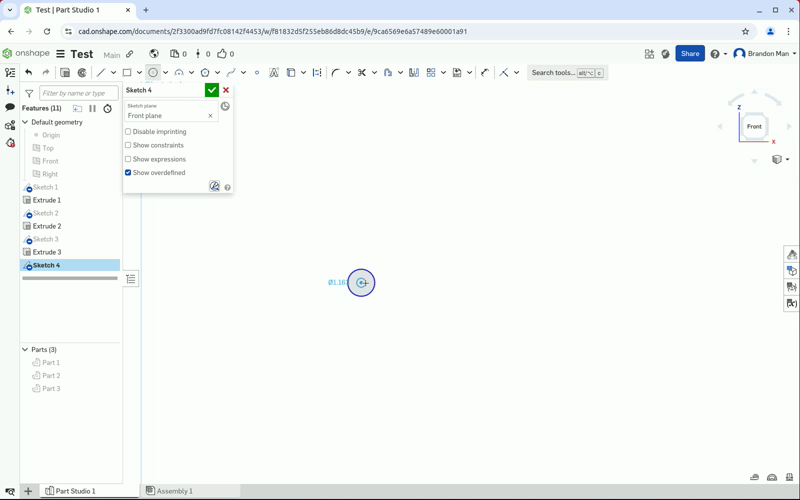
scroll(6)
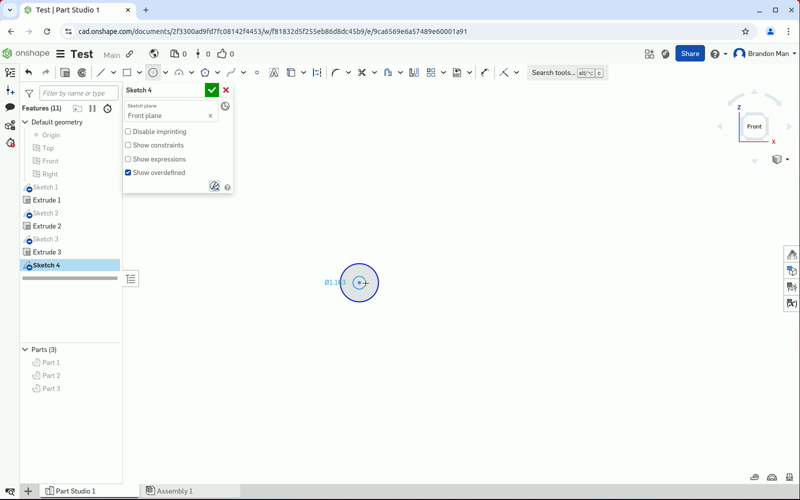
scroll(6)
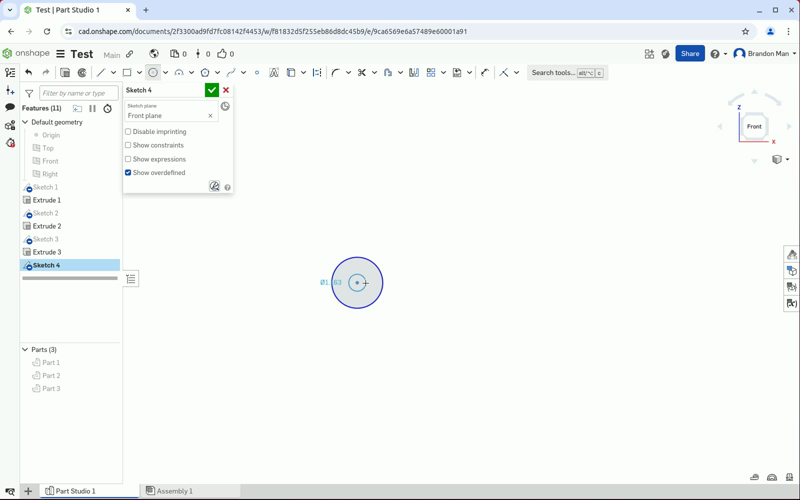
scroll(6)
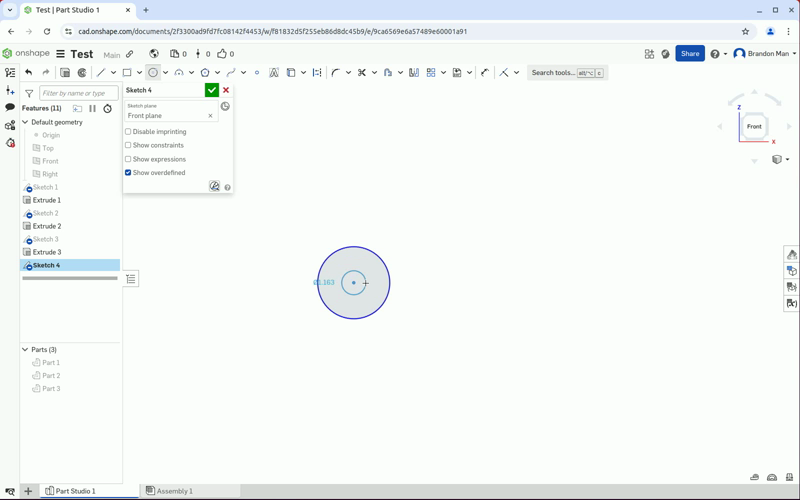
scroll(6)
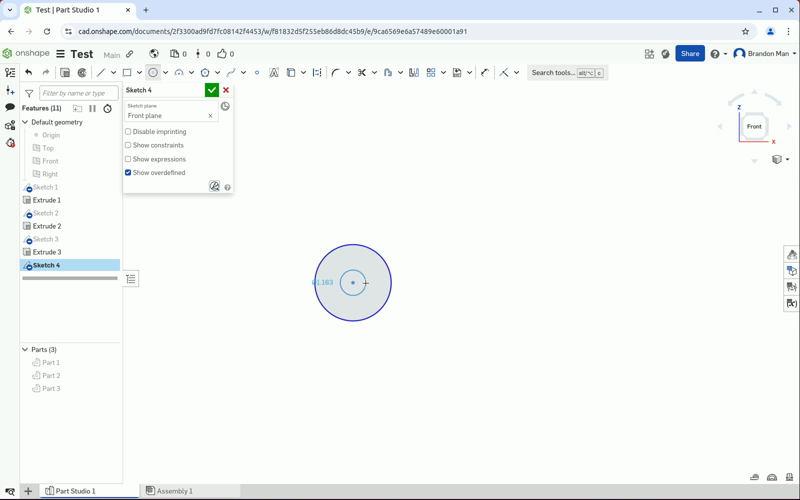
scroll(6)
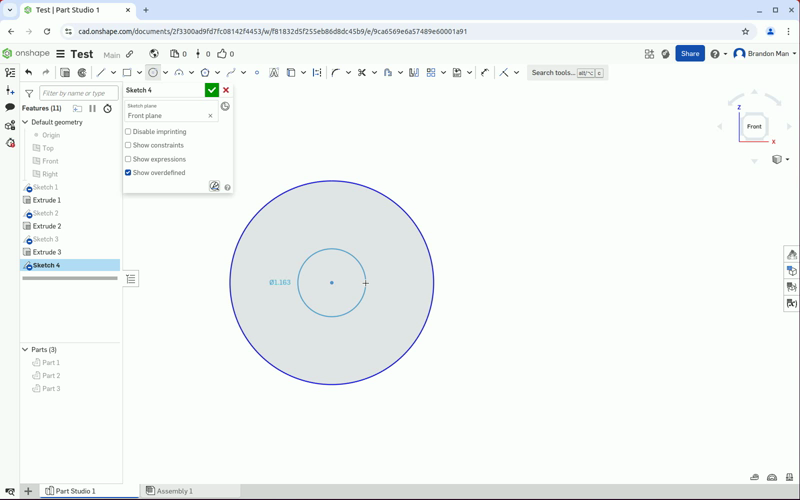
click(365, 282)
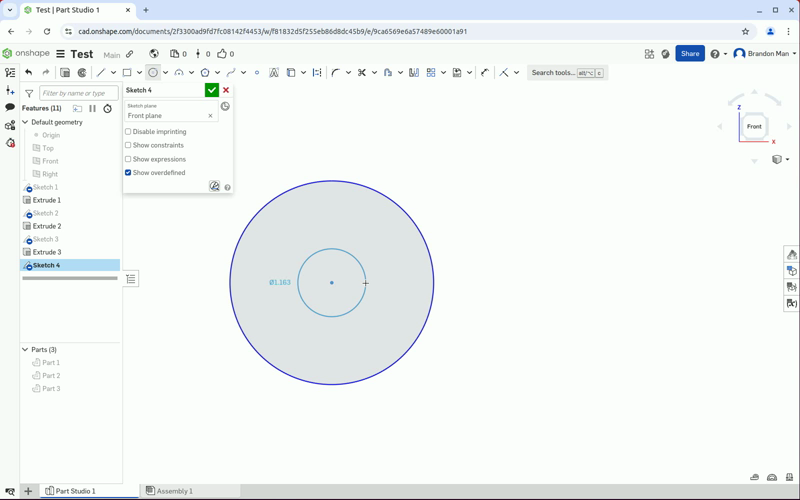
scroll(-6)
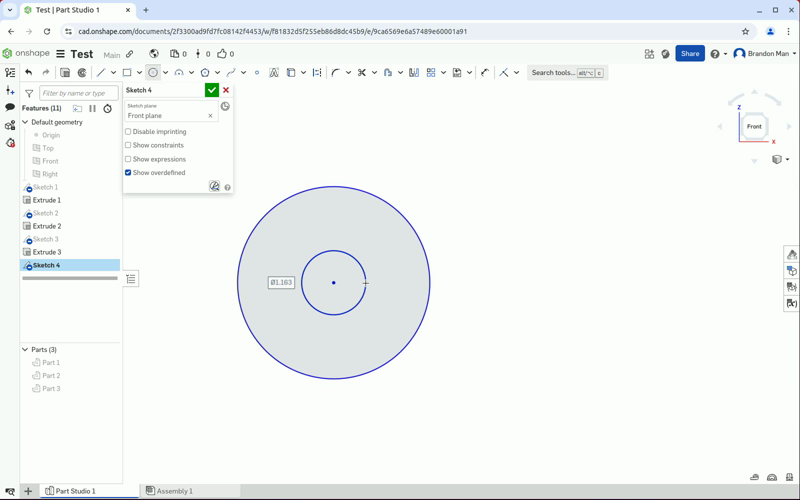
scroll(-6)
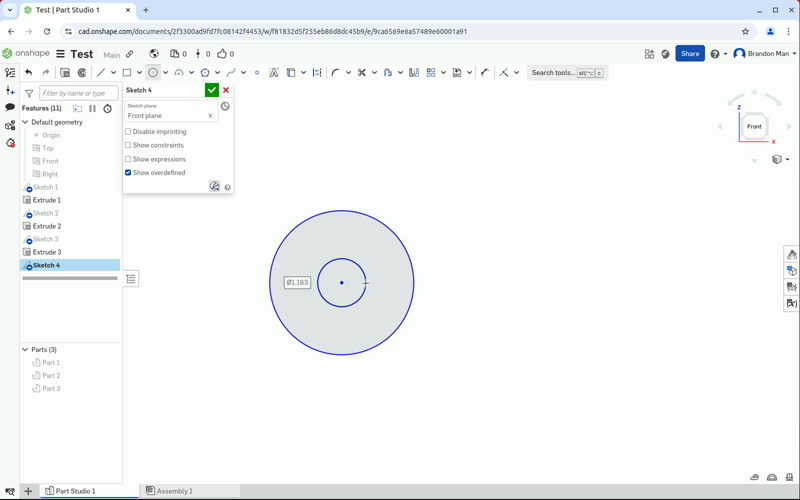
scroll(-6)
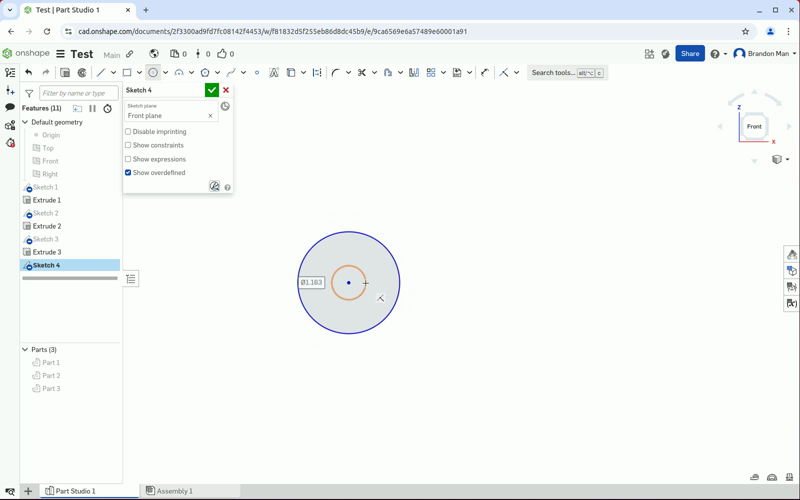
scroll(-6)
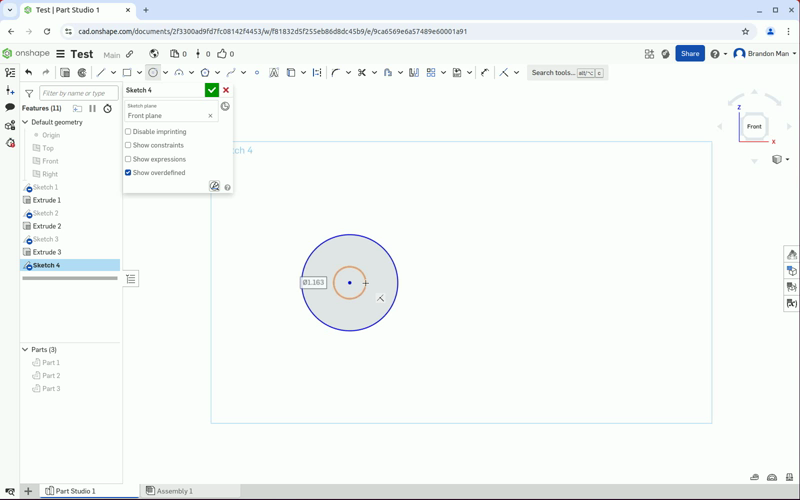
scroll(-6)
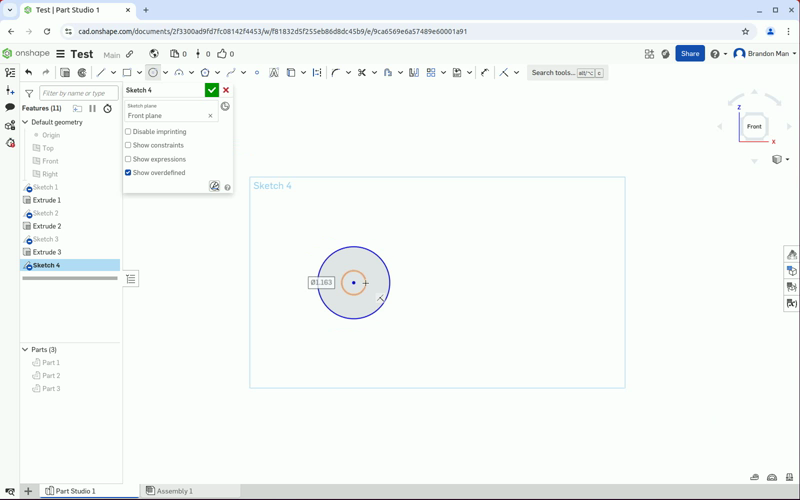
scroll(-6)
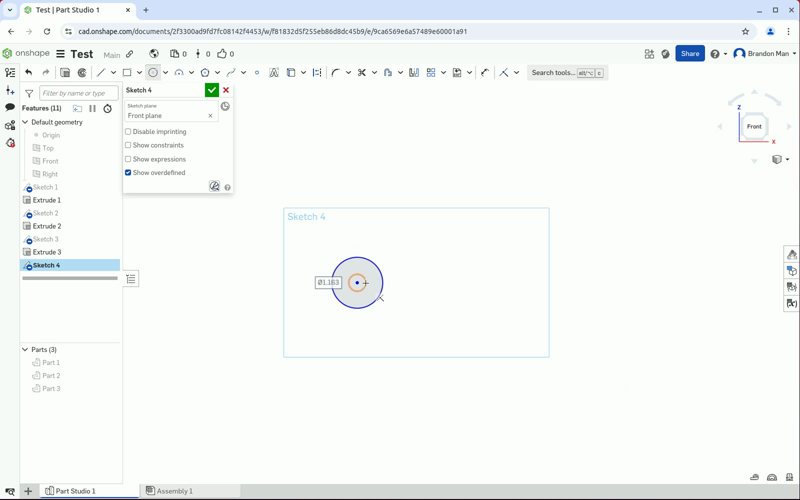
scroll(-6)
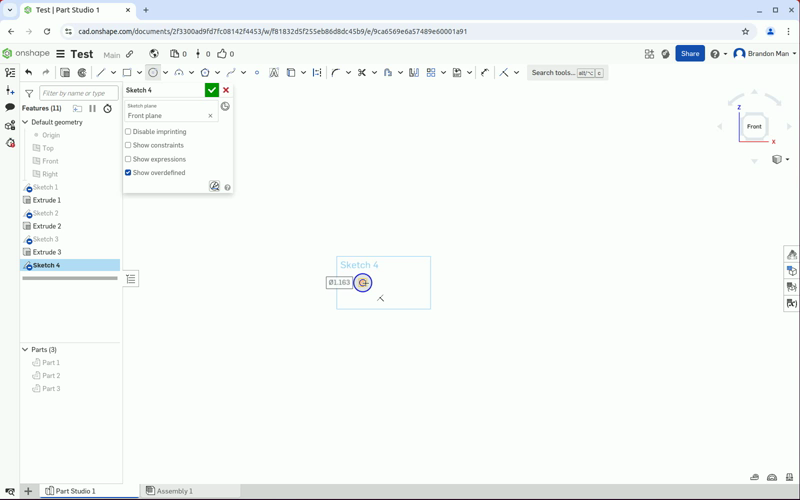
key(esc)
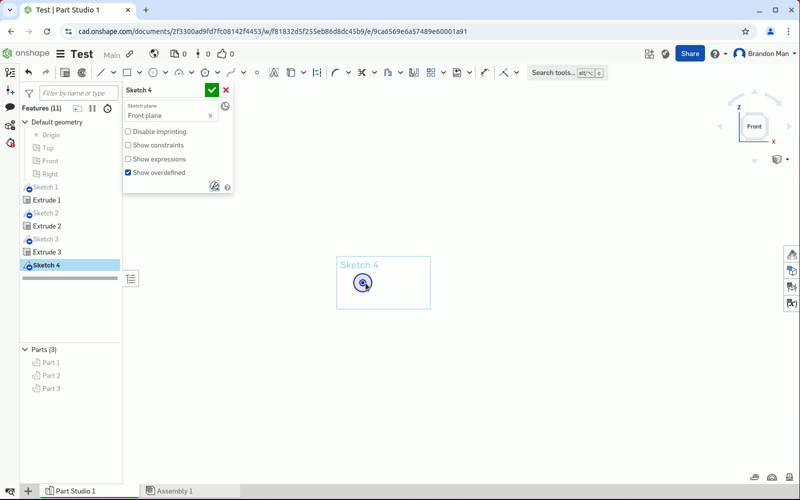
mouse_move(366, 275)
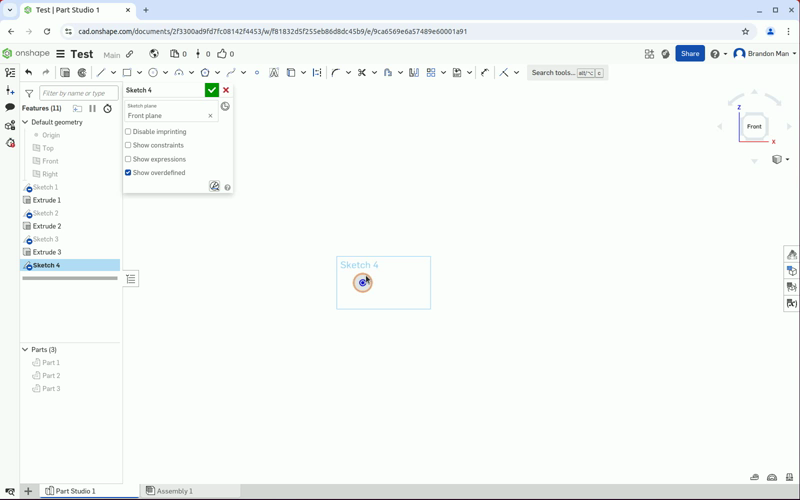
scroll(6)
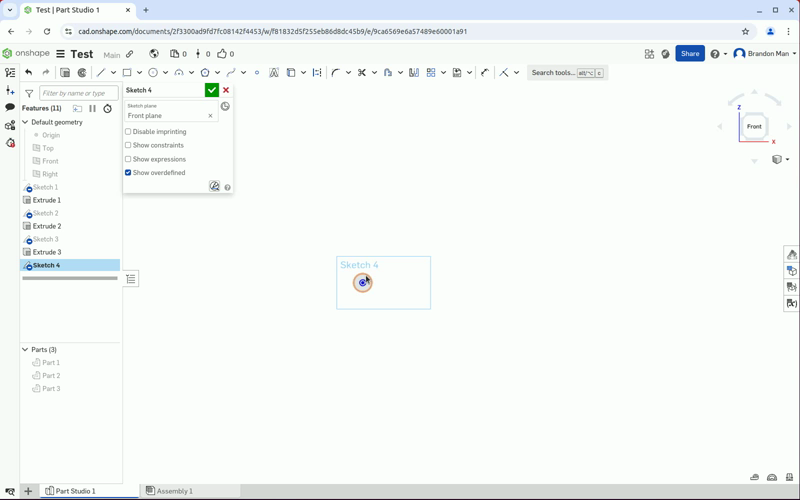
scroll(6)
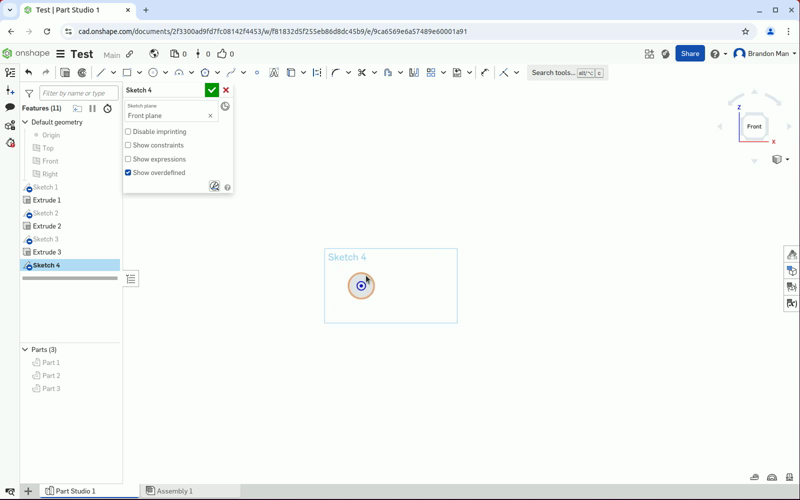
scroll(6)
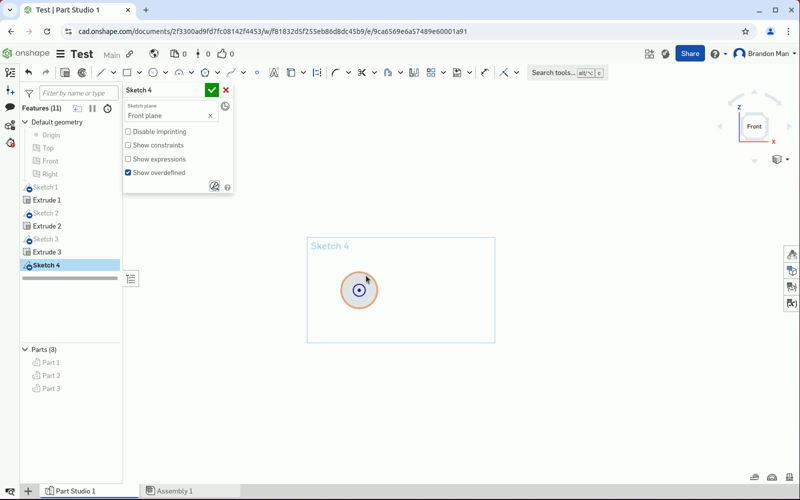
scroll(6)
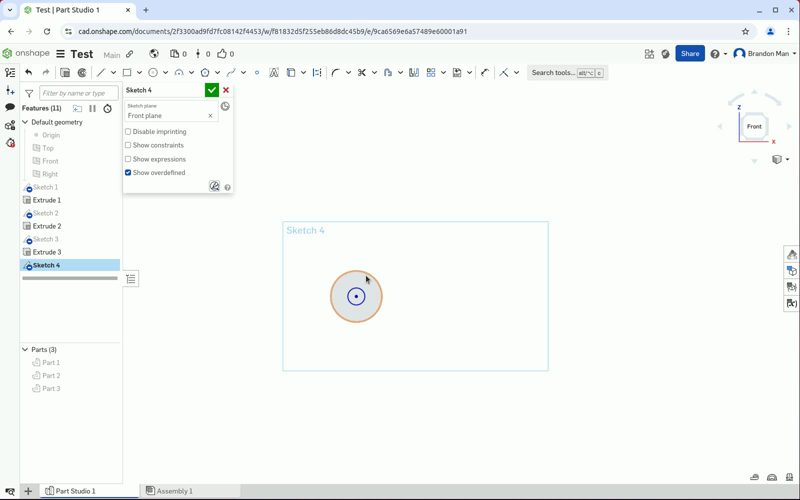
scroll(6)
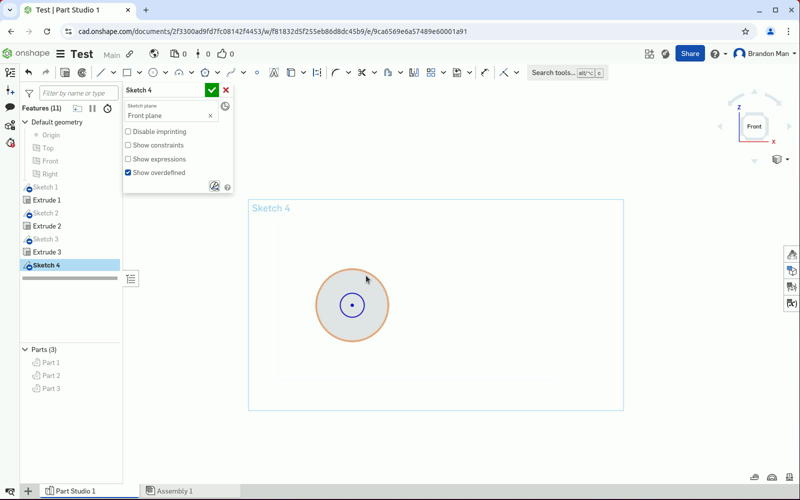
scroll(6)
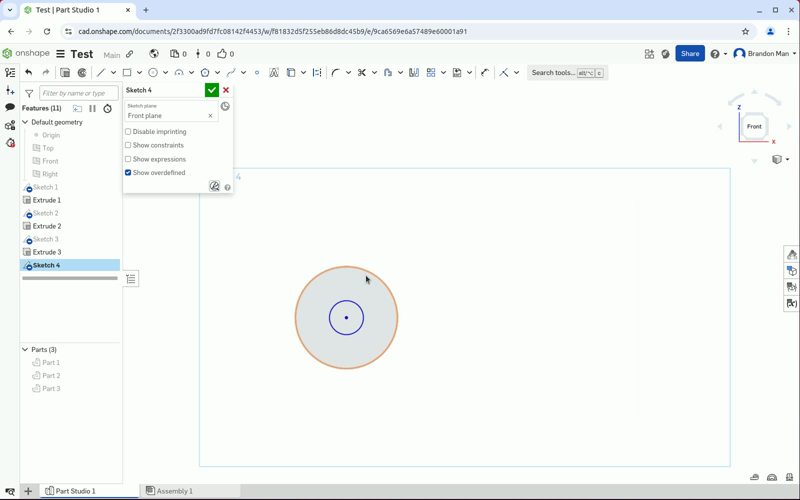
scroll(6)
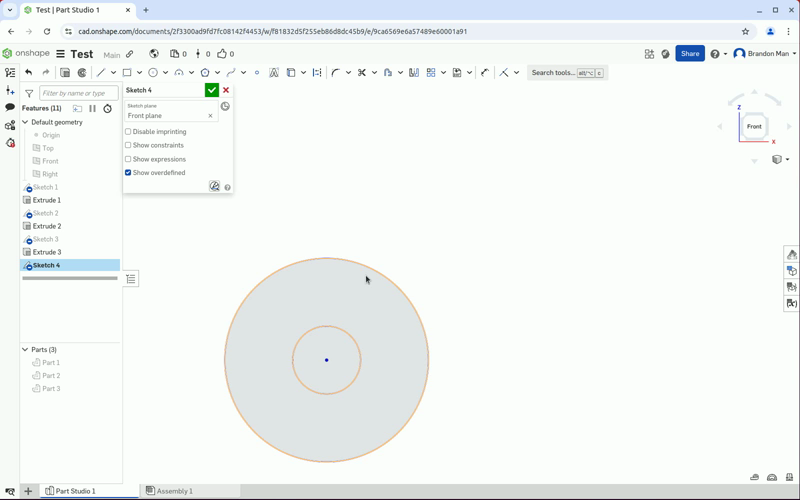
click(366, 275)
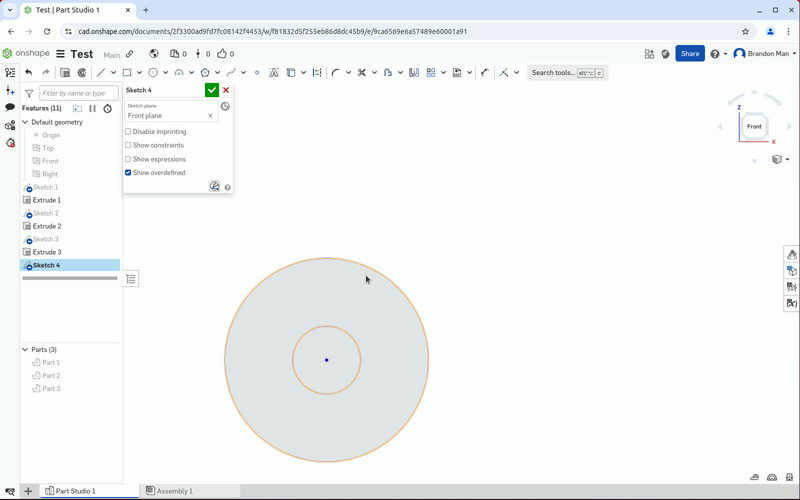
scroll(-6)
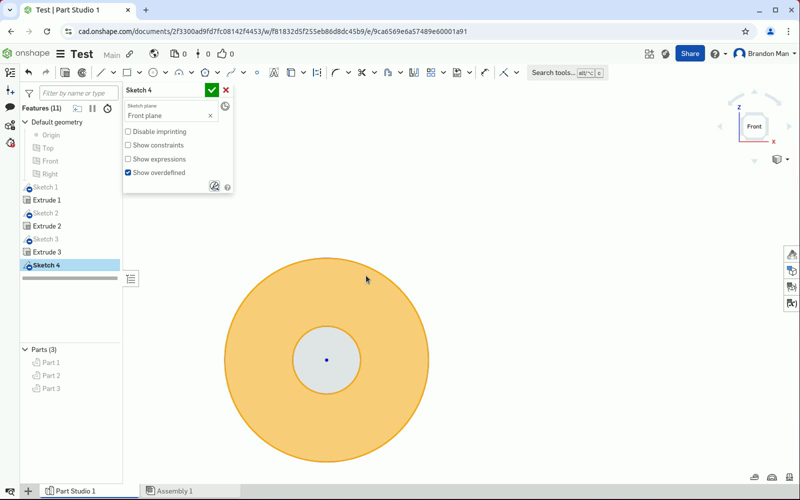
scroll(-6)
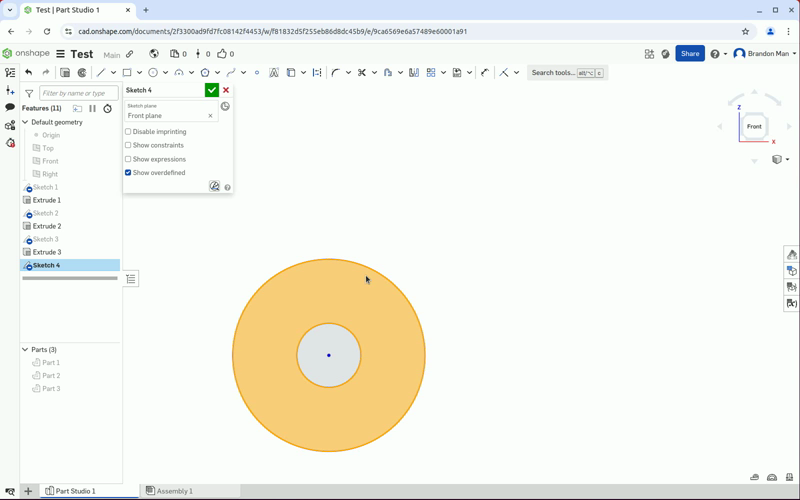
scroll(-6)
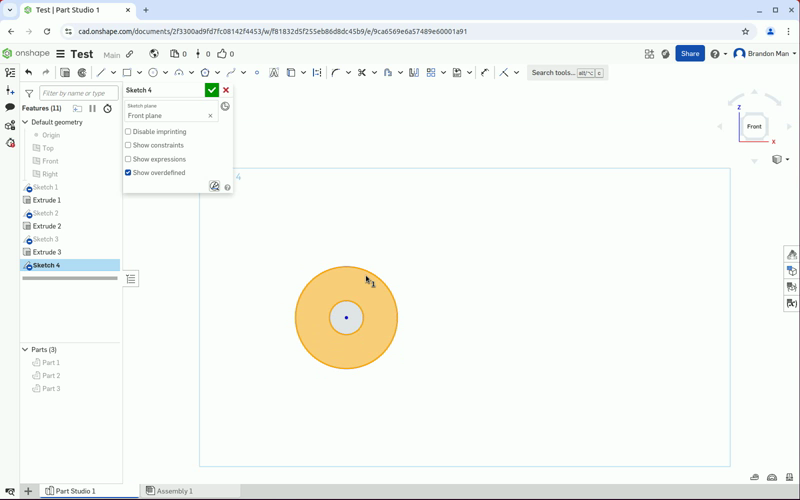
scroll(-6)
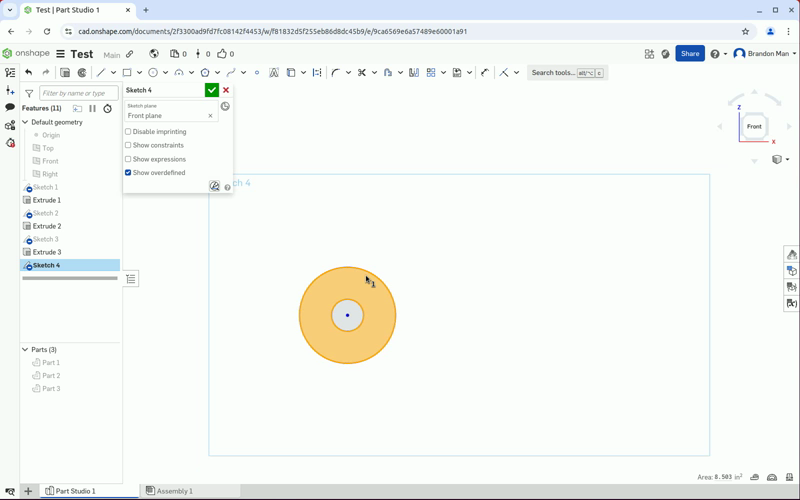
scroll(-6)
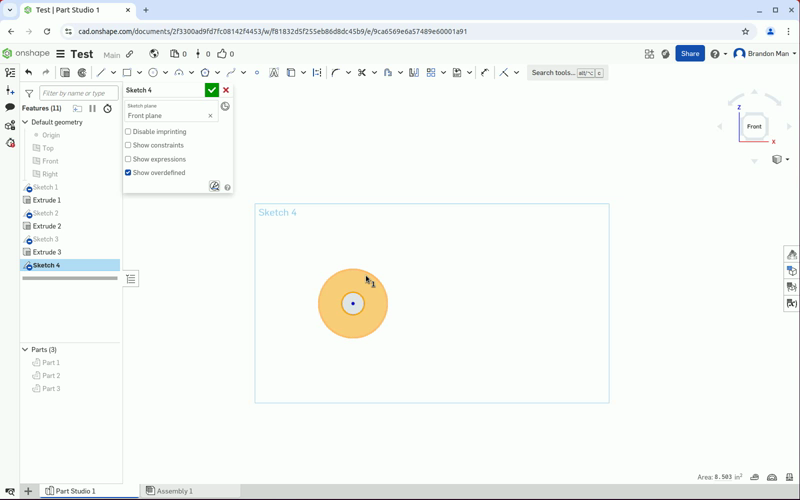
scroll(-6)
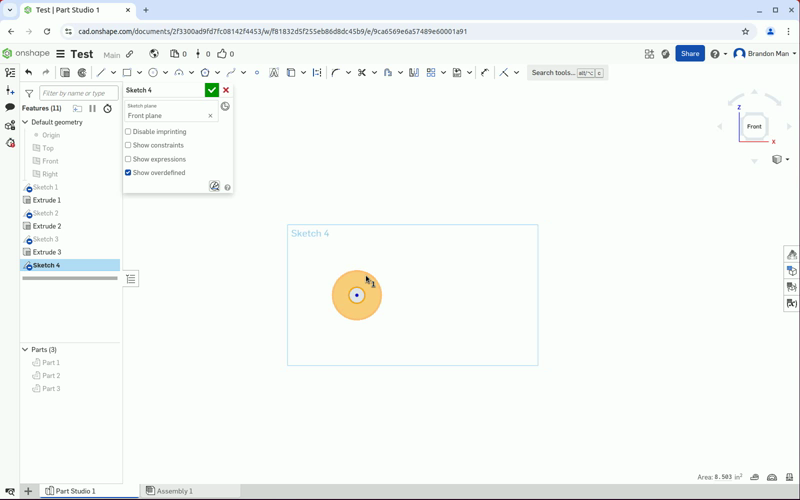
scroll(-6)
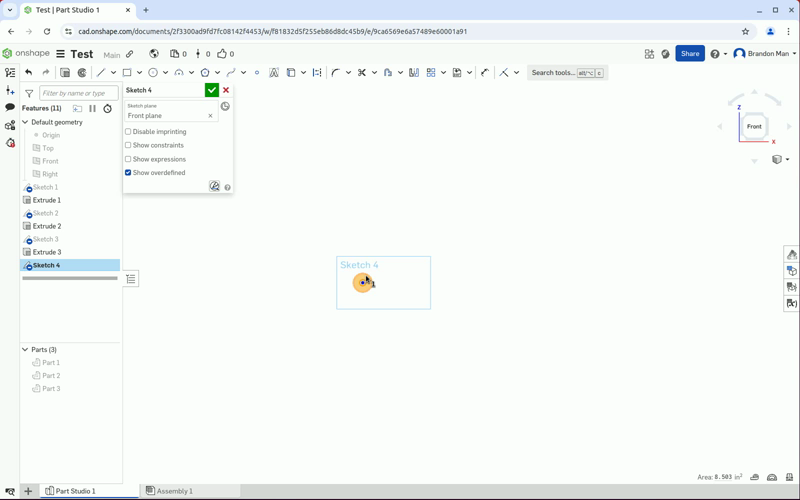
mouse_move(73, 352)
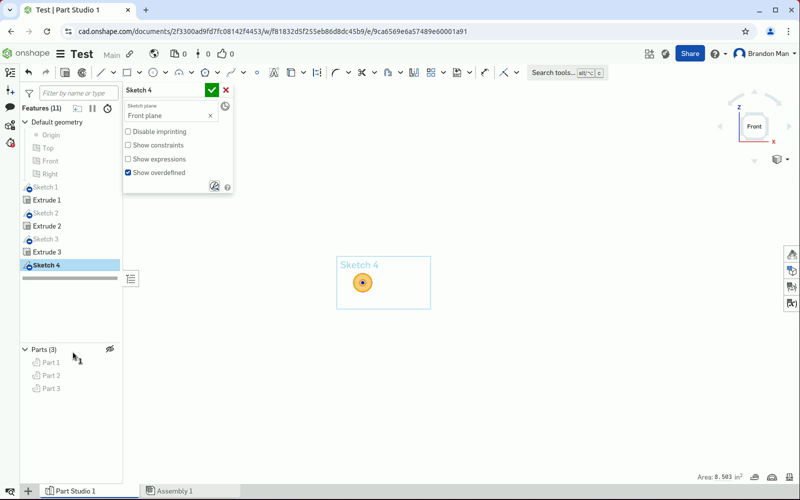
key(shift+y)
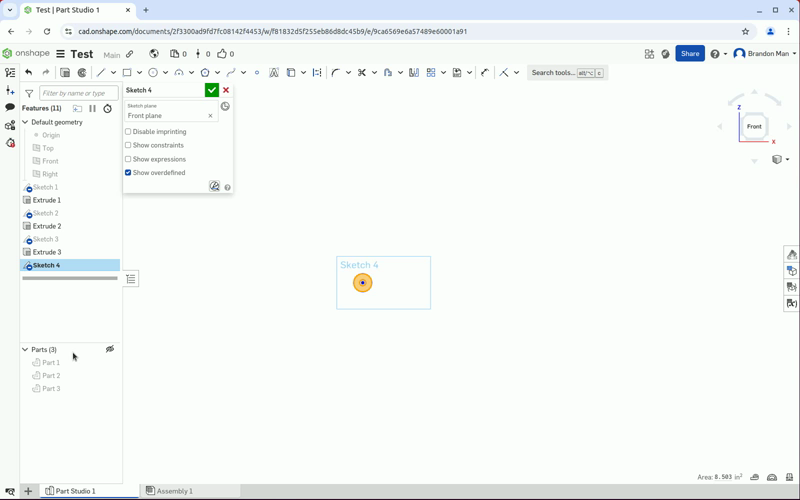
key(shift+e)
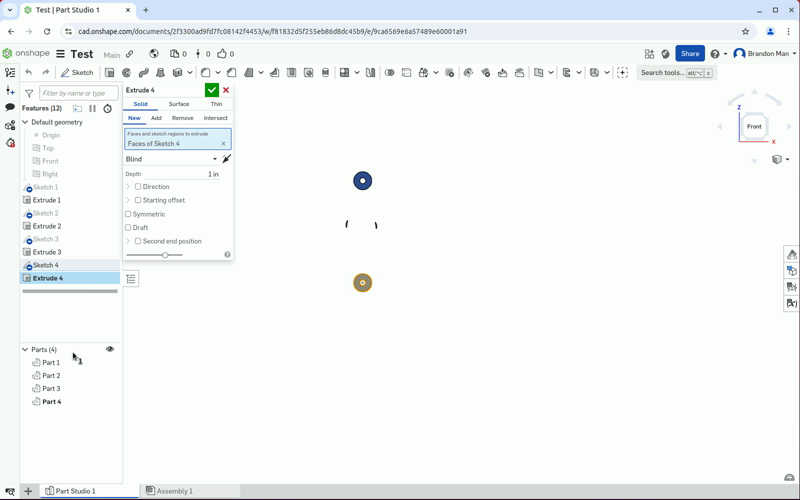
mouse_move(143, 106)
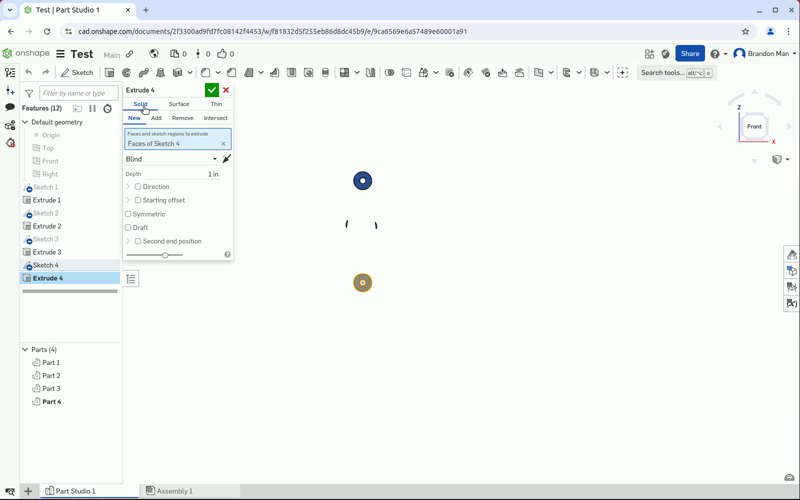
click(143, 106)
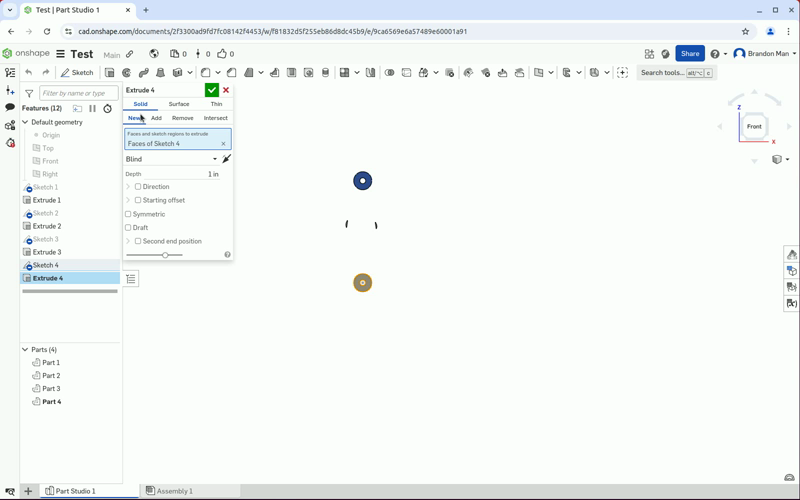
mouse_move(137, 120)
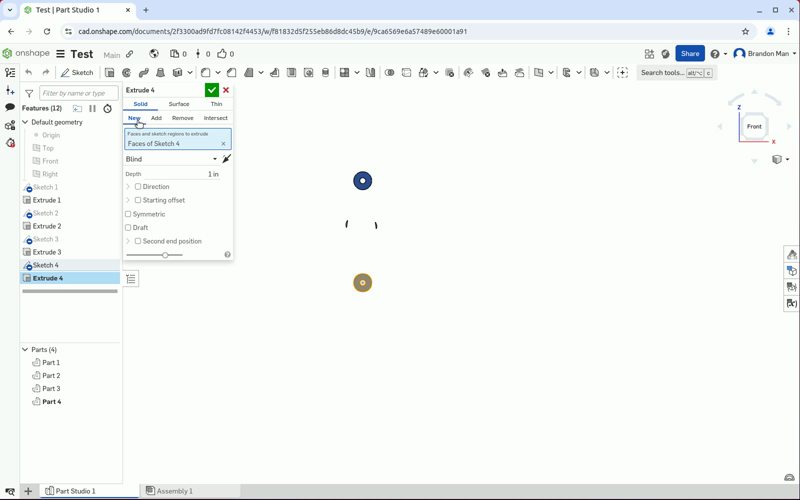
click(137, 120)
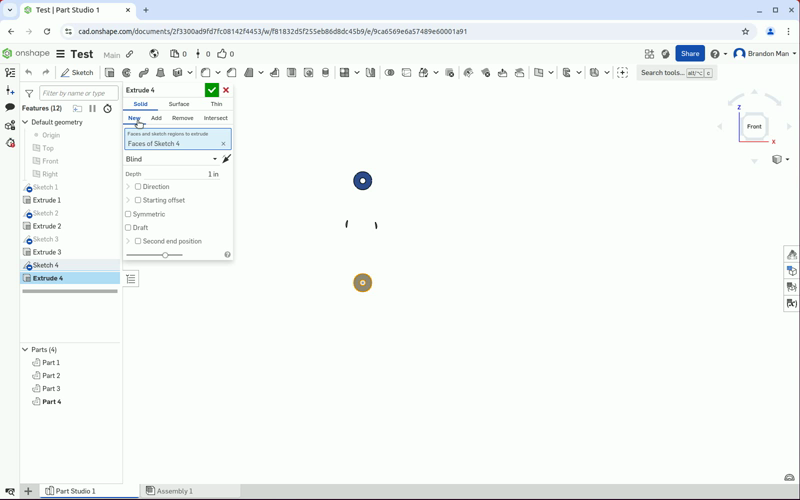
key(tab, 4)
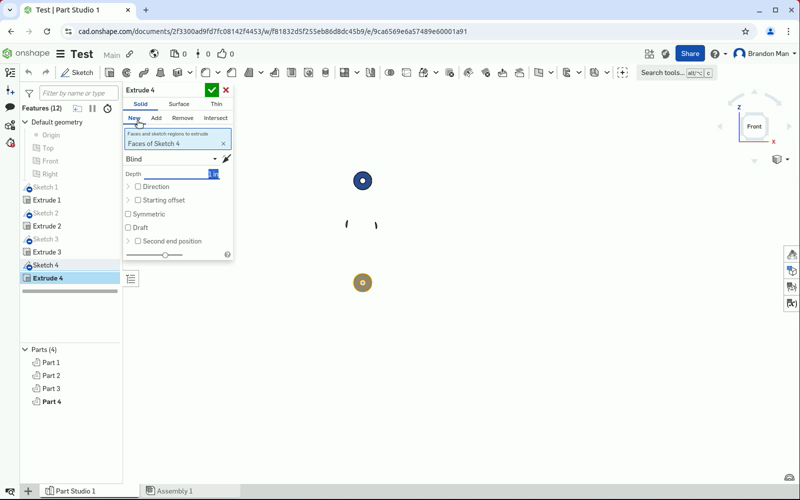
text(0.481)
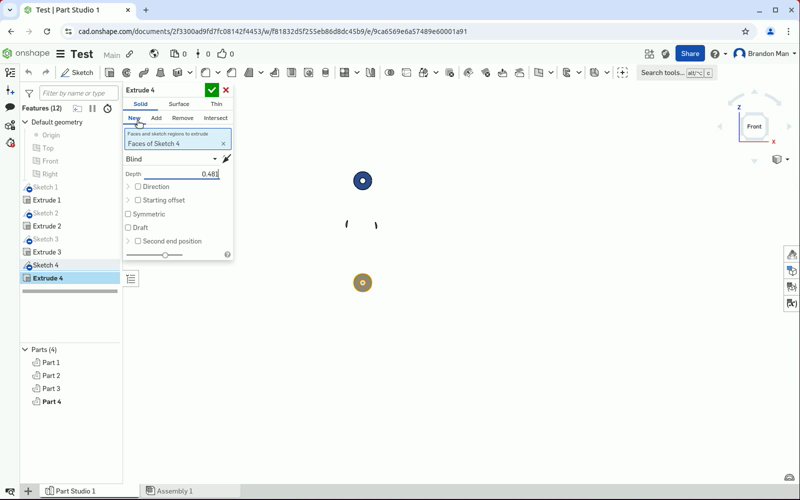
key(enter)
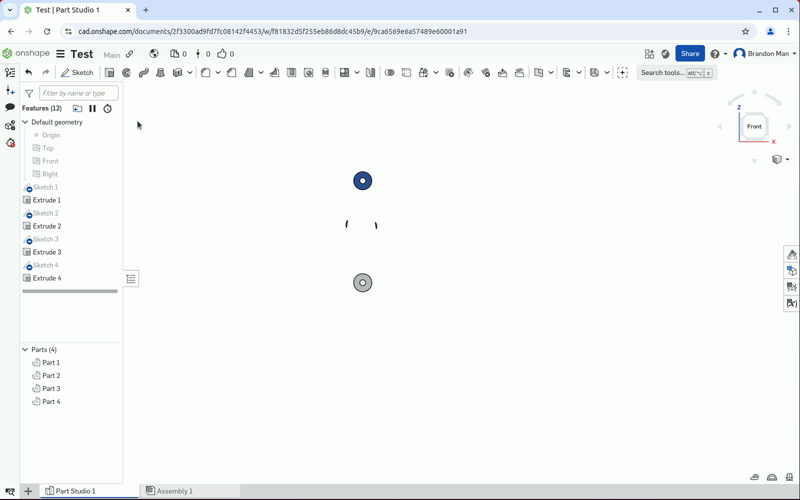
key(shift+h)
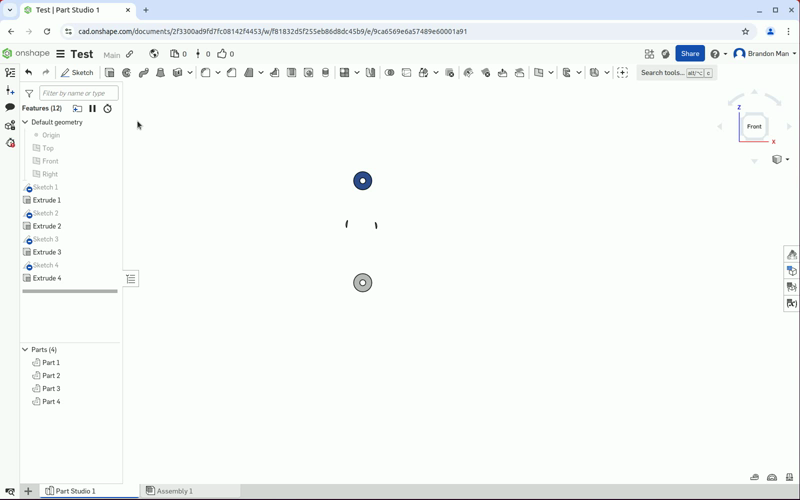
key(shift+h)
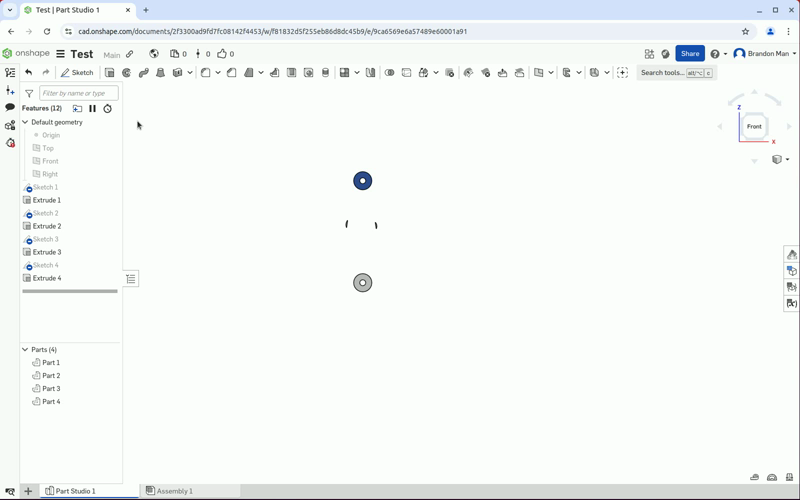
mouse_move(73, 189)
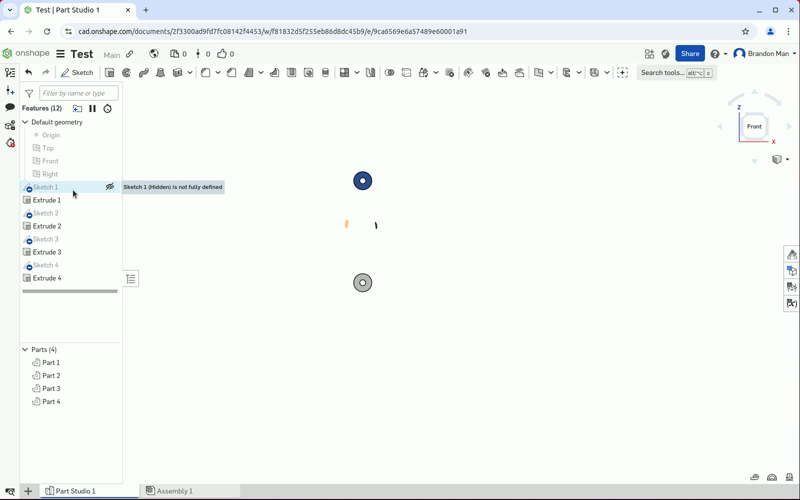
click(73, 189)
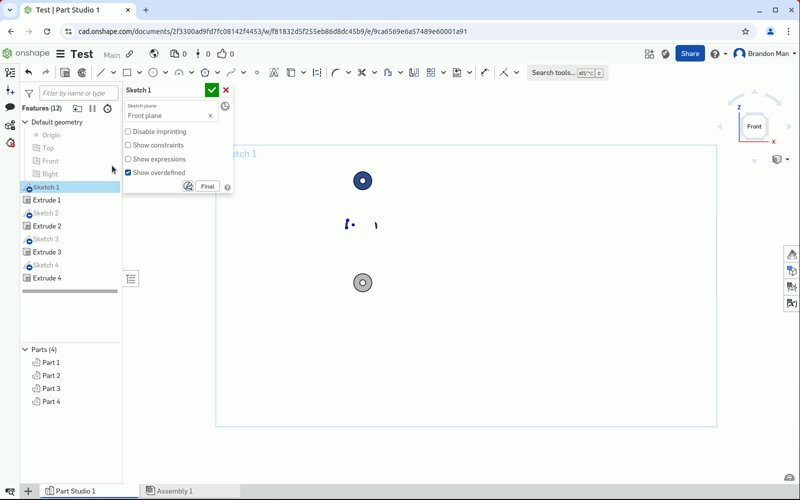
mouse_move(229, 92)
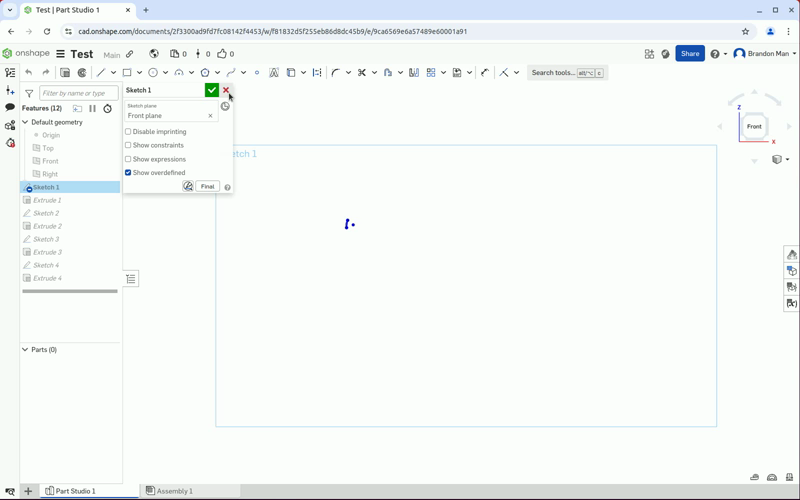
click(229, 92)
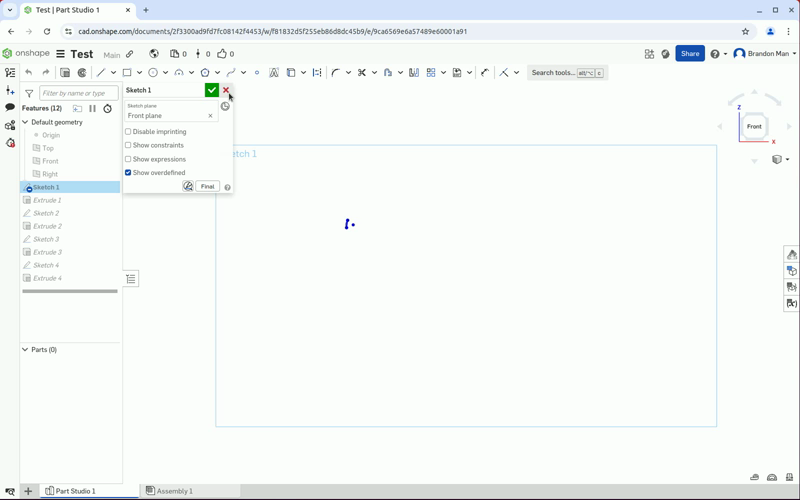
key(shift+s)
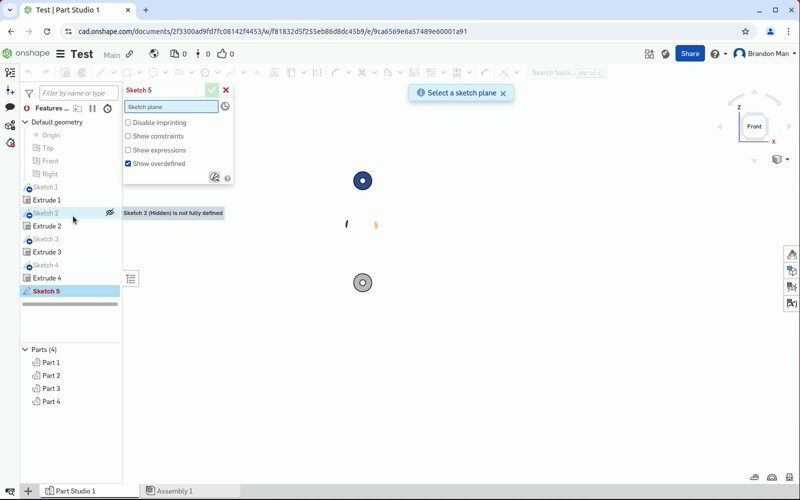
scroll(3)
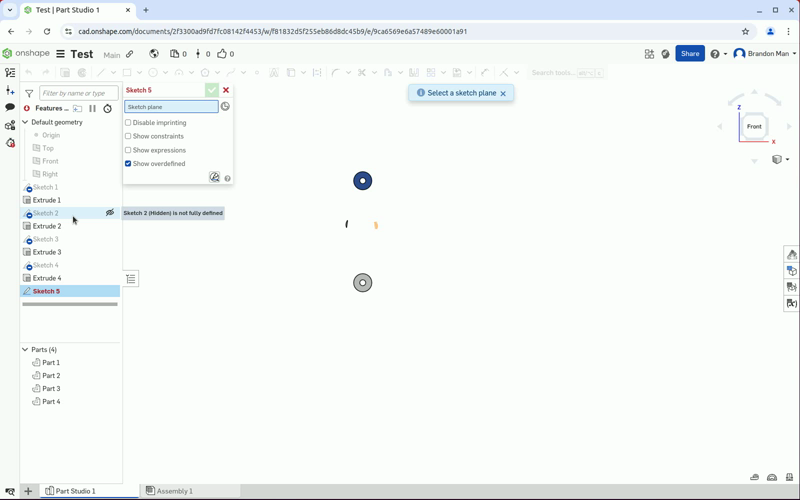
mouse_move(73, 163)
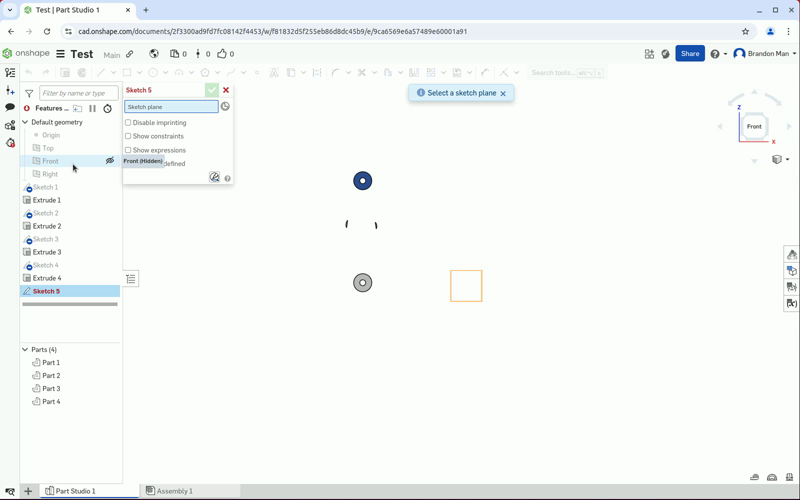
click(73, 163)
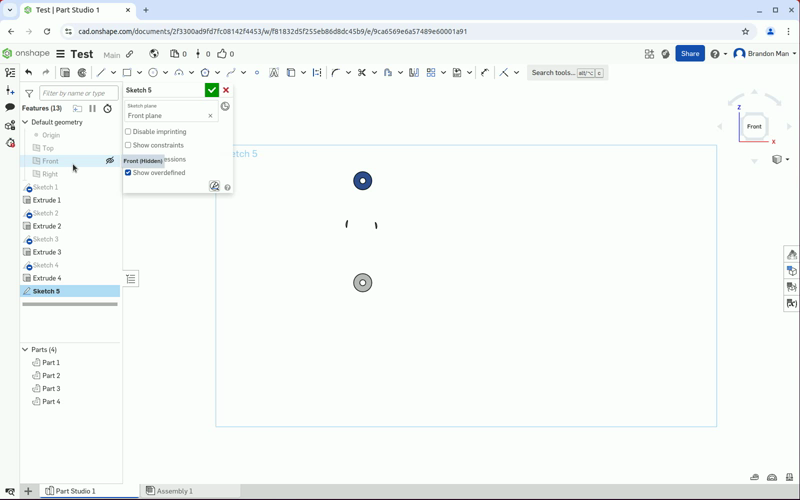
mouse_move(73, 352)
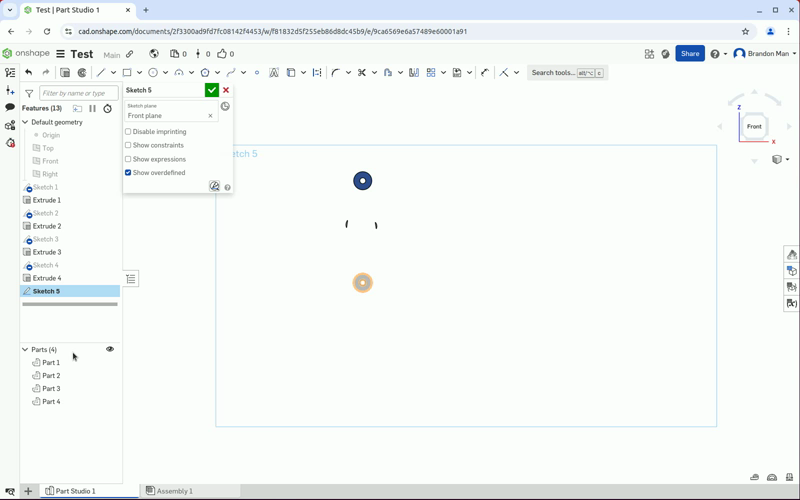
key(y)
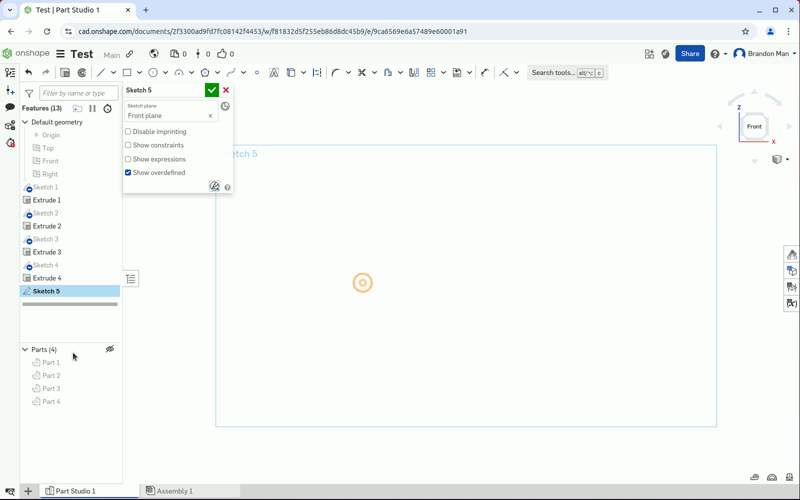
key(c)
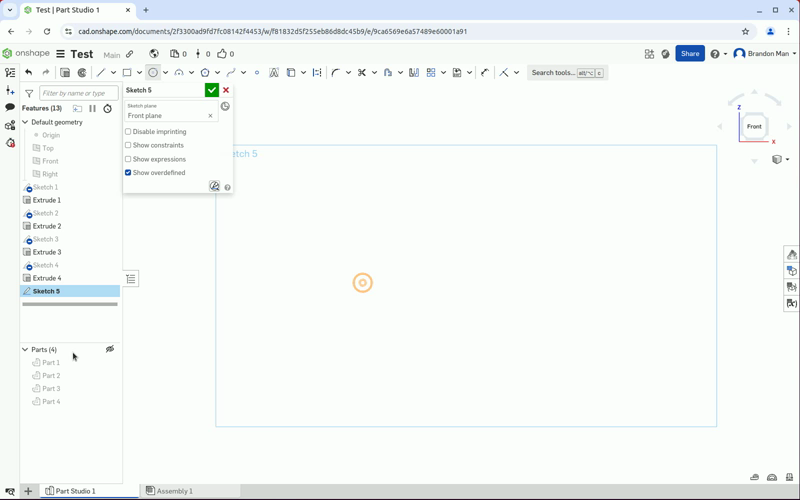
key_down(shift)
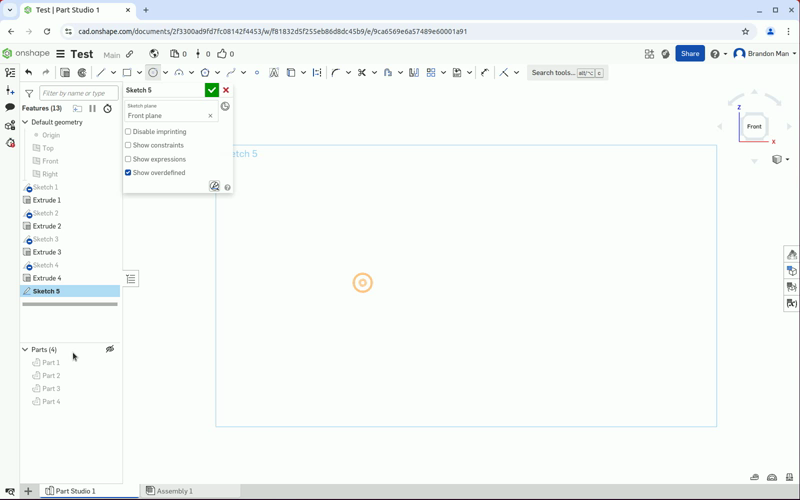
mouse_move(402, 282)
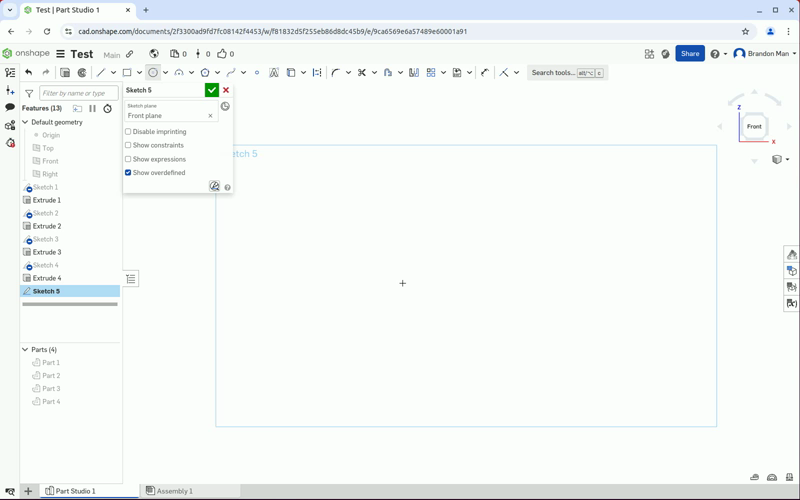
click(402, 282)
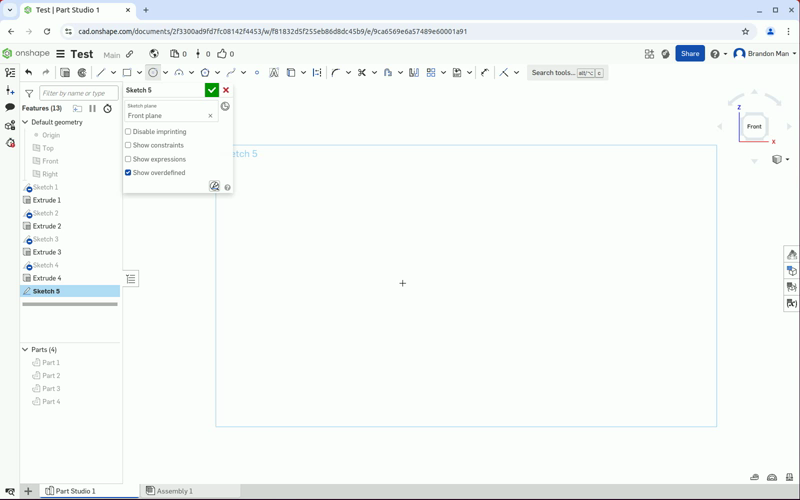
key_up(shift)
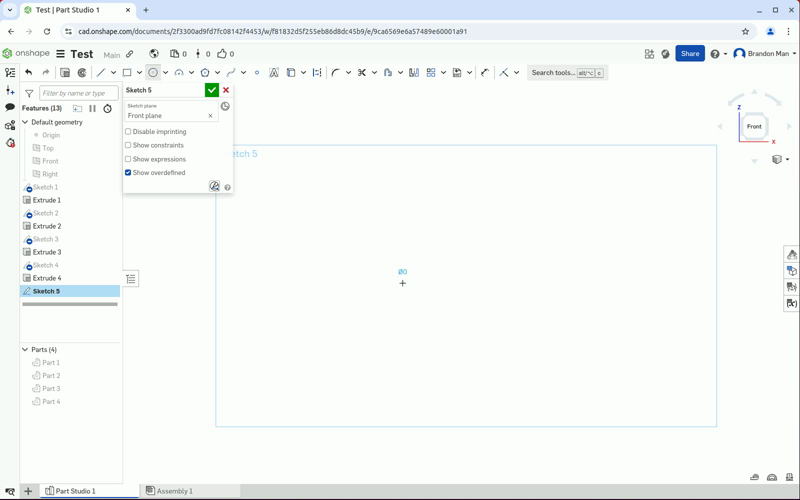
mouse_move(410, 282)
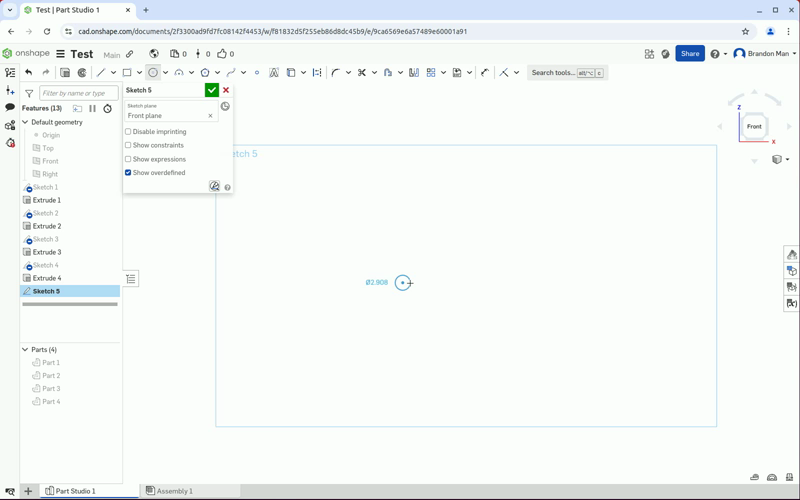
click(410, 282)
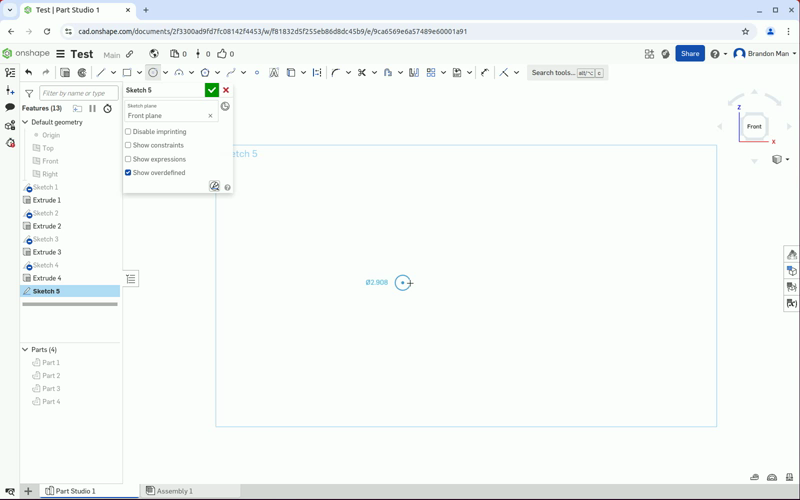
key(esc)
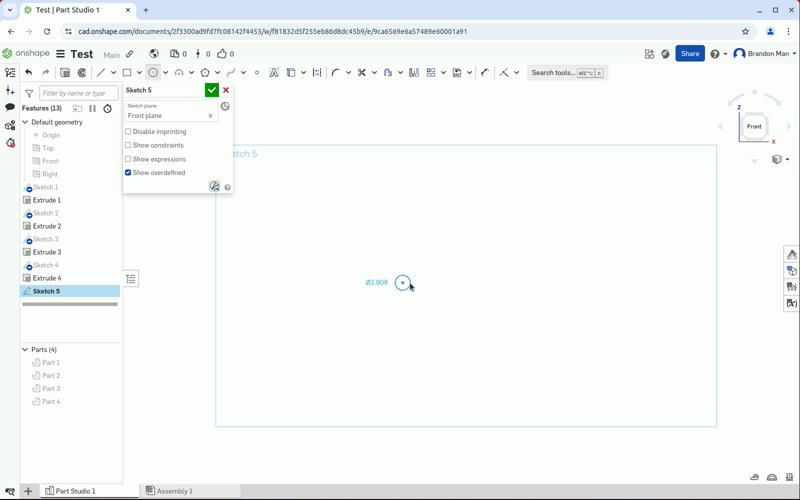
key(c)
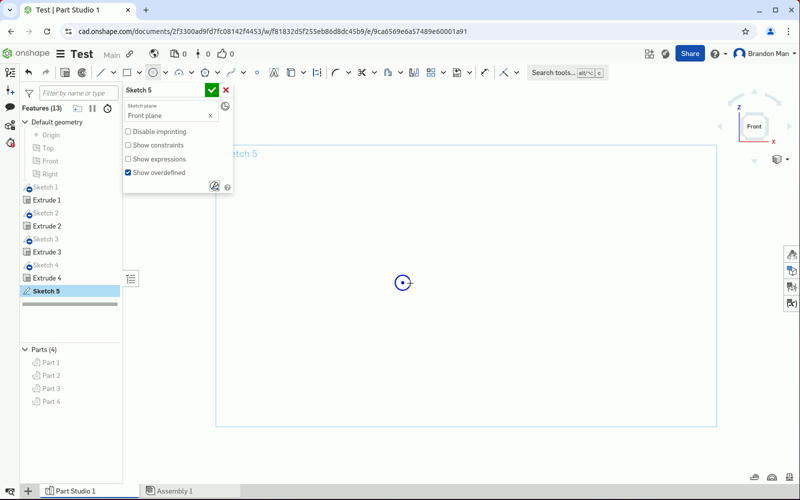
key_down(shift)
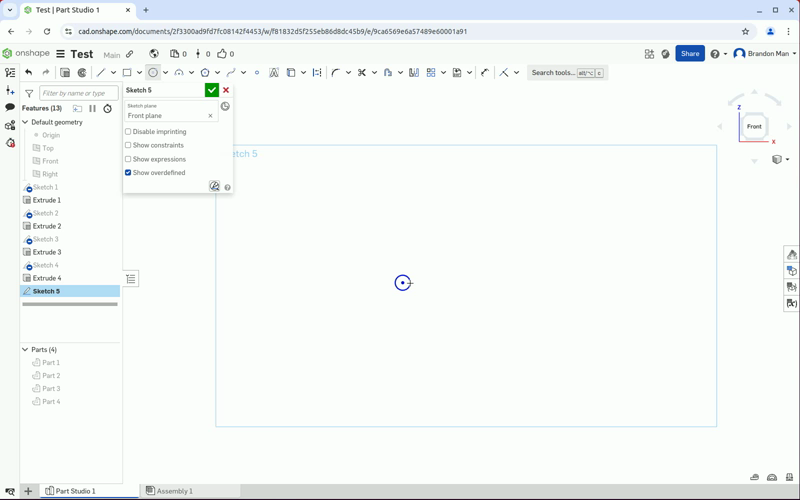
mouse_move(402, 282)
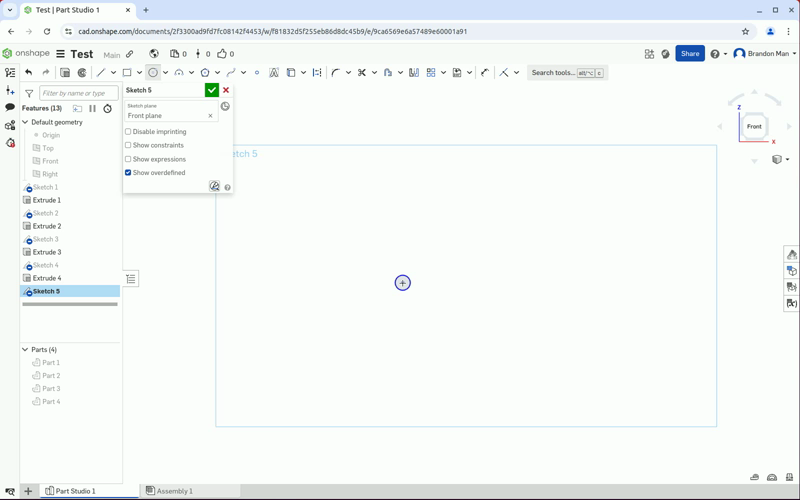
click(402, 282)
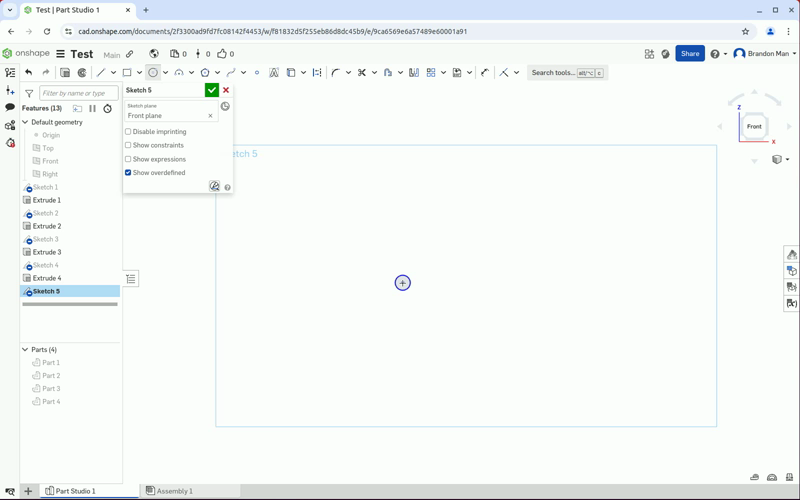
key_up(shift)
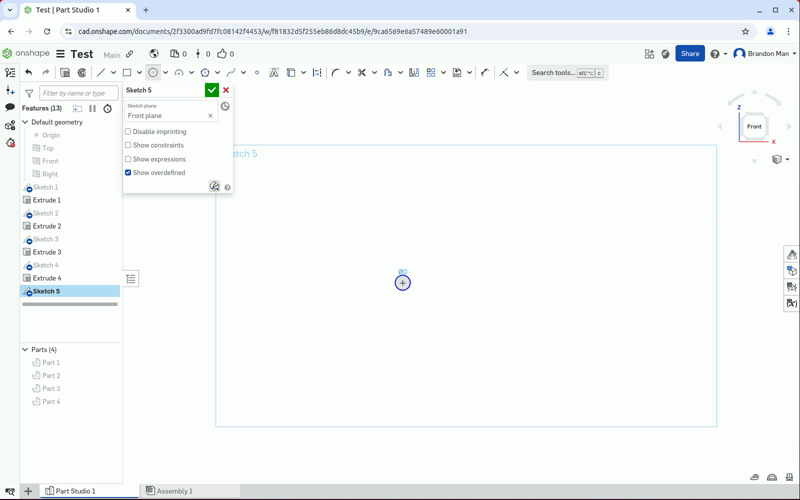
mouse_move(405, 282)
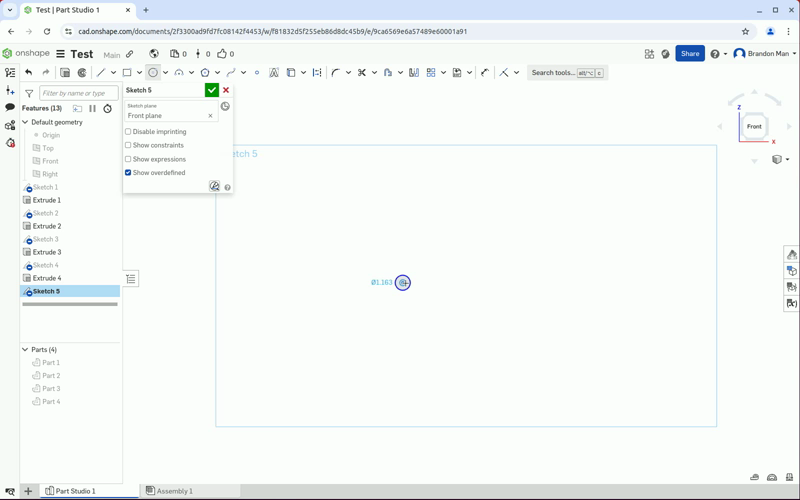
scroll(6)
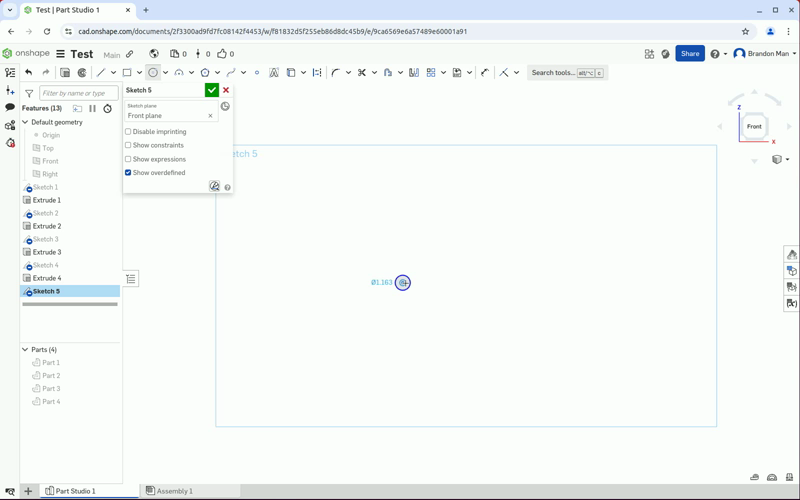
scroll(6)
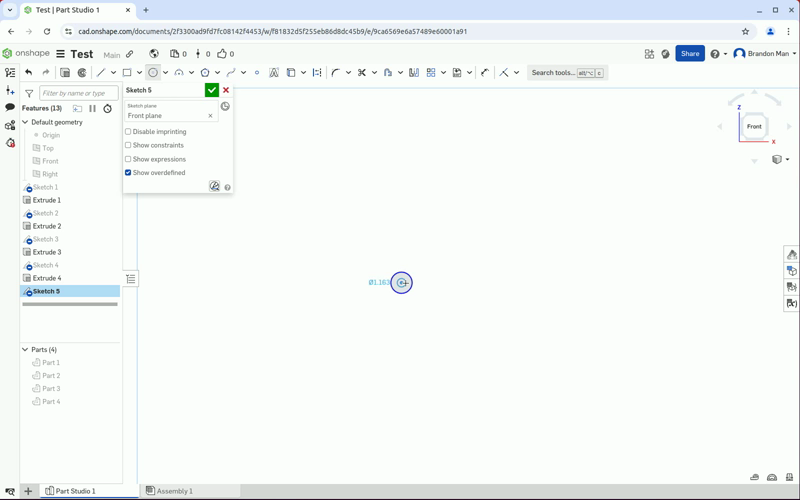
scroll(6)
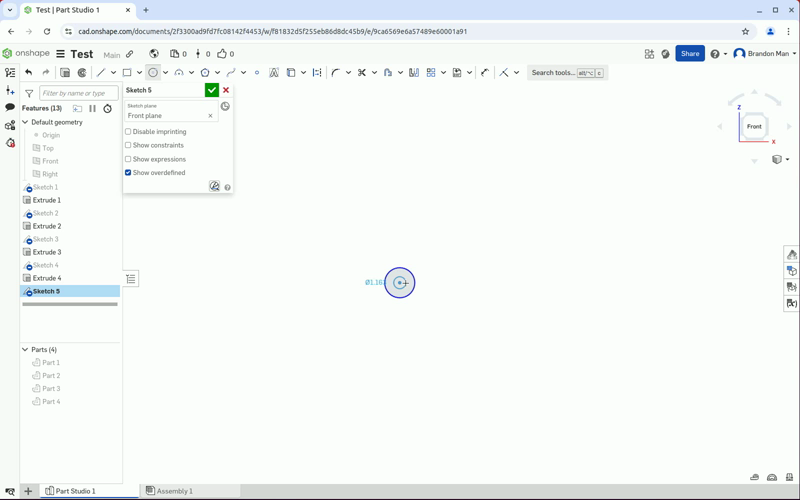
scroll(6)
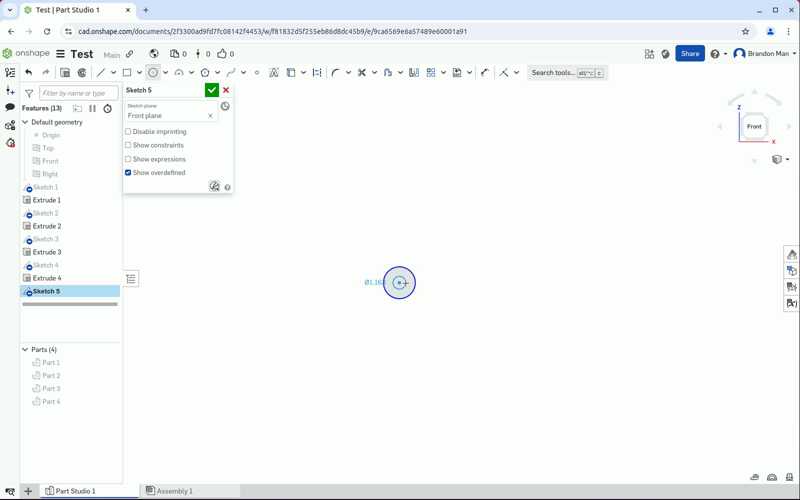
scroll(6)
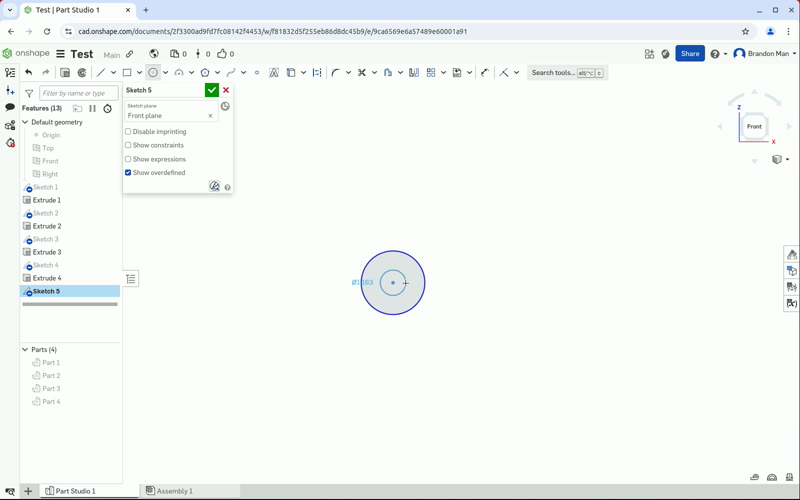
scroll(6)
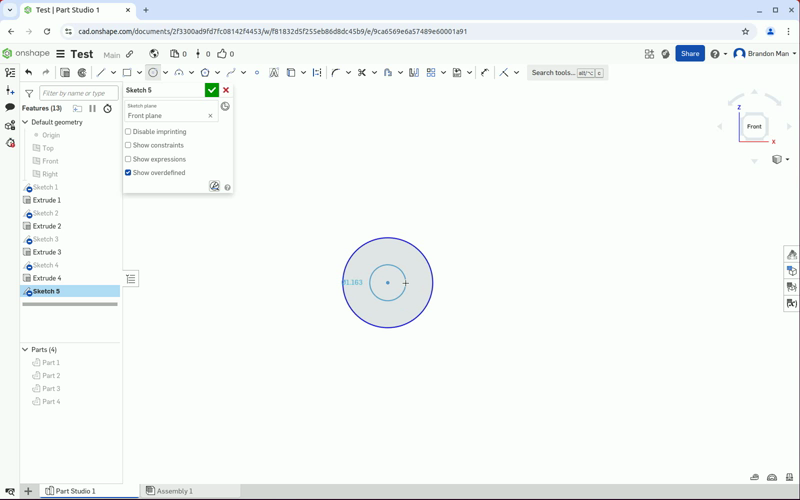
scroll(6)
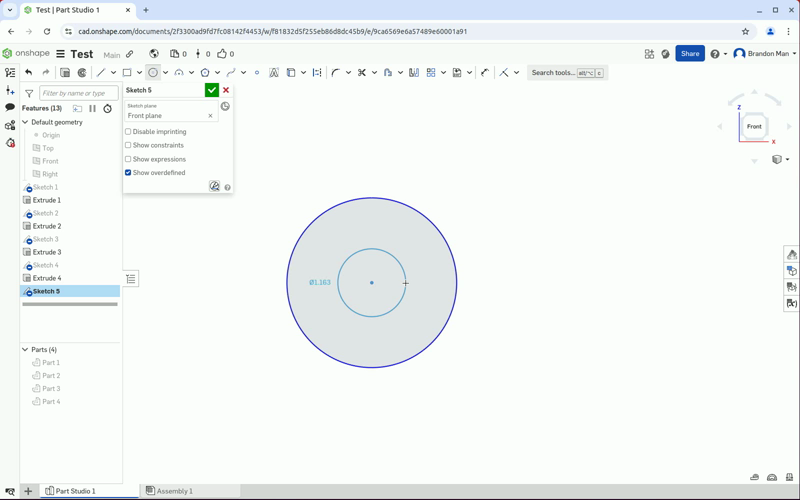
click(405, 282)
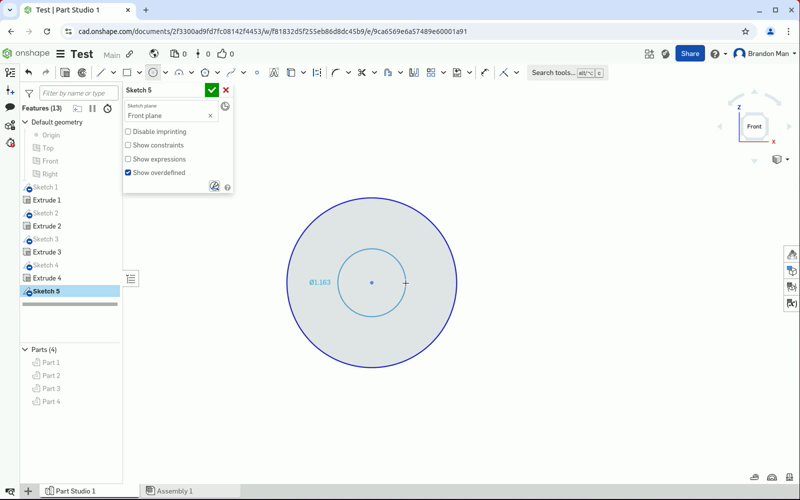
scroll(-6)
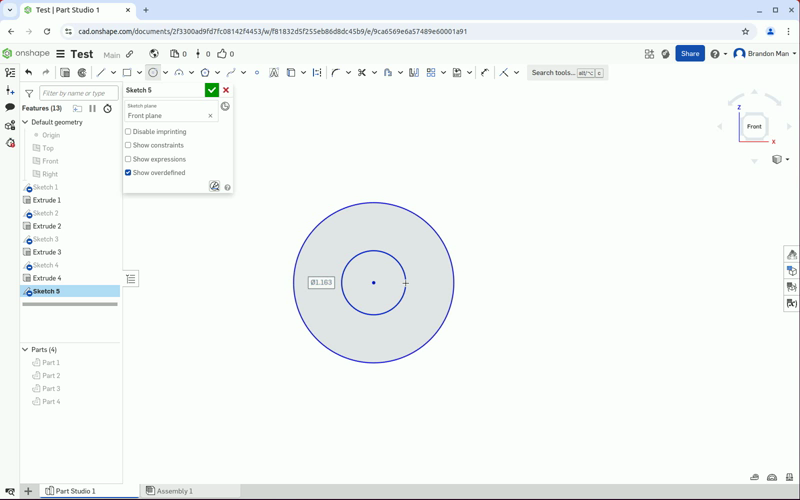
scroll(-6)
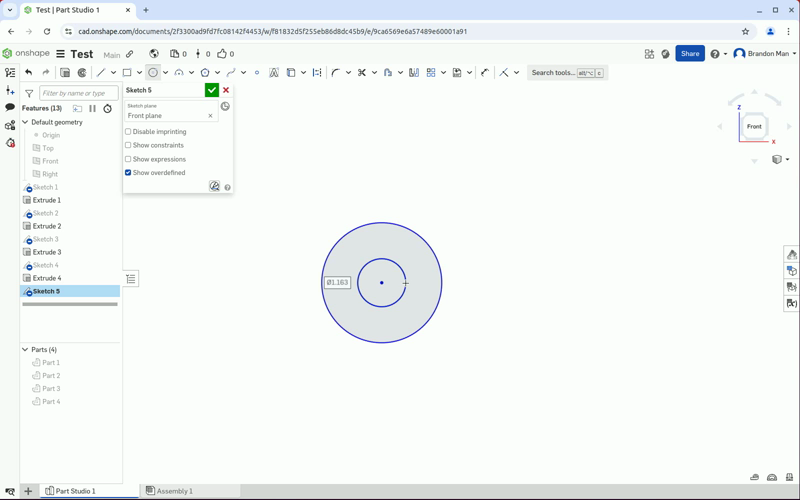
scroll(-6)
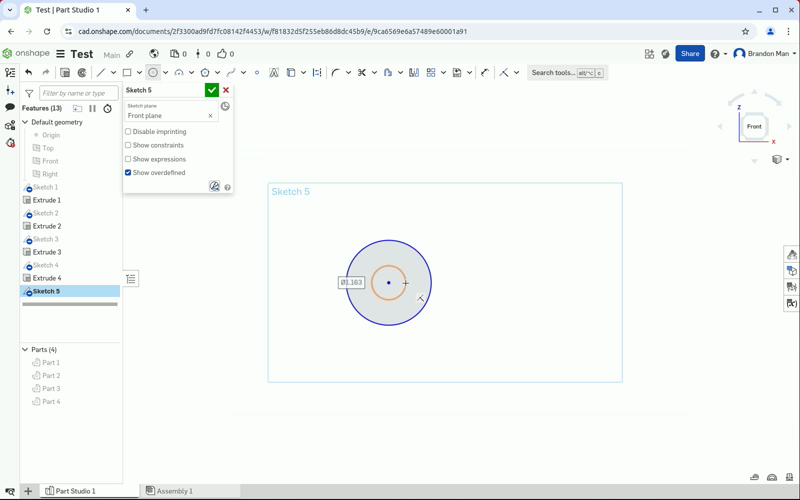
scroll(-6)
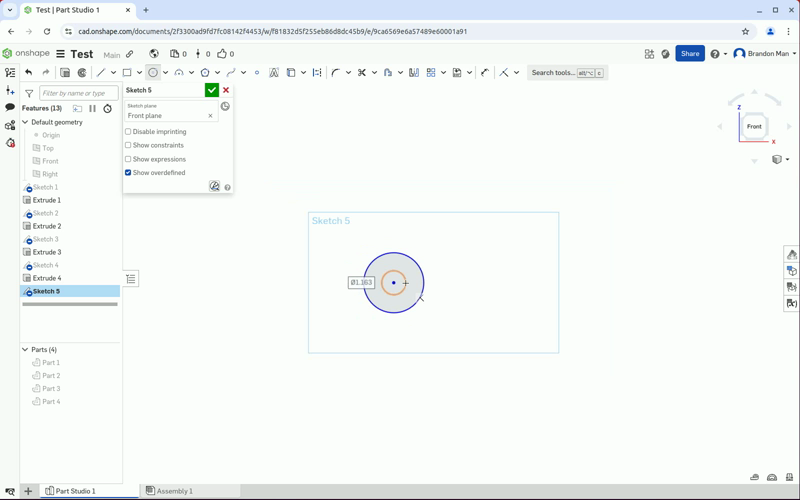
scroll(-6)
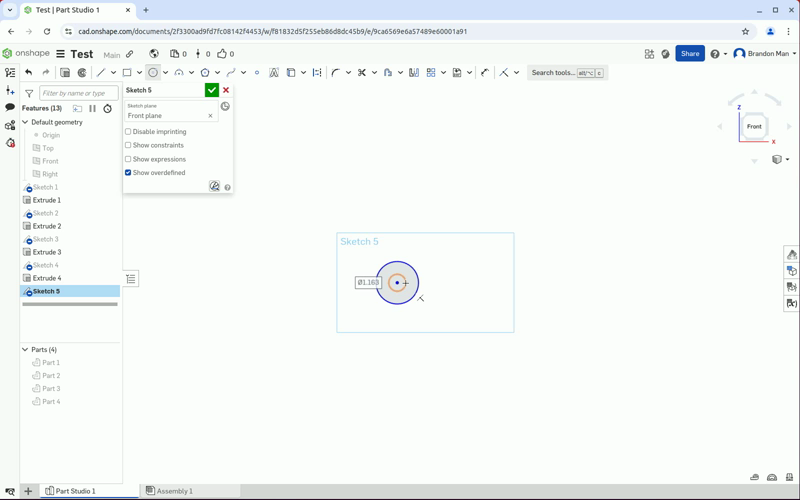
scroll(-6)
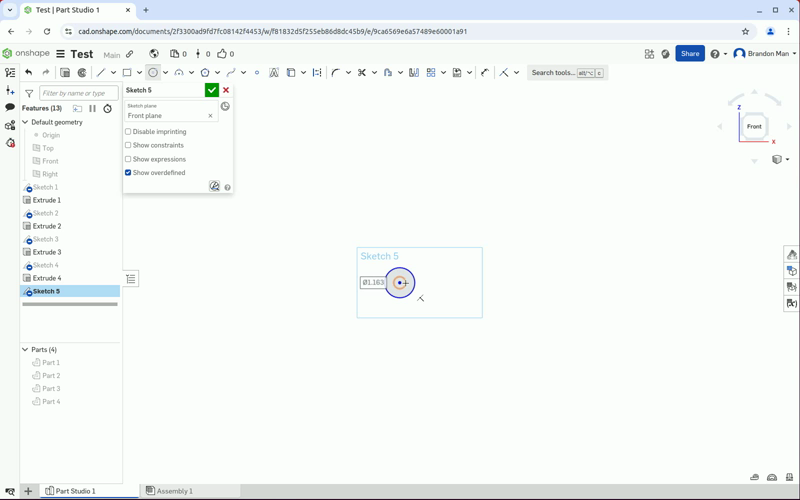
scroll(-6)
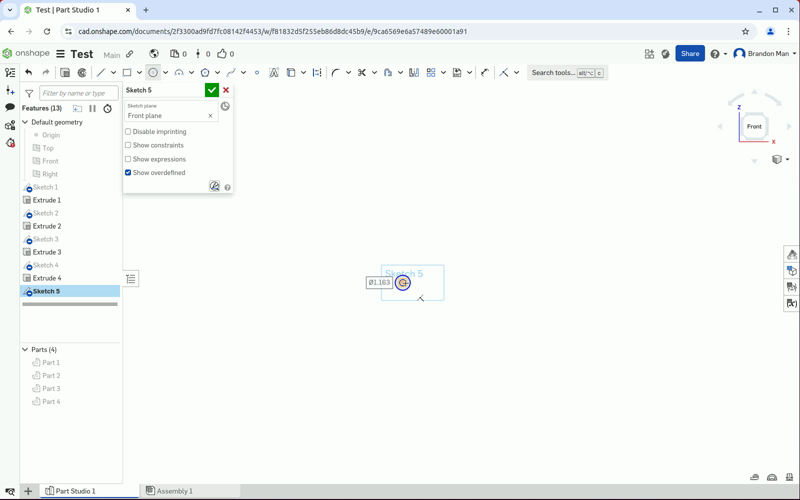
key(esc)
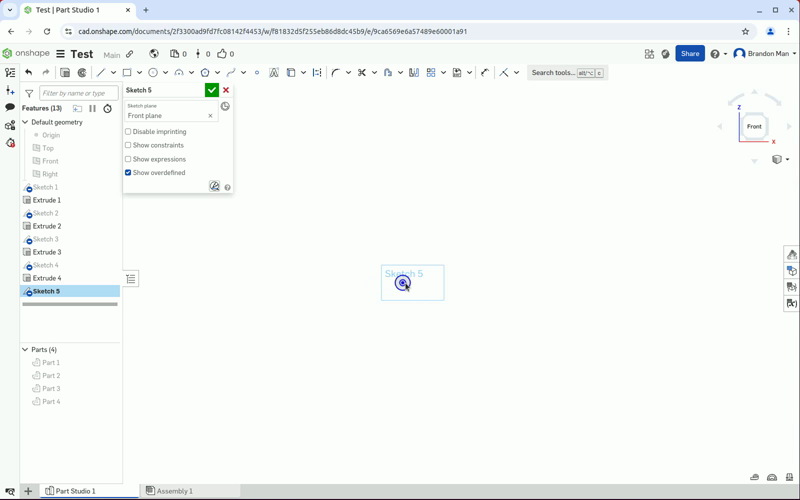
mouse_move(401, 287)
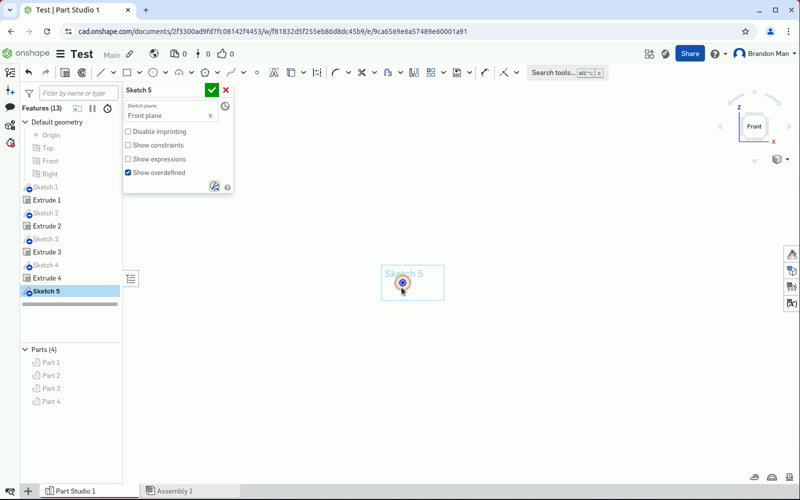
scroll(6)
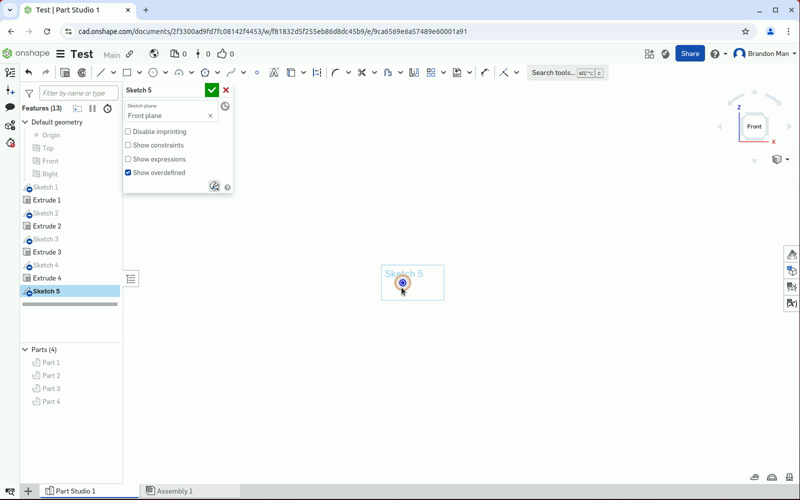
scroll(6)
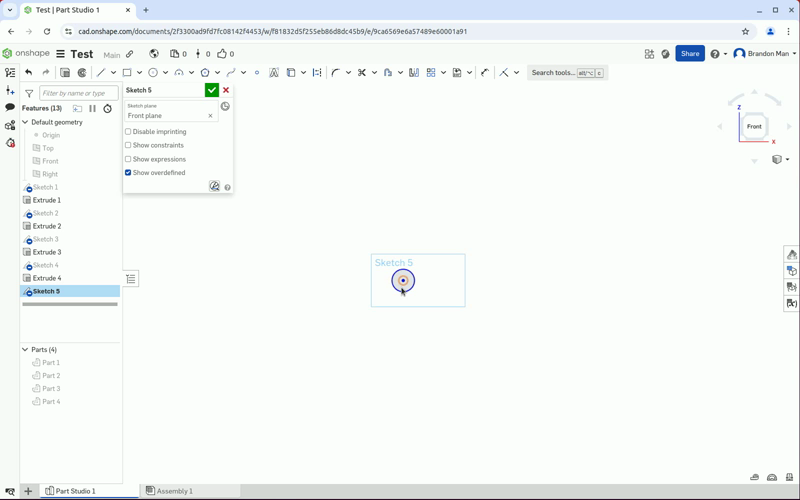
scroll(6)
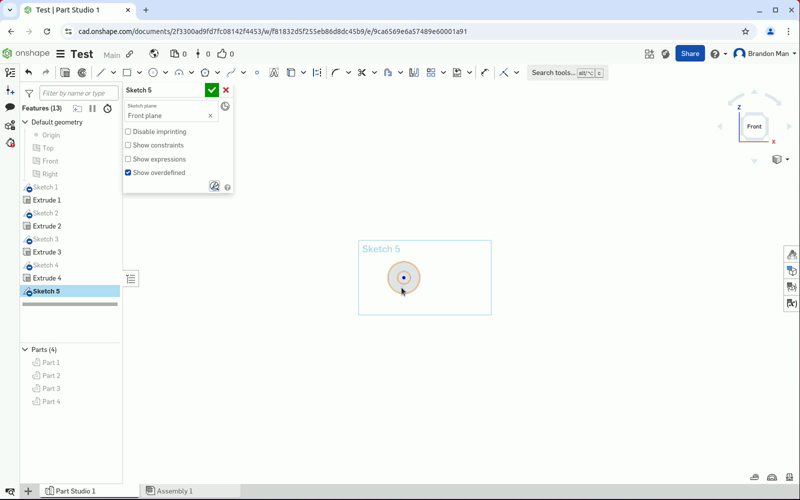
scroll(6)
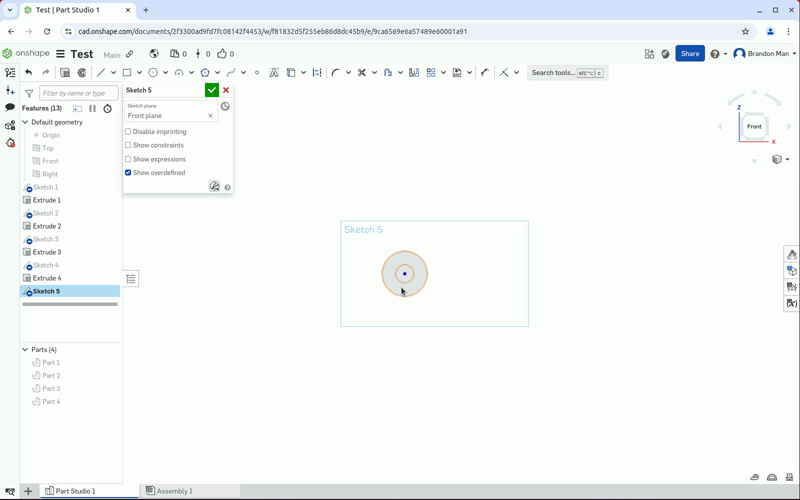
scroll(6)
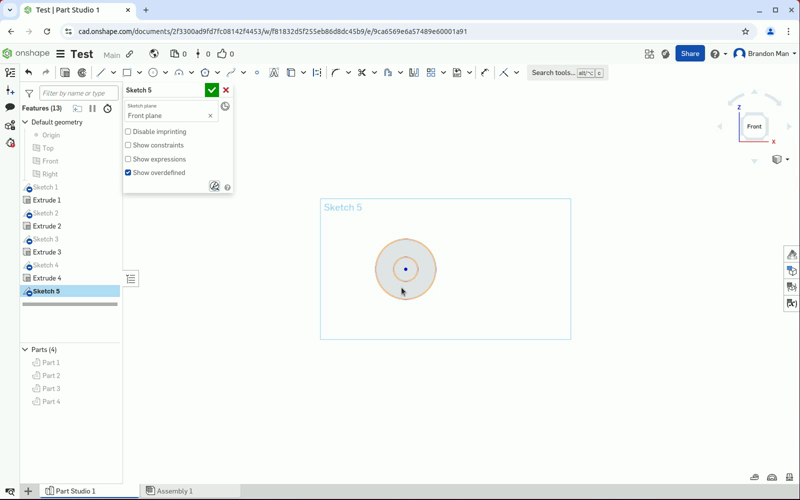
scroll(6)
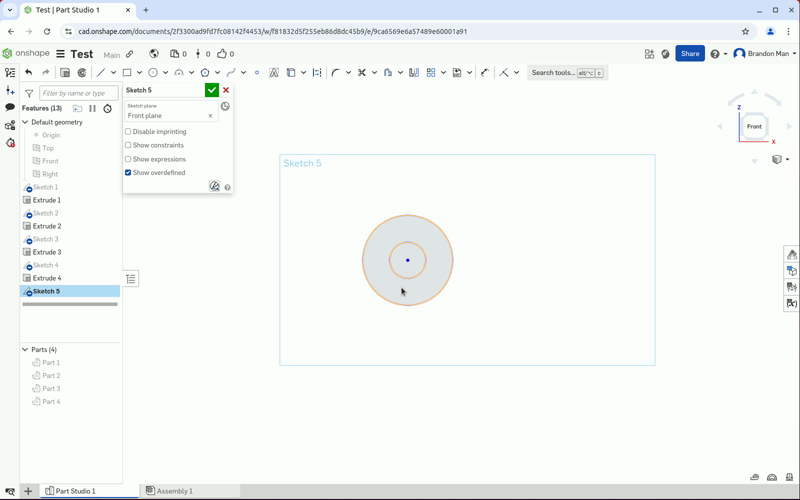
scroll(6)
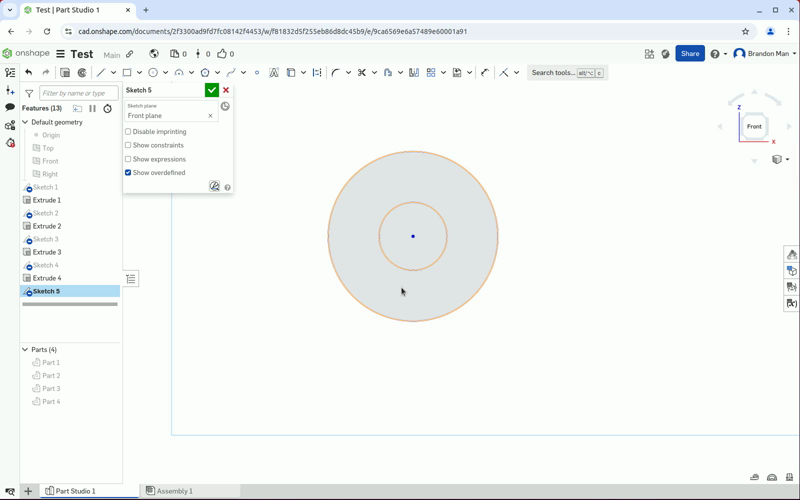
click(401, 287)
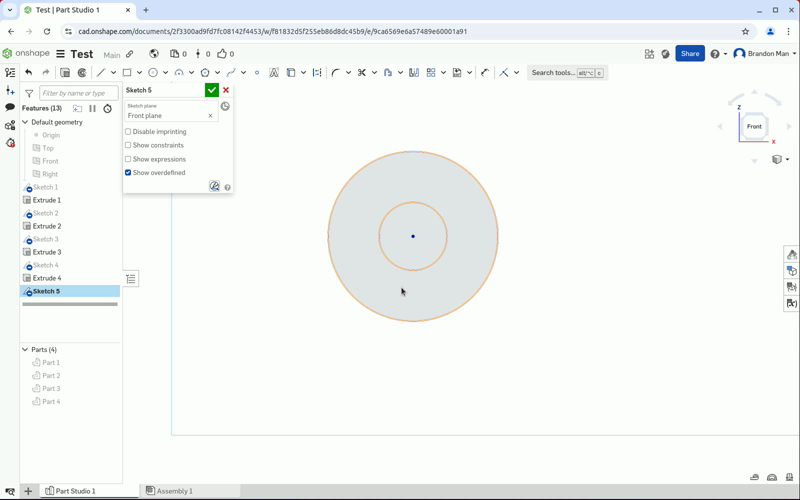
scroll(-6)
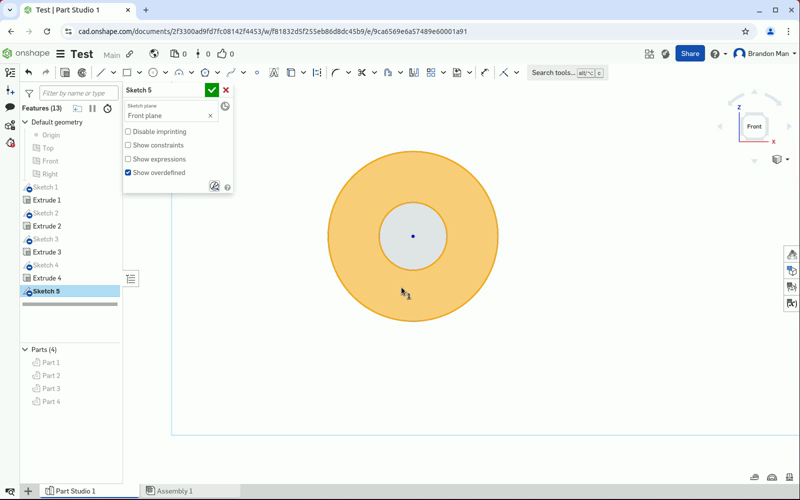
scroll(-6)
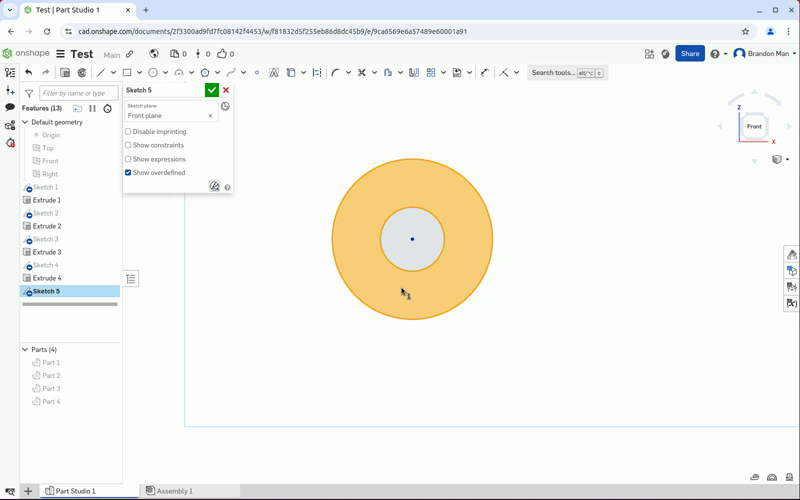
scroll(-6)
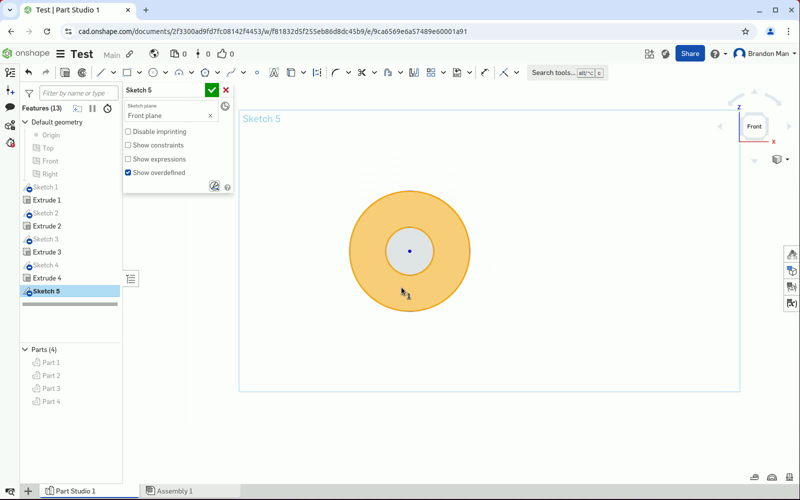
scroll(-6)
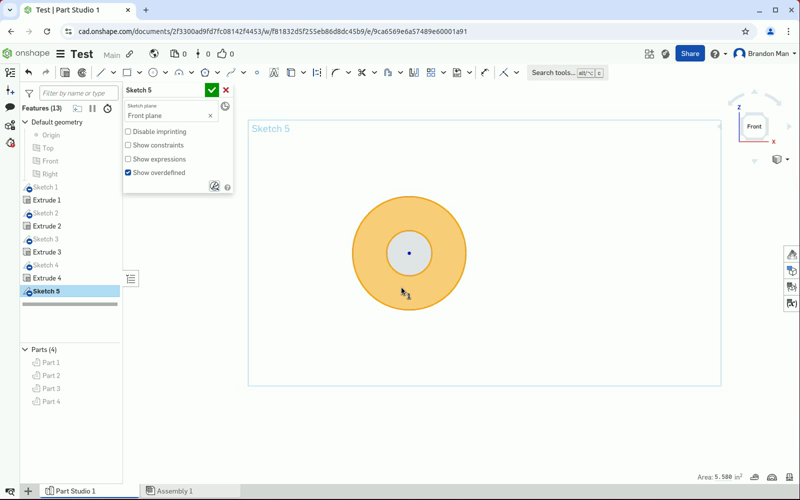
scroll(-6)
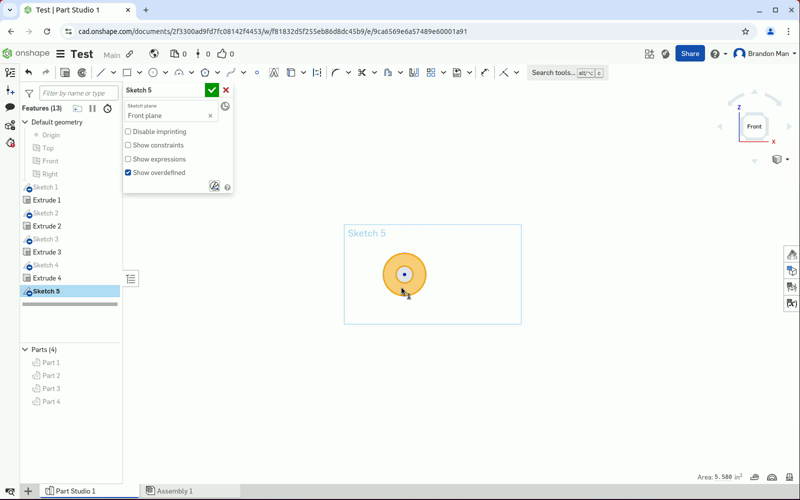
scroll(-6)
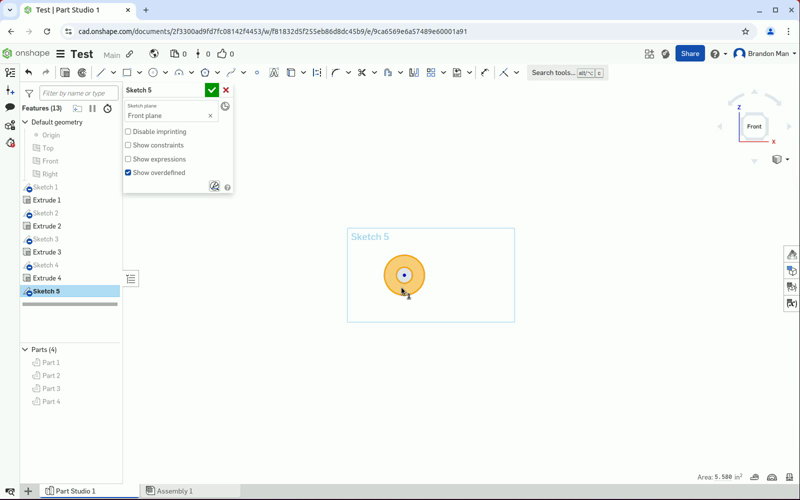
scroll(-6)
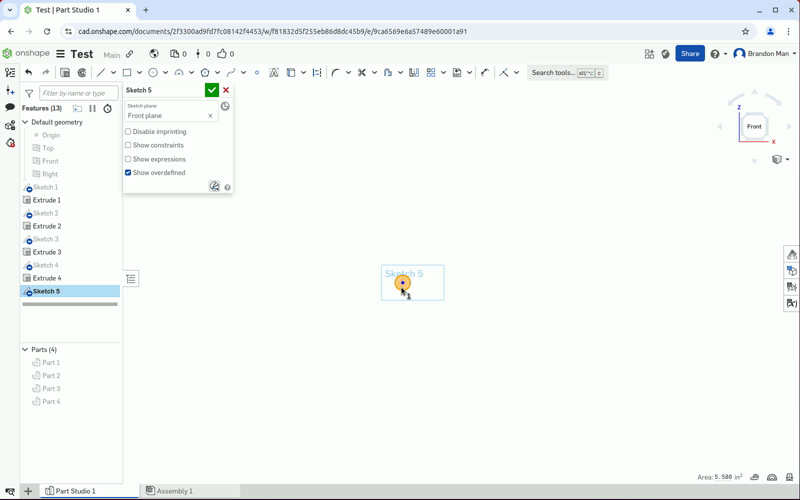
mouse_move(73, 352)
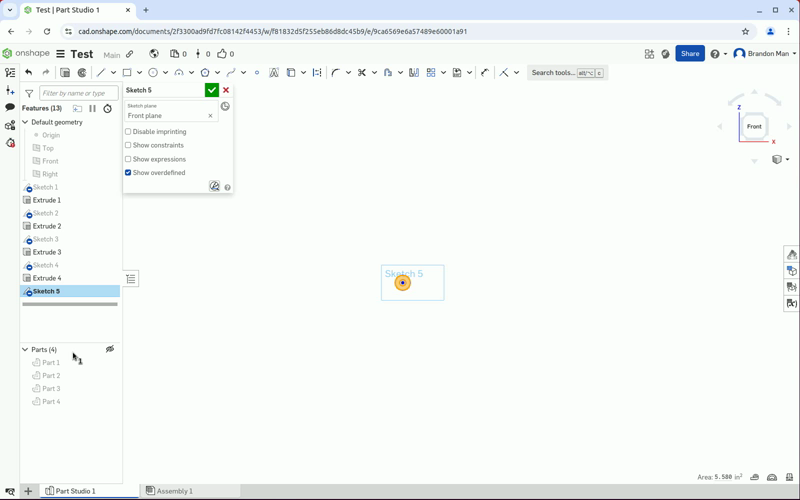
key(shift+y)
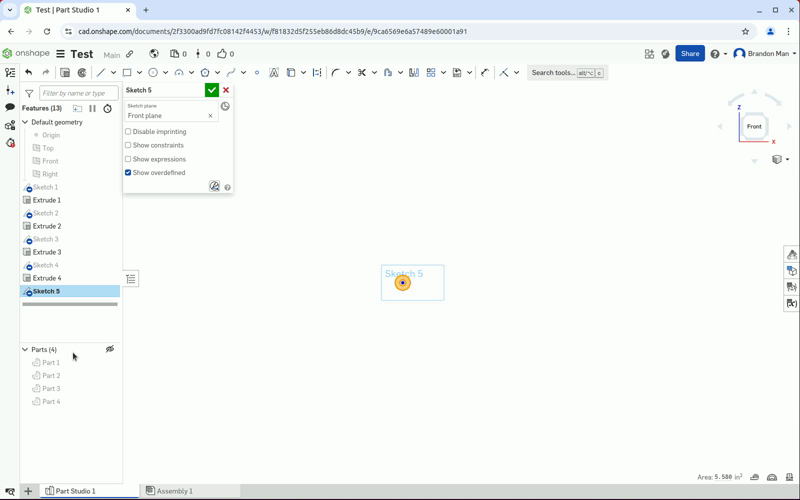
key(shift+e)
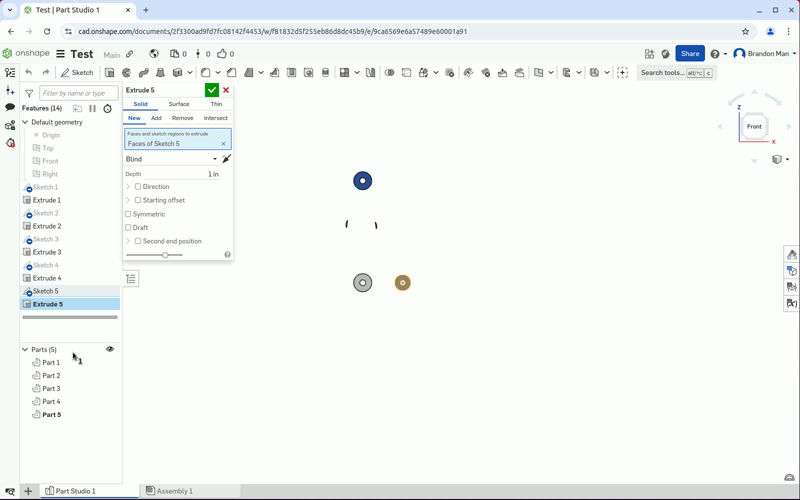
mouse_move(143, 106)
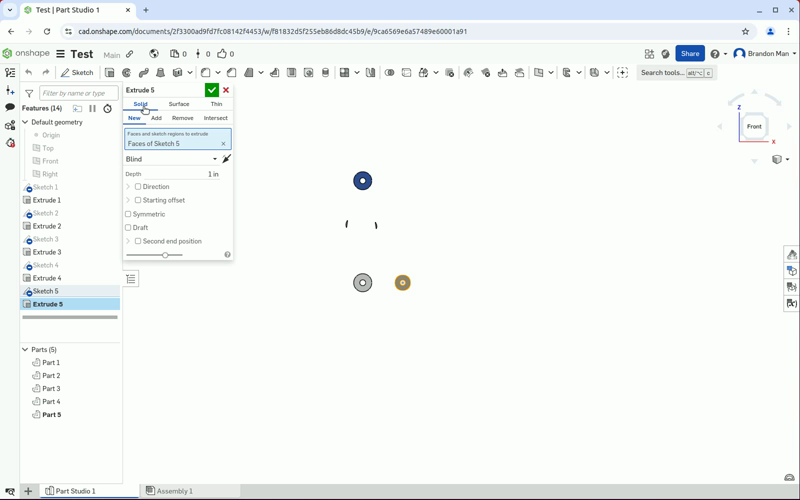
click(143, 106)
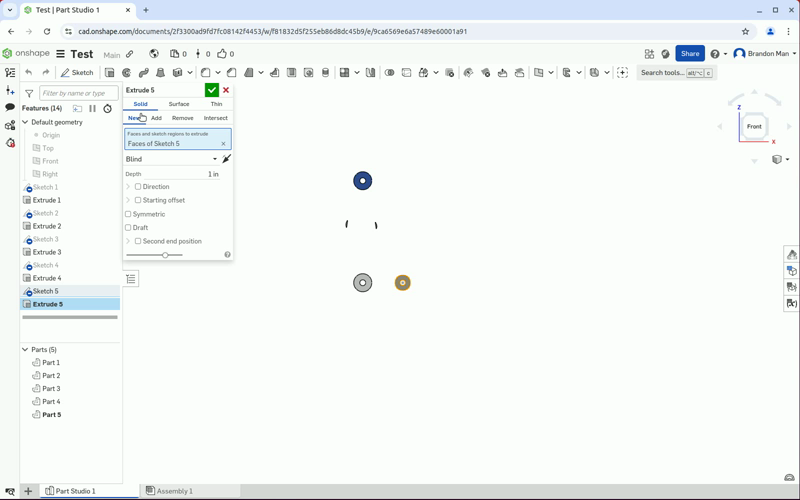
mouse_move(137, 120)
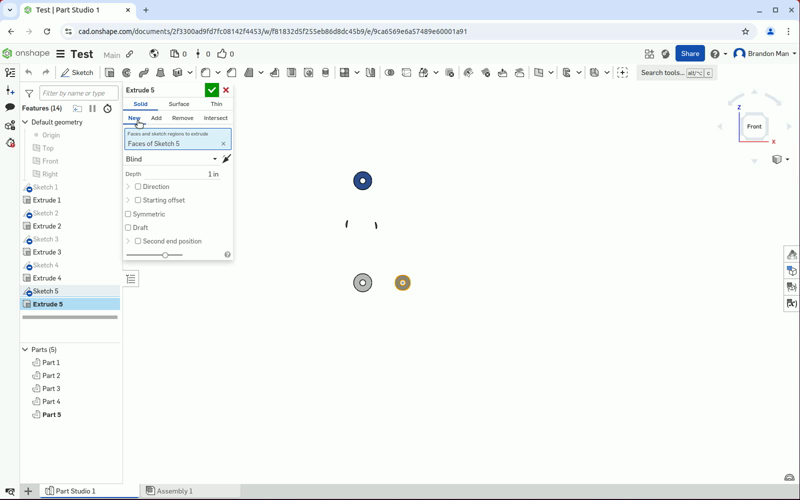
click(137, 120)
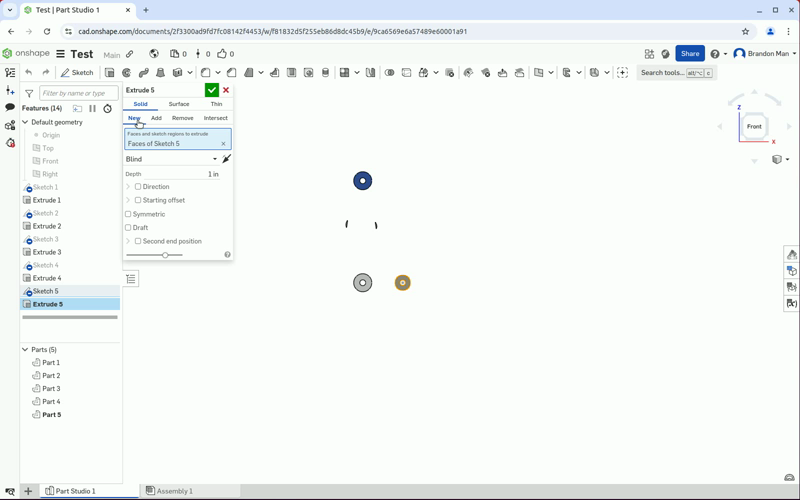
key(tab, 4)
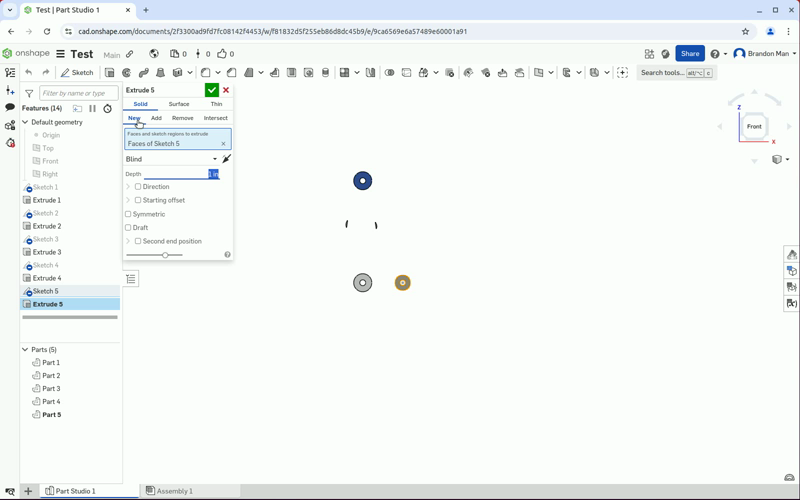
text(0.481)
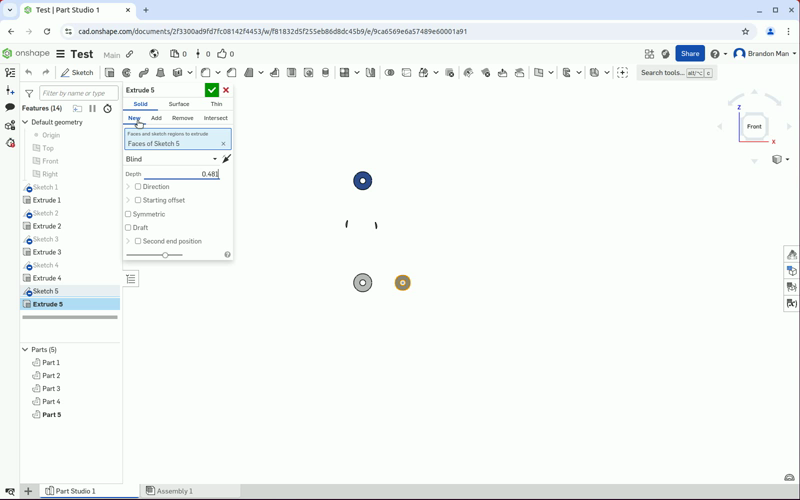
key(enter)
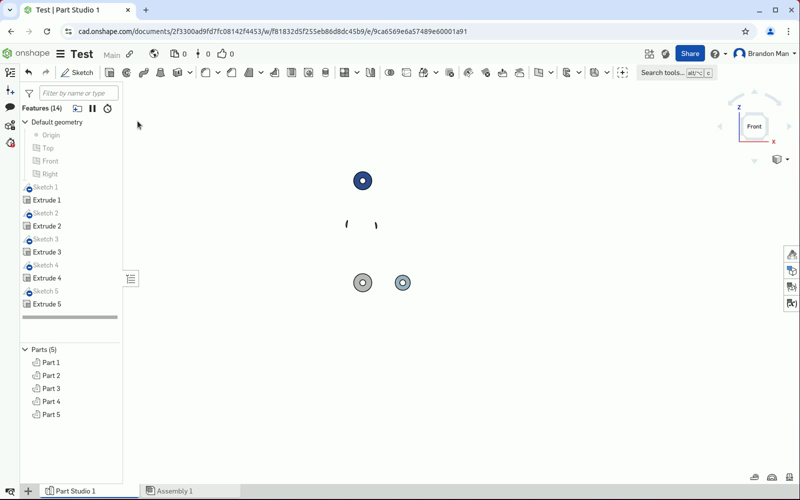
key(shift+h)
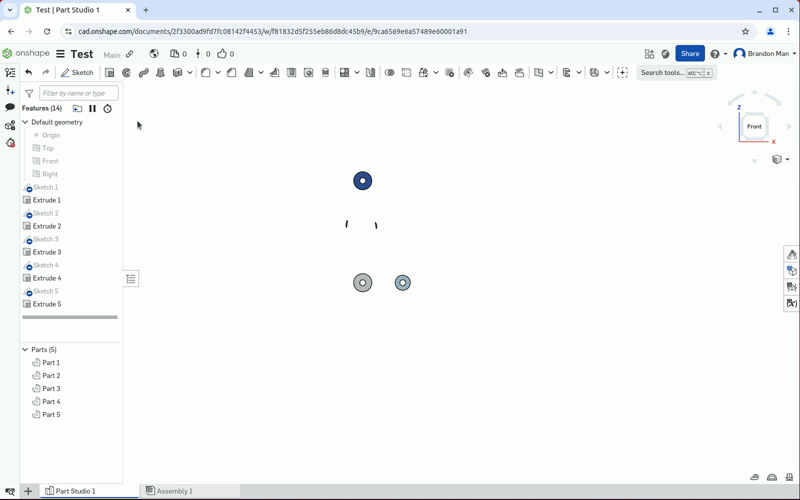
key(shift+h)
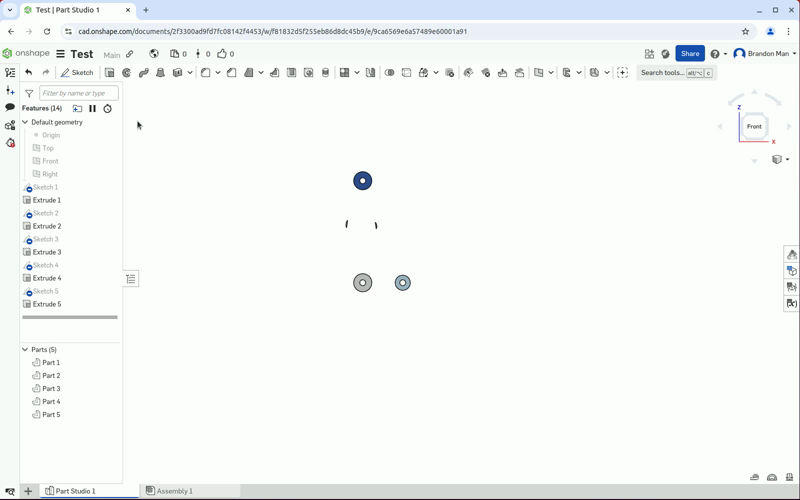
mouse_move(73, 189)
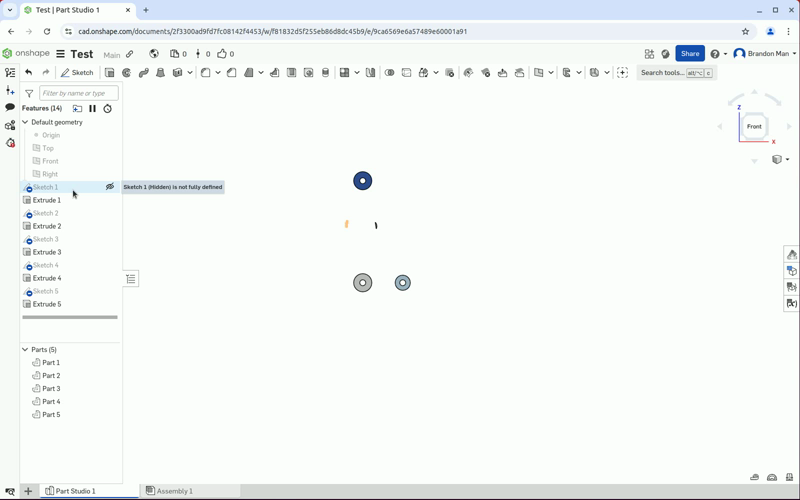
click(73, 189)
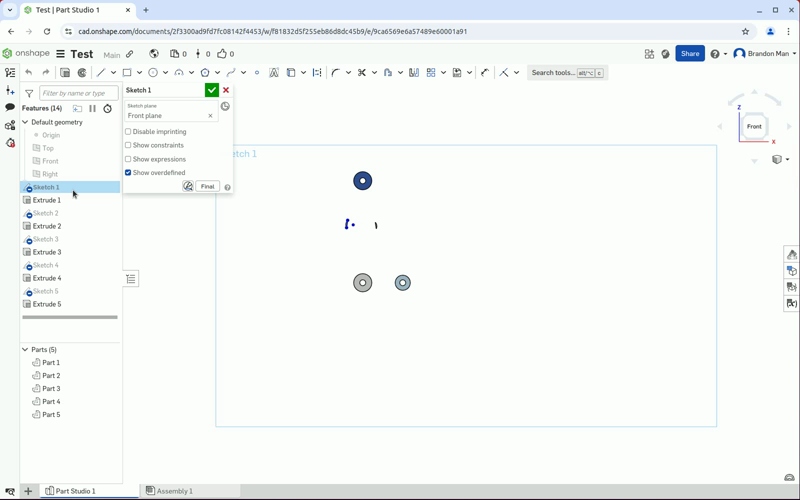
mouse_move(229, 92)
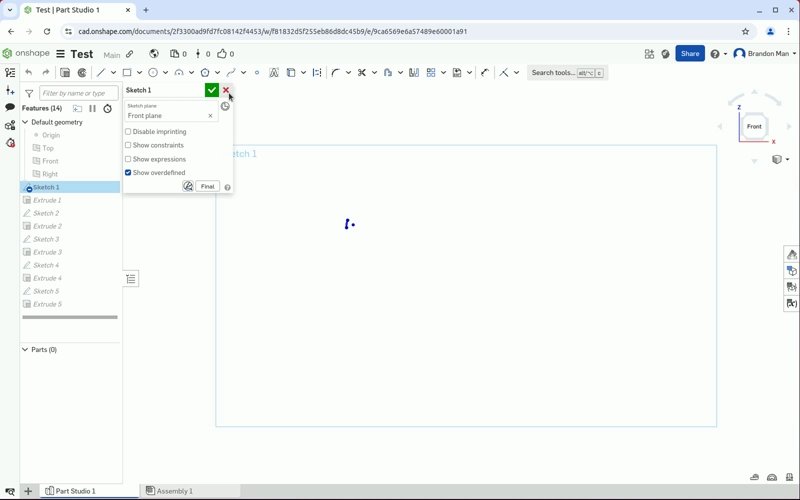
click(229, 92)
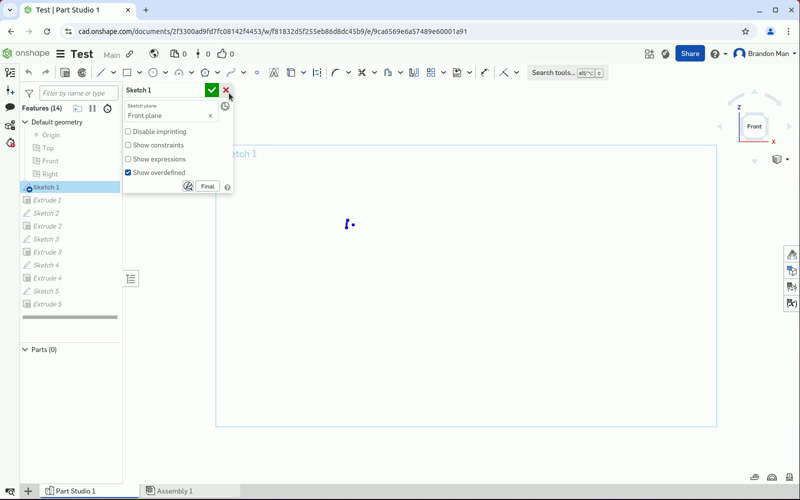
key(shift+s)
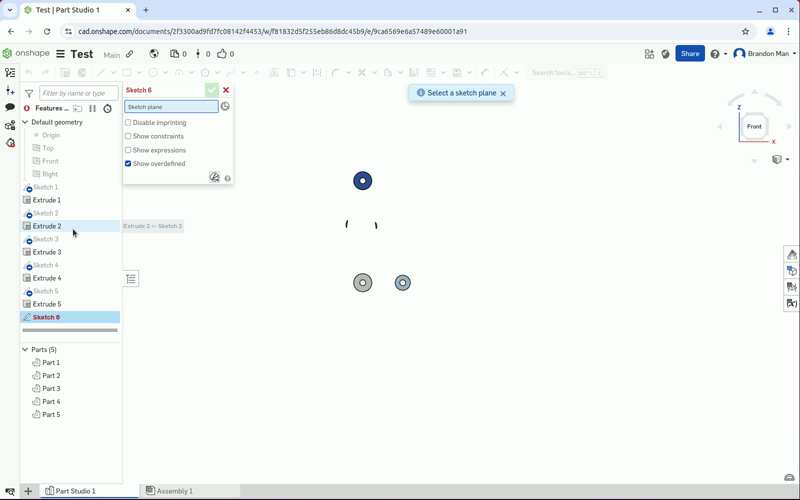
scroll(3)
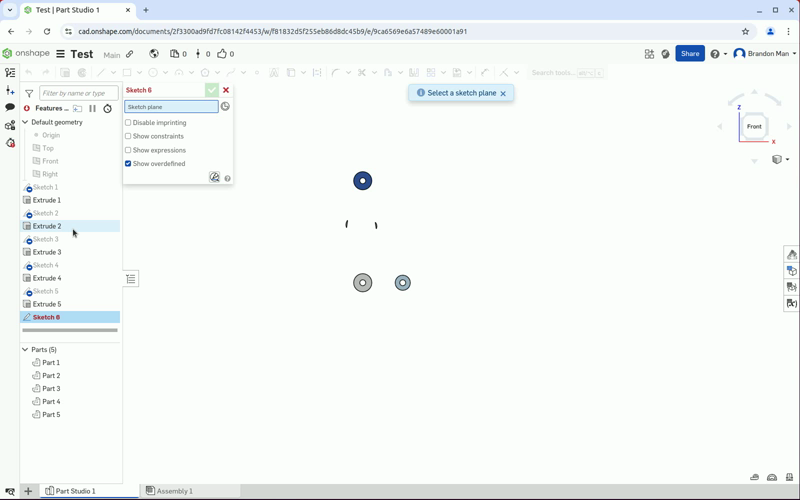
mouse_move(73, 163)
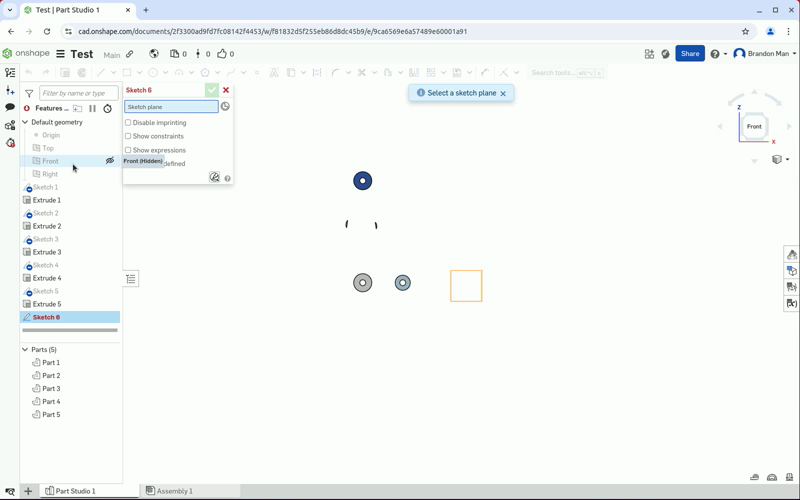
click(73, 163)
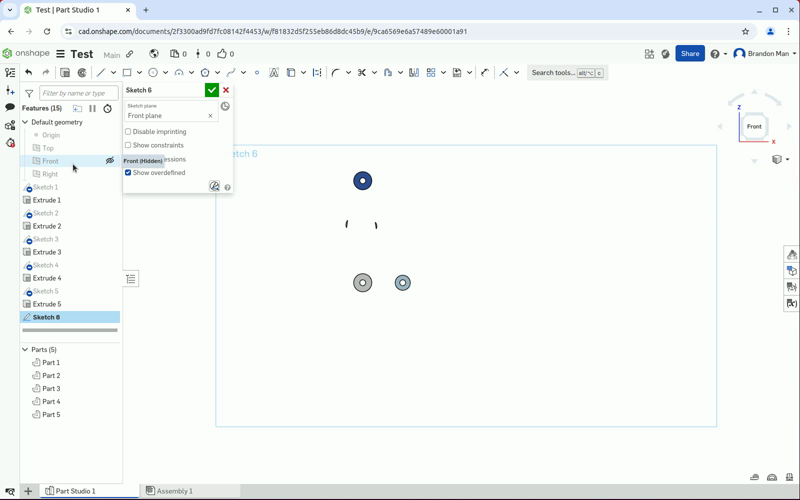
mouse_move(73, 352)
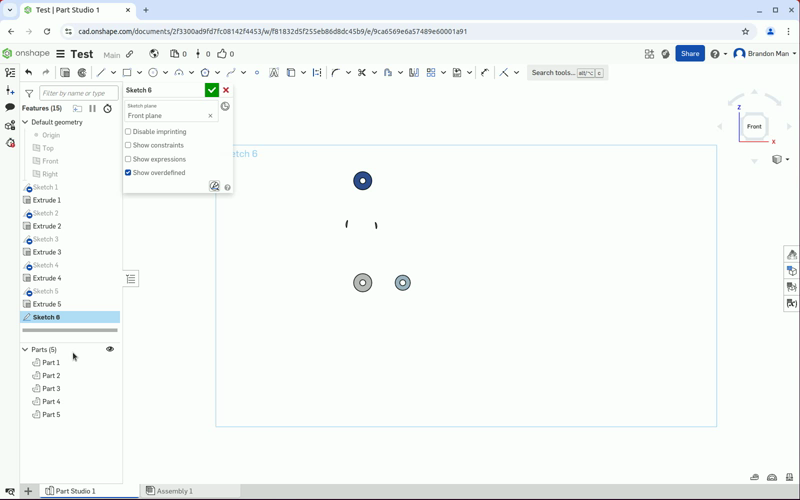
key(y)
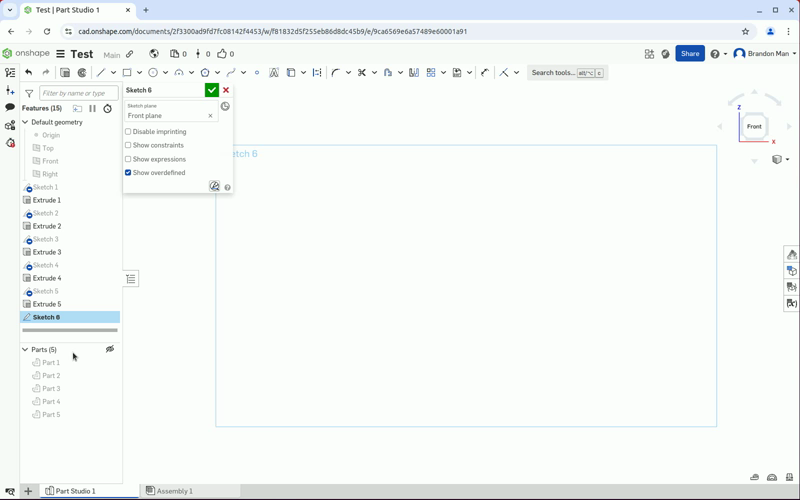
key(a)
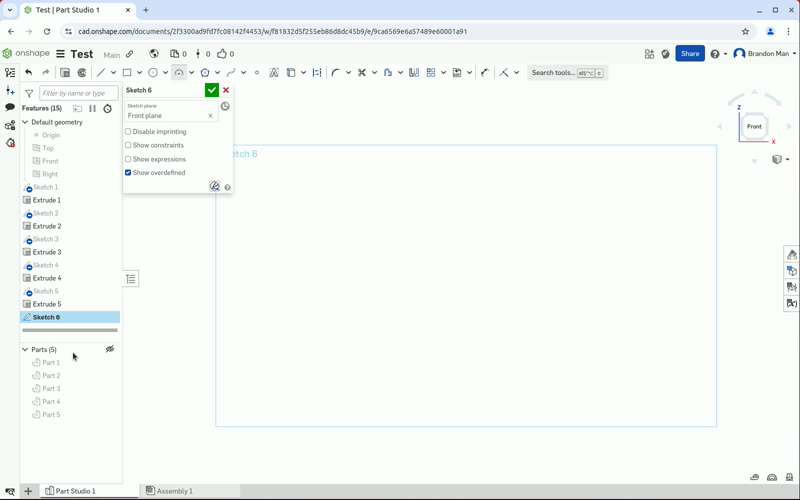
key_down(shift)
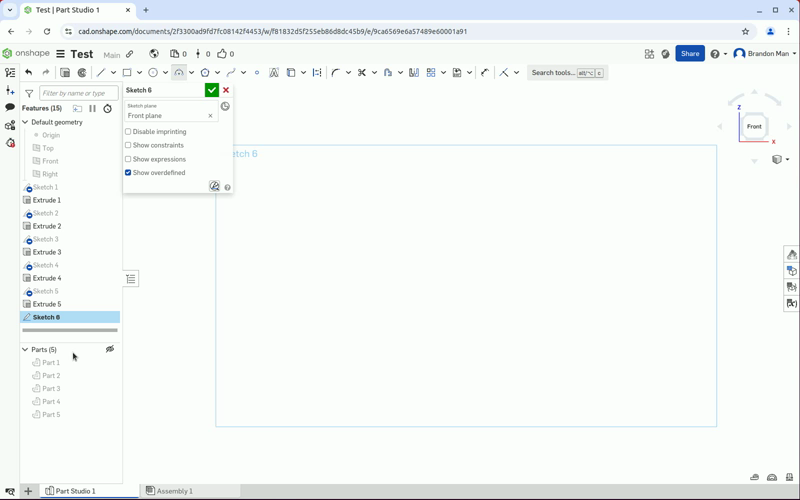
mouse_move(349, 222)
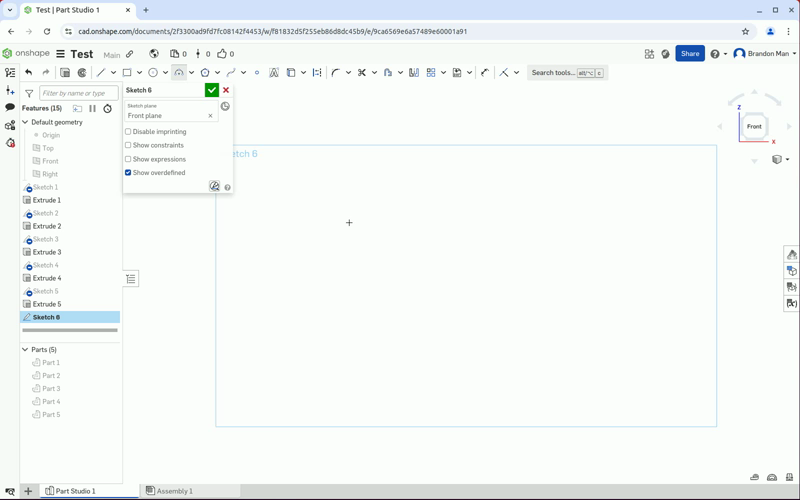
click(349, 222)
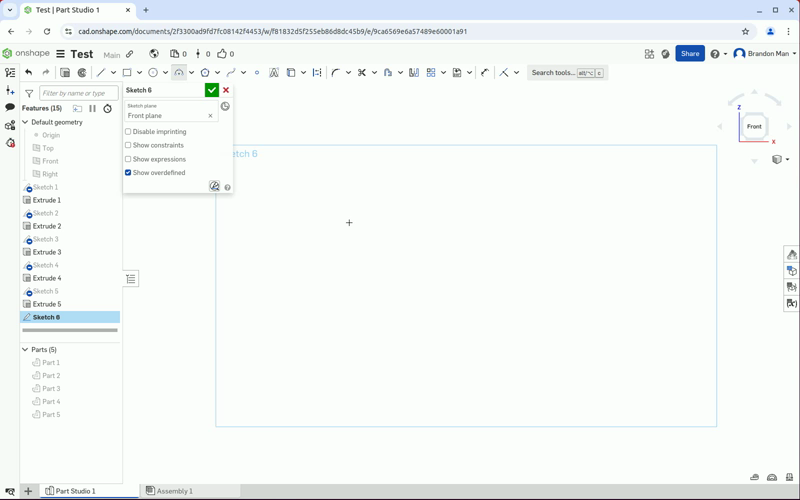
key_up(shift)
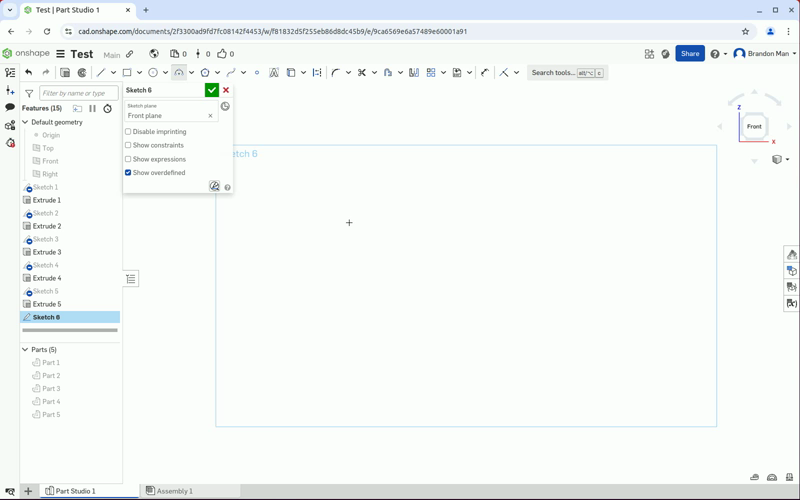
key_down(shift)
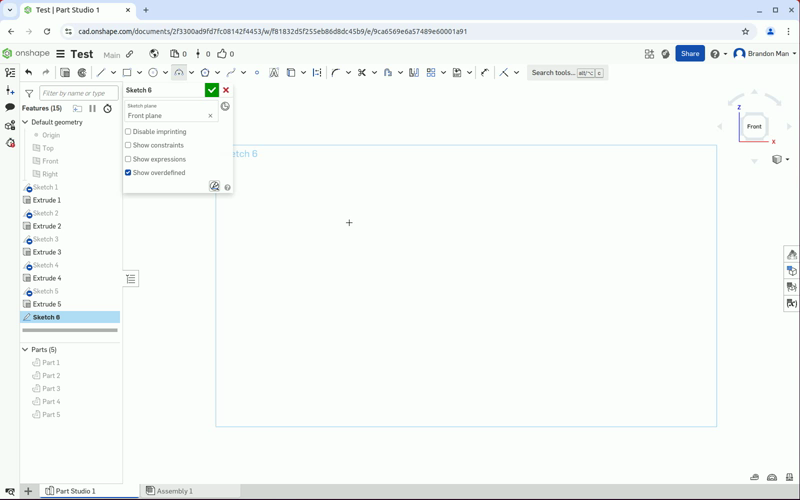
mouse_move(376, 222)
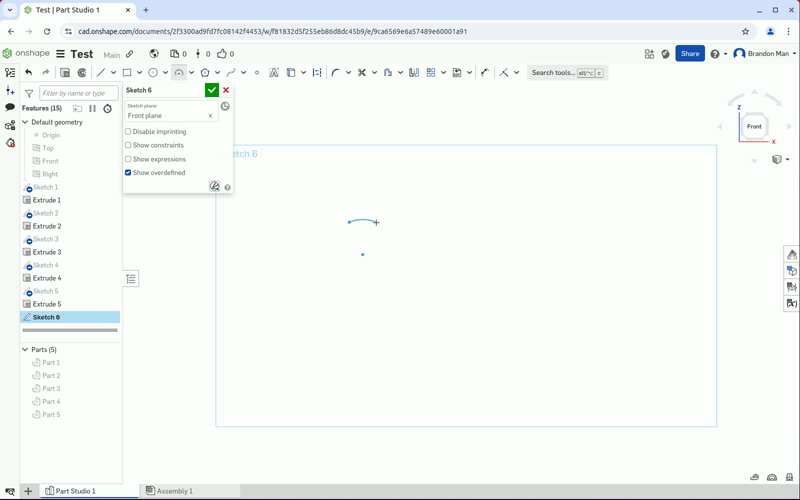
click(376, 222)
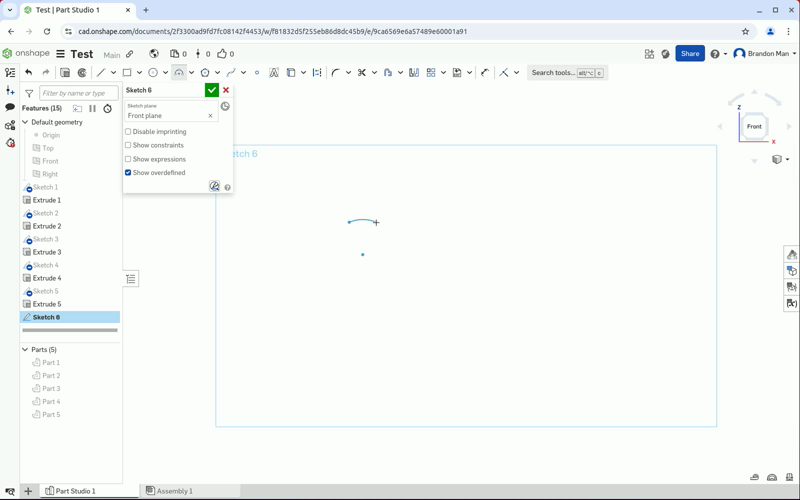
mouse_move(362, 212)
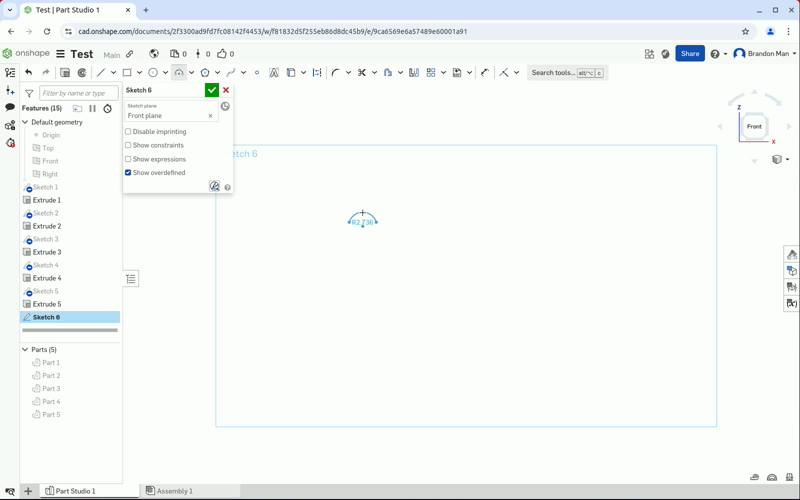
click(362, 212)
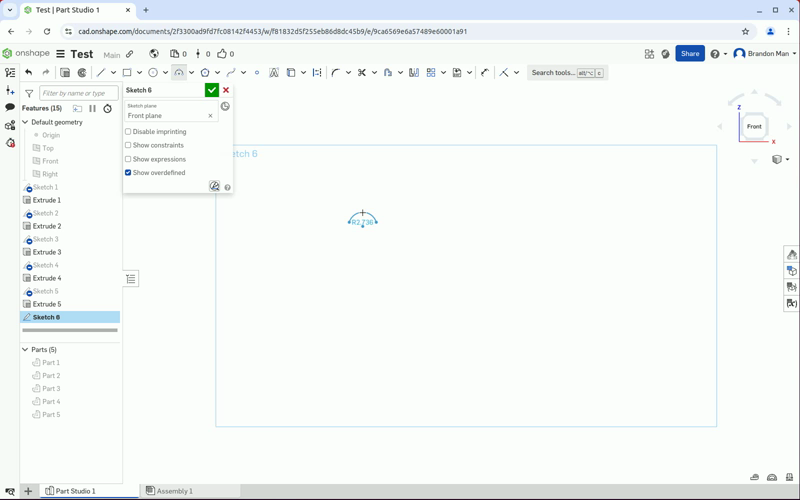
key_up(shift)
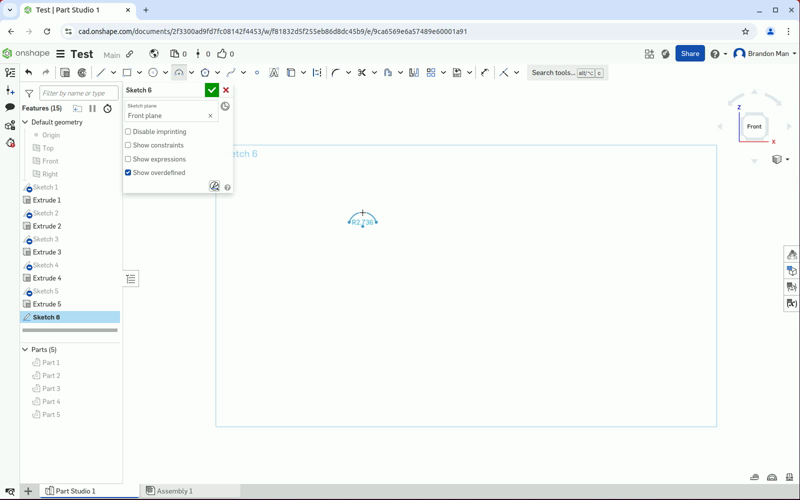
key(esc)
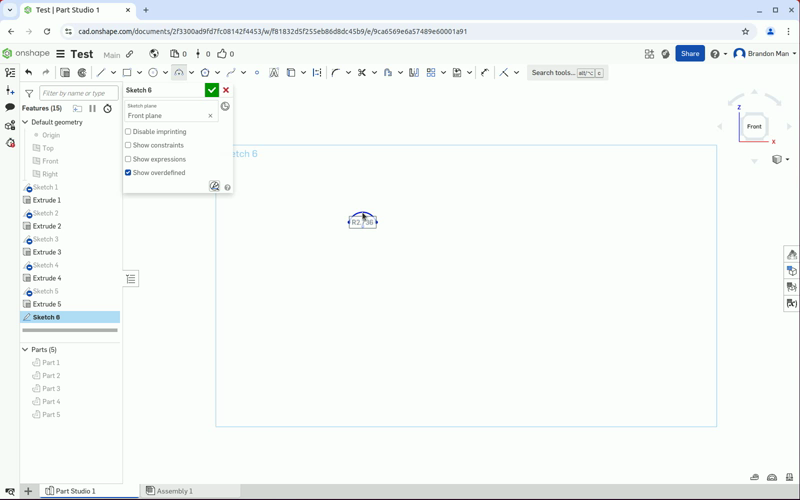
key(l)
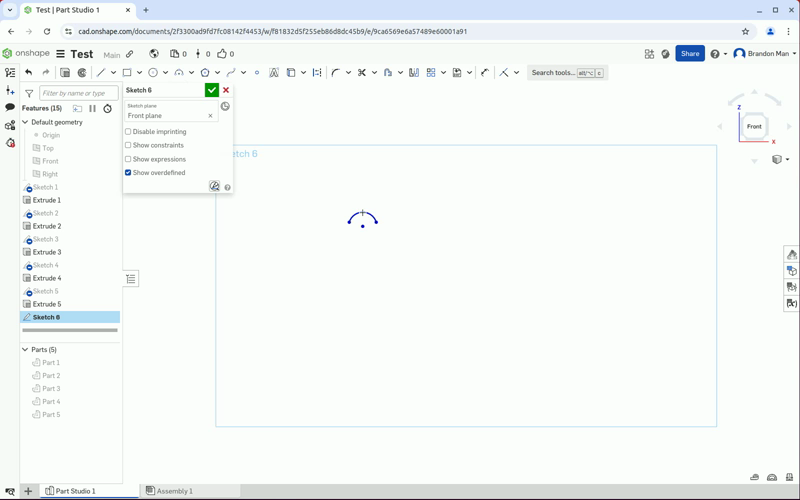
mouse_move(376, 222)
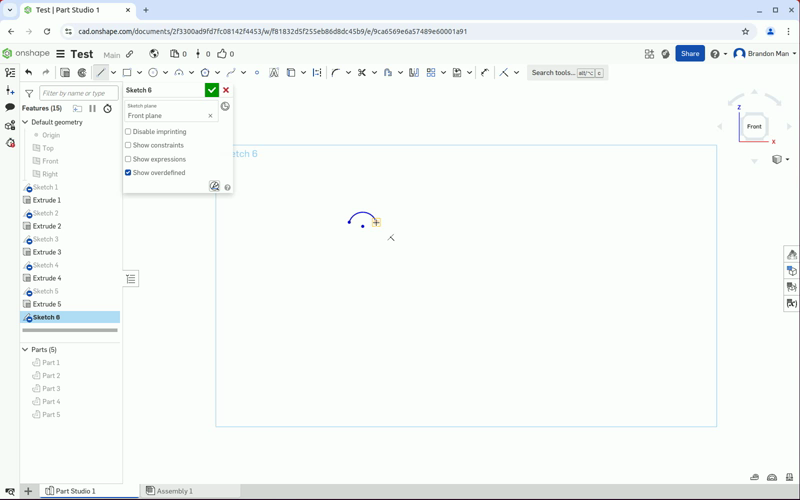
click(376, 222)
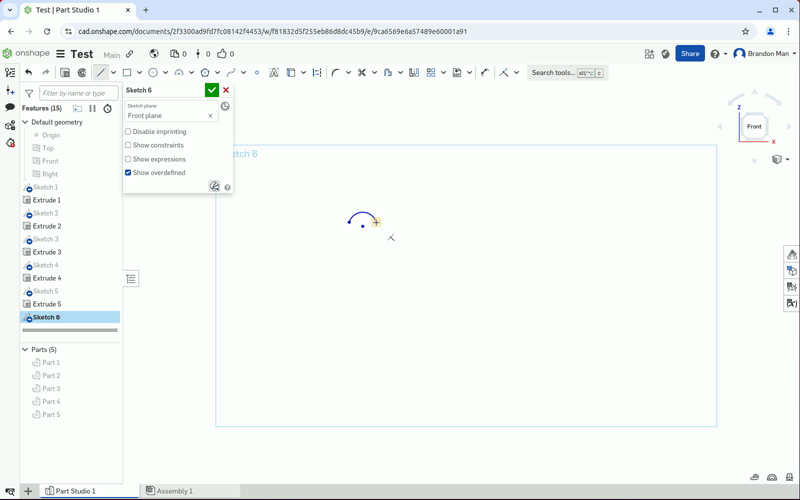
key_down(shift)
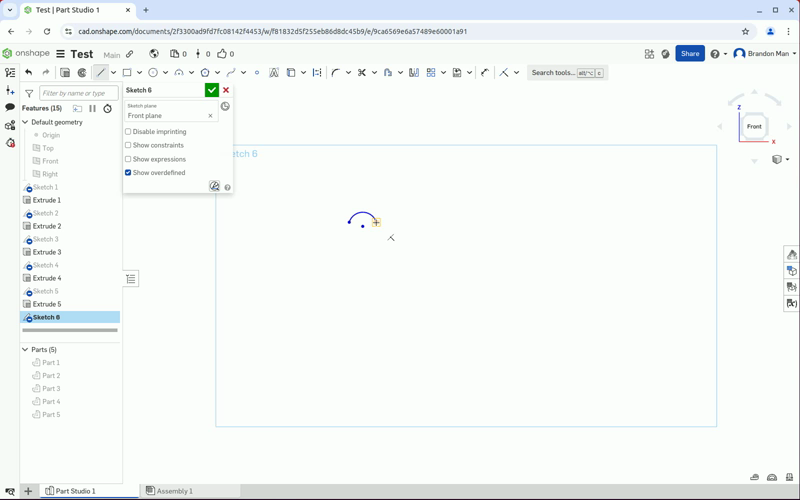
mouse_move(406, 222)
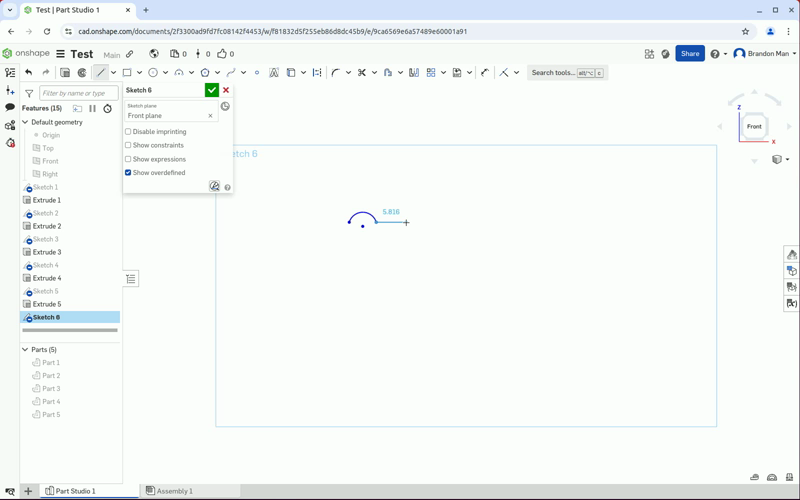
mouse_move(371, 180)
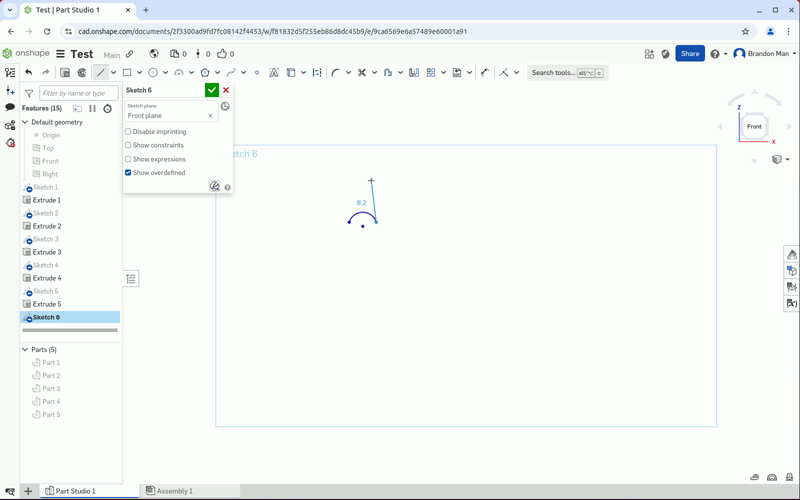
click(371, 180)
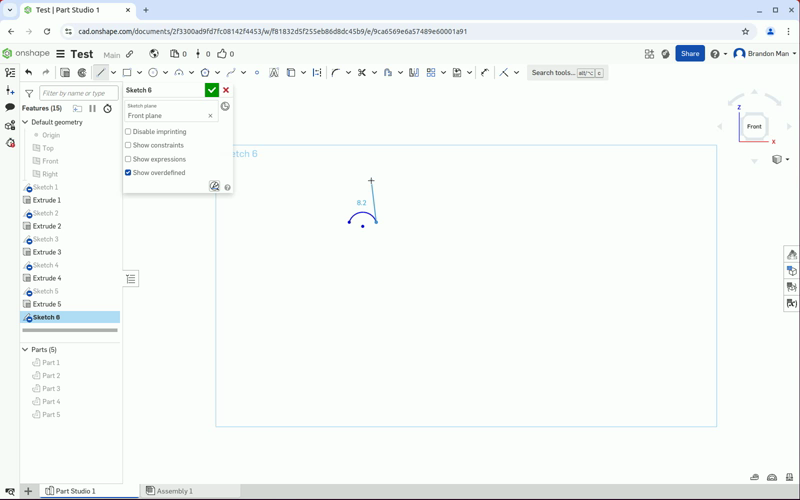
key_up(shift)
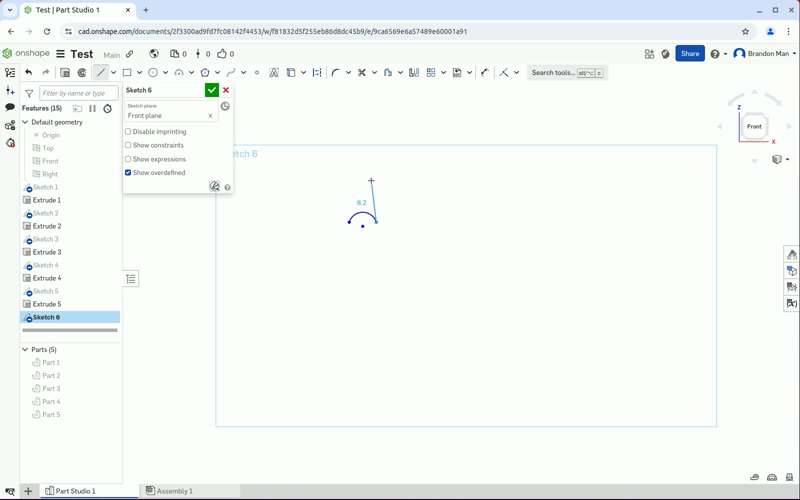
key(esc)
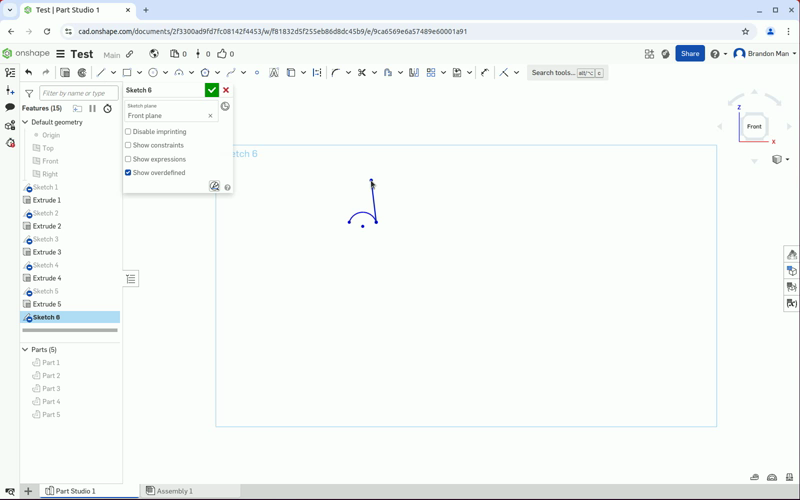
key(a)
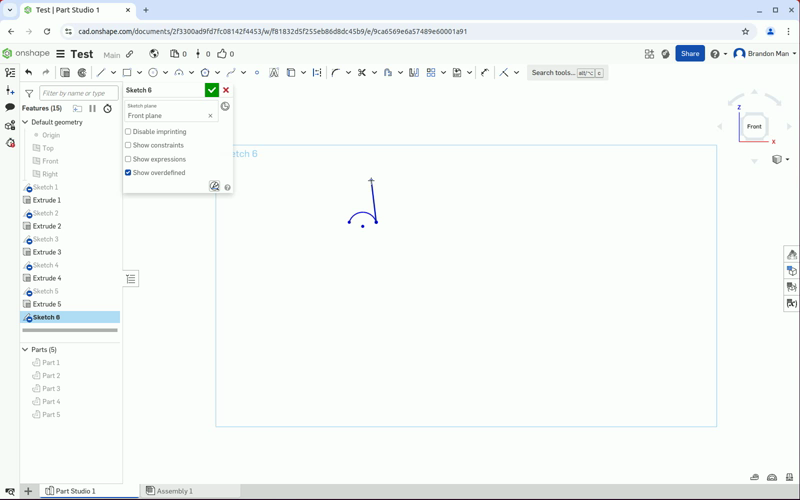
mouse_move(371, 180)
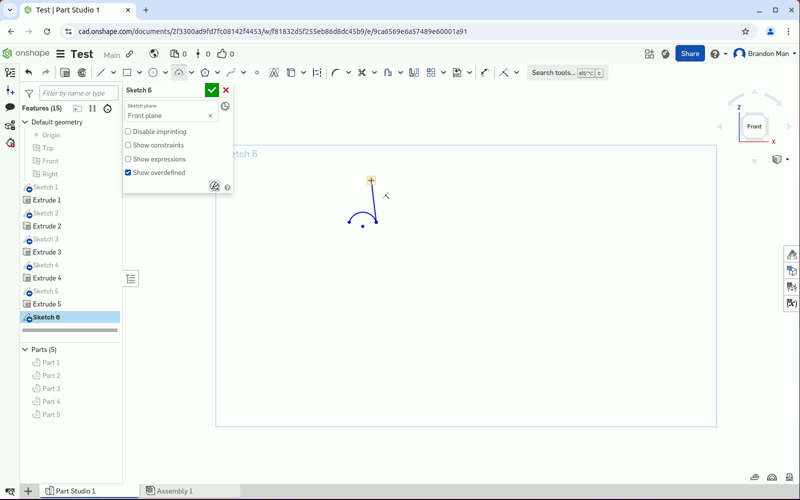
click(371, 180)
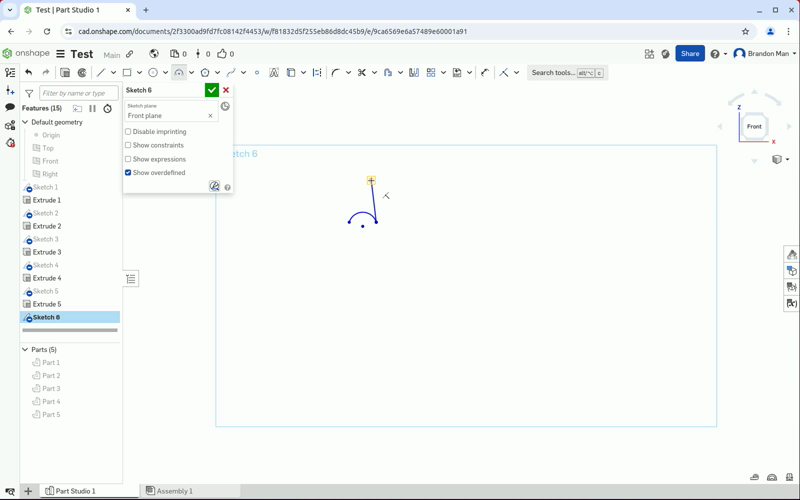
key_down(shift)
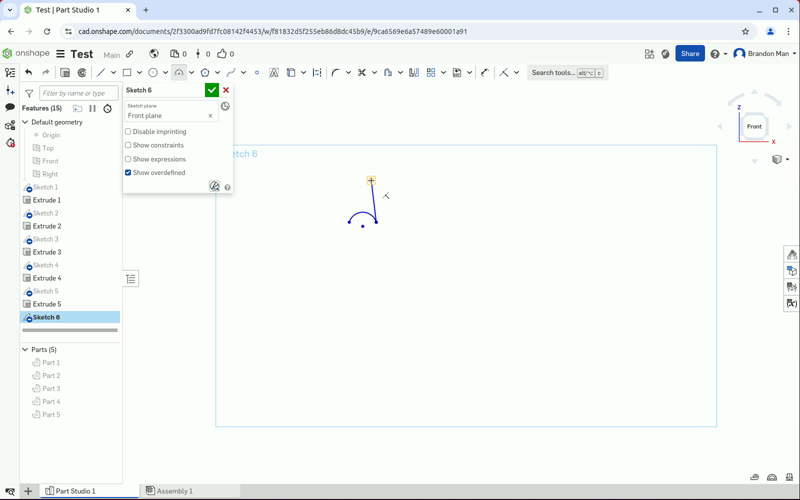
mouse_move(354, 180)
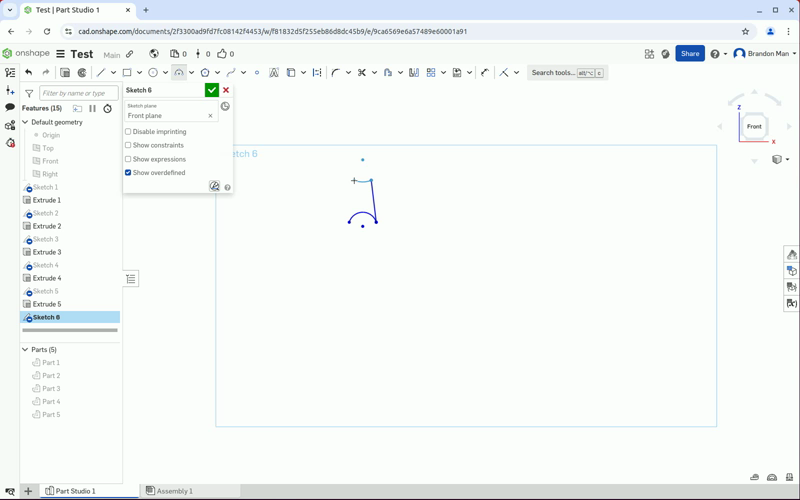
click(354, 180)
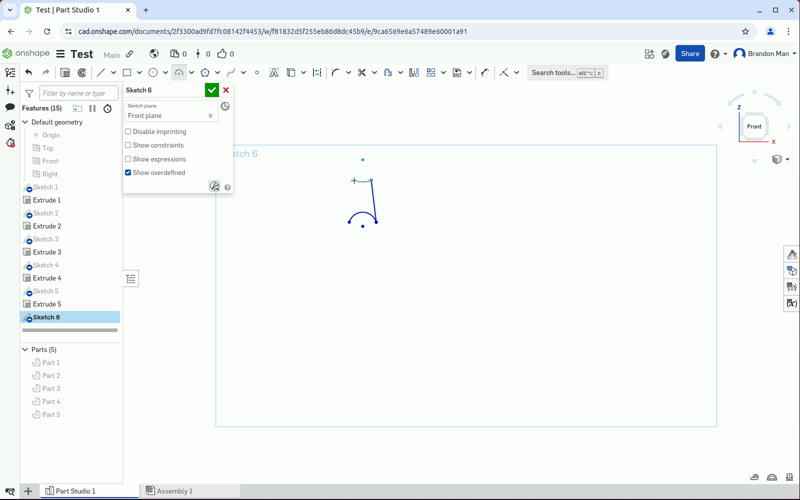
mouse_move(362, 189)
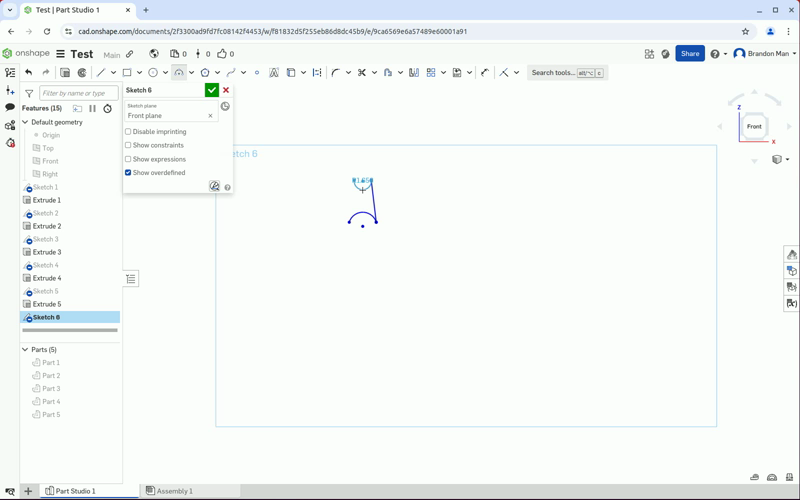
click(362, 189)
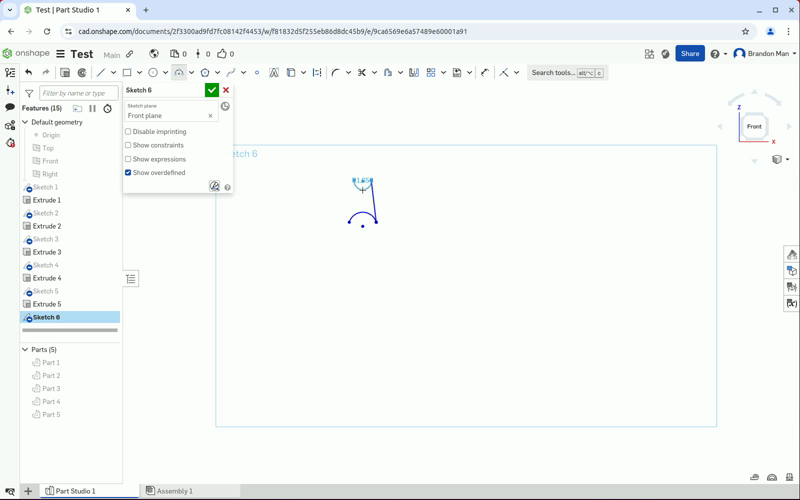
key_up(shift)
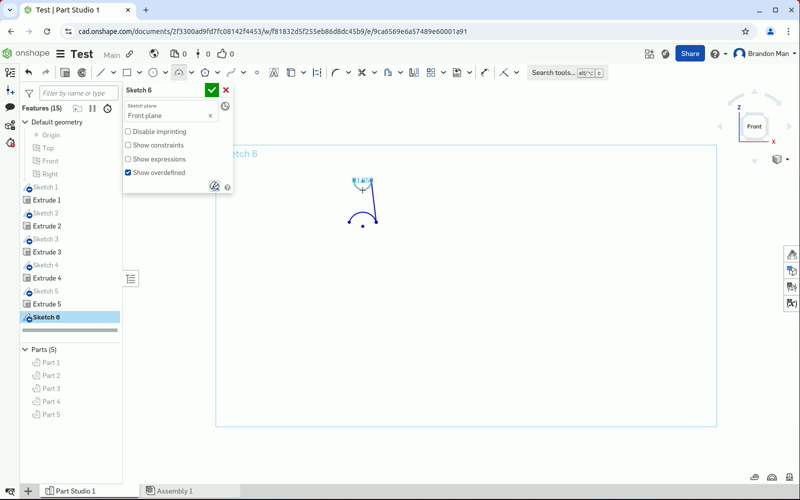
key(esc)
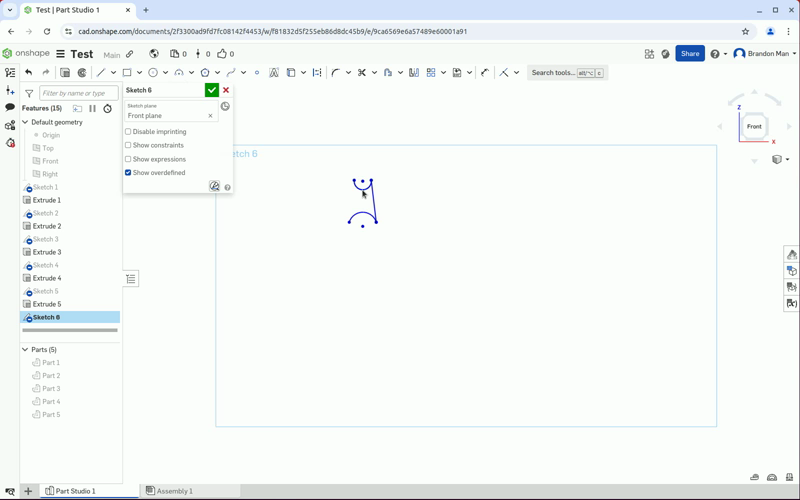
key(l)
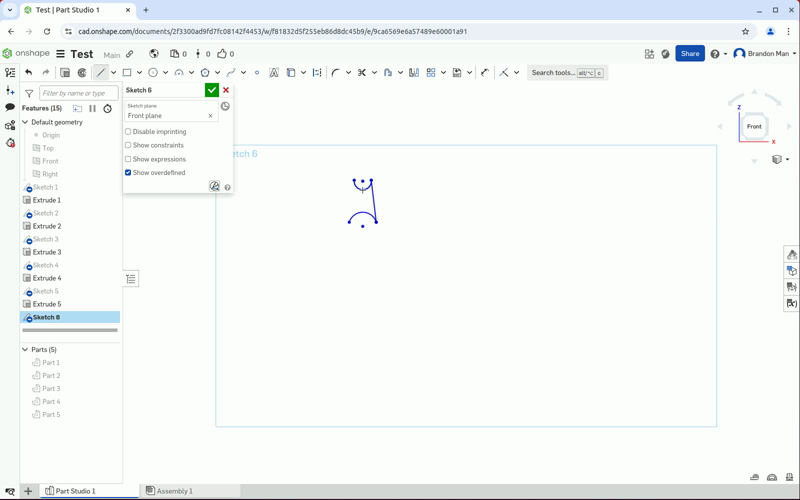
mouse_move(354, 180)
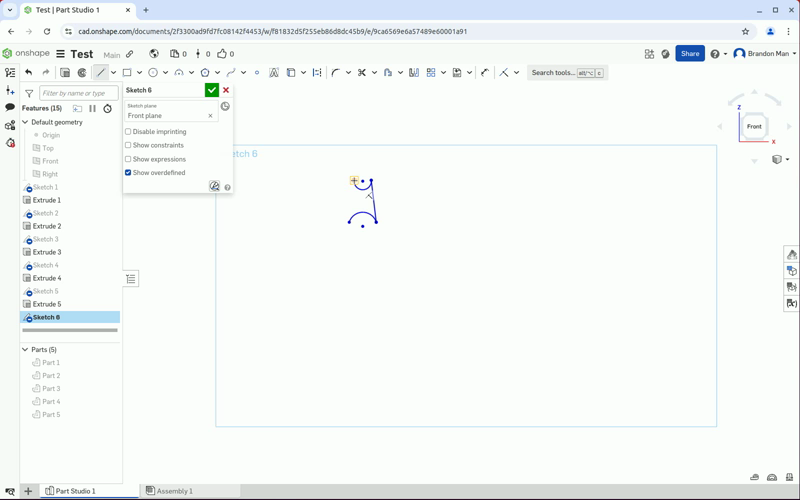
click(354, 180)
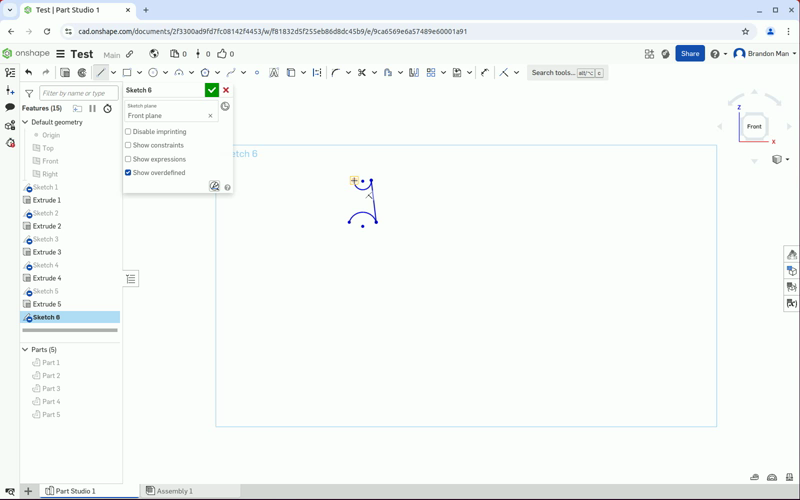
mouse_move(384, 180)
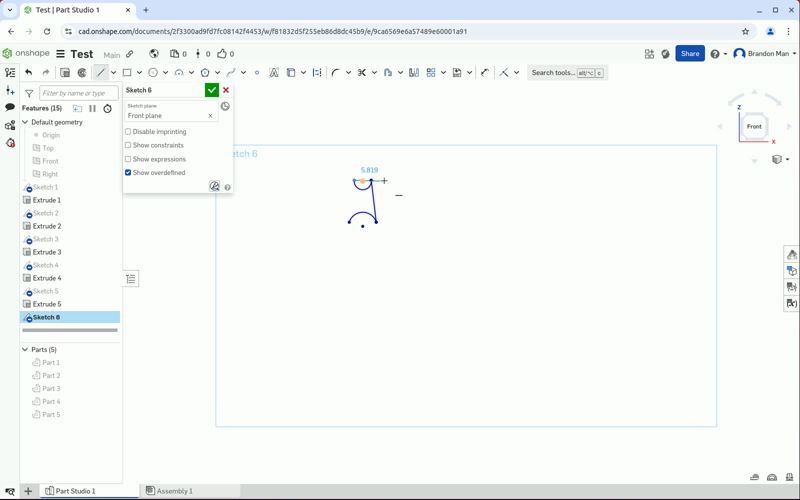
key_down(shift)
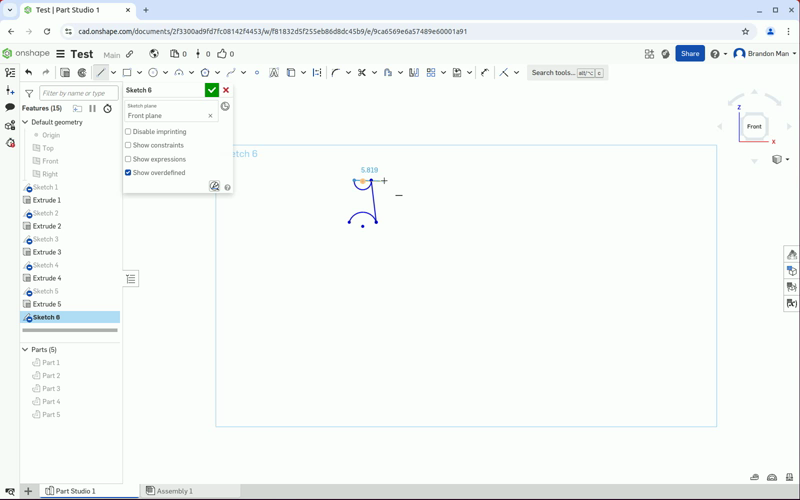
mouse_move(349, 222)
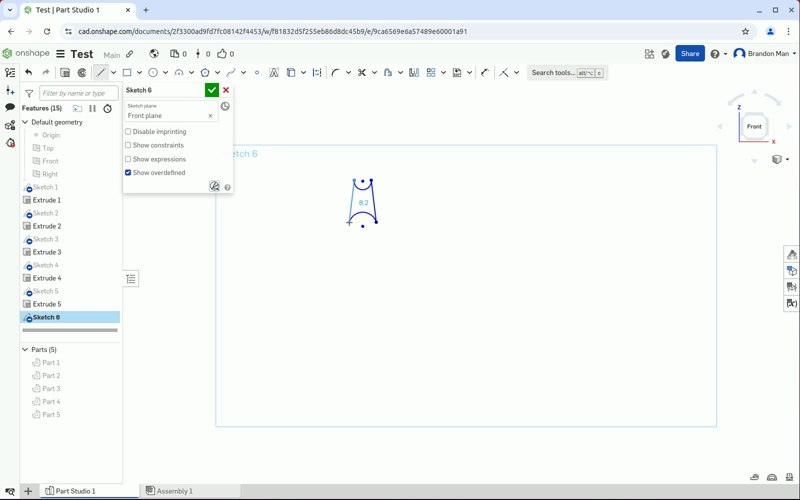
key_up(shift)
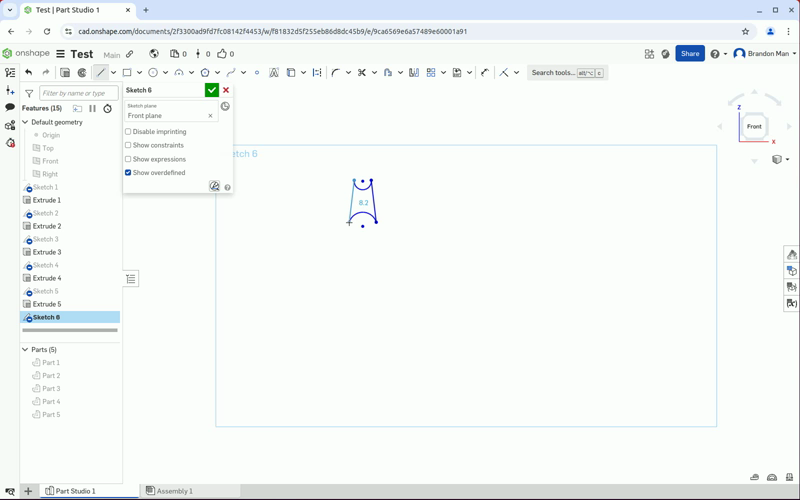
click(349, 222)
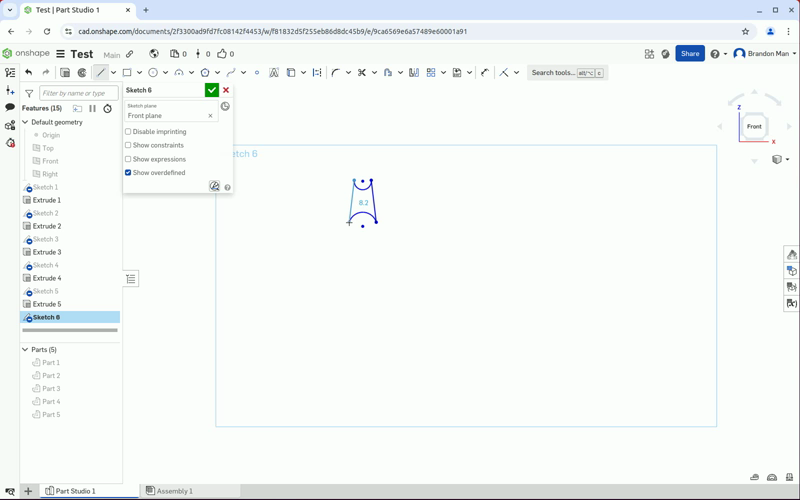
key(esc)
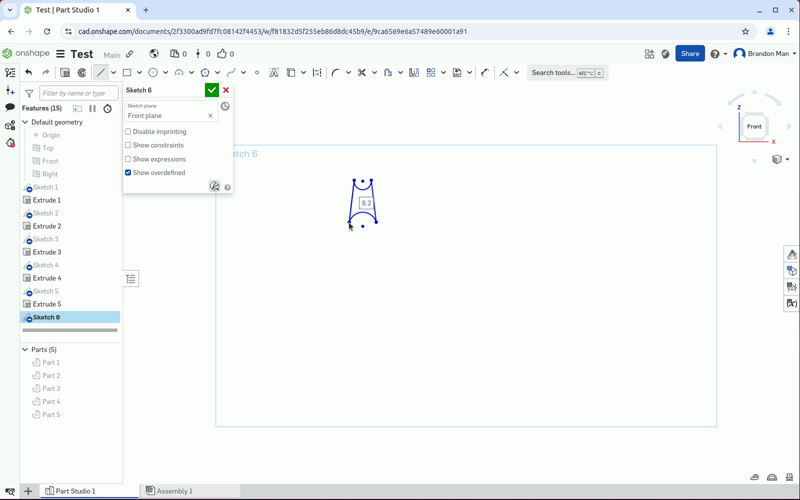
key(c)
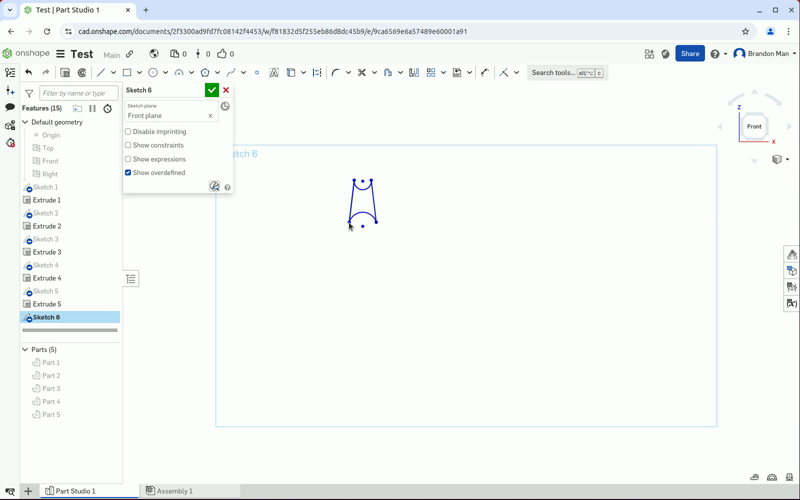
key_down(shift)
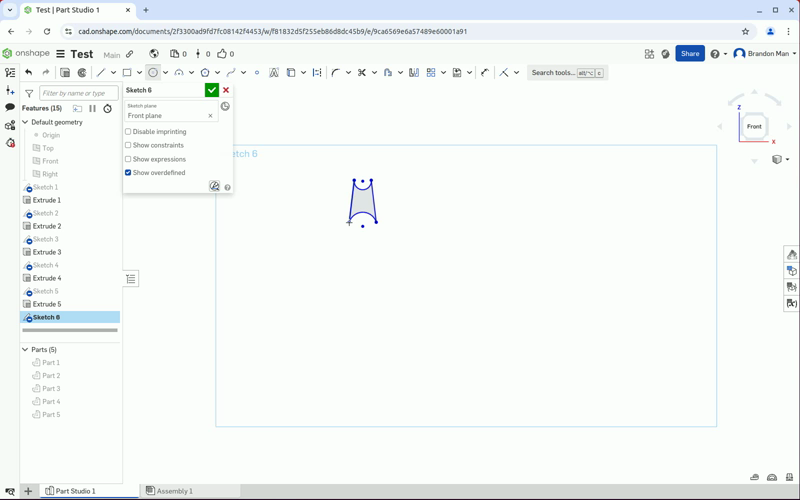
mouse_move(358, 193)
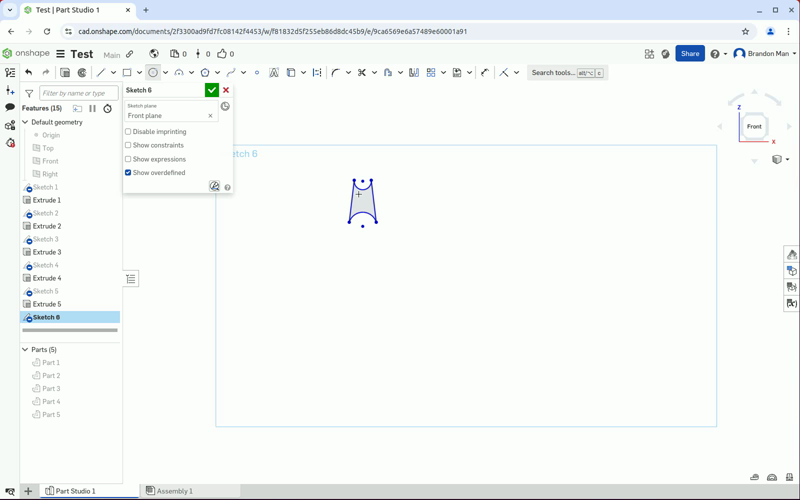
click(358, 193)
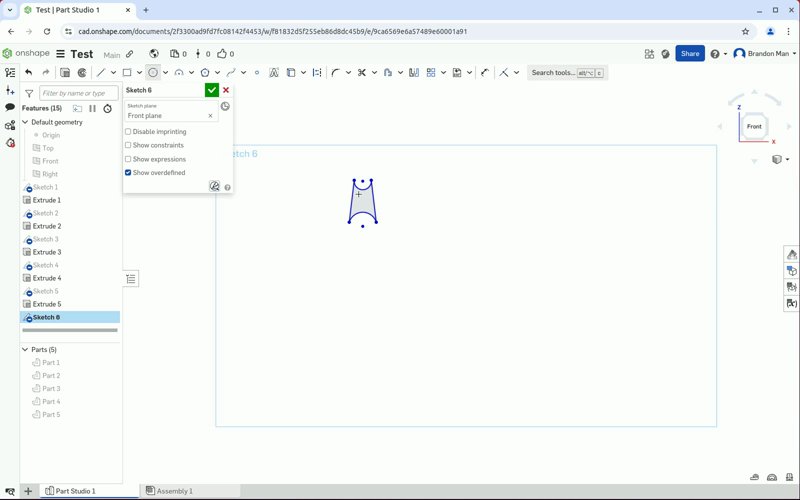
key_up(shift)
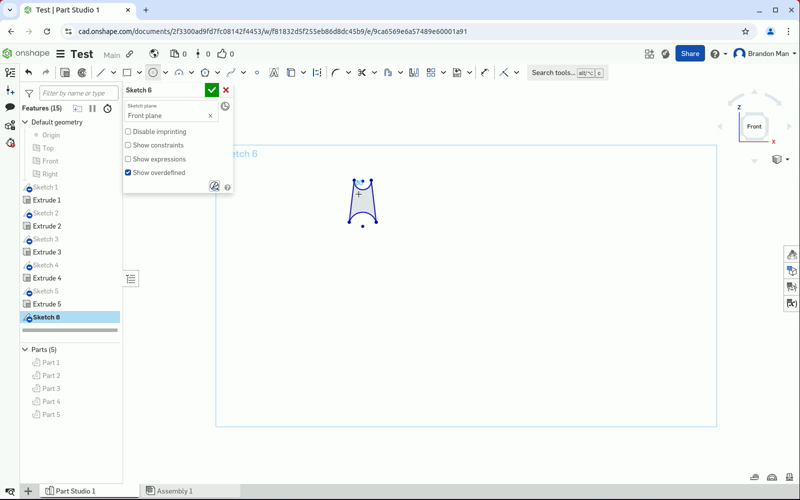
mouse_move(361, 193)
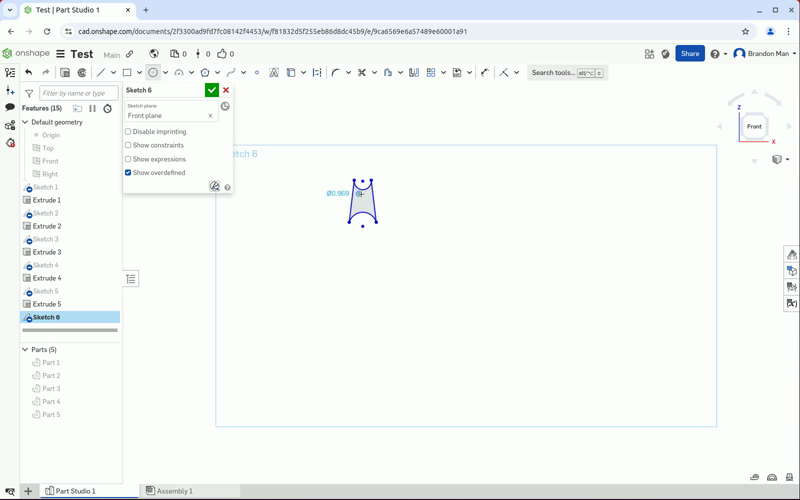
scroll(6)
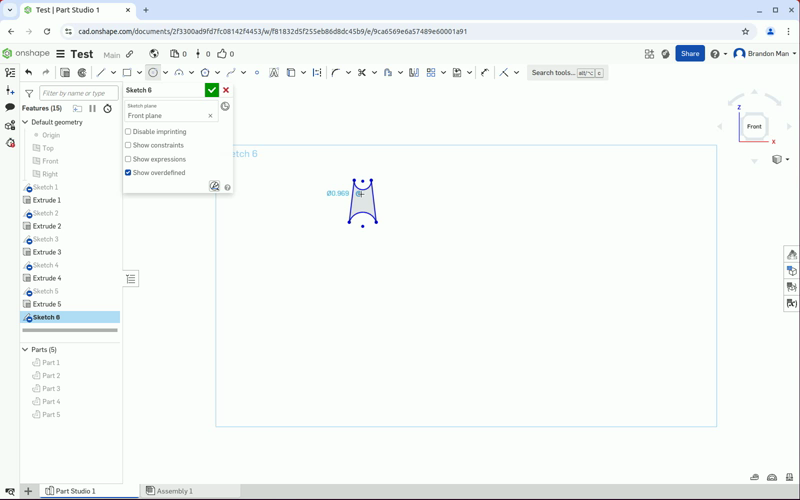
scroll(6)
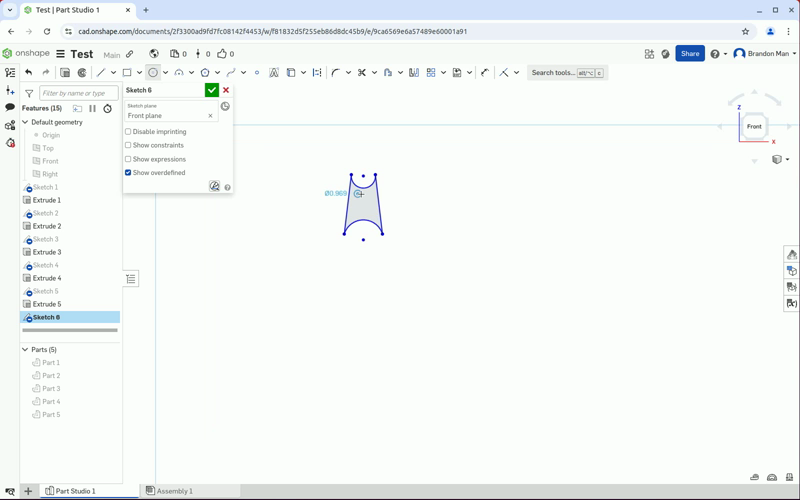
scroll(6)
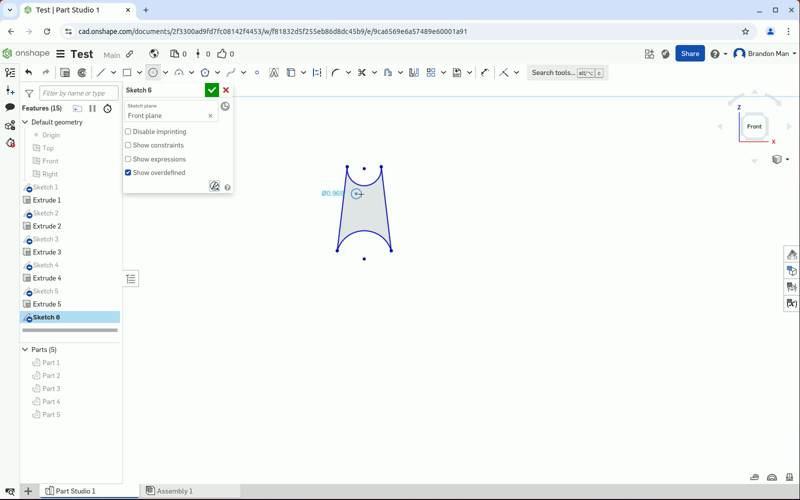
scroll(6)
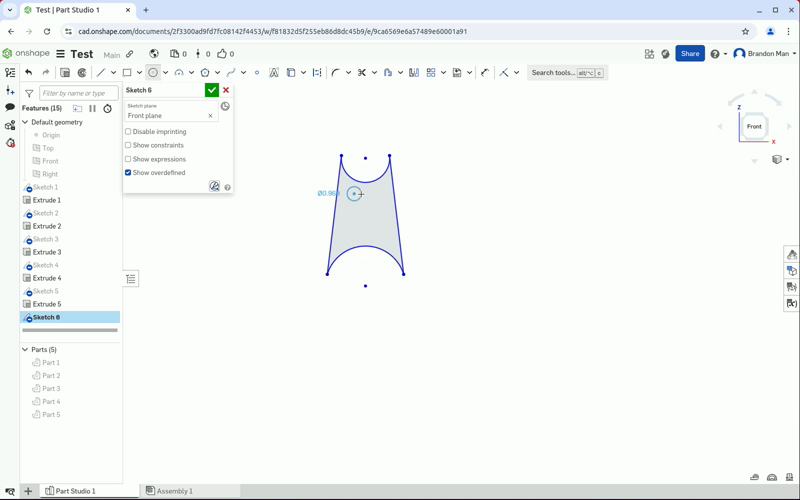
scroll(6)
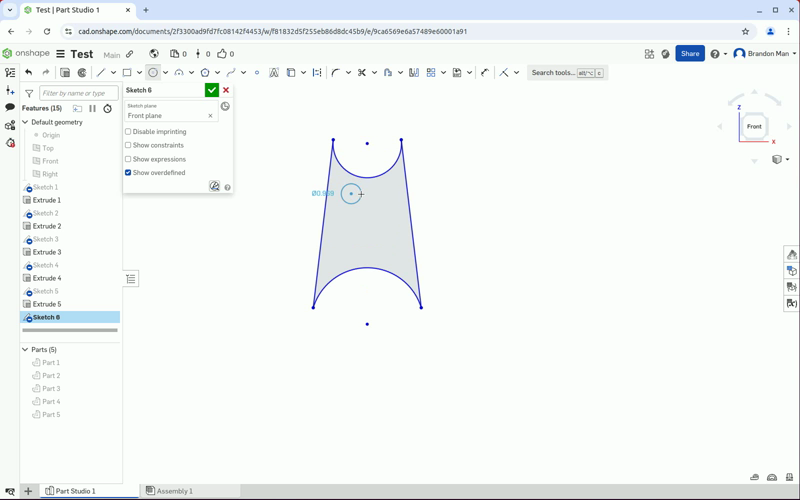
scroll(6)
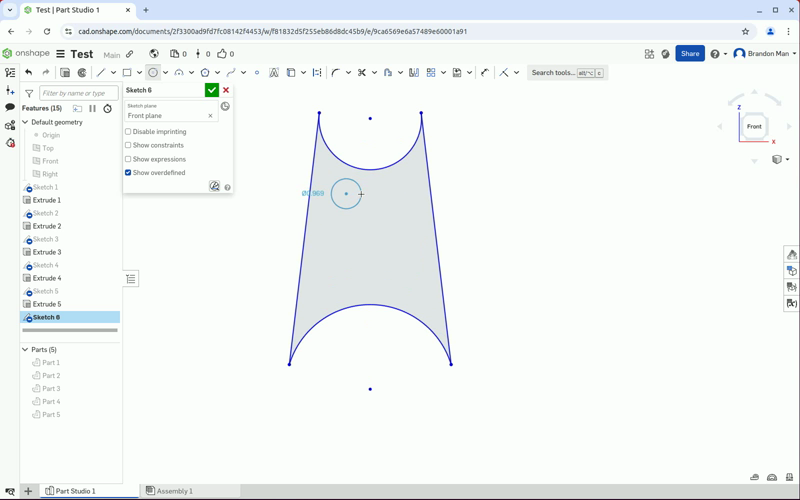
scroll(6)
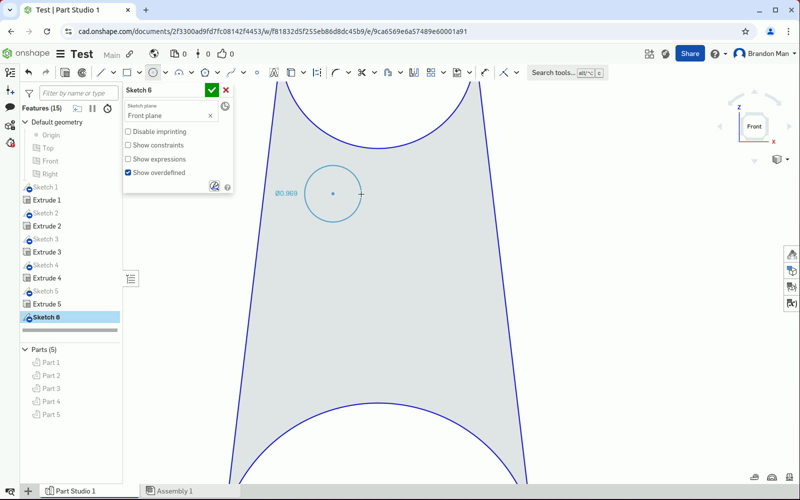
click(361, 193)
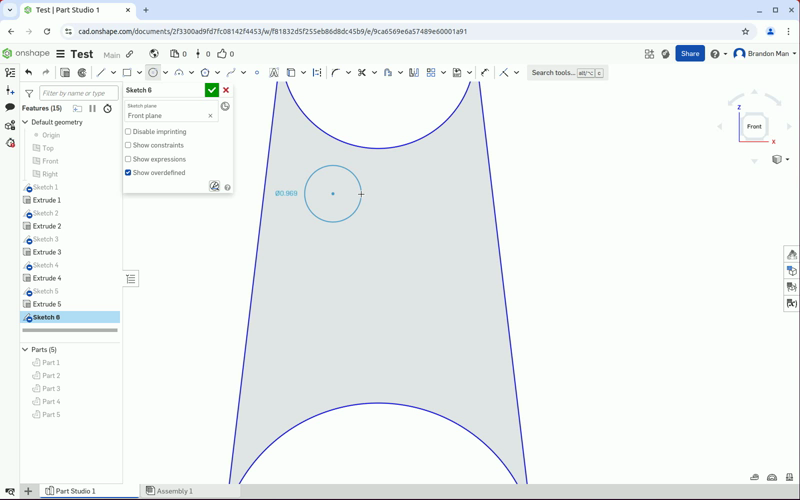
scroll(-6)
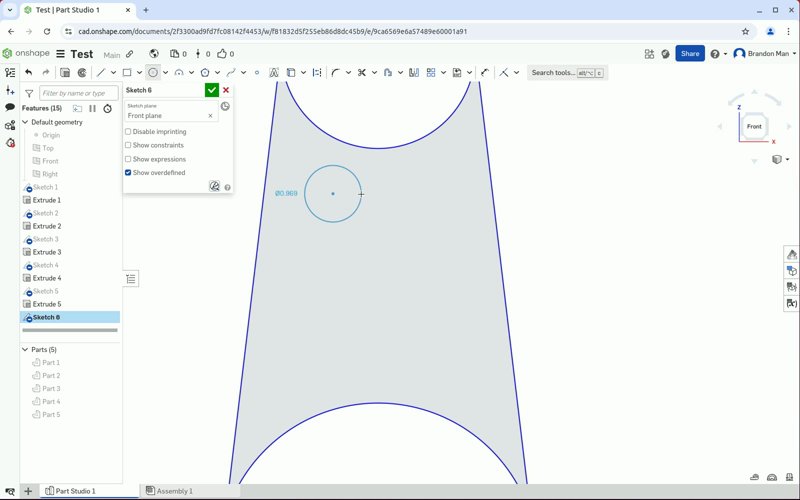
scroll(-6)
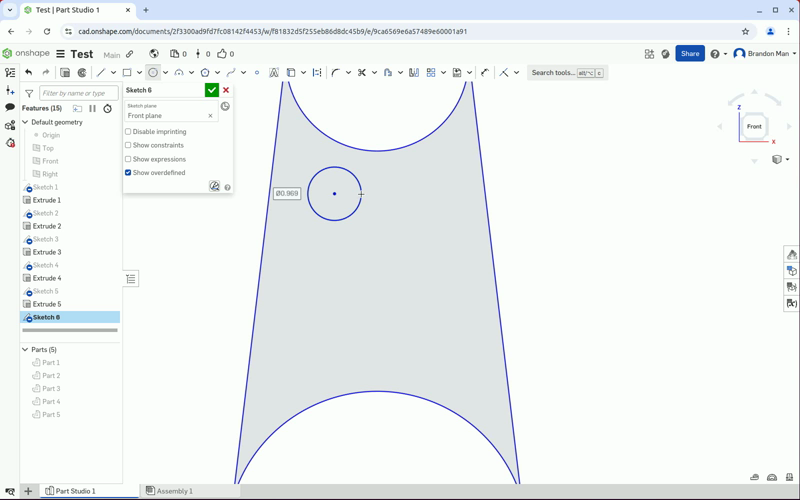
scroll(-6)
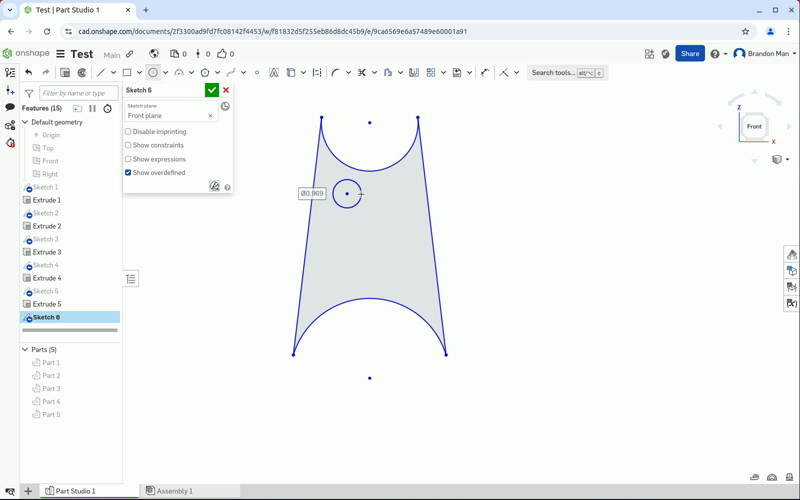
scroll(-6)
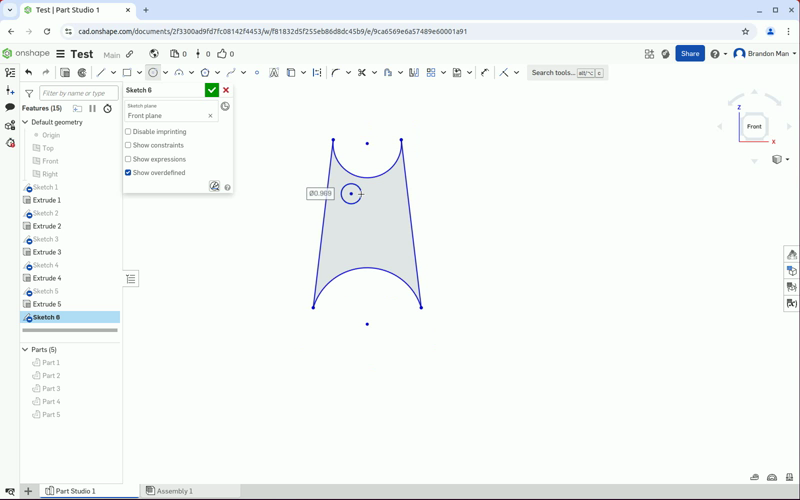
scroll(-6)
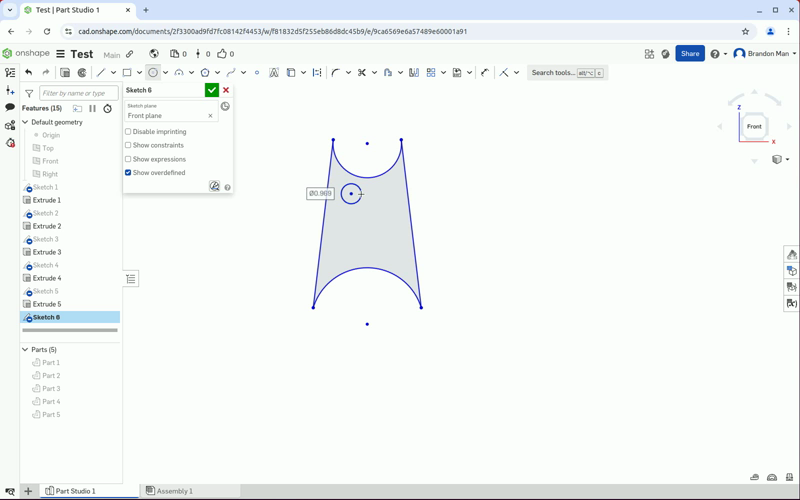
scroll(-6)
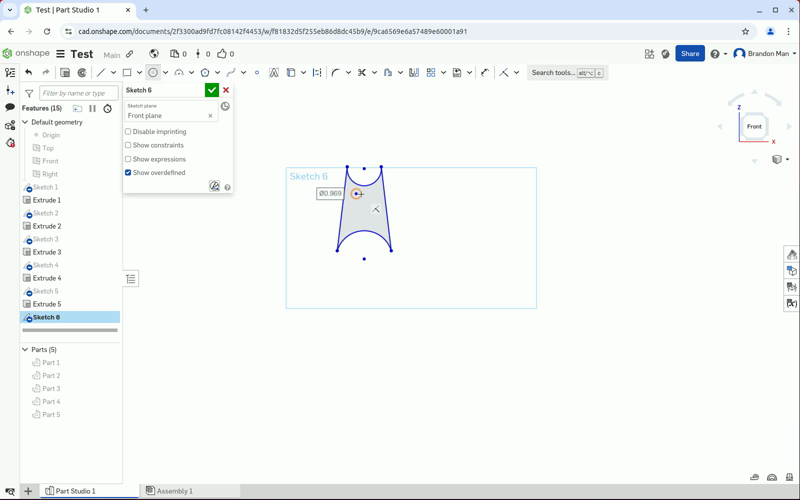
scroll(-6)
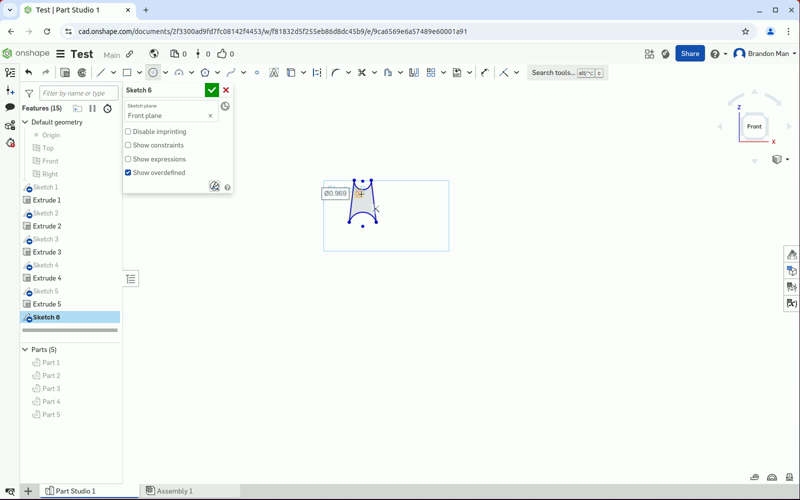
key(esc)
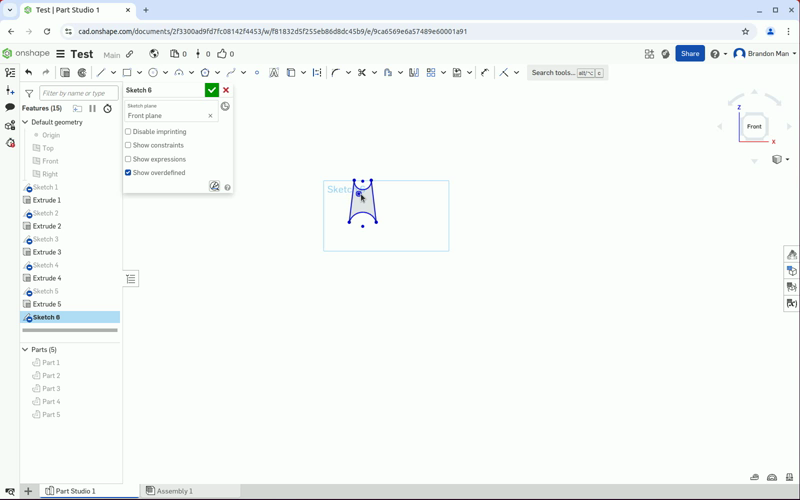
mouse_move(354, 209)
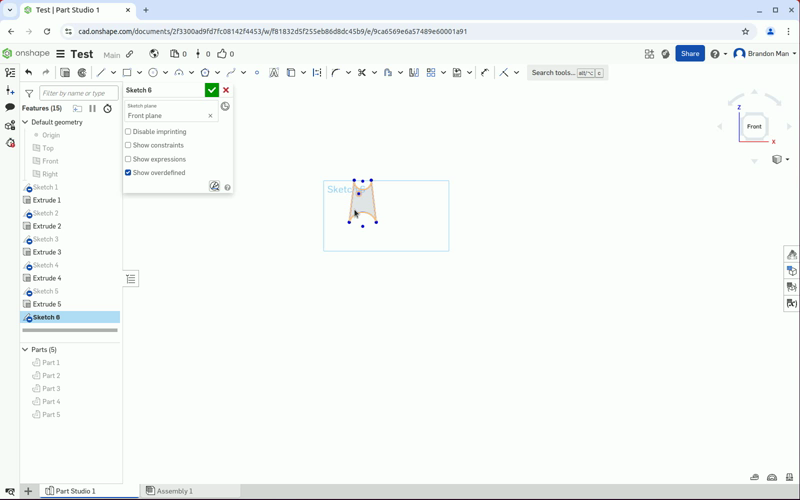
scroll(6)
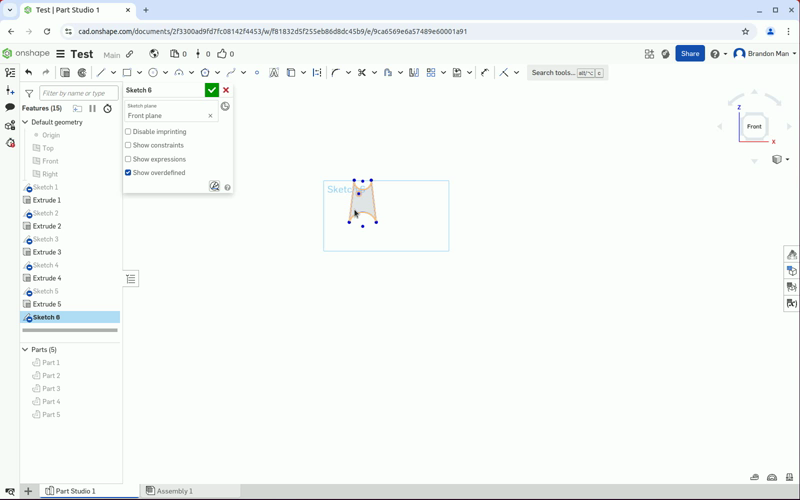
scroll(6)
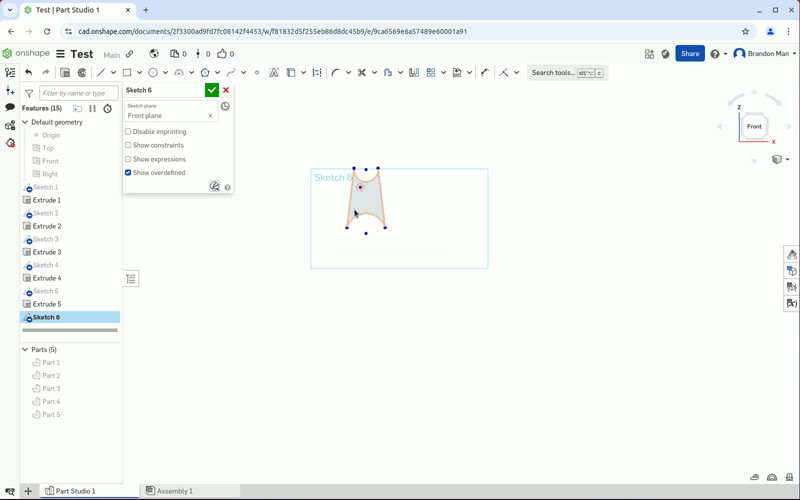
scroll(6)
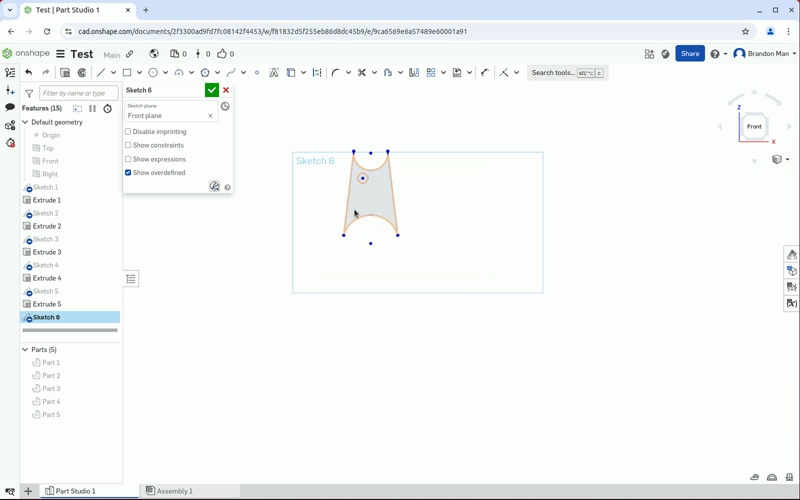
scroll(6)
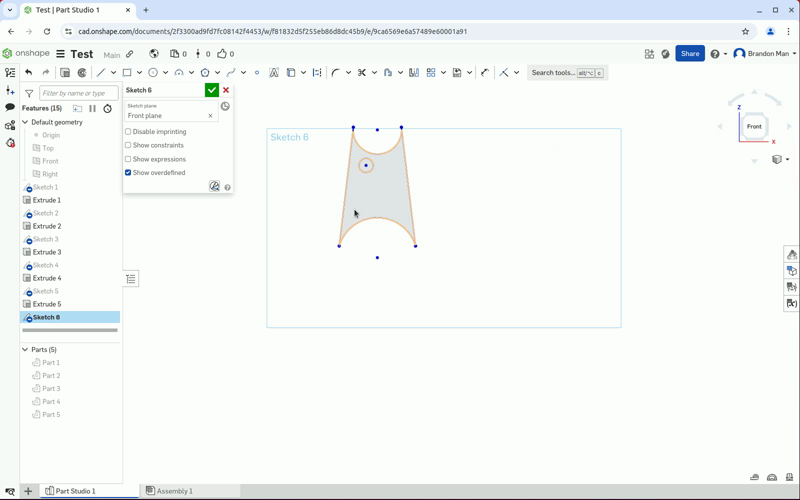
scroll(6)
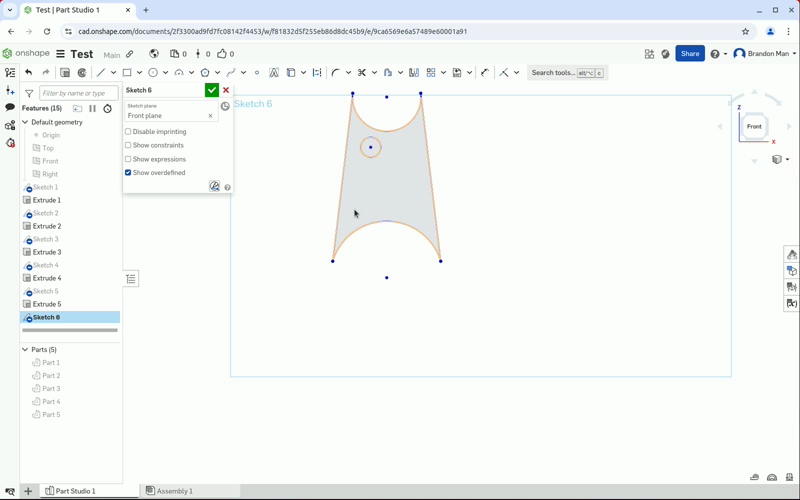
scroll(6)
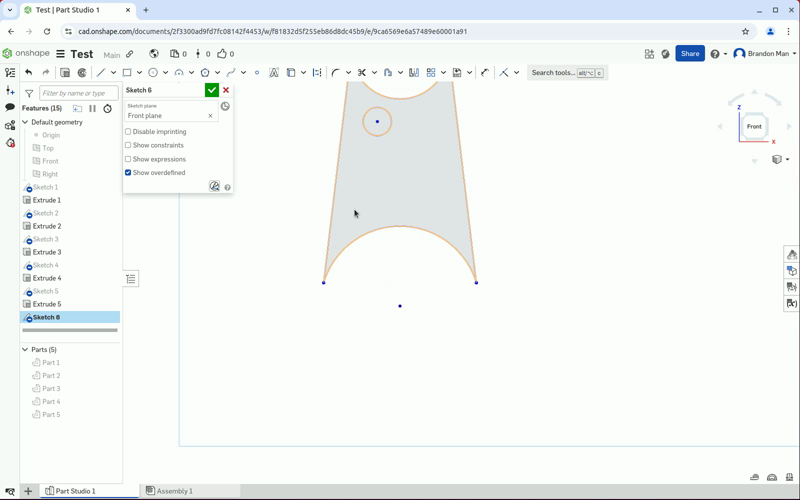
scroll(6)
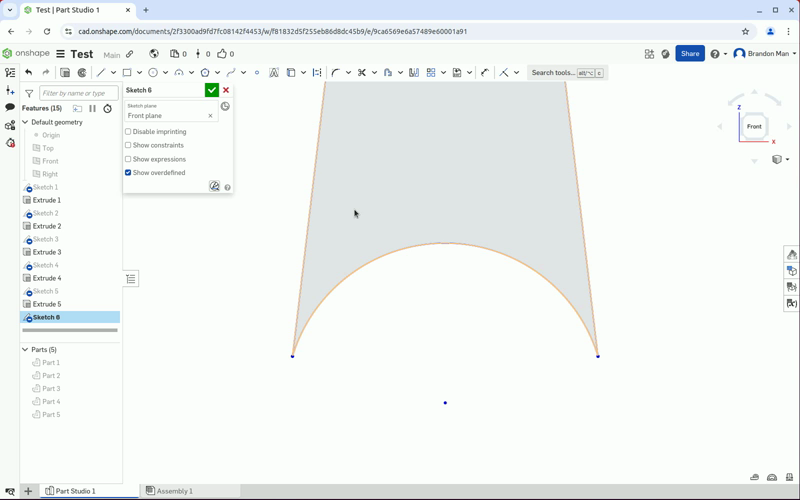
click(354, 209)
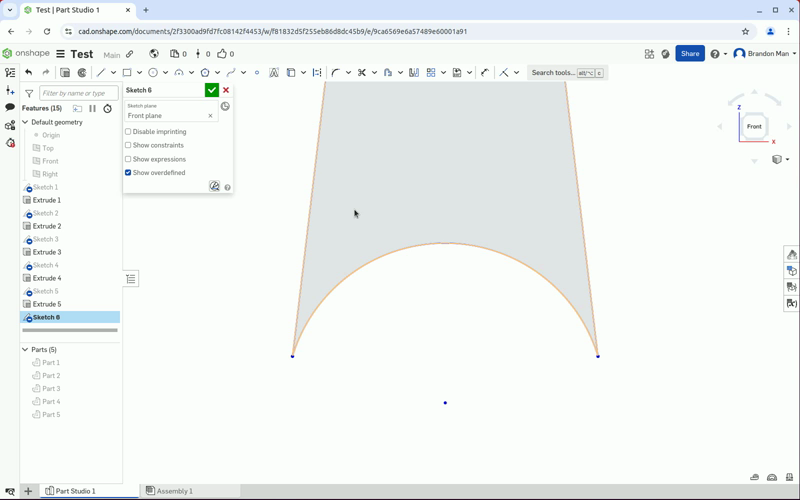
scroll(-6)
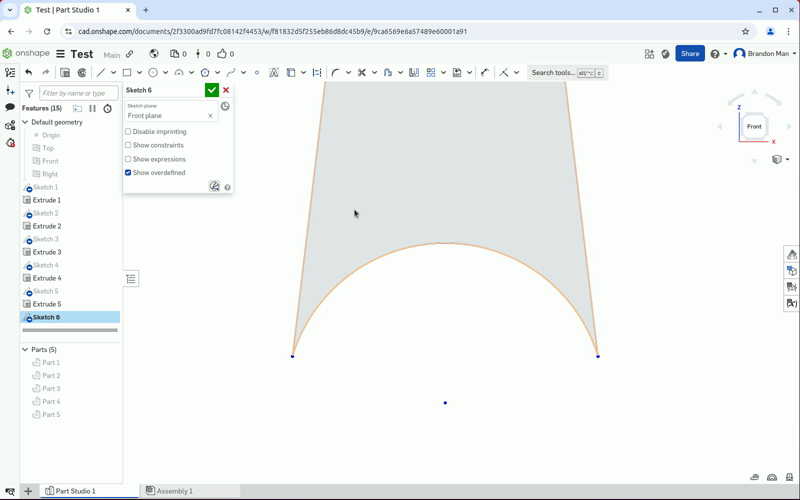
scroll(-6)
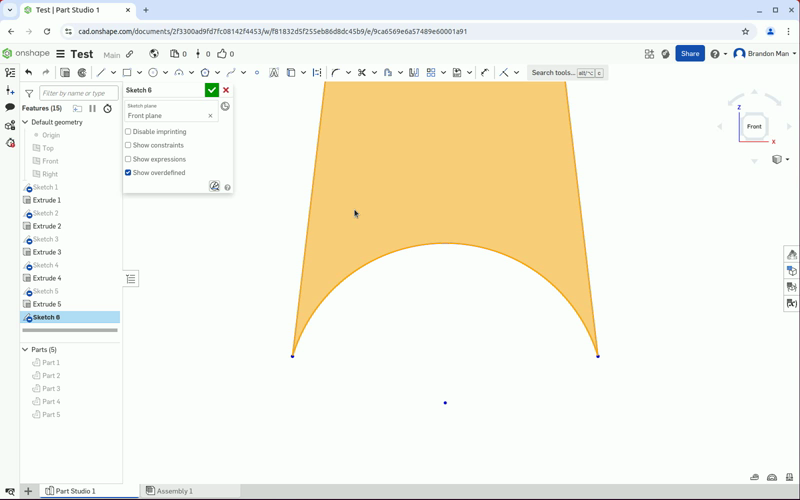
scroll(-6)
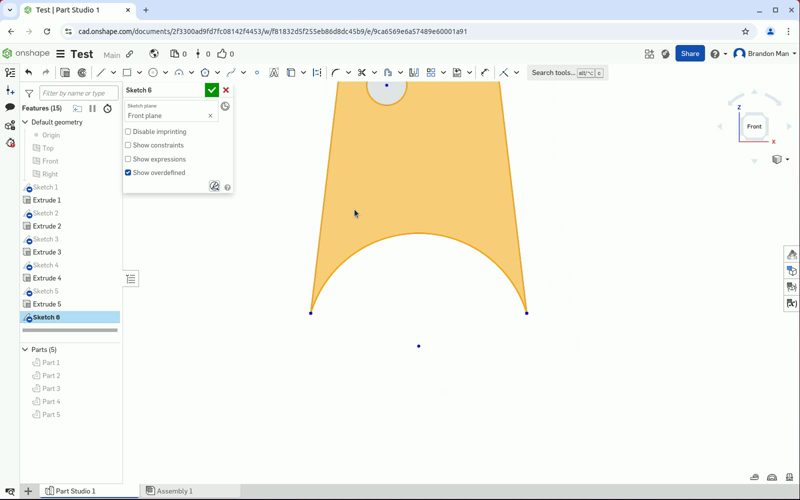
scroll(-6)
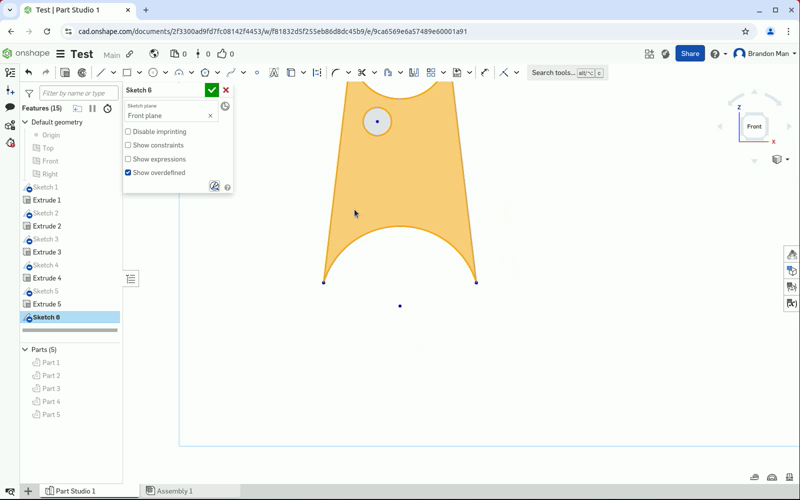
scroll(-6)
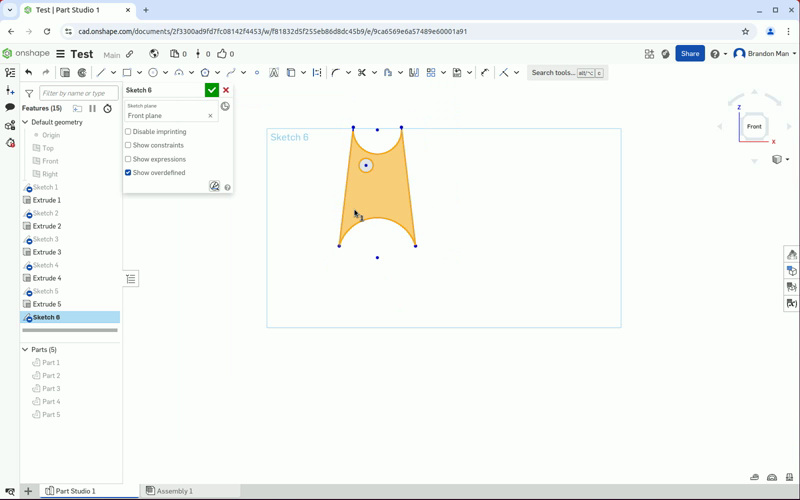
scroll(-6)
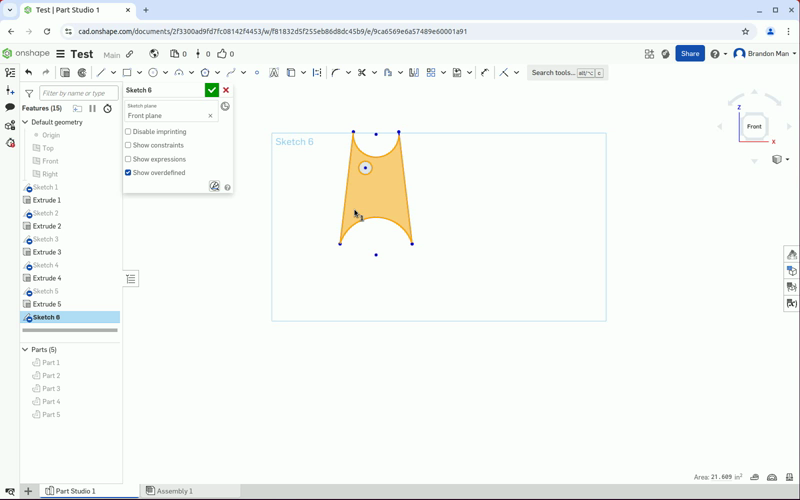
scroll(-6)
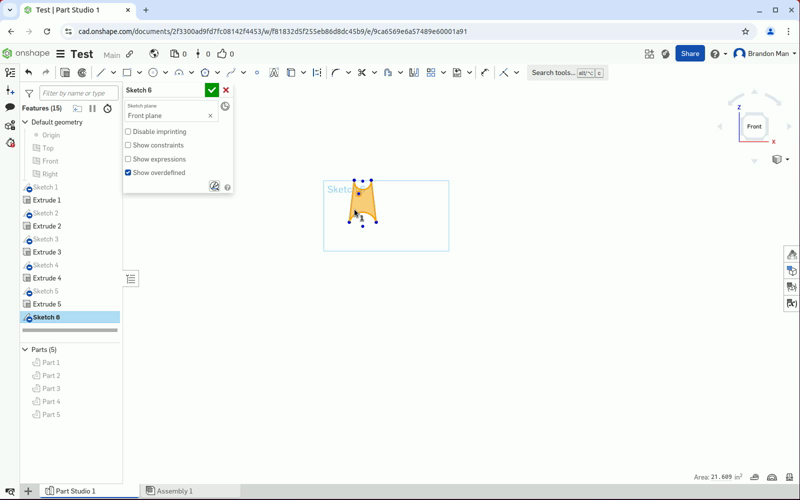
mouse_move(73, 352)
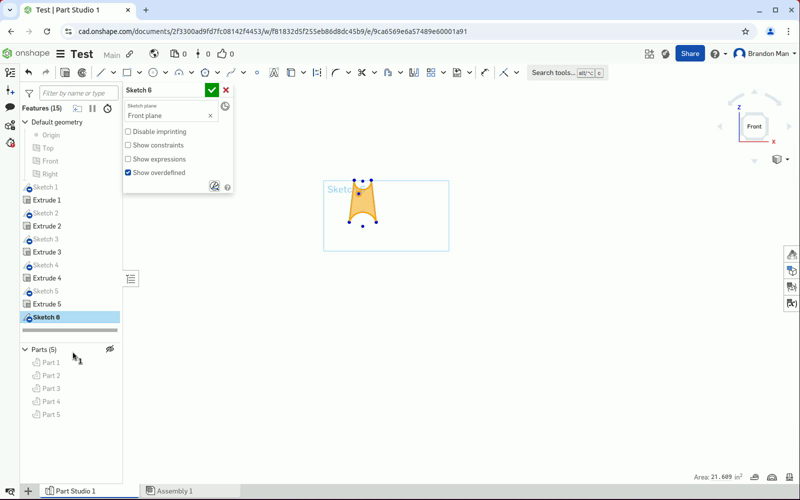
key(shift+y)
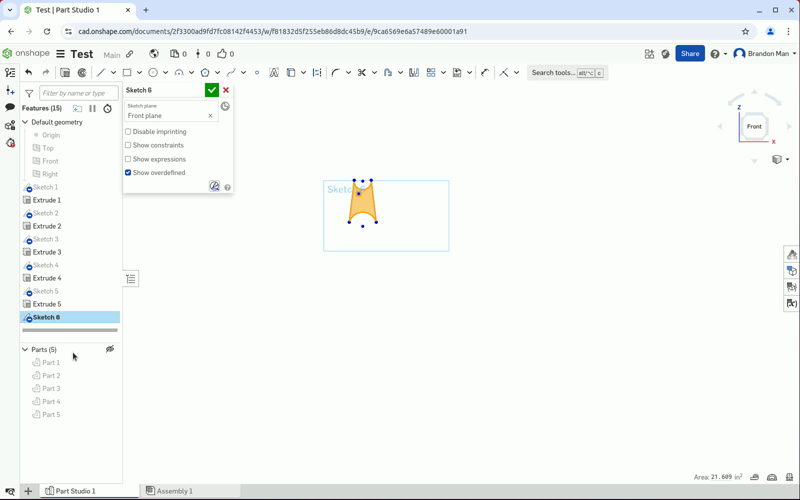
key(shift+e)
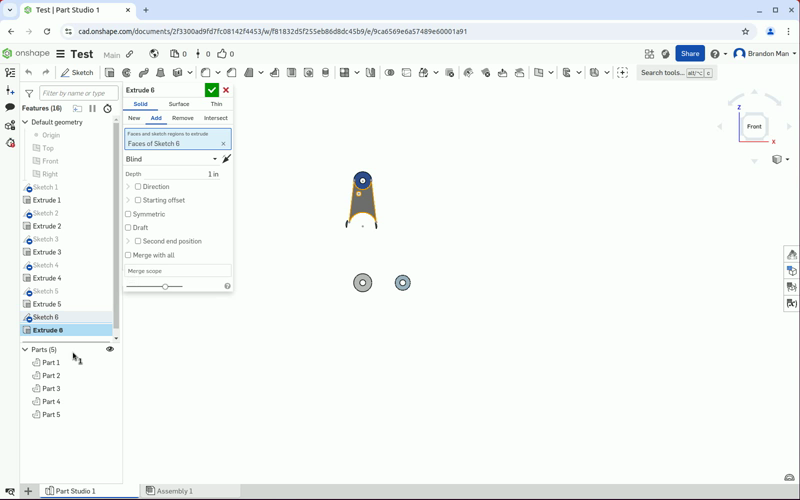
mouse_move(143, 106)
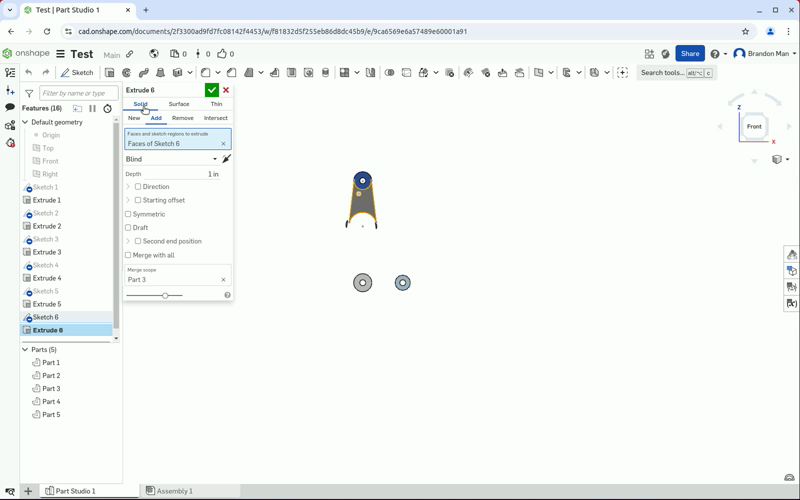
click(143, 106)
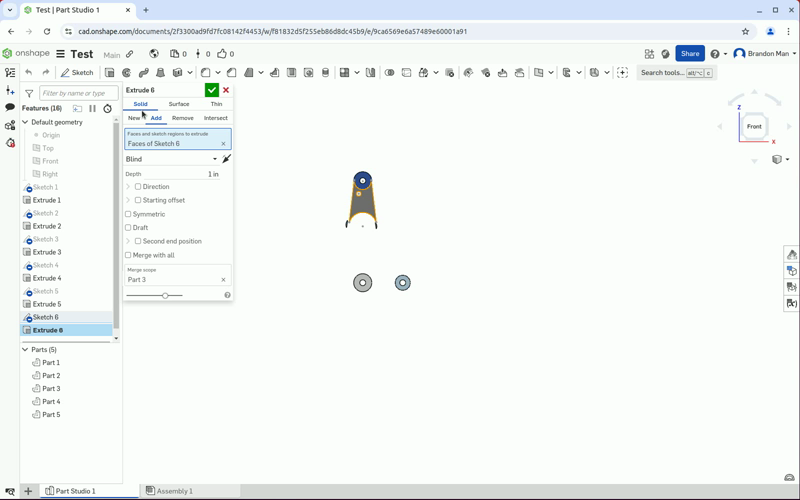
mouse_move(137, 120)
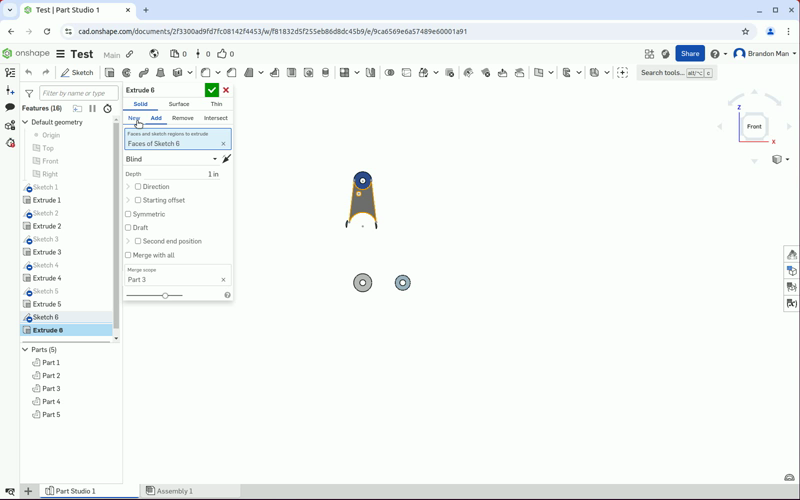
click(137, 120)
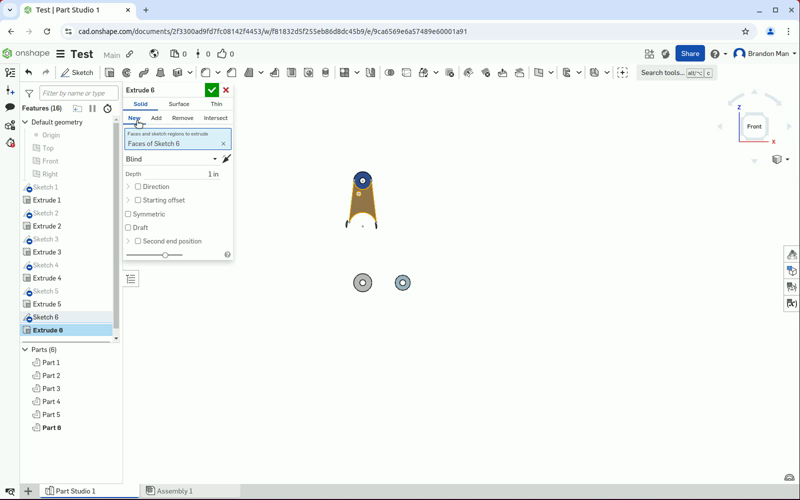
key(tab, 4)
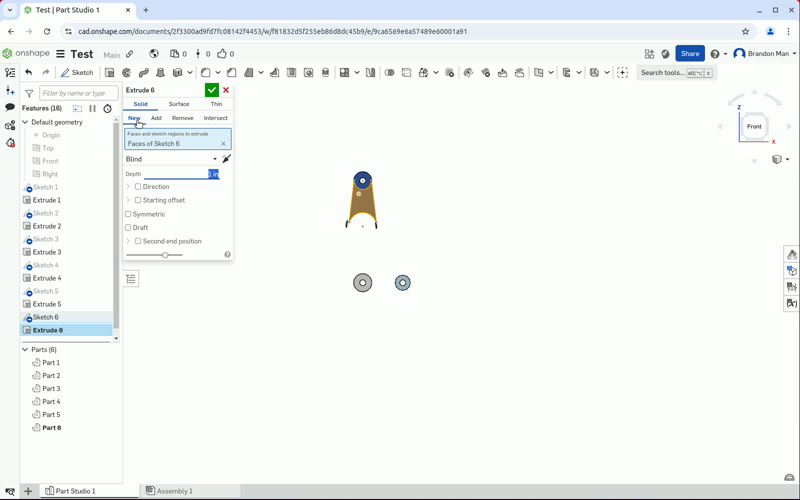
text(0.481)
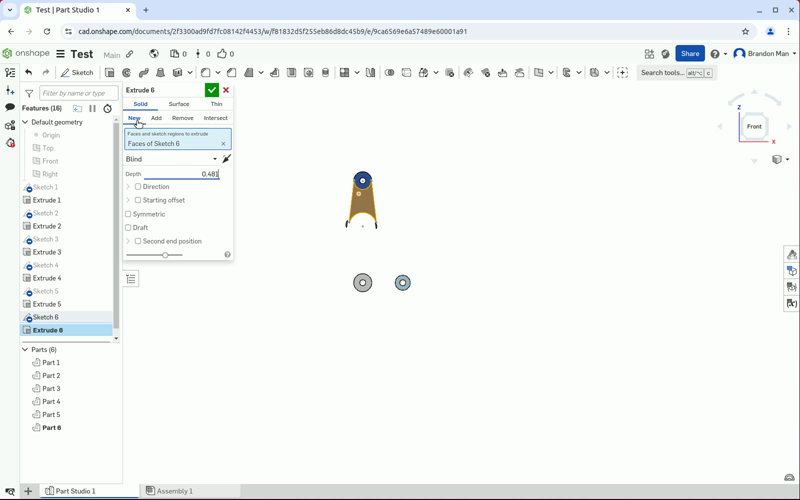
key(enter)
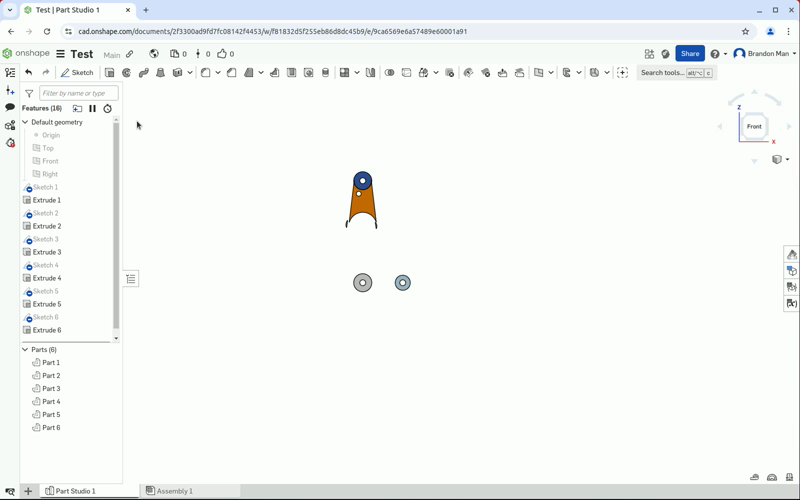
key(shift+h)
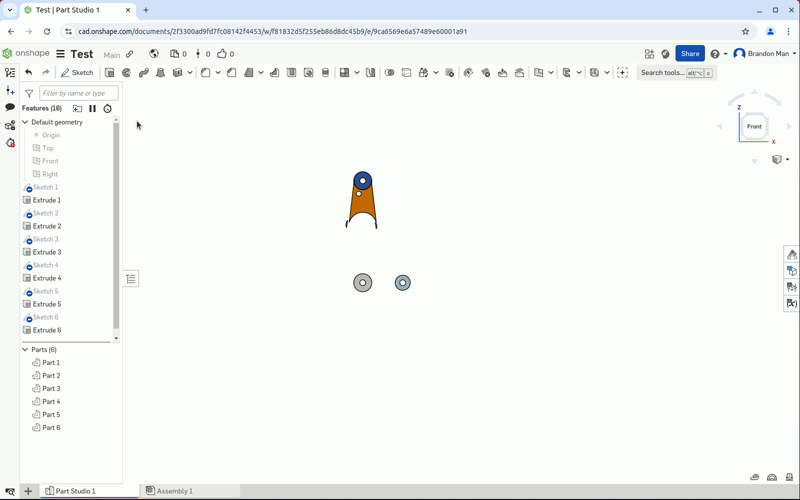
key(shift+h)
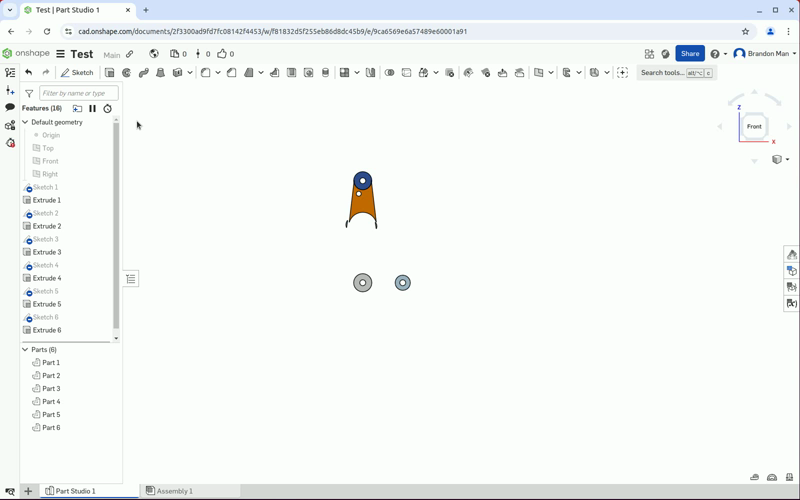
mouse_move(69, 189)
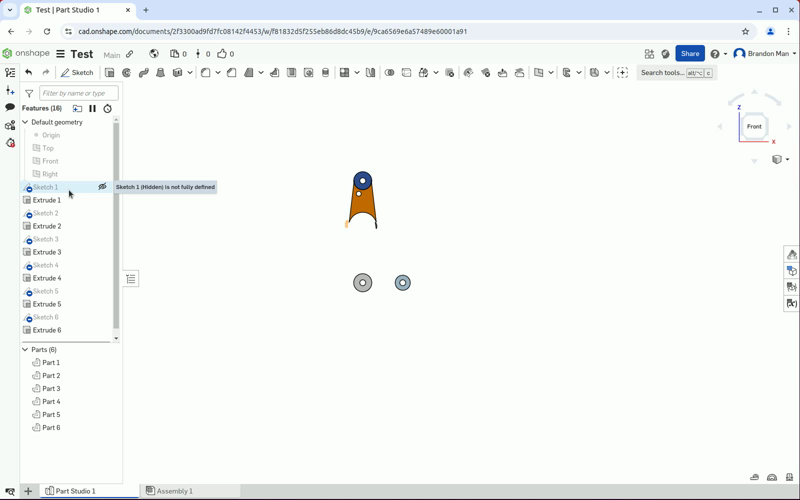
click(69, 189)
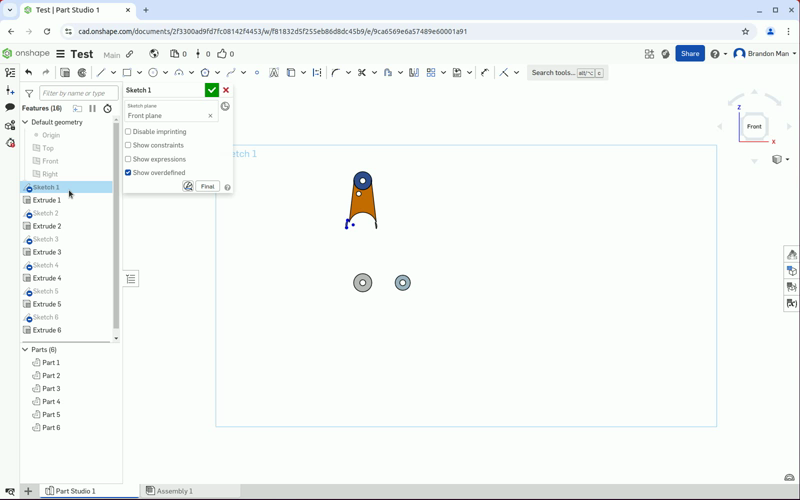
mouse_move(229, 92)
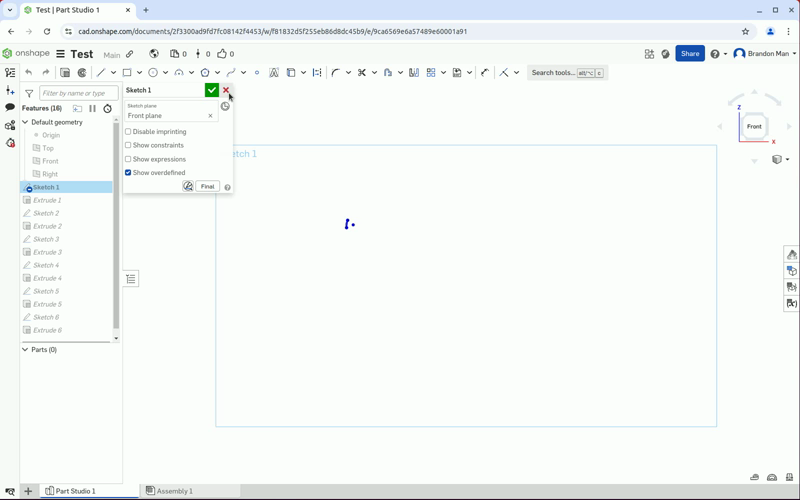
click(229, 92)
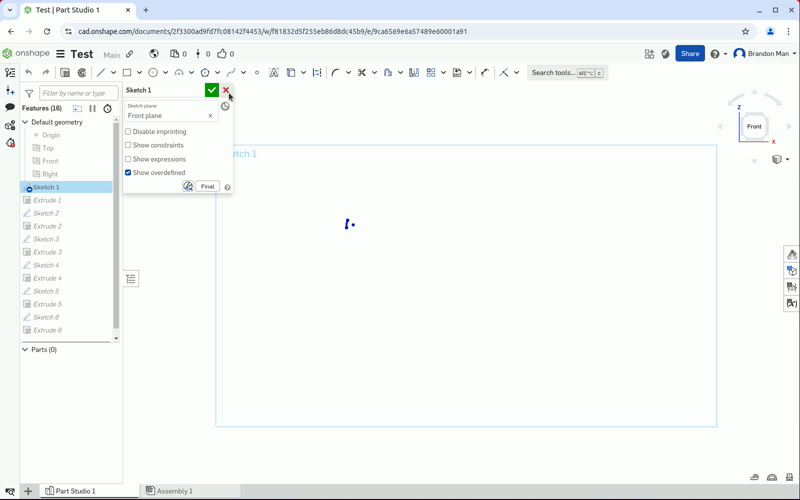
key(shift+s)
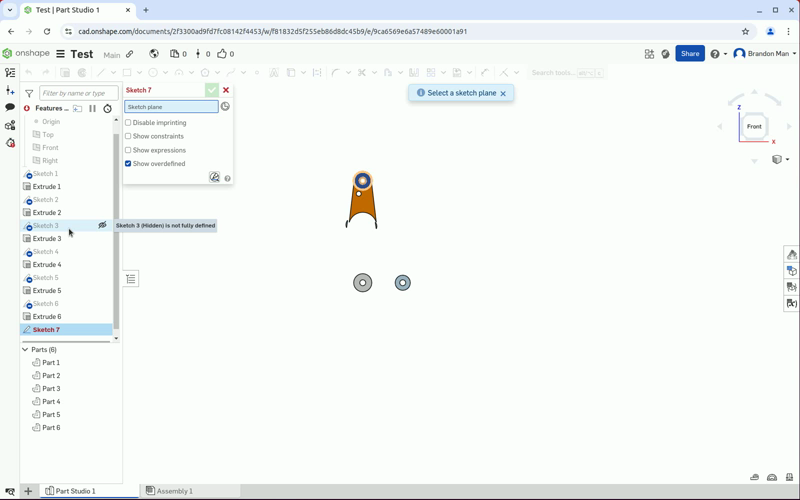
scroll(3)
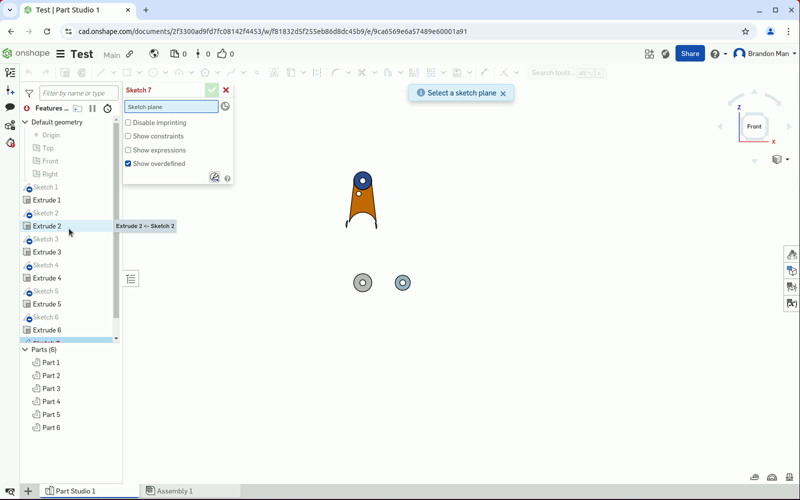
mouse_move(69, 163)
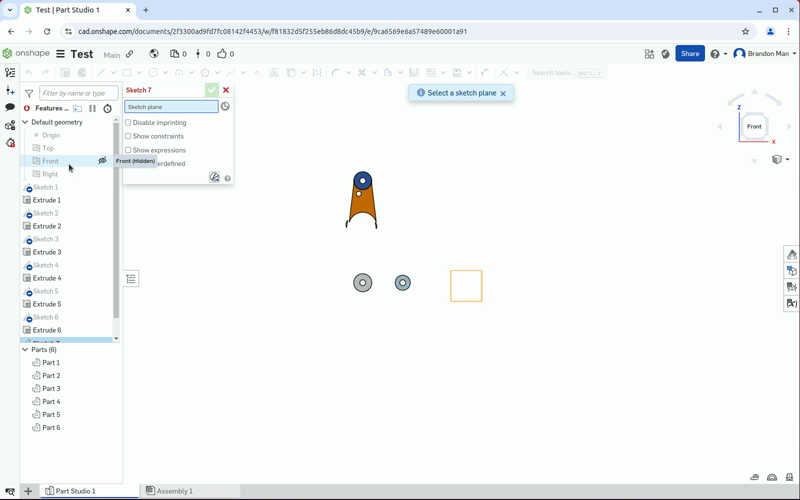
click(69, 163)
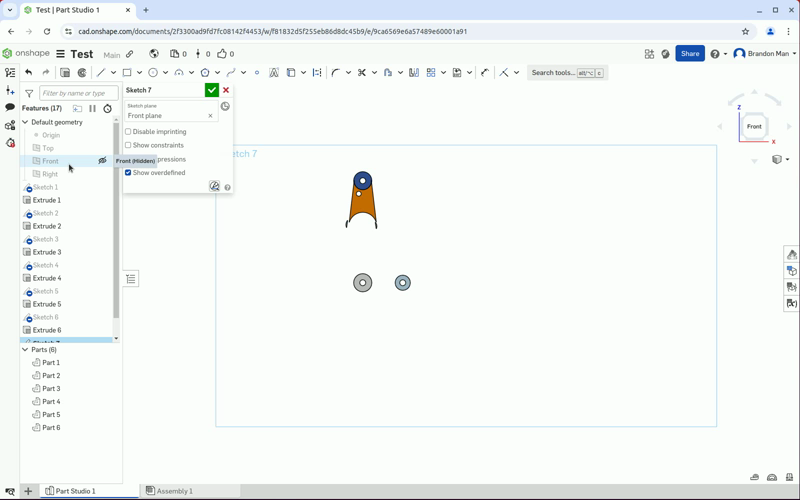
mouse_move(73, 352)
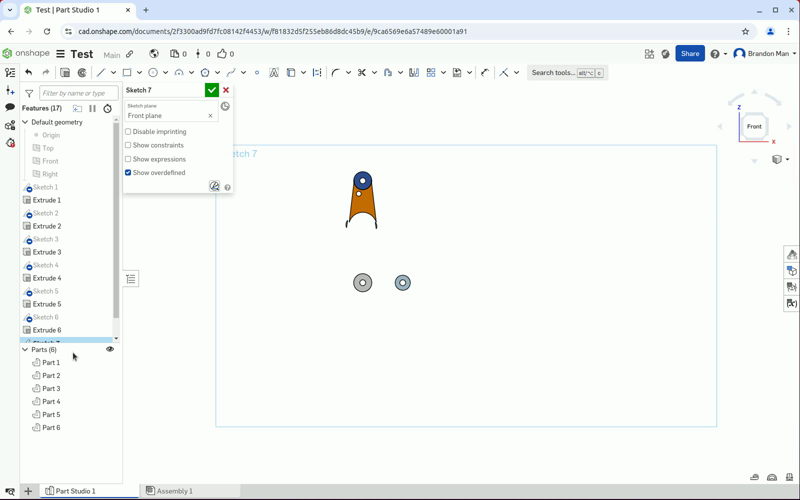
key(y)
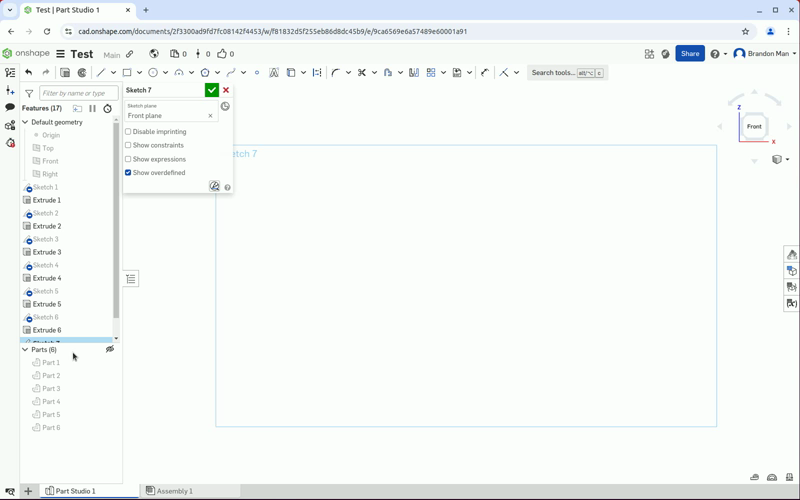
key(l)
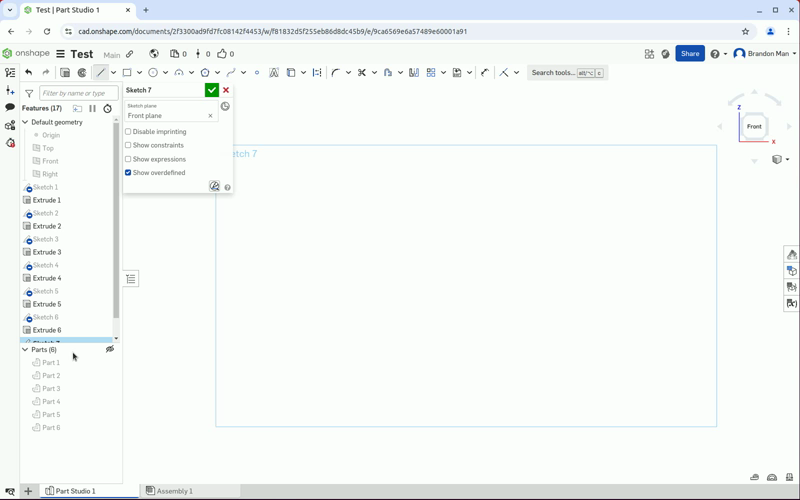
key_down(shift)
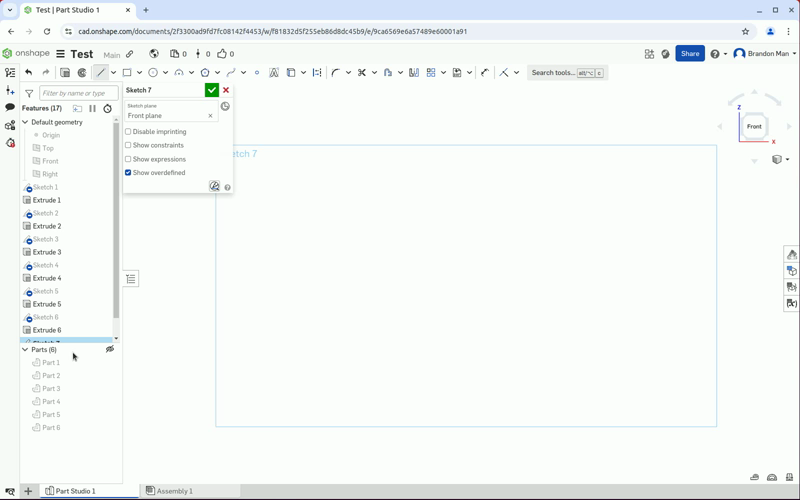
mouse_move(348, 227)
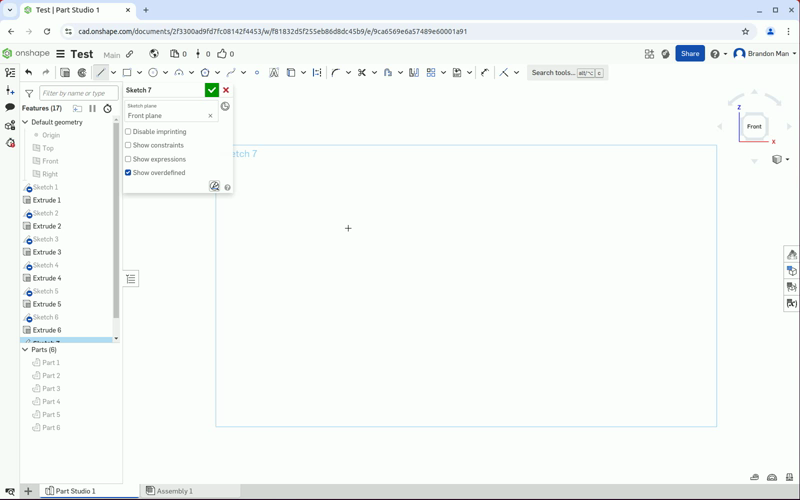
click(348, 227)
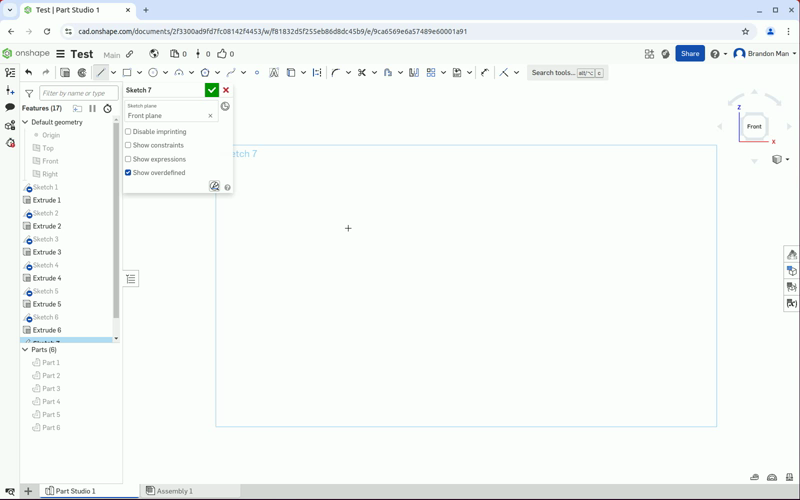
key_up(shift)
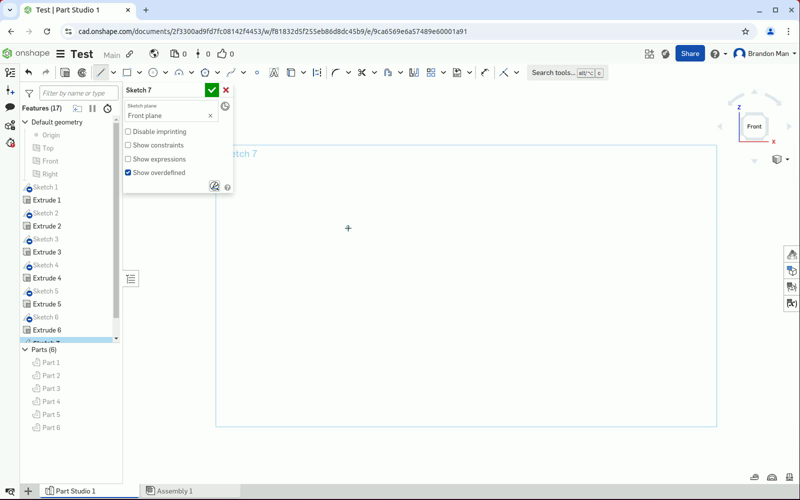
key_down(shift)
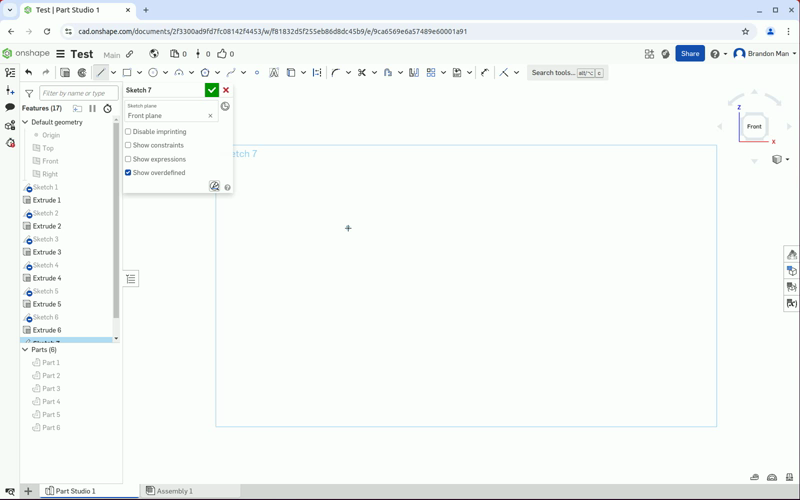
mouse_move(378, 227)
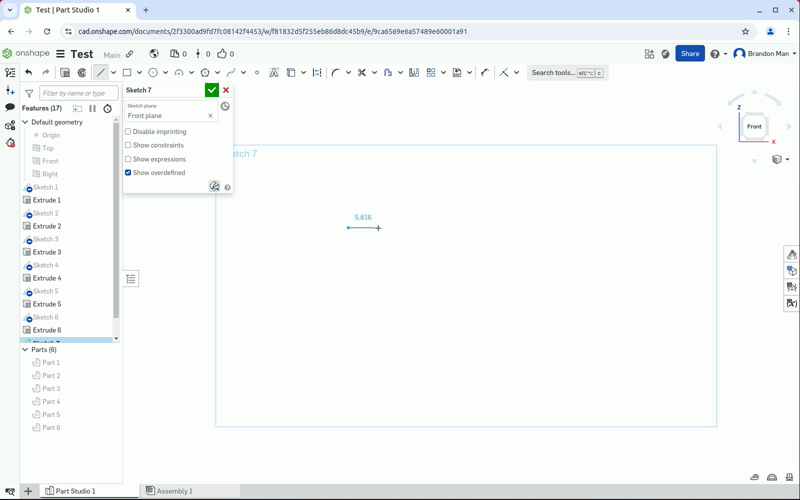
mouse_move(353, 282)
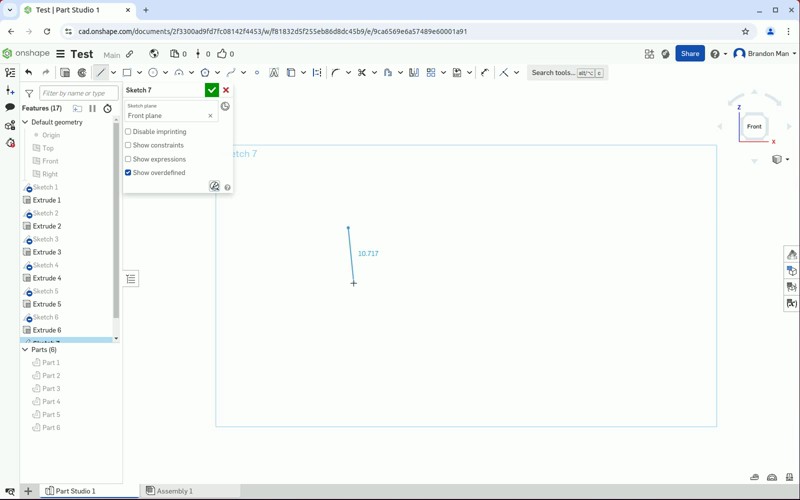
click(353, 282)
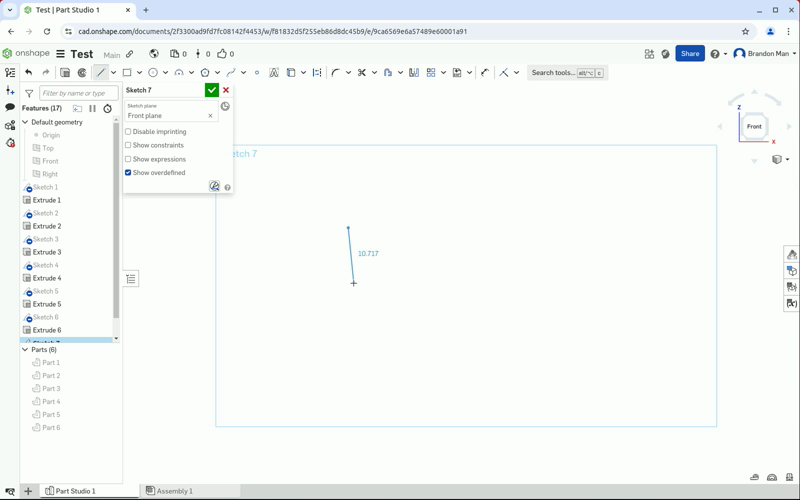
key_up(shift)
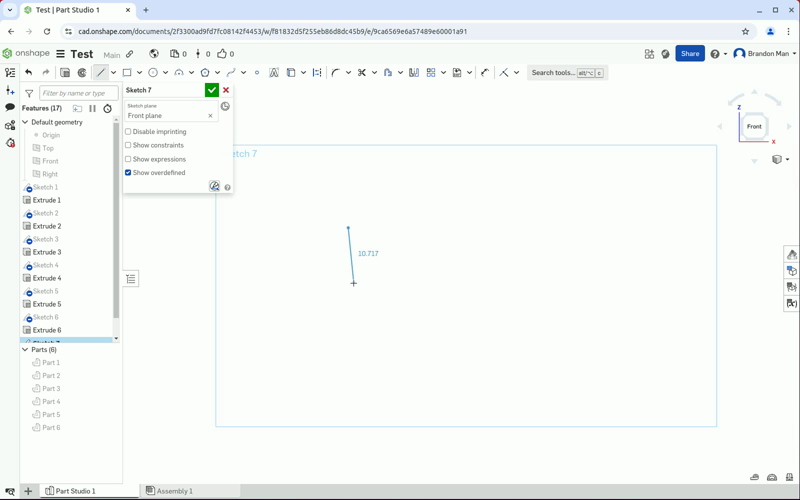
key(esc)
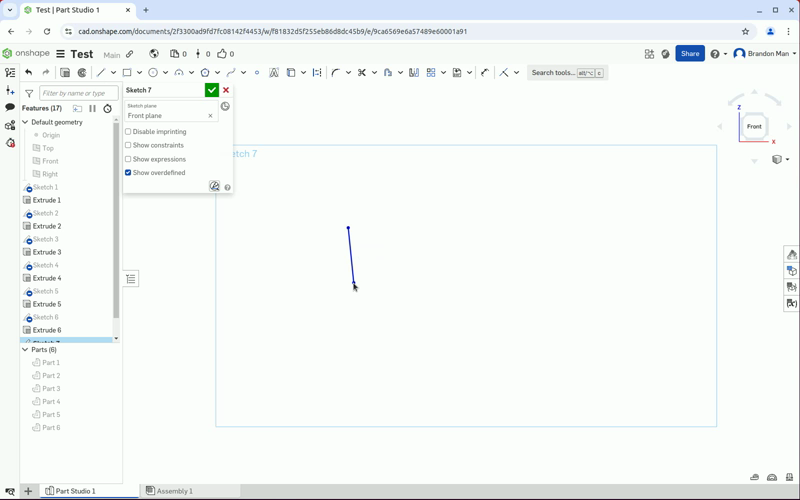
key(a)
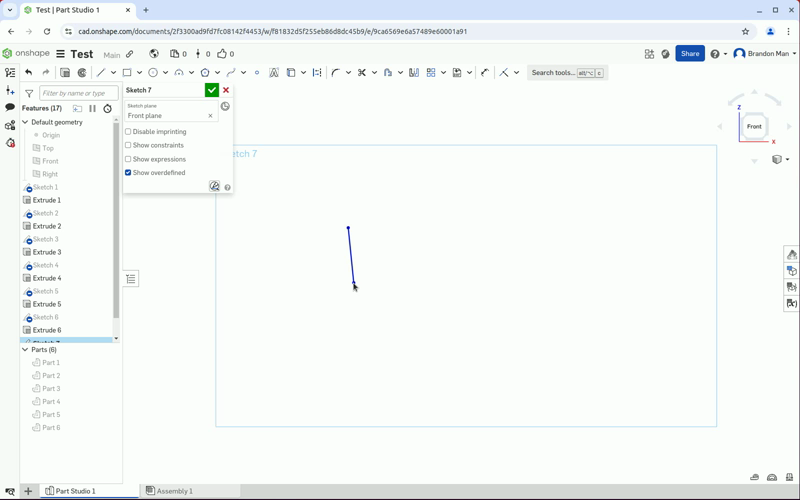
mouse_move(353, 282)
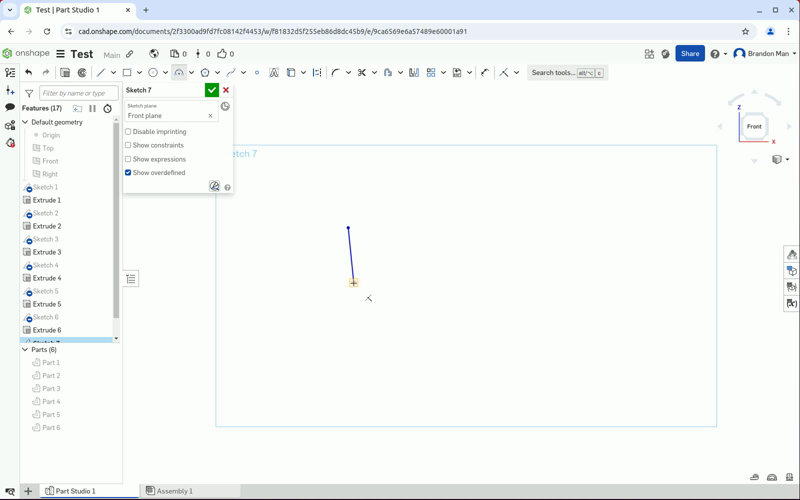
click(353, 282)
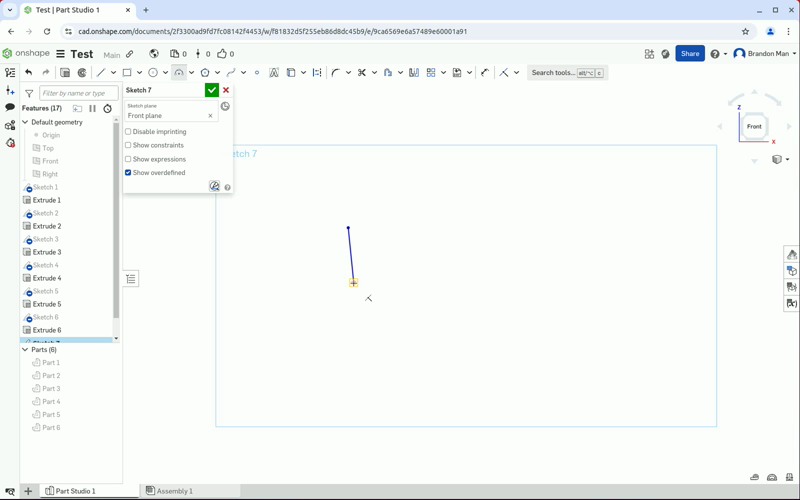
key_down(shift)
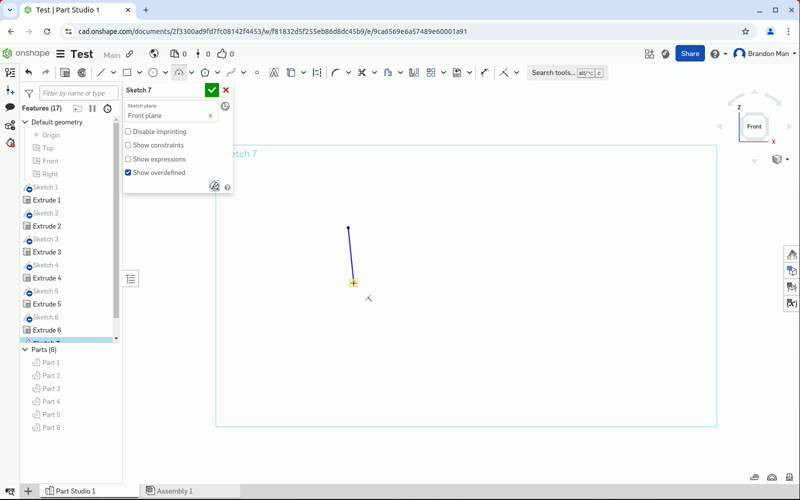
mouse_move(362, 291)
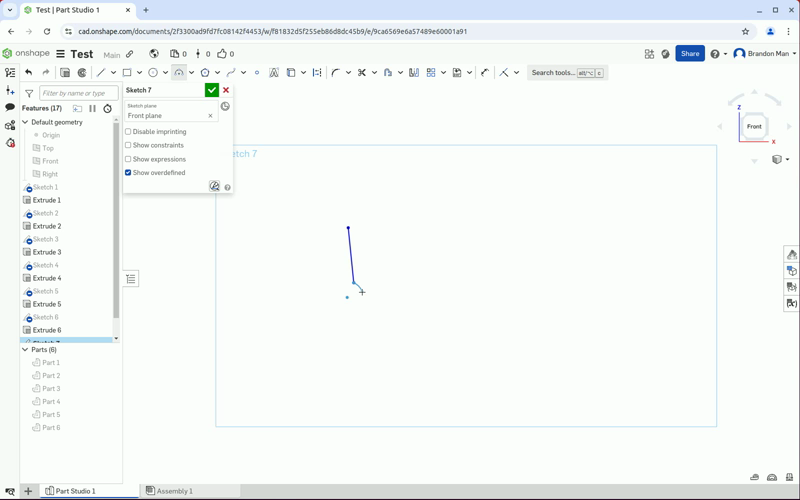
click(362, 291)
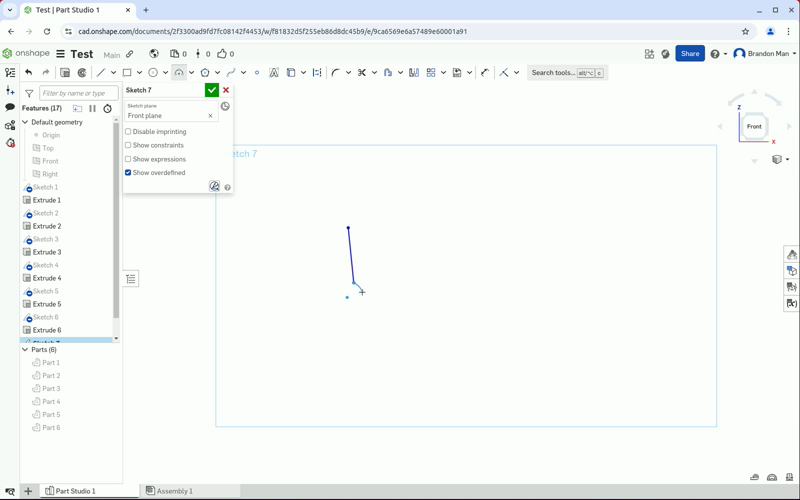
mouse_move(368, 276)
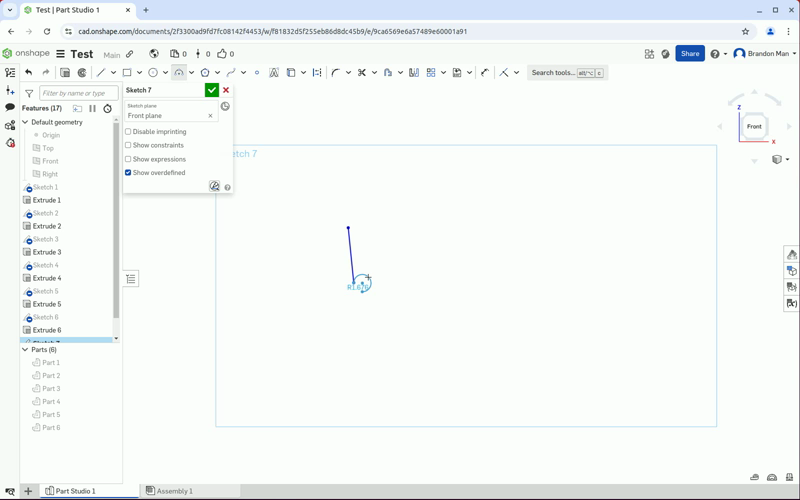
click(368, 276)
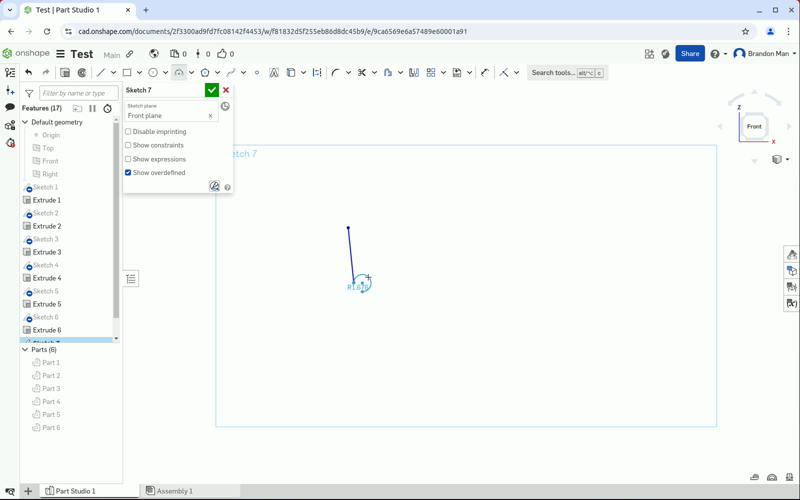
key_up(shift)
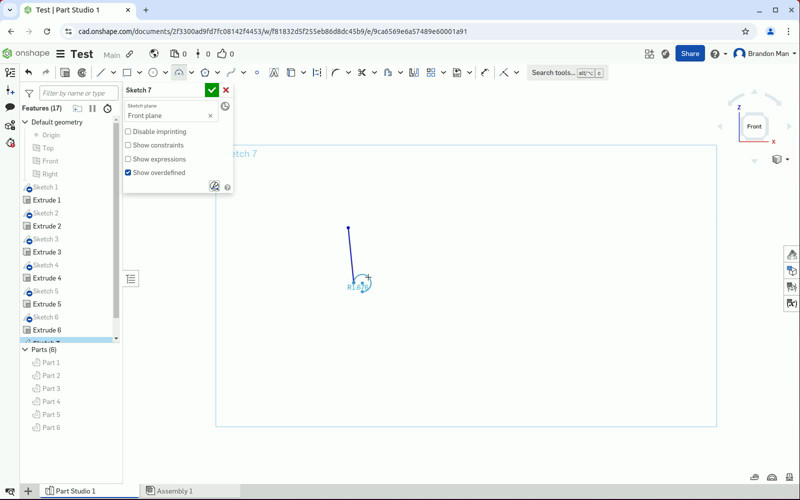
key(esc)
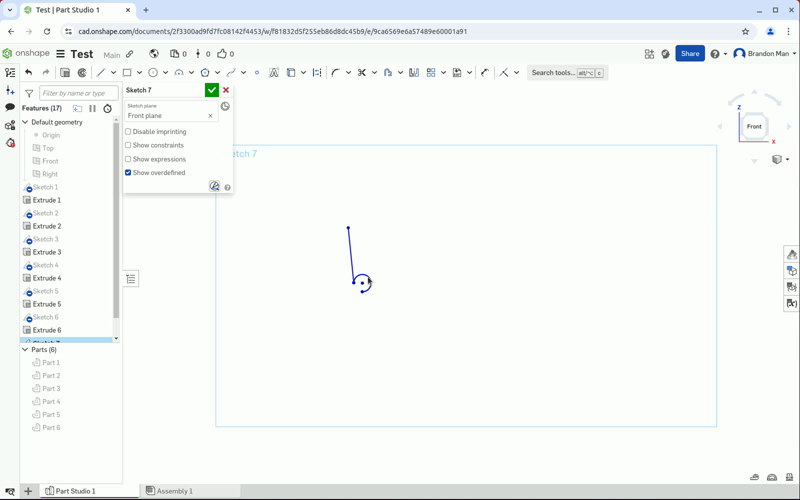
key(l)
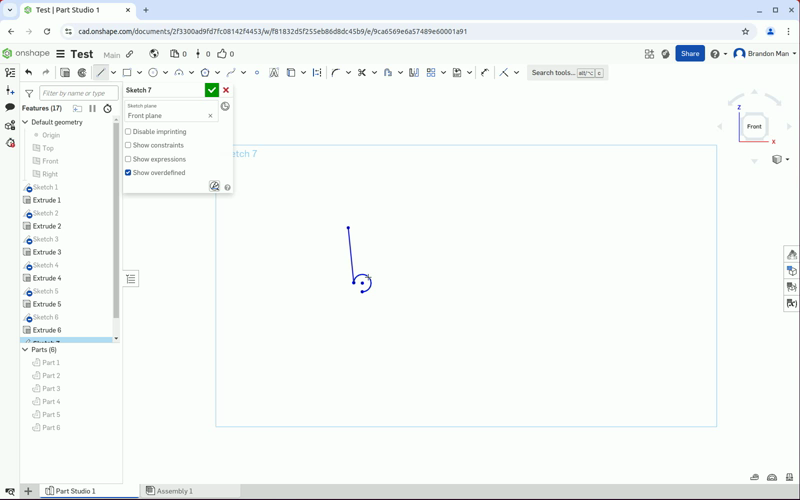
mouse_move(362, 291)
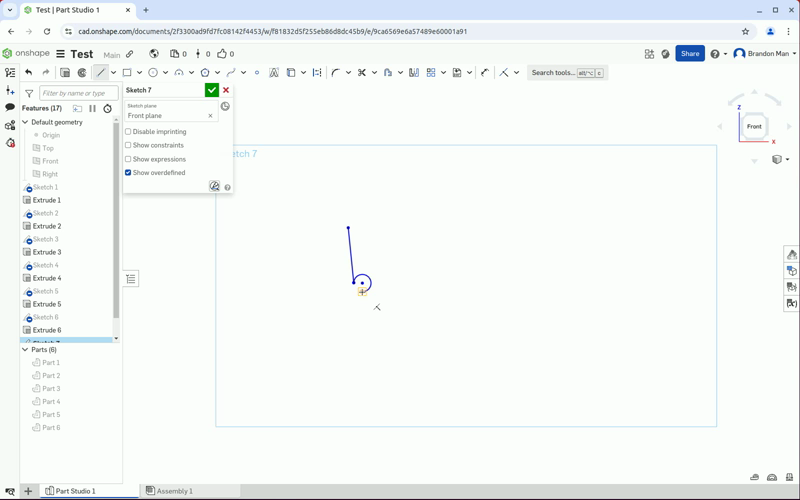
click(362, 291)
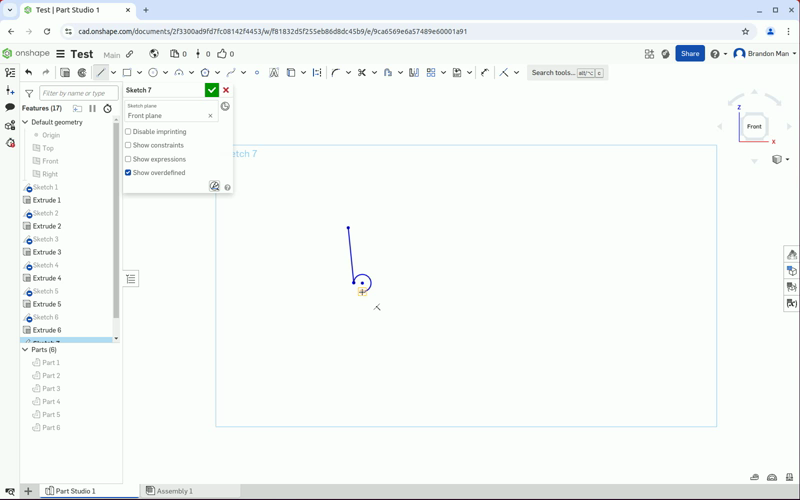
key_down(shift)
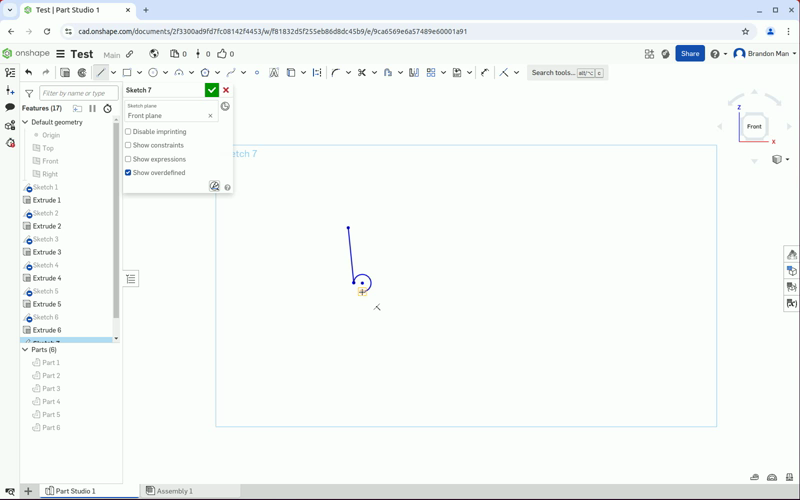
mouse_move(392, 291)
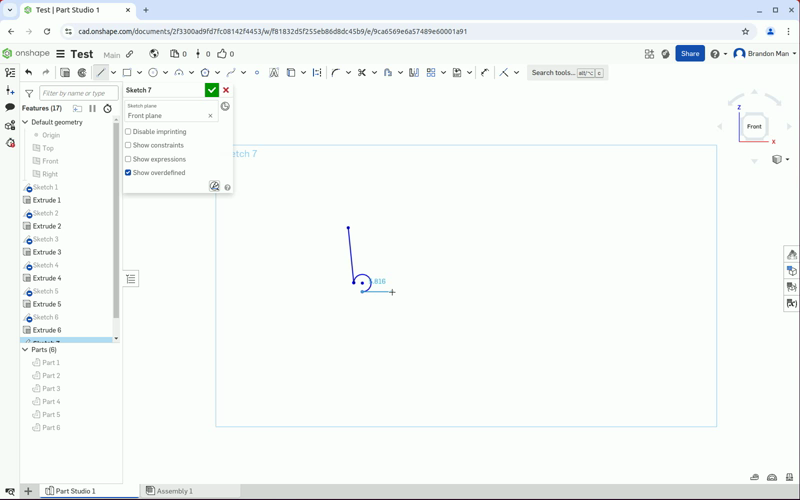
mouse_move(402, 290)
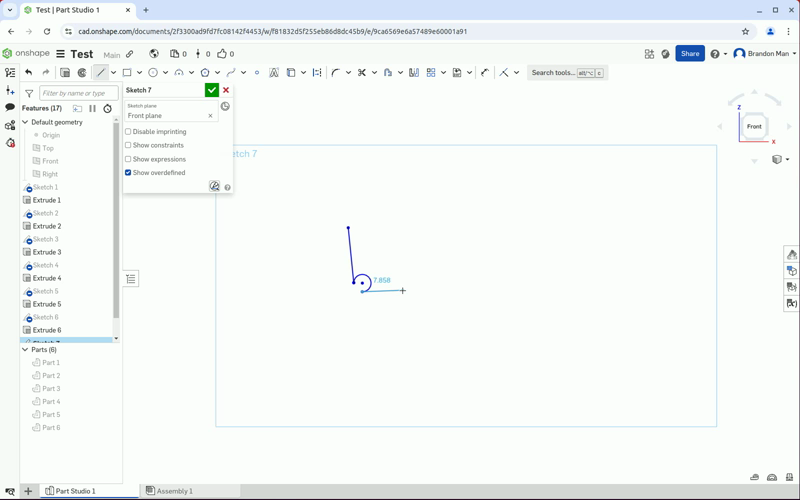
click(402, 290)
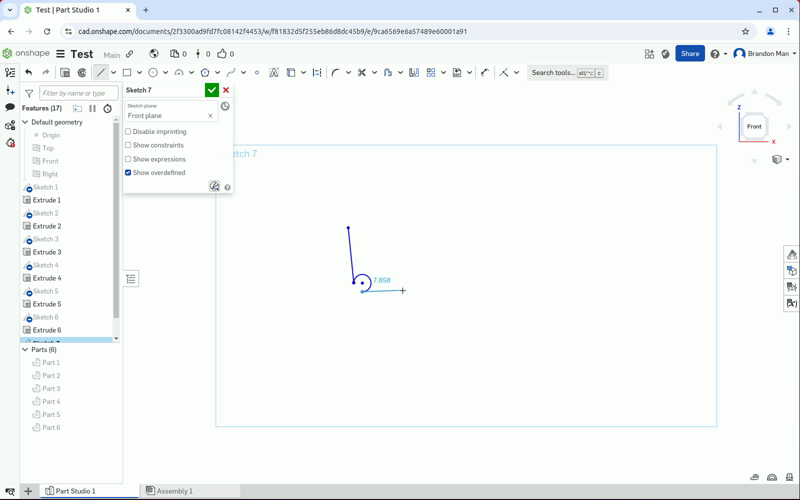
key_up(shift)
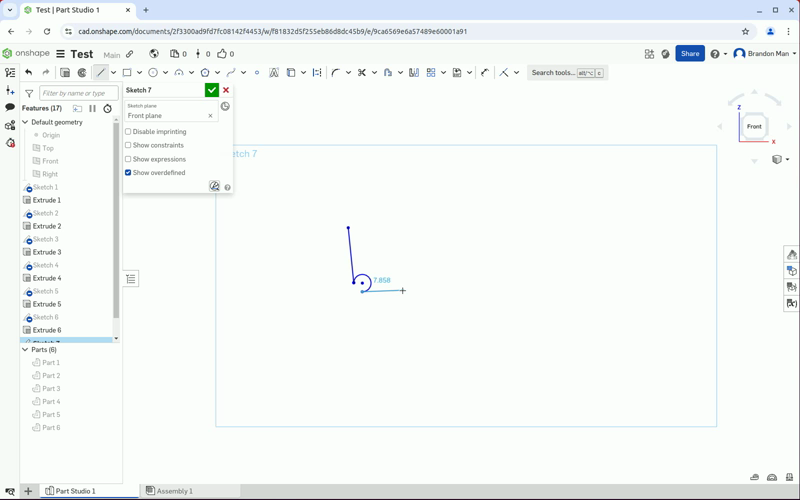
key(esc)
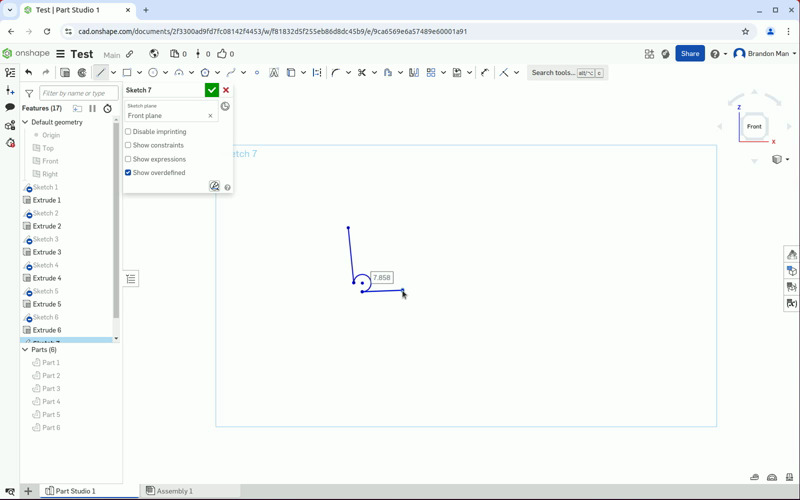
key(a)
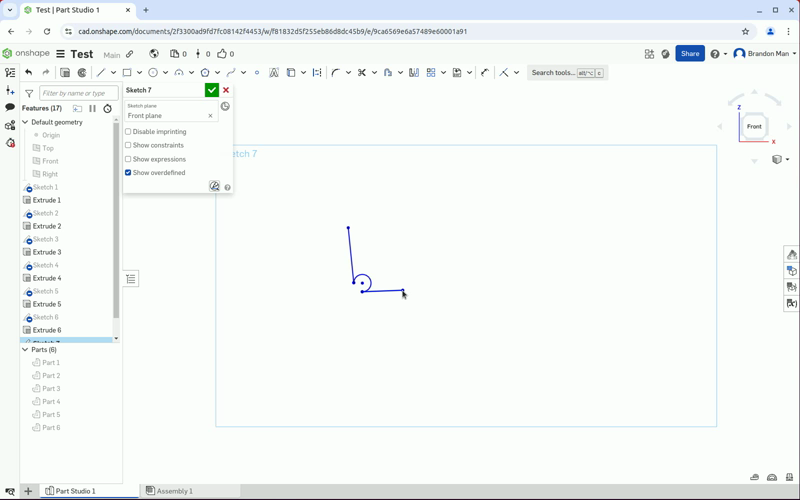
mouse_move(402, 290)
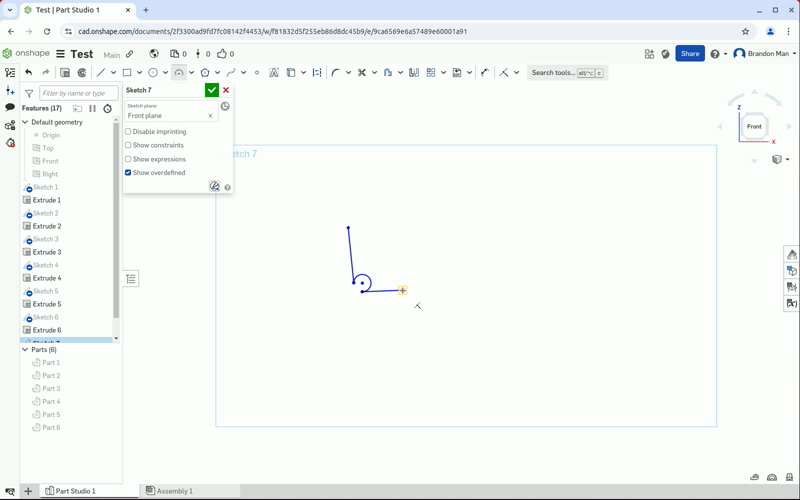
click(402, 290)
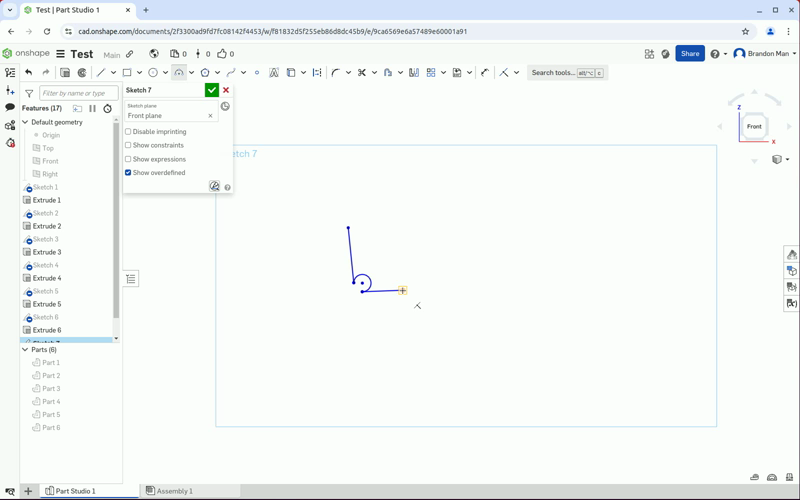
key_down(shift)
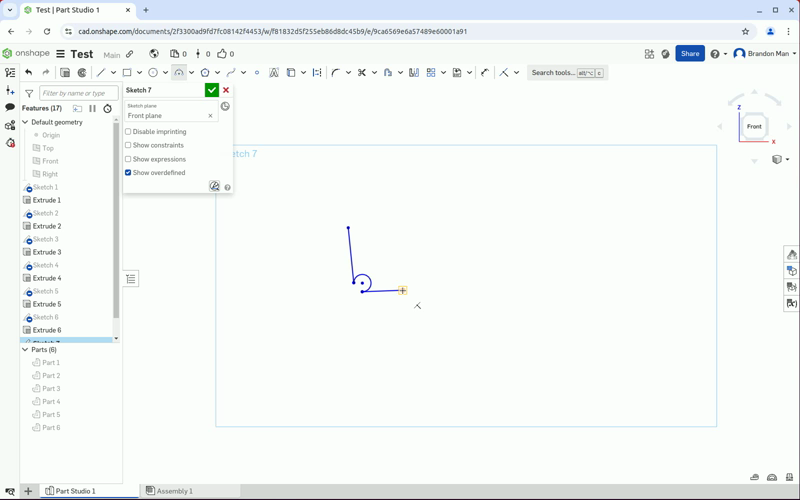
mouse_move(401, 276)
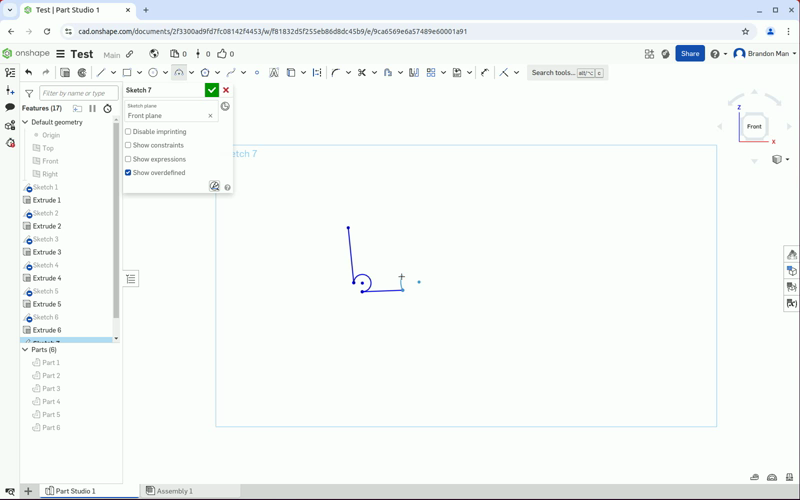
click(401, 276)
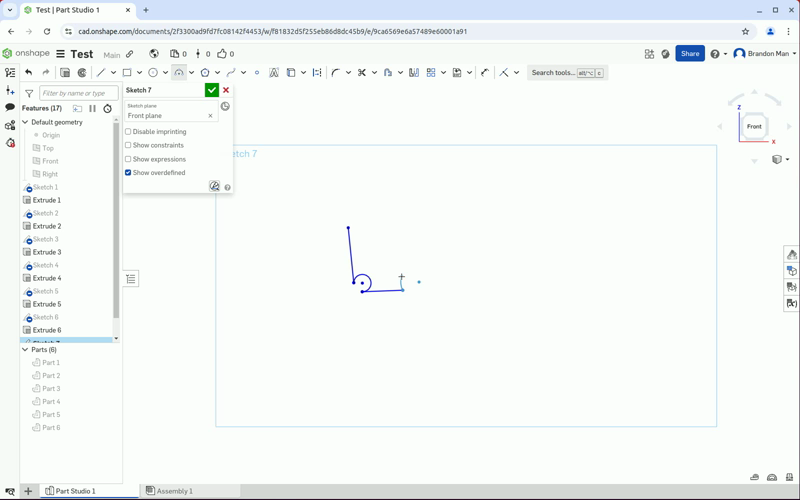
mouse_move(395, 283)
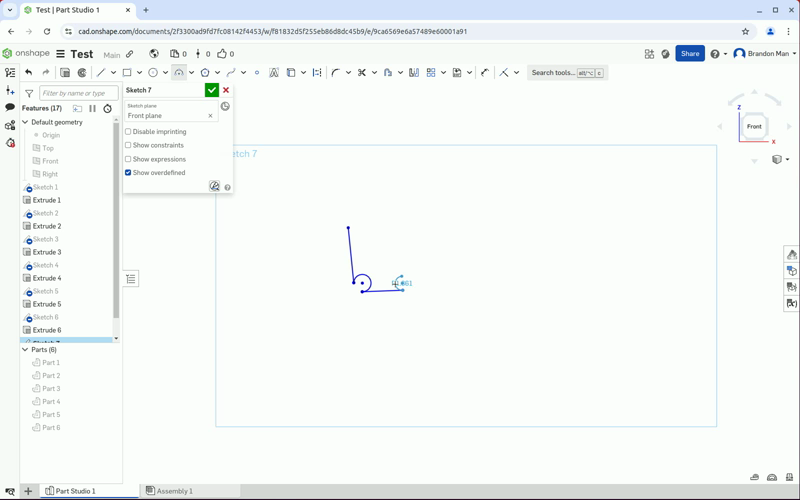
click(395, 283)
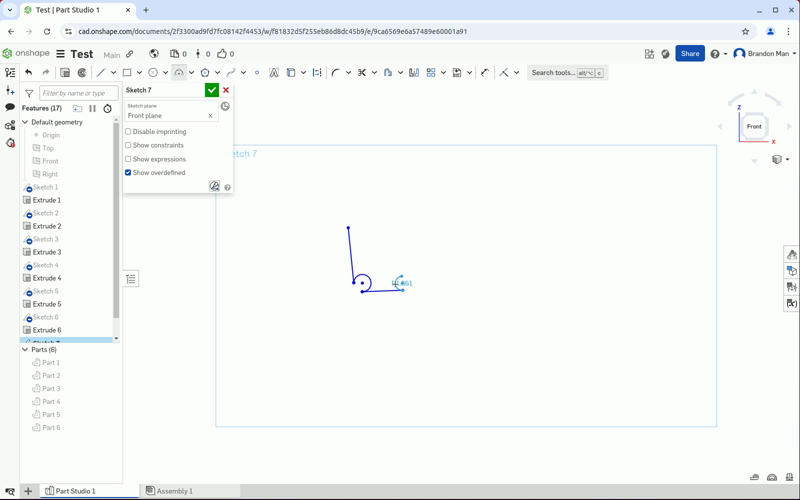
key_up(shift)
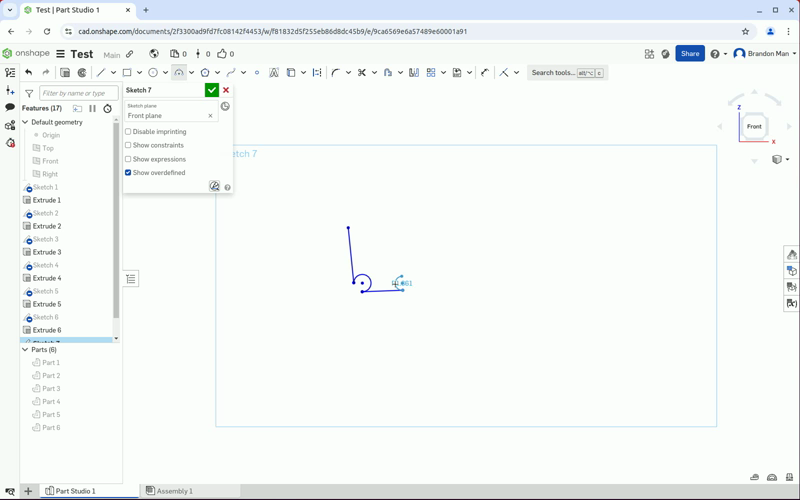
key(esc)
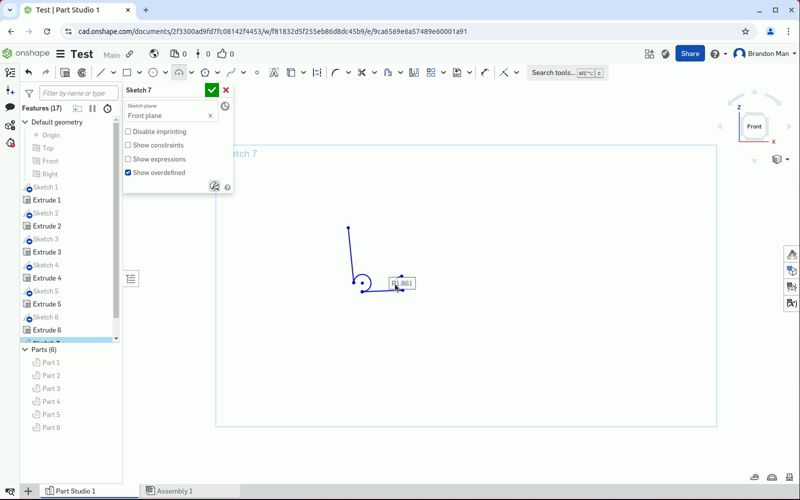
key(l)
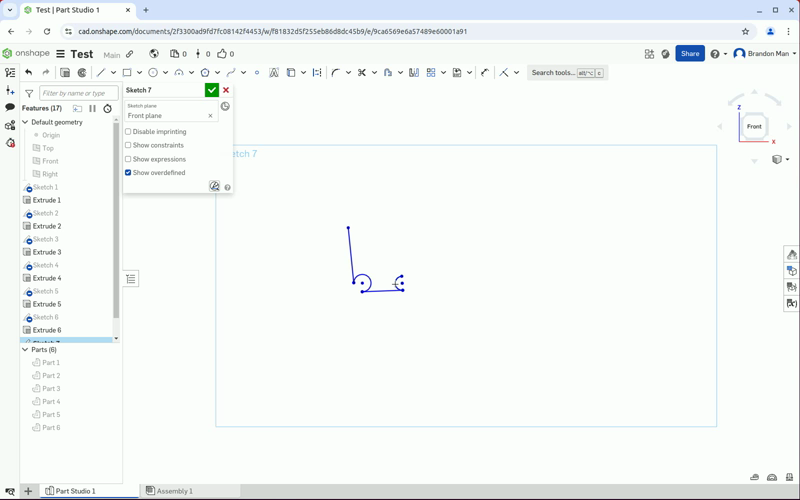
mouse_move(401, 276)
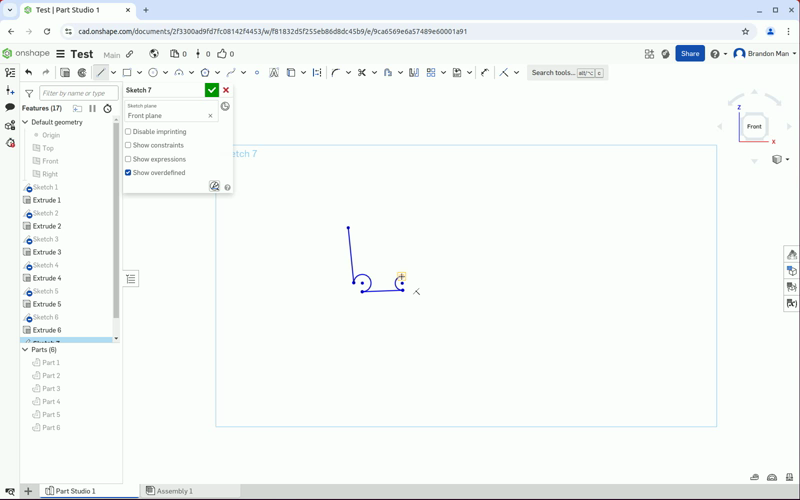
click(401, 276)
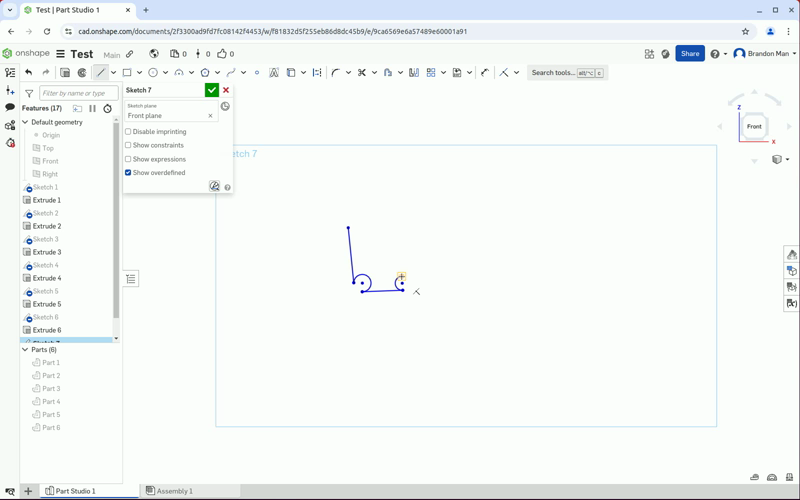
key_down(shift)
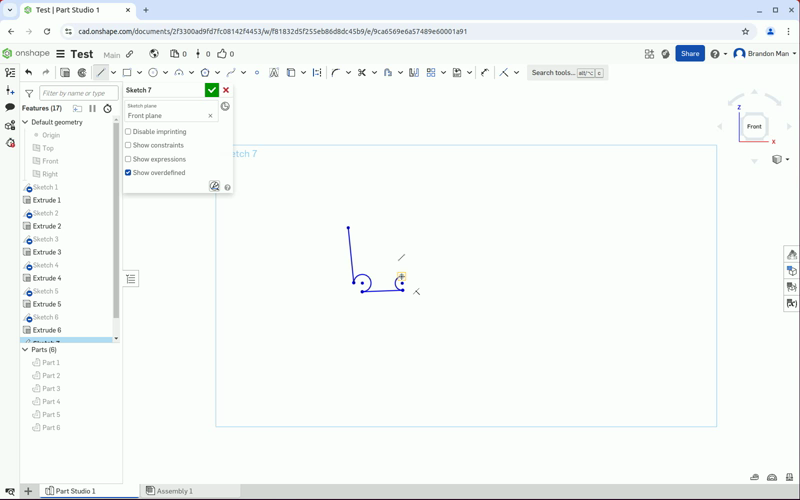
mouse_move(431, 276)
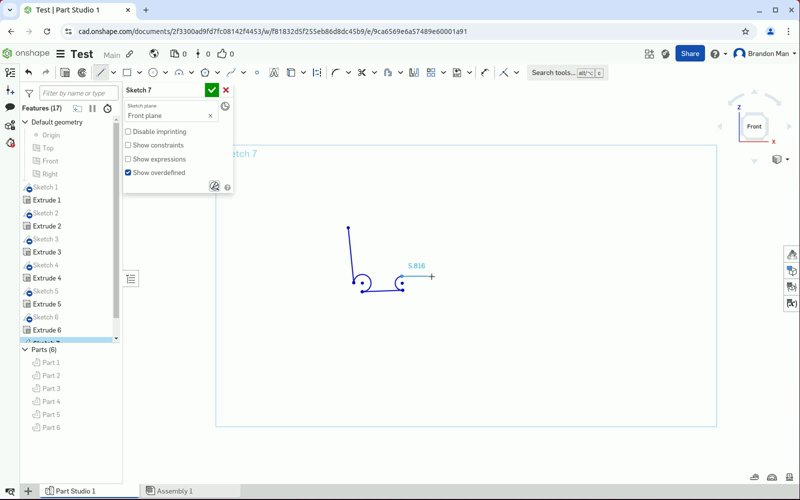
mouse_move(379, 276)
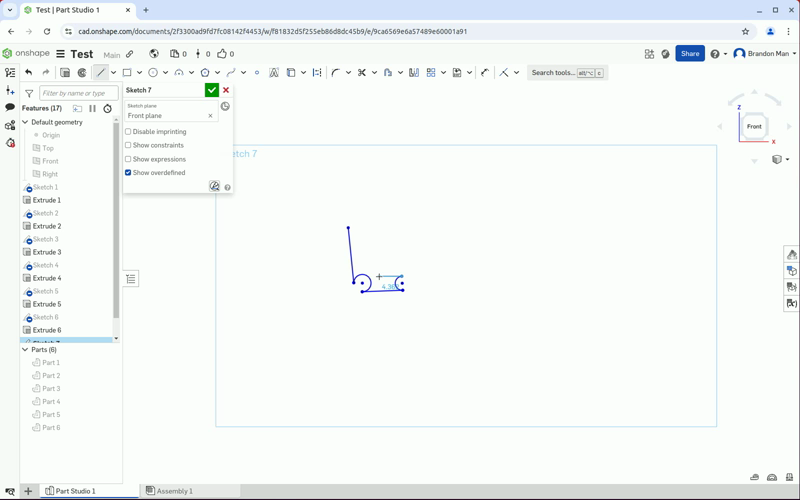
click(379, 276)
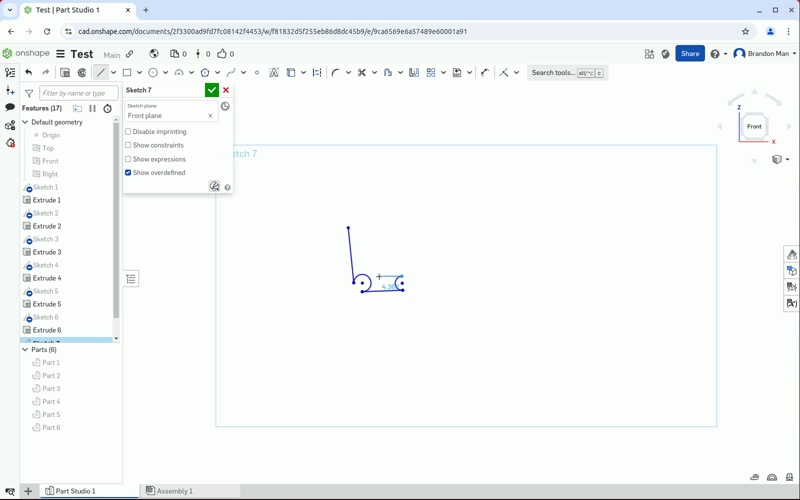
key_up(shift)
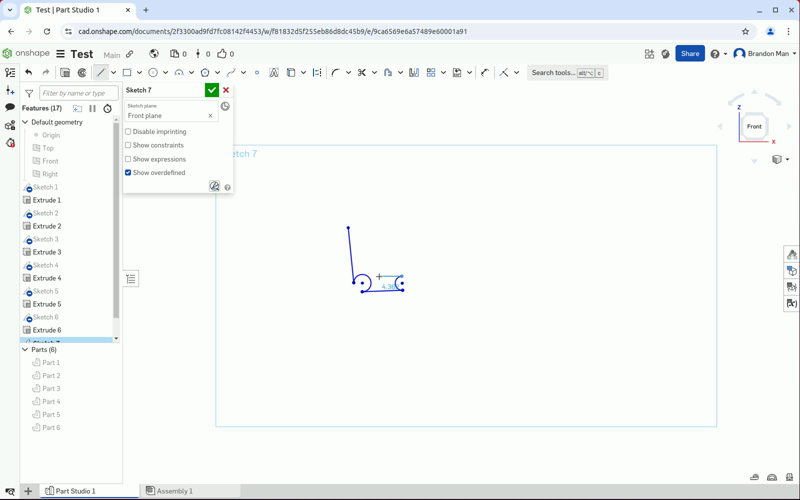
key(esc)
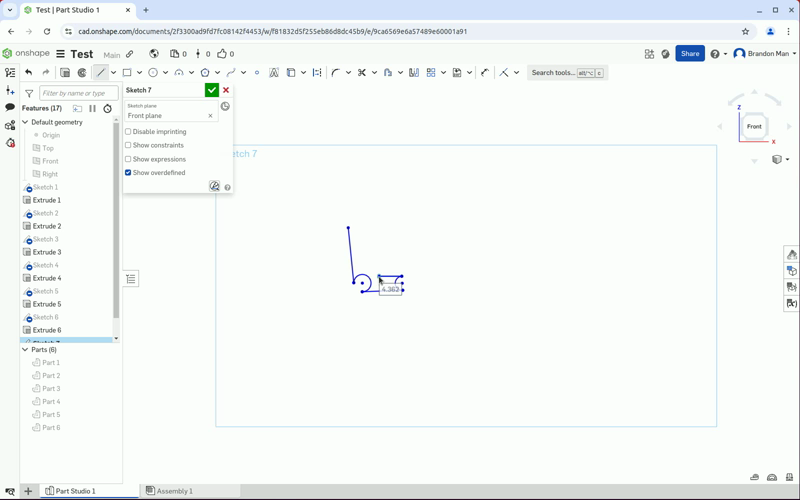
key(a)
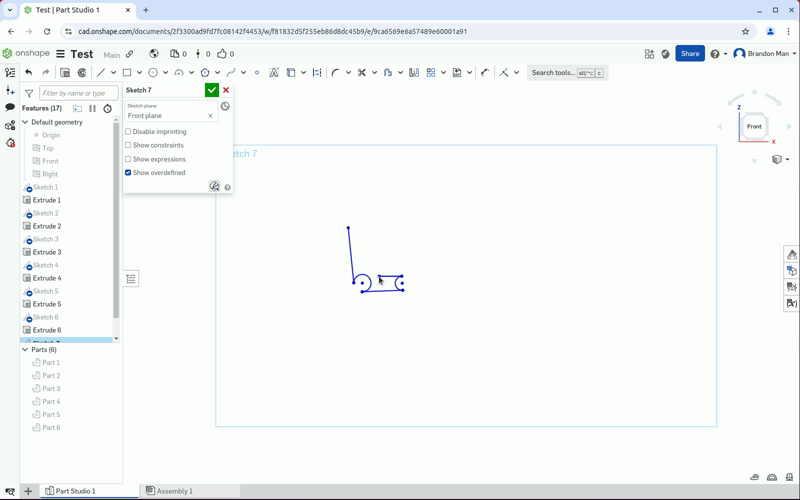
mouse_move(379, 276)
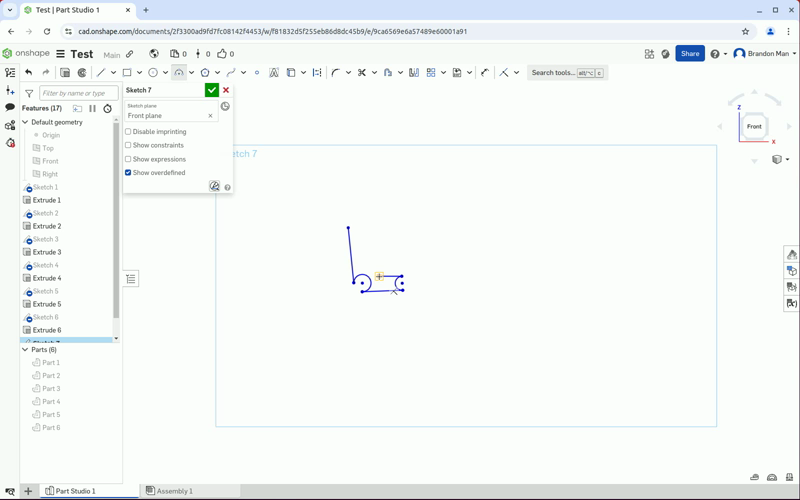
click(379, 276)
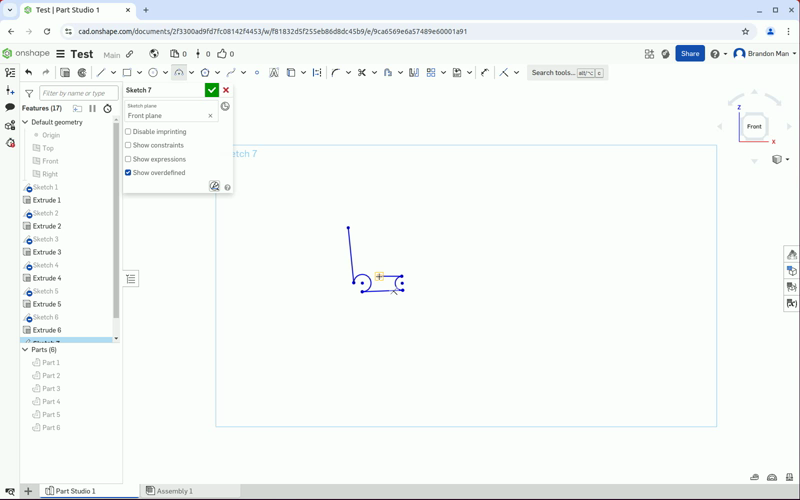
key_down(shift)
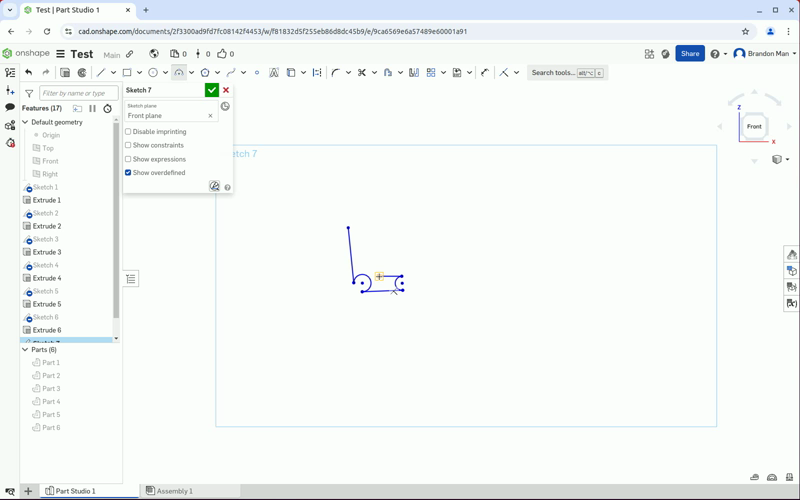
mouse_move(372, 268)
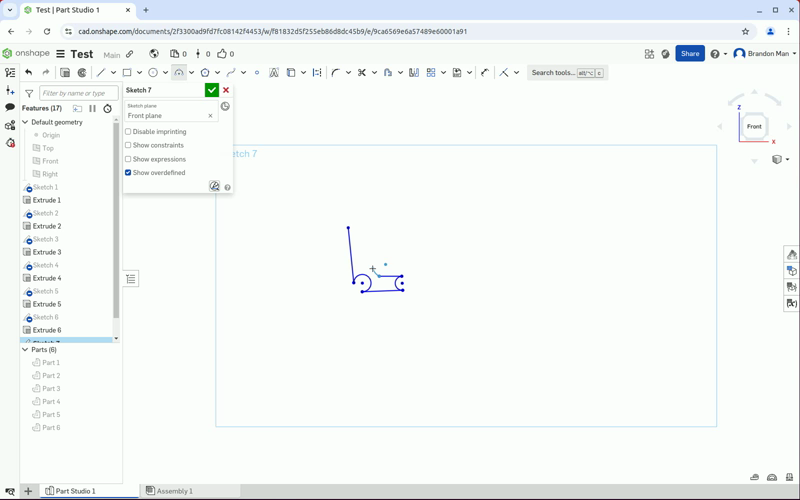
click(372, 268)
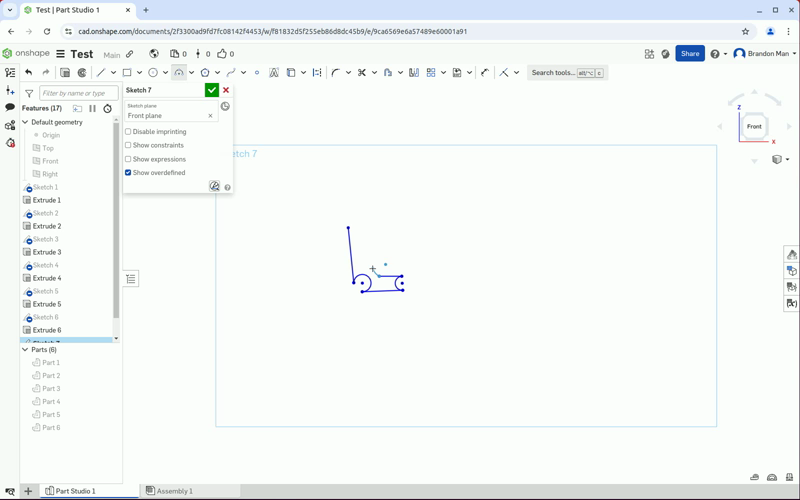
mouse_move(374, 273)
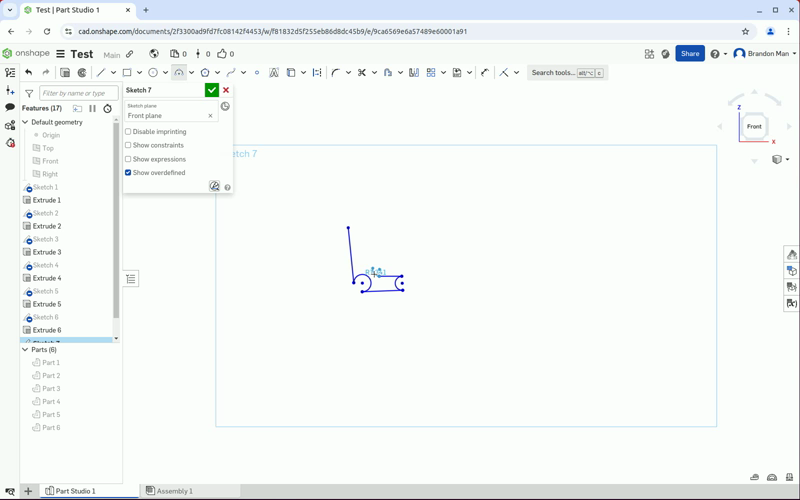
click(374, 273)
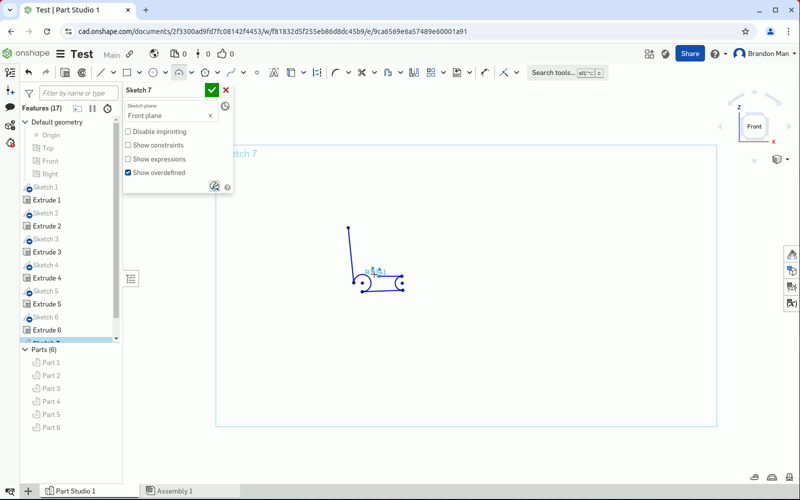
key_up(shift)
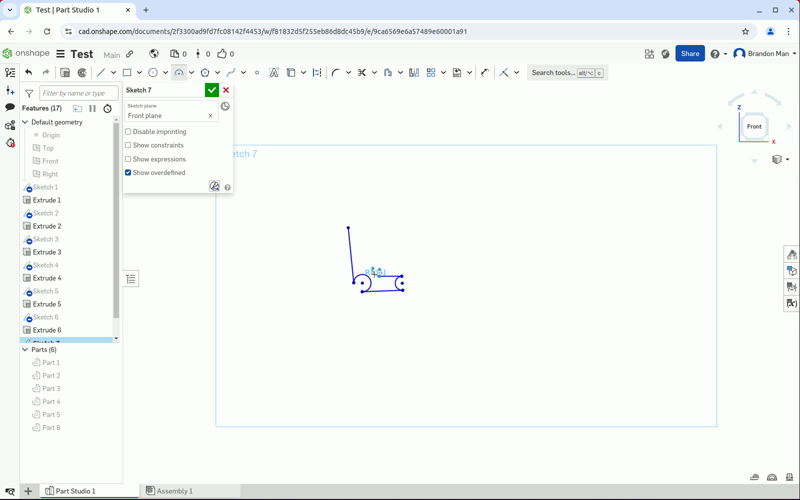
key(esc)
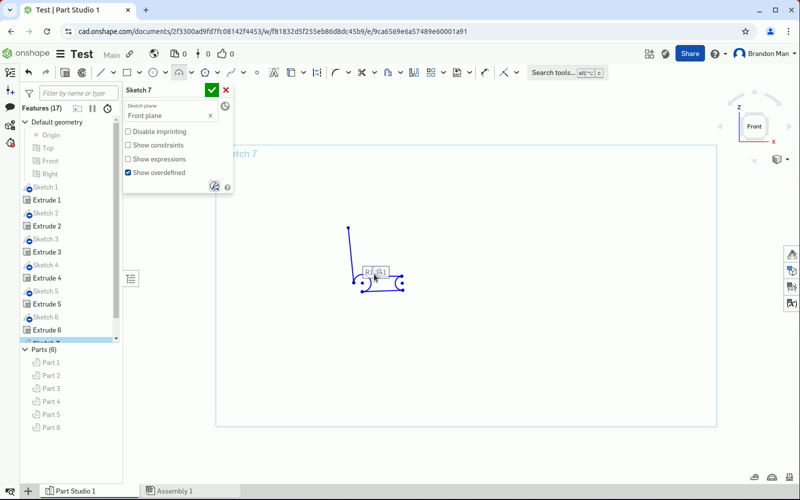
key(l)
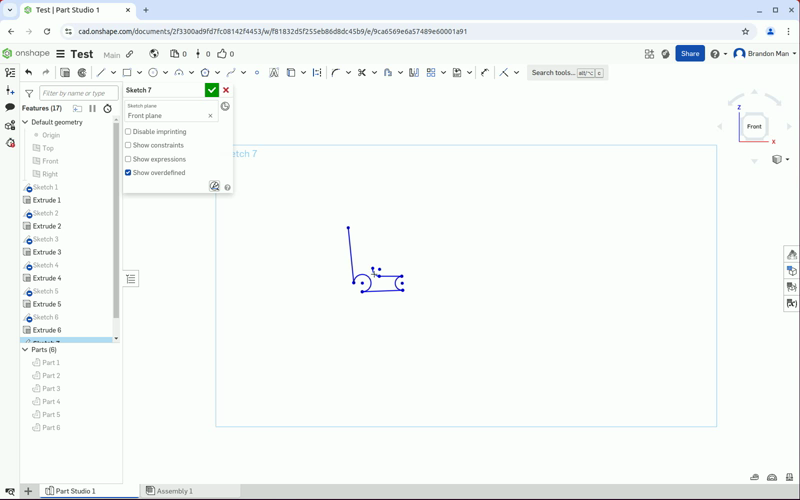
mouse_move(372, 268)
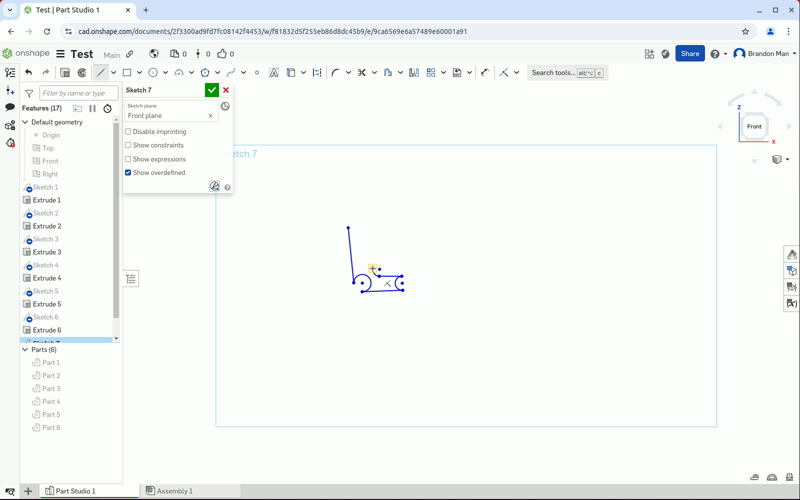
click(372, 268)
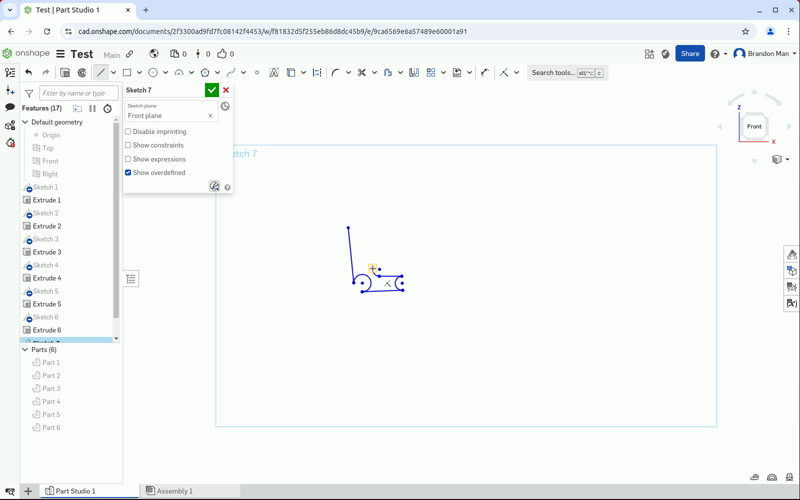
key_down(shift)
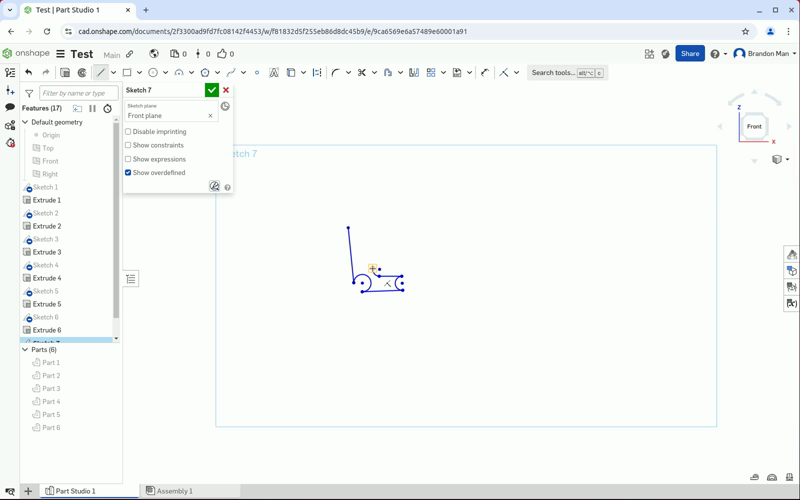
mouse_move(402, 268)
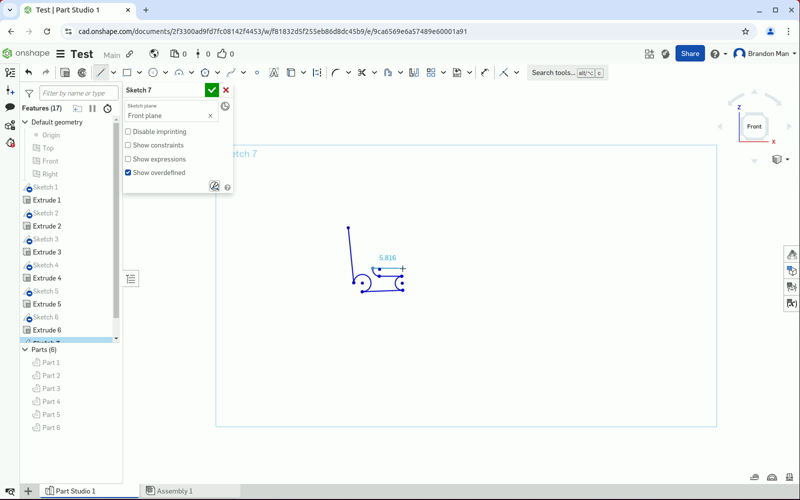
mouse_move(376, 227)
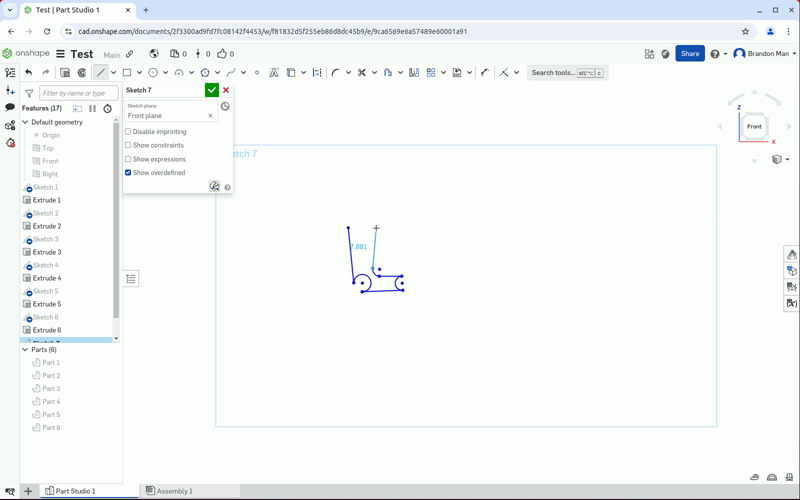
click(376, 227)
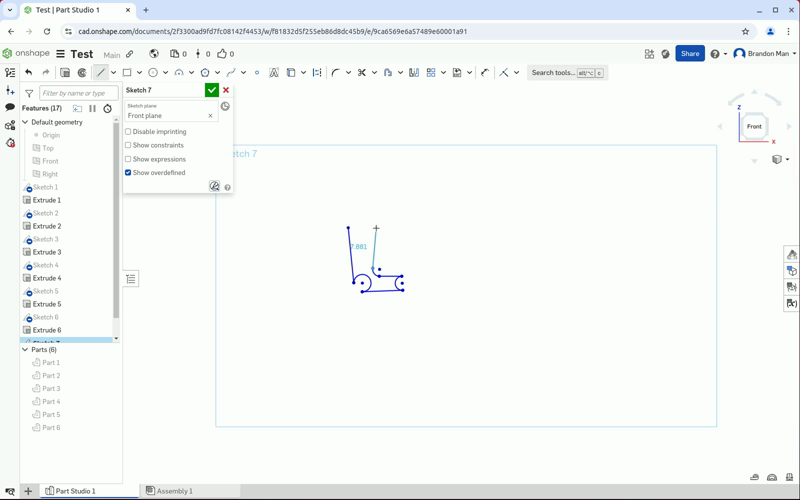
key_up(shift)
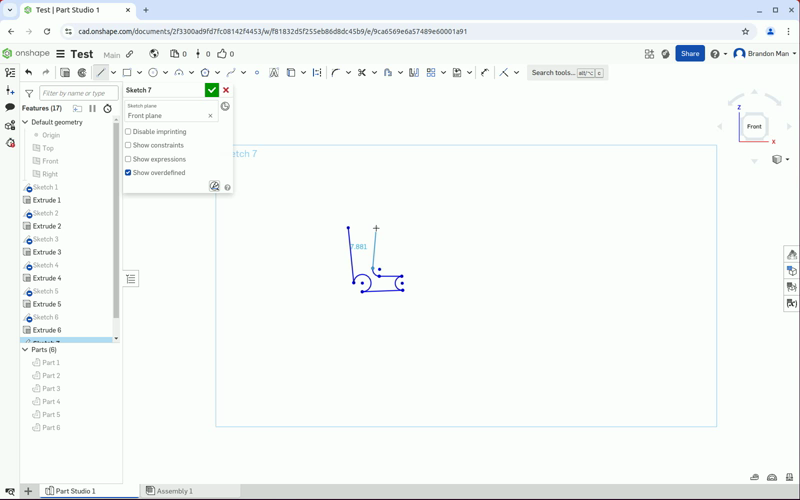
key(esc)
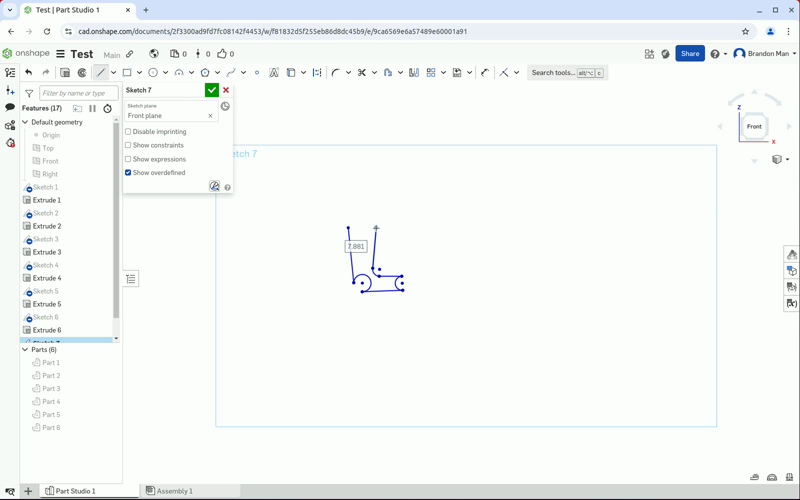
key(a)
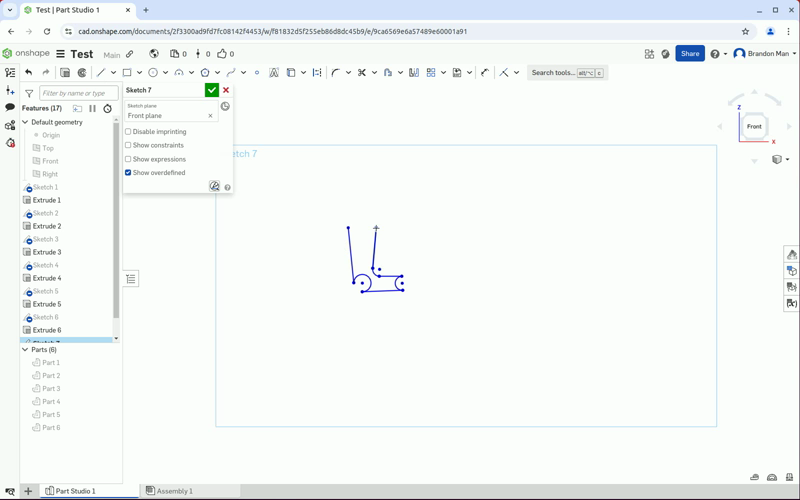
mouse_move(376, 227)
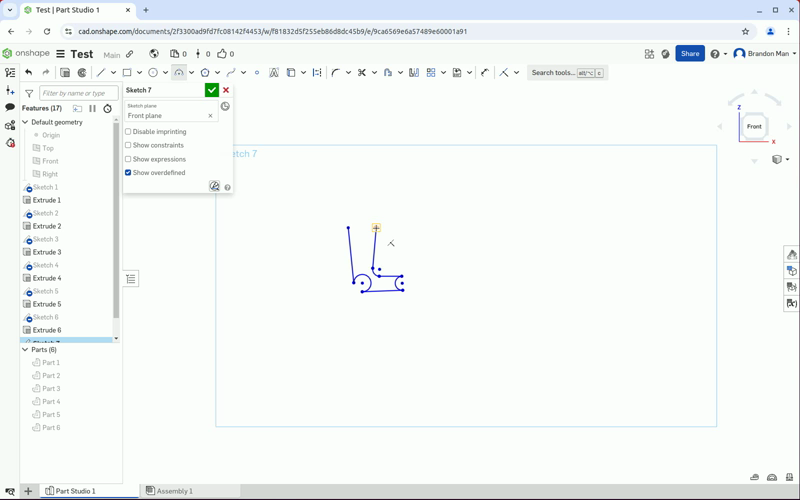
click(376, 227)
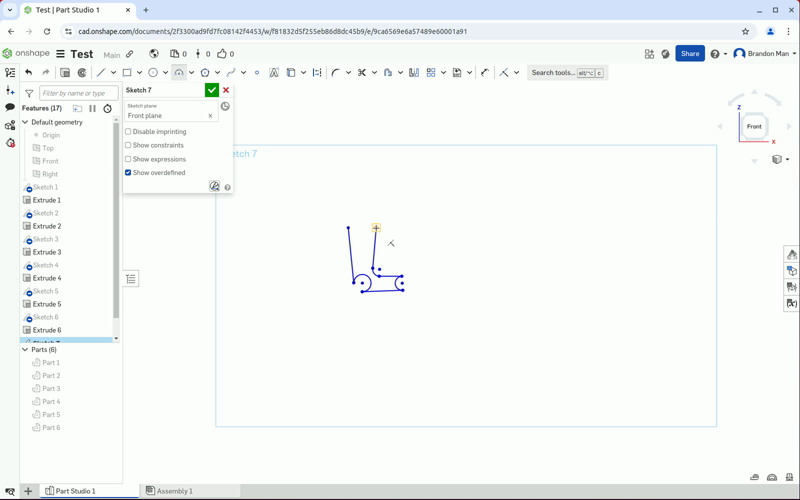
mouse_move(348, 227)
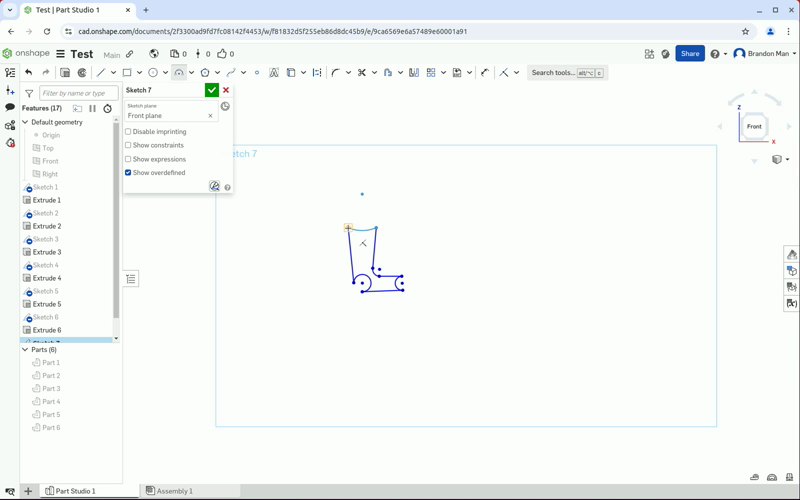
click(348, 227)
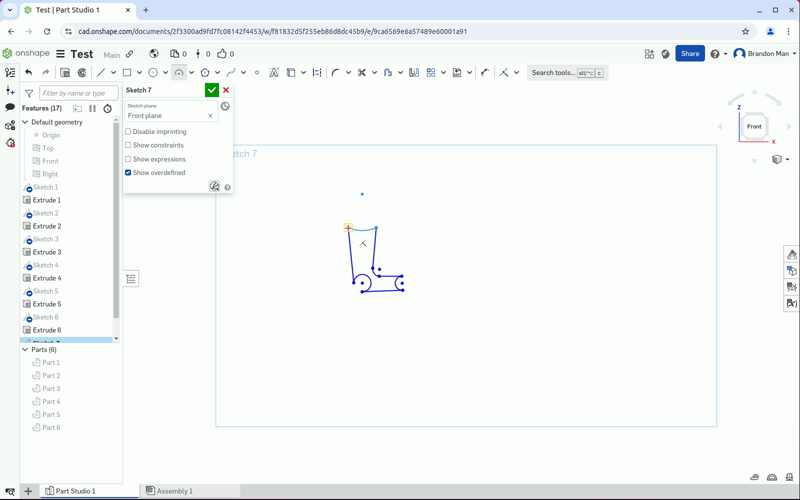
key_down(shift)
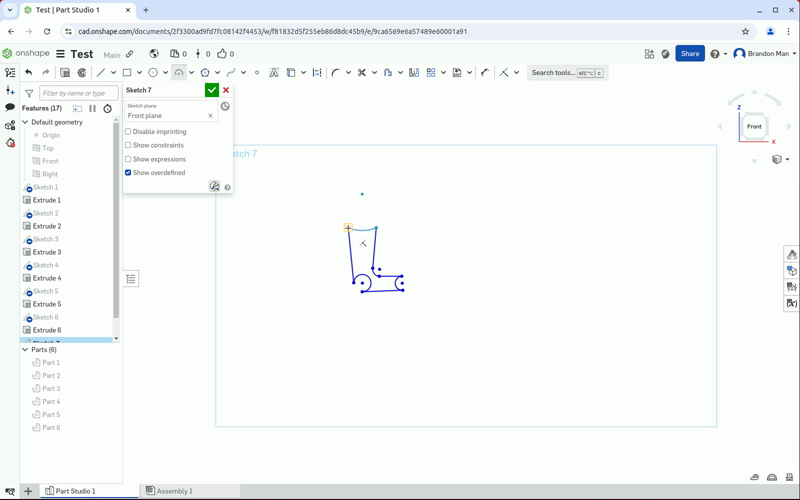
mouse_move(362, 240)
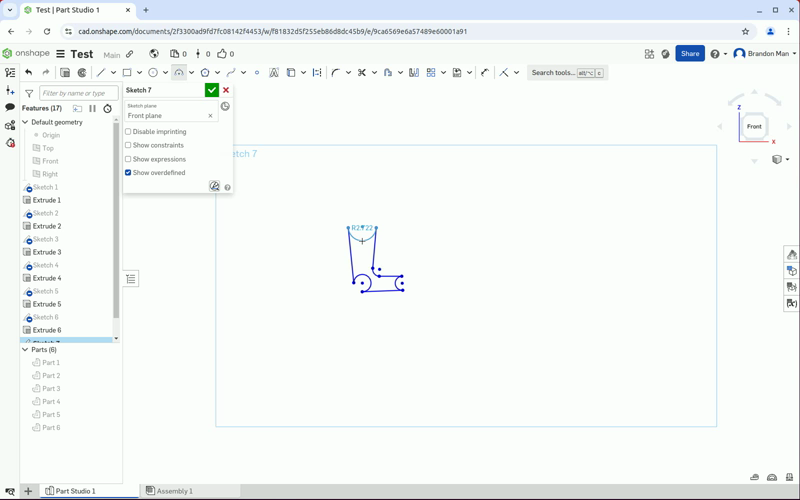
click(362, 240)
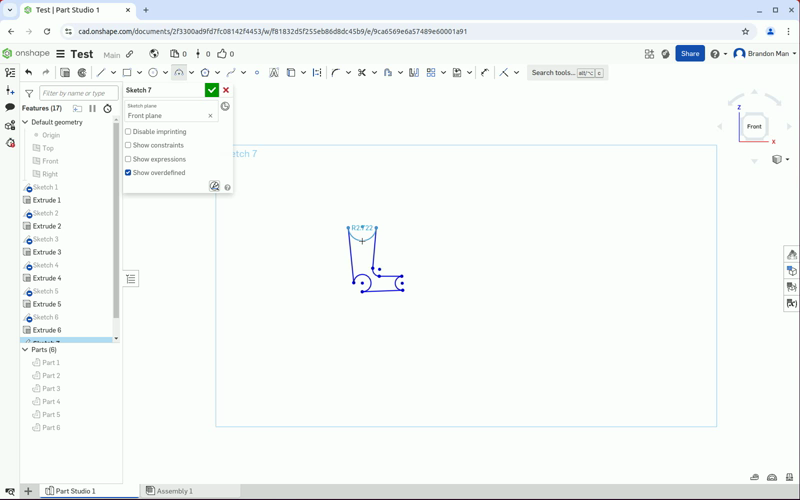
key_up(shift)
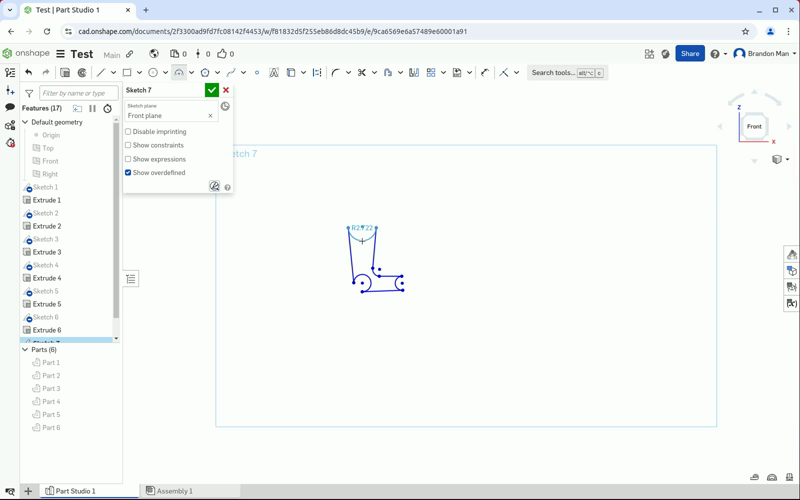
key(esc)
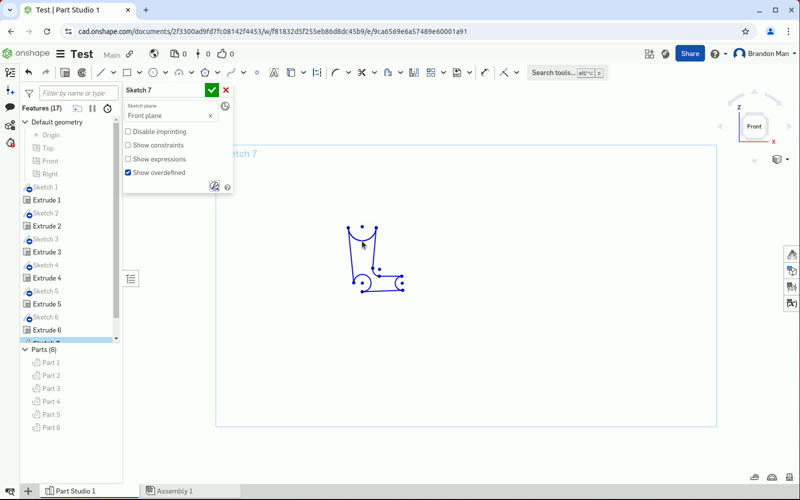
mouse_move(367, 266)
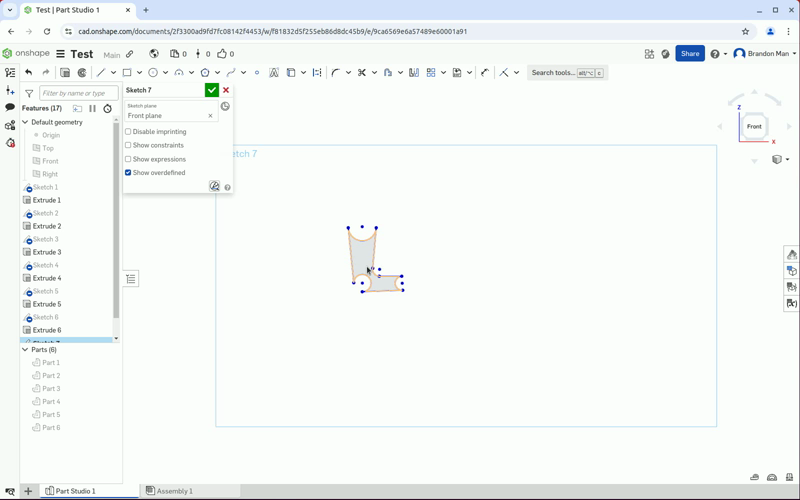
scroll(6)
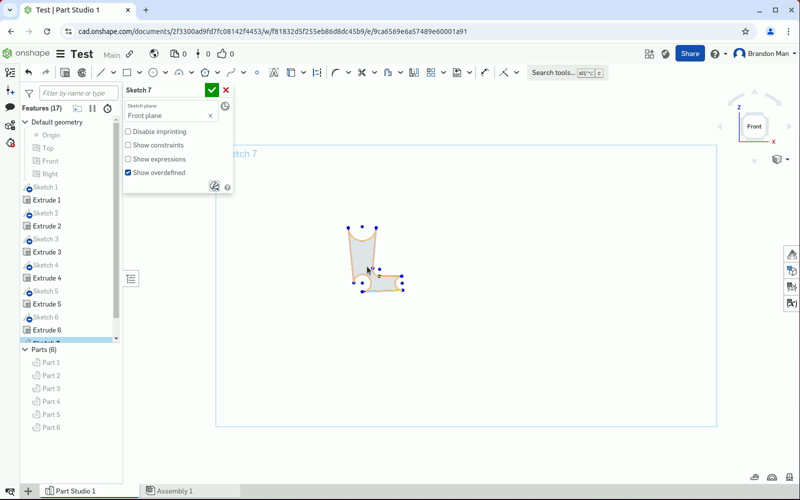
scroll(6)
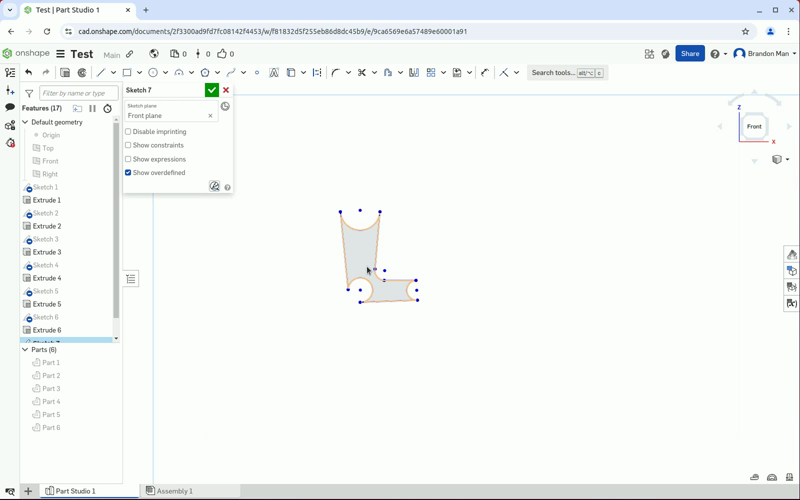
scroll(6)
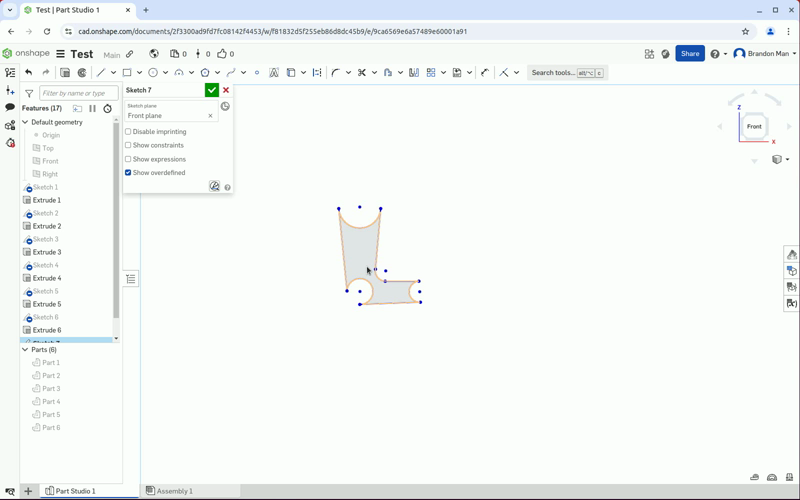
scroll(6)
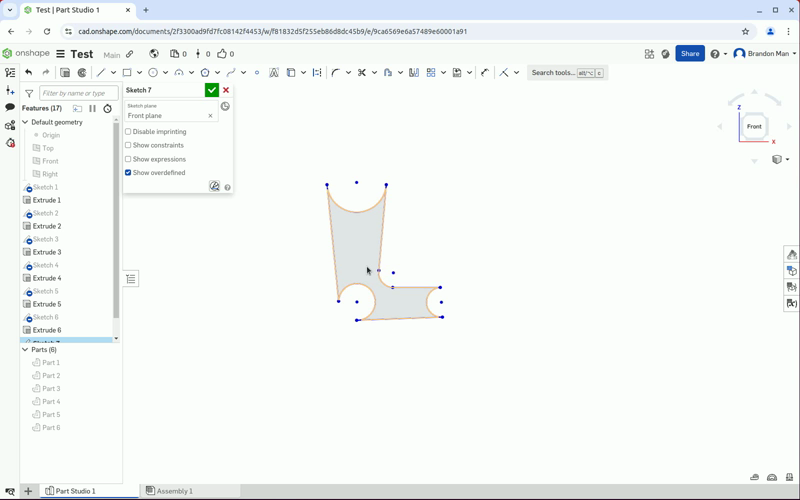
scroll(6)
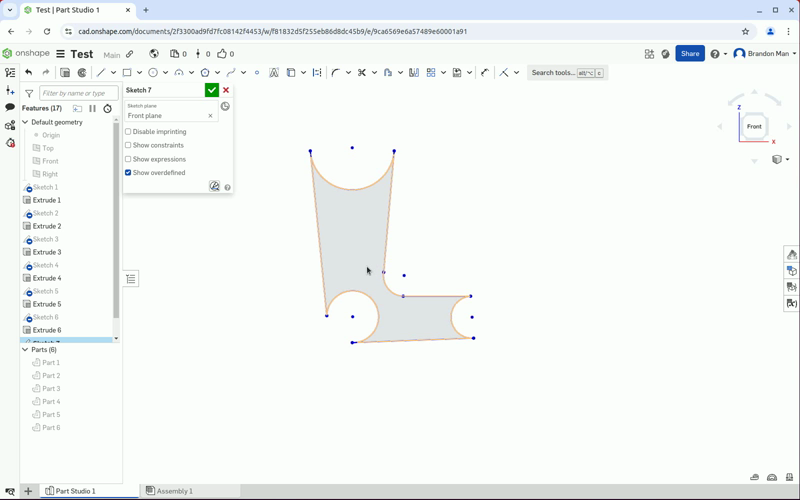
scroll(6)
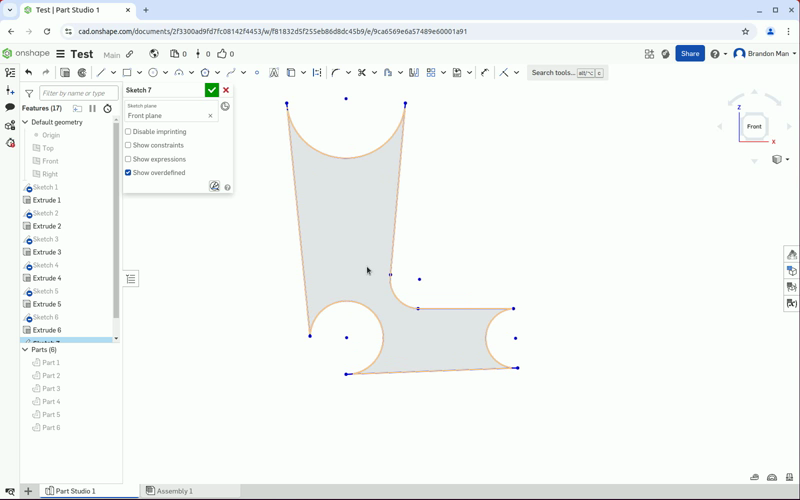
scroll(6)
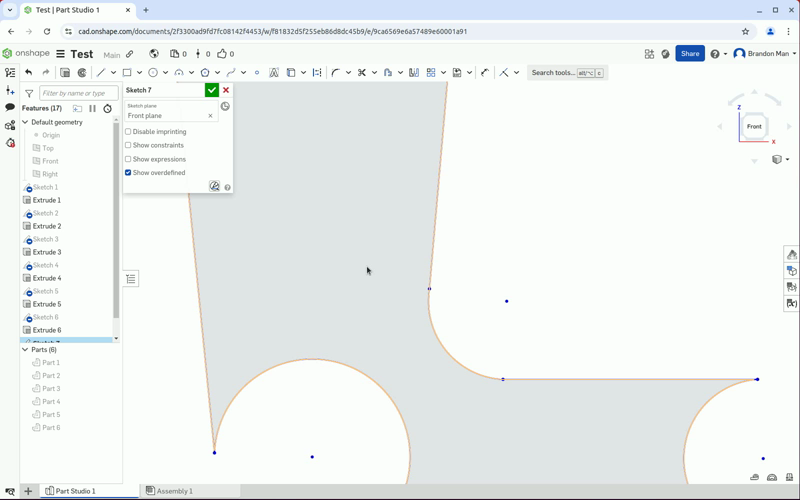
click(367, 266)
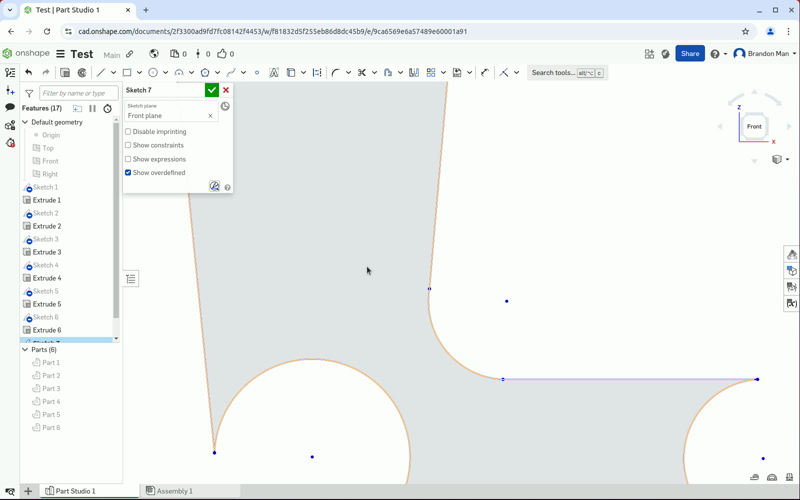
scroll(-6)
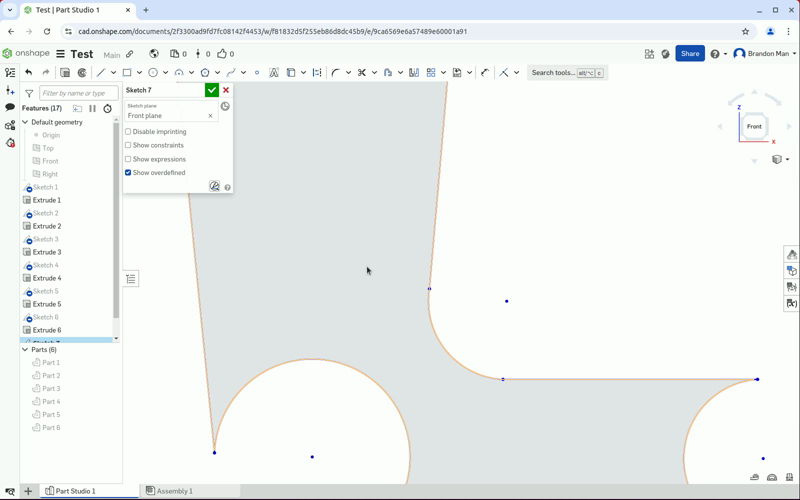
scroll(-6)
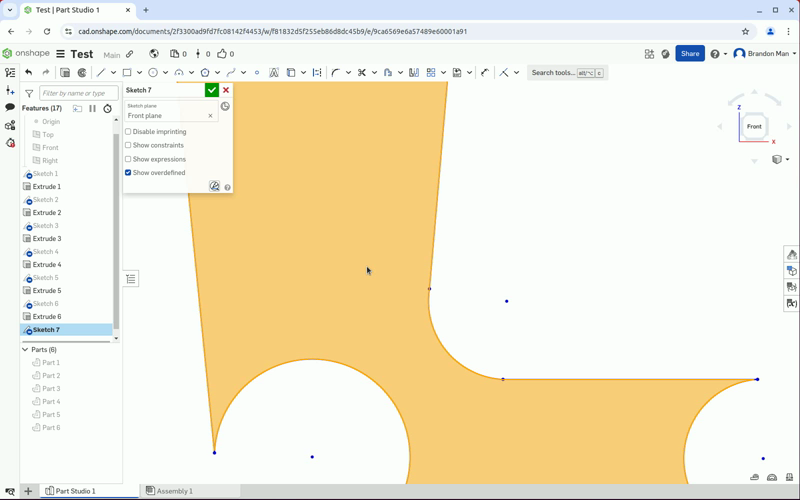
scroll(-6)
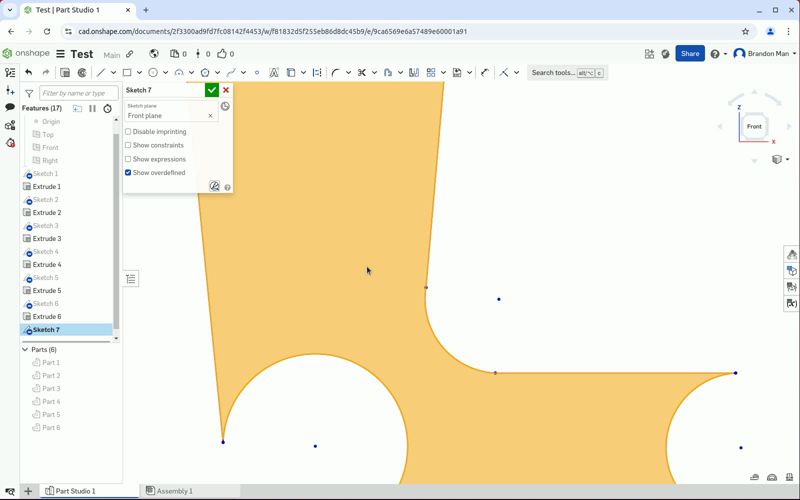
scroll(-6)
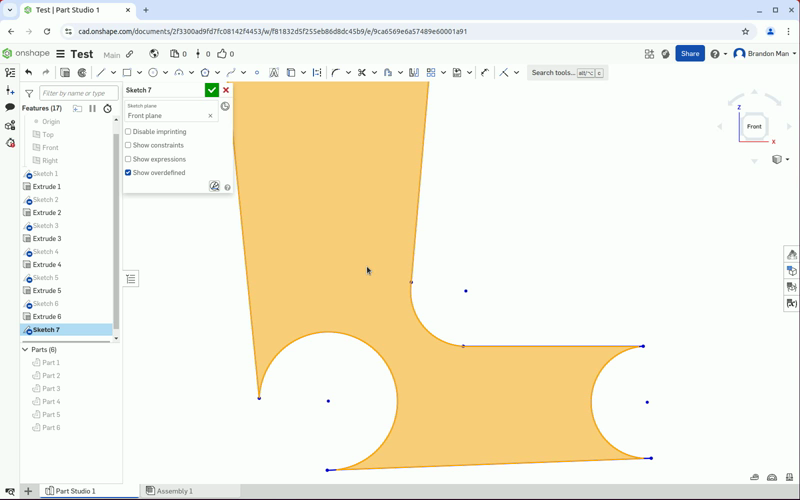
scroll(-6)
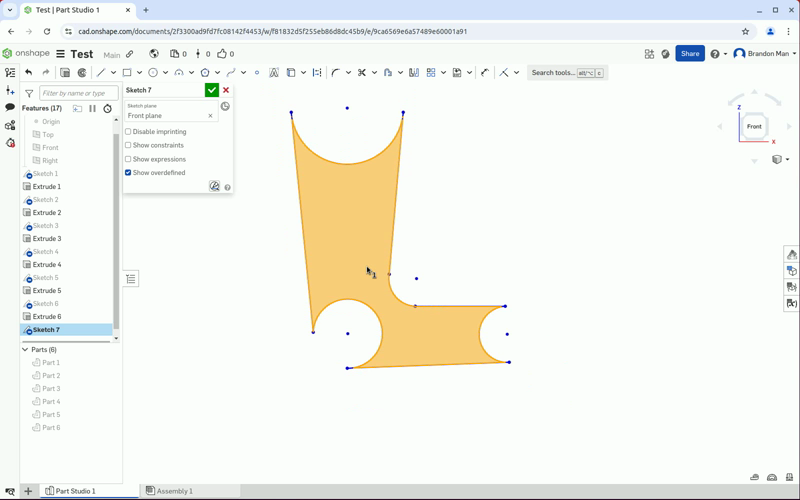
scroll(-6)
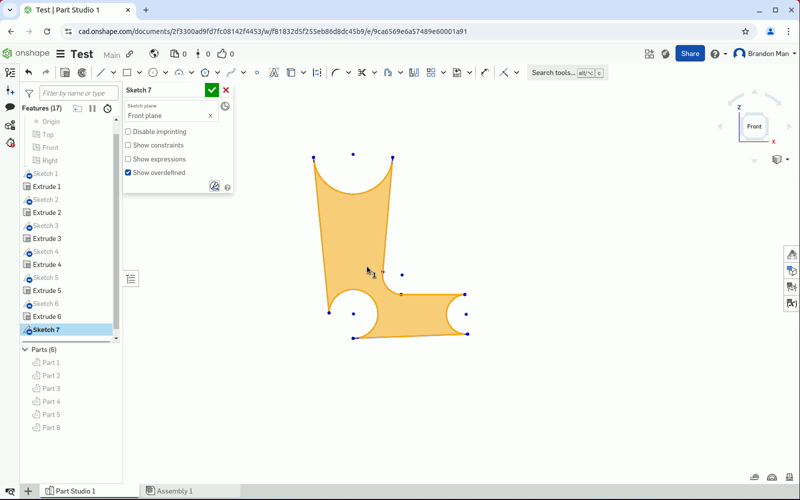
scroll(-6)
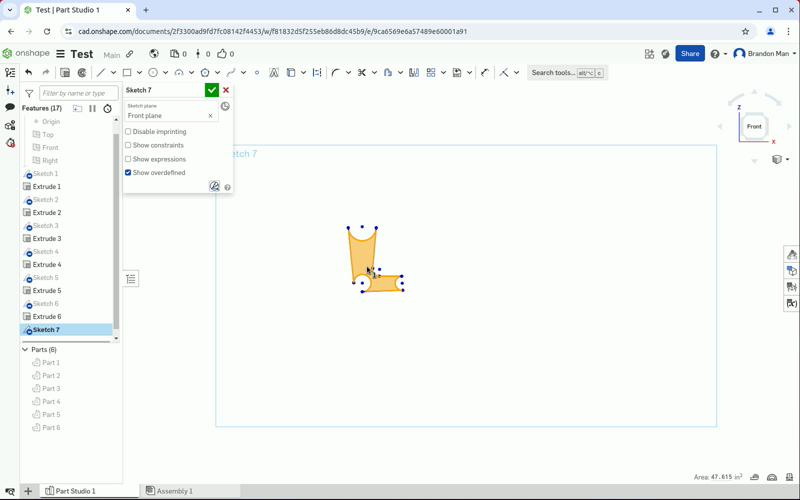
mouse_move(73, 352)
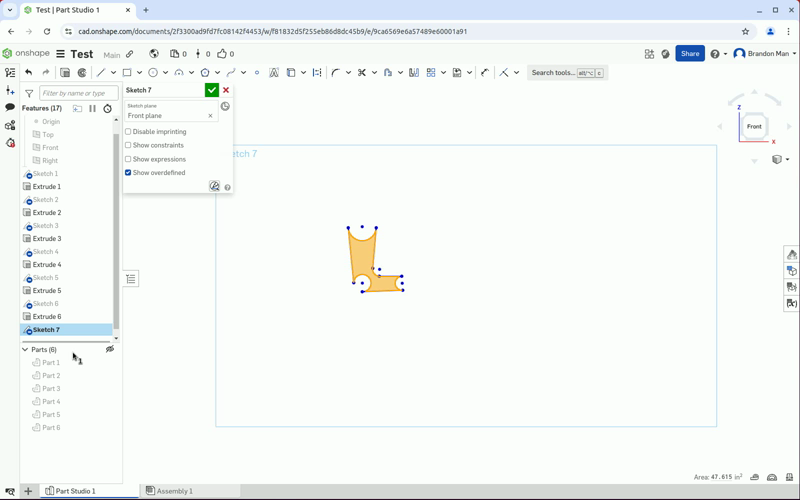
key(shift+y)
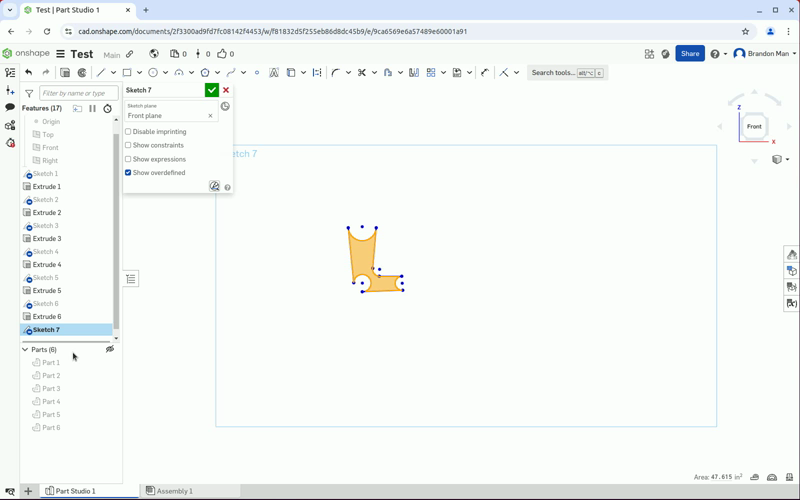
key(shift+e)
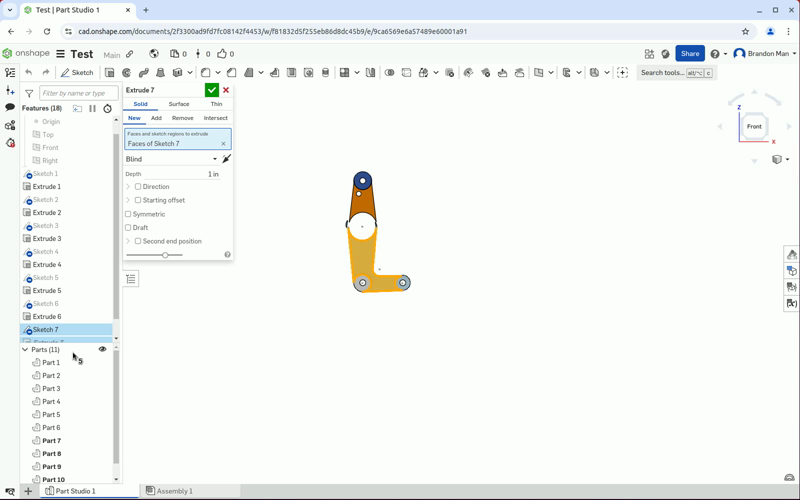
mouse_move(143, 106)
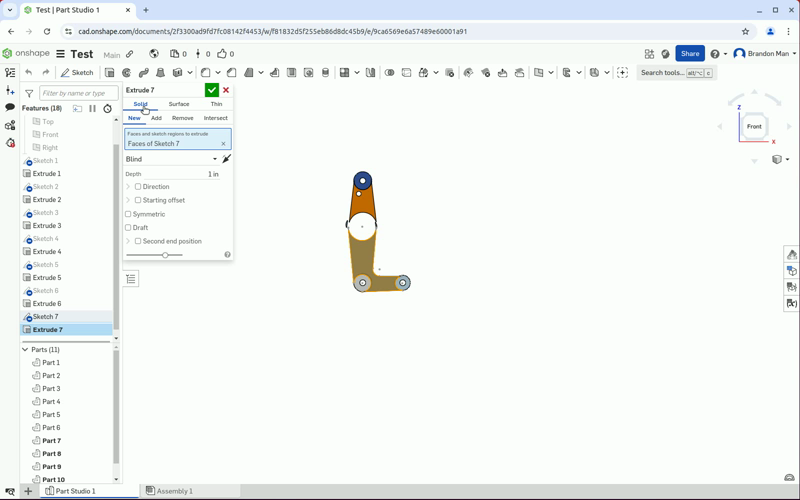
click(143, 106)
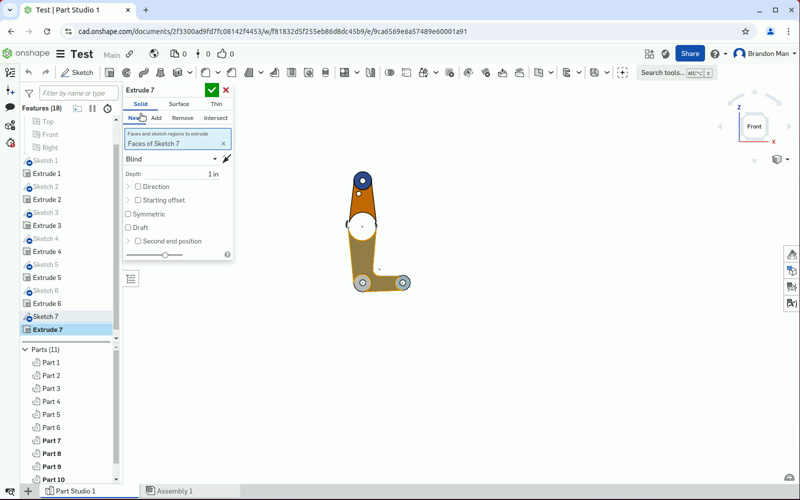
mouse_move(137, 120)
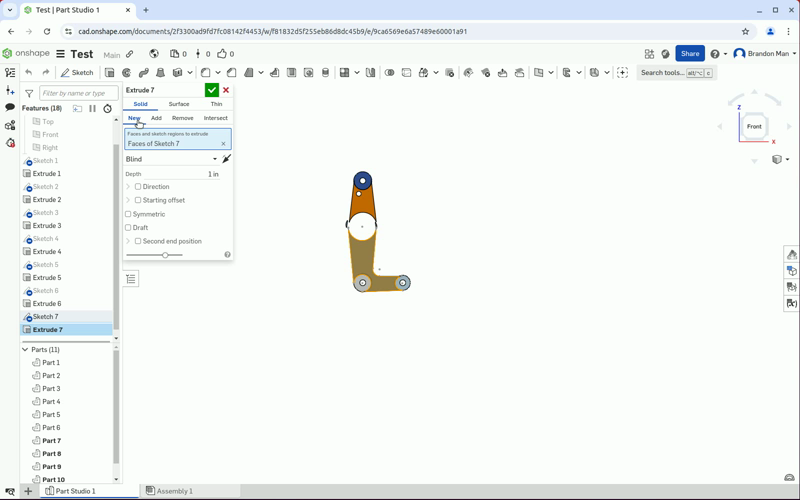
click(137, 120)
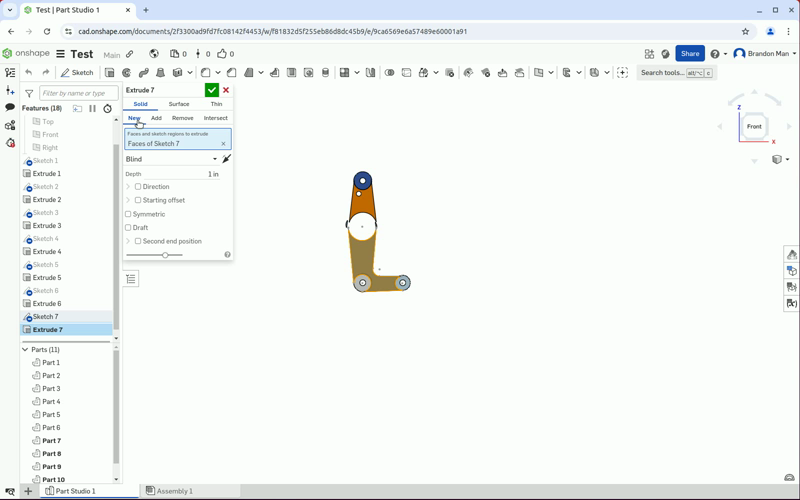
key(tab, 4)
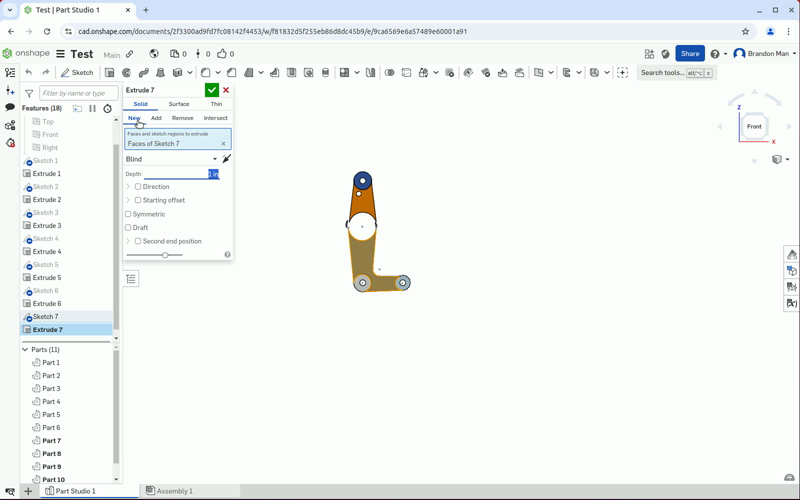
text(0.481)
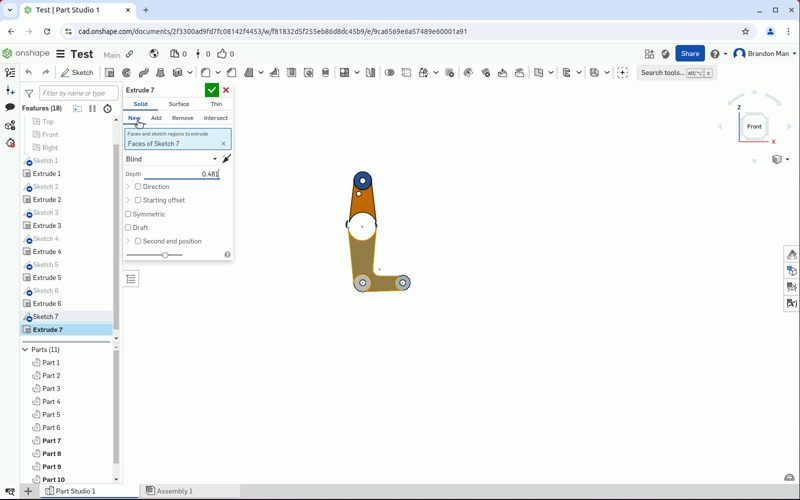
key(enter)
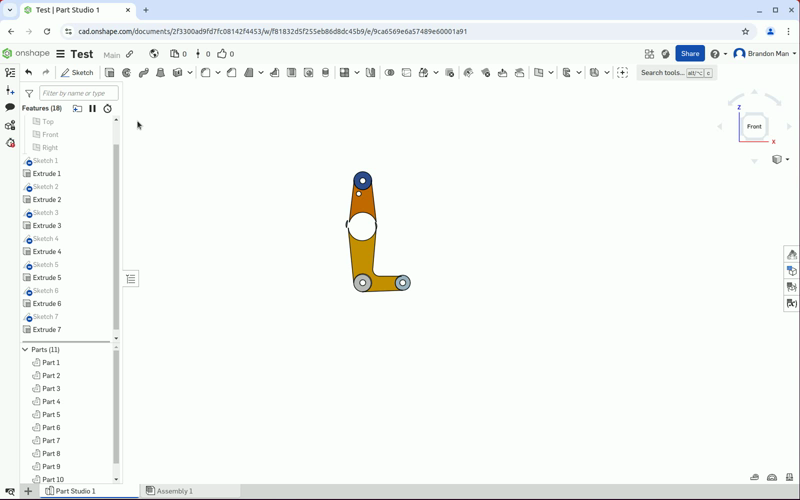
key(shift+h)
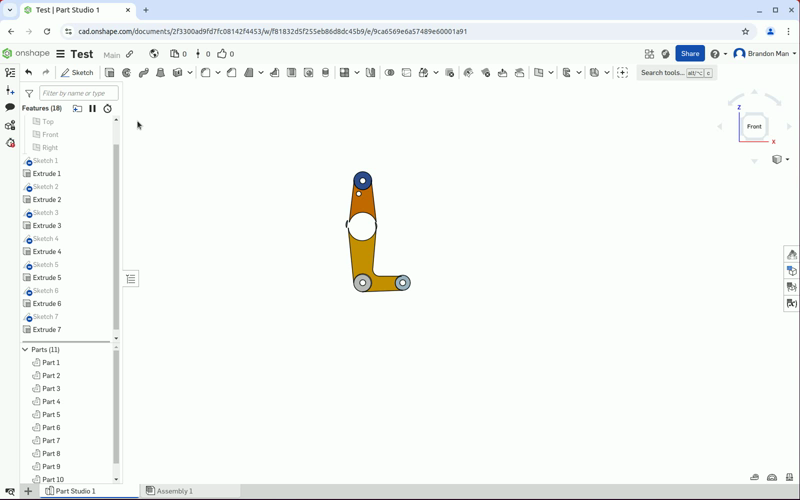
key(shift+h)
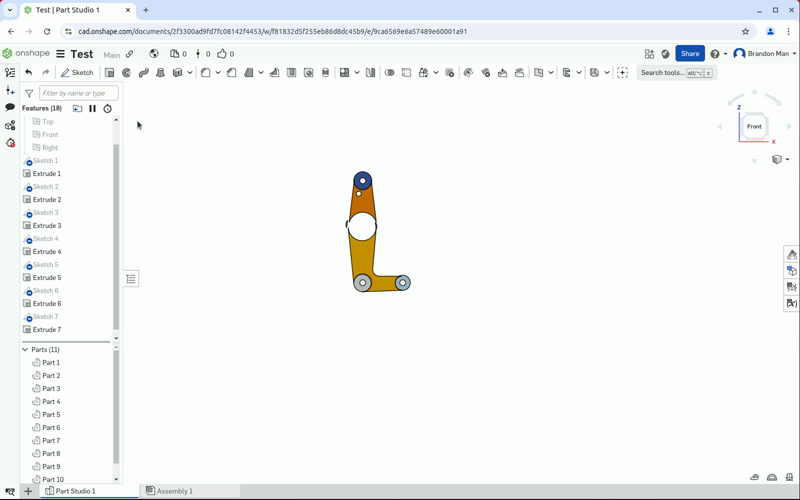
mouse_move(69, 163)
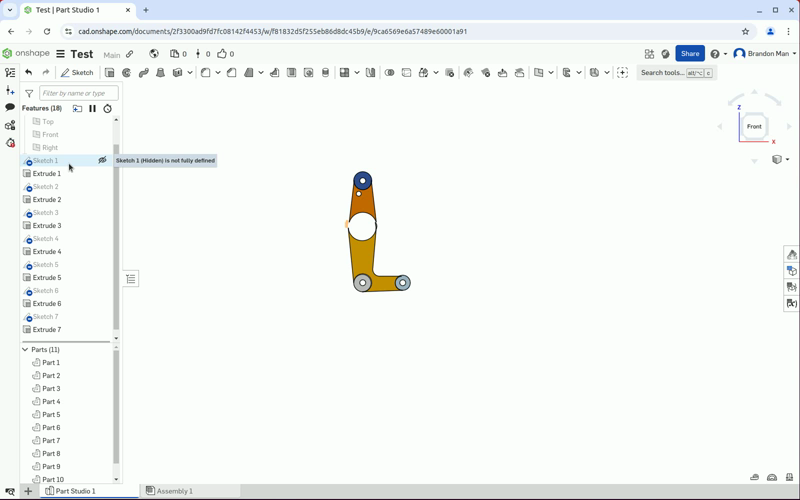
click(69, 163)
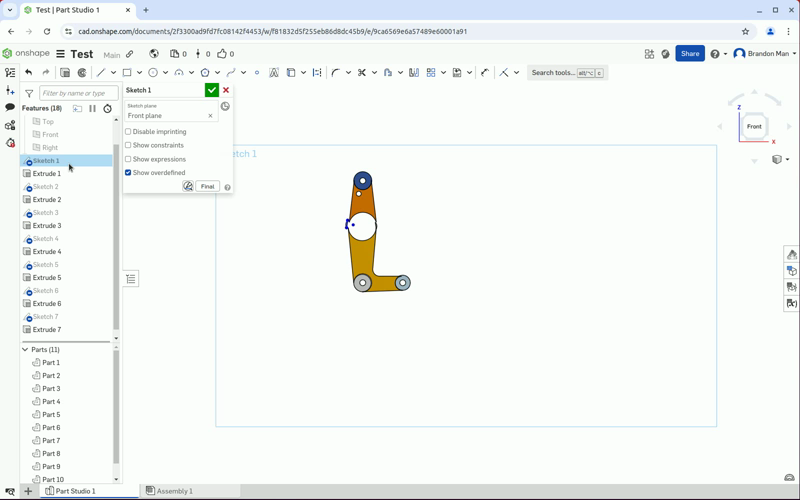
mouse_move(229, 92)
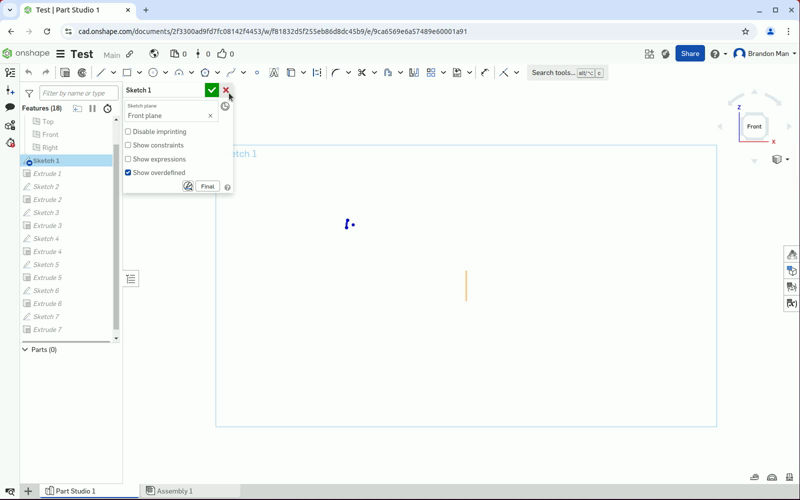
click(229, 92)
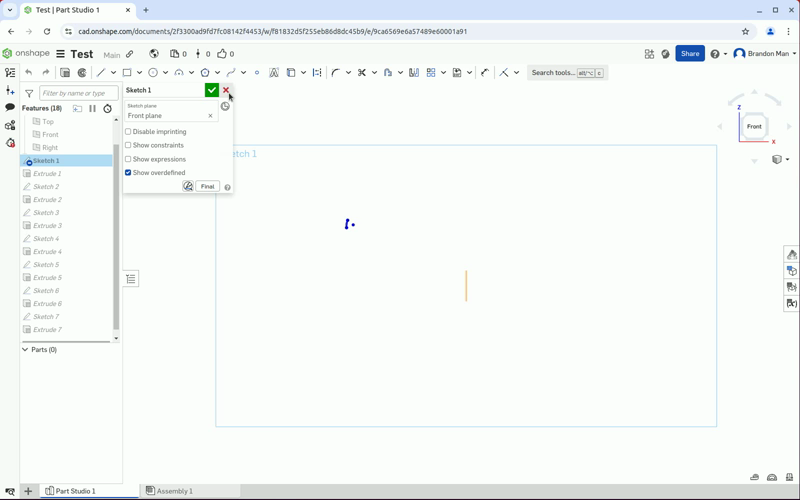
key(shift+s)
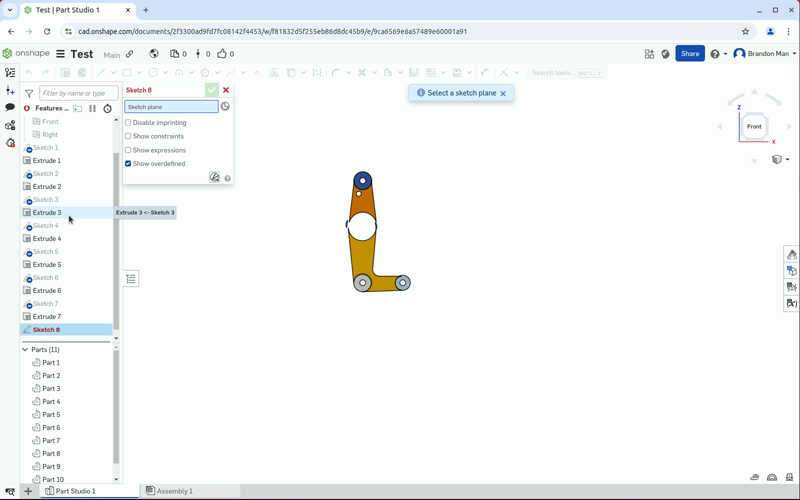
scroll(3)
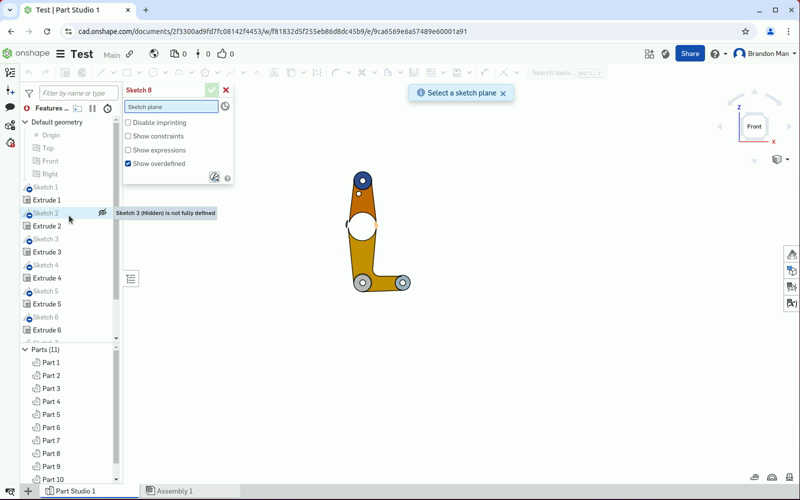
mouse_move(69, 163)
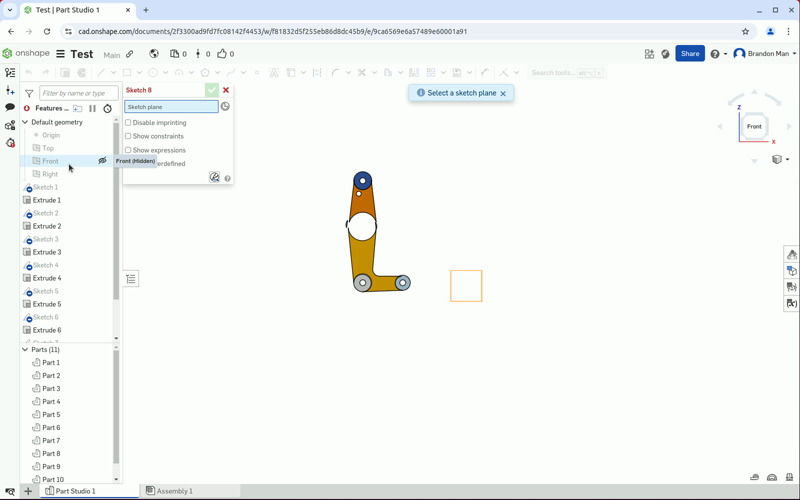
click(69, 163)
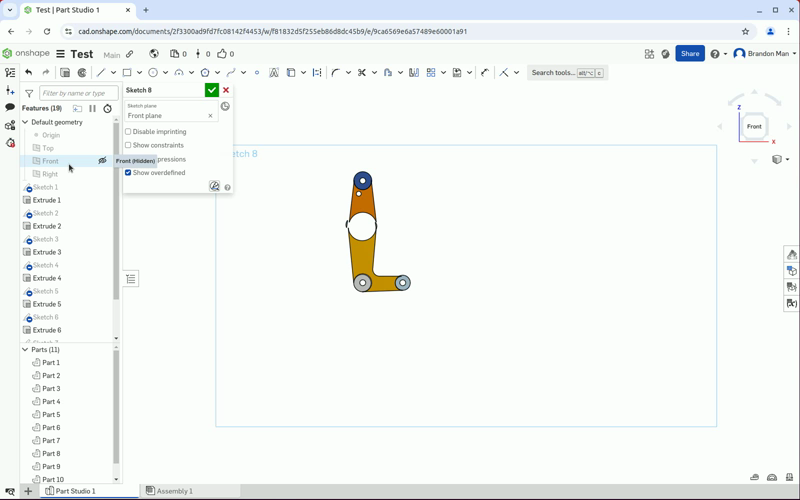
mouse_move(69, 352)
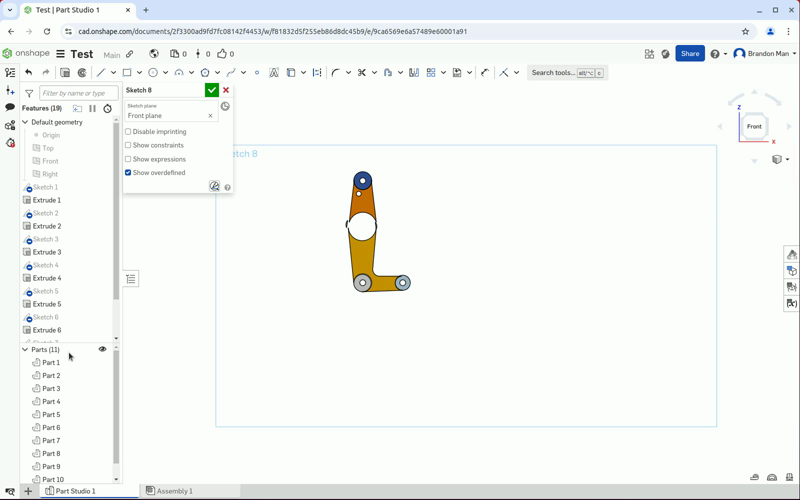
key(y)
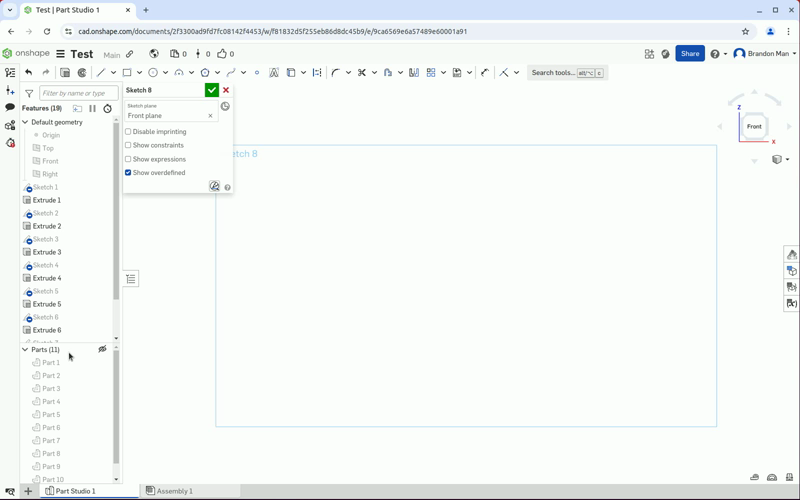
key(a)
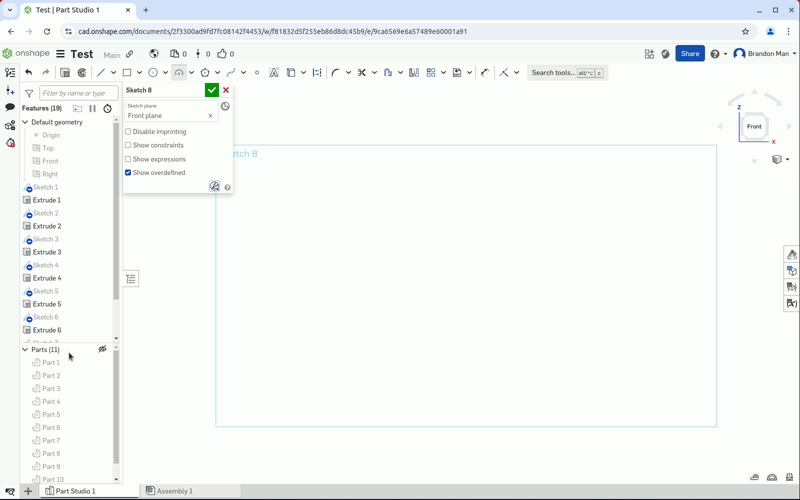
key_down(shift)
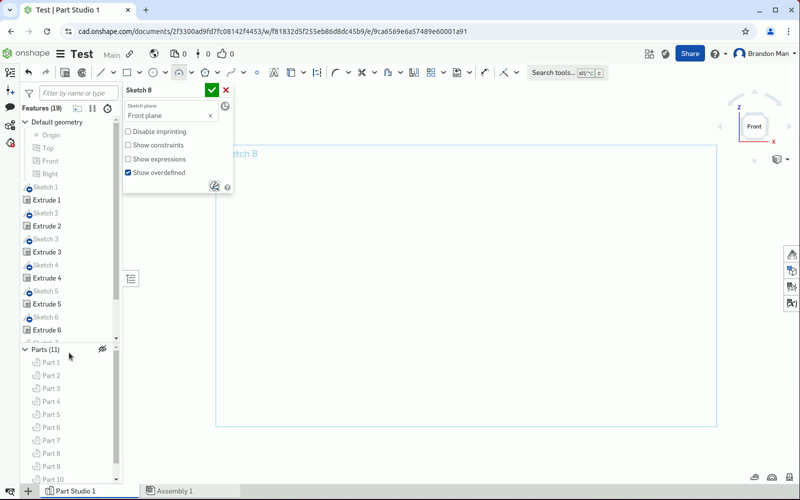
mouse_move(348, 227)
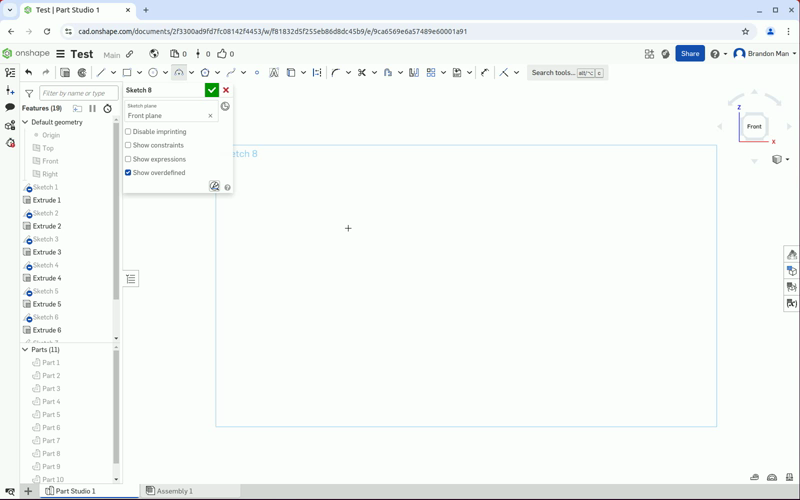
click(348, 227)
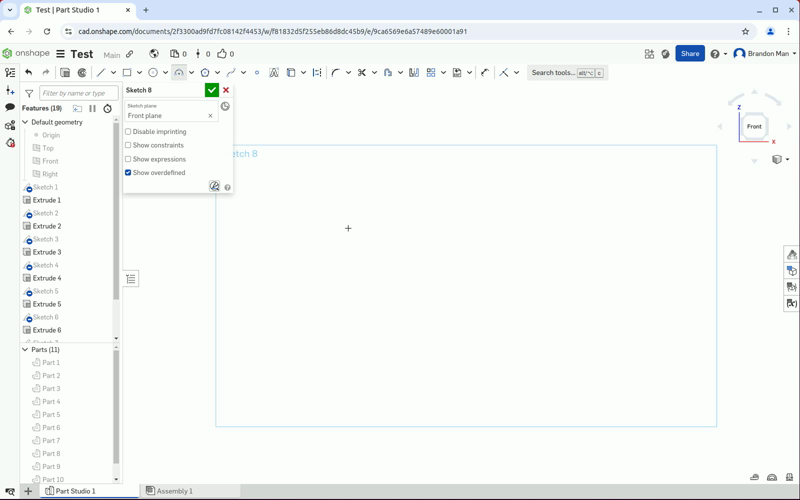
key_up(shift)
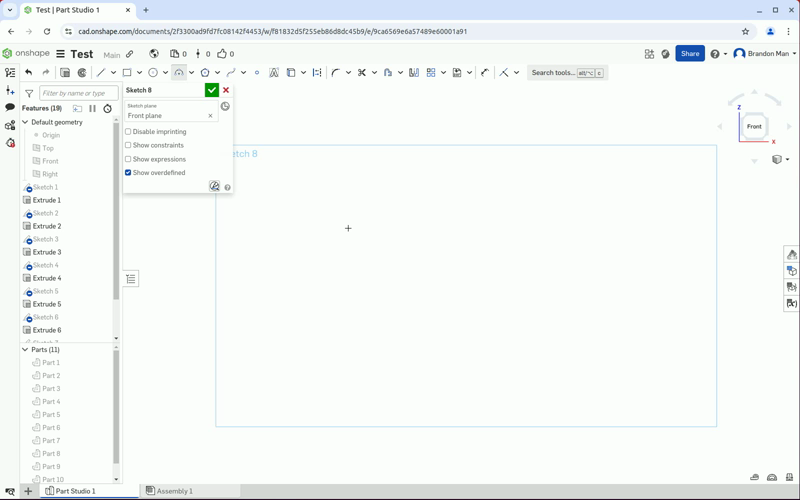
key_down(shift)
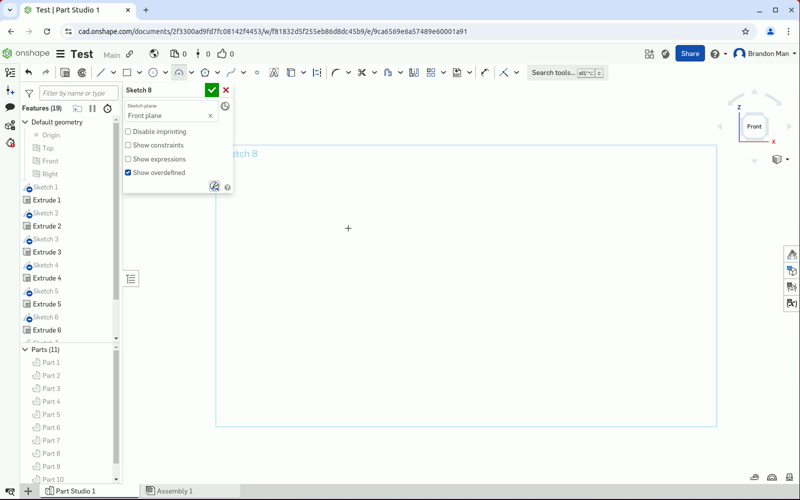
mouse_move(377, 227)
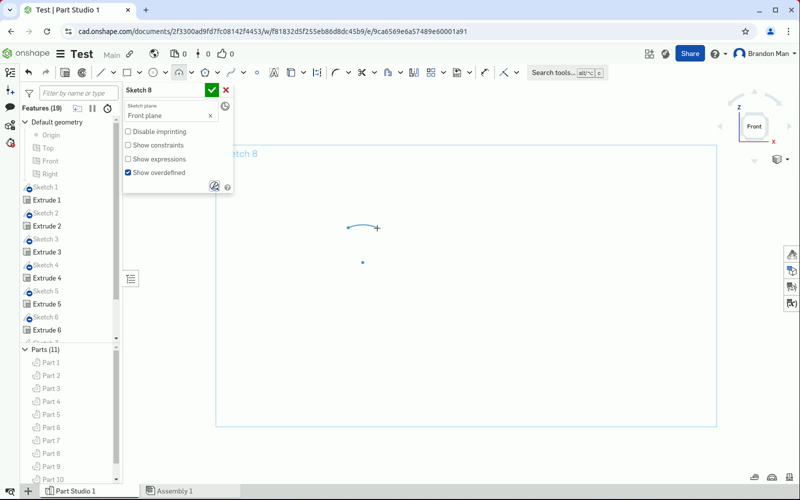
click(377, 227)
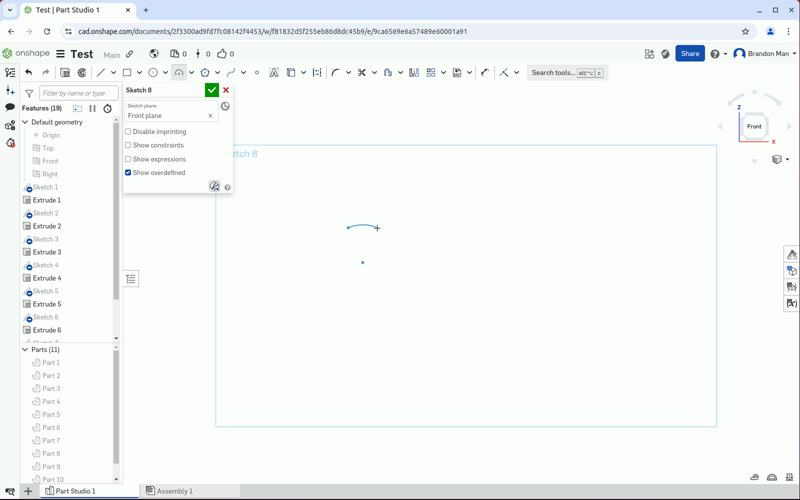
mouse_move(362, 240)
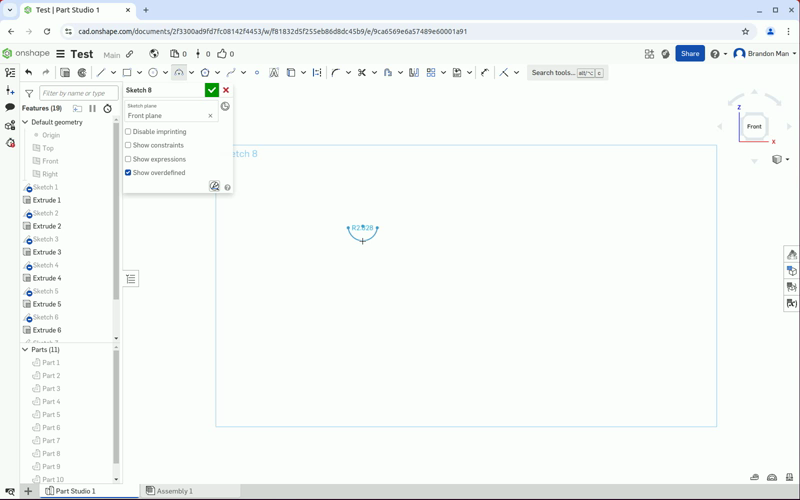
click(362, 240)
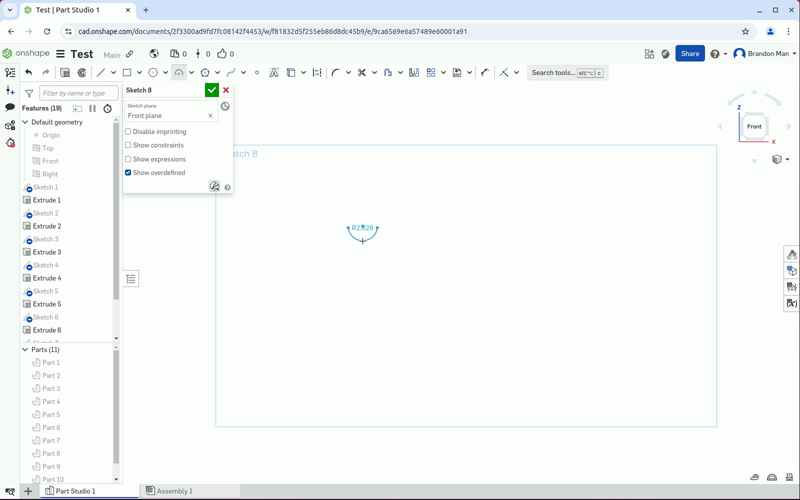
key_up(shift)
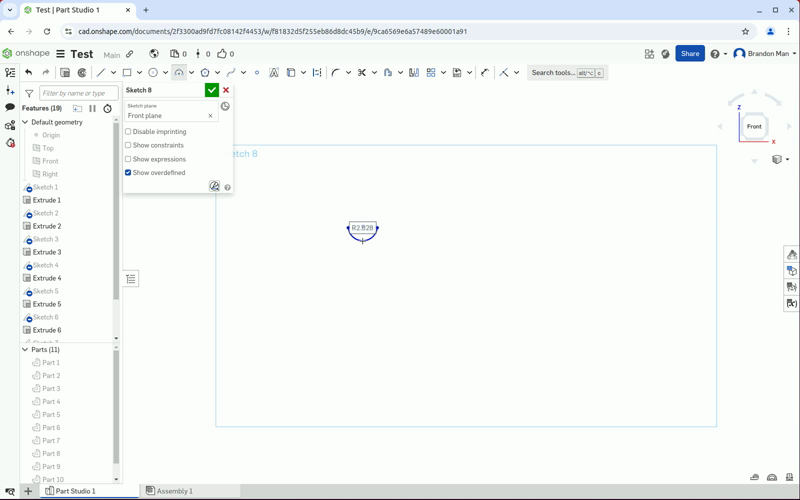
key(esc)
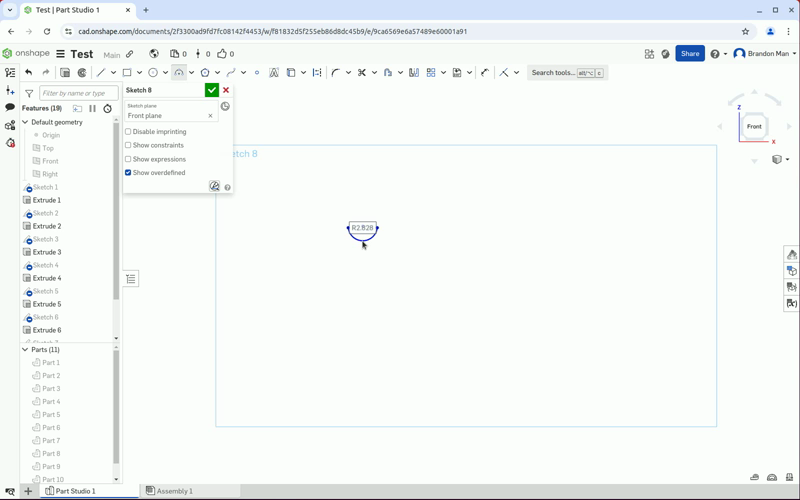
key(l)
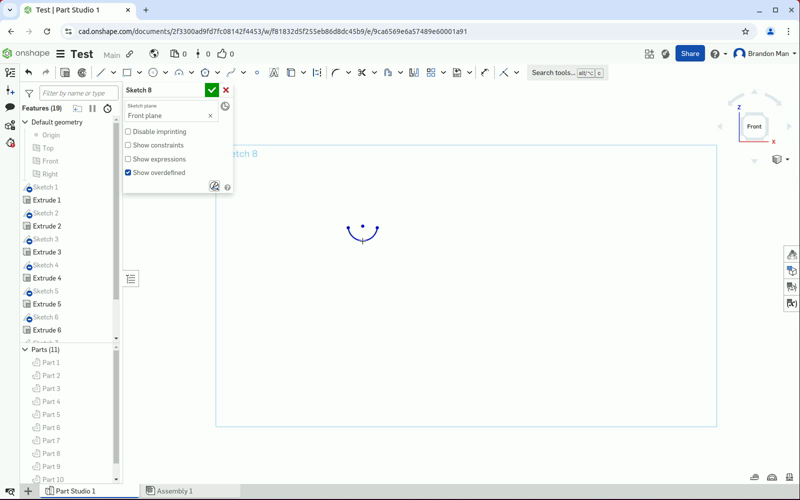
mouse_move(377, 227)
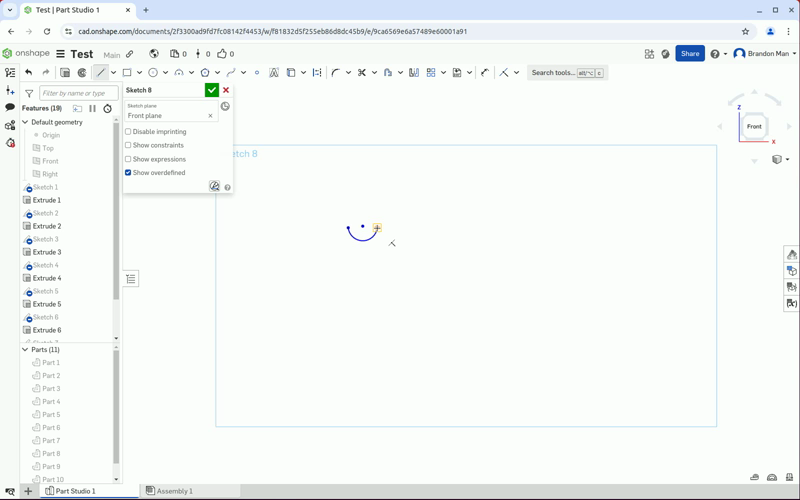
click(377, 227)
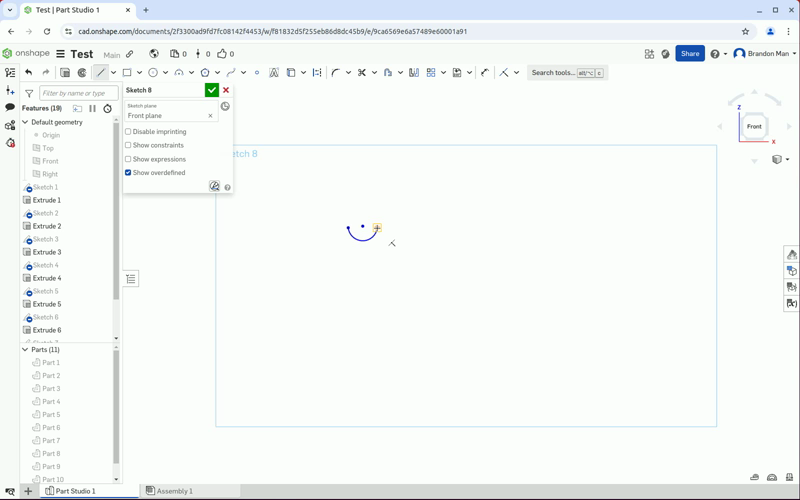
key_down(shift)
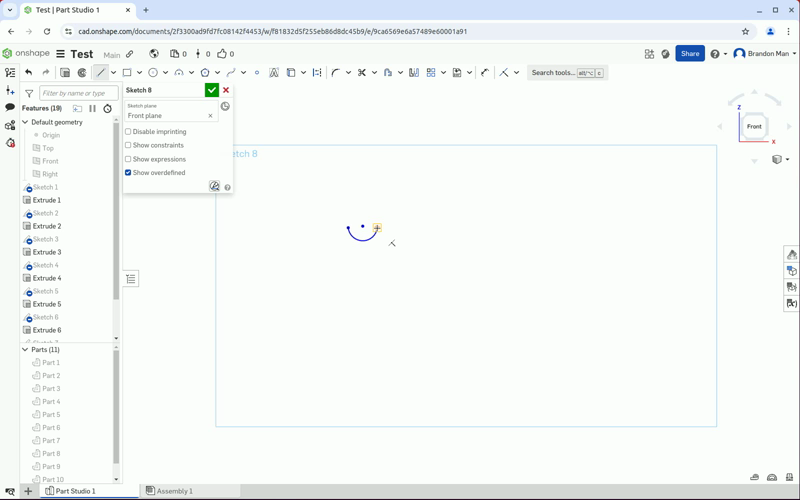
mouse_move(407, 227)
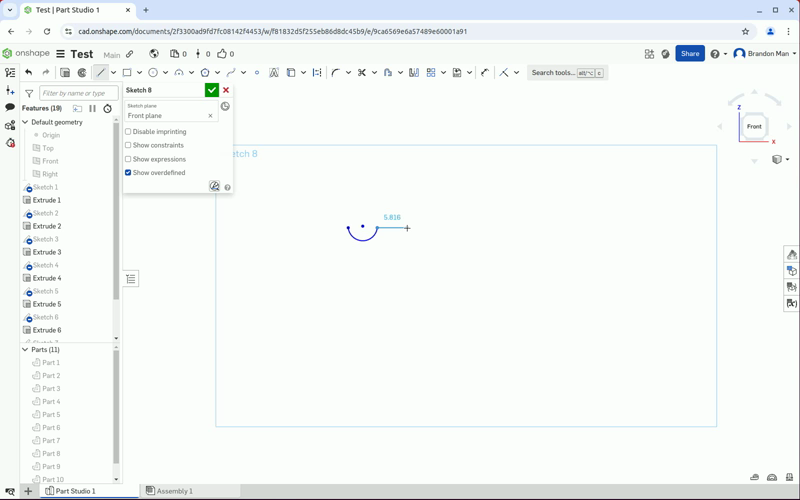
mouse_move(376, 221)
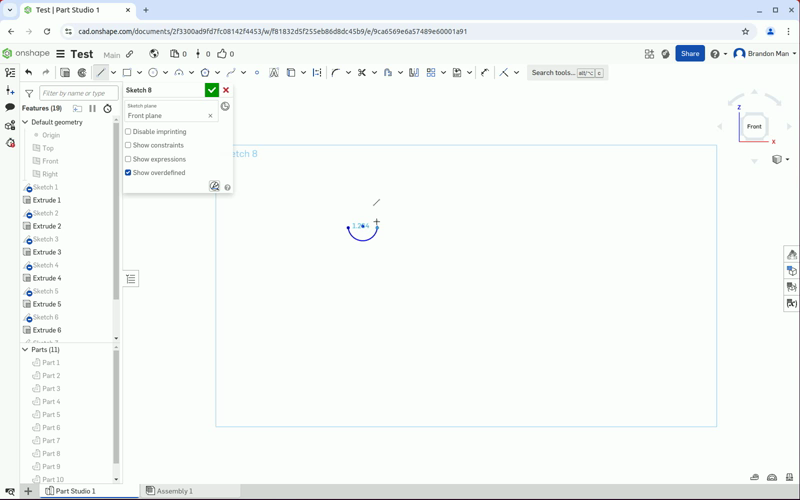
scroll(6)
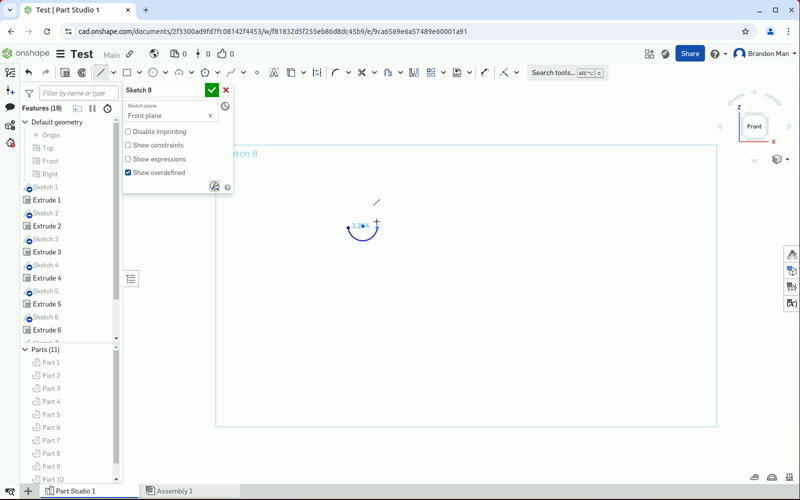
scroll(6)
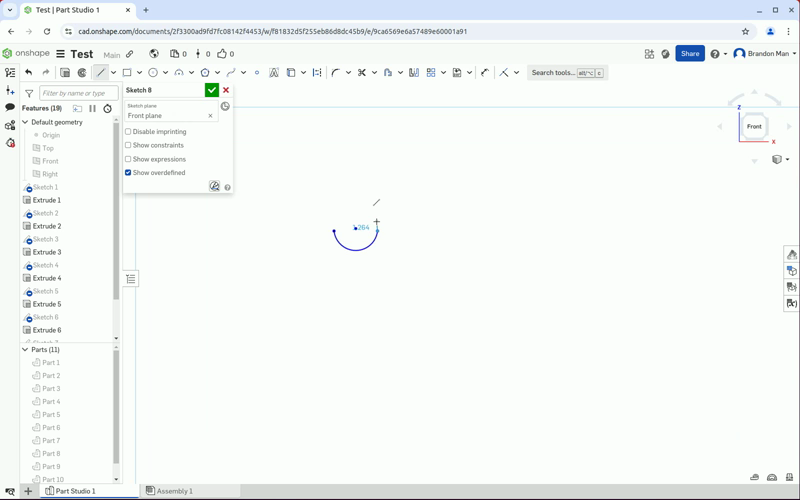
scroll(6)
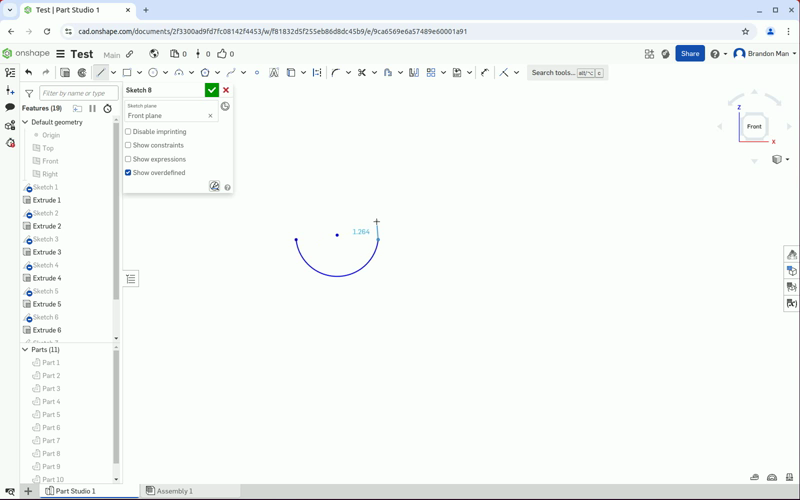
scroll(6)
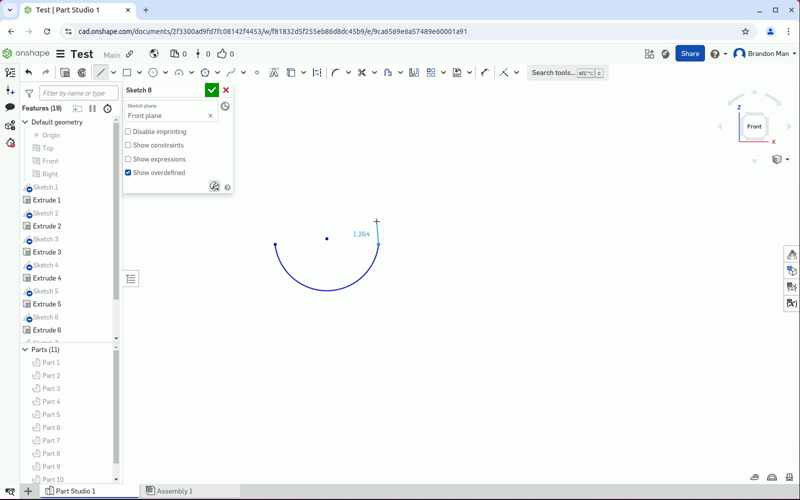
scroll(6)
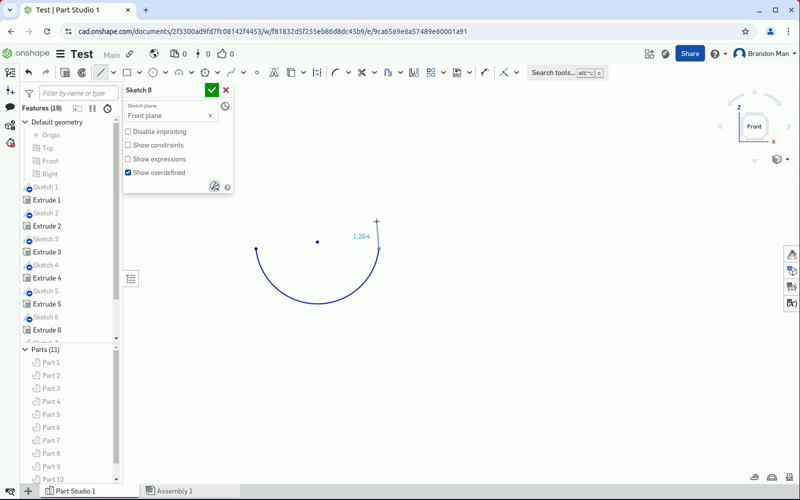
scroll(6)
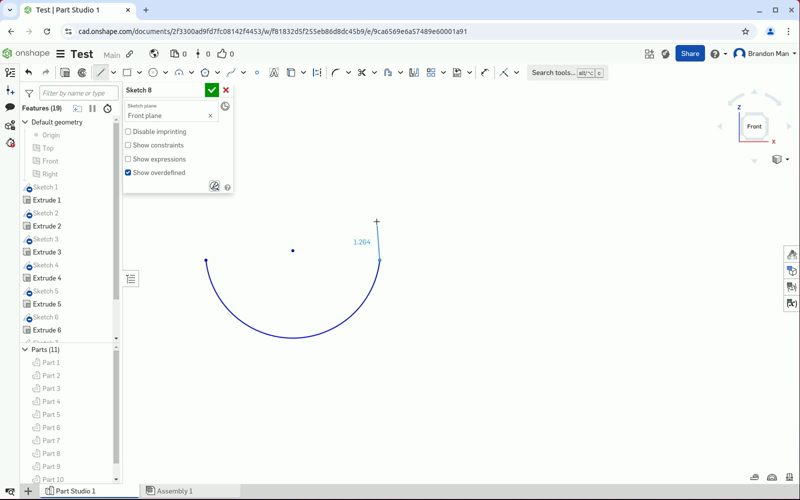
scroll(6)
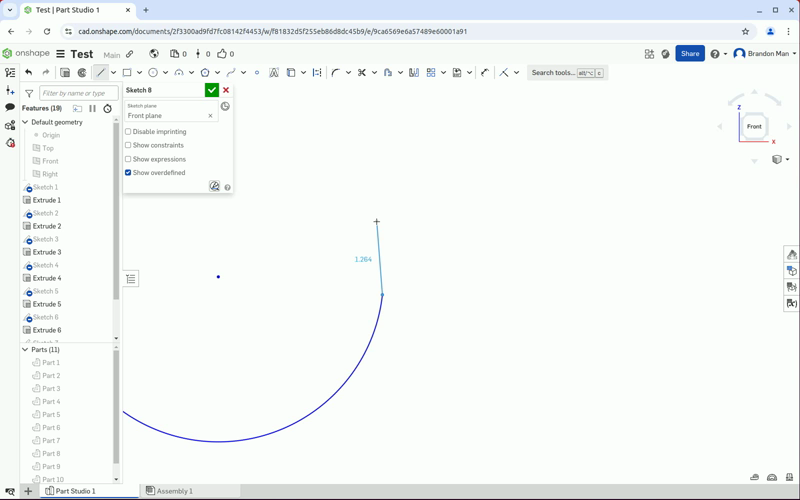
click(376, 221)
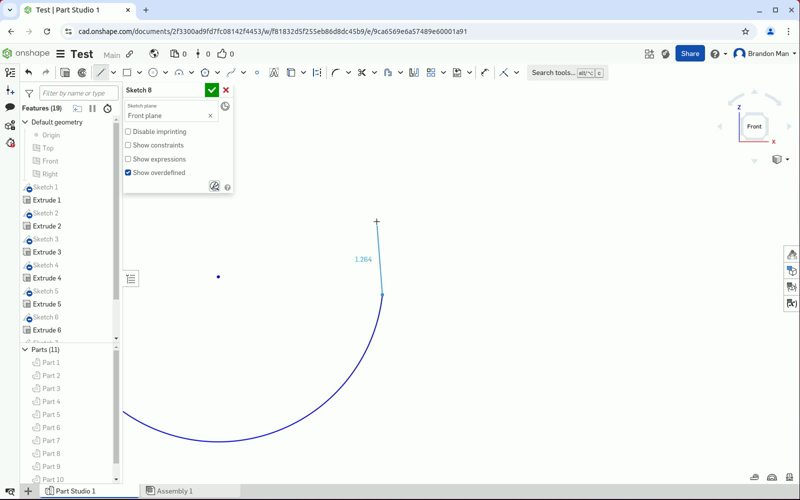
scroll(-6)
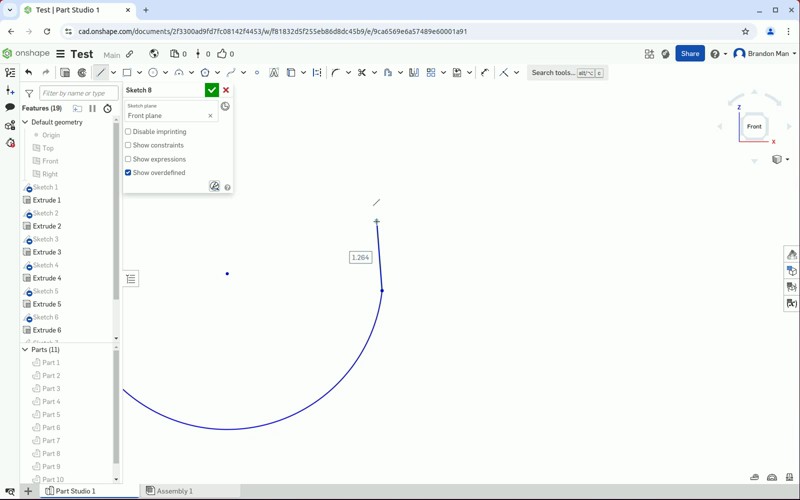
scroll(-6)
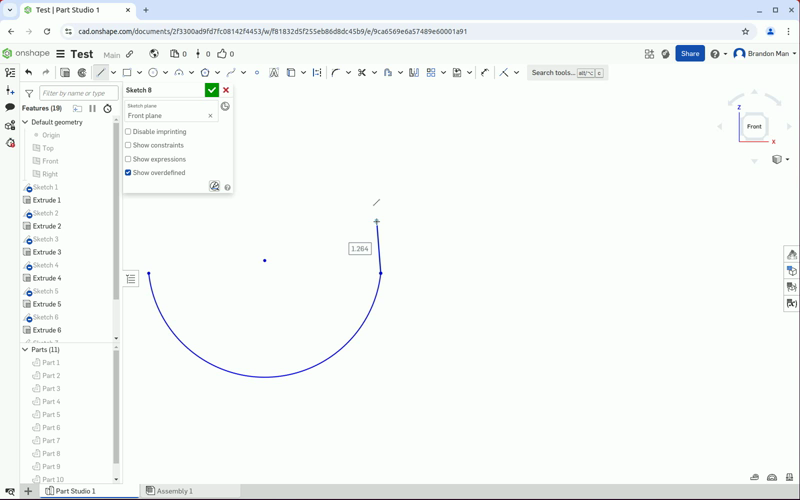
scroll(-6)
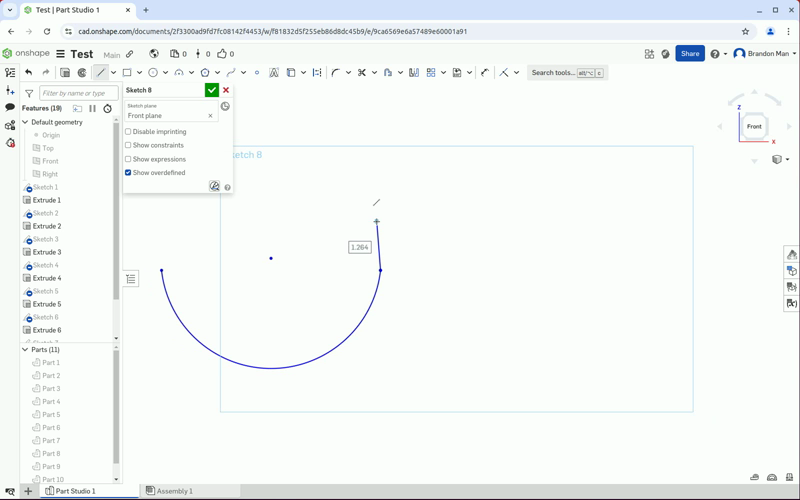
scroll(-6)
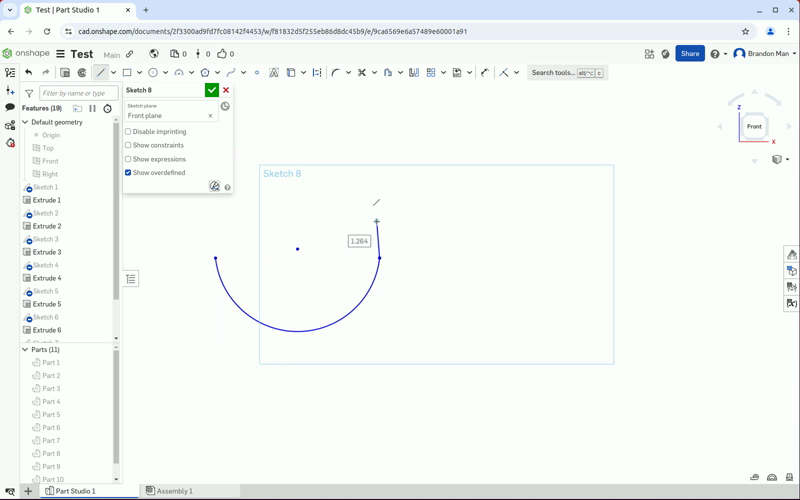
scroll(-6)
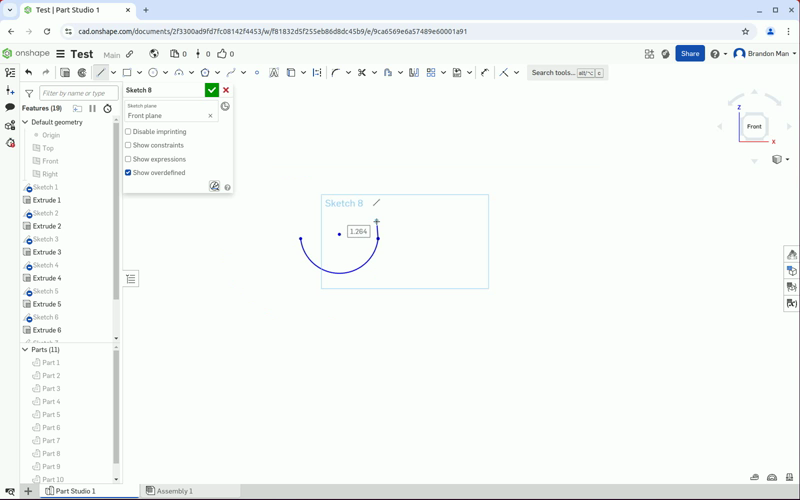
scroll(-6)
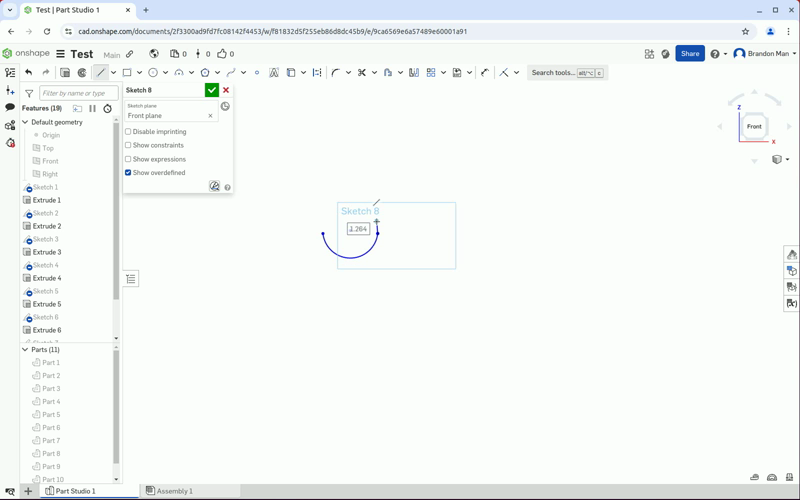
scroll(-6)
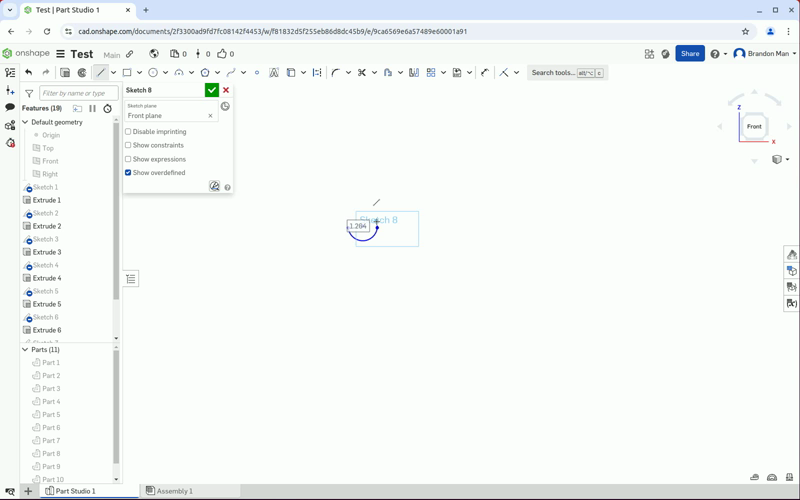
key_up(shift)
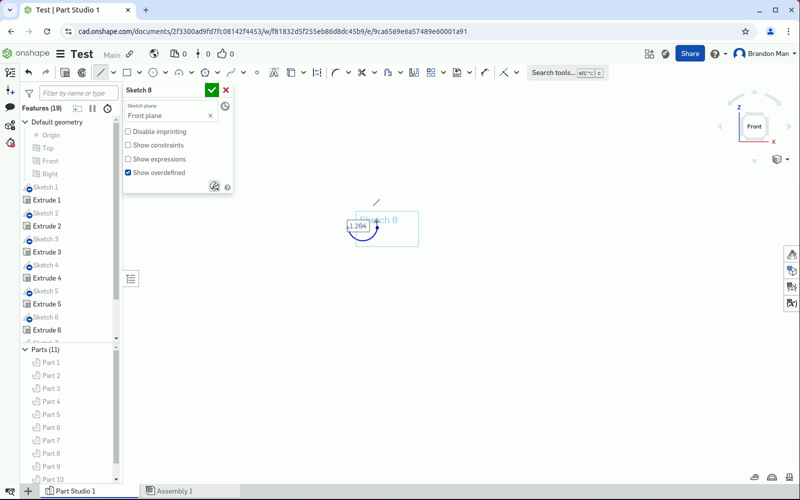
key(esc)
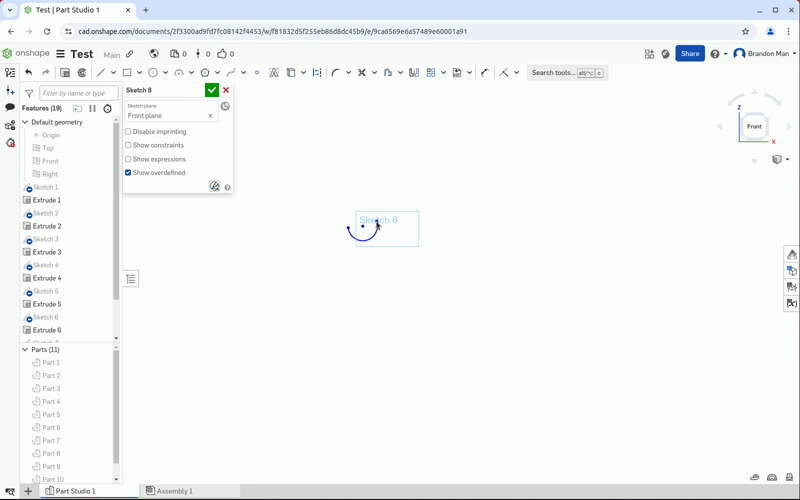
key(a)
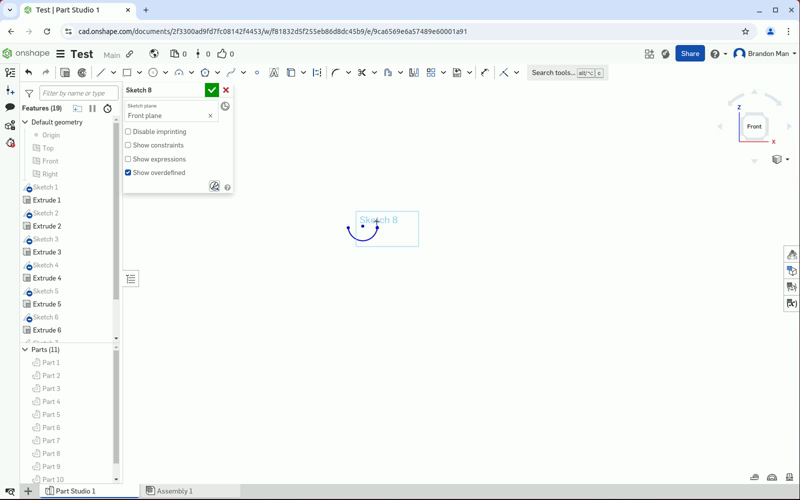
mouse_move(376, 221)
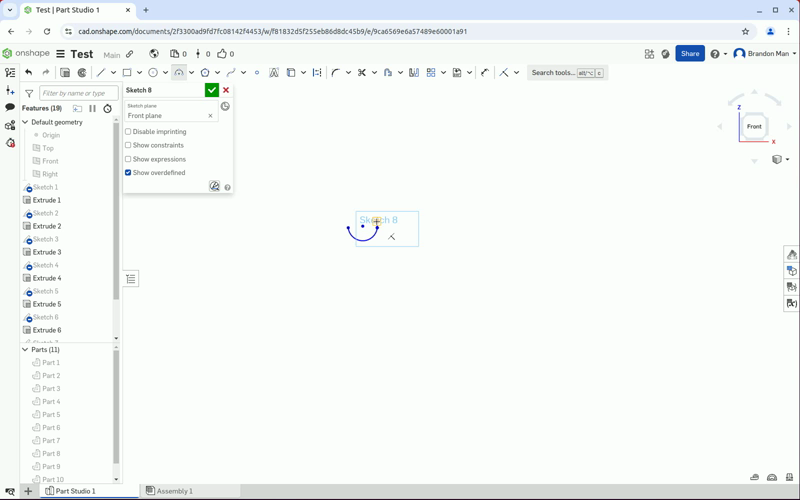
click(376, 221)
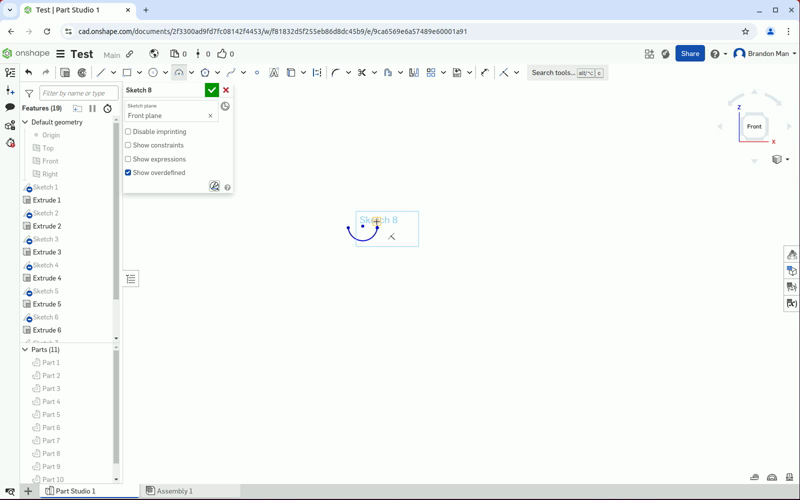
key_down(shift)
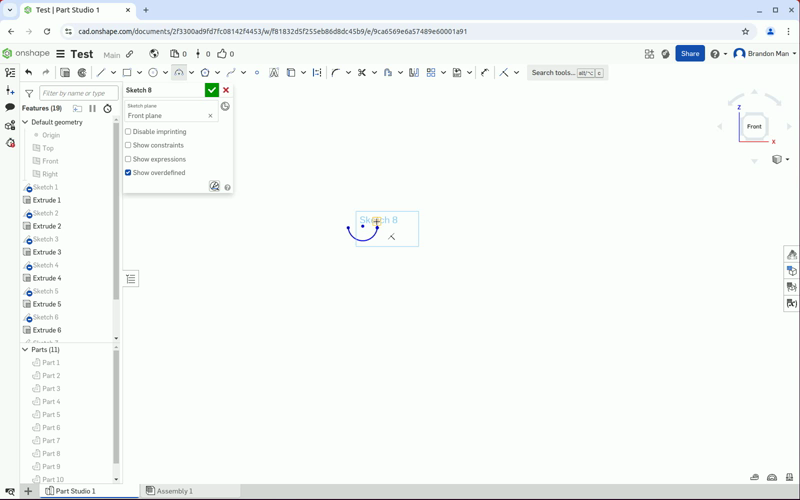
mouse_move(348, 221)
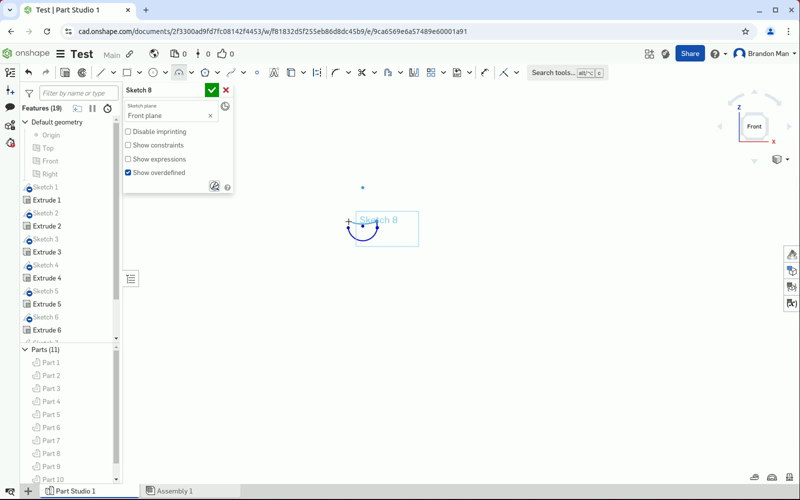
click(348, 221)
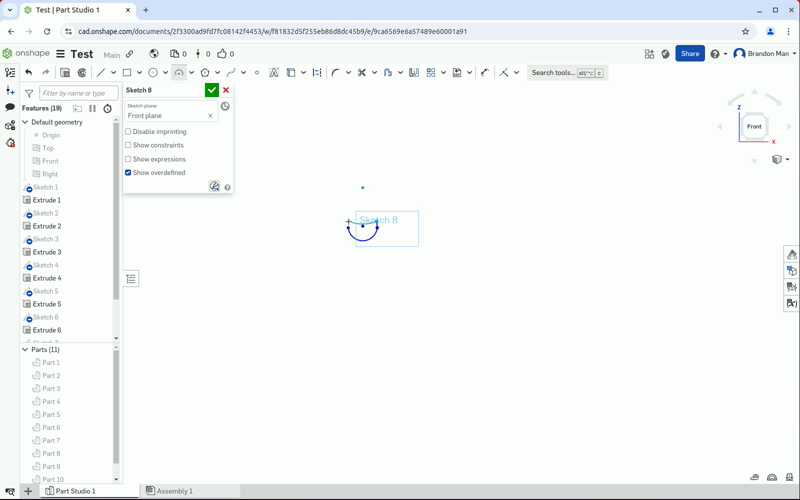
mouse_move(362, 211)
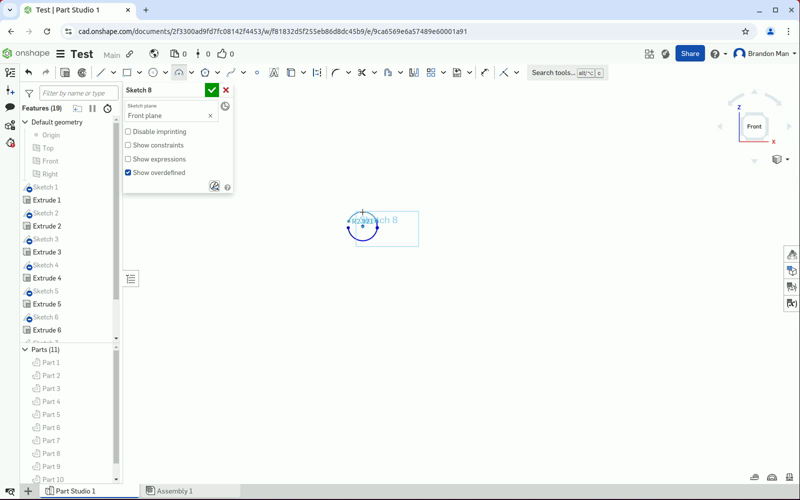
click(362, 211)
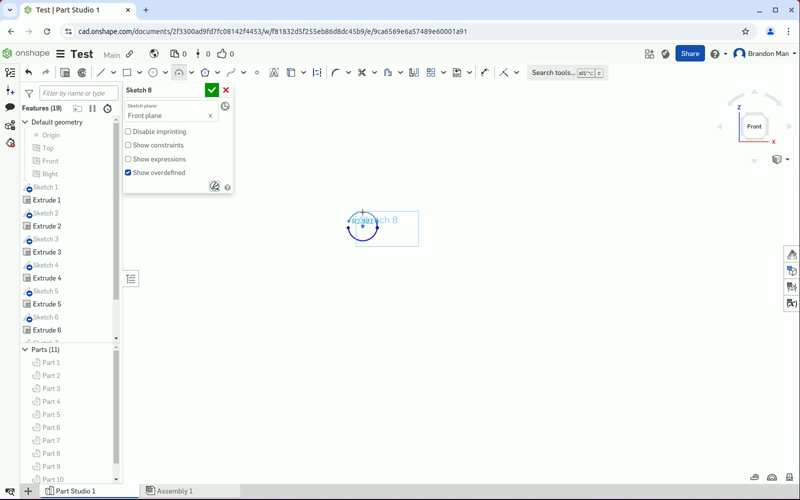
key_up(shift)
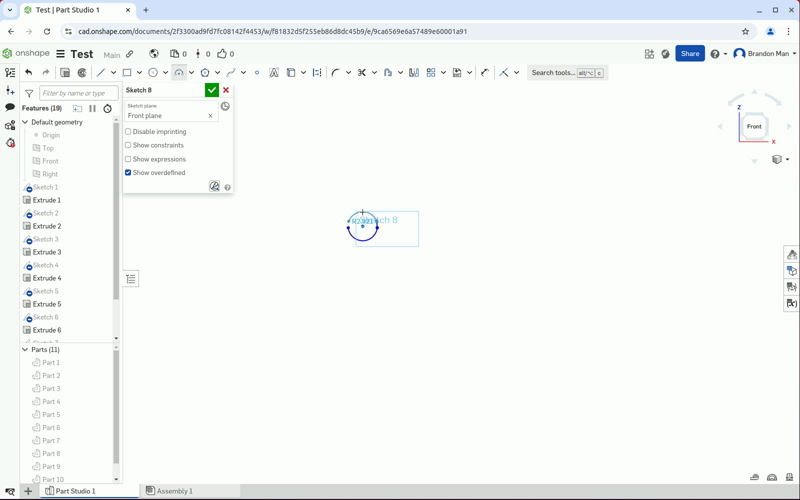
key(esc)
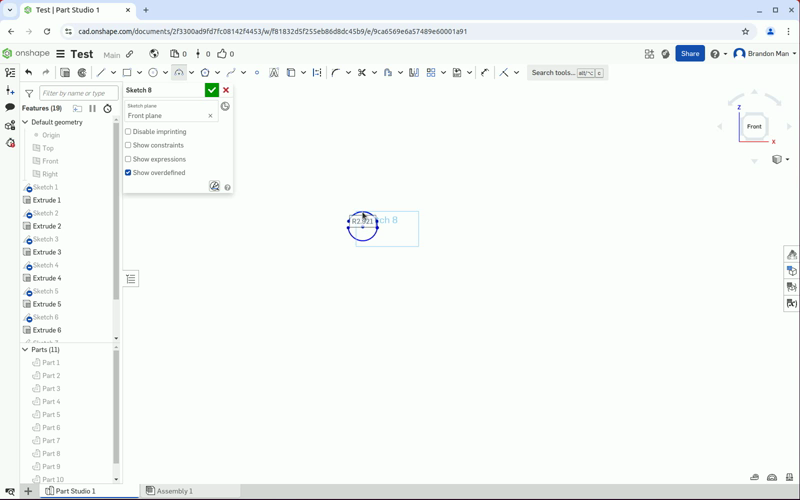
key(l)
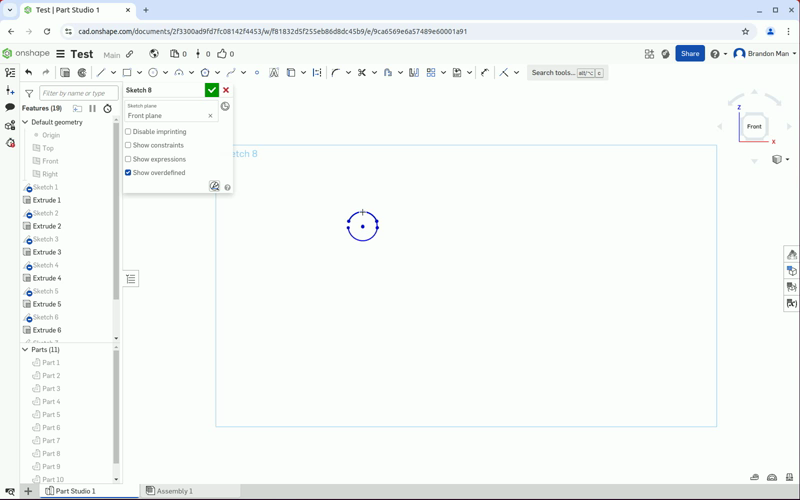
mouse_move(348, 221)
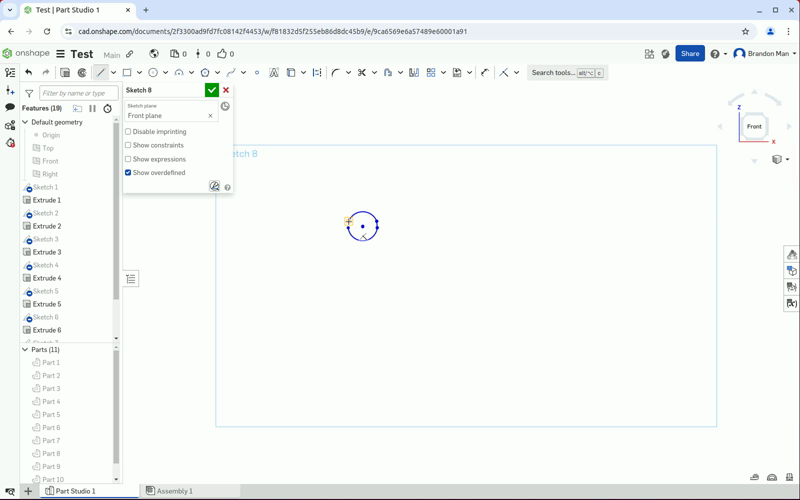
click(348, 221)
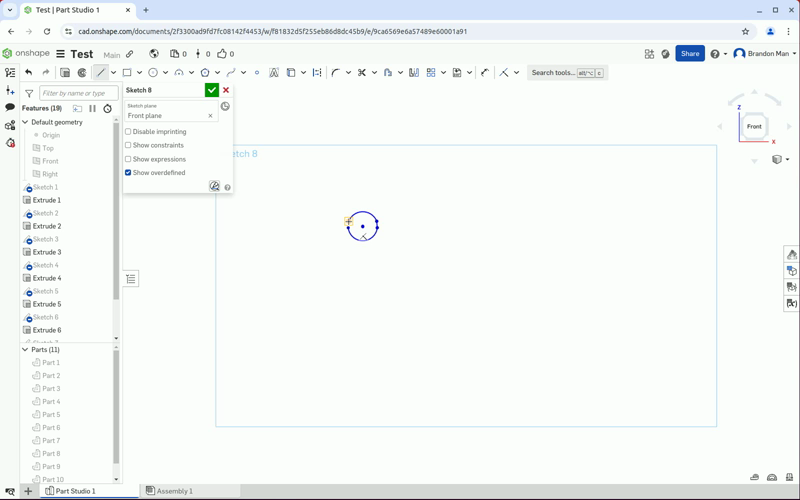
mouse_move(378, 221)
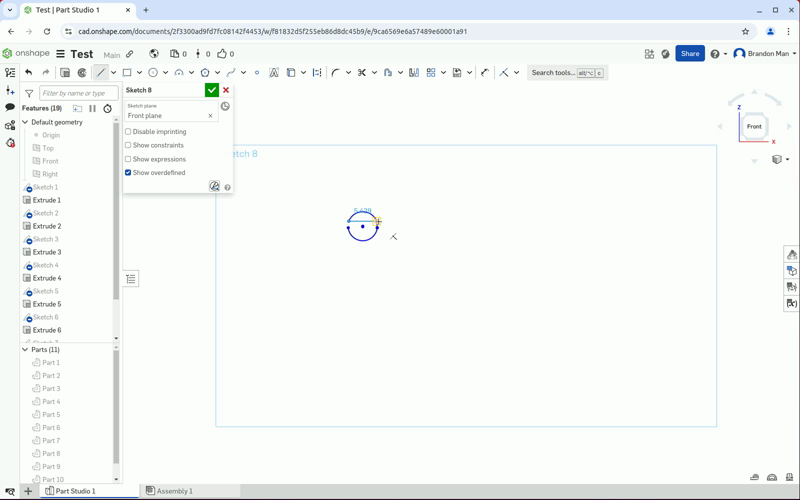
key_down(shift)
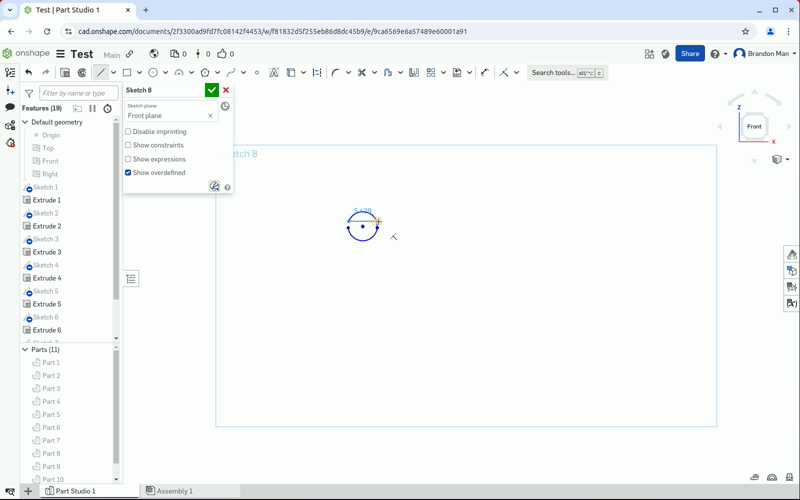
mouse_move(348, 227)
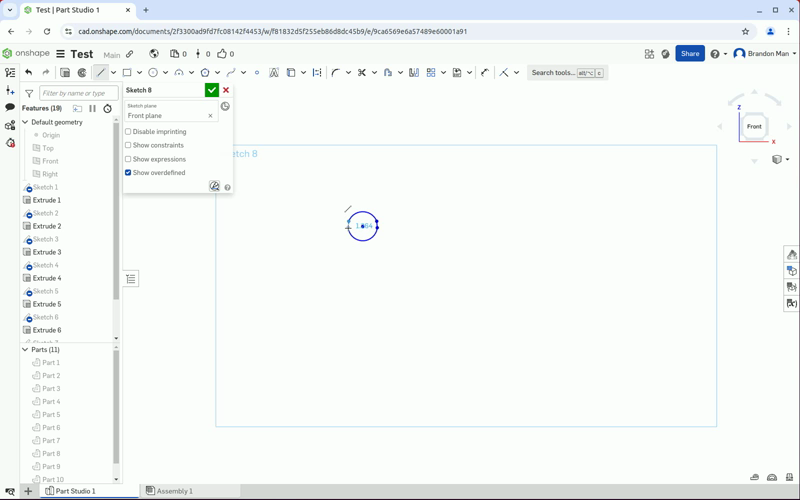
scroll(6)
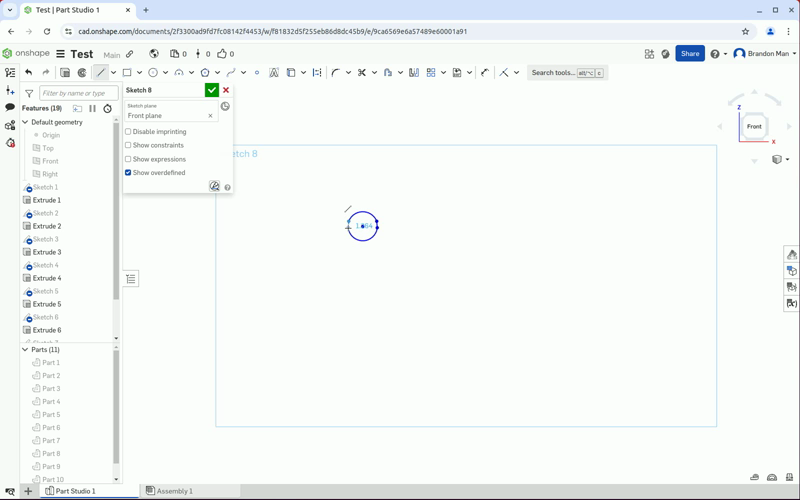
scroll(6)
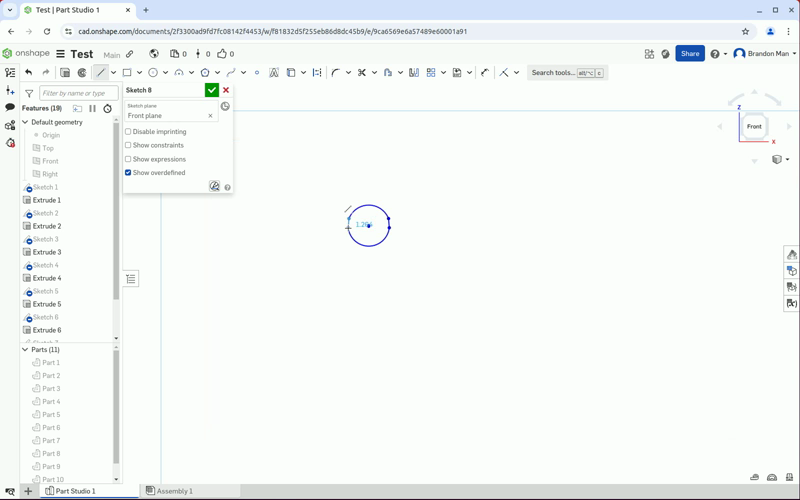
scroll(6)
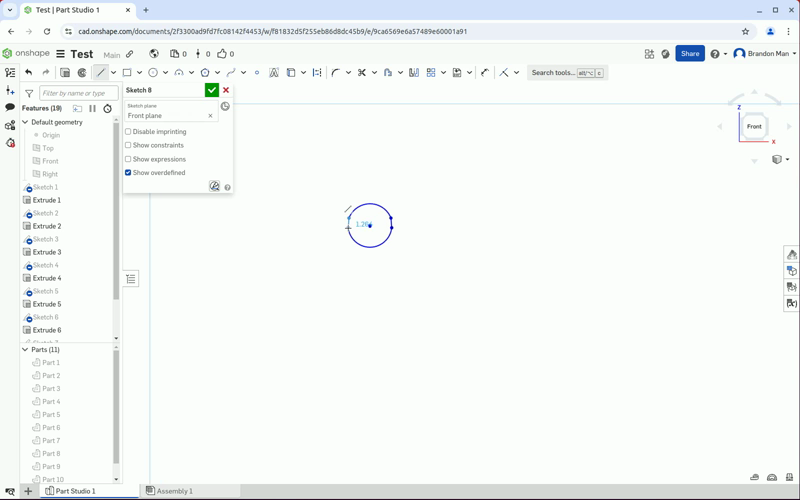
scroll(6)
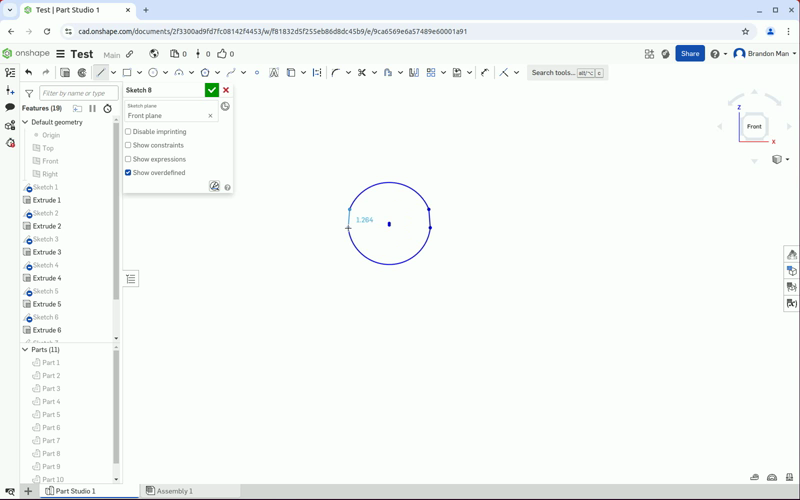
scroll(6)
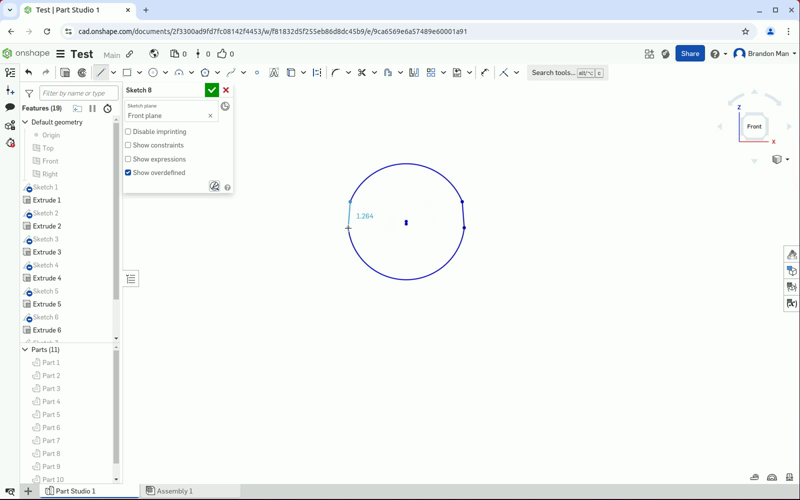
scroll(6)
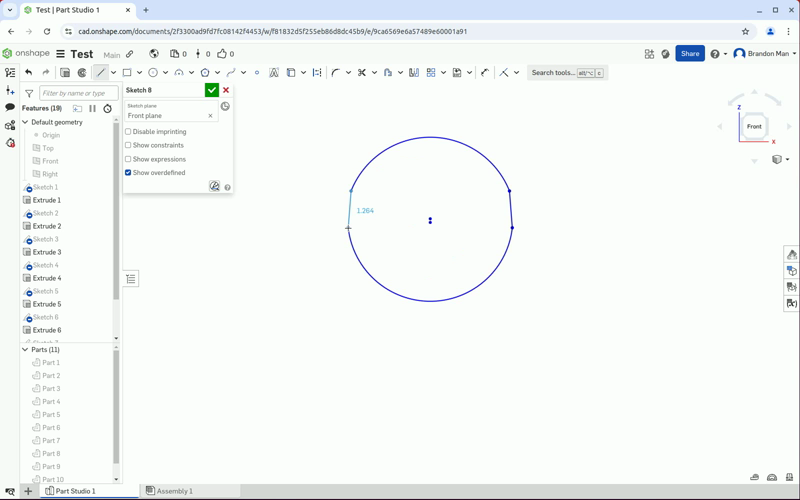
scroll(6)
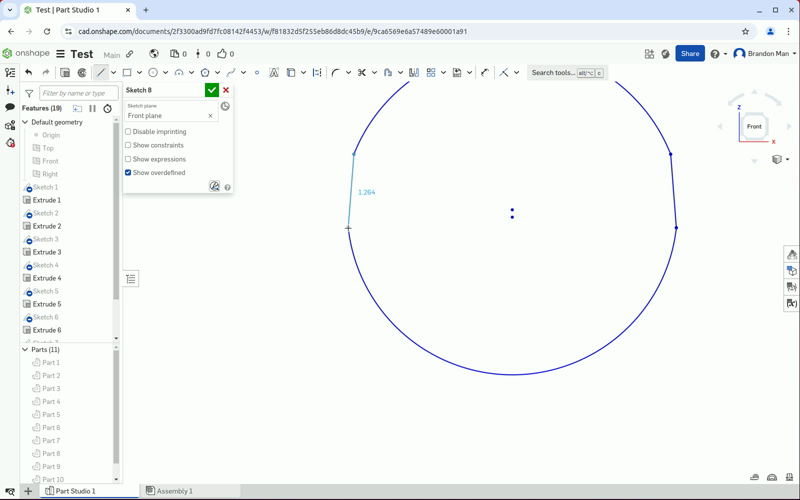
key_up(shift)
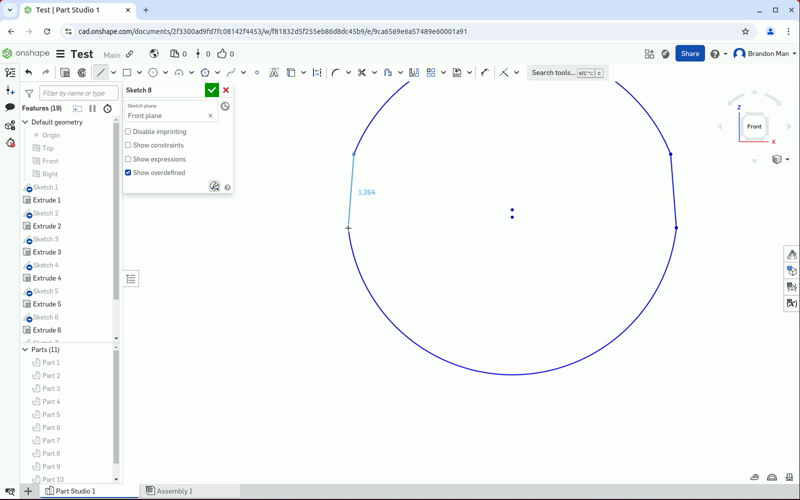
click(348, 227)
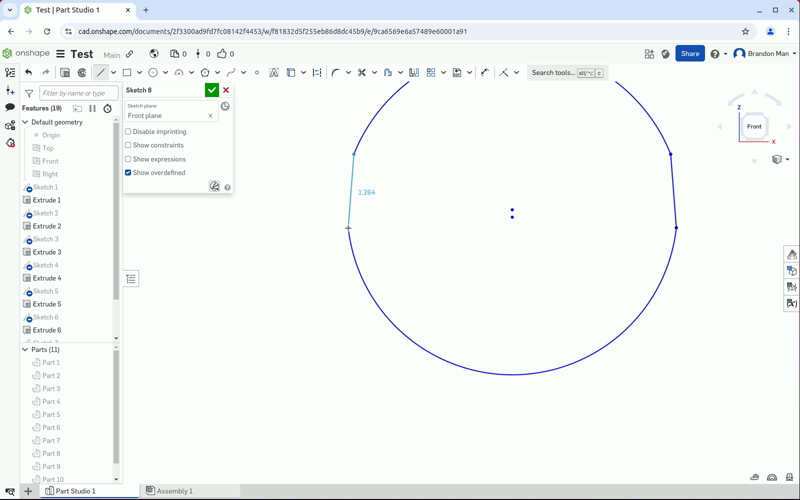
scroll(-6)
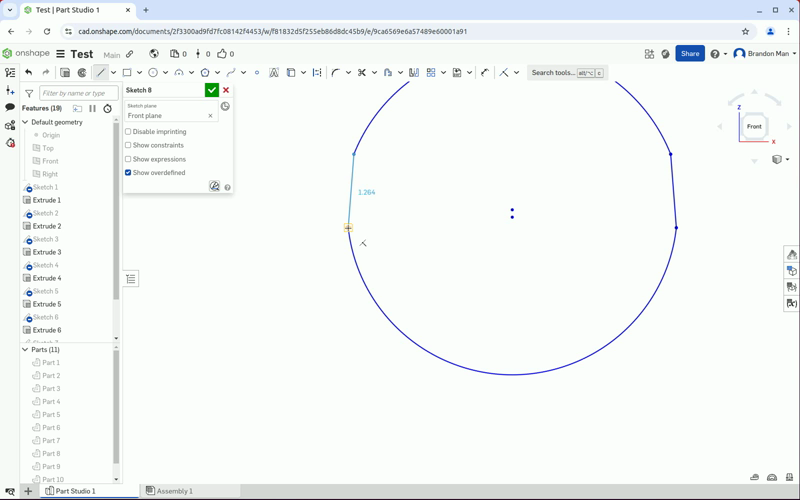
scroll(-6)
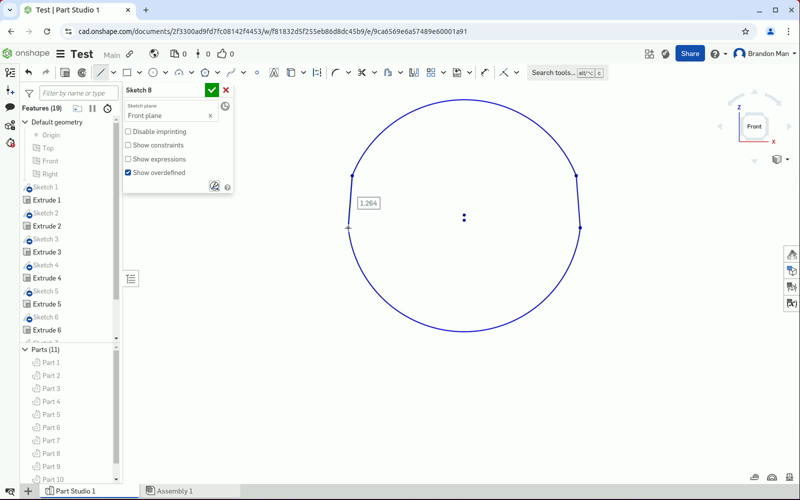
scroll(-6)
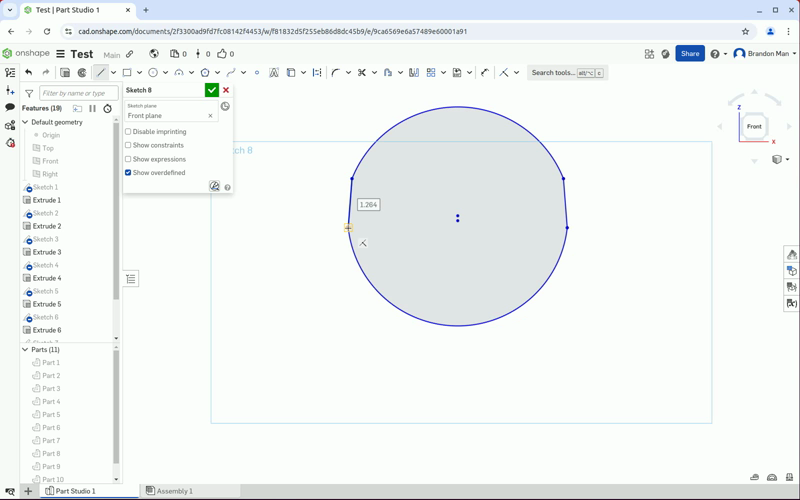
scroll(-6)
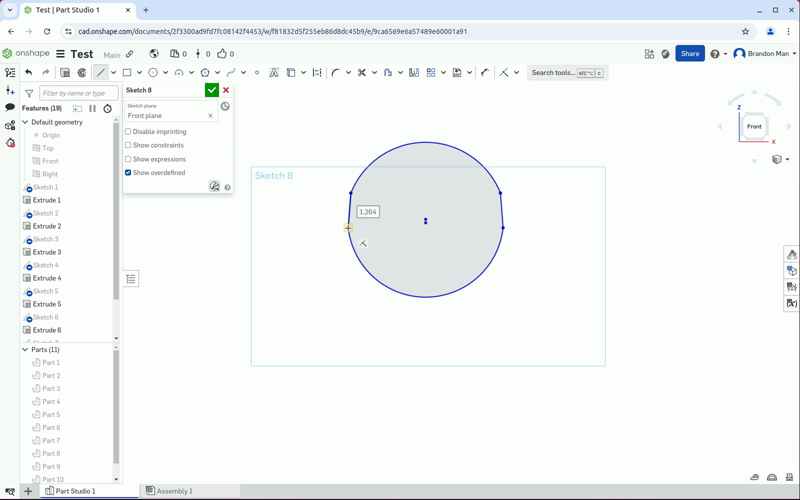
scroll(-6)
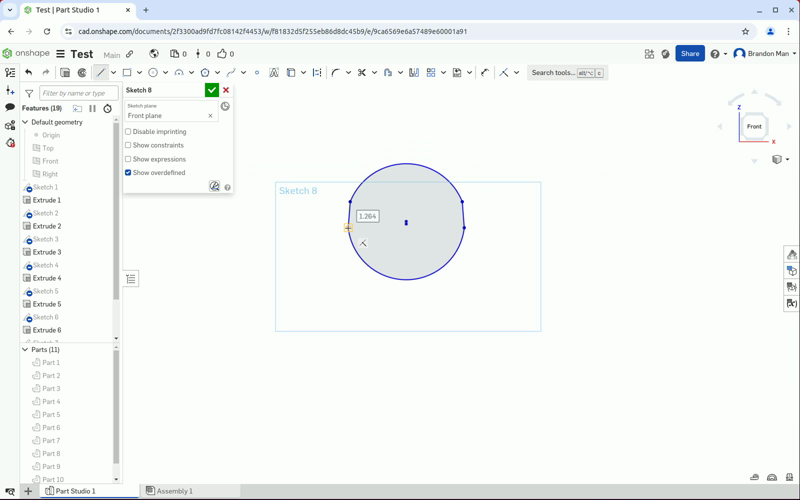
scroll(-6)
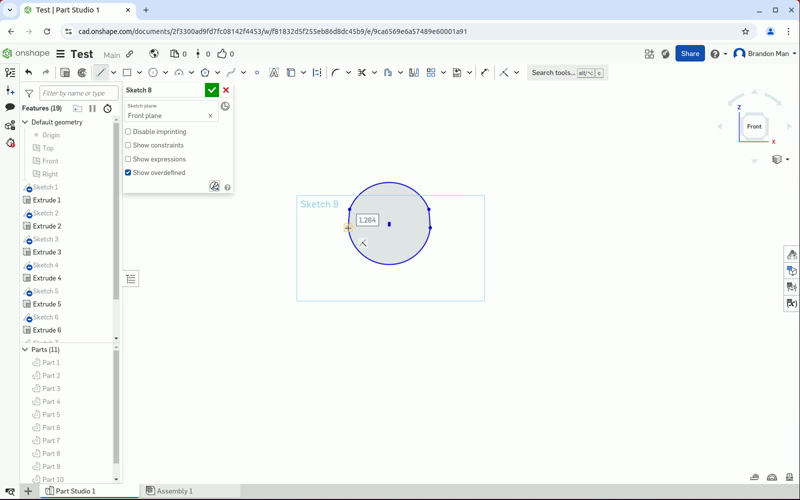
scroll(-6)
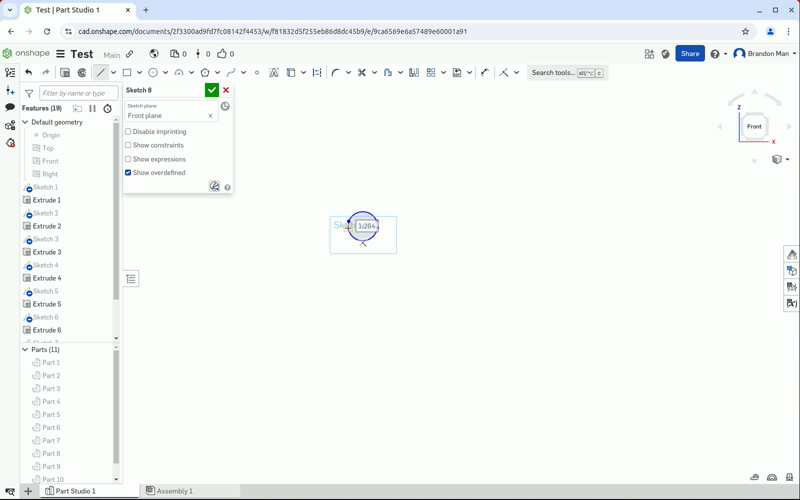
key(esc)
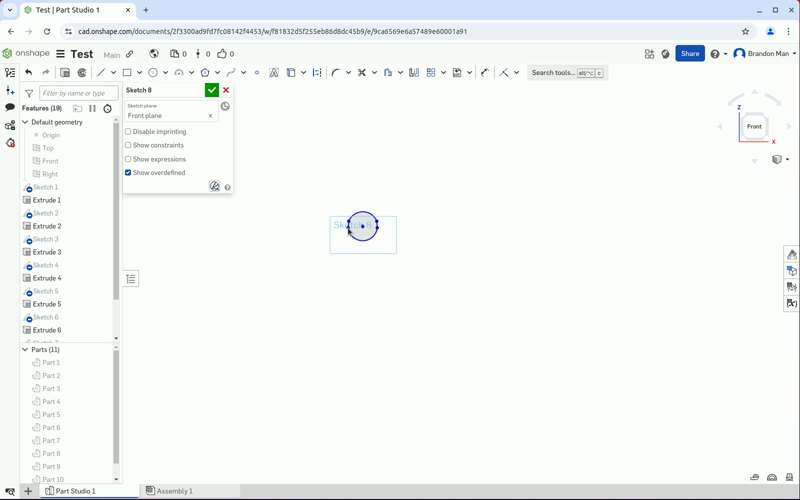
key(c)
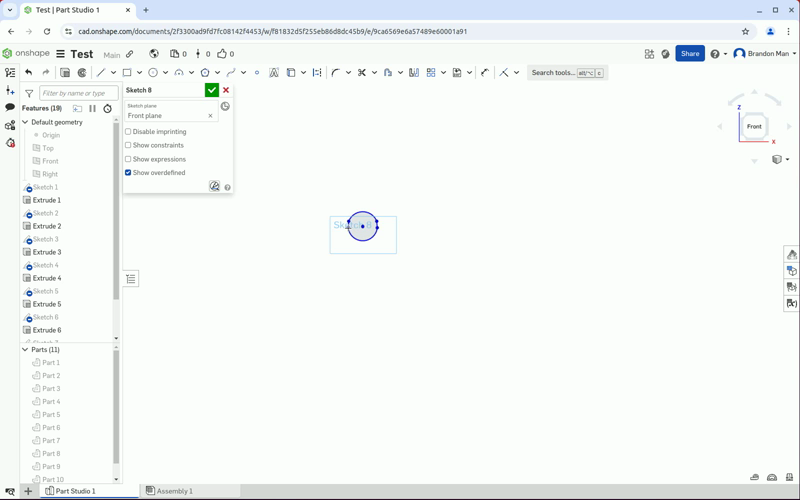
key_down(shift)
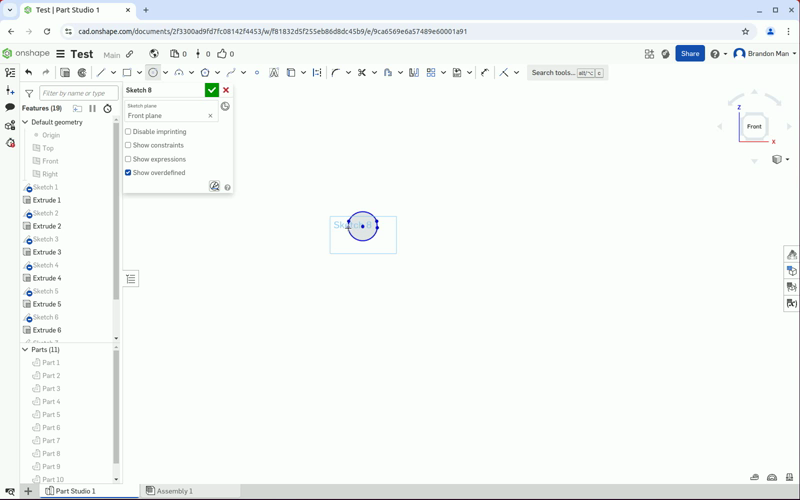
mouse_move(362, 226)
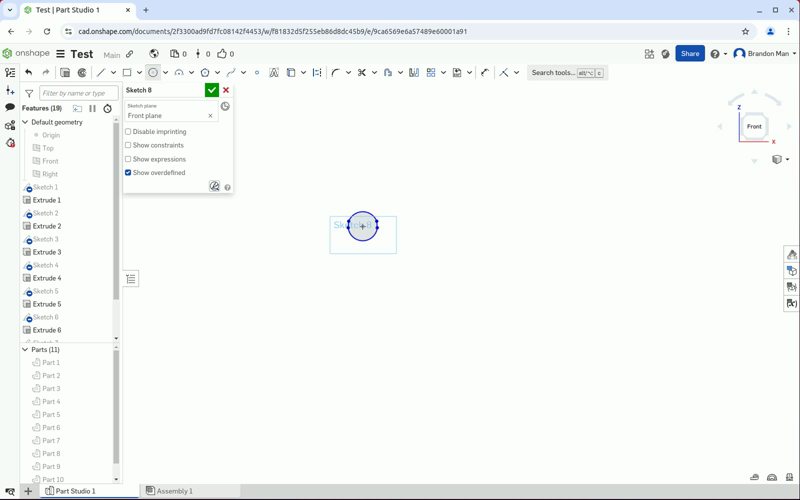
click(362, 226)
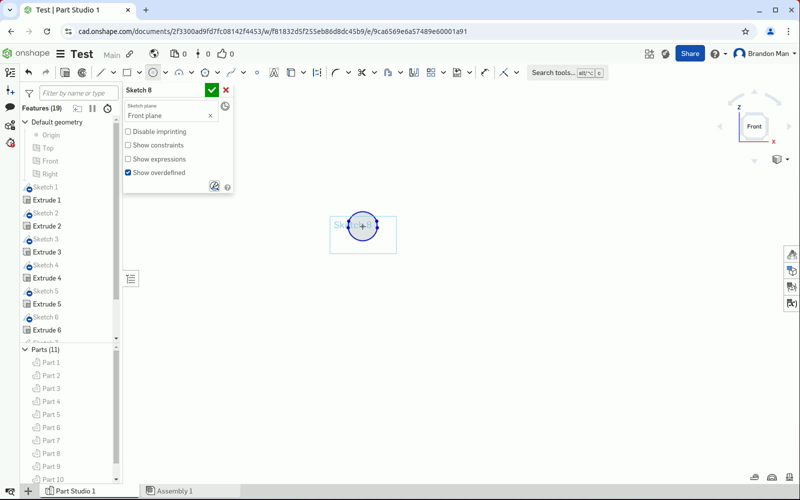
key_up(shift)
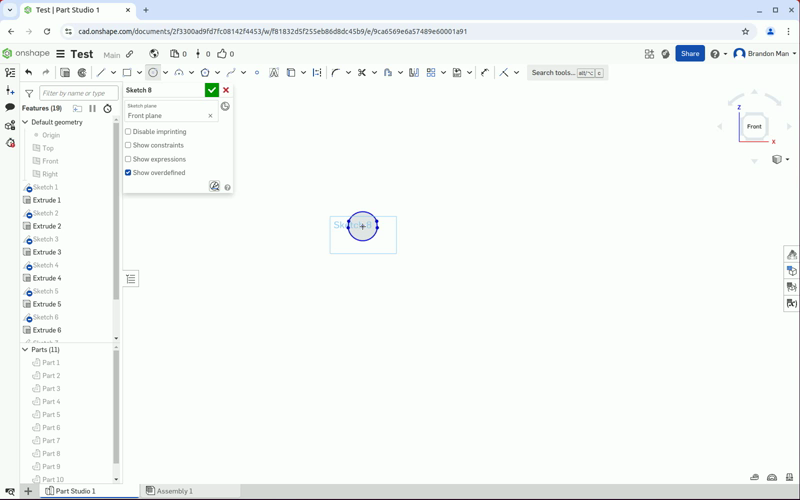
mouse_move(365, 226)
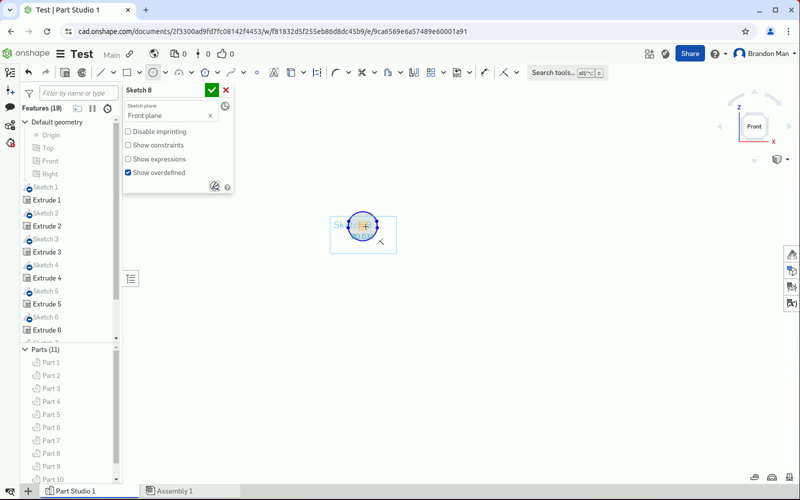
scroll(6)
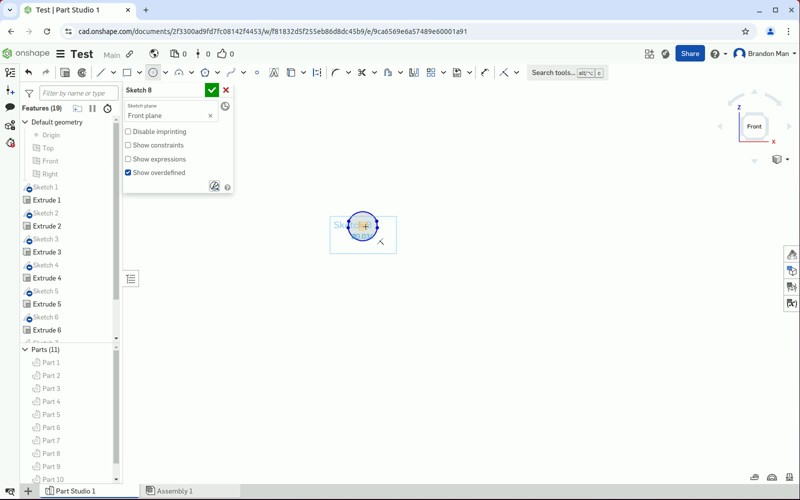
scroll(6)
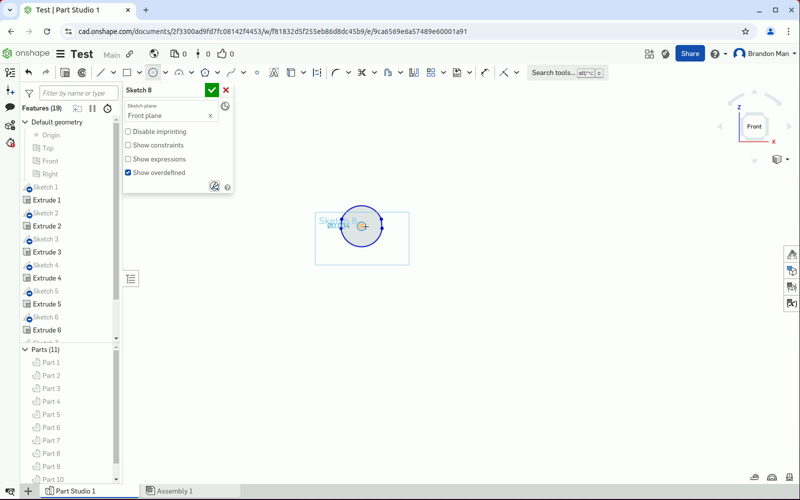
scroll(6)
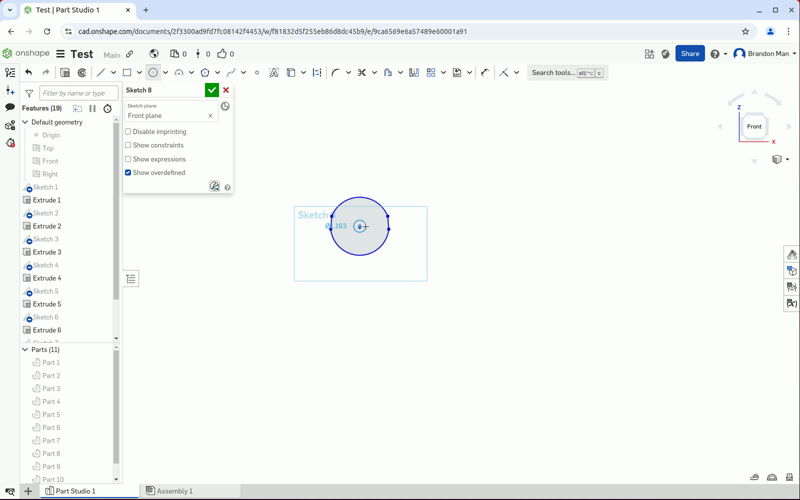
scroll(6)
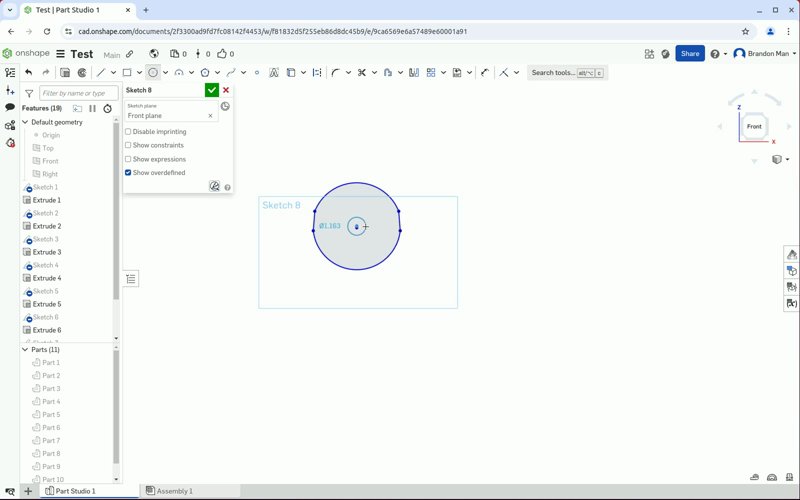
scroll(6)
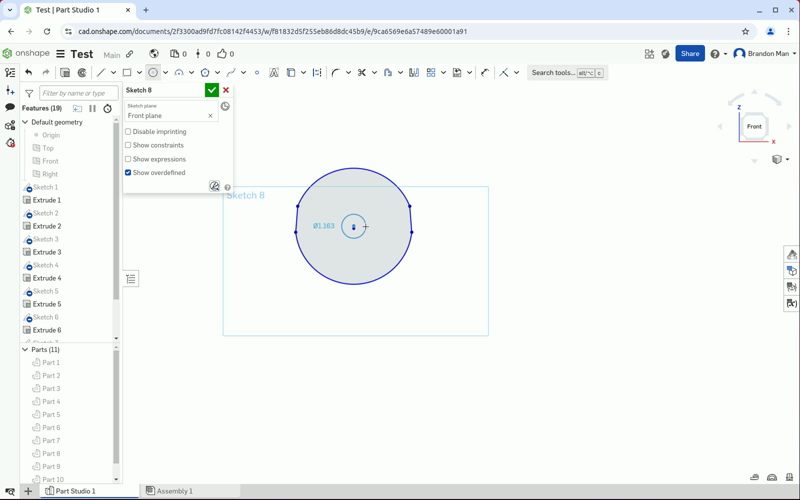
scroll(6)
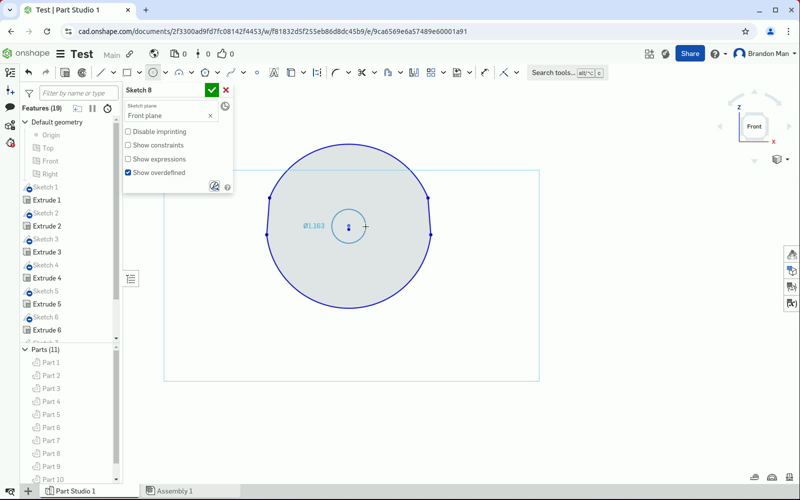
scroll(6)
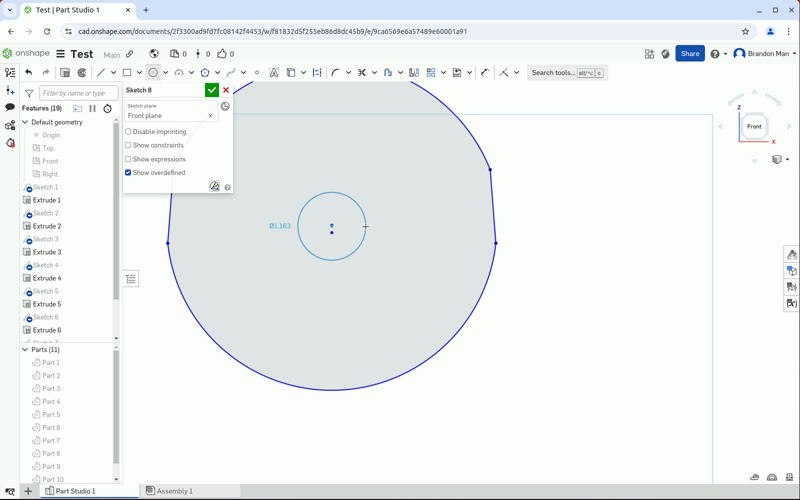
click(365, 226)
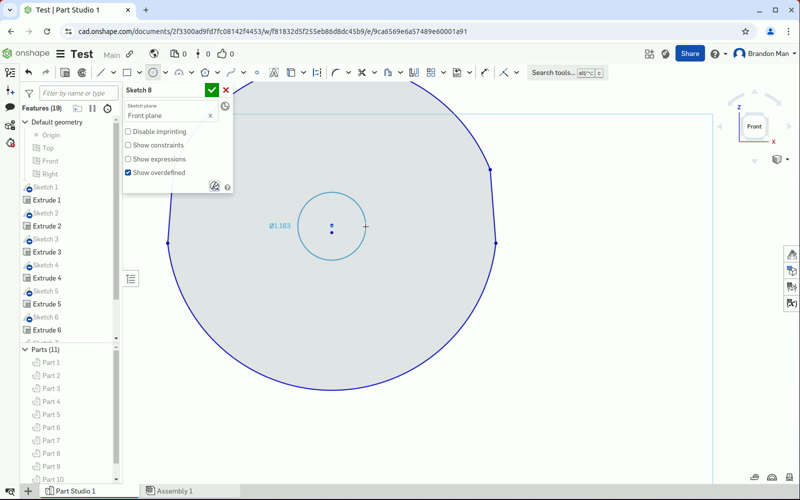
scroll(-6)
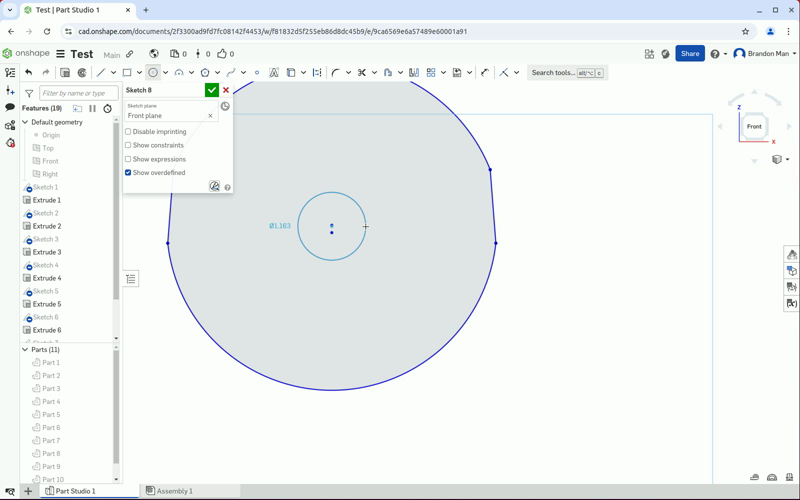
scroll(-6)
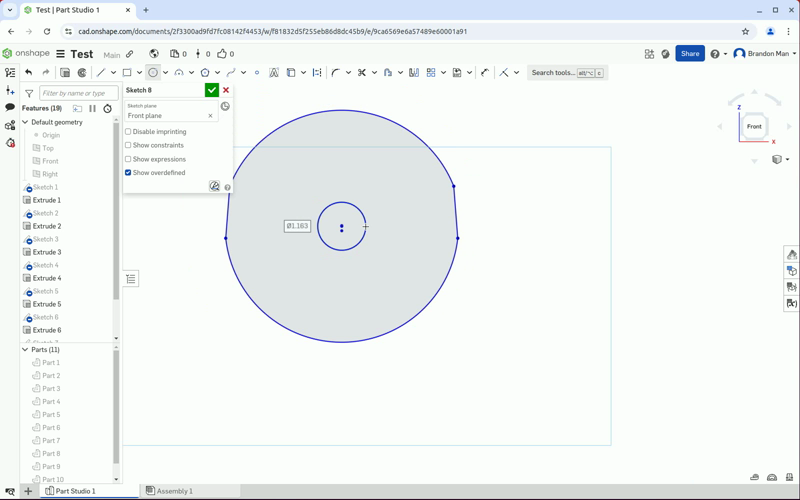
scroll(-6)
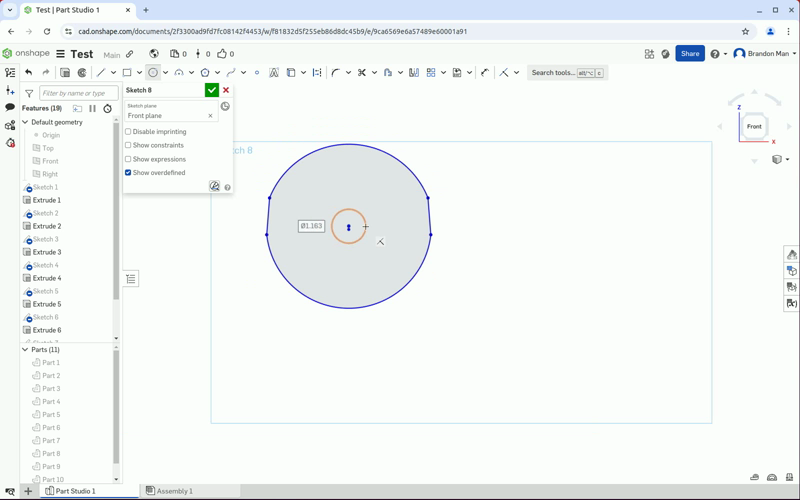
scroll(-6)
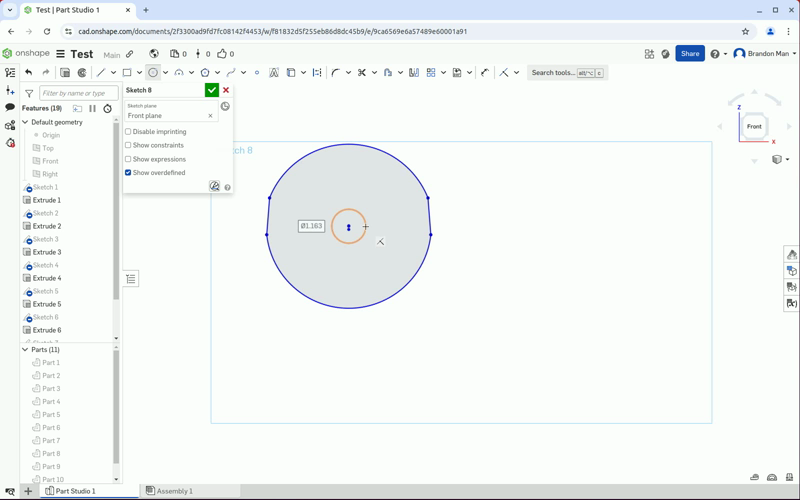
scroll(-6)
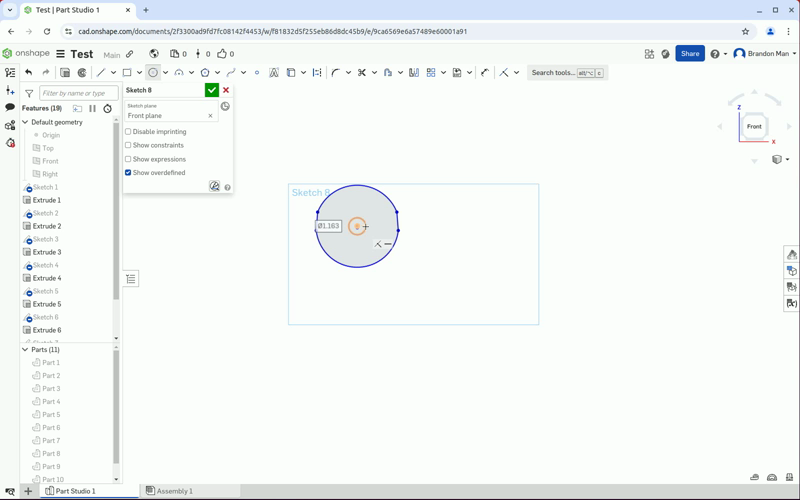
scroll(-6)
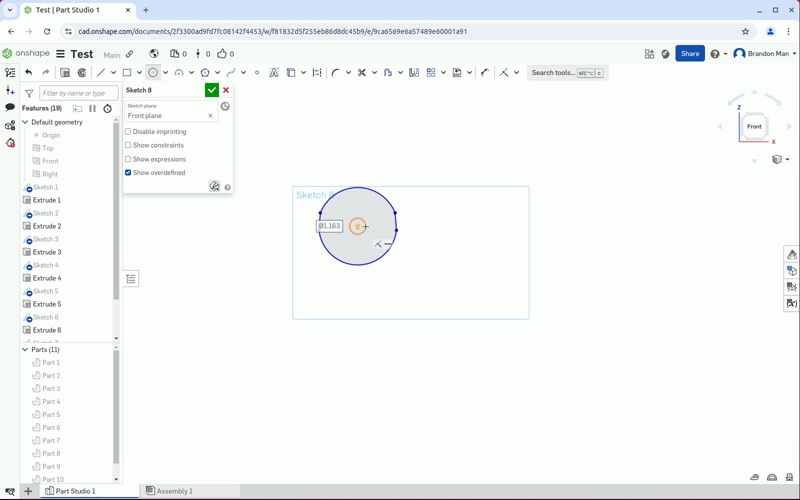
scroll(-6)
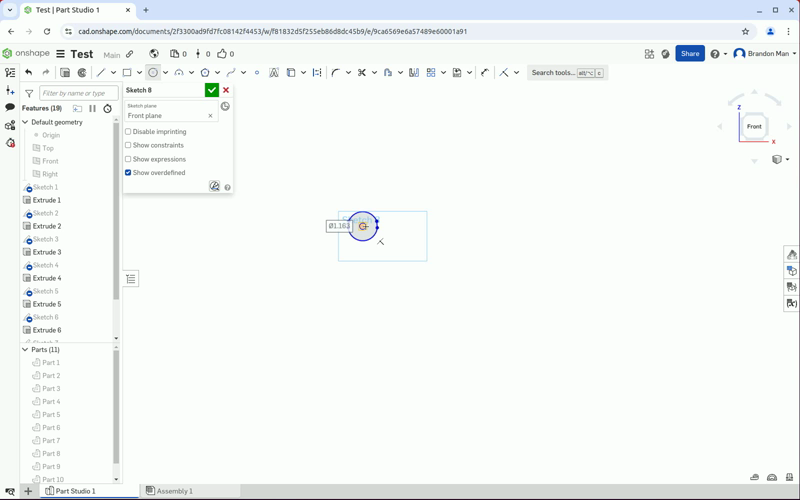
key(esc)
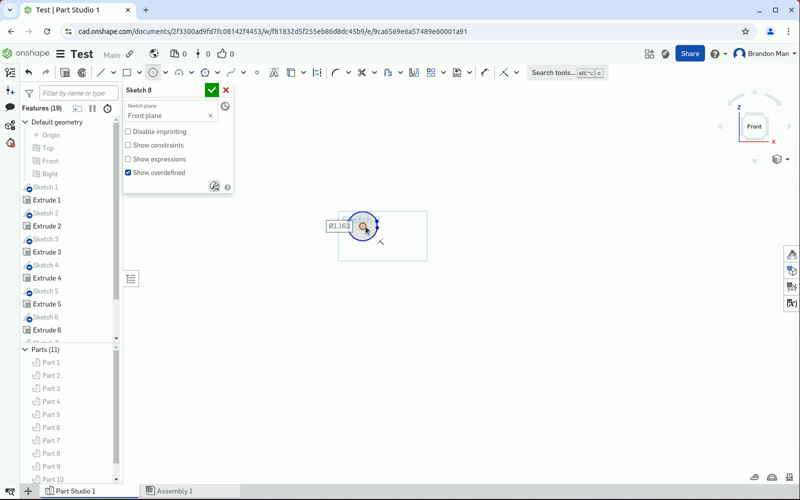
mouse_move(367, 220)
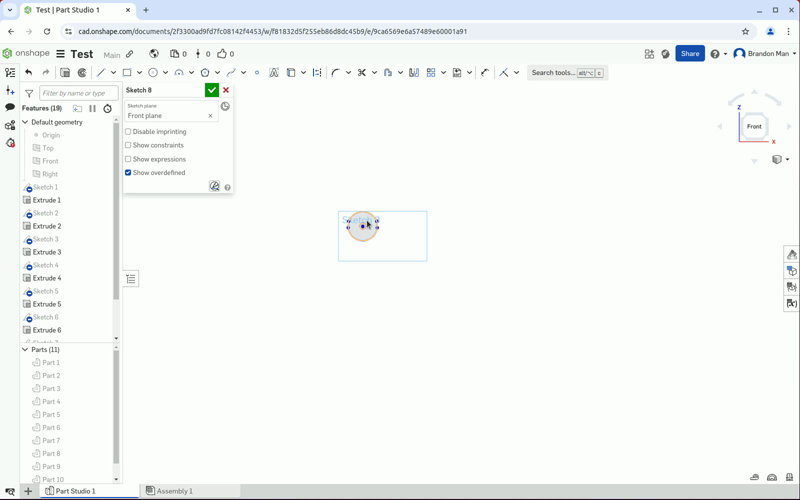
scroll(6)
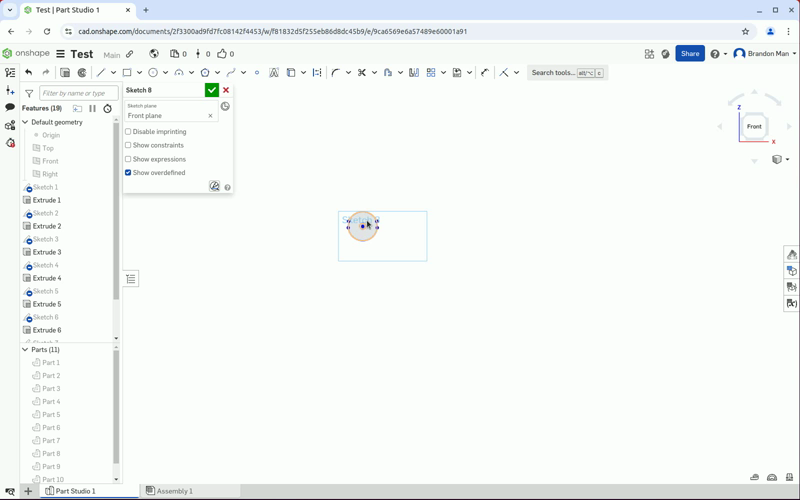
scroll(6)
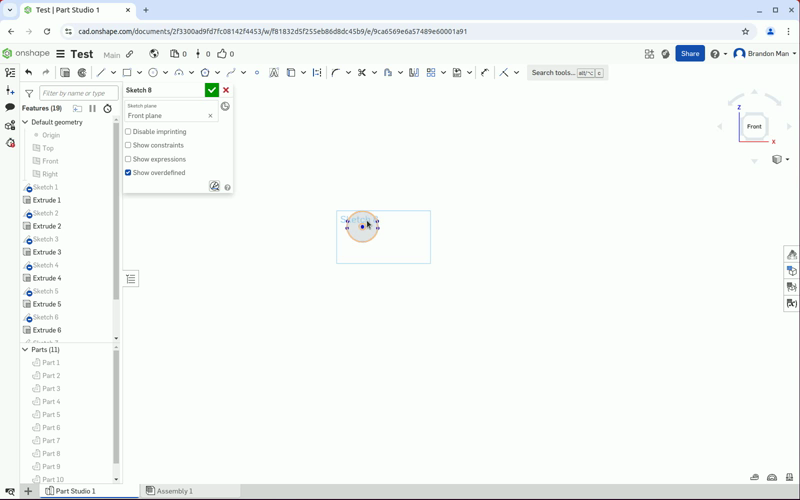
scroll(6)
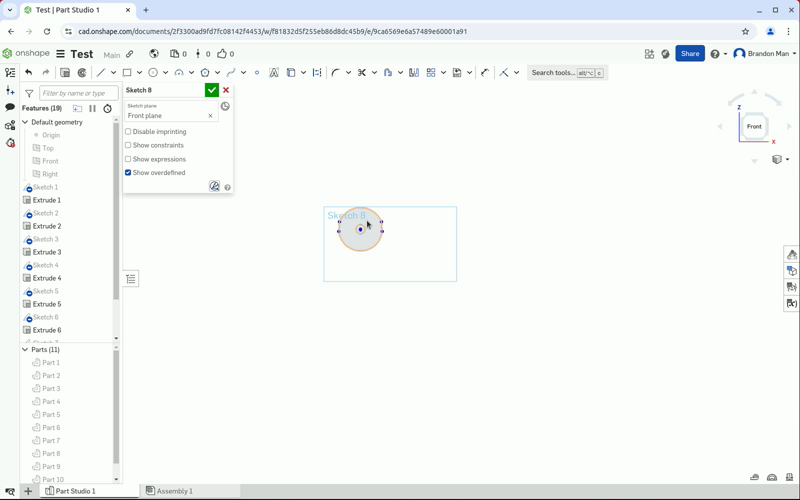
scroll(6)
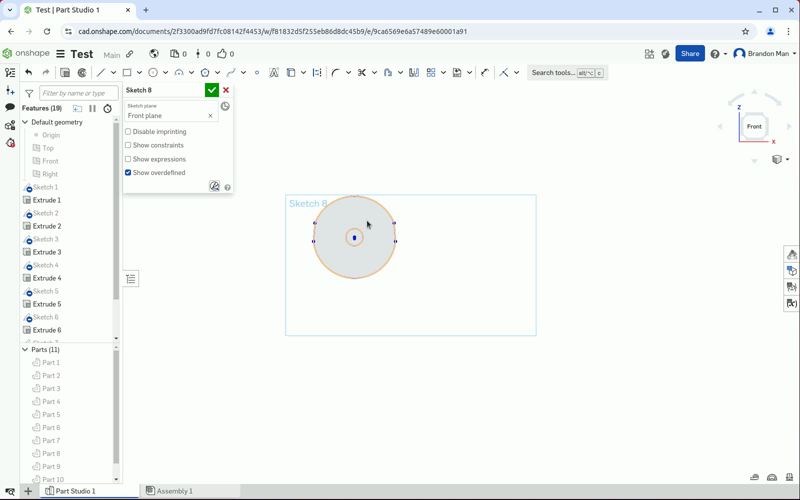
scroll(6)
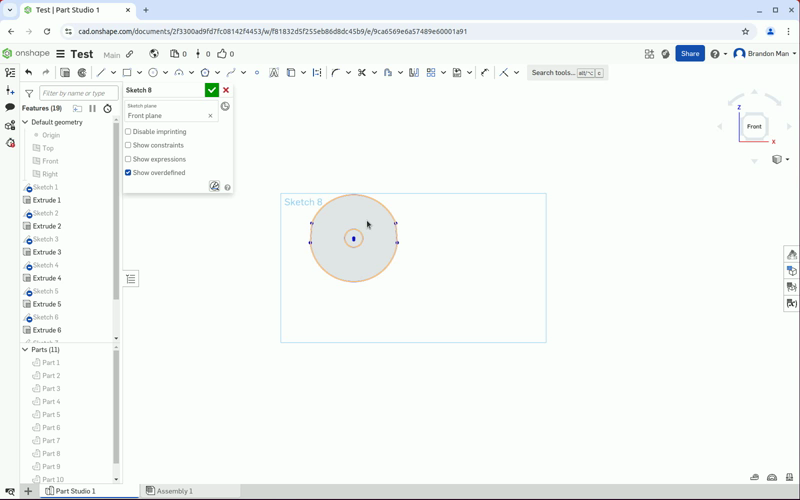
scroll(6)
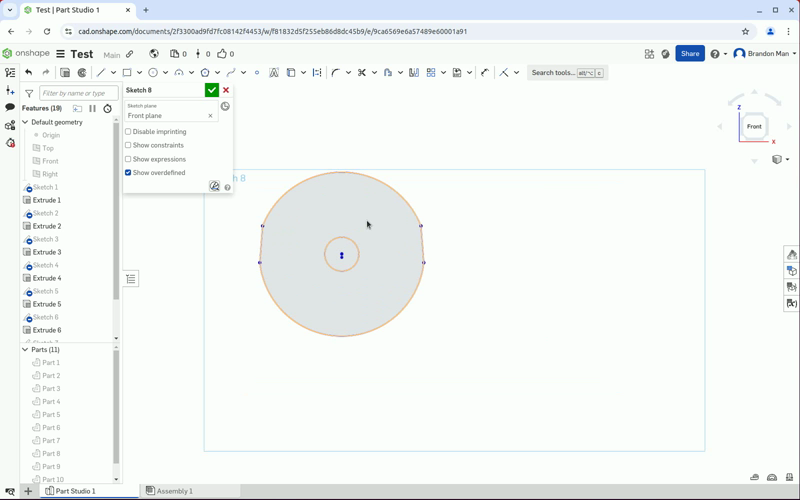
scroll(6)
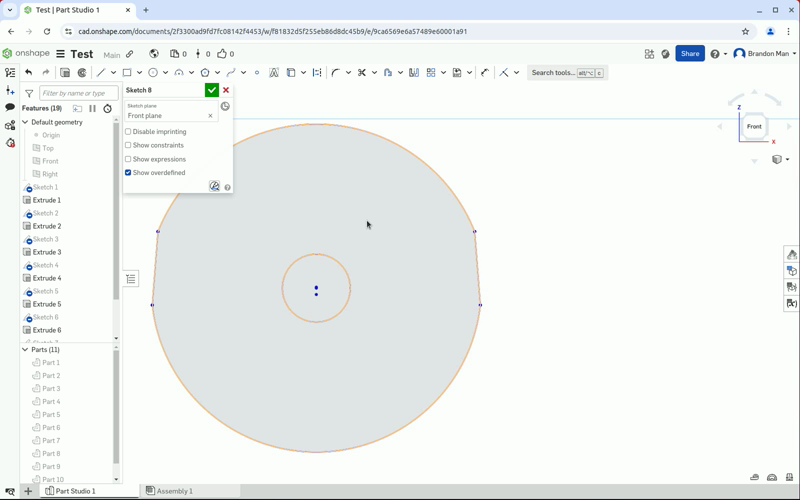
click(367, 220)
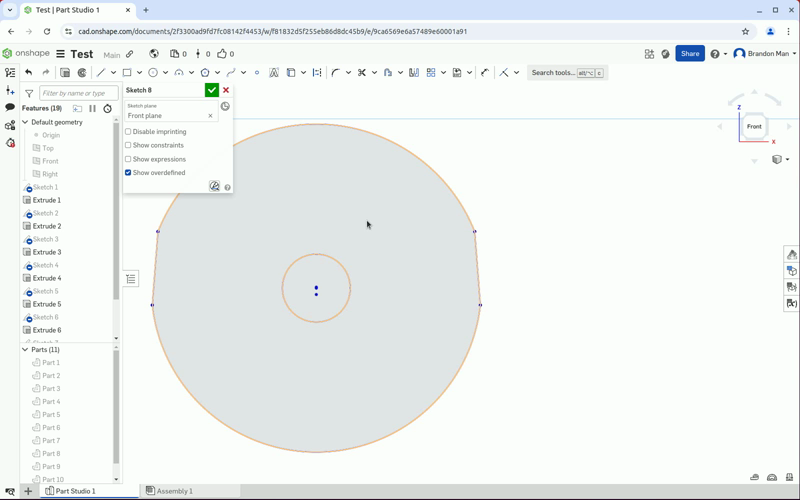
scroll(-6)
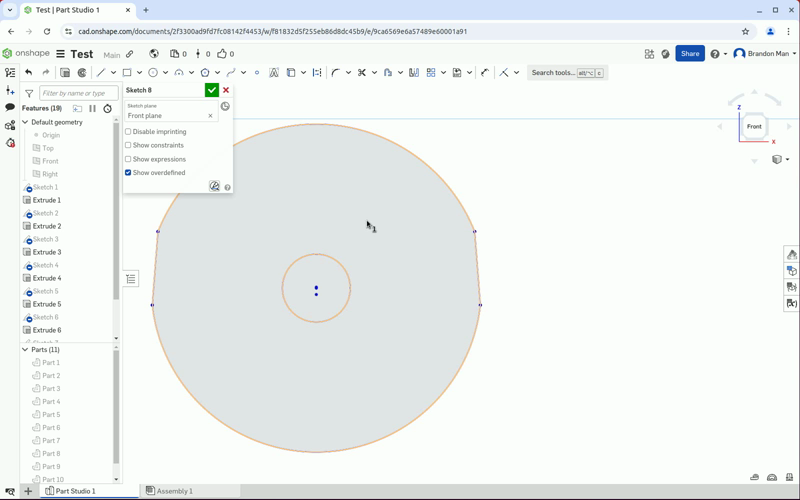
scroll(-6)
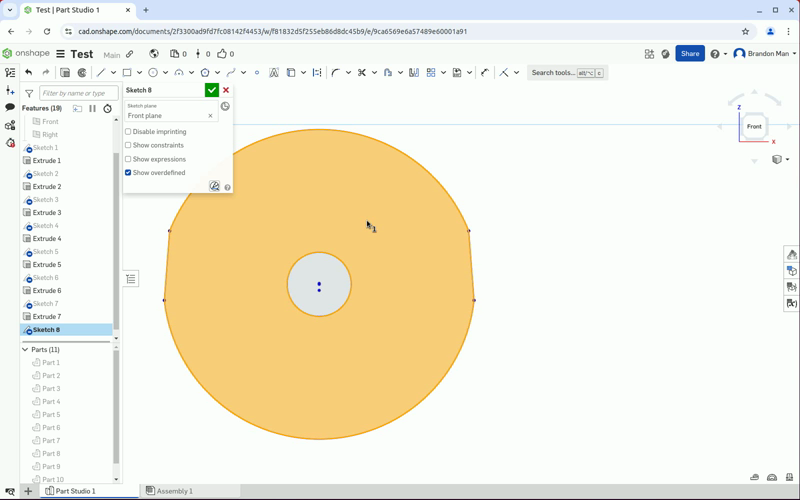
scroll(-6)
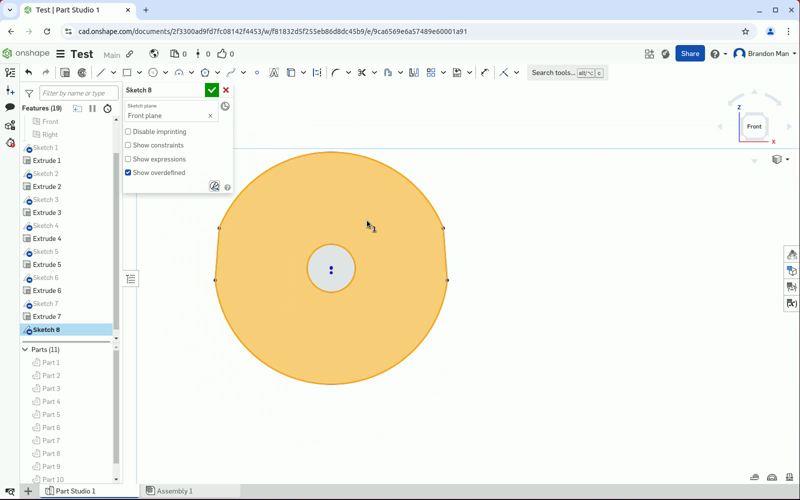
scroll(-6)
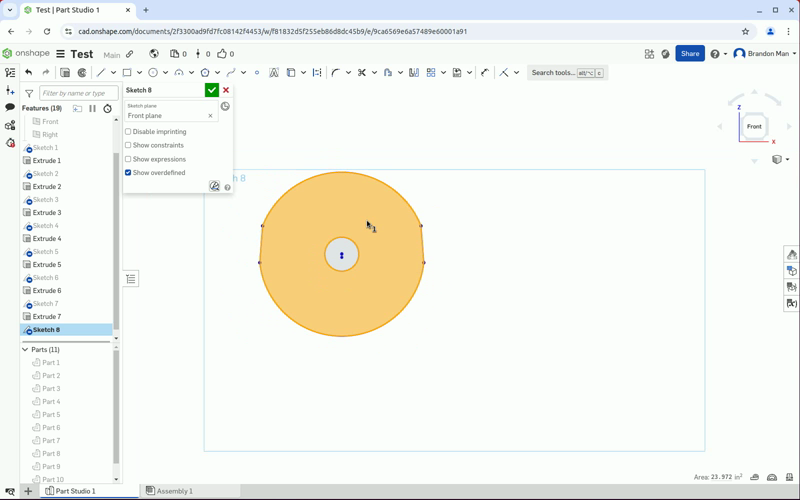
scroll(-6)
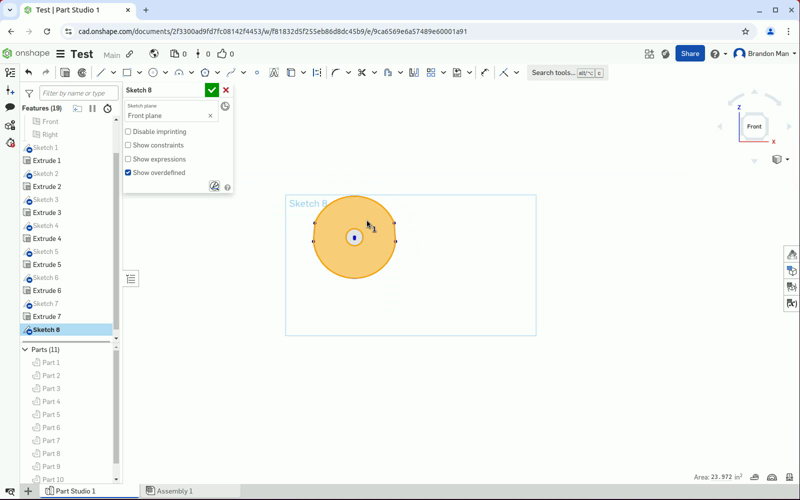
scroll(-6)
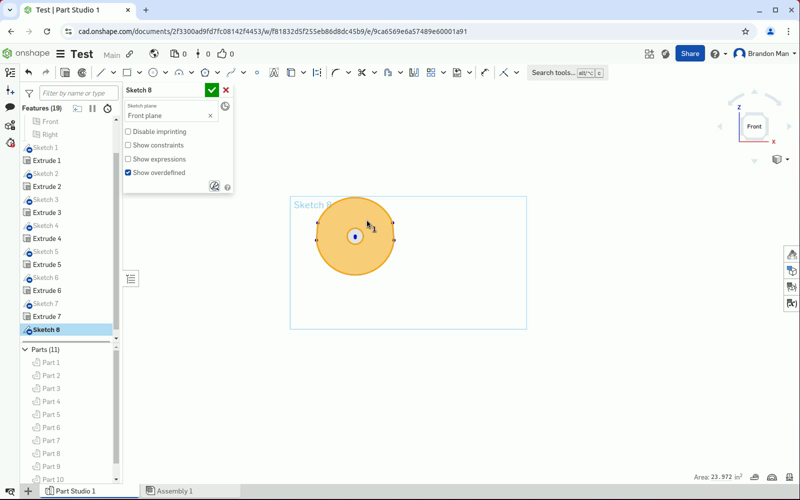
scroll(-6)
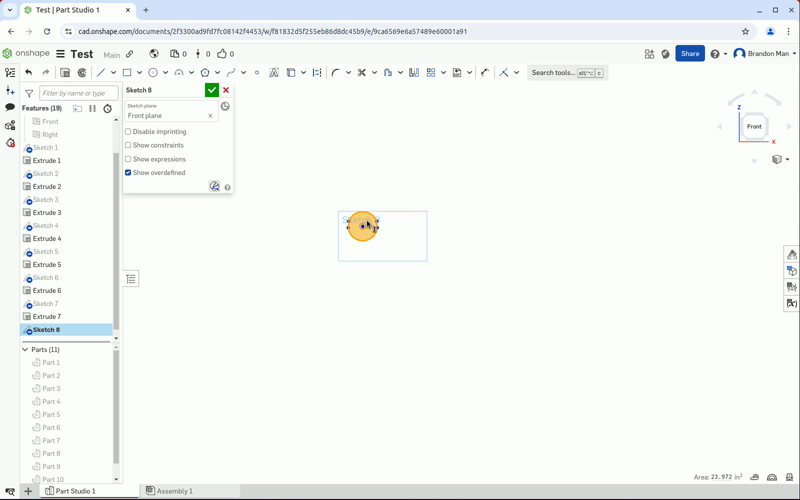
mouse_move(69, 352)
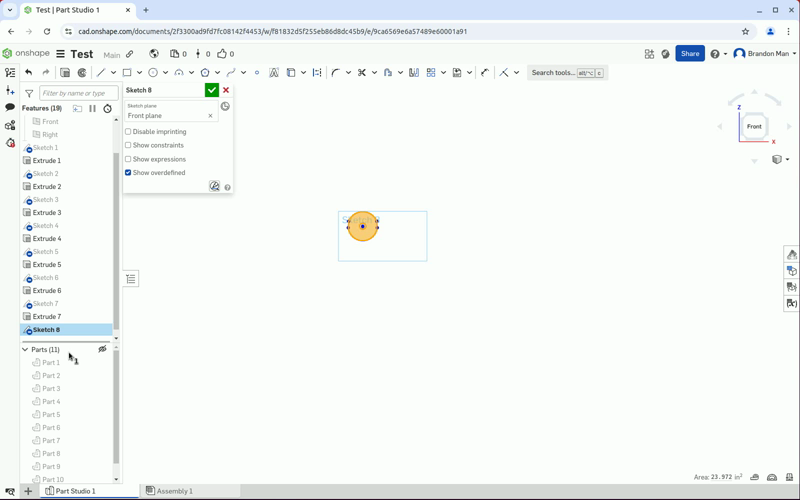
key(shift+y)
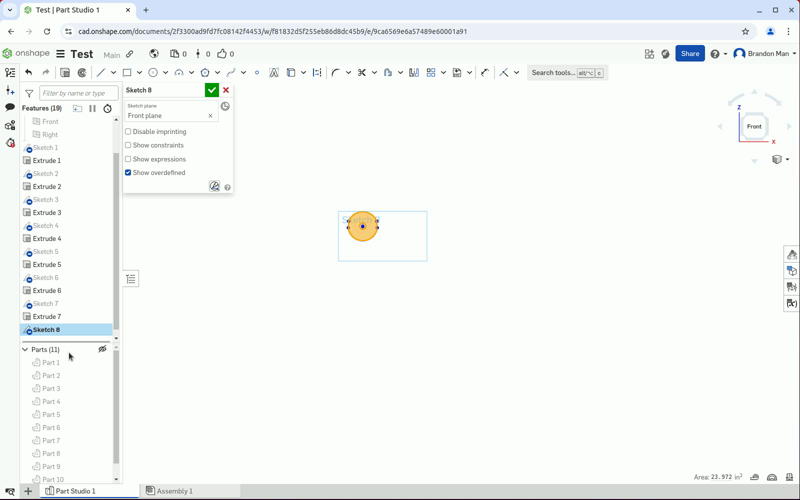
key(shift+e)
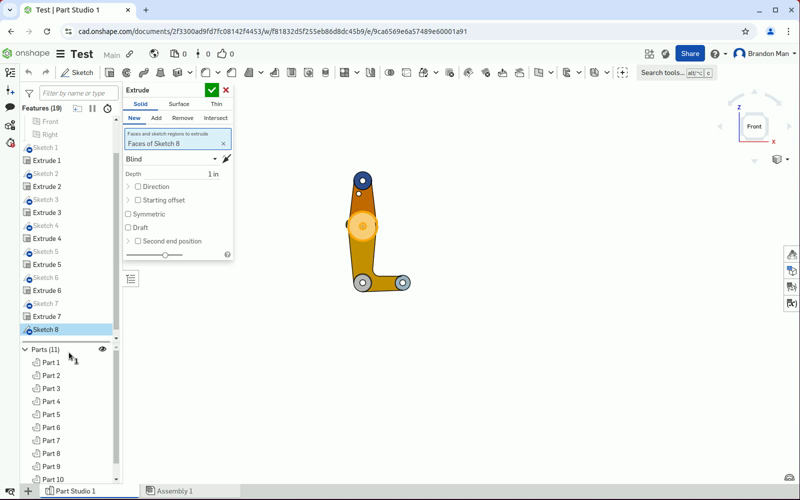
mouse_move(143, 106)
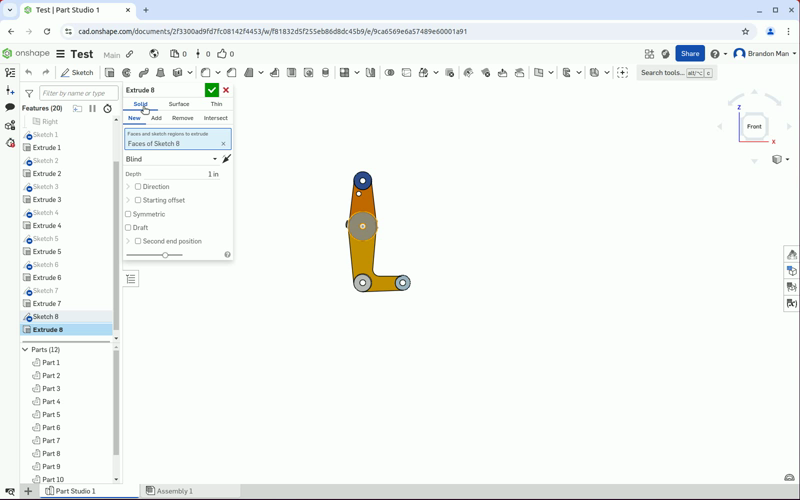
click(143, 106)
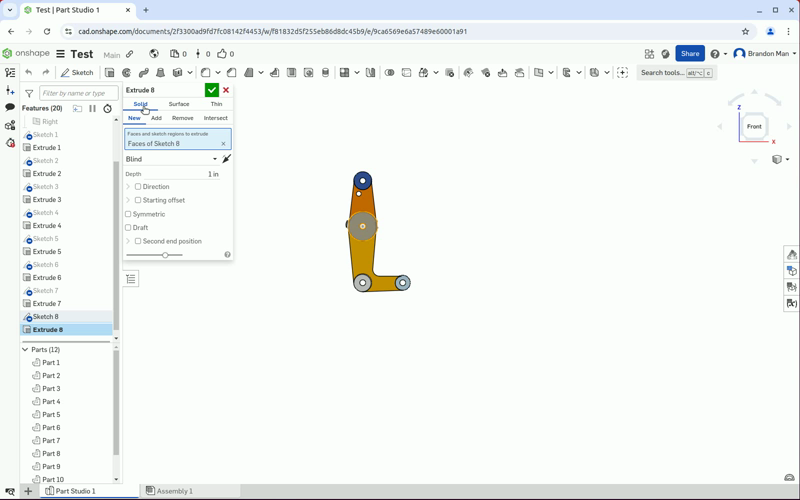
mouse_move(137, 120)
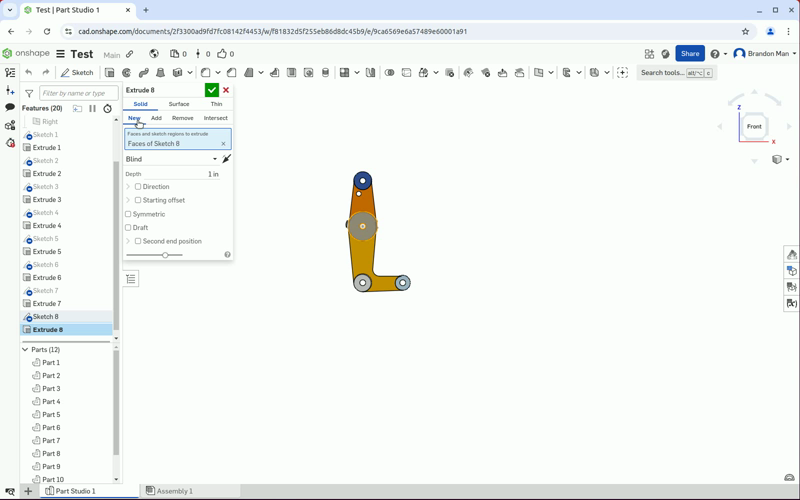
click(137, 120)
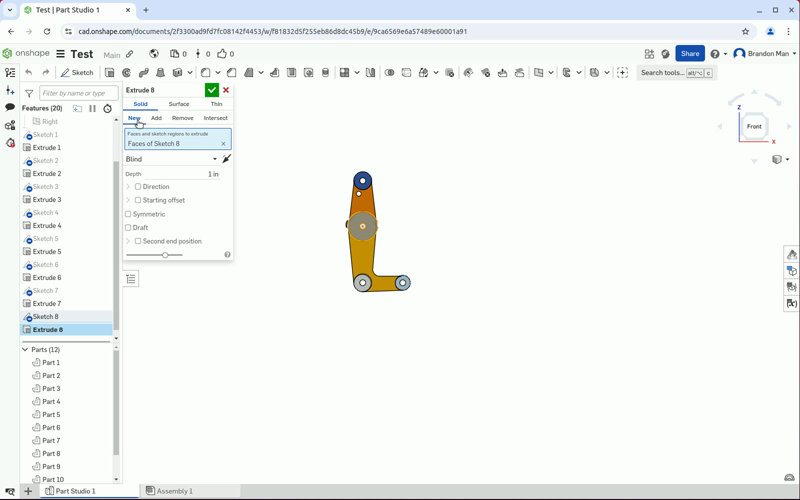
key(tab, 4)
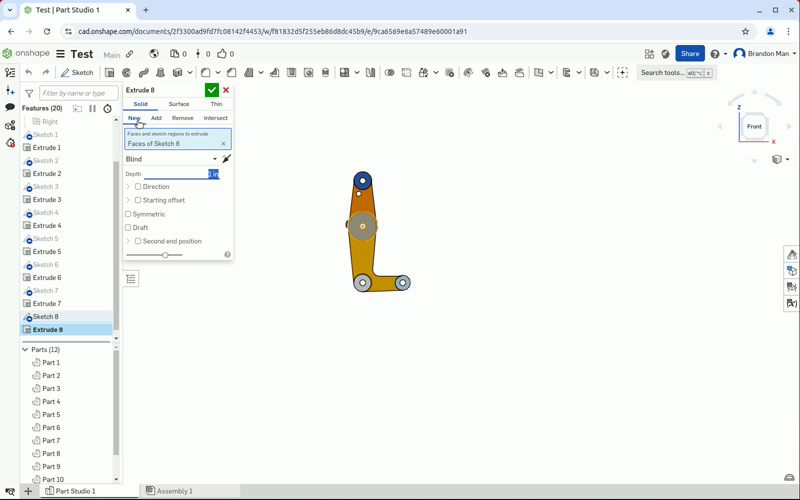
text(0.481)
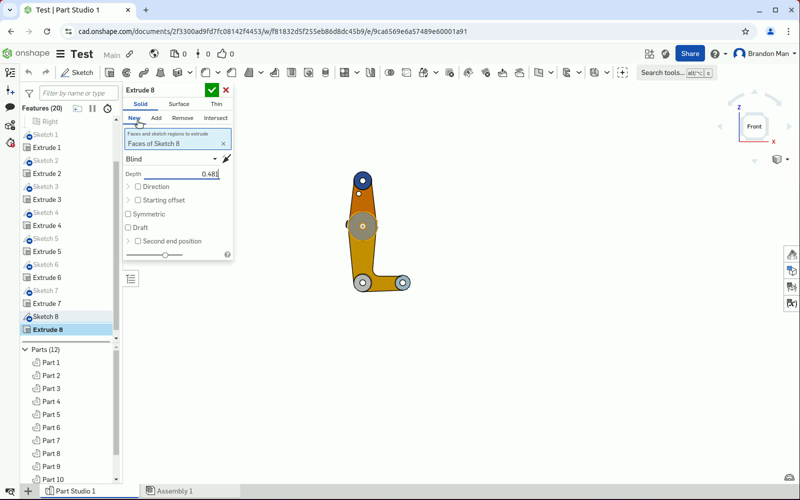
key(enter)
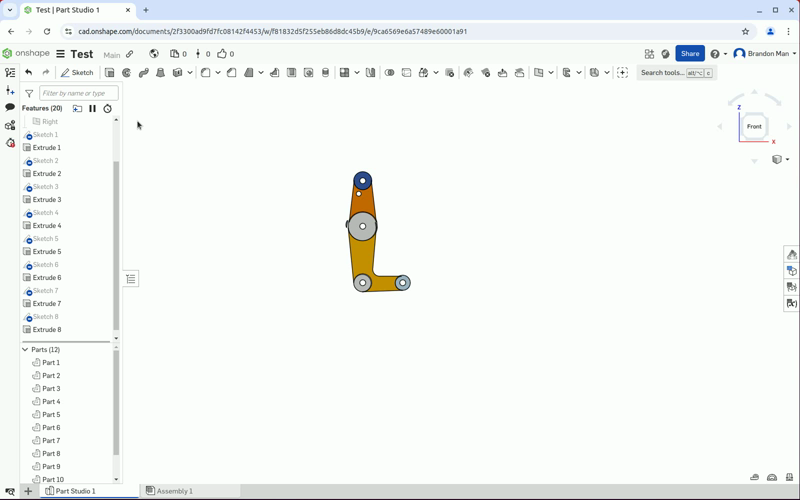
key(shift+h)
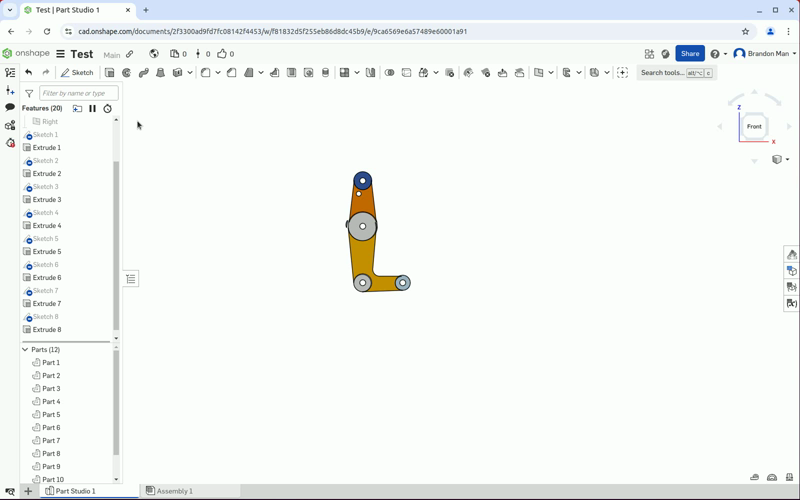
key(shift+h)
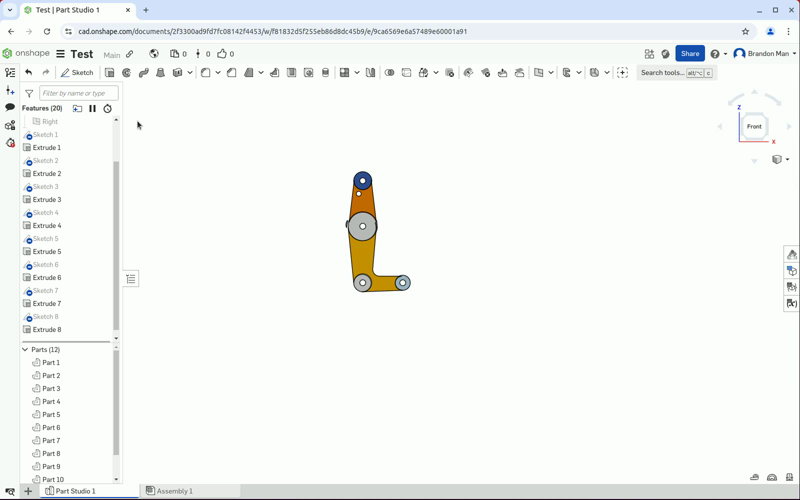
key(shift+7)
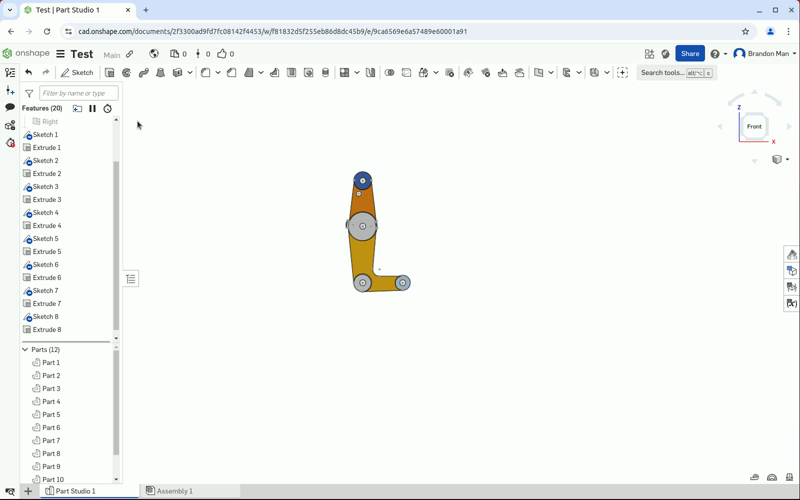
key(left, 2)
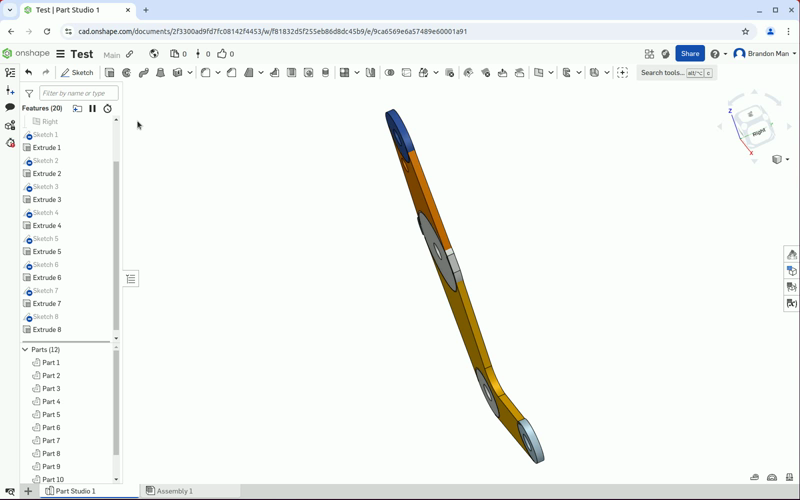
key(down, 2)
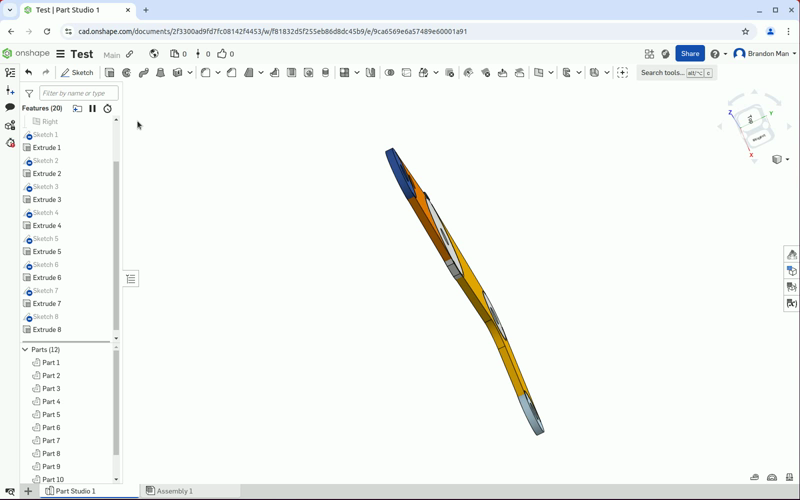
key(up, 2)
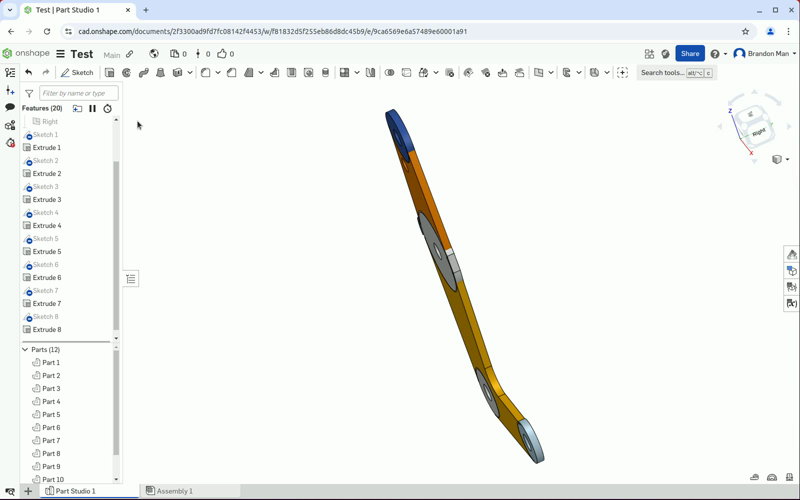
key(right, 2)
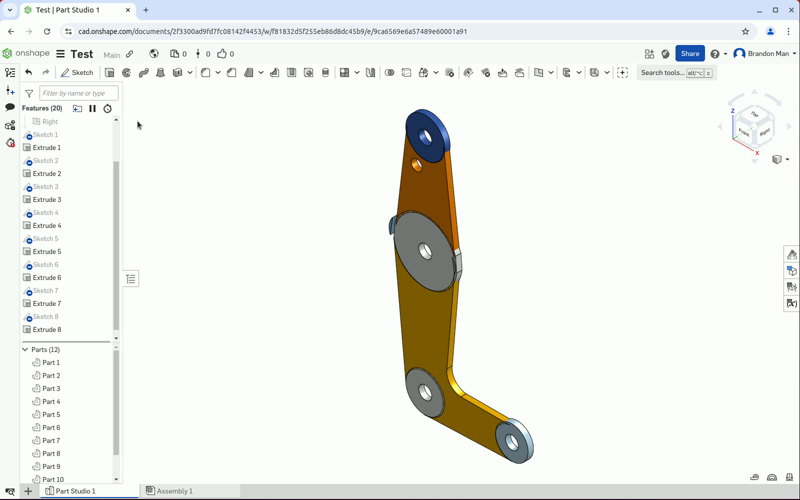
mouse_move(69, 137)
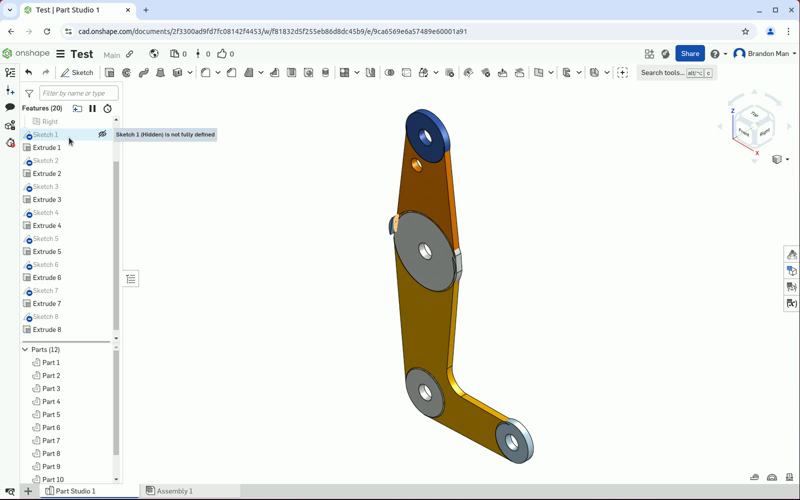
click(69, 137)